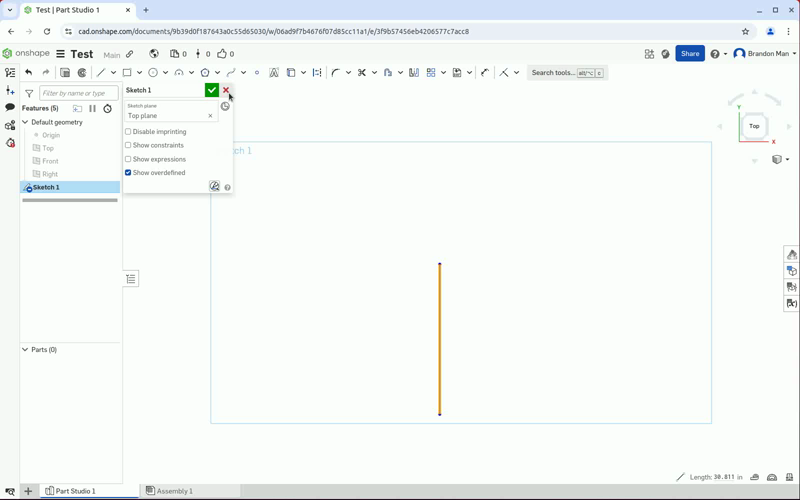
key(shift+h)
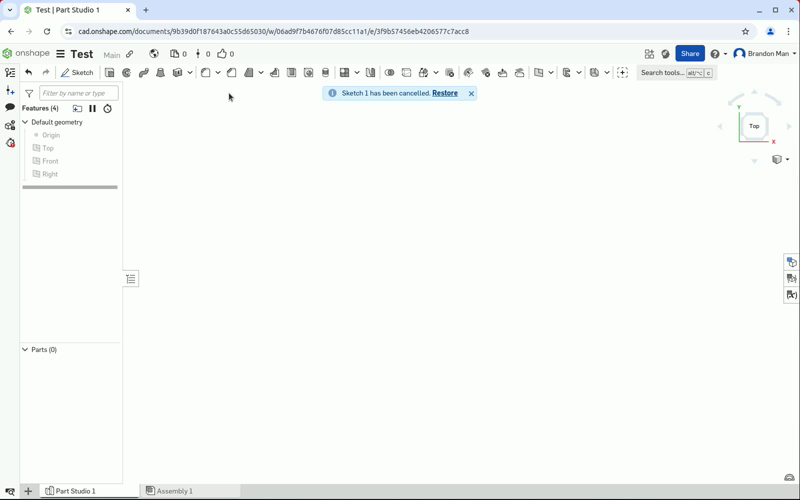
mouse_move(73, 352)
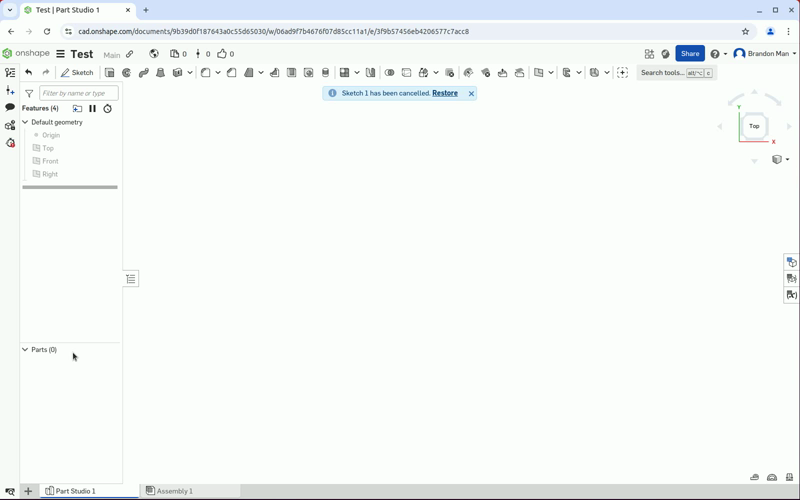
key(y)
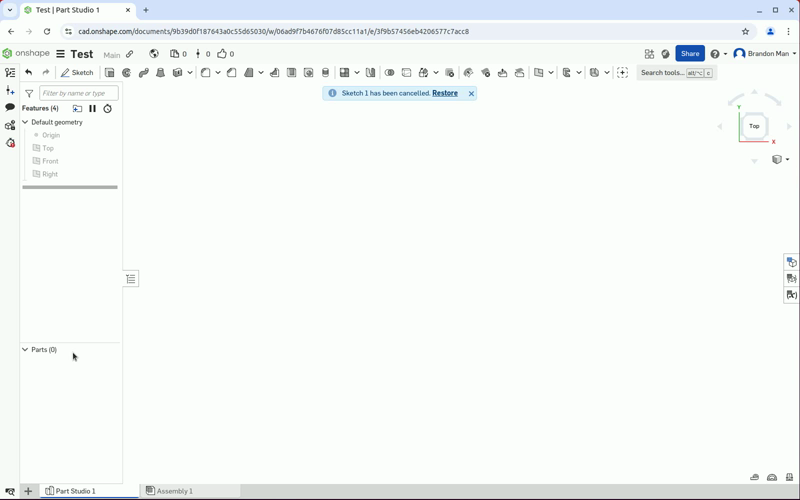
key(shift+p)
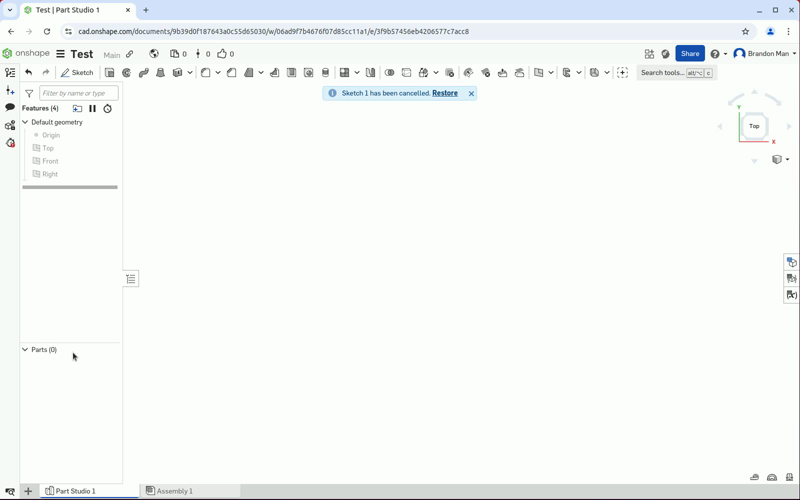
key(space)
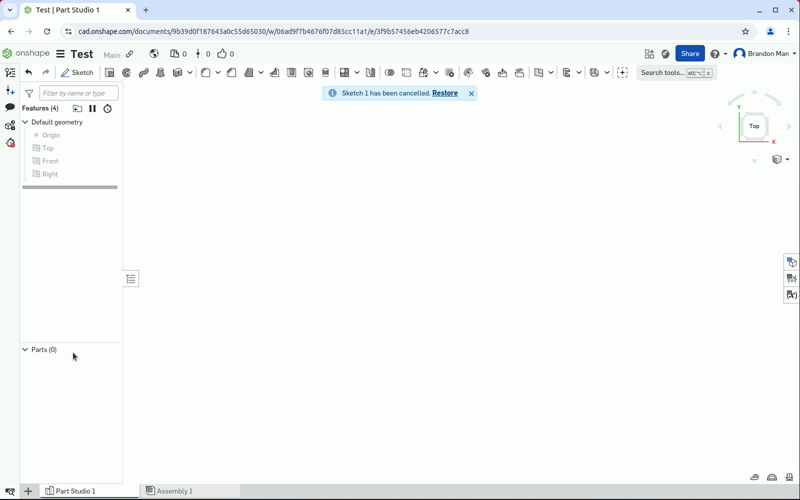
key_down(shift)
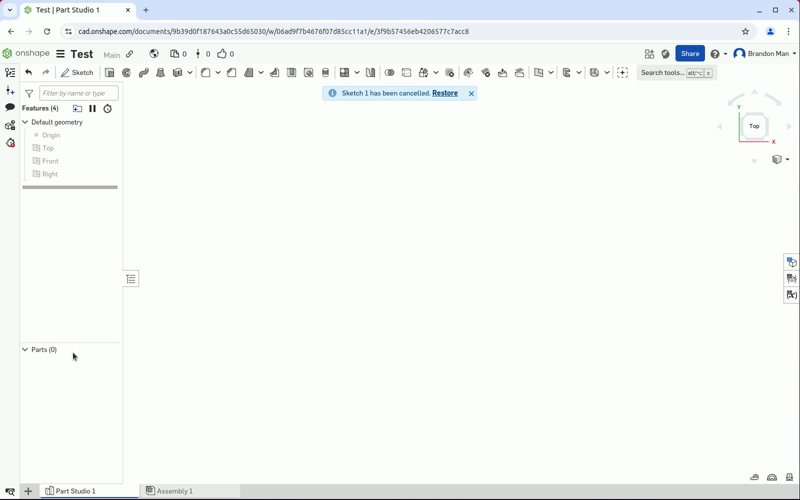
key(up)
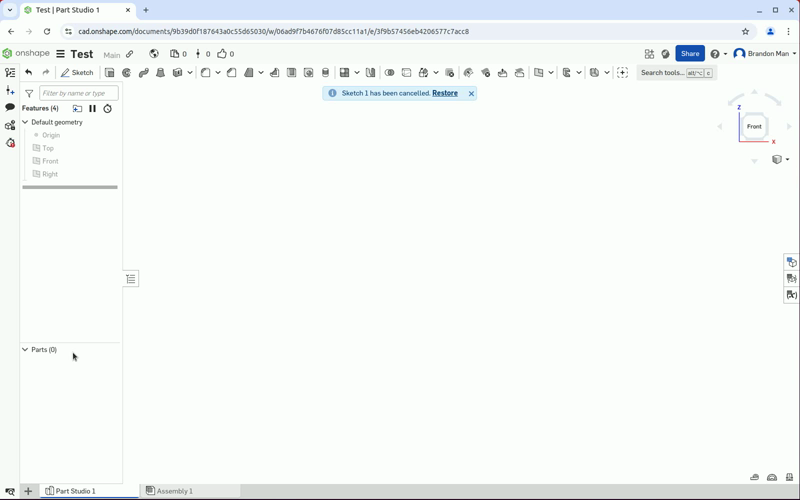
key_up(shift)
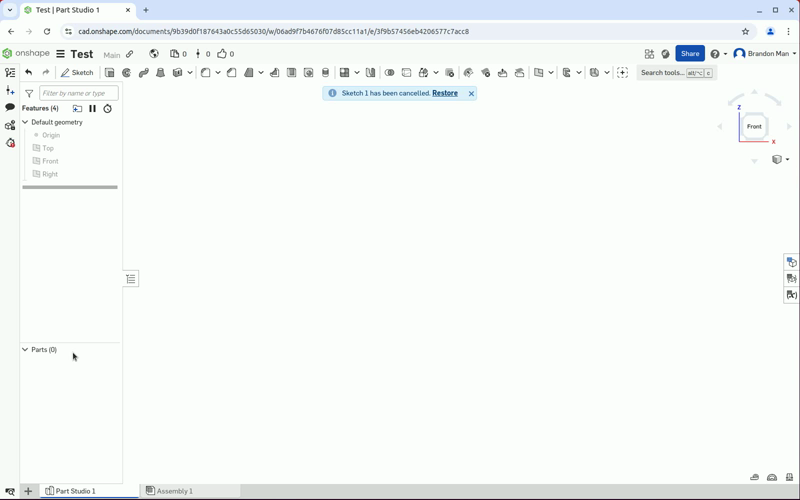
mouse_move(73, 352)
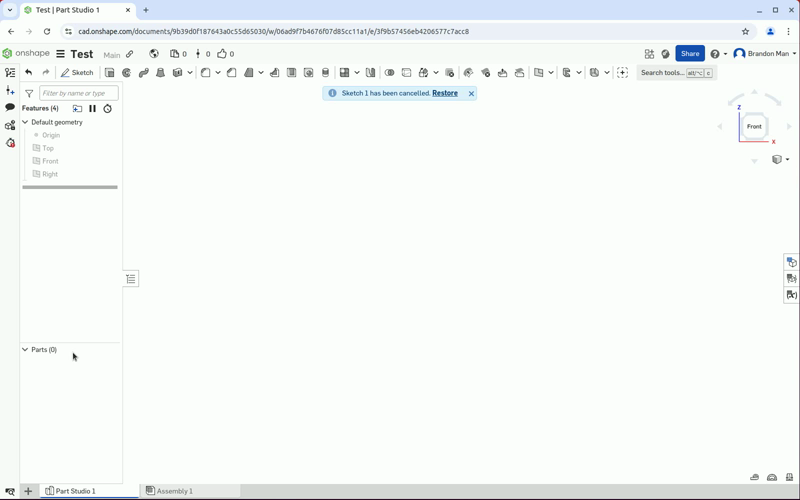
key(shift+y)
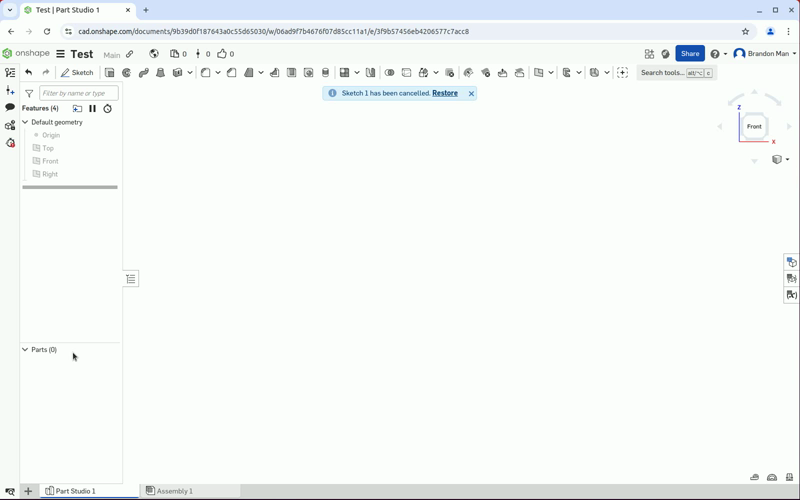
key(shift+s)
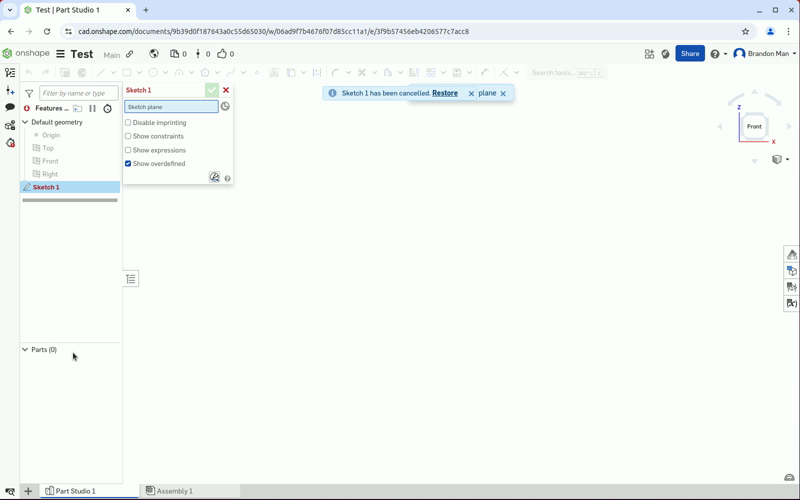
mouse_move(73, 163)
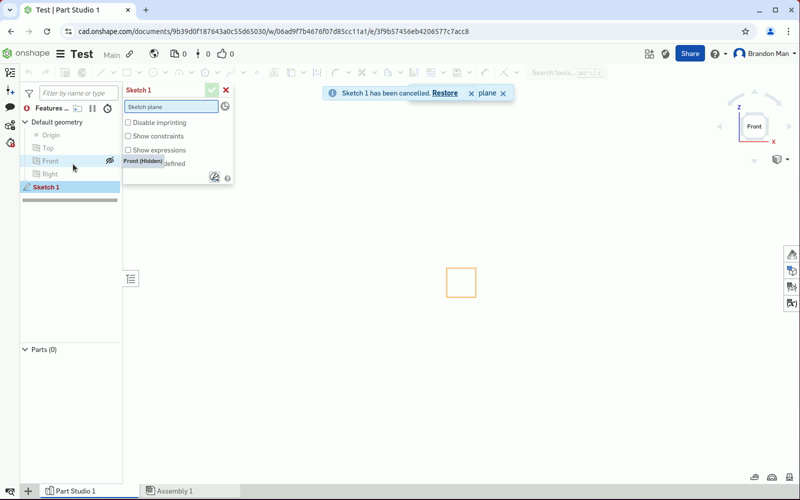
click(73, 163)
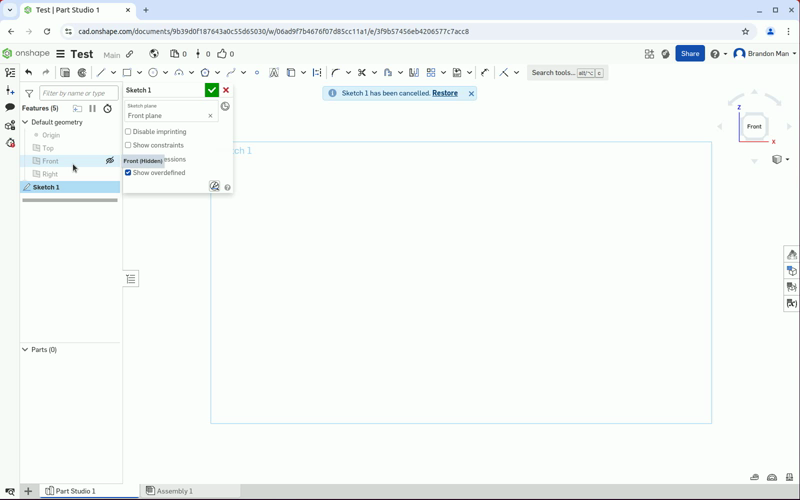
mouse_move(73, 352)
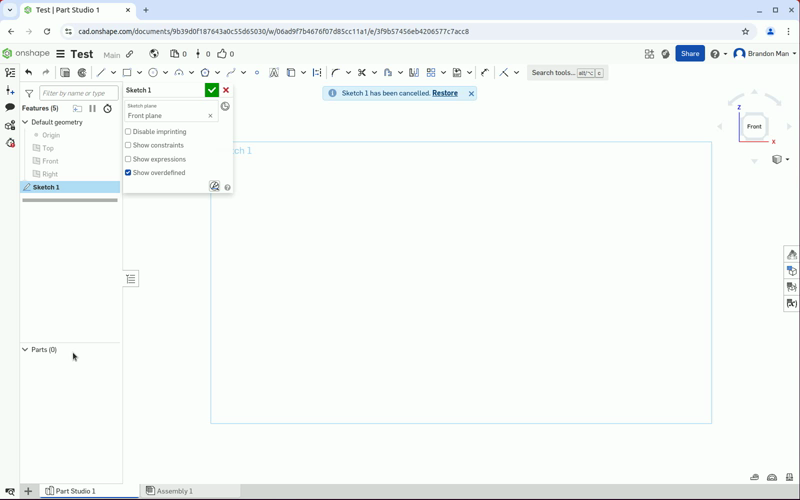
key(y)
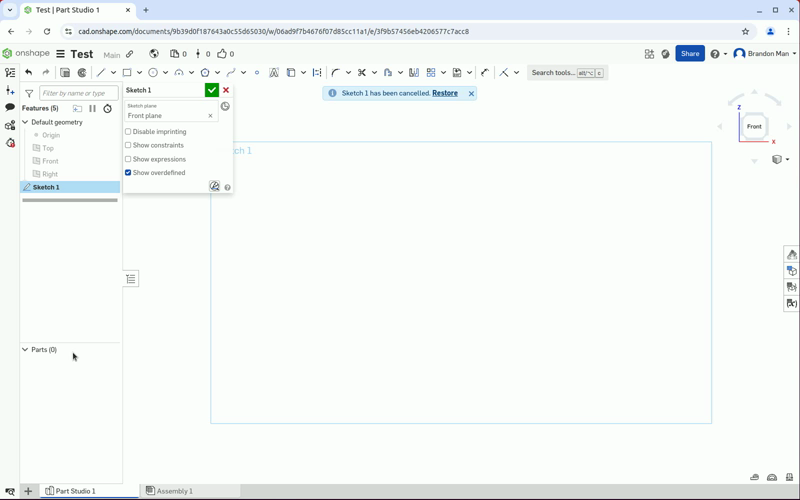
key(l)
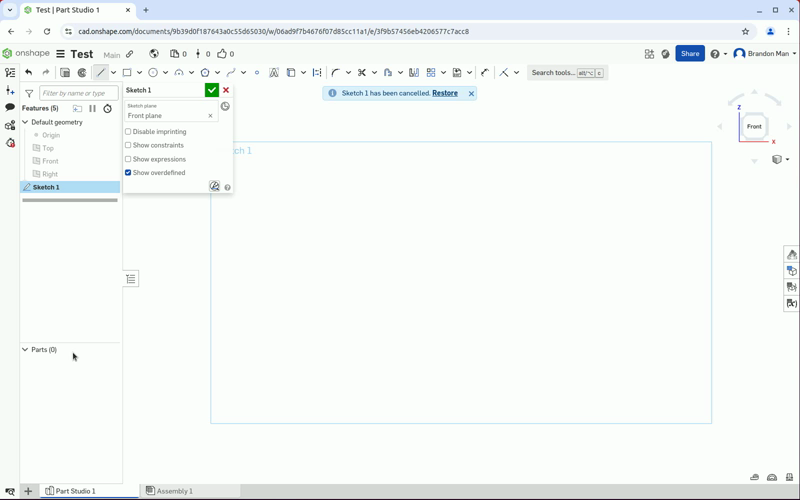
key_down(shift)
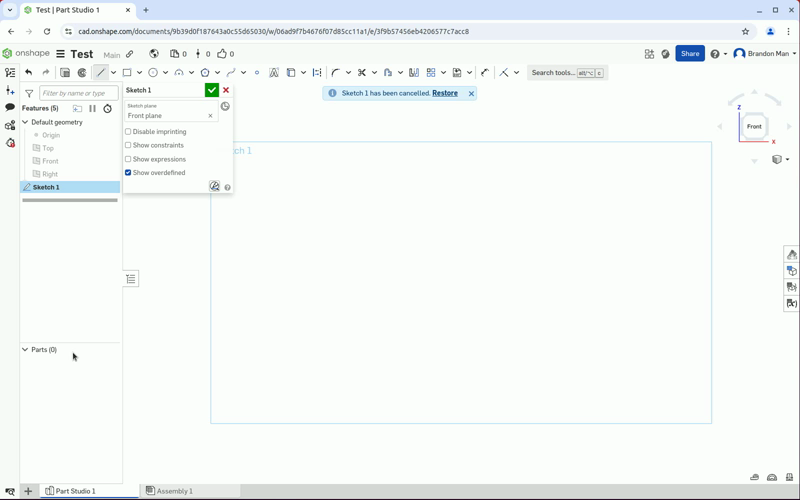
mouse_move(460, 282)
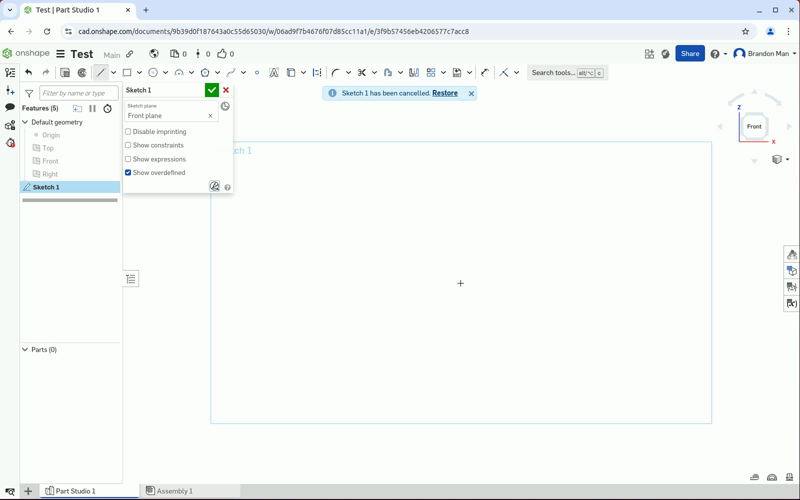
click(460, 282)
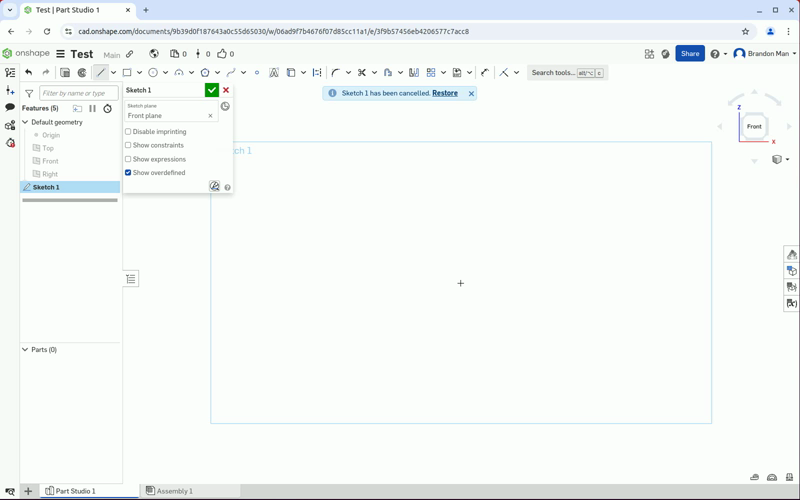
key_up(shift)
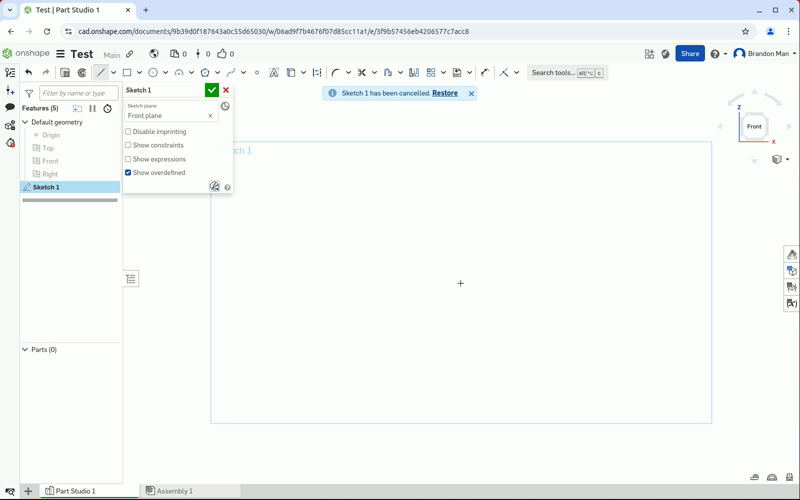
key_down(shift)
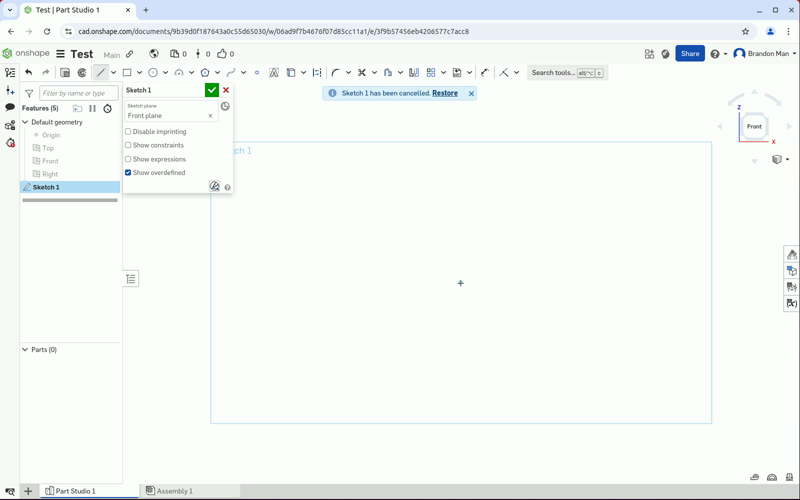
mouse_move(490, 282)
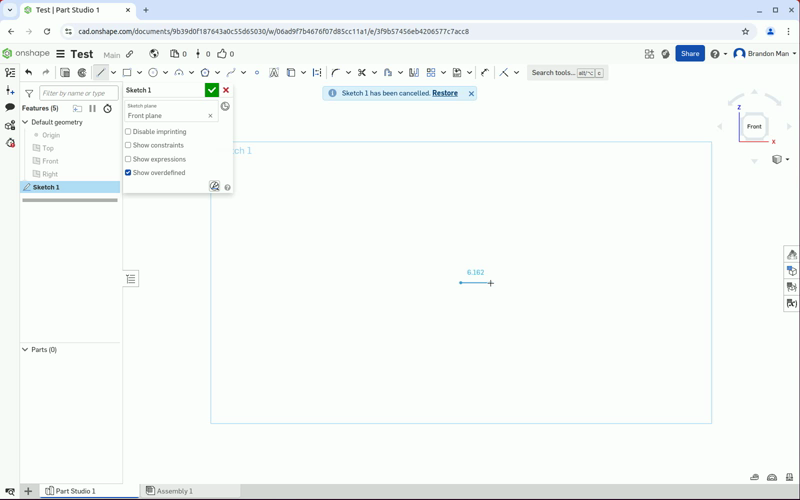
mouse_move(496, 282)
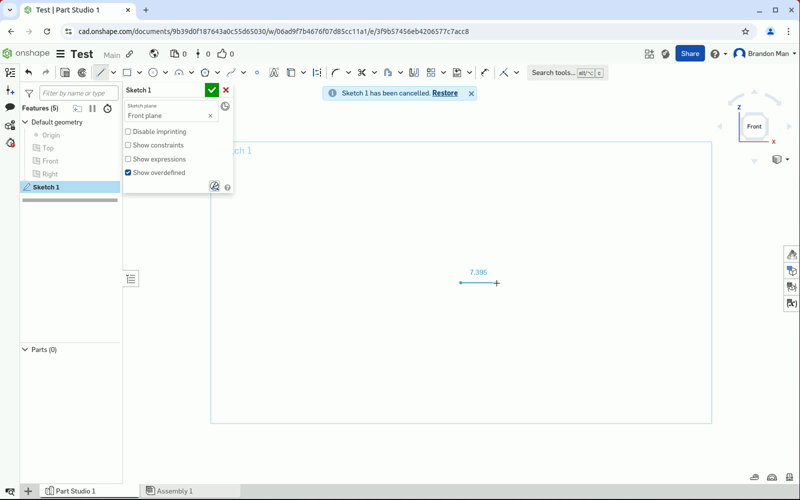
click(496, 282)
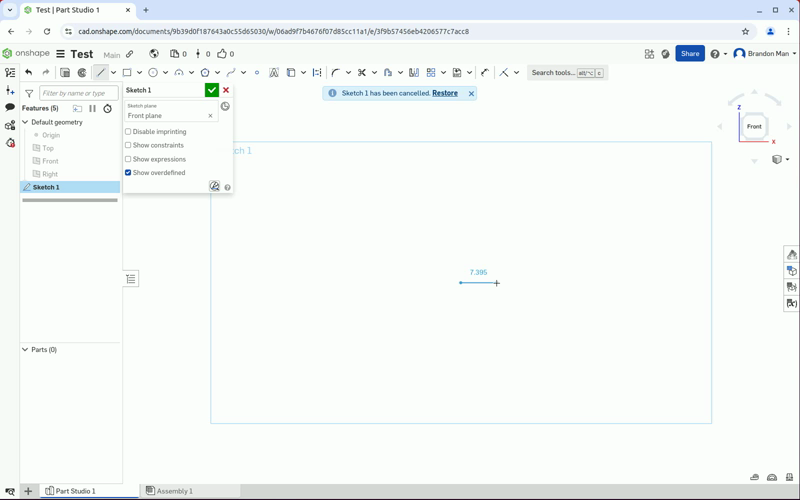
key_up(shift)
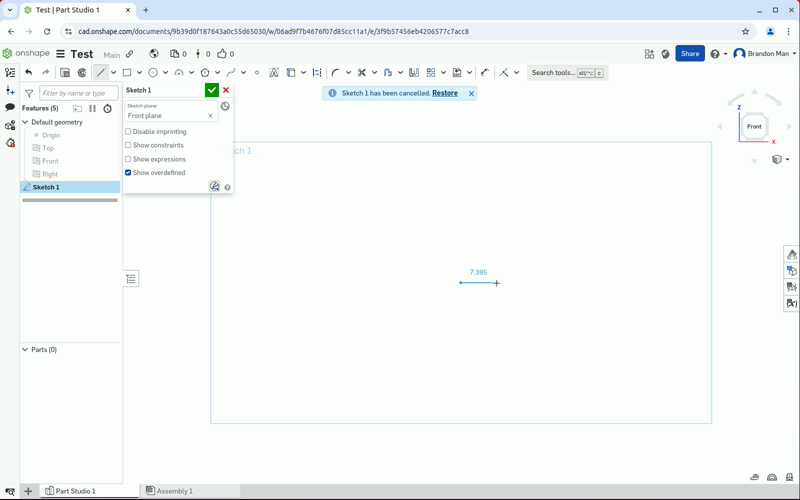
key_down(shift)
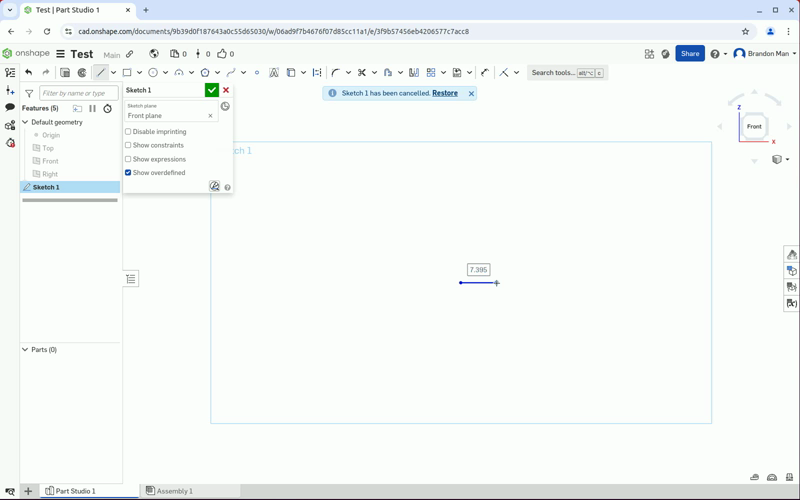
mouse_move(526, 282)
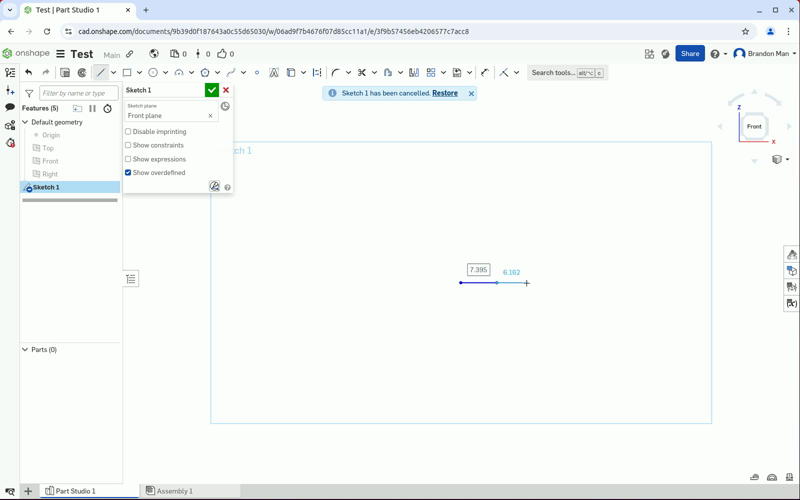
mouse_move(496, 268)
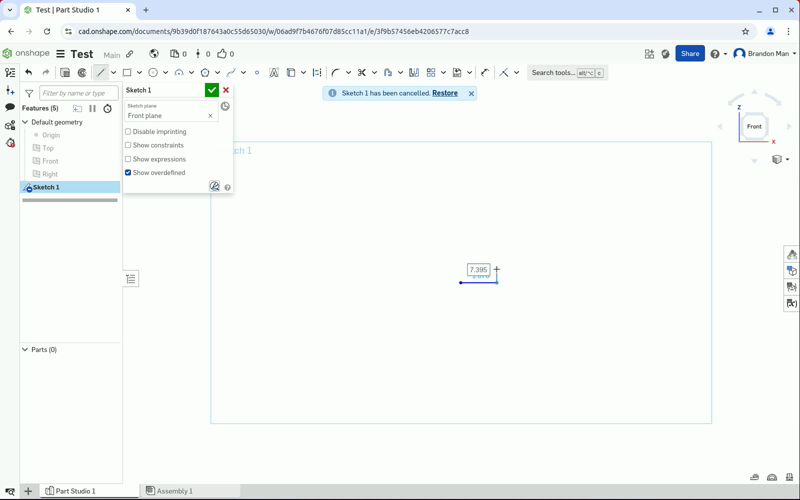
click(496, 268)
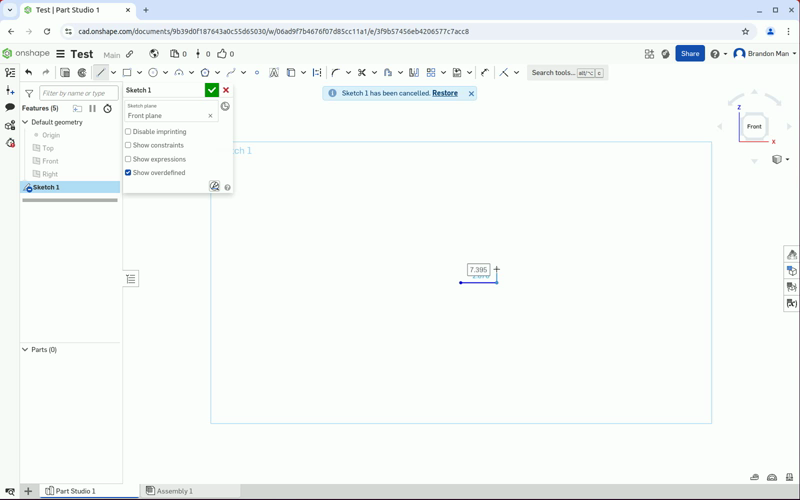
key_up(shift)
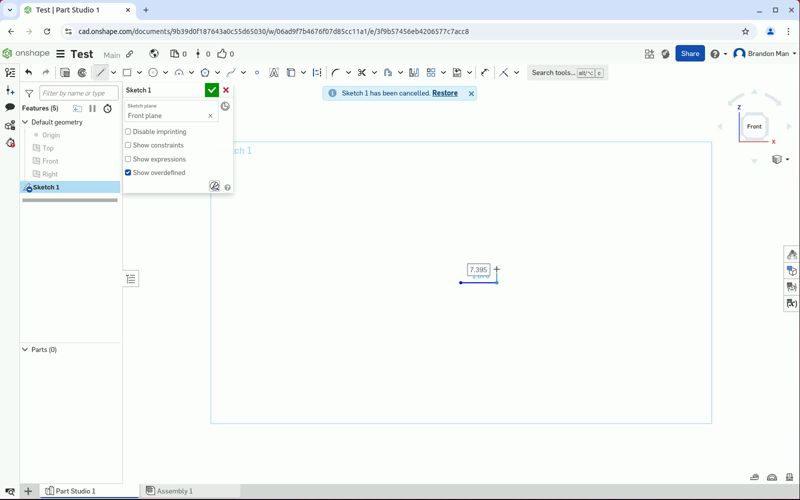
key_down(shift)
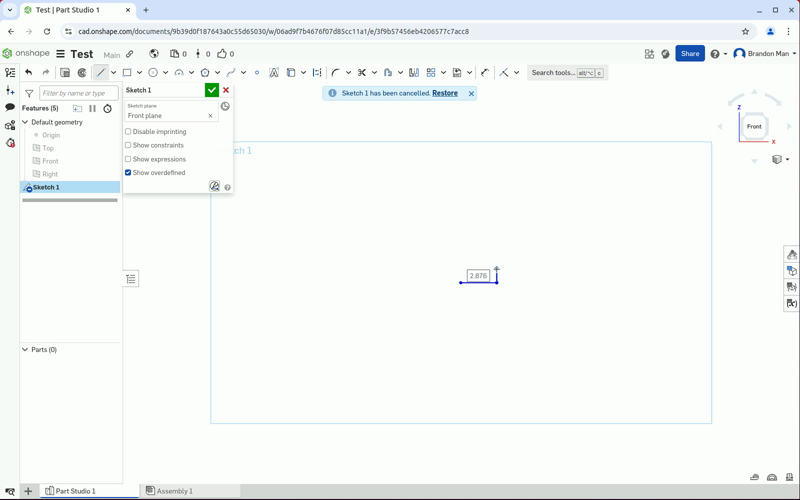
mouse_move(526, 268)
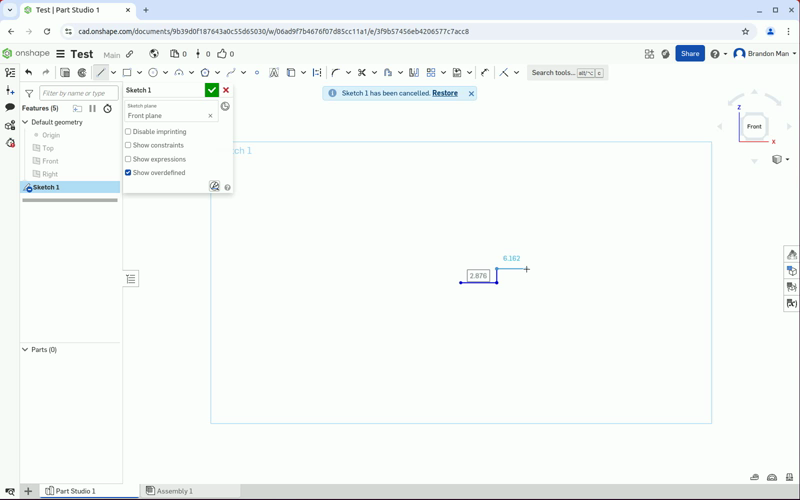
mouse_move(460, 268)
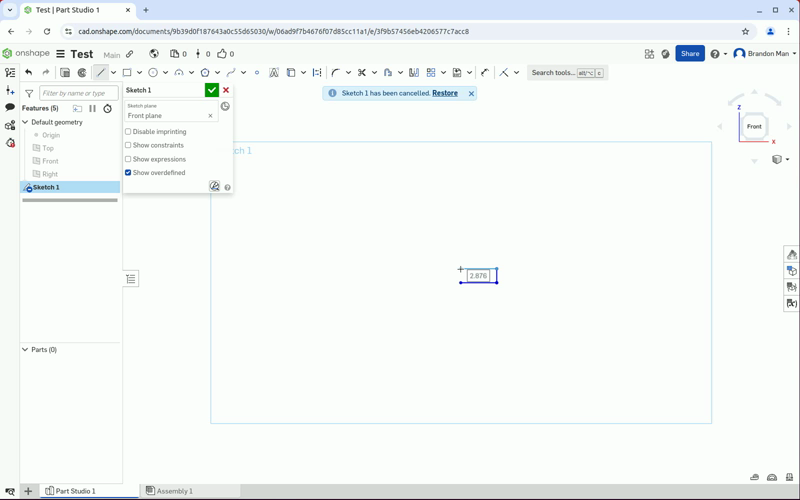
click(460, 268)
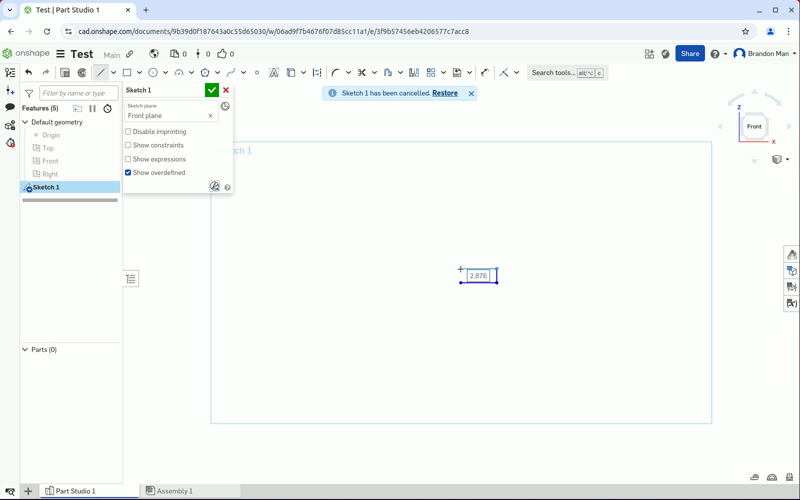
key_up(shift)
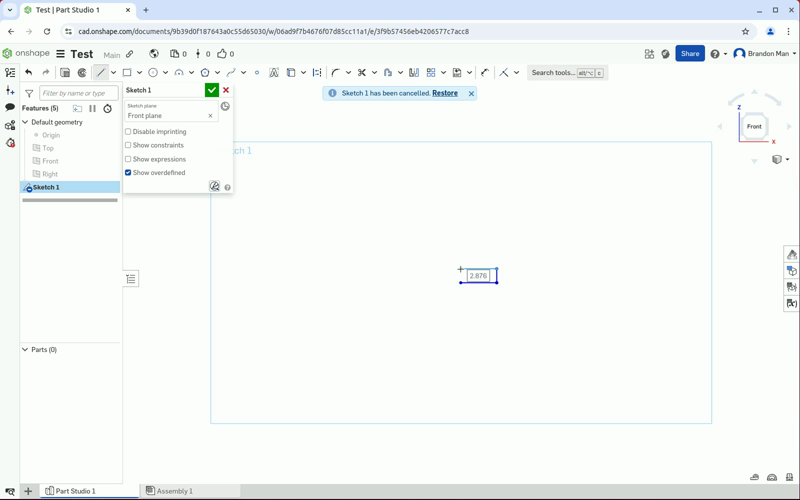
mouse_move(490, 268)
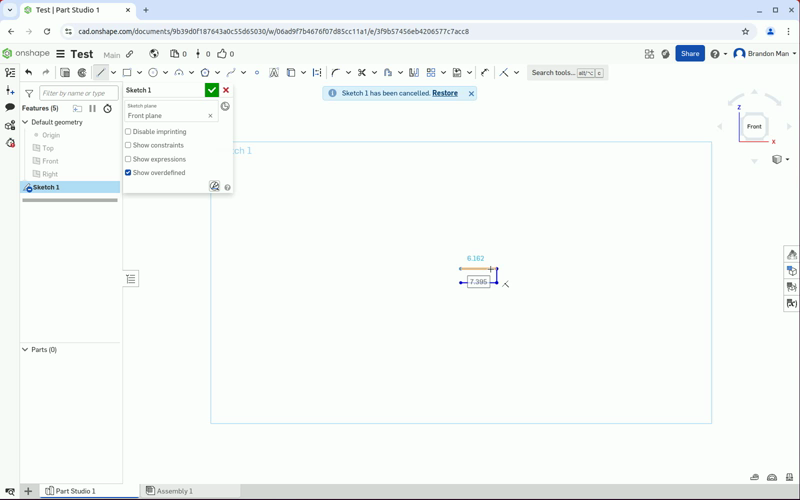
key_down(shift)
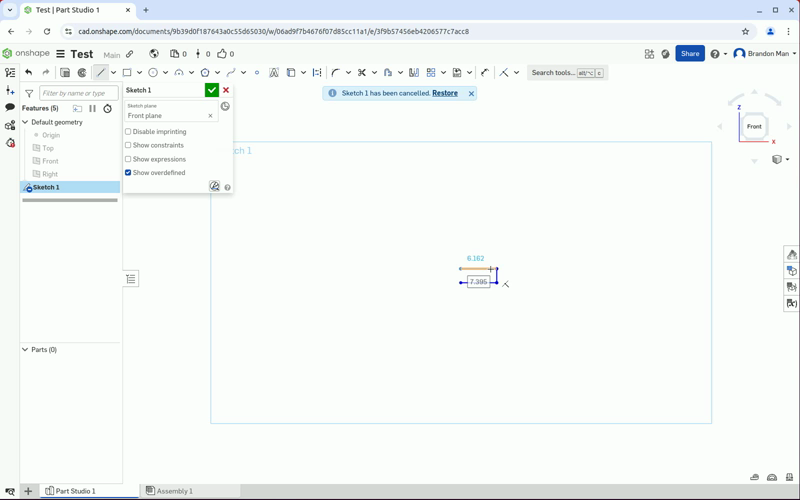
mouse_move(460, 282)
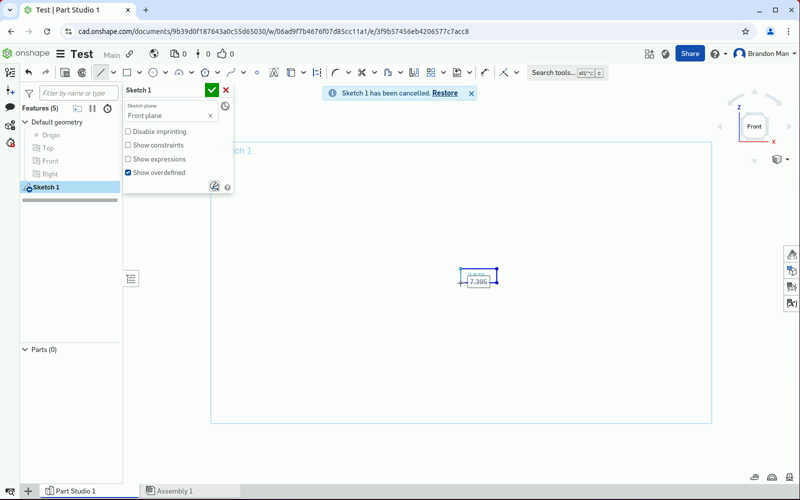
key_up(shift)
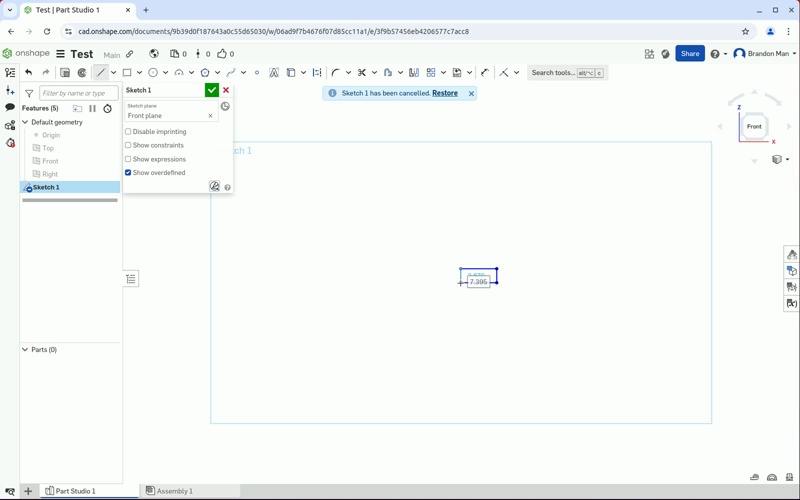
click(460, 282)
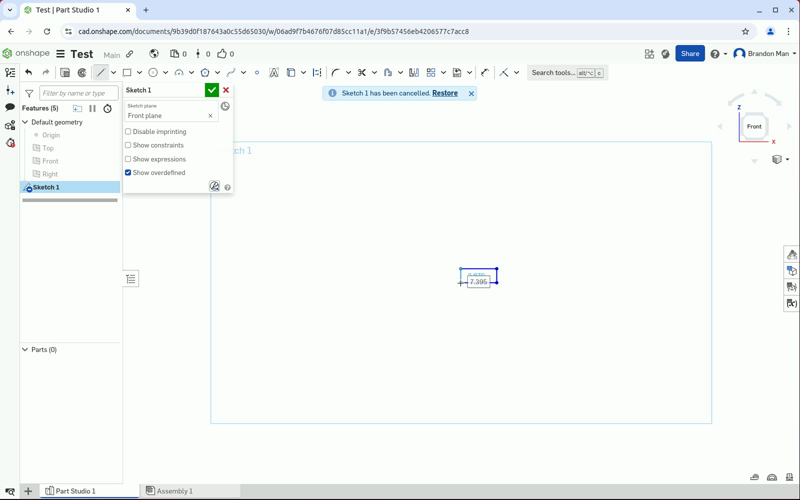
key(esc)
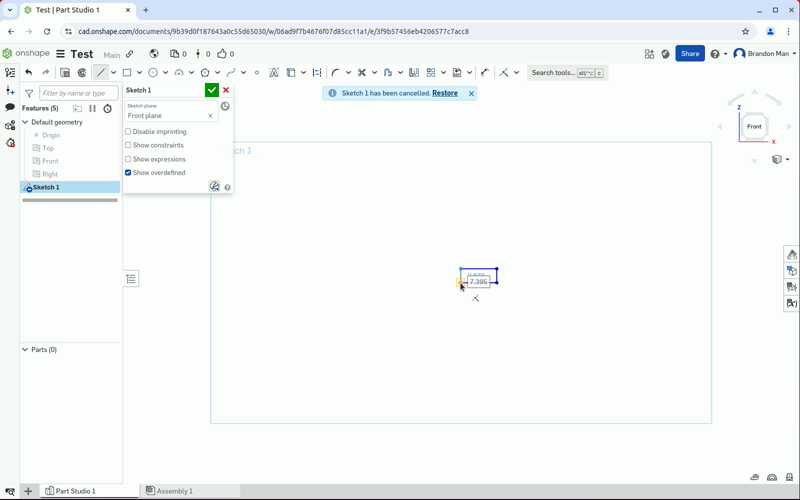
key(l)
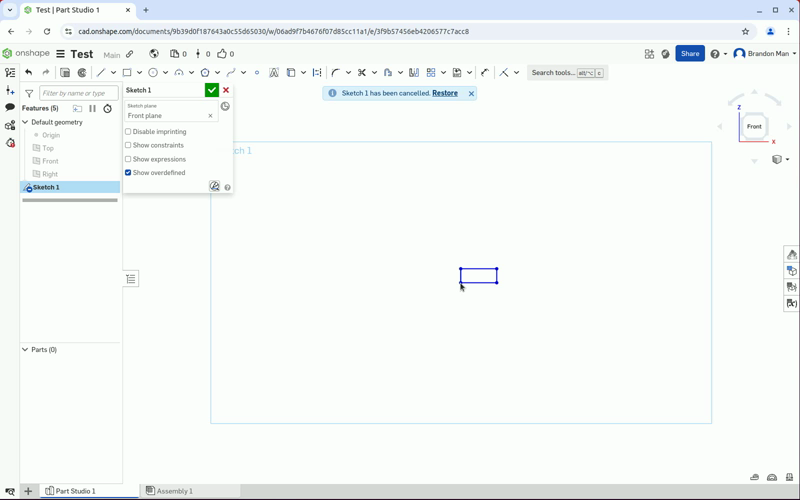
key_down(shift)
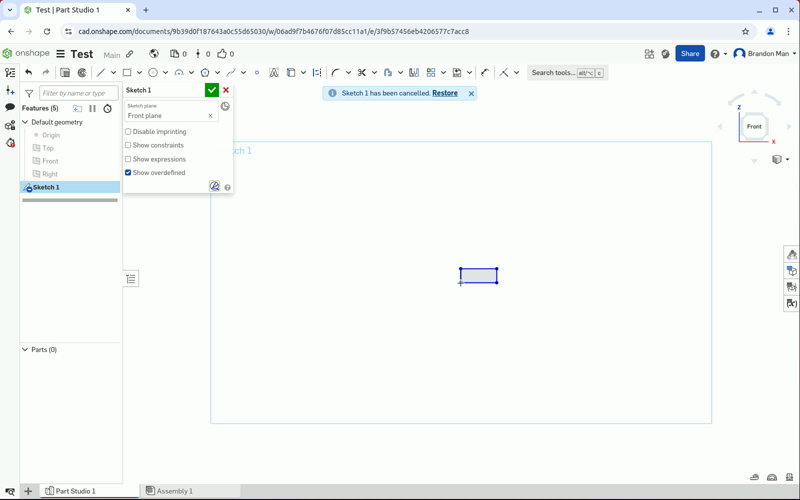
mouse_move(462, 281)
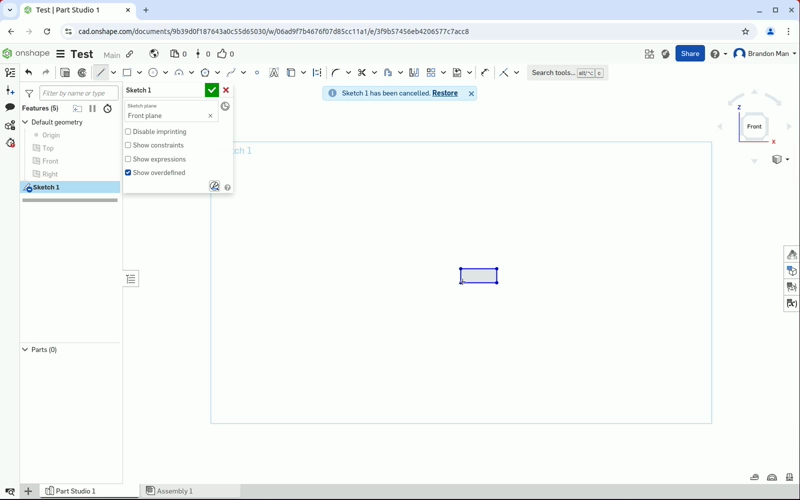
scroll(6)
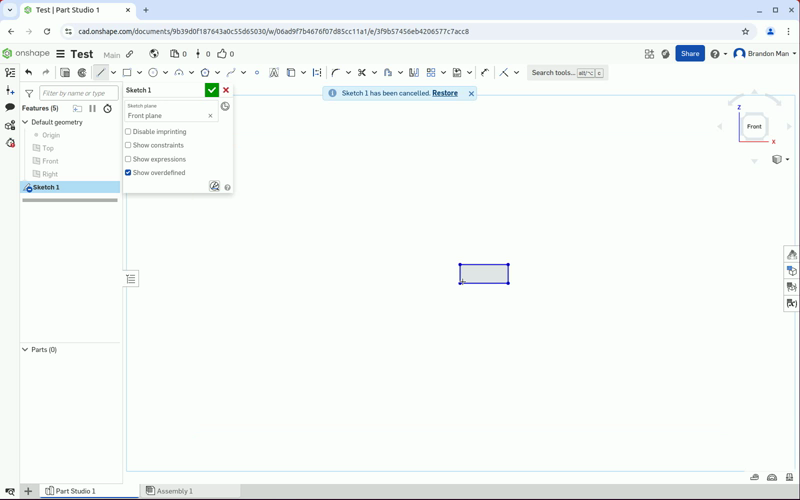
scroll(6)
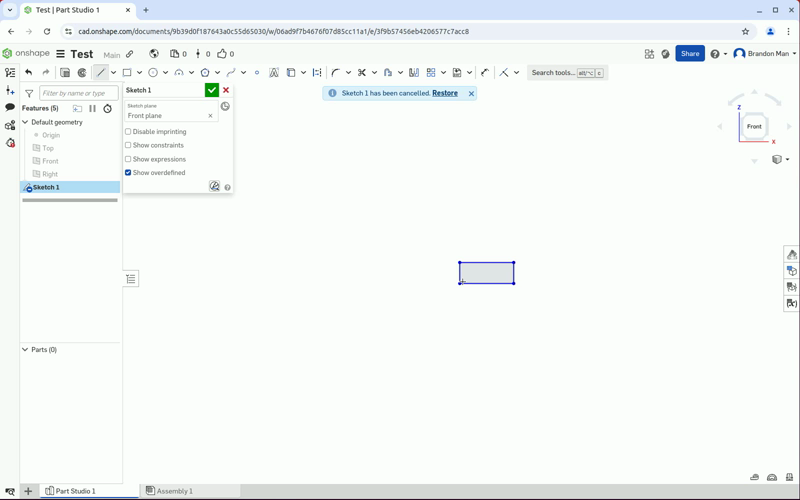
scroll(6)
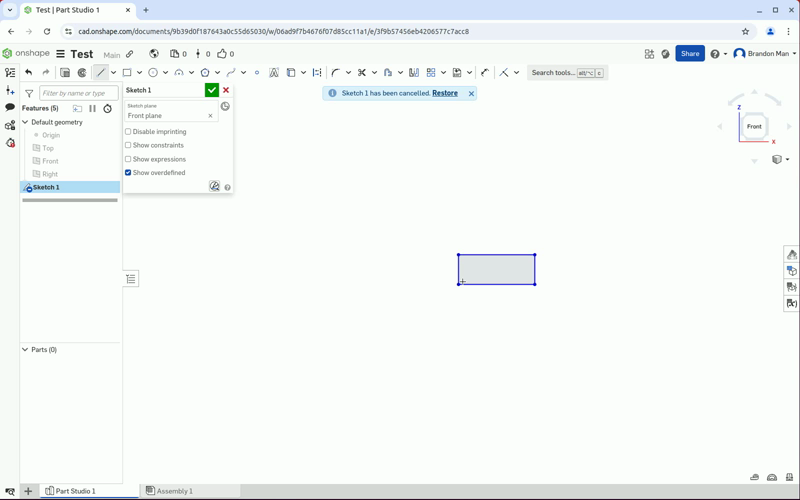
scroll(6)
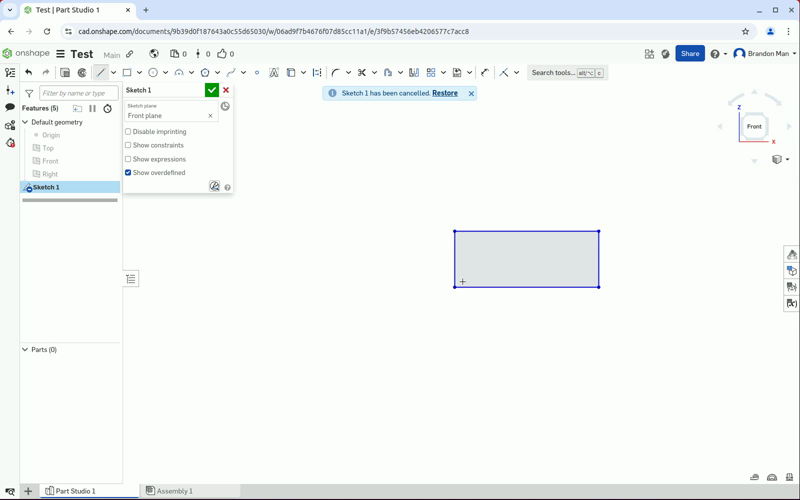
scroll(6)
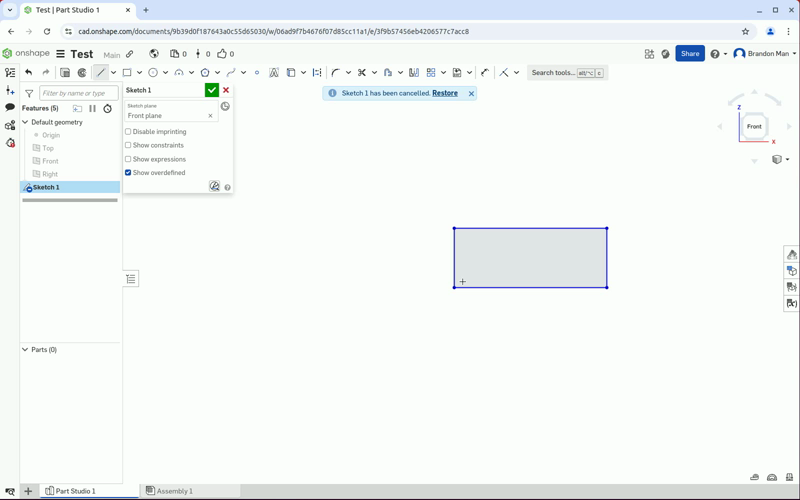
scroll(6)
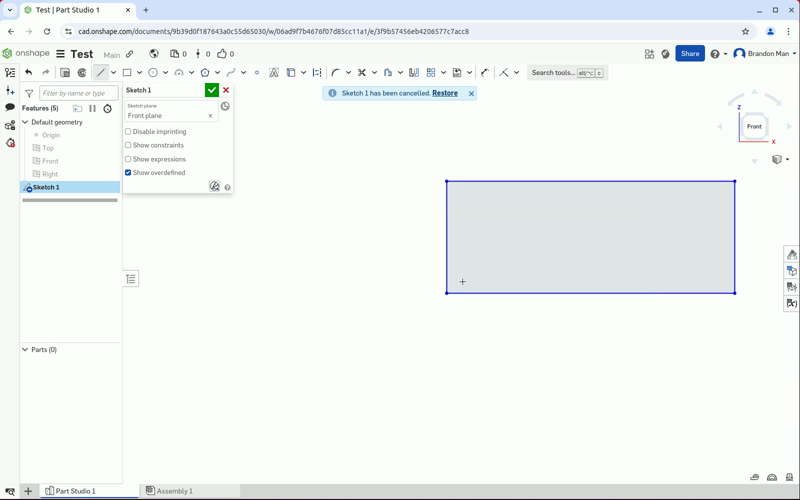
scroll(6)
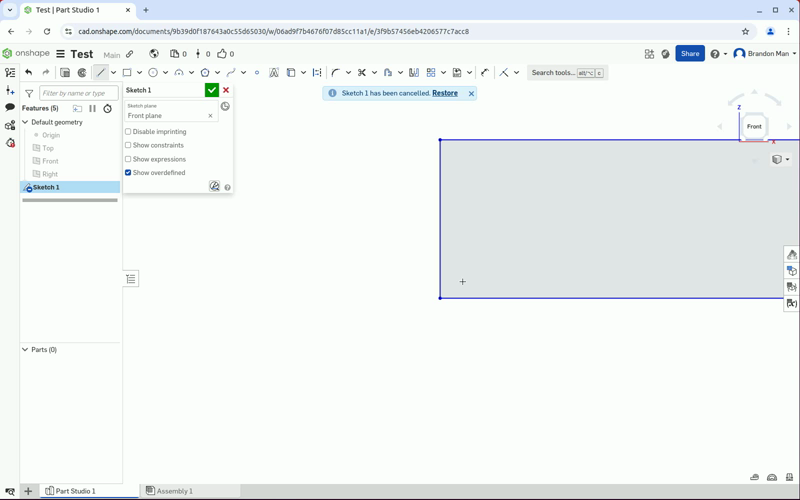
click(462, 281)
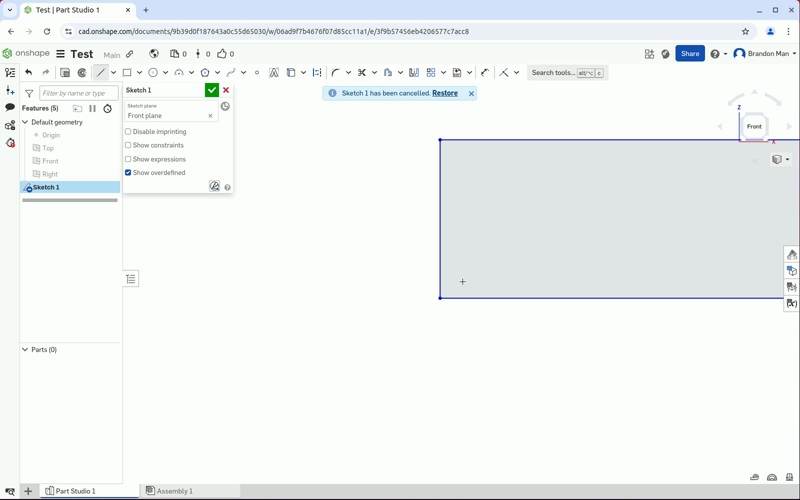
scroll(-6)
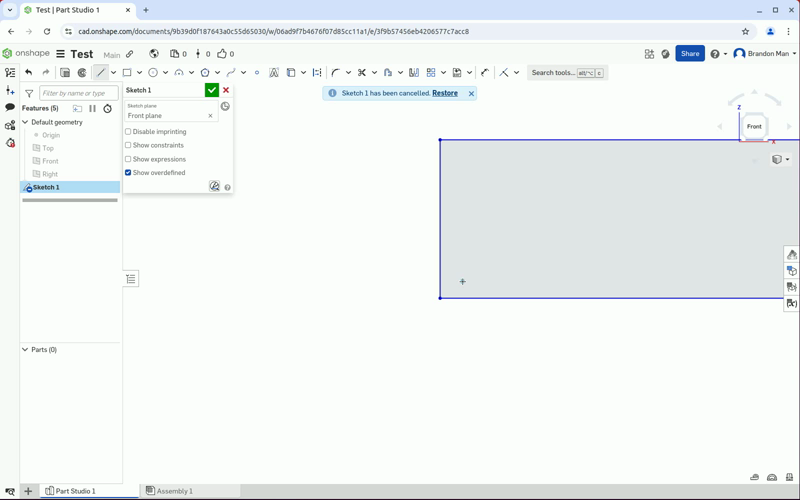
scroll(-6)
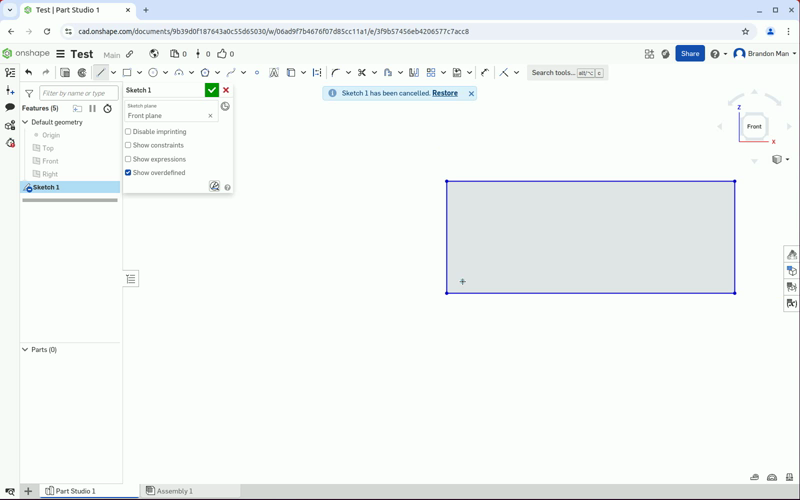
scroll(-6)
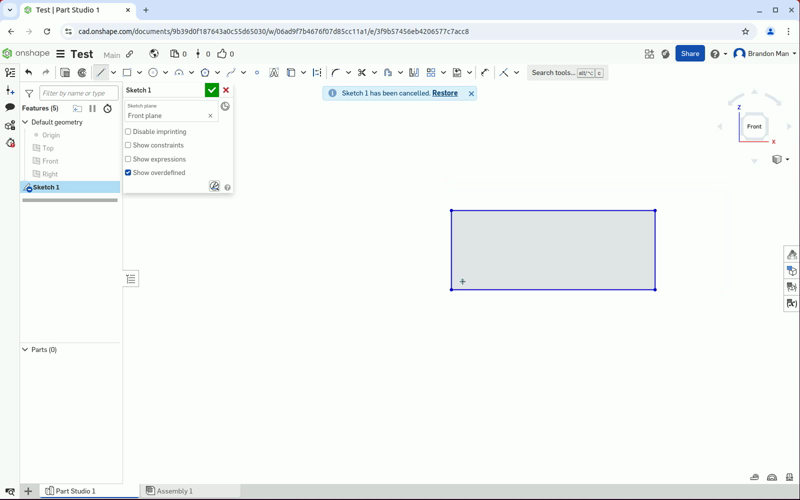
scroll(-6)
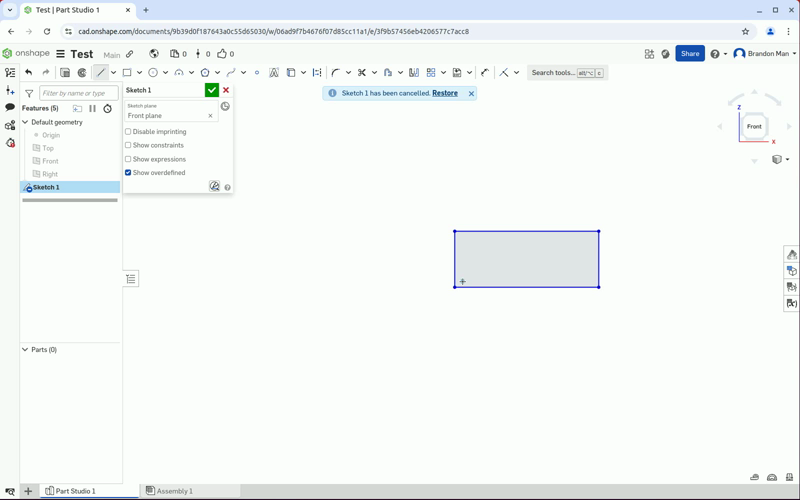
scroll(-6)
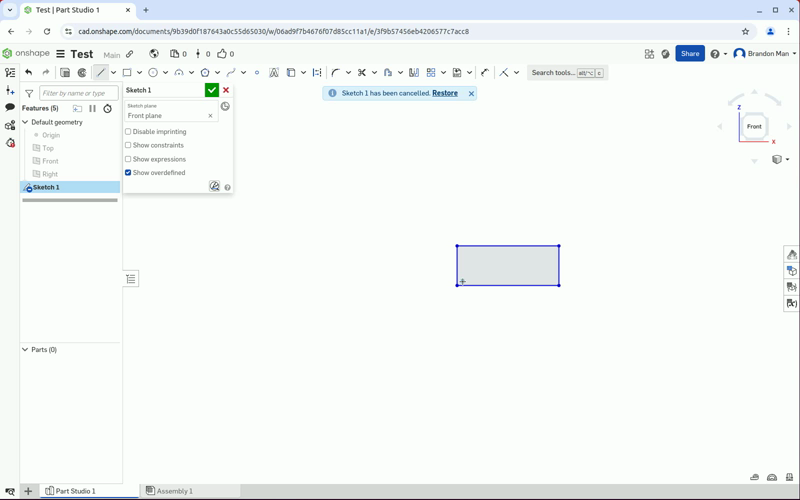
scroll(-6)
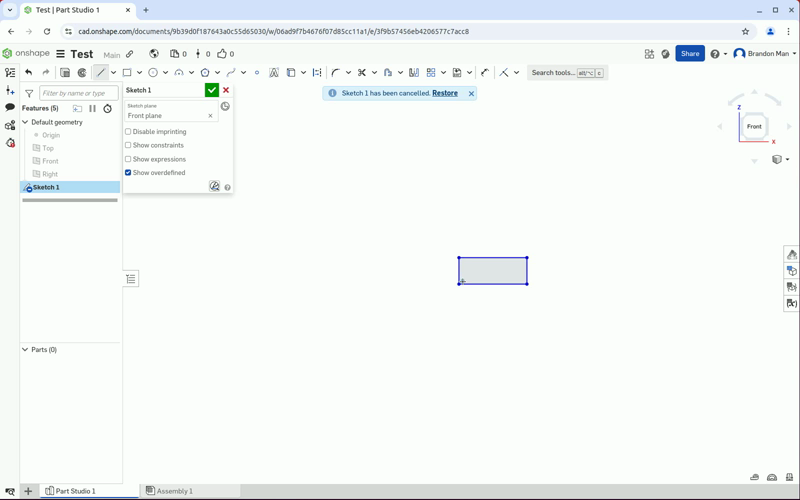
scroll(-6)
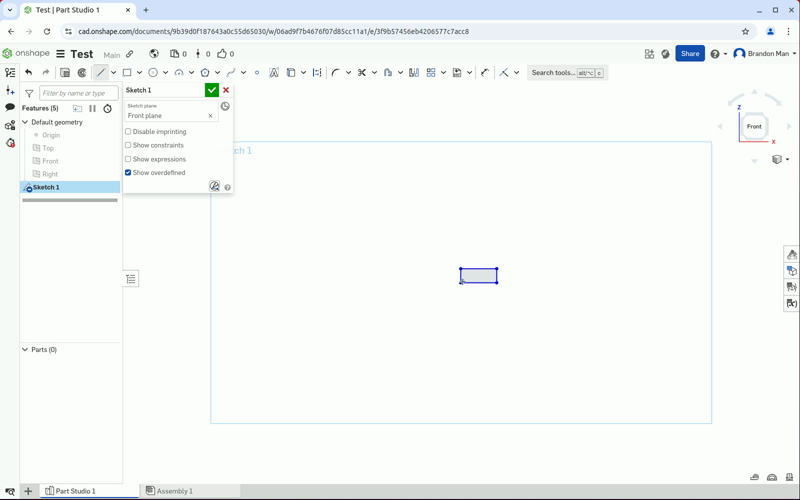
key_up(shift)
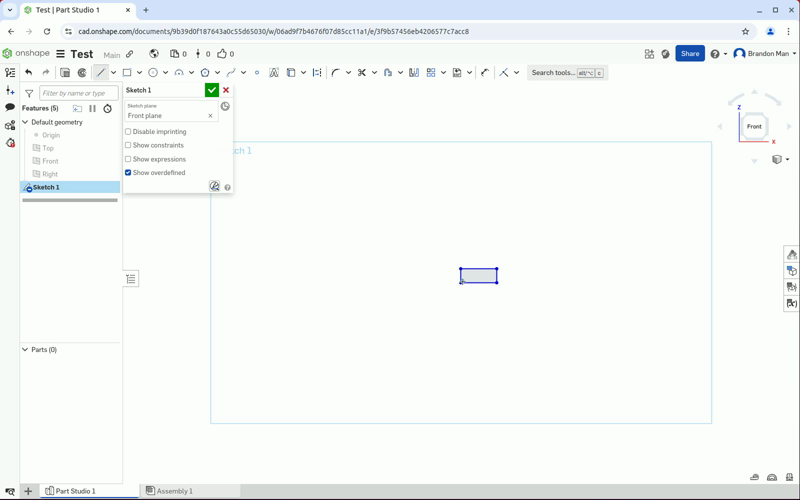
key_down(shift)
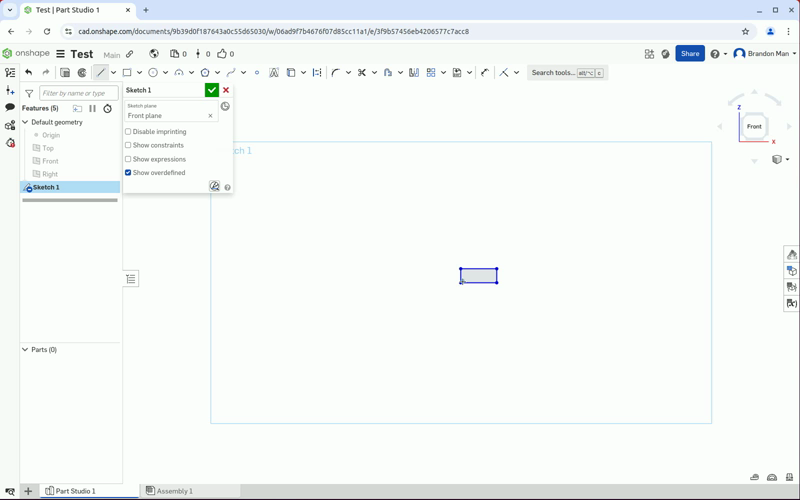
mouse_move(492, 281)
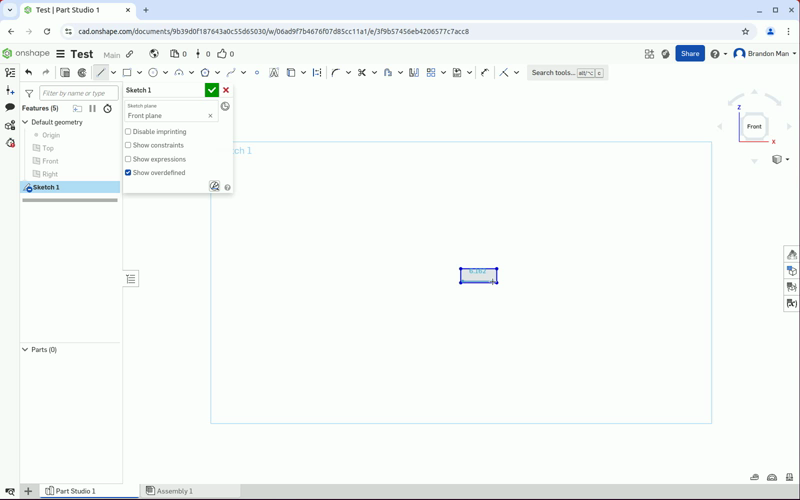
mouse_move(495, 281)
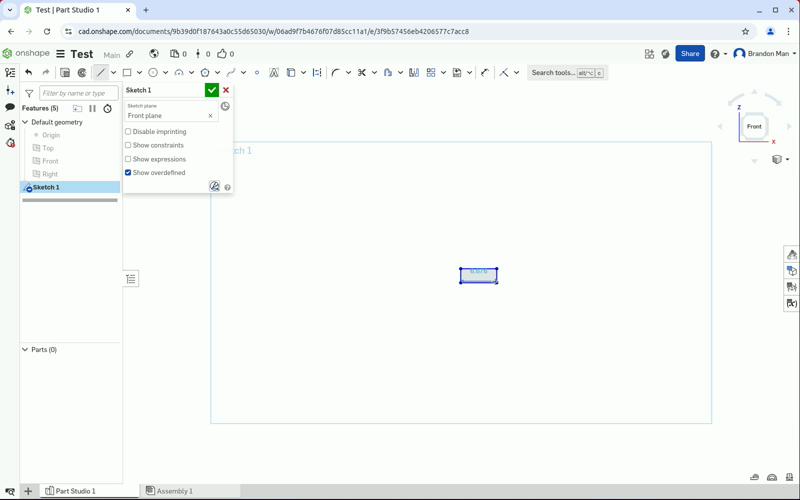
scroll(6)
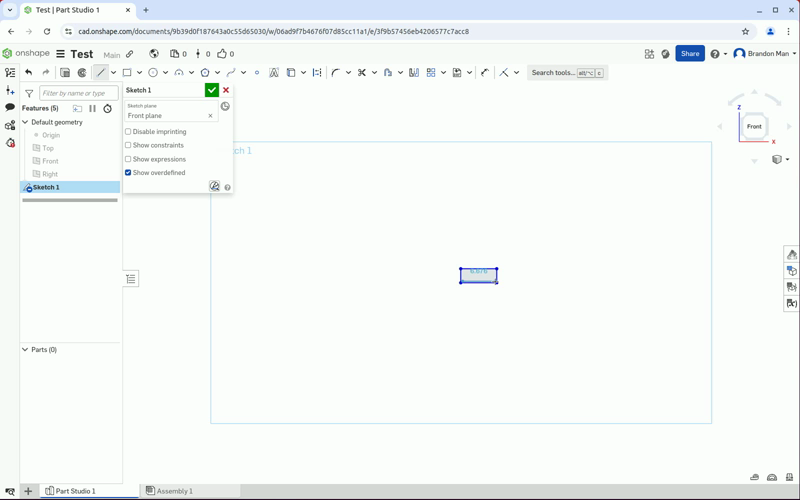
scroll(6)
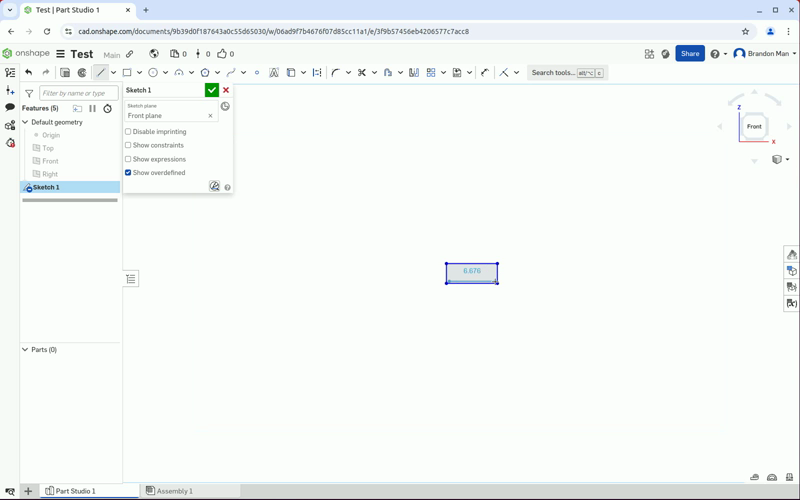
scroll(6)
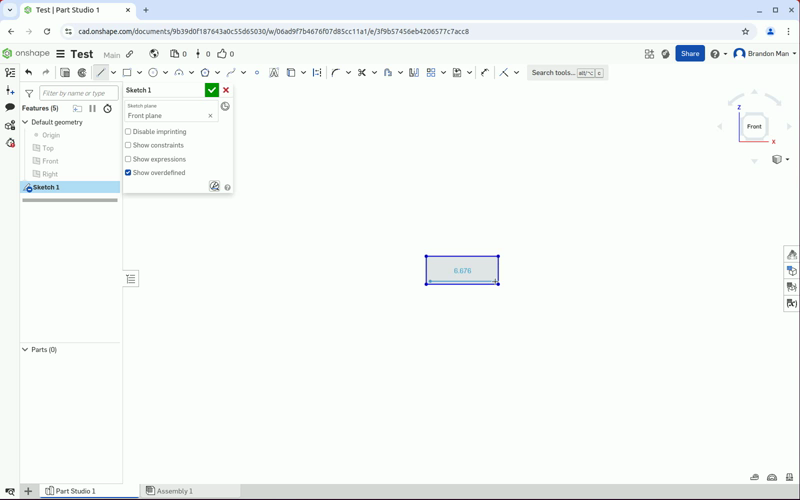
scroll(6)
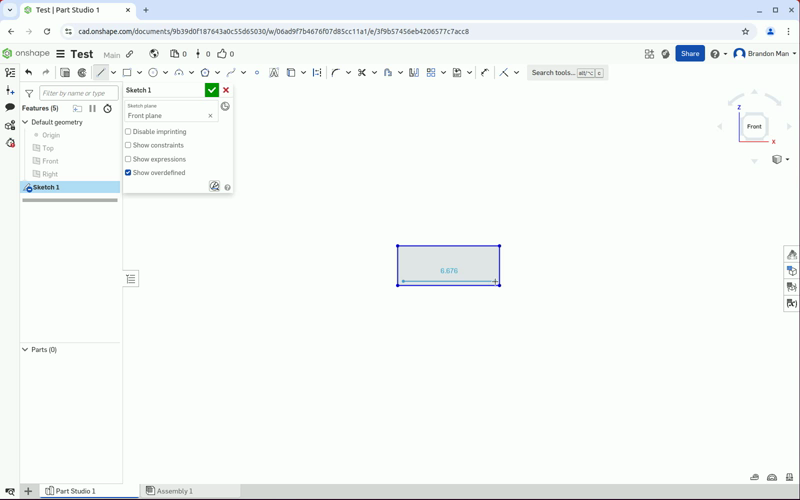
scroll(6)
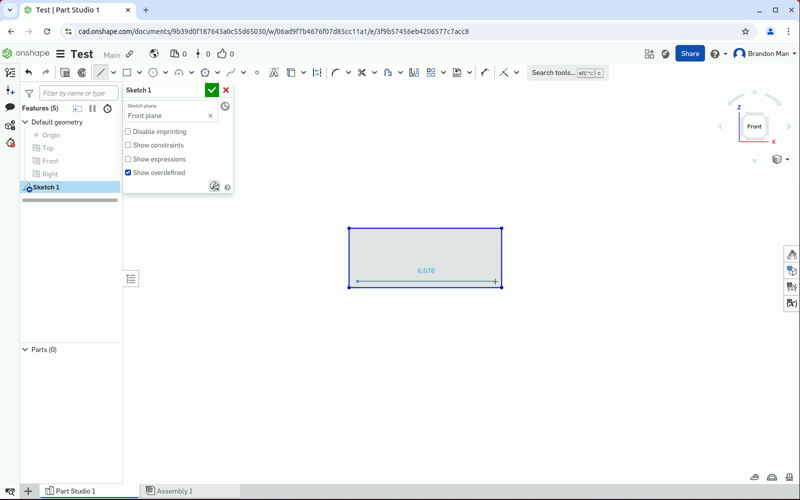
scroll(6)
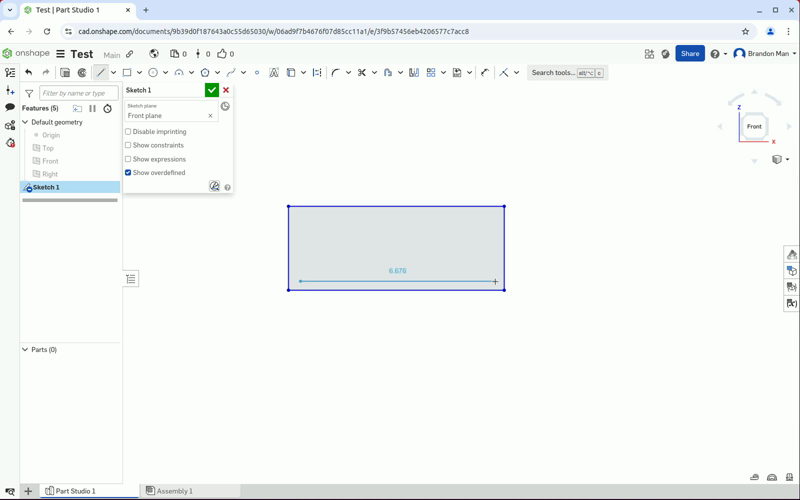
scroll(6)
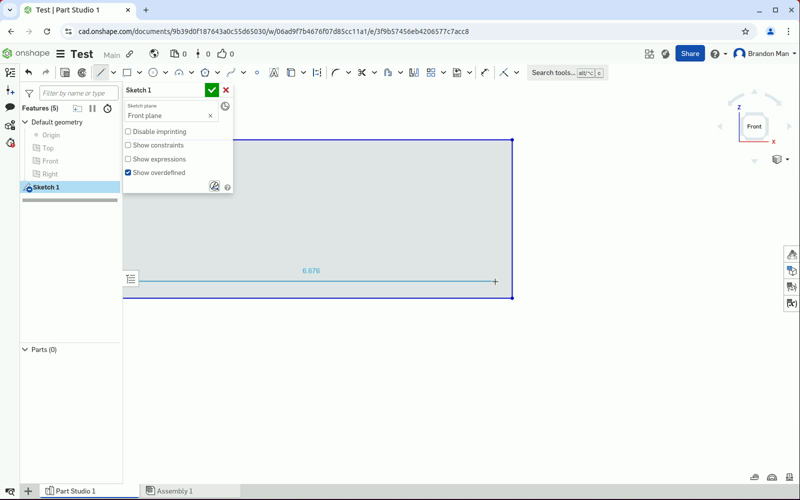
click(495, 281)
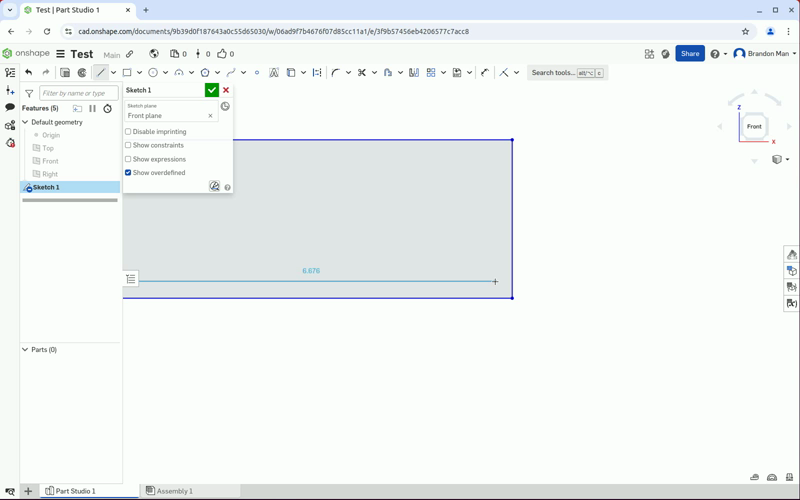
scroll(-6)
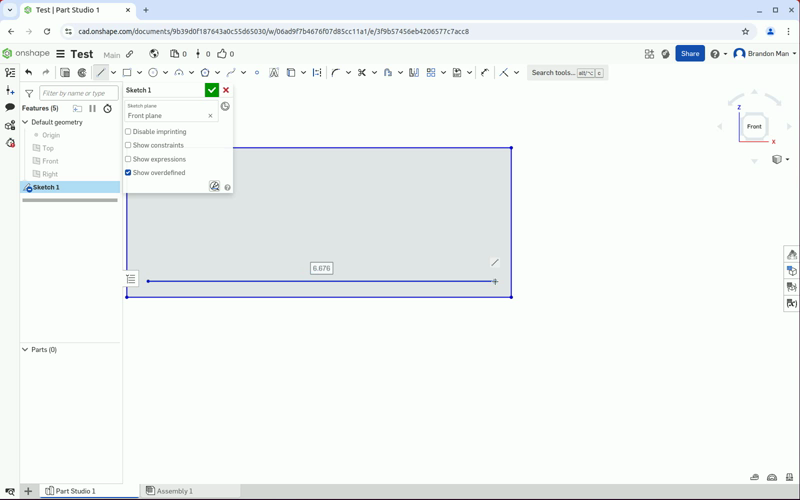
scroll(-6)
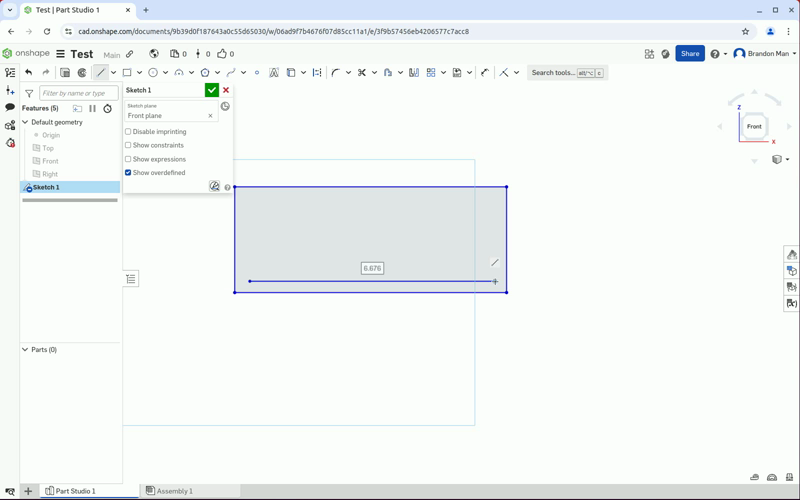
scroll(-6)
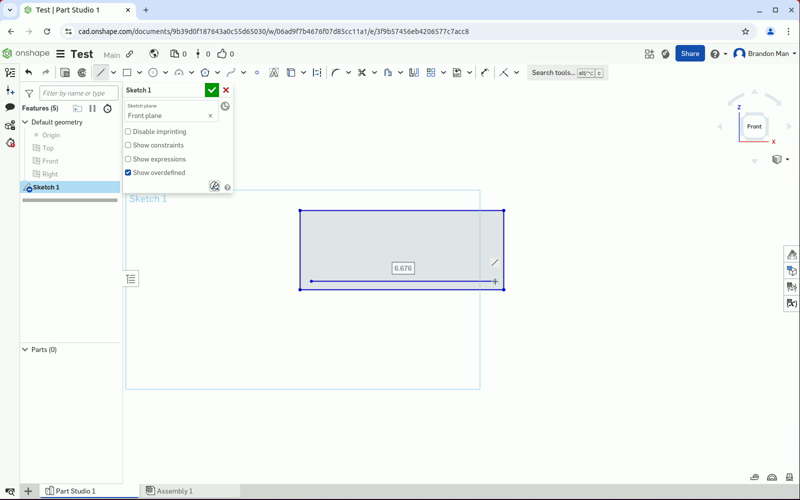
scroll(-6)
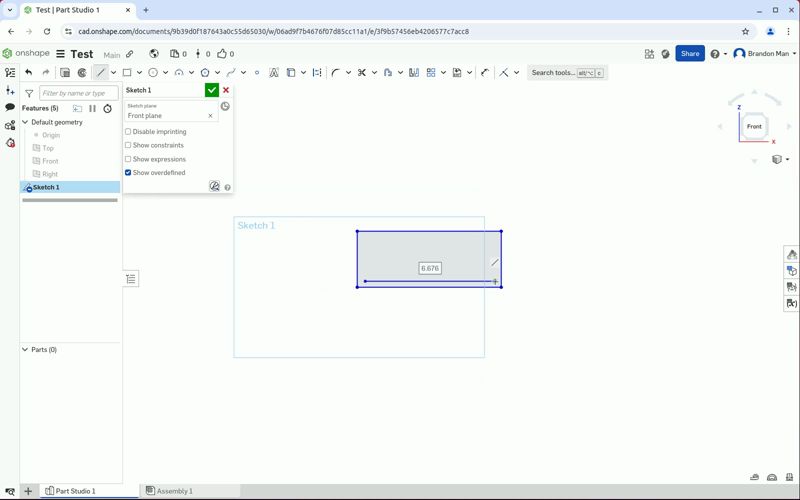
scroll(-6)
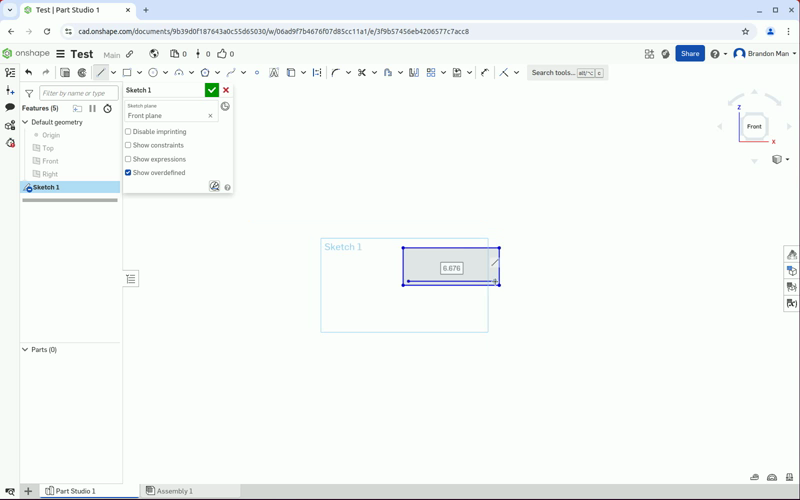
scroll(-6)
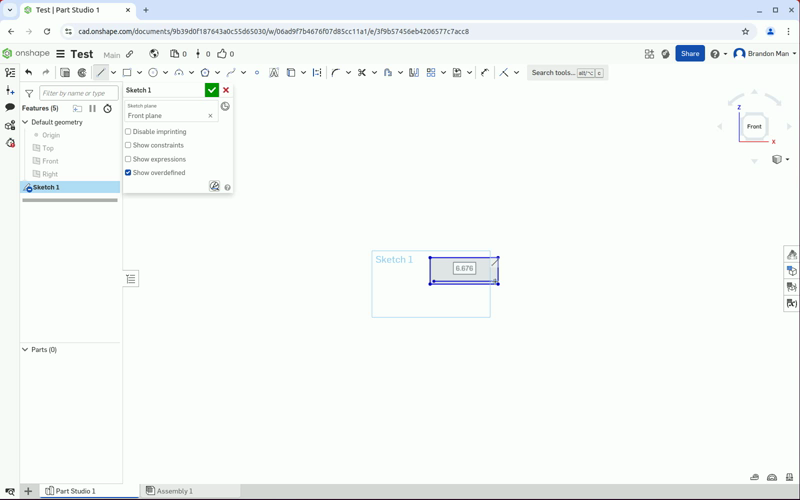
scroll(-6)
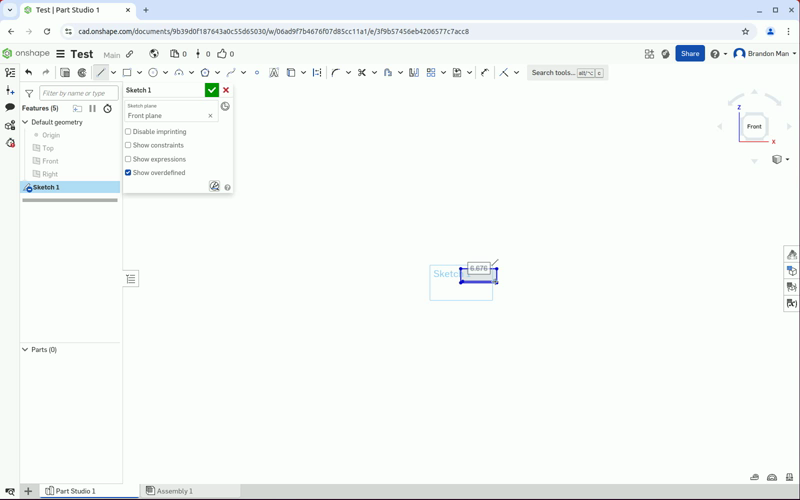
key_up(shift)
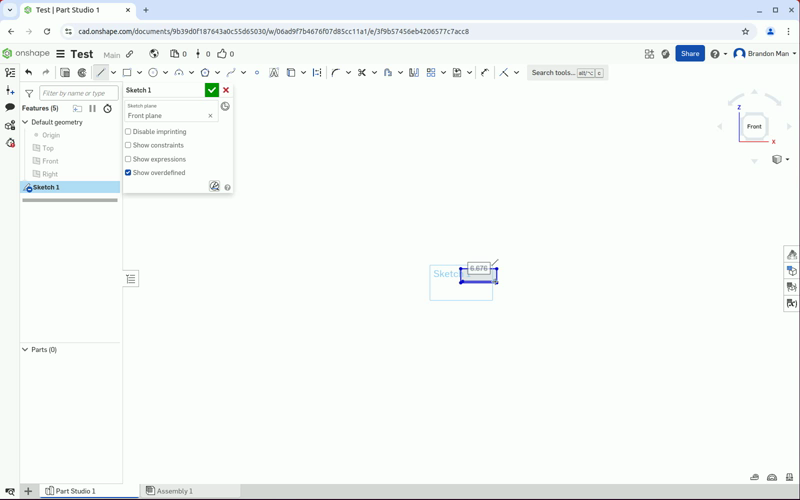
key_down(shift)
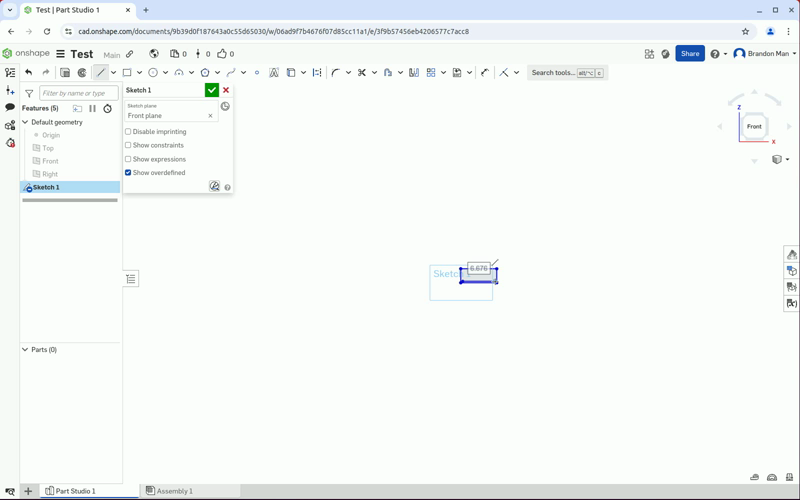
mouse_move(525, 281)
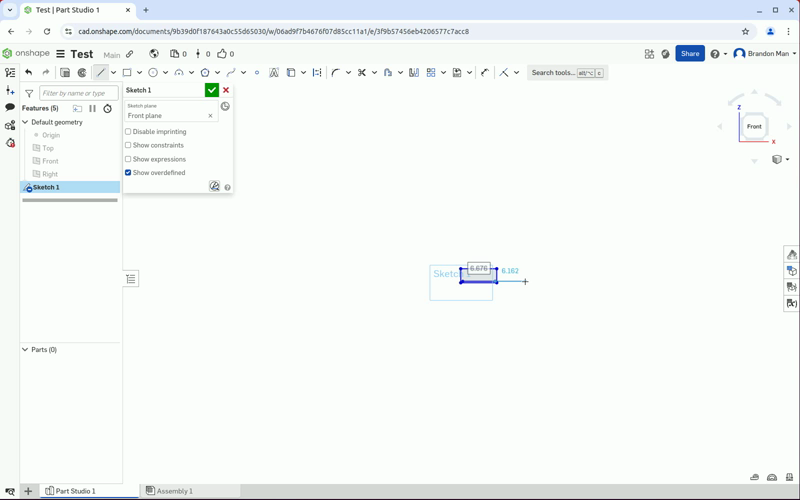
mouse_move(495, 270)
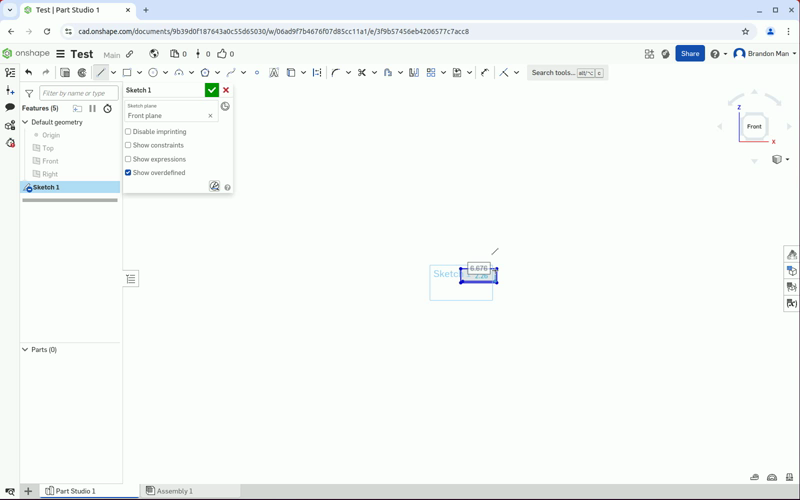
scroll(6)
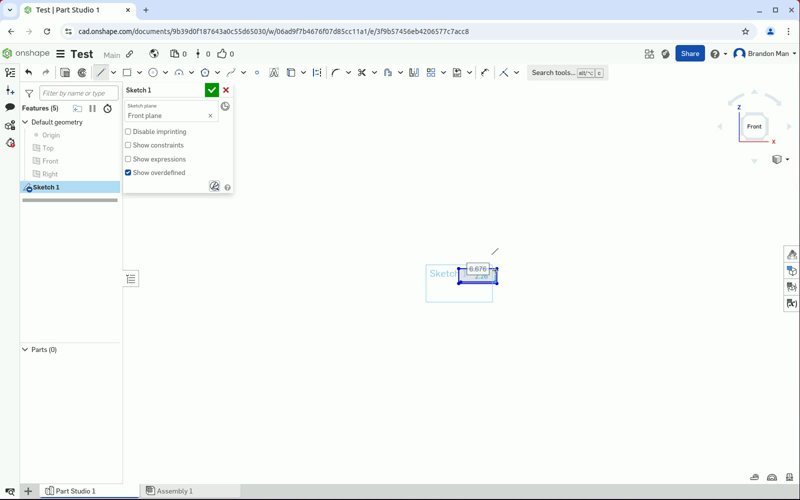
scroll(6)
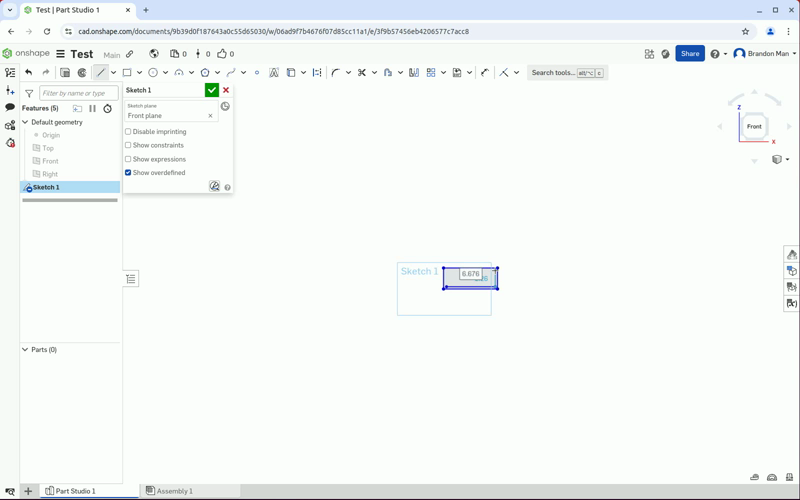
scroll(6)
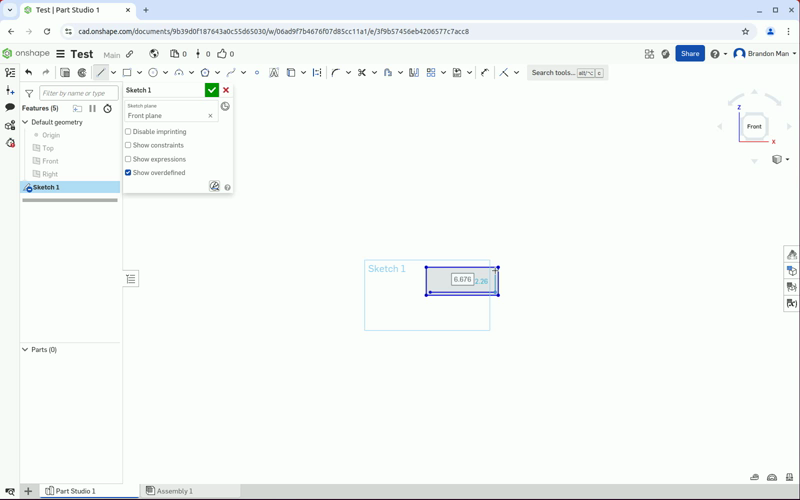
scroll(6)
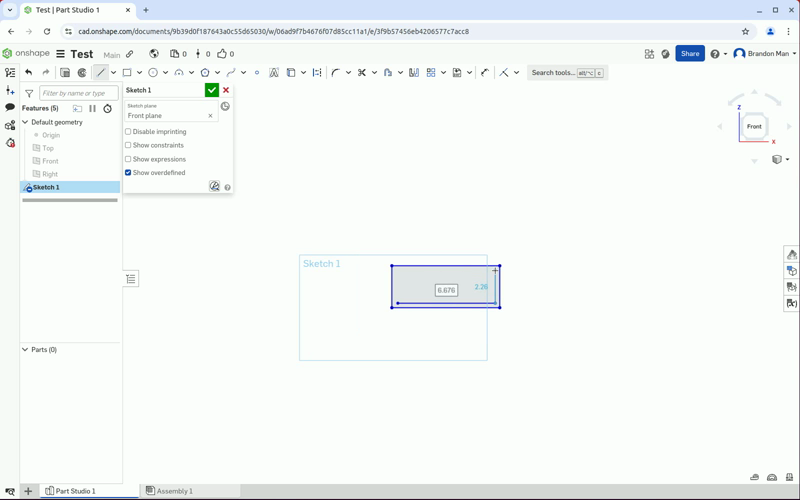
scroll(6)
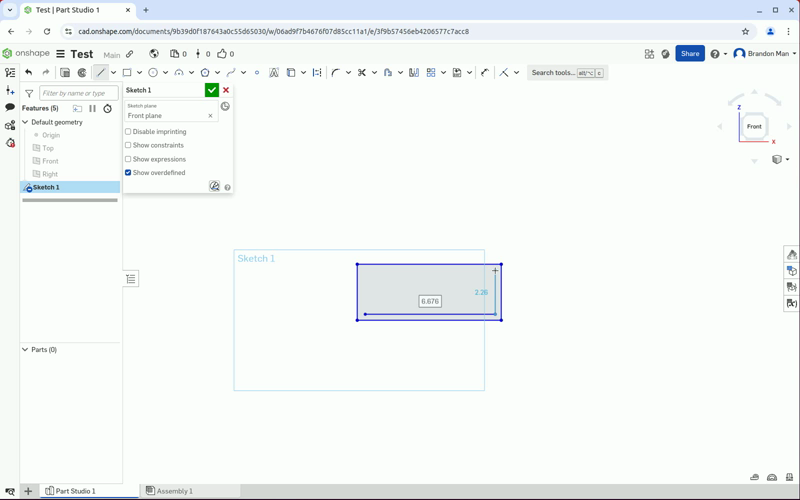
scroll(6)
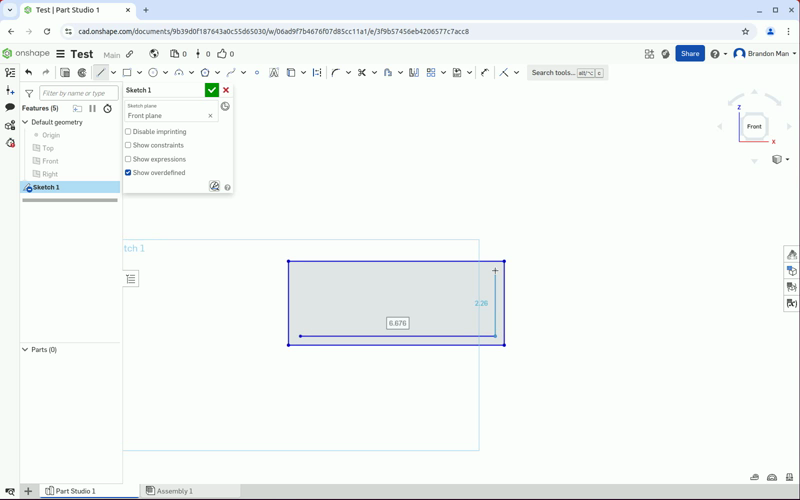
scroll(6)
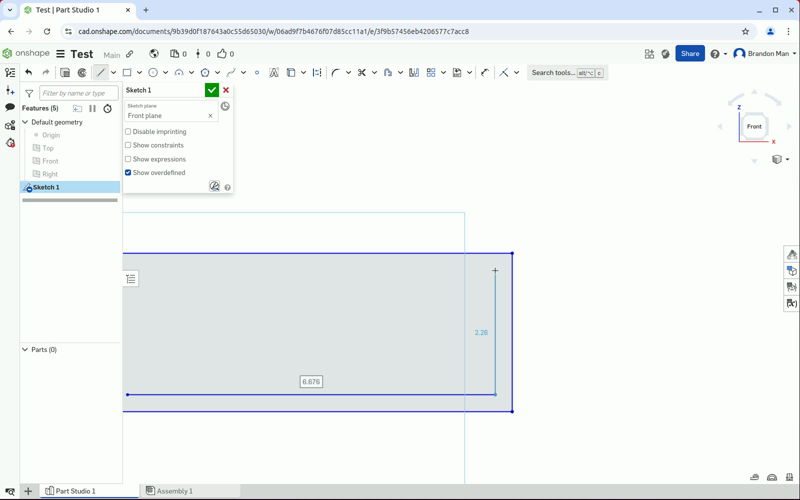
click(495, 270)
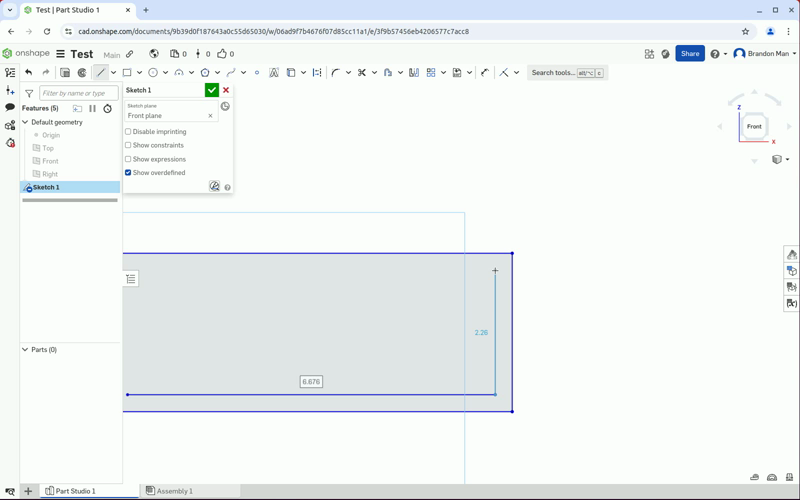
scroll(-6)
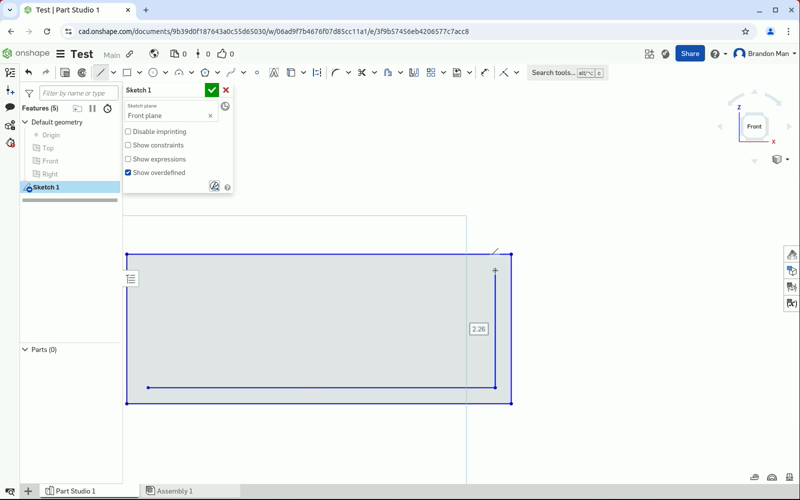
scroll(-6)
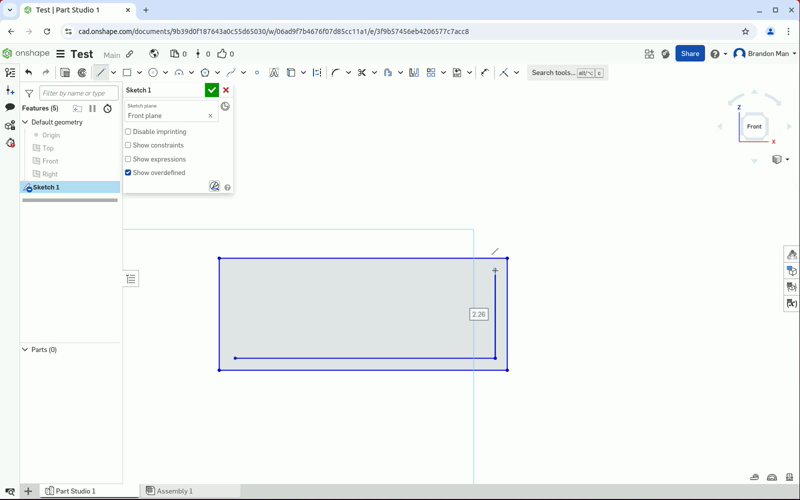
scroll(-6)
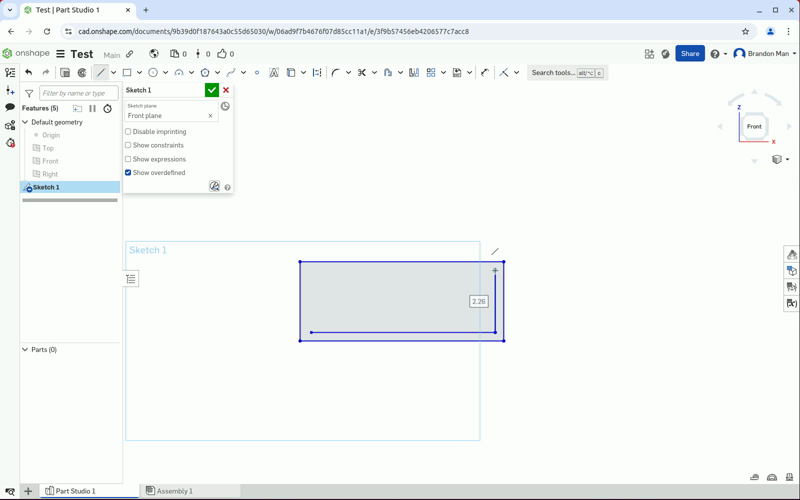
scroll(-6)
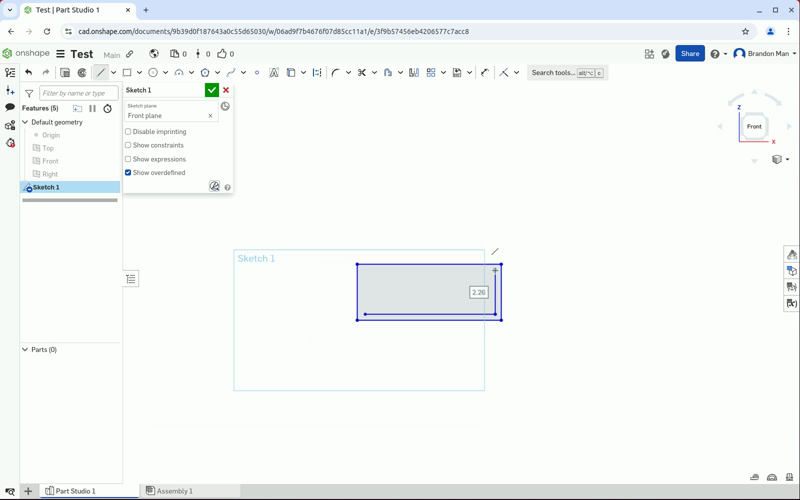
scroll(-6)
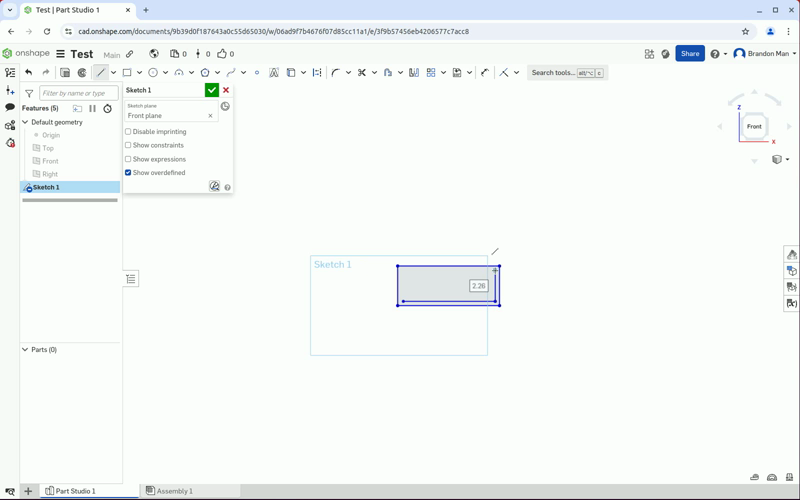
scroll(-6)
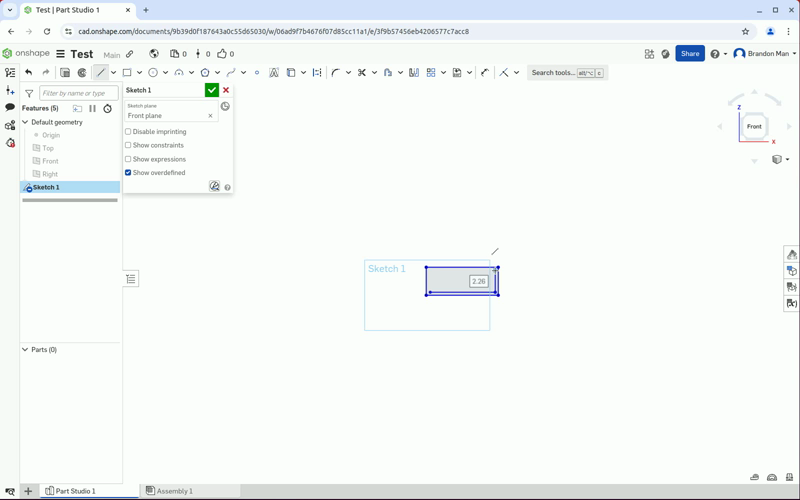
scroll(-6)
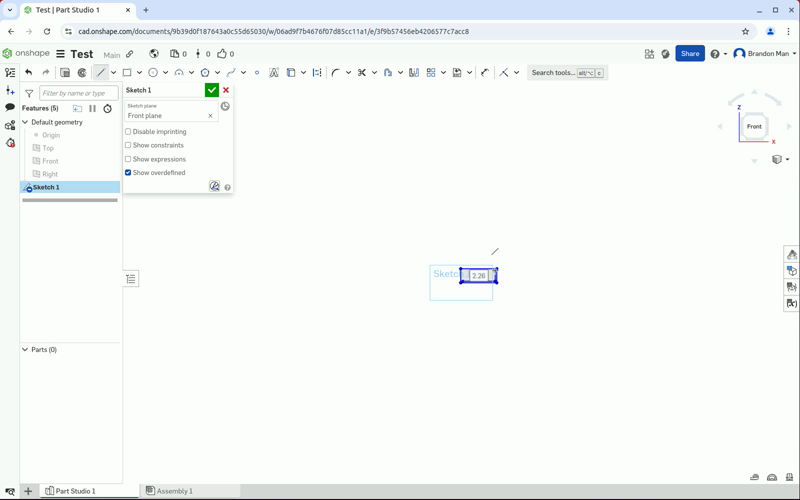
key_up(shift)
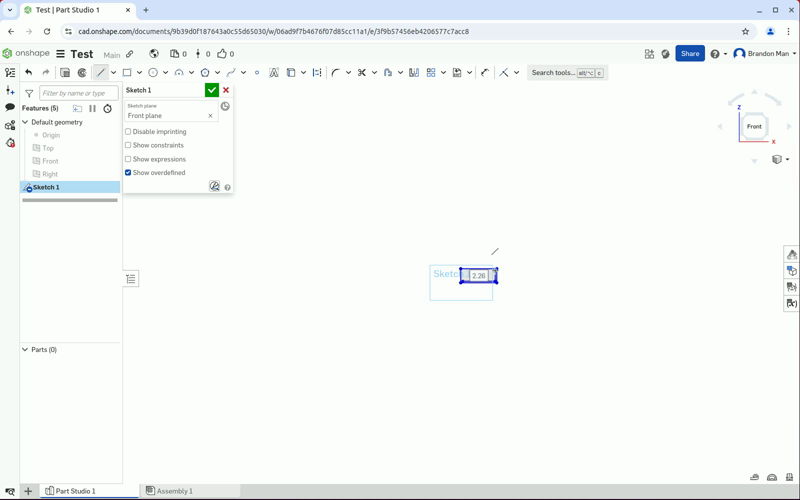
key_down(shift)
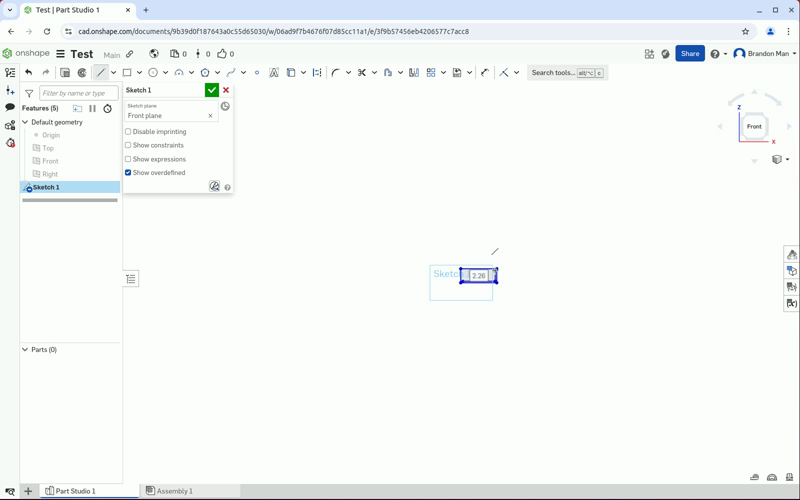
mouse_move(525, 270)
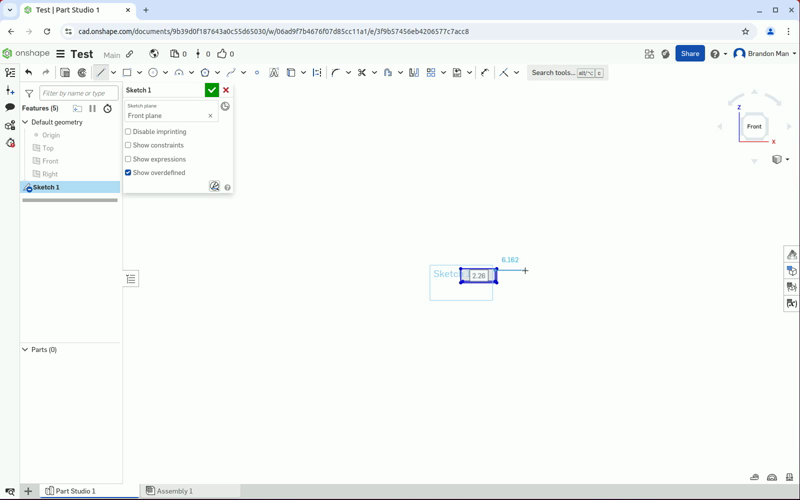
mouse_move(462, 270)
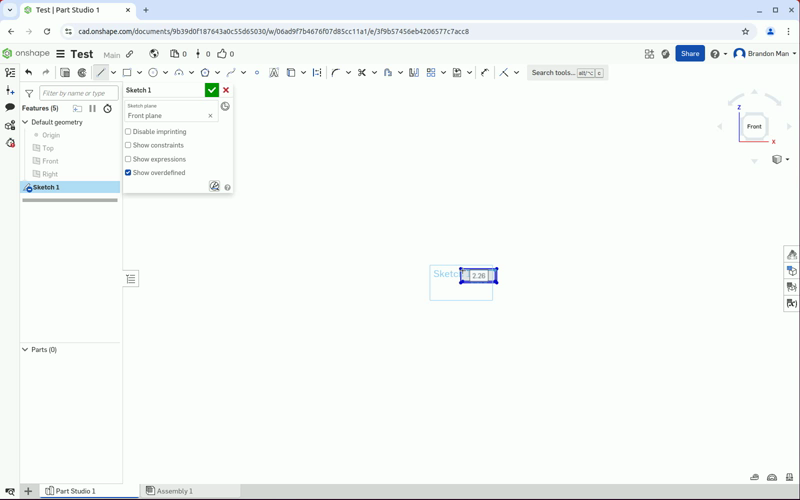
scroll(6)
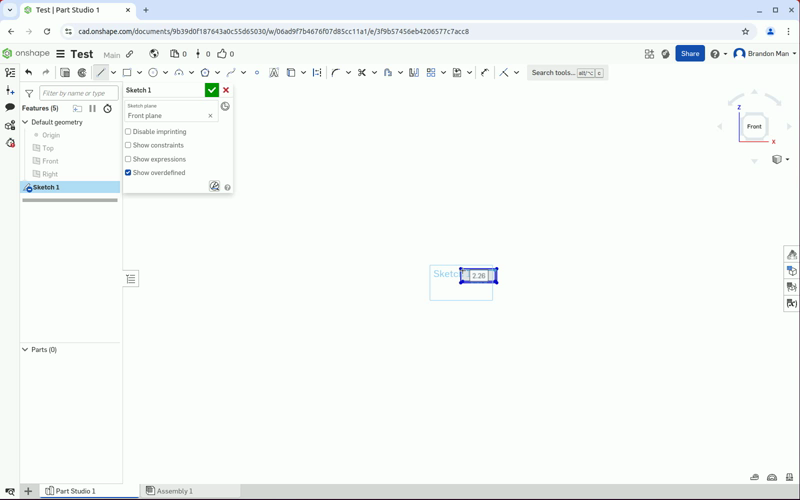
scroll(6)
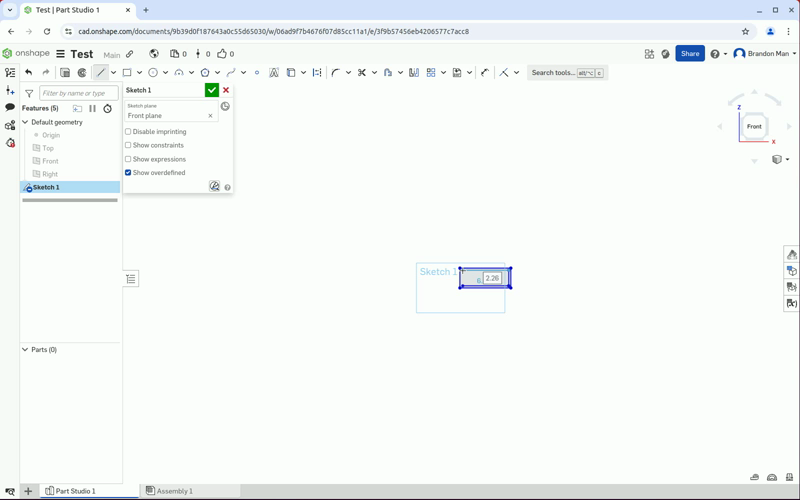
scroll(6)
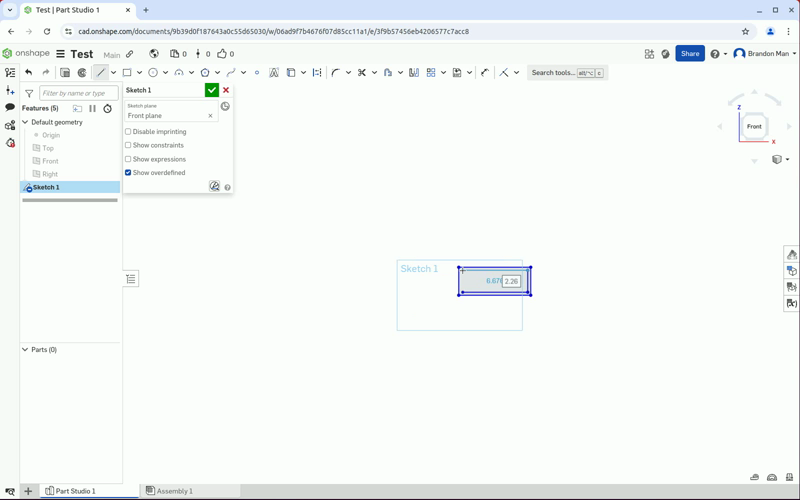
scroll(6)
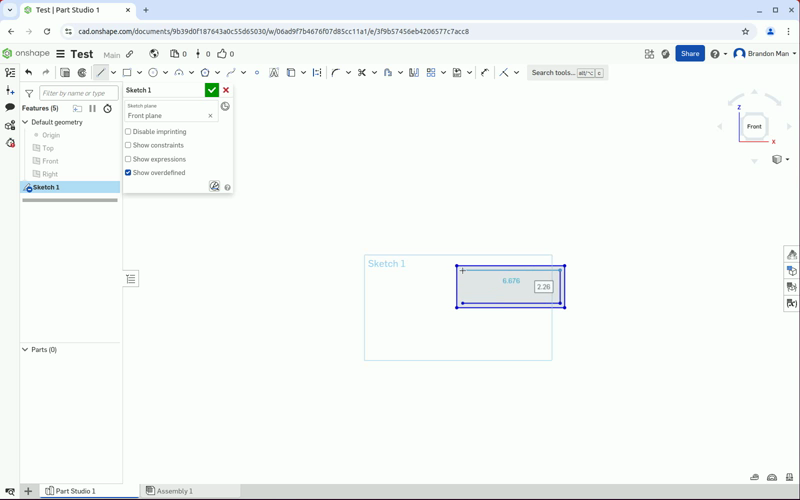
scroll(6)
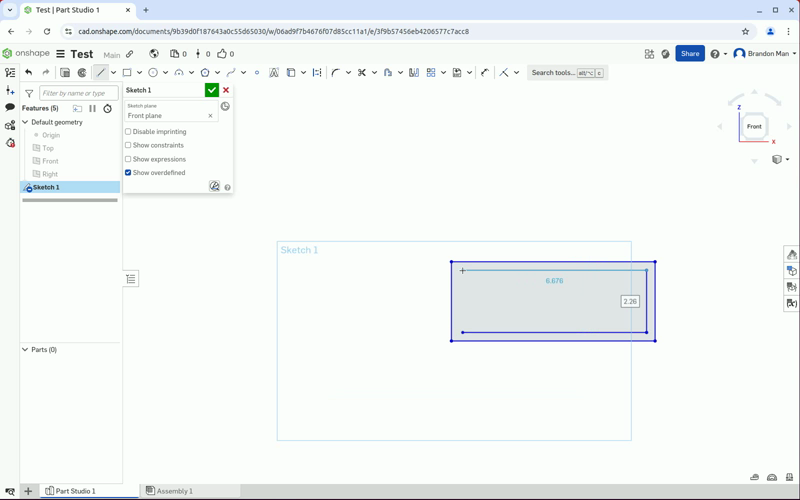
scroll(6)
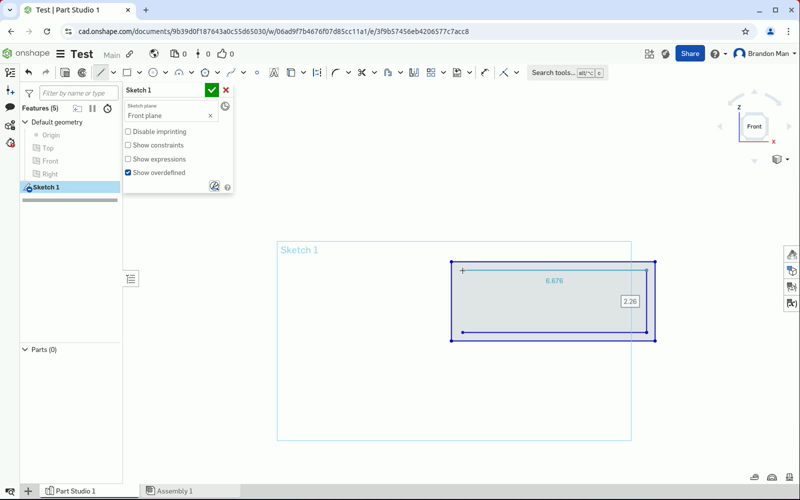
scroll(6)
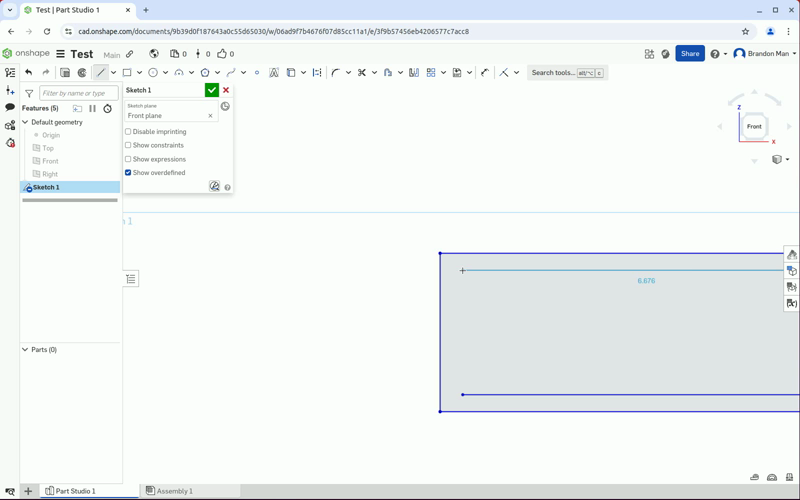
click(462, 270)
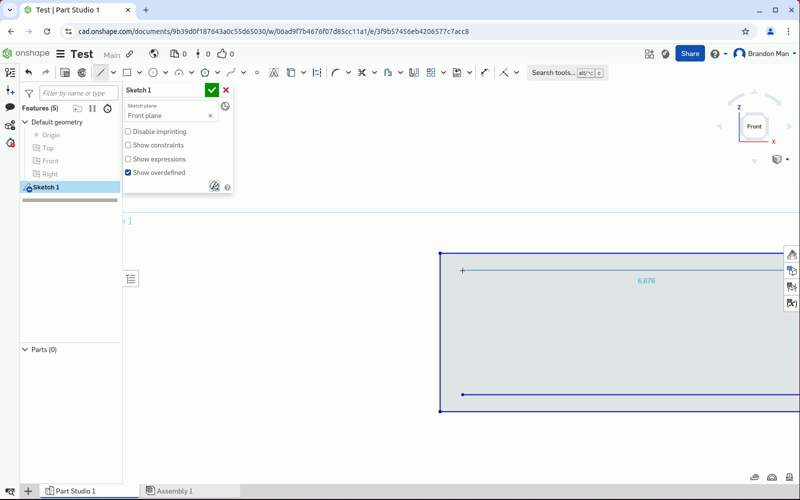
scroll(-6)
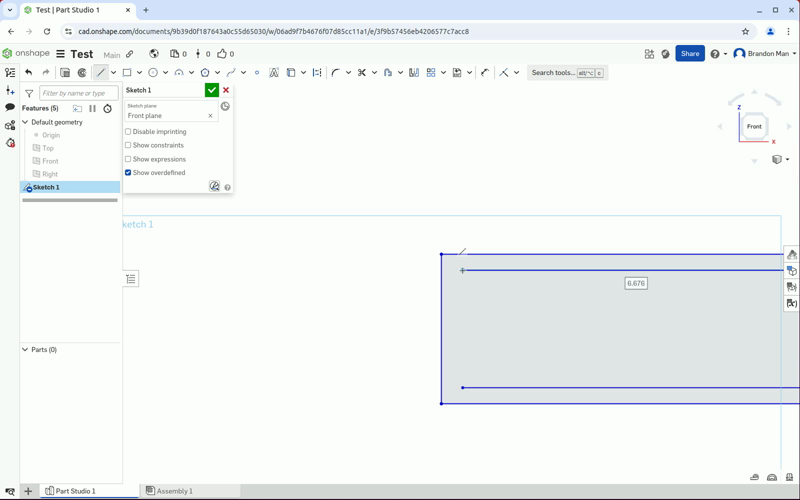
scroll(-6)
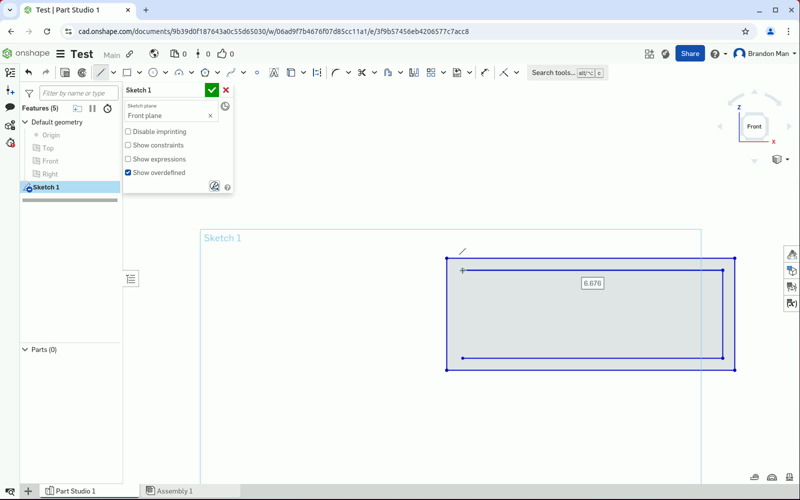
scroll(-6)
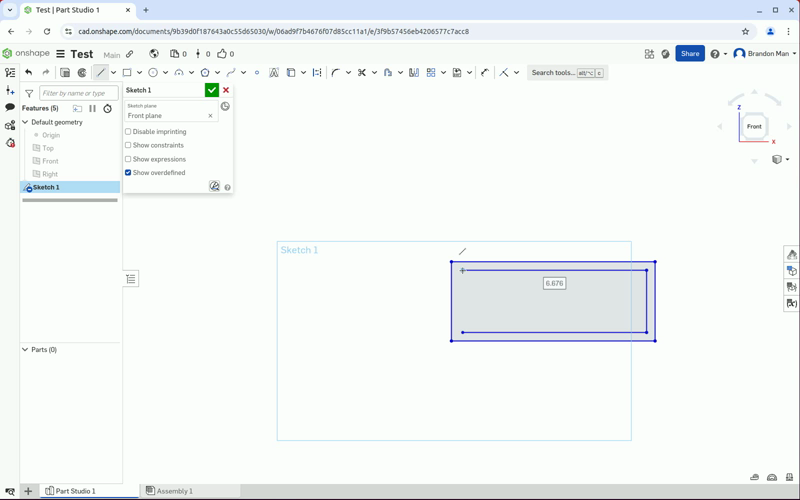
scroll(-6)
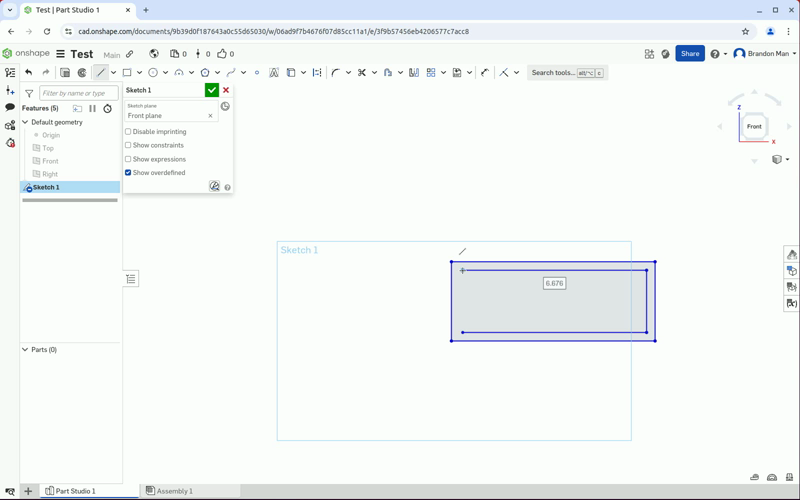
scroll(-6)
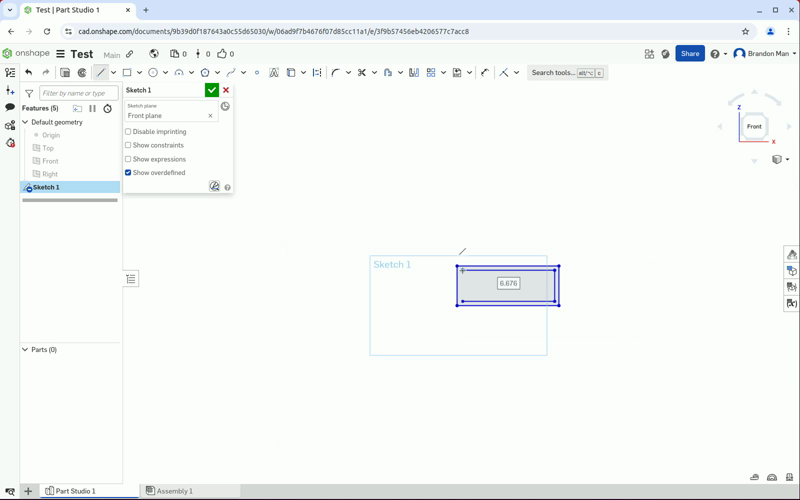
scroll(-6)
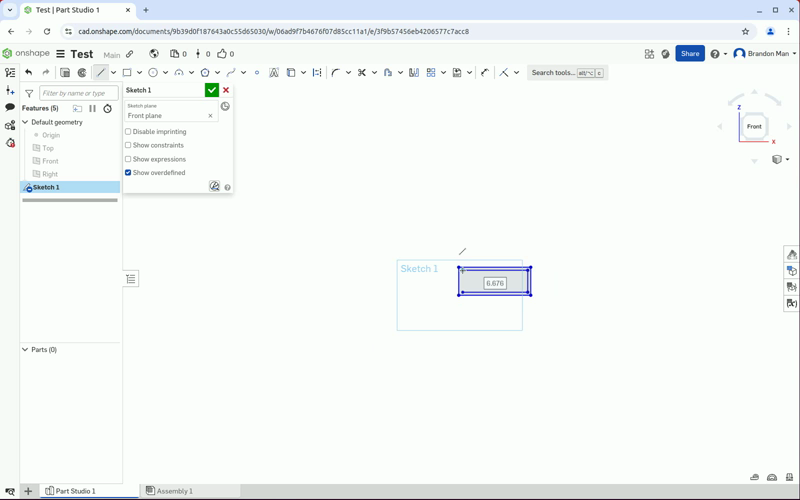
scroll(-6)
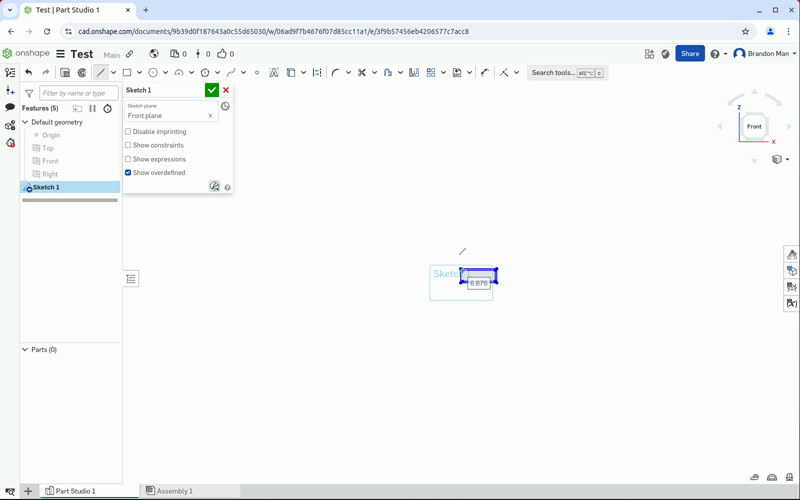
key_up(shift)
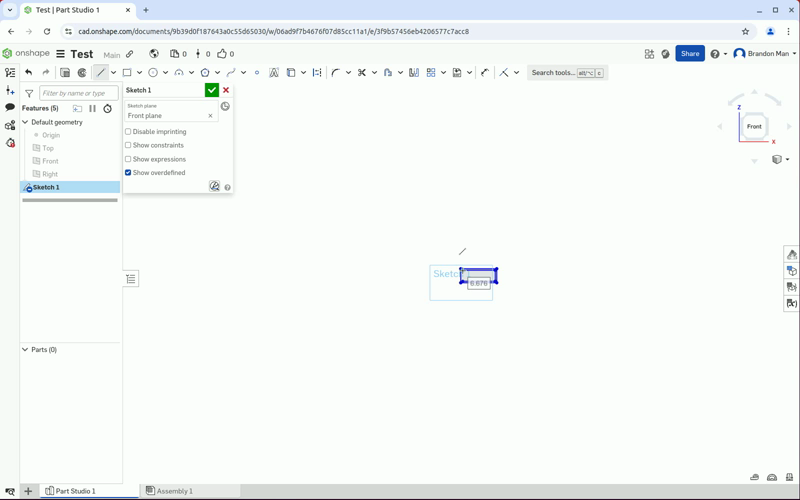
mouse_move(492, 270)
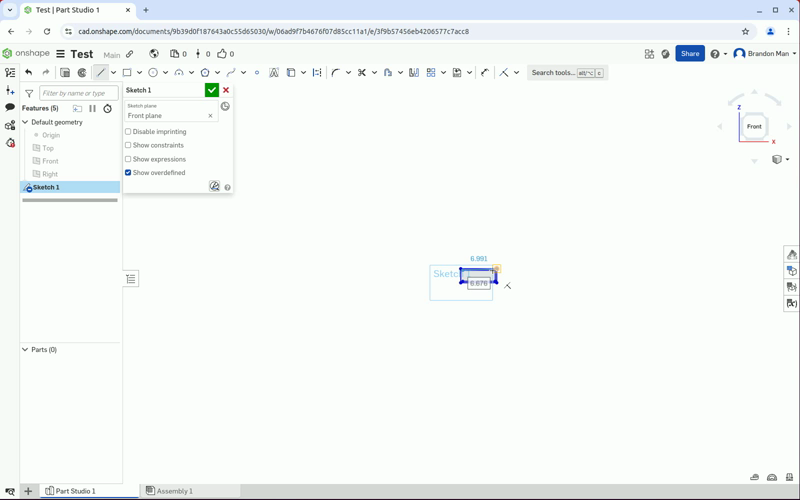
key_down(shift)
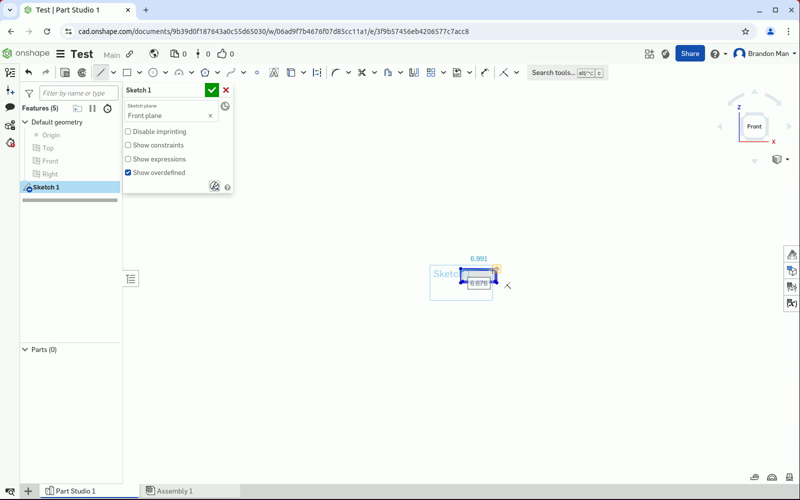
mouse_move(462, 281)
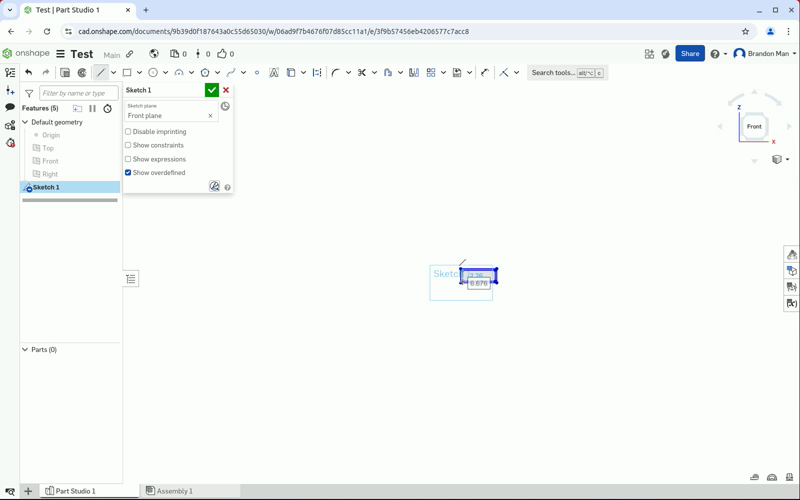
scroll(6)
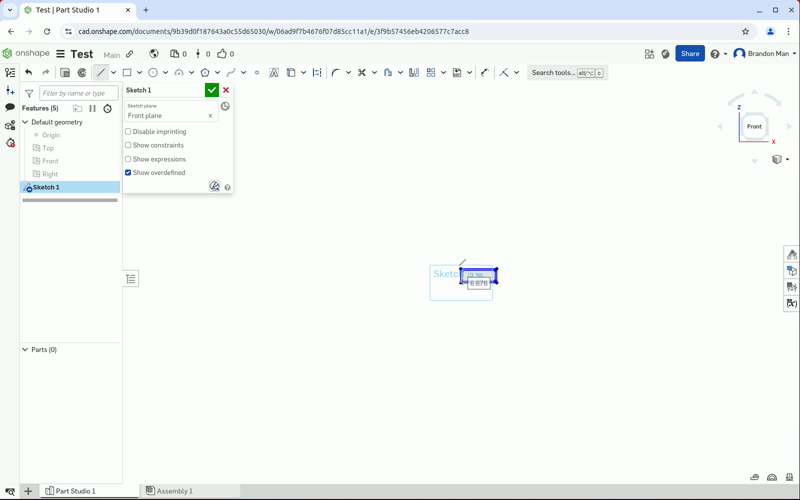
scroll(6)
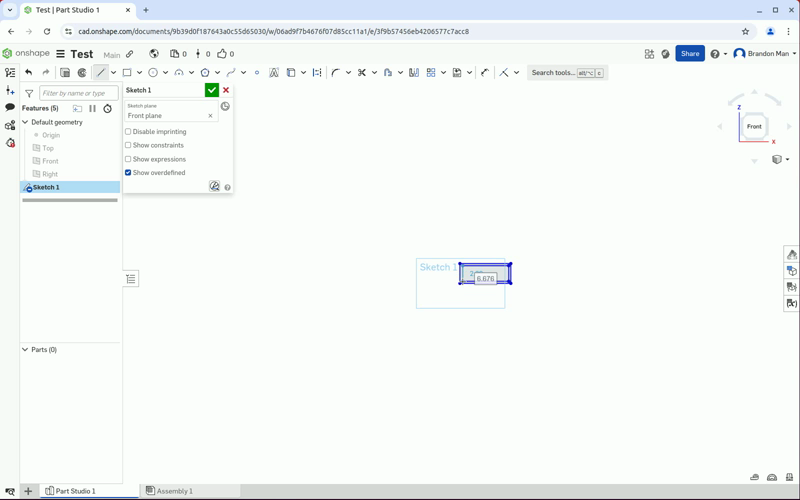
scroll(6)
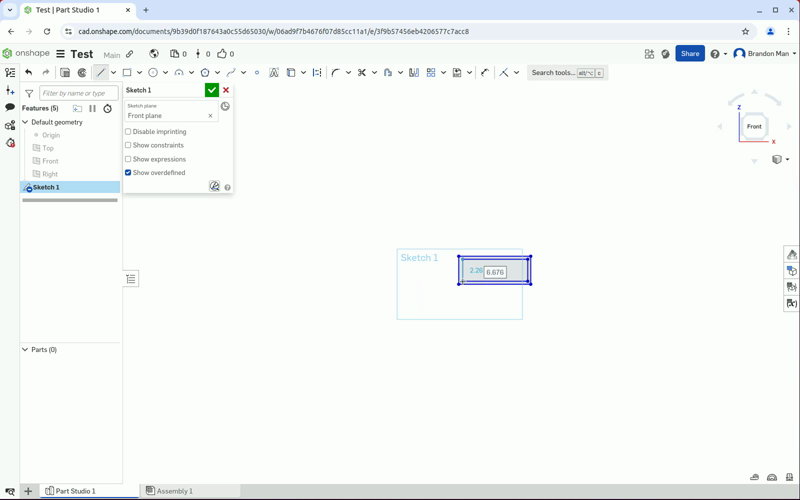
scroll(6)
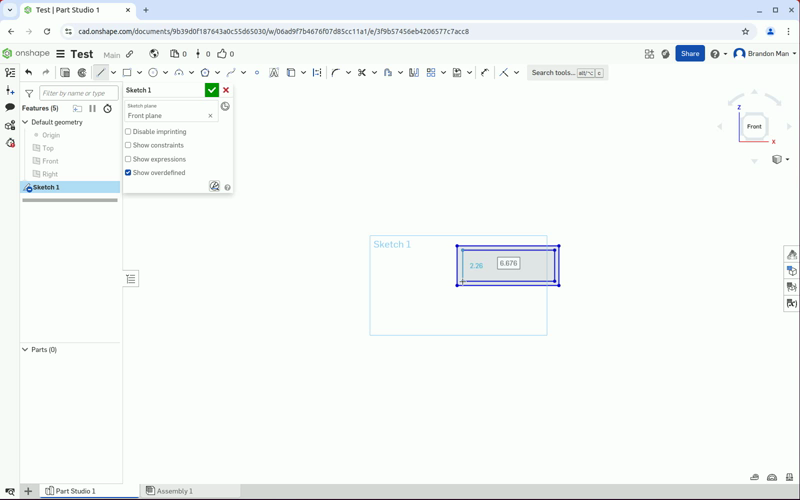
scroll(6)
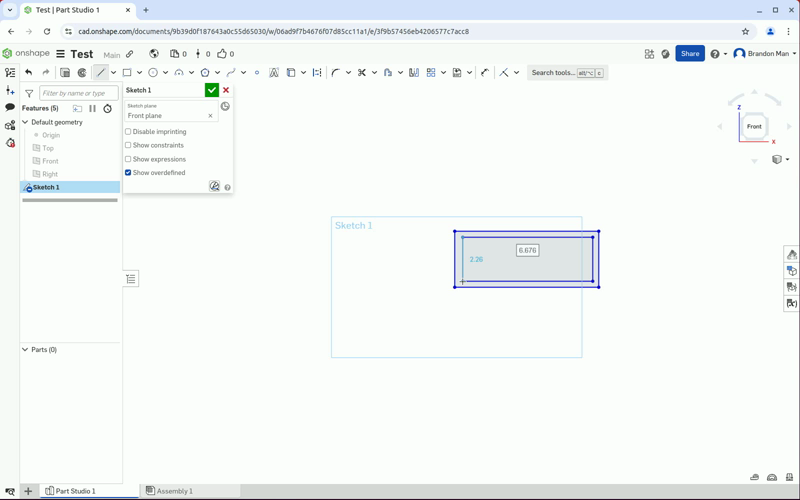
scroll(6)
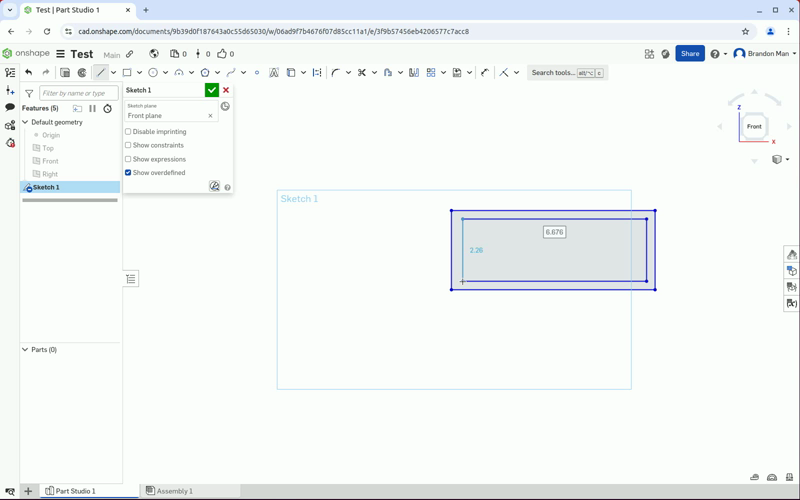
scroll(6)
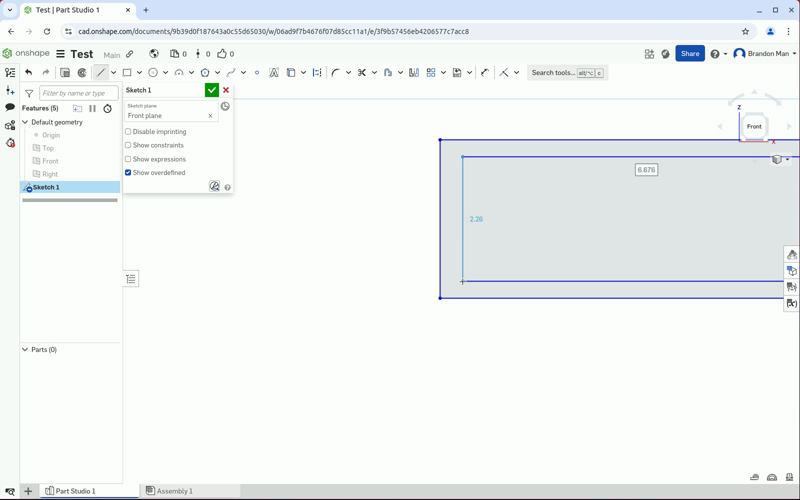
key_up(shift)
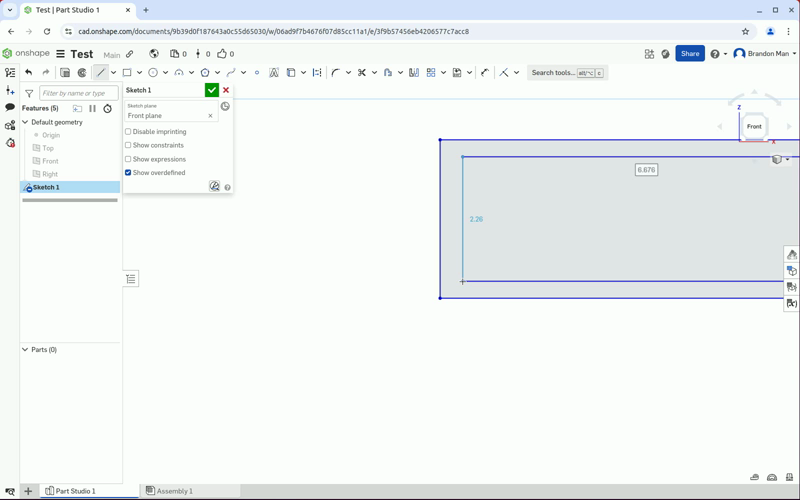
click(462, 281)
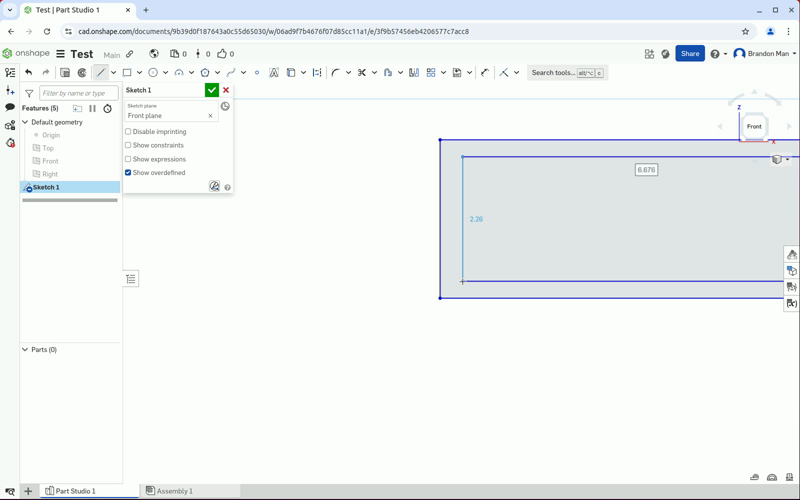
scroll(-6)
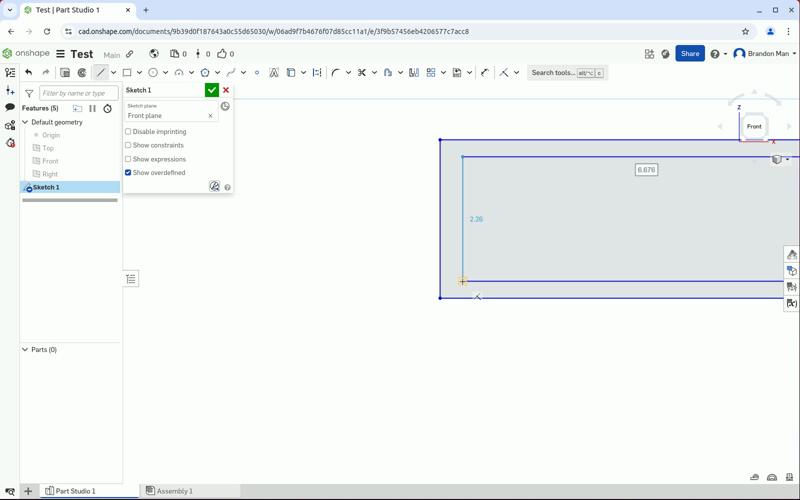
scroll(-6)
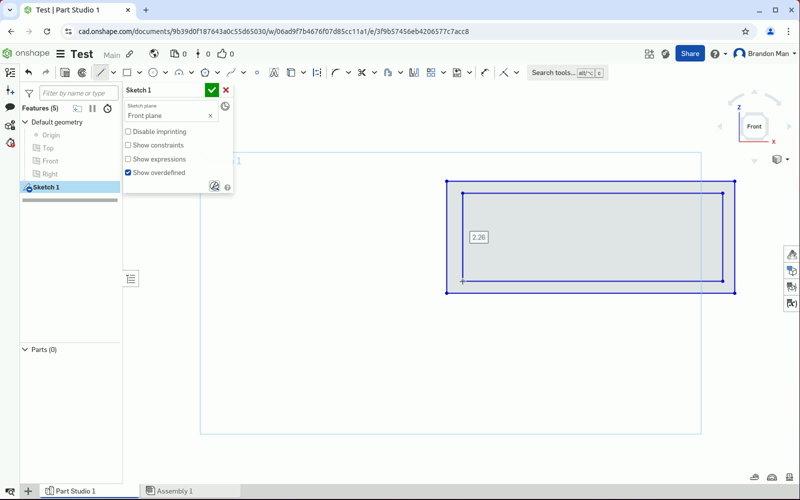
scroll(-6)
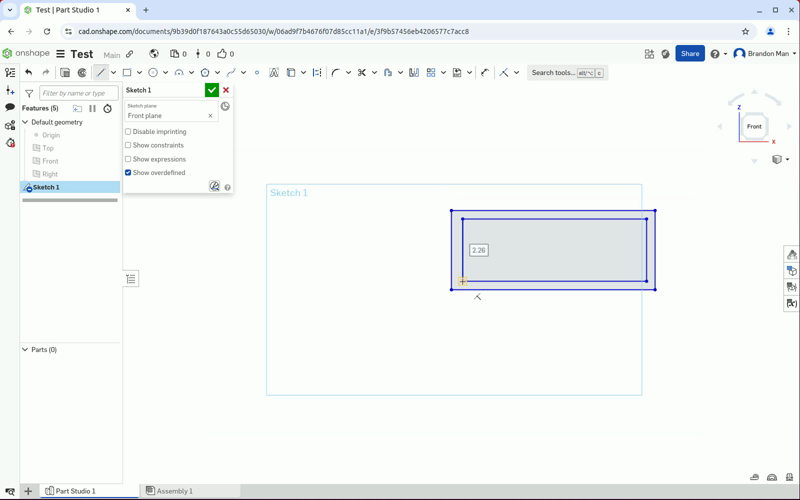
scroll(-6)
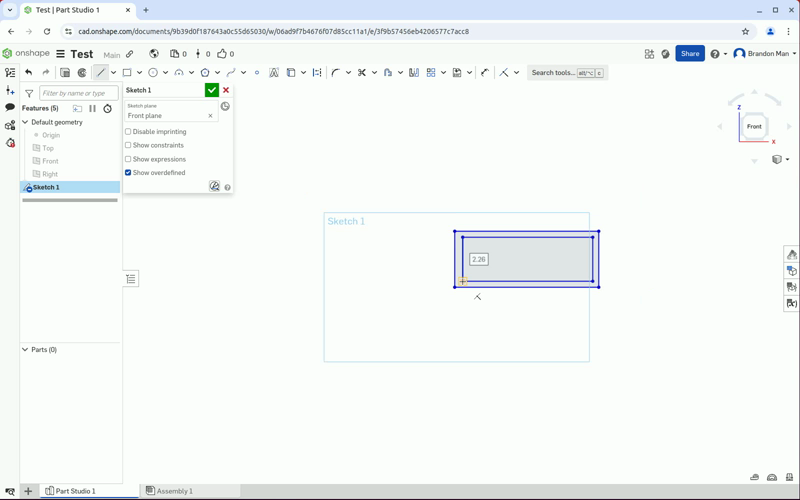
scroll(-6)
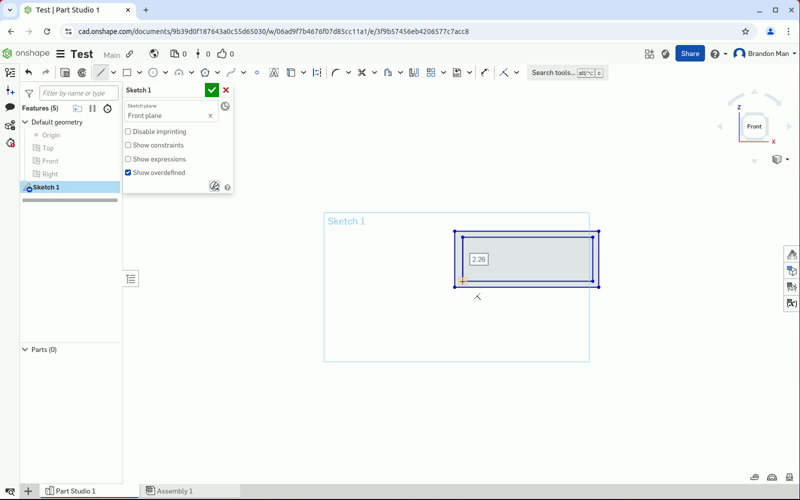
scroll(-6)
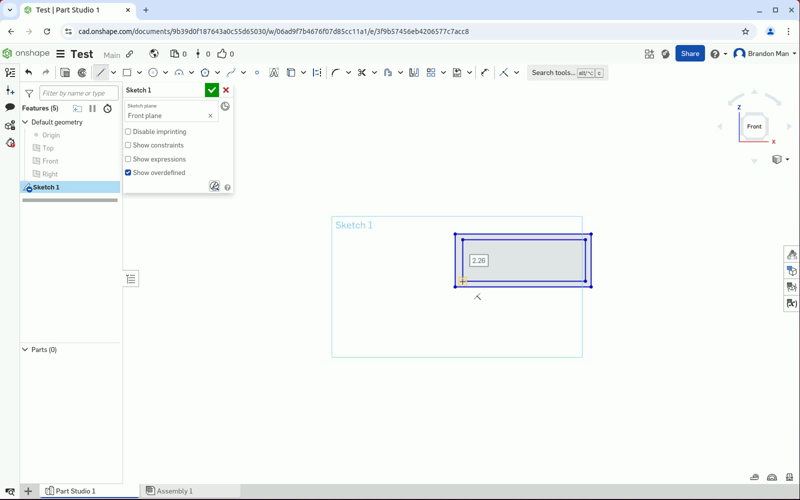
scroll(-6)
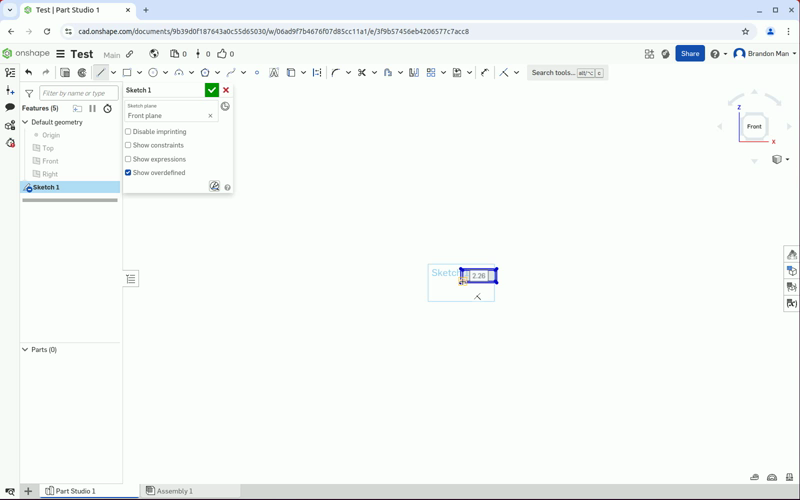
key(esc)
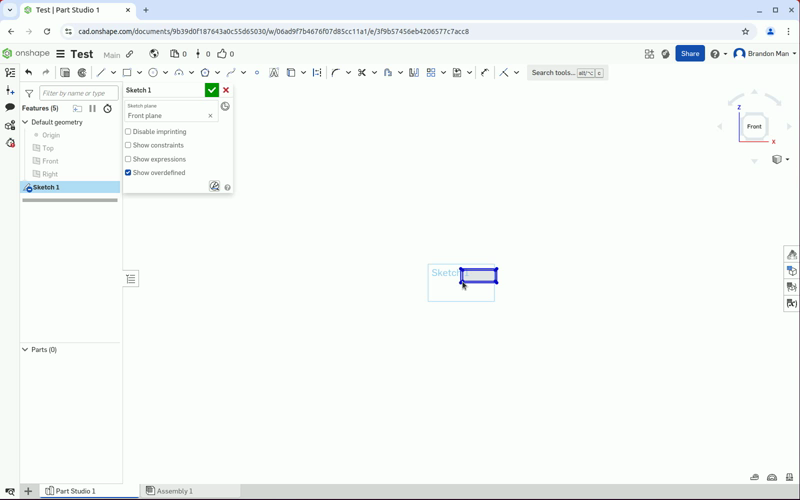
mouse_move(495, 272)
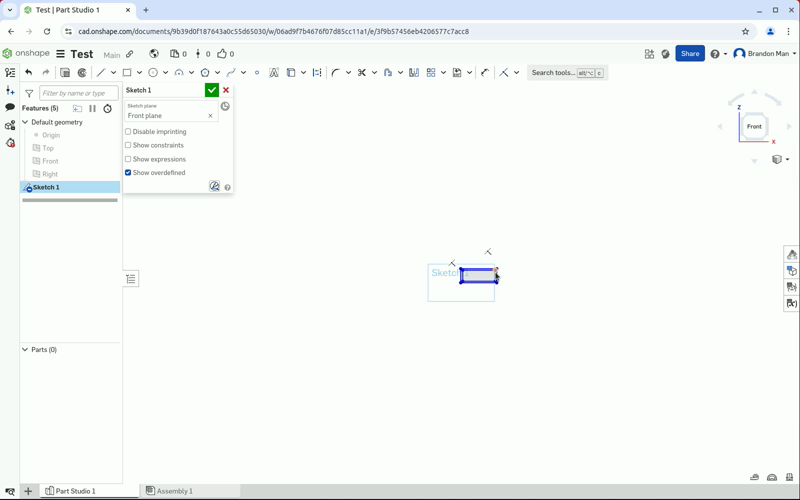
scroll(6)
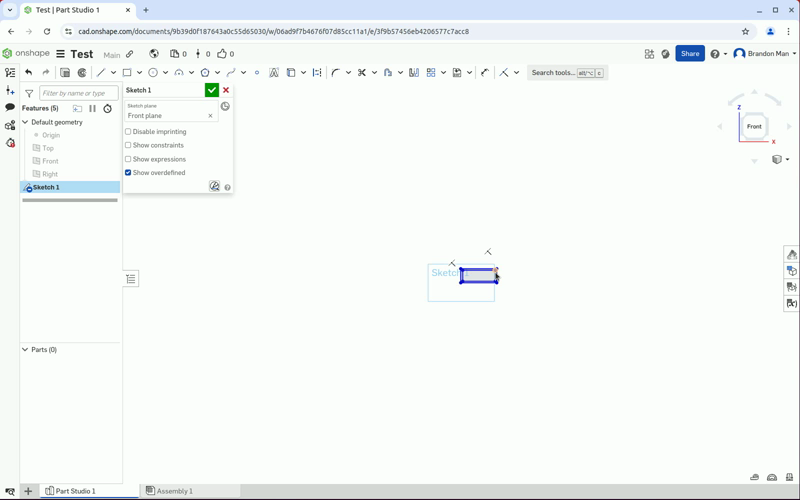
scroll(6)
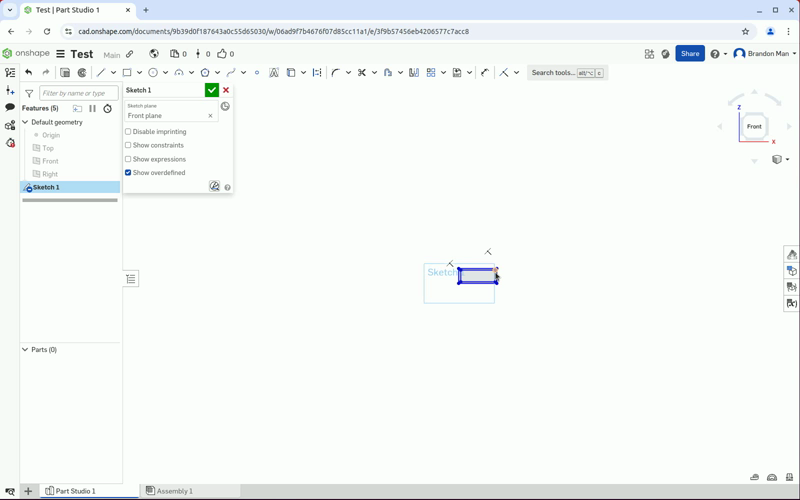
scroll(6)
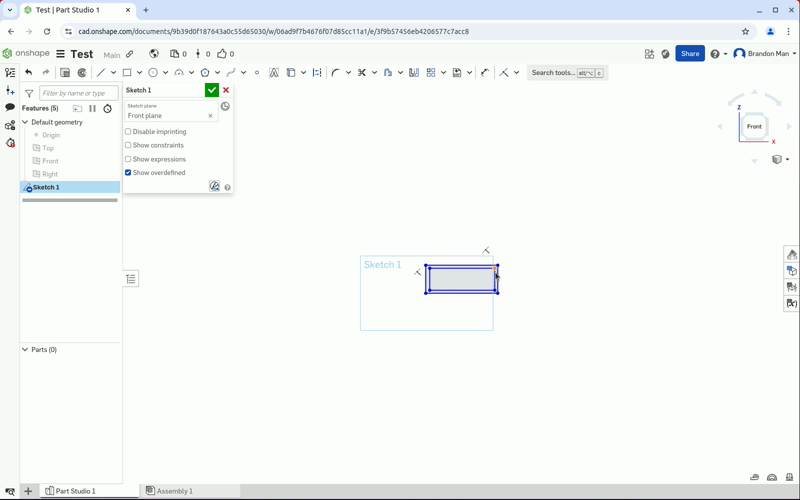
scroll(6)
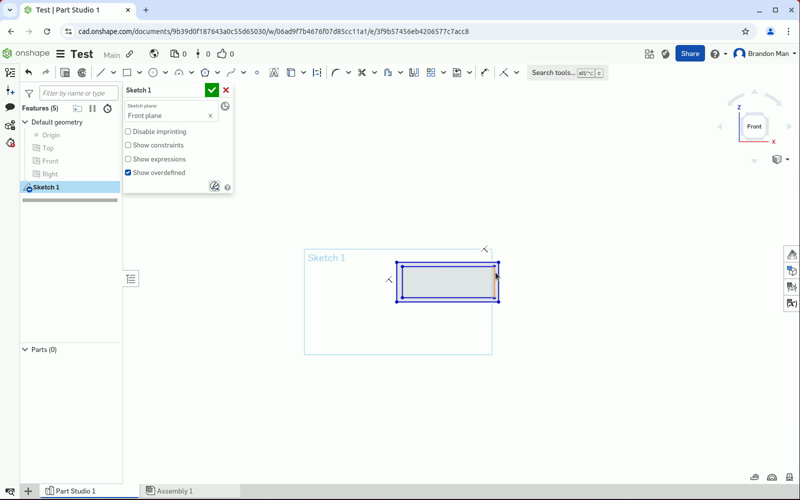
scroll(6)
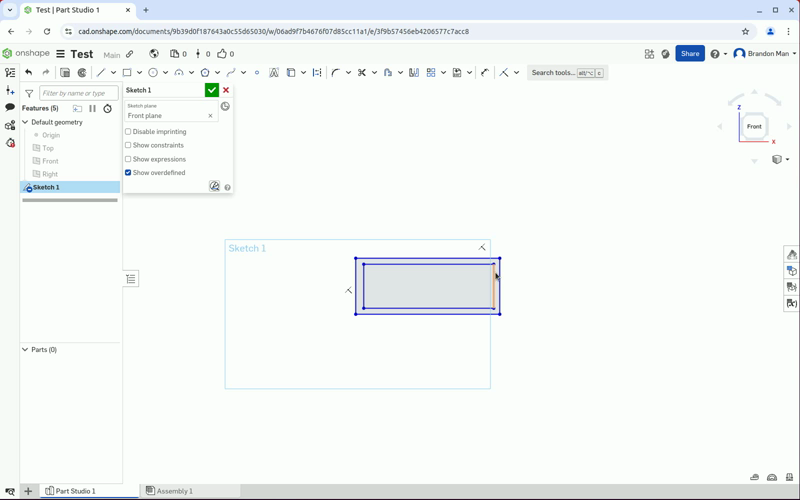
scroll(6)
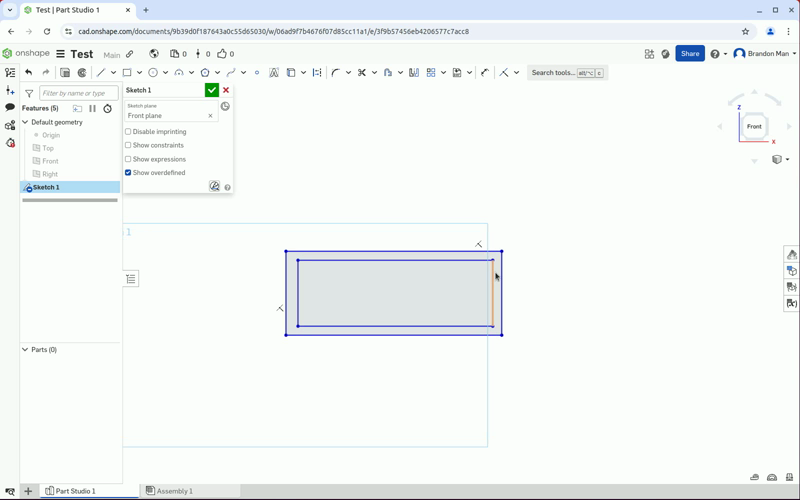
scroll(6)
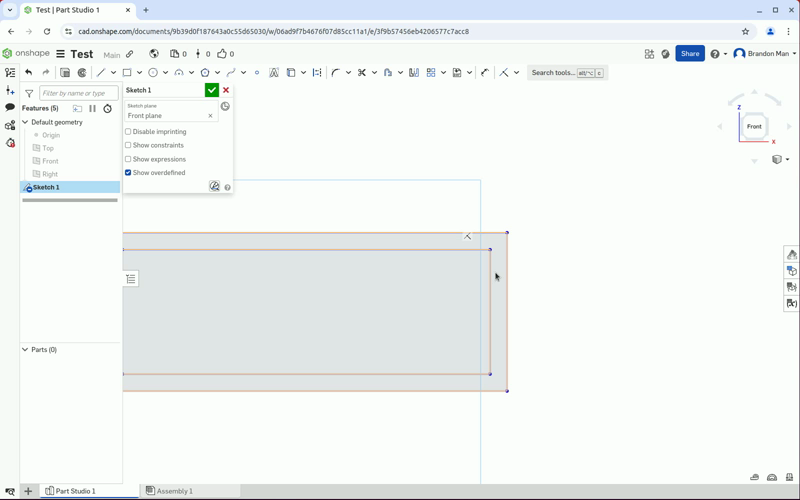
click(495, 272)
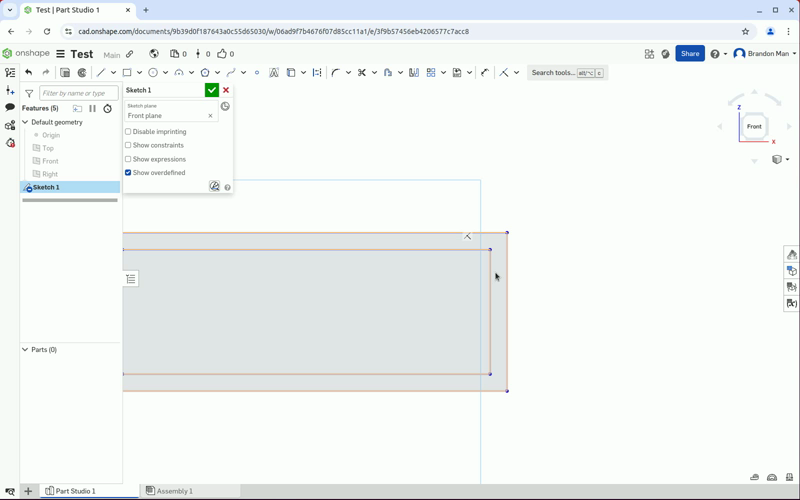
scroll(-6)
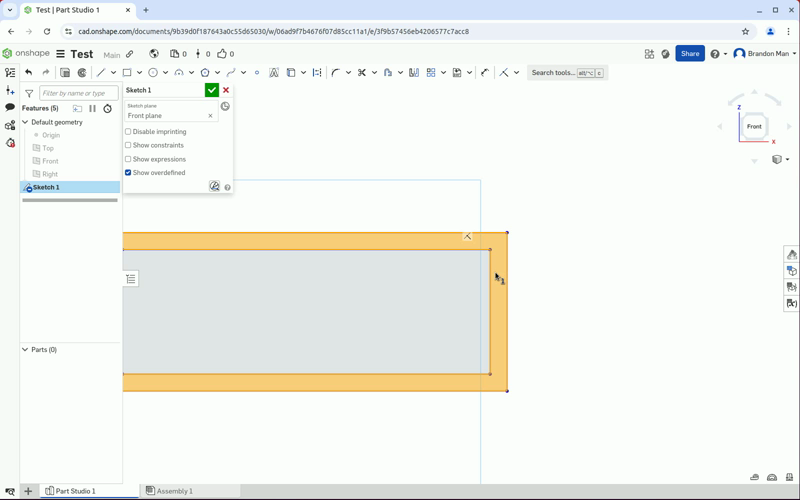
scroll(-6)
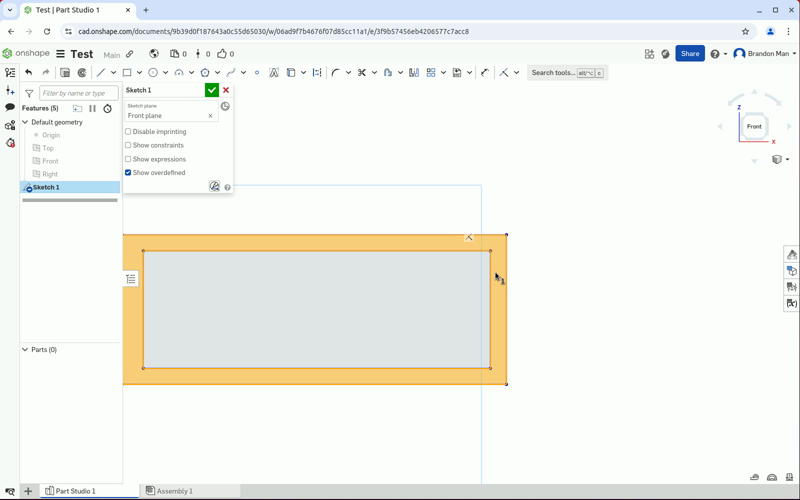
scroll(-6)
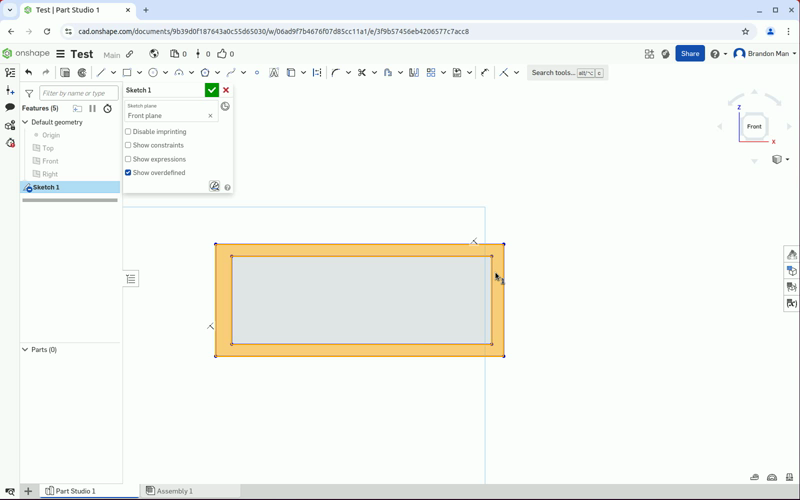
scroll(-6)
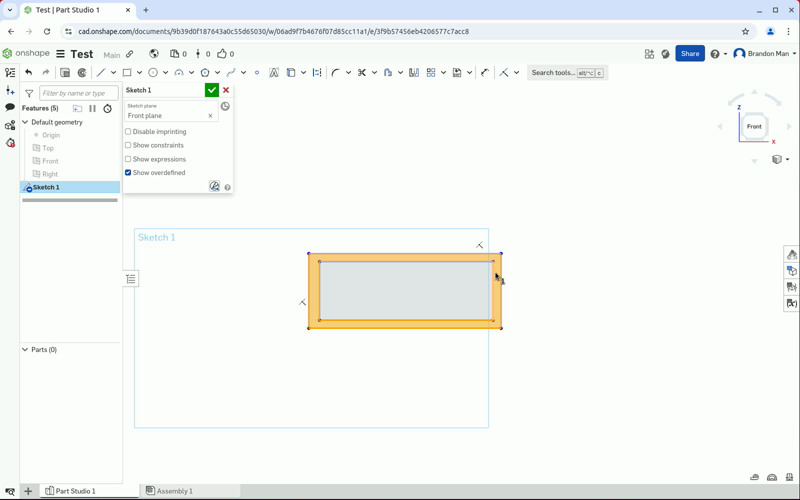
scroll(-6)
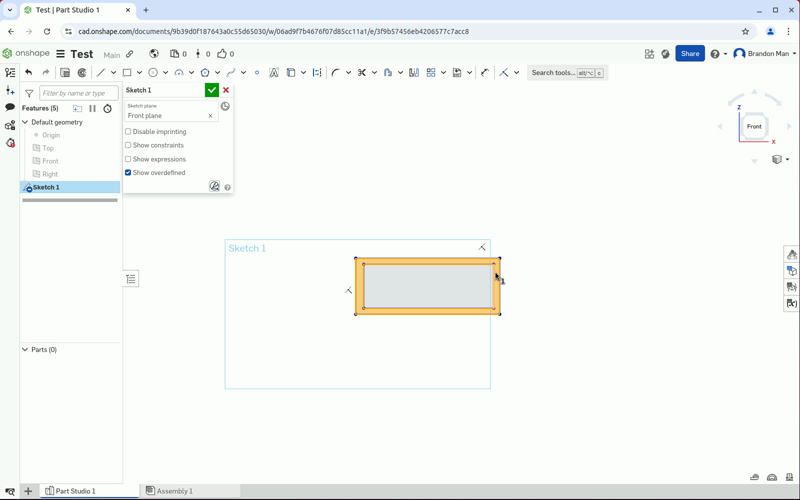
scroll(-6)
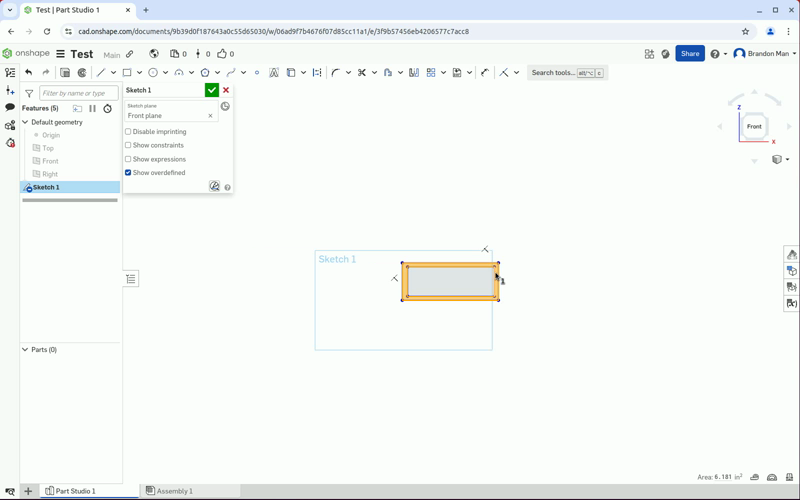
scroll(-6)
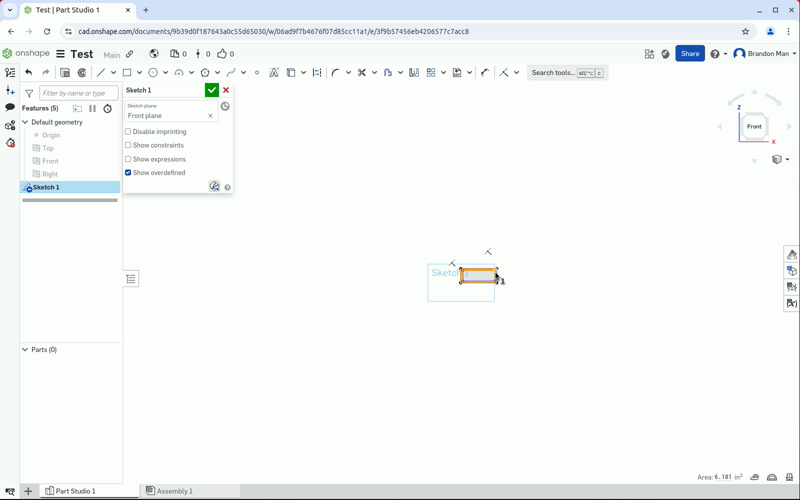
mouse_move(73, 352)
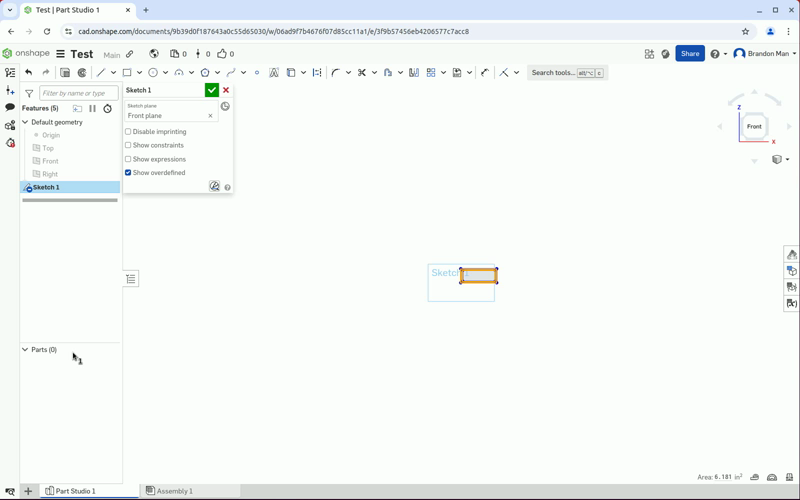
key(shift+y)
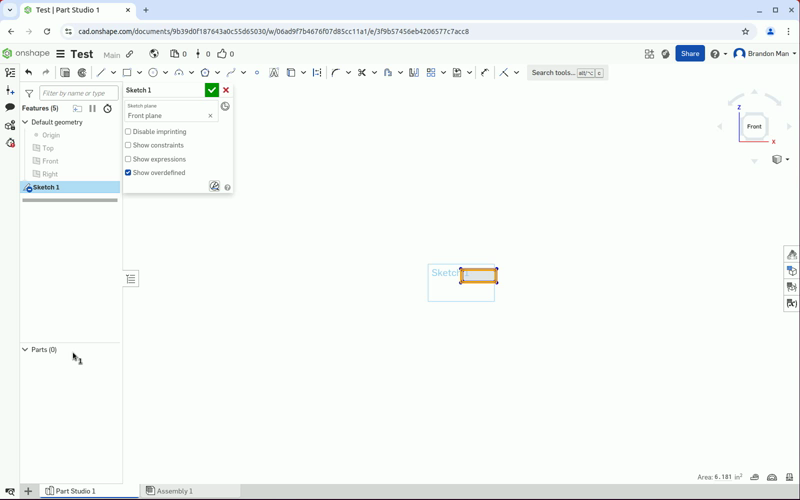
key(shift+e)
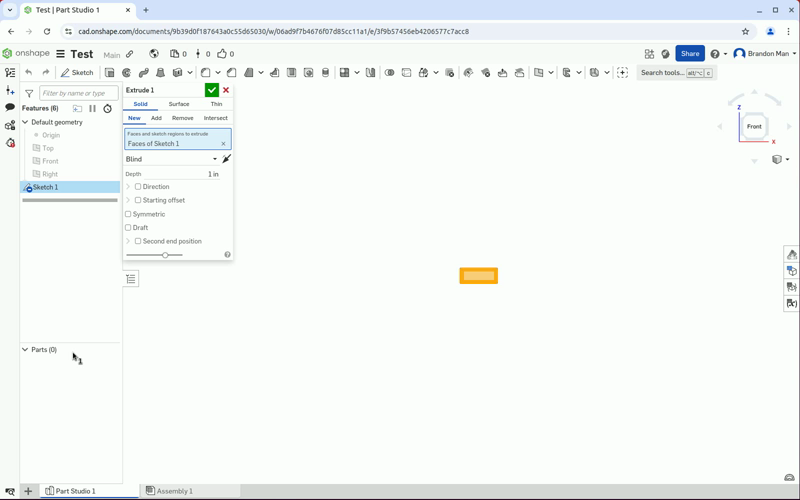
mouse_move(143, 106)
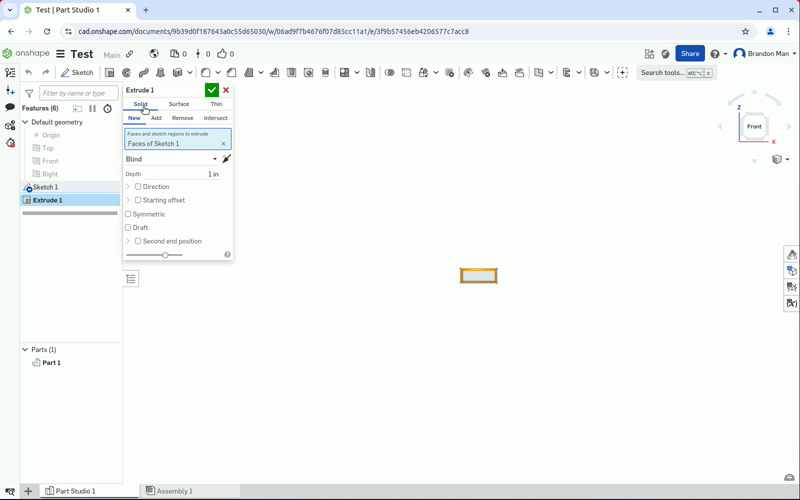
click(143, 106)
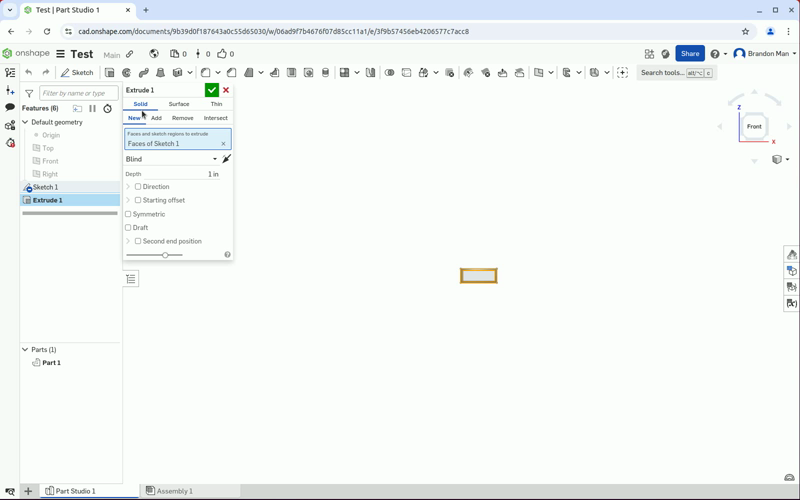
mouse_move(137, 120)
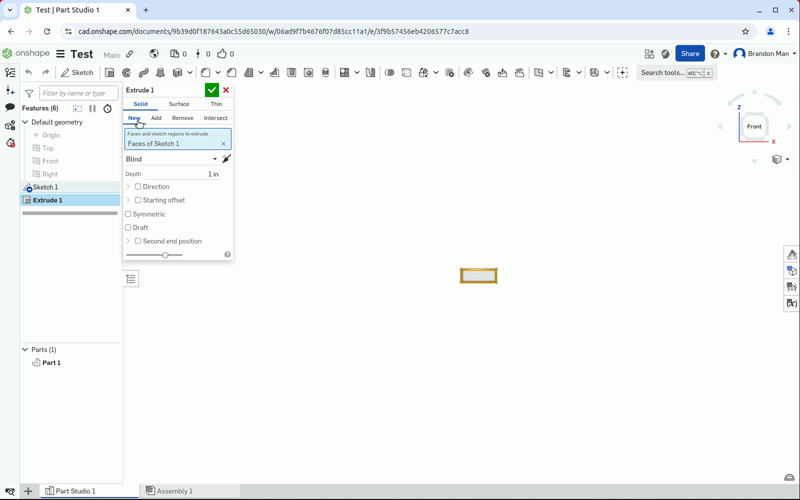
click(137, 120)
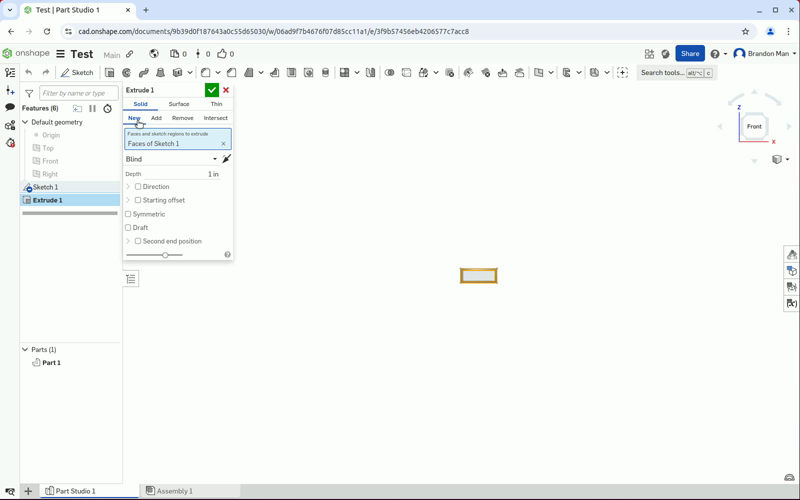
key(tab, 4)
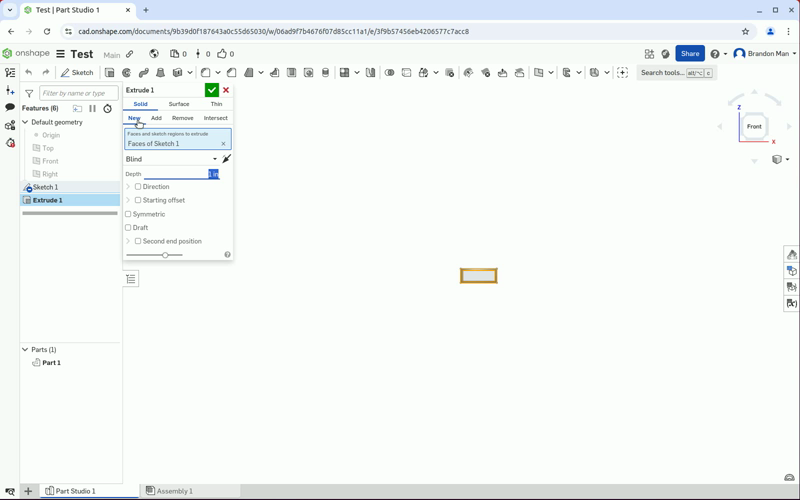
text(-23.108)
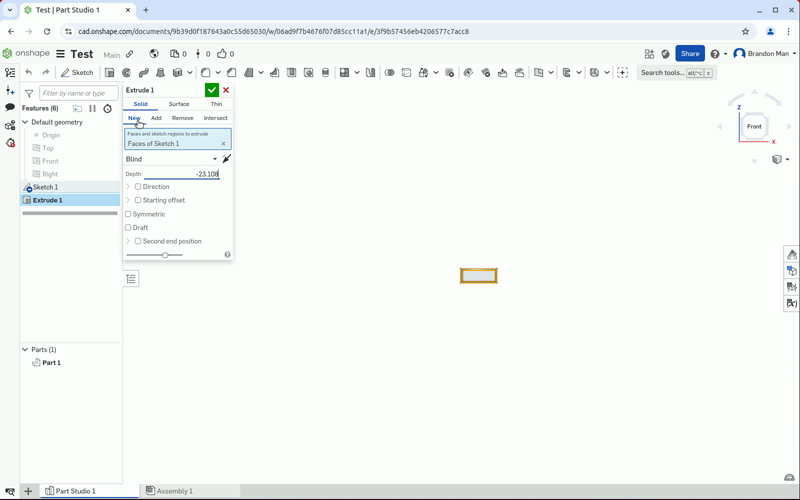
key(enter)
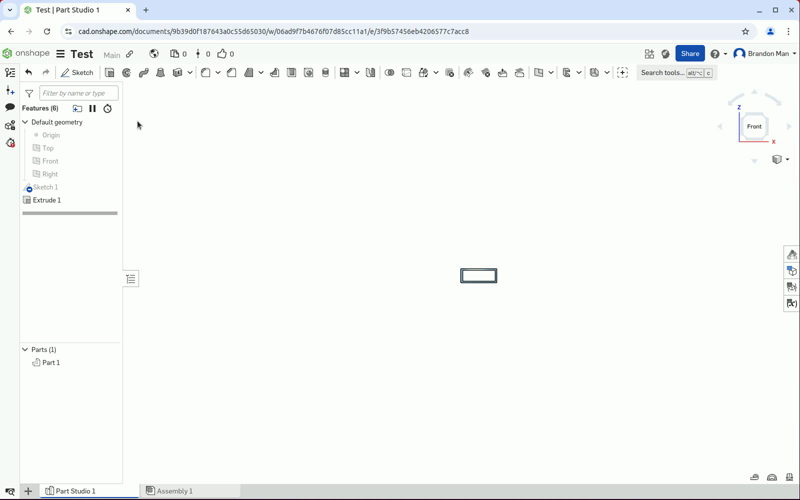
key(shift+h)
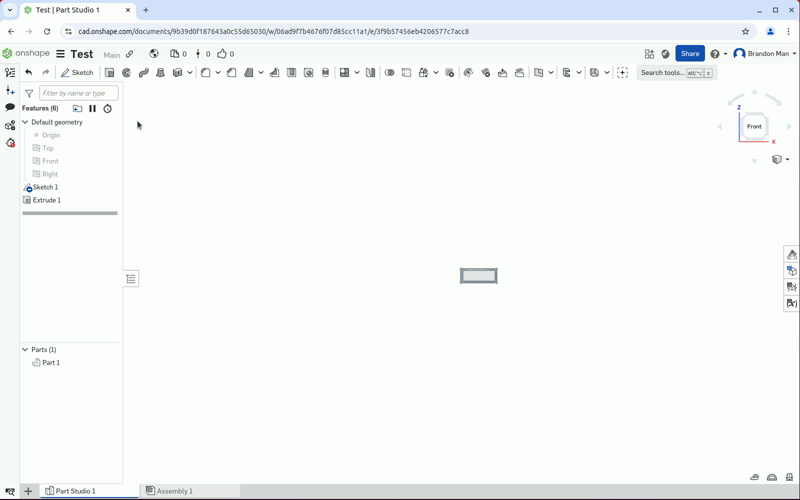
key(shift+h)
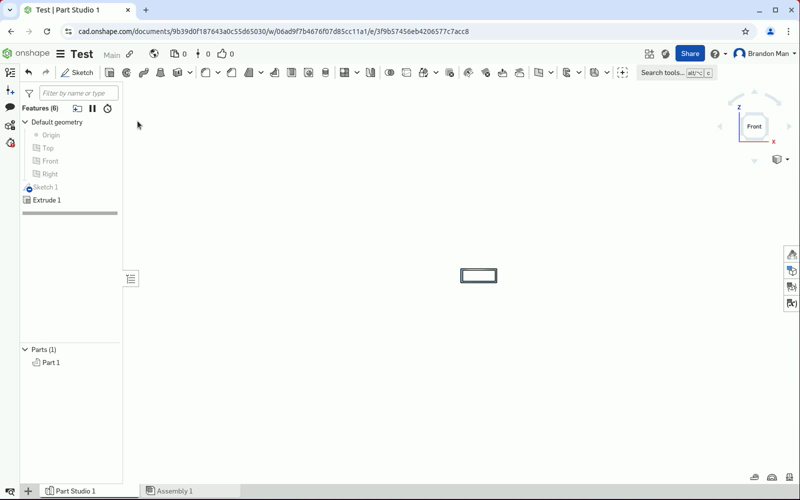
mouse_move(73, 189)
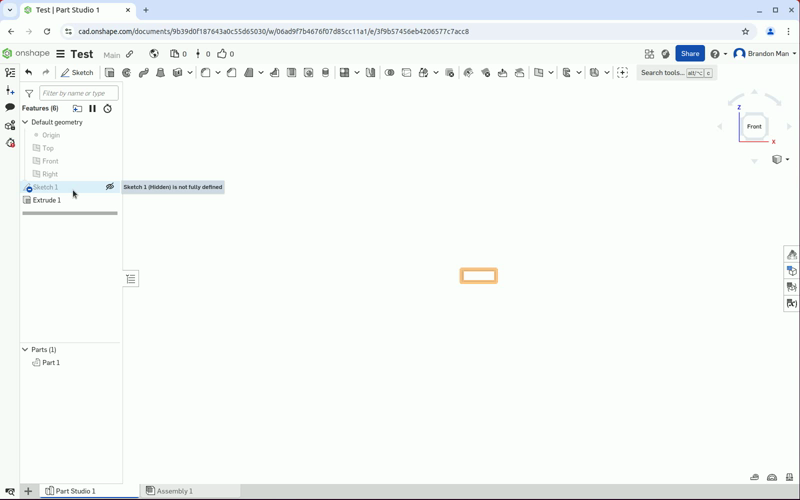
click(73, 189)
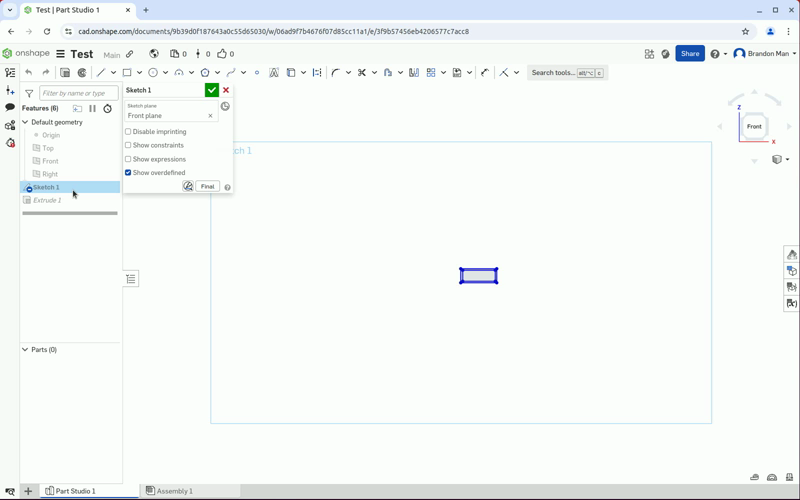
mouse_move(229, 92)
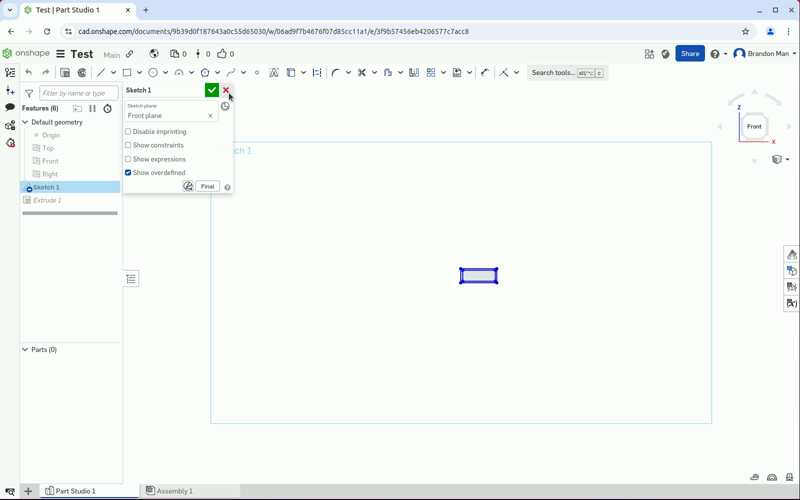
click(229, 92)
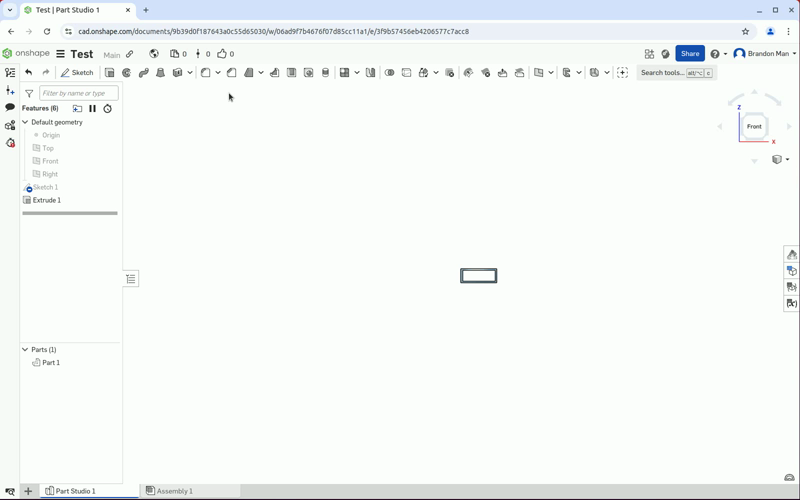
mouse_move(73, 352)
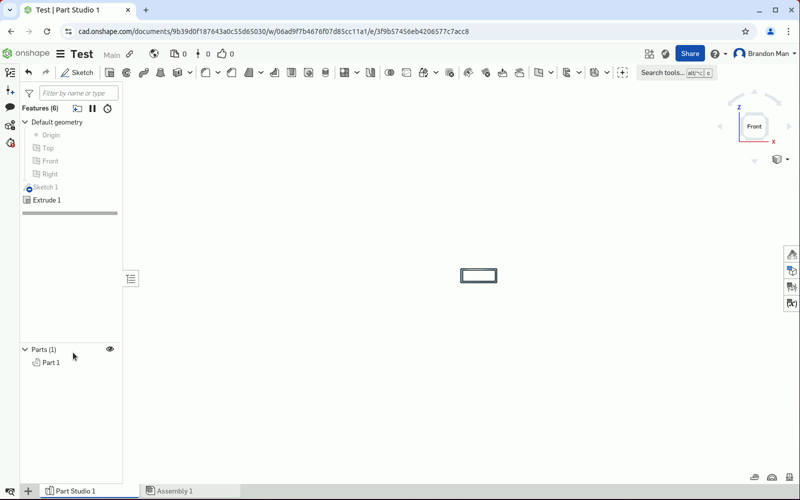
key(y)
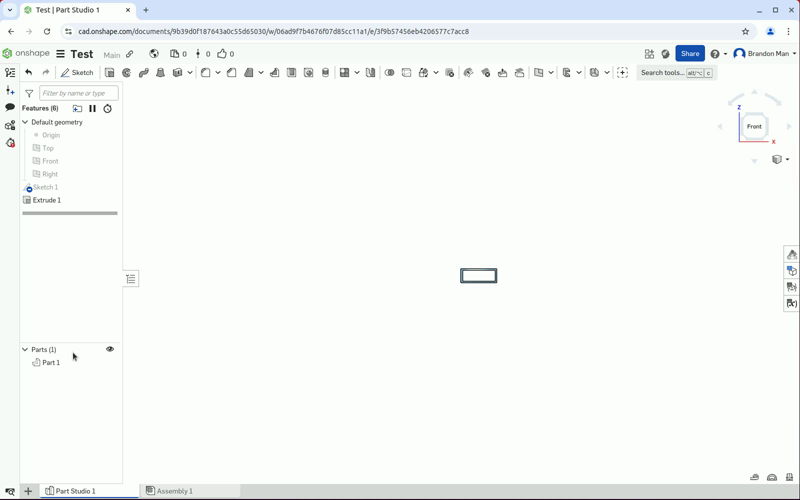
key(shift+p)
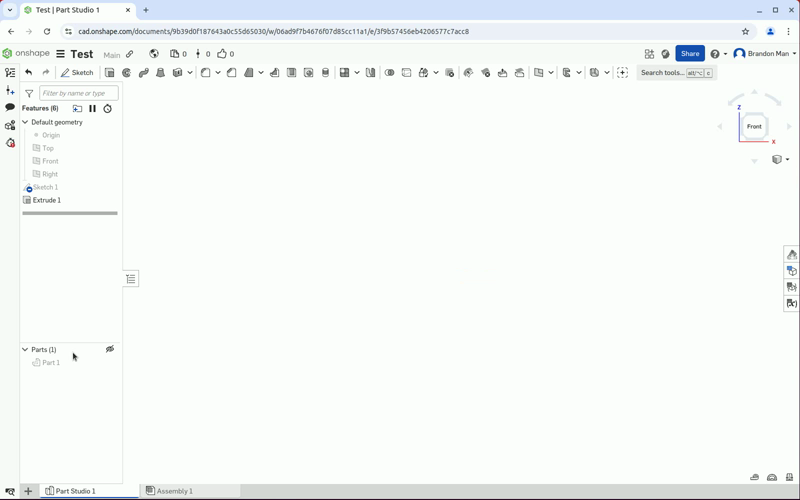
key(space)
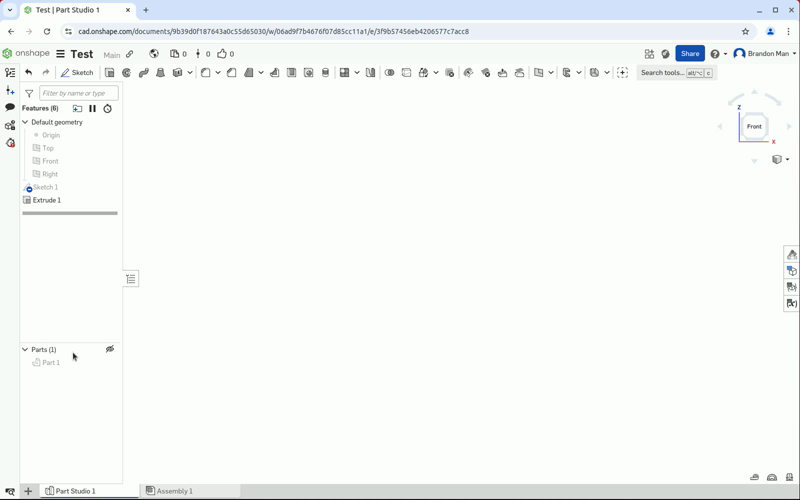
key_down(shift)
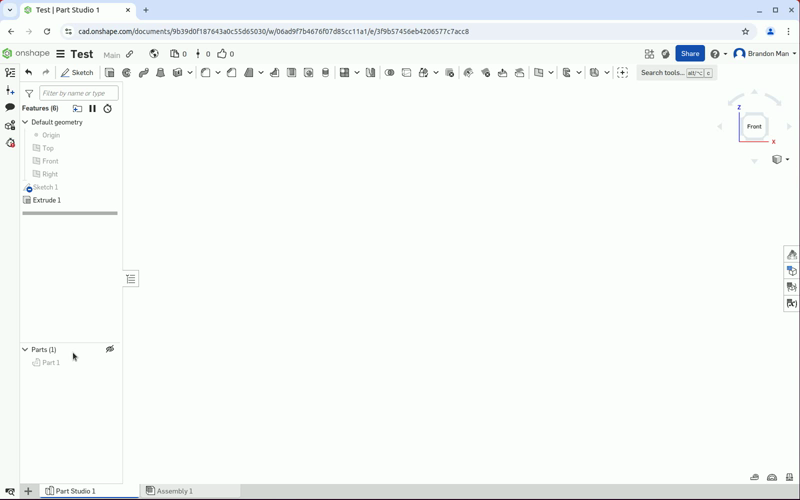
key(down)
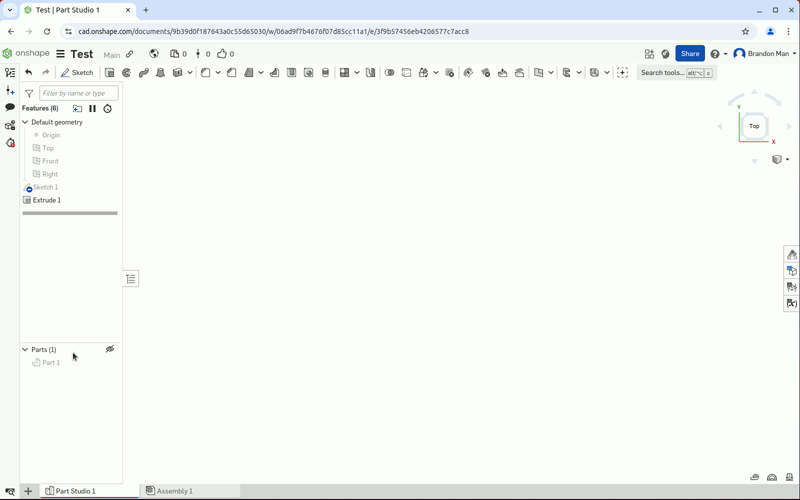
key_up(shift)
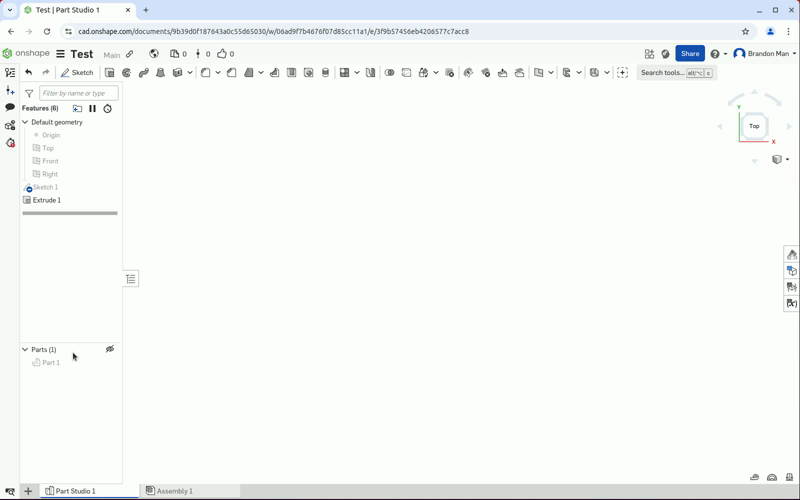
mouse_move(73, 352)
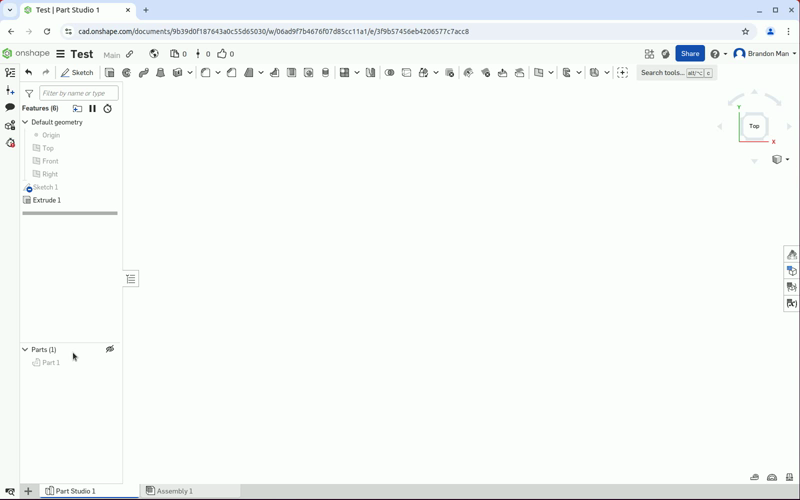
key(shift+y)
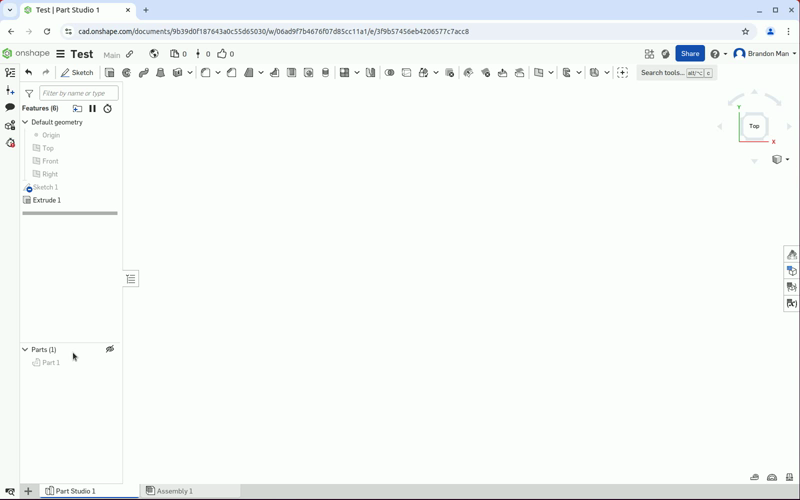
key(shift+s)
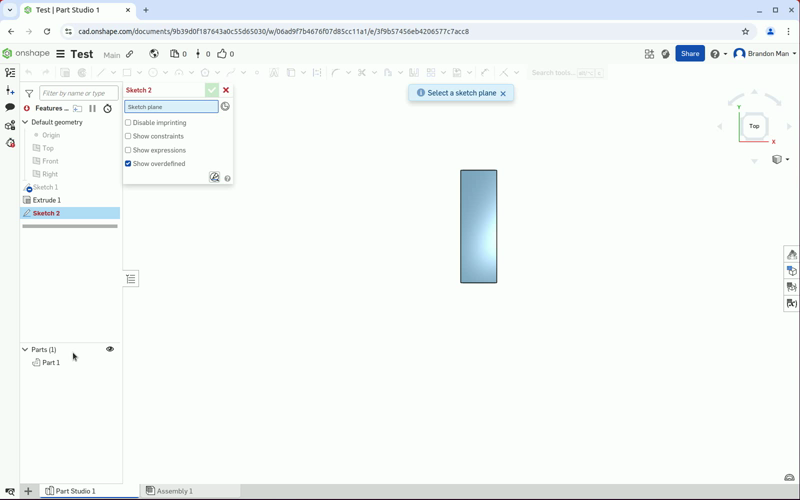
mouse_move(73, 150)
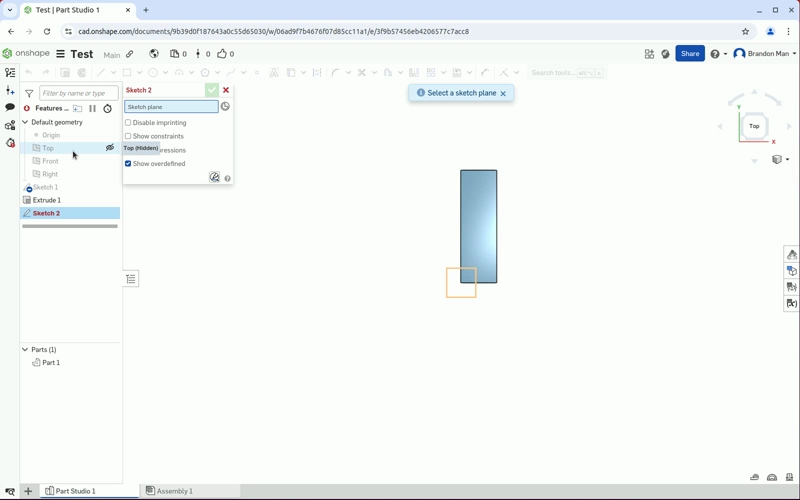
click(73, 150)
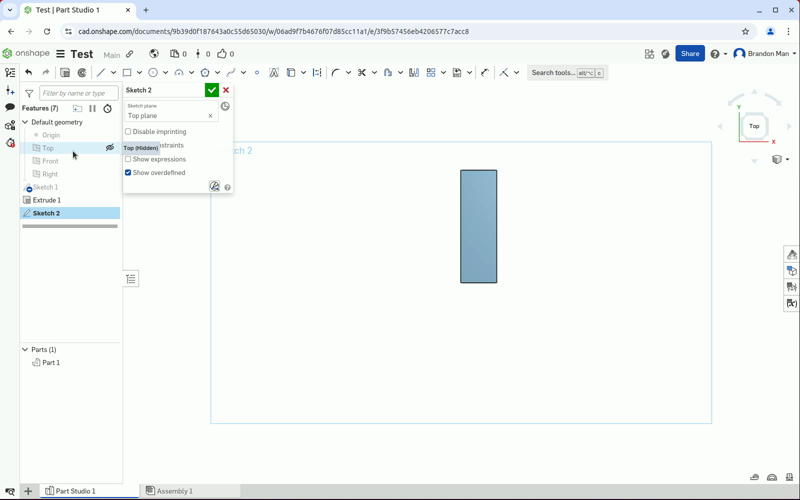
mouse_move(73, 352)
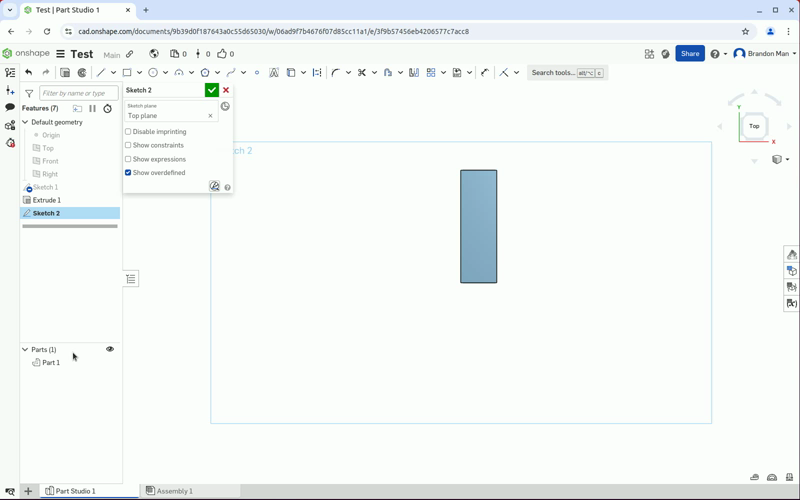
key(y)
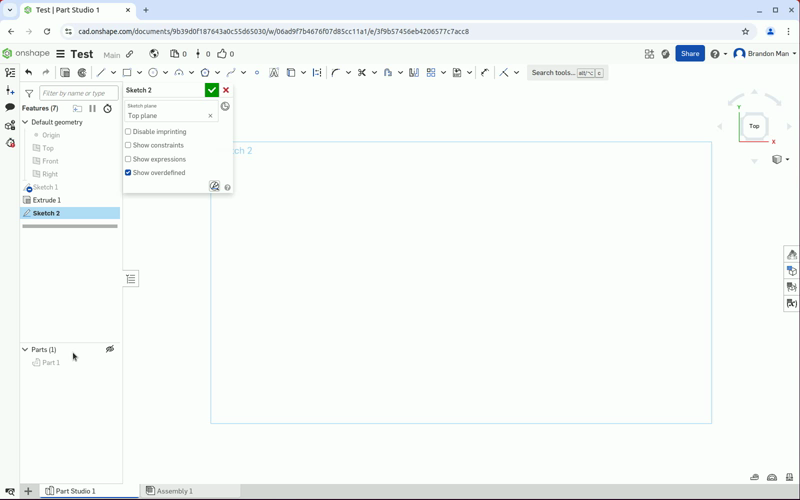
key(l)
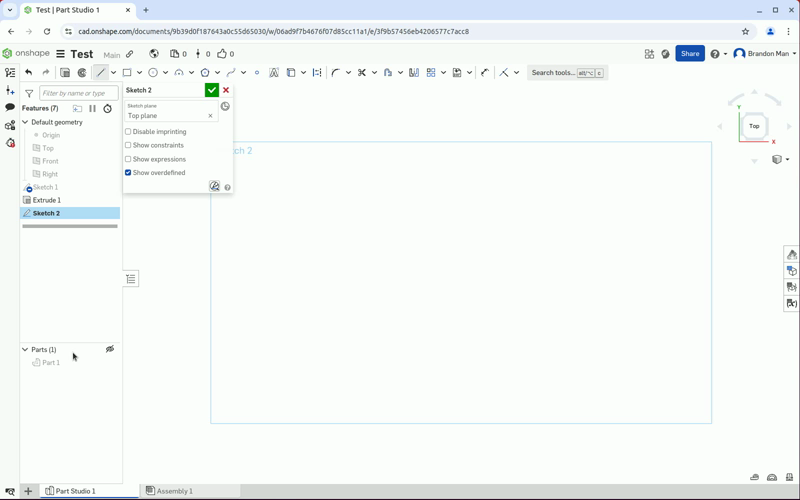
key_down(shift)
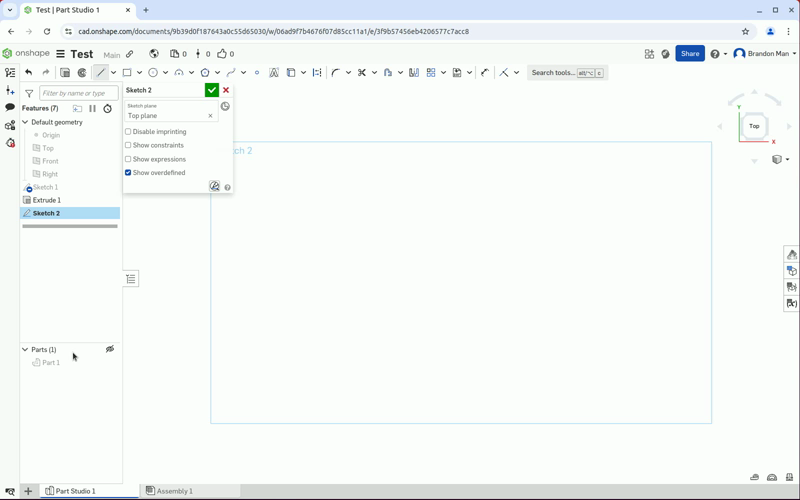
mouse_move(454, 178)
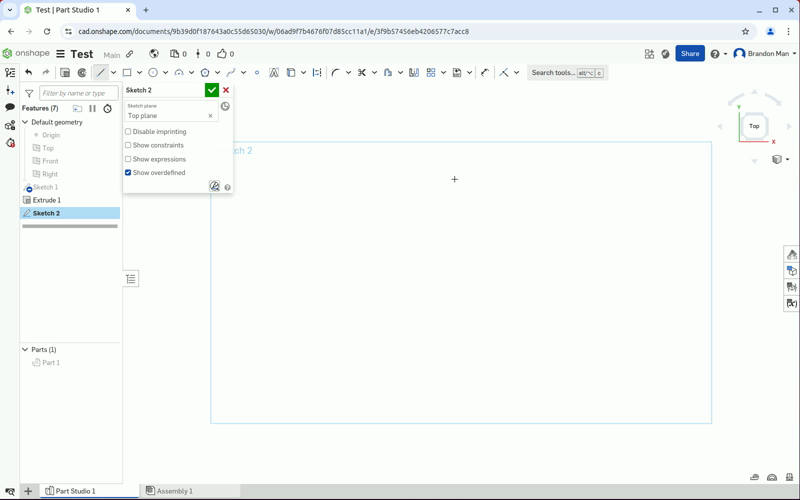
click(454, 178)
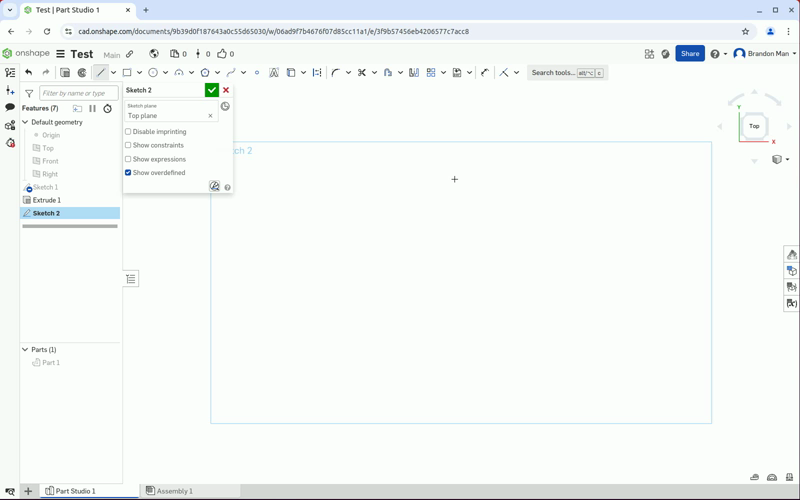
key_up(shift)
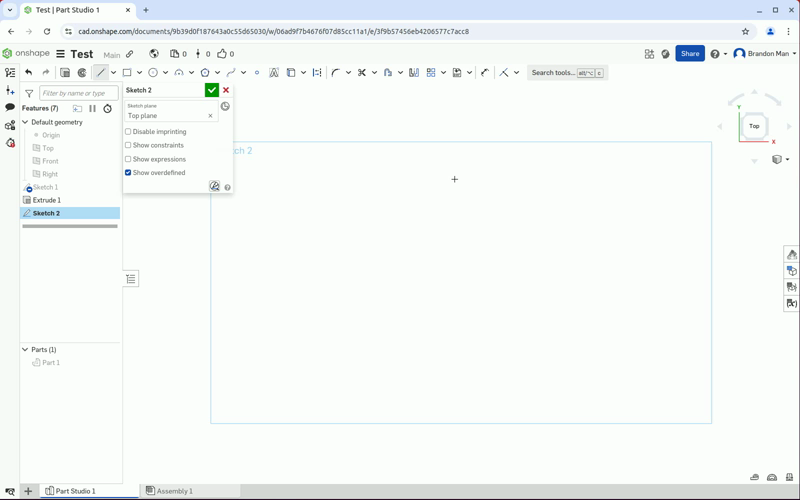
key_down(shift)
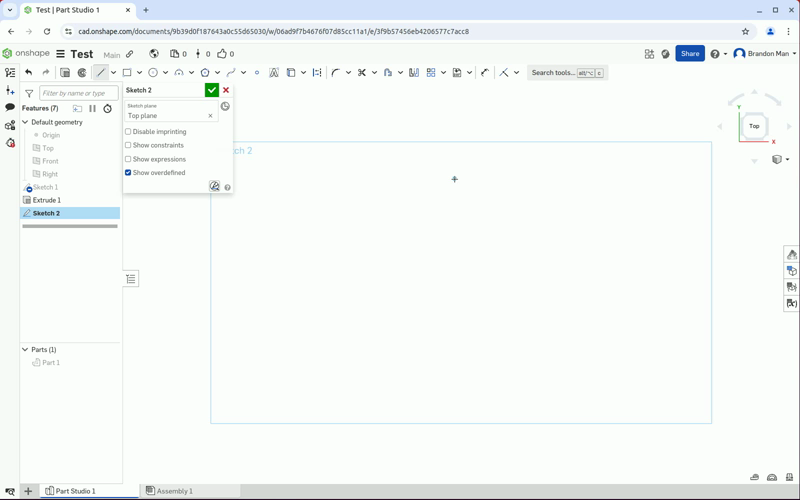
mouse_move(484, 178)
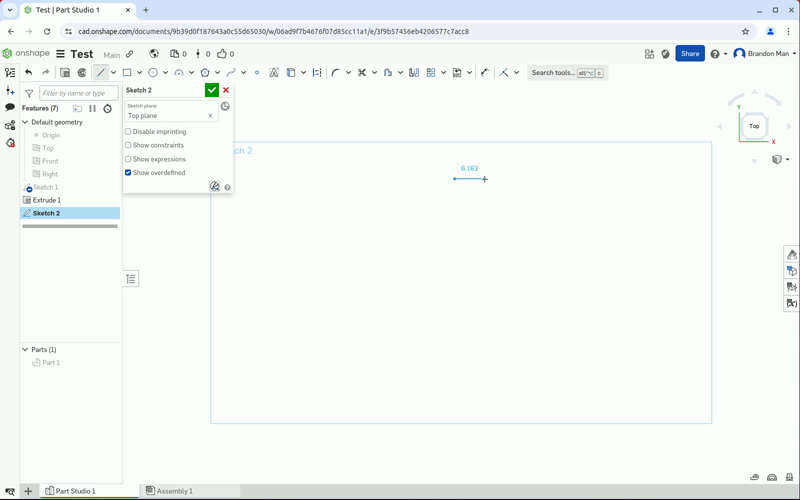
mouse_move(461, 178)
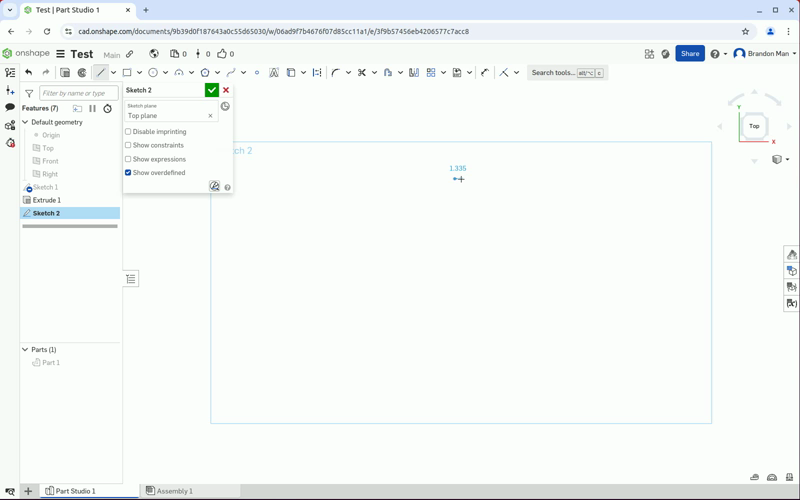
scroll(6)
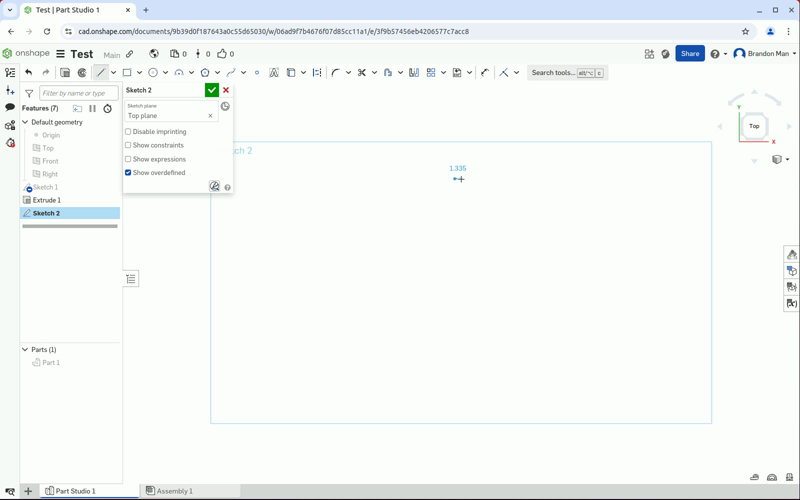
scroll(6)
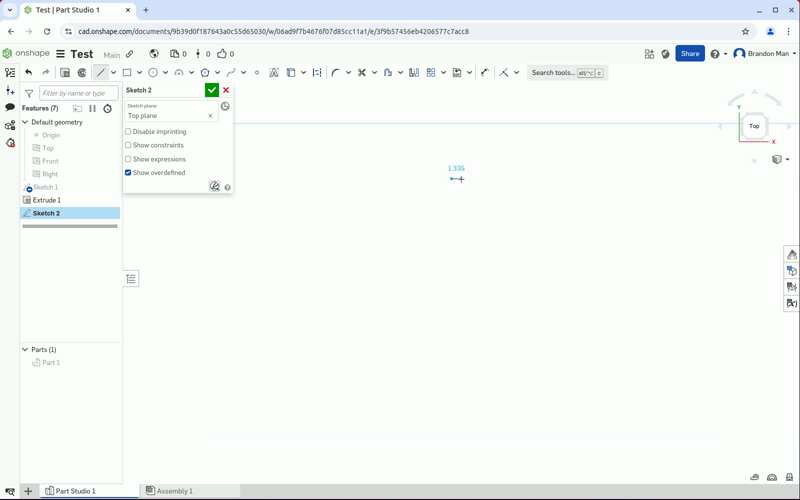
scroll(6)
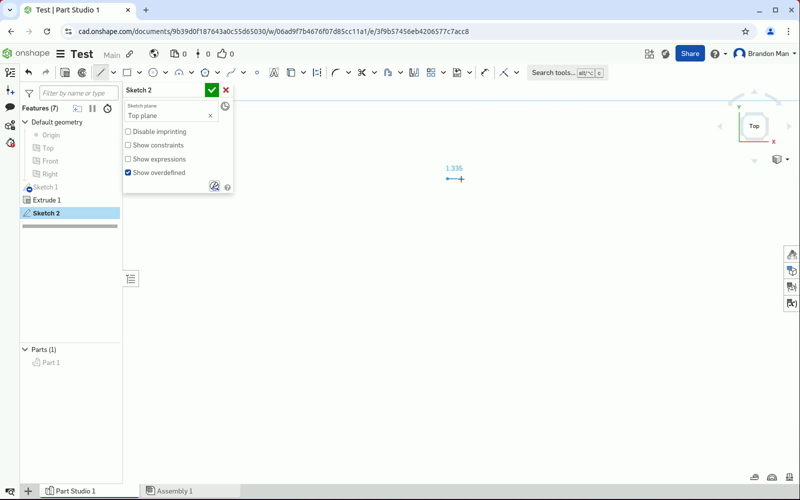
scroll(6)
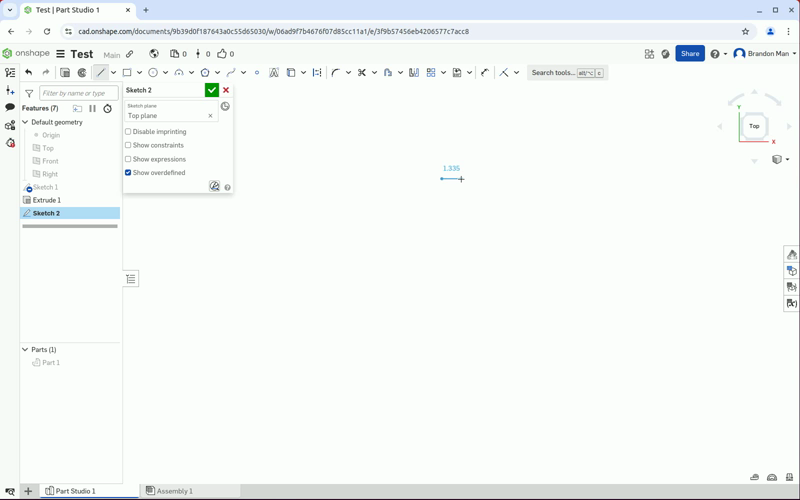
scroll(6)
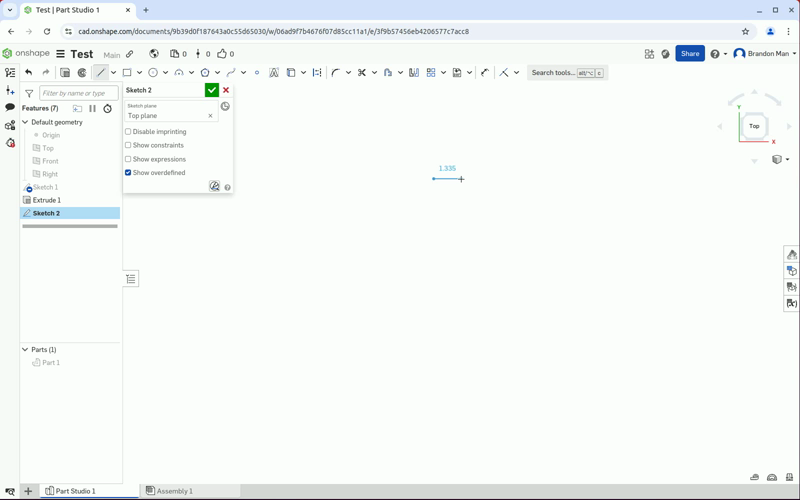
scroll(6)
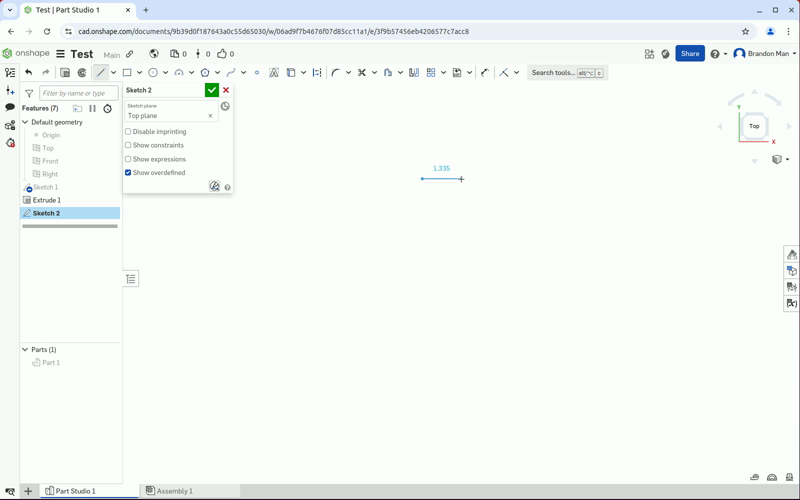
scroll(6)
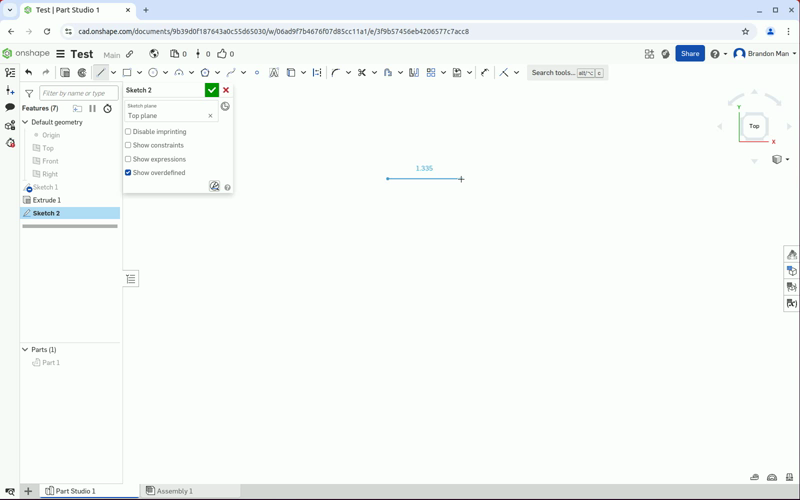
click(461, 178)
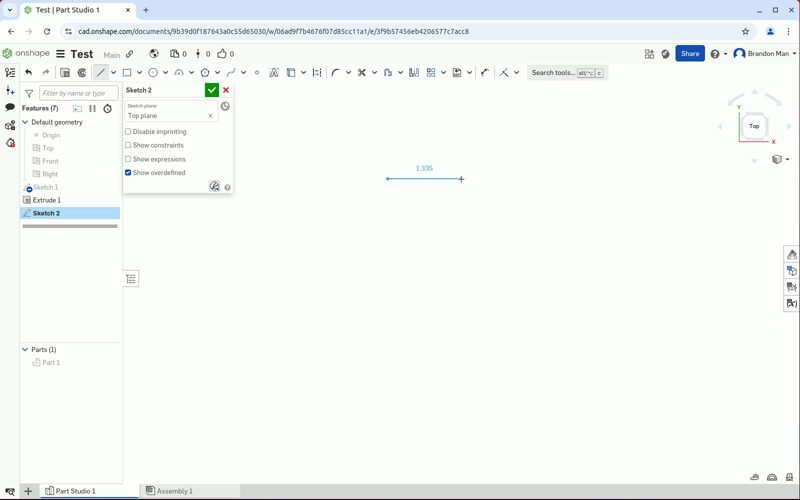
scroll(-6)
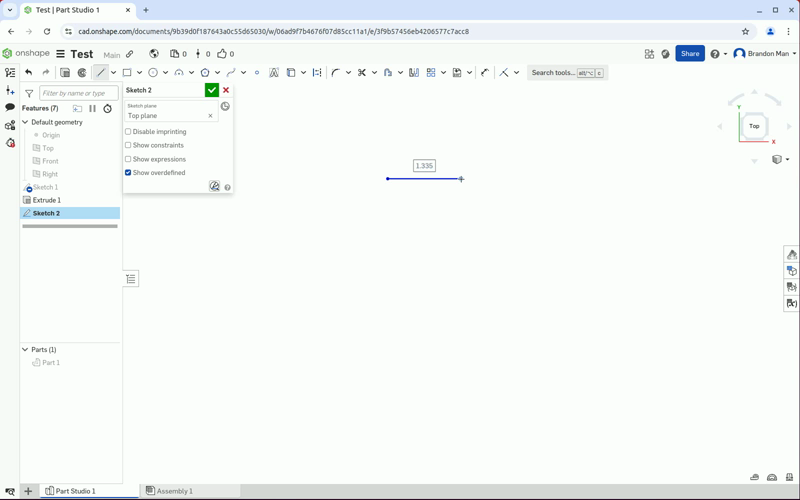
scroll(-6)
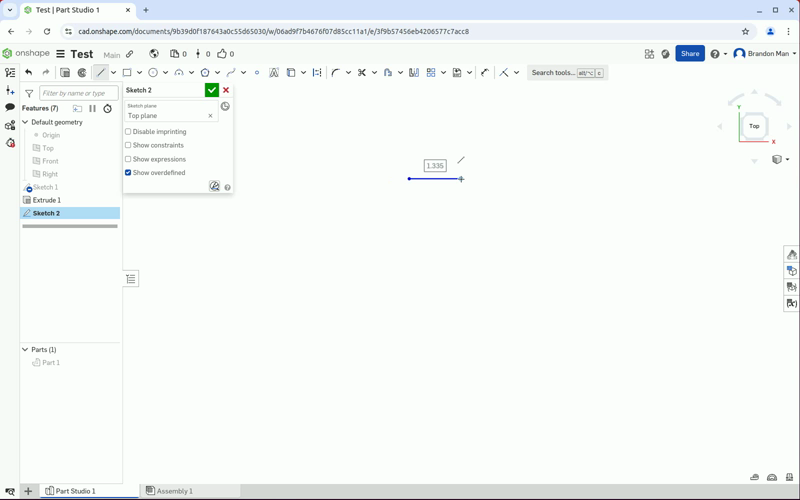
scroll(-6)
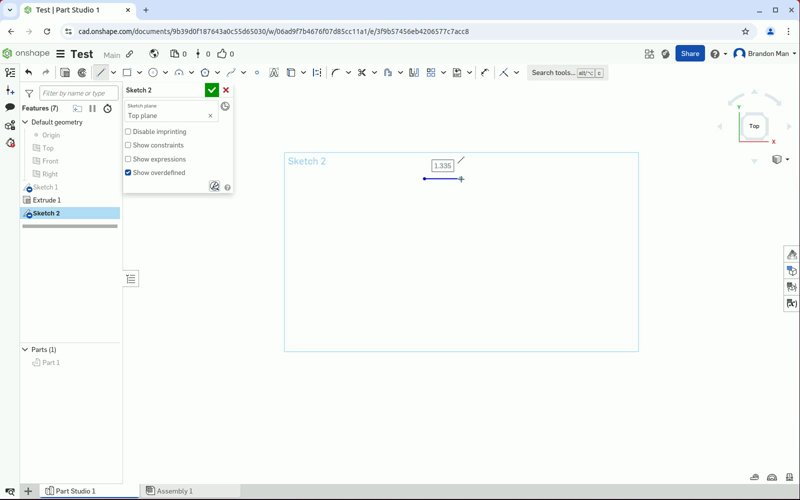
scroll(-6)
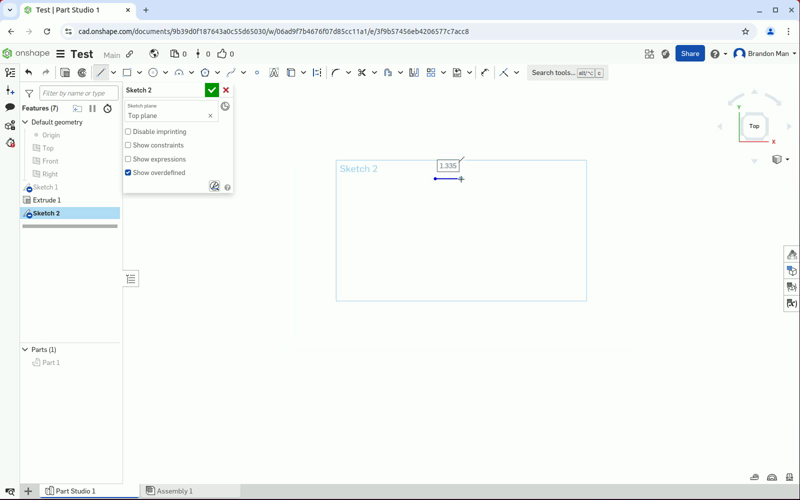
scroll(-6)
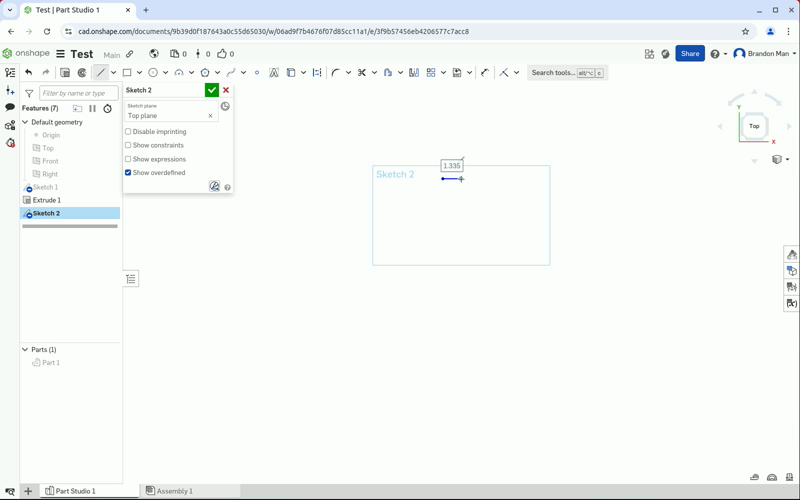
scroll(-6)
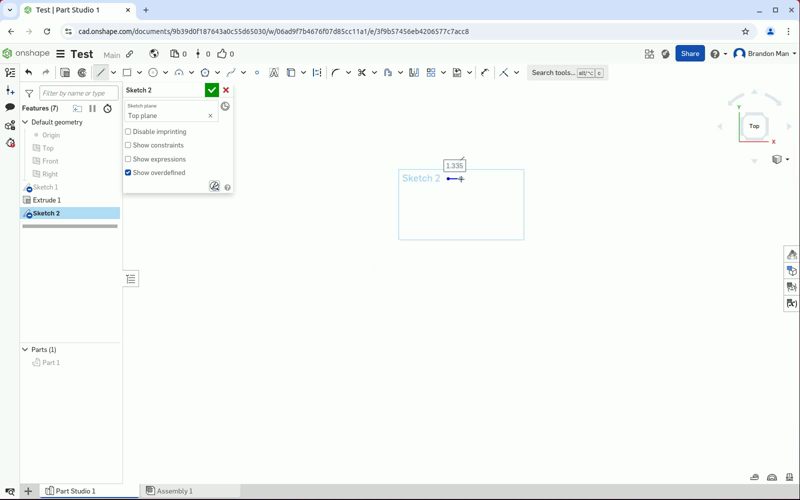
scroll(-6)
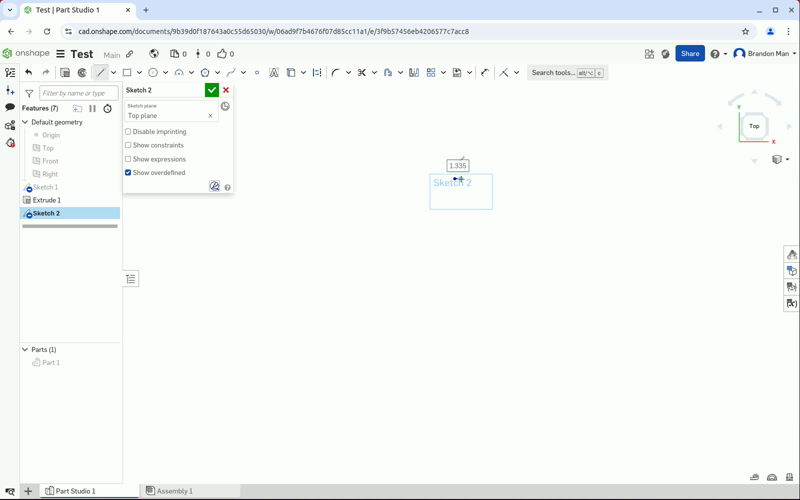
key_up(shift)
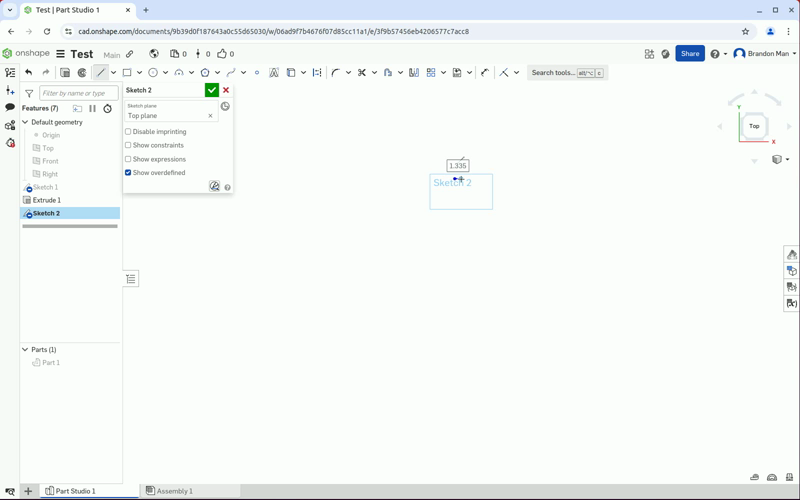
key_down(shift)
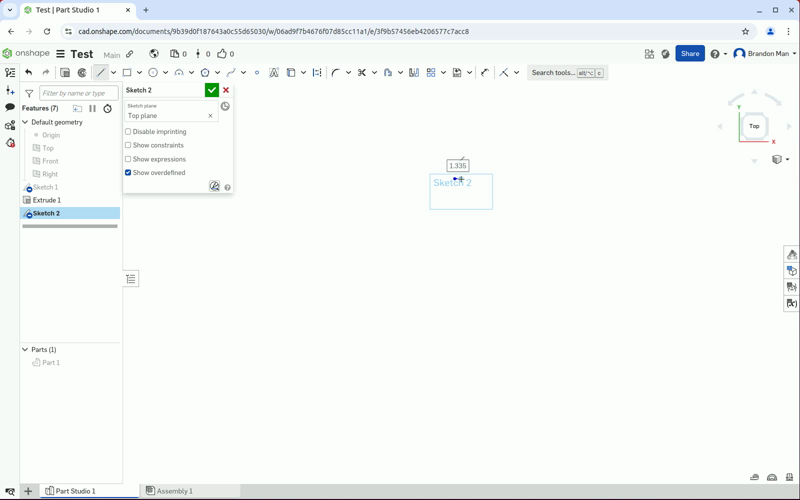
mouse_move(491, 178)
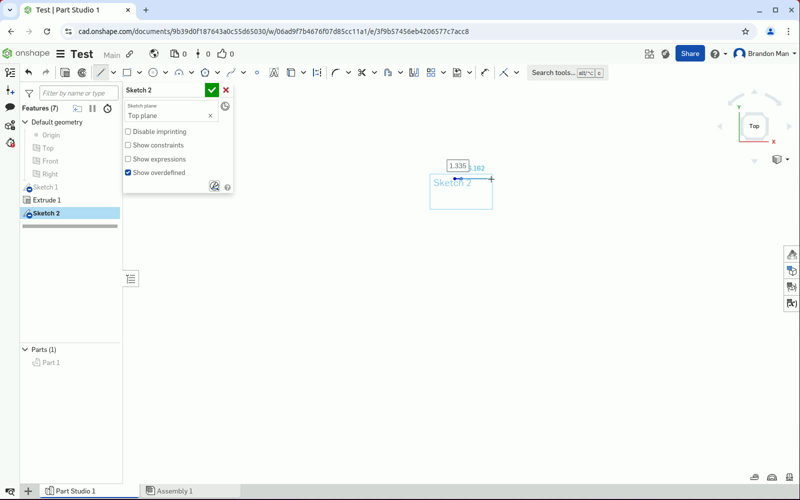
mouse_move(461, 169)
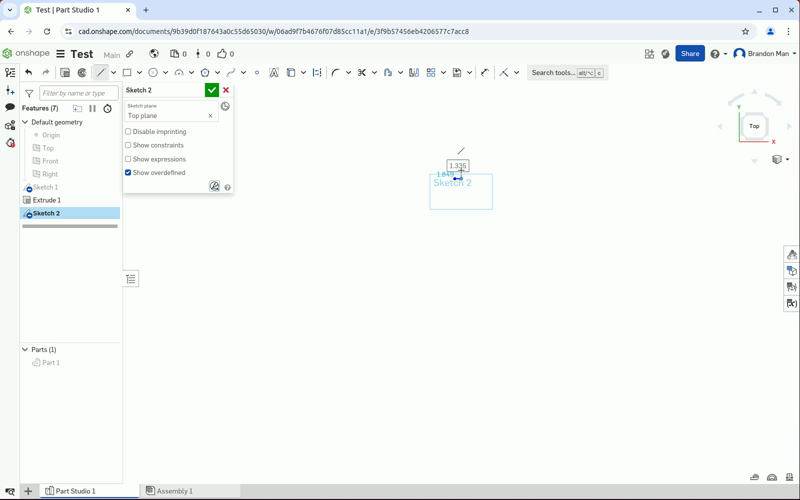
click(461, 169)
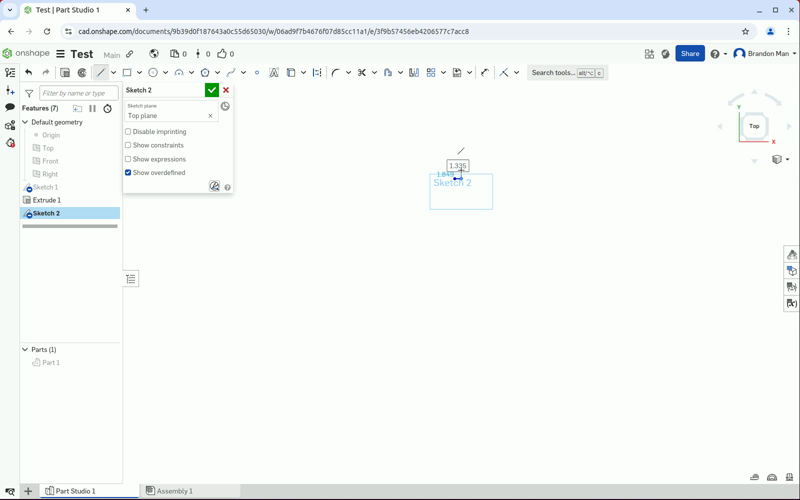
key_up(shift)
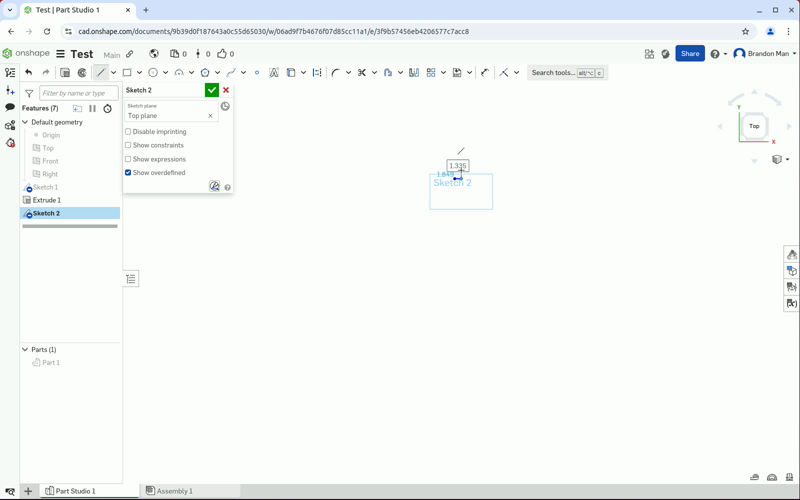
key_down(shift)
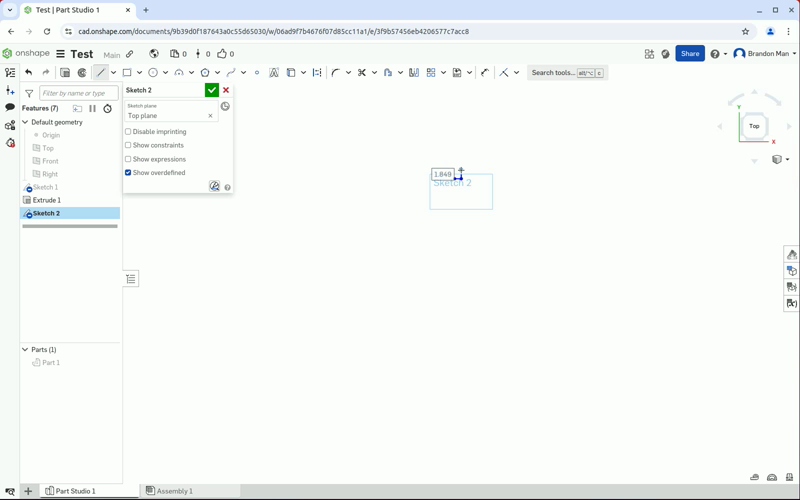
mouse_move(491, 169)
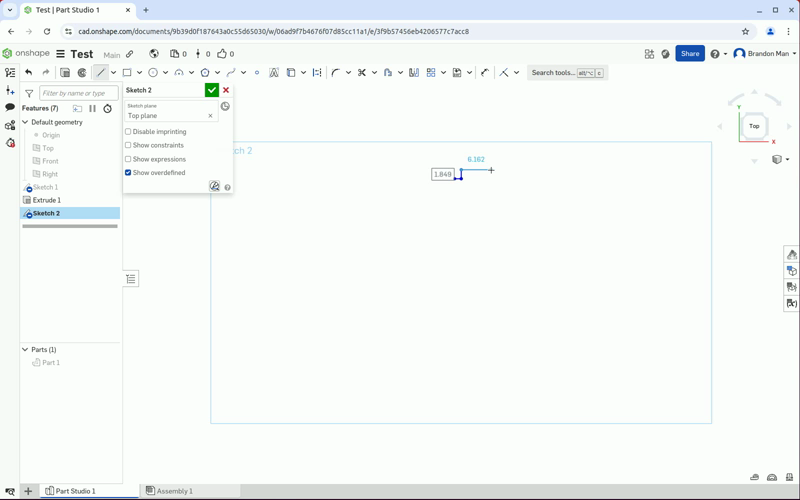
mouse_move(454, 169)
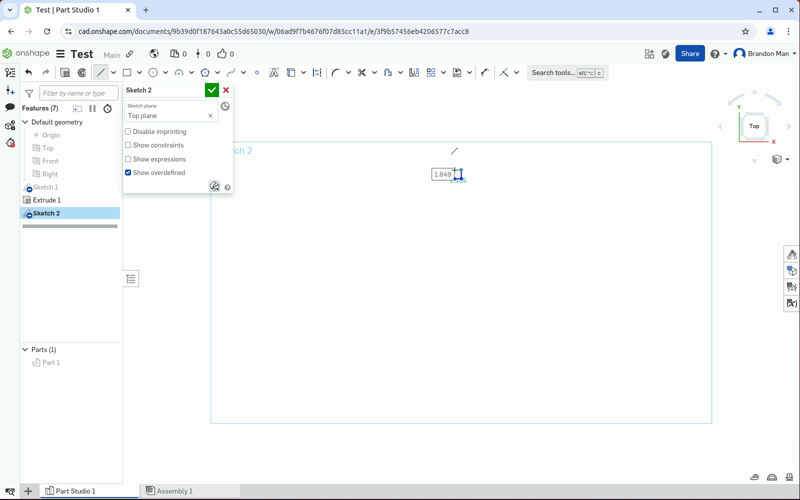
scroll(6)
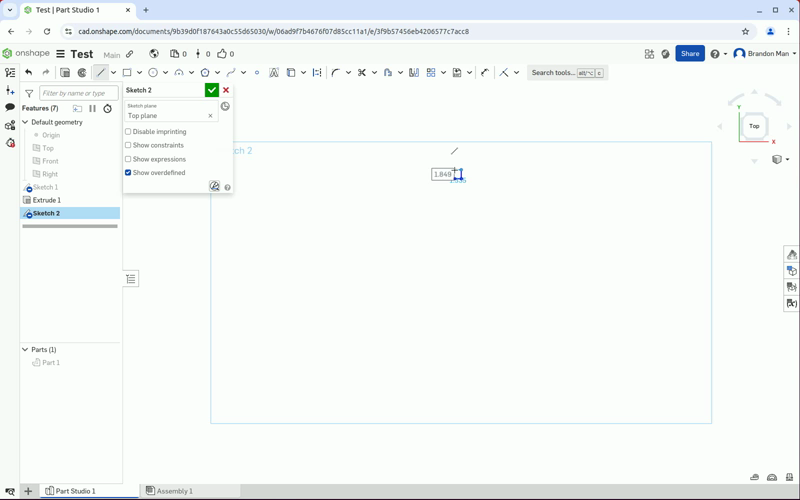
scroll(6)
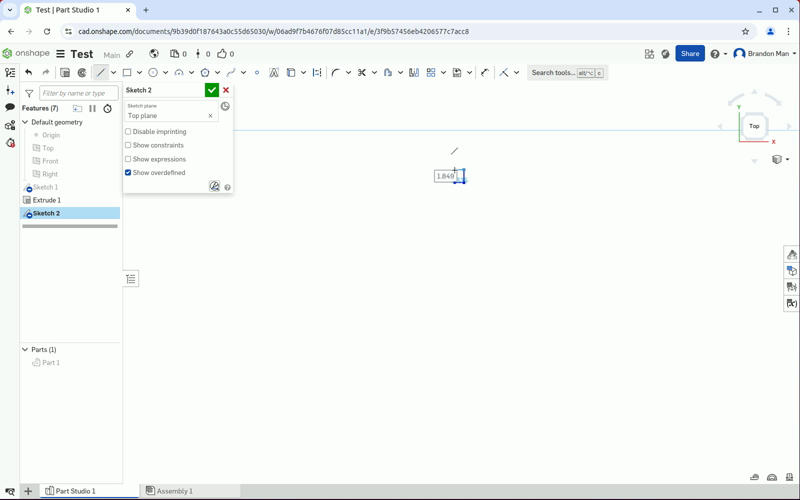
scroll(6)
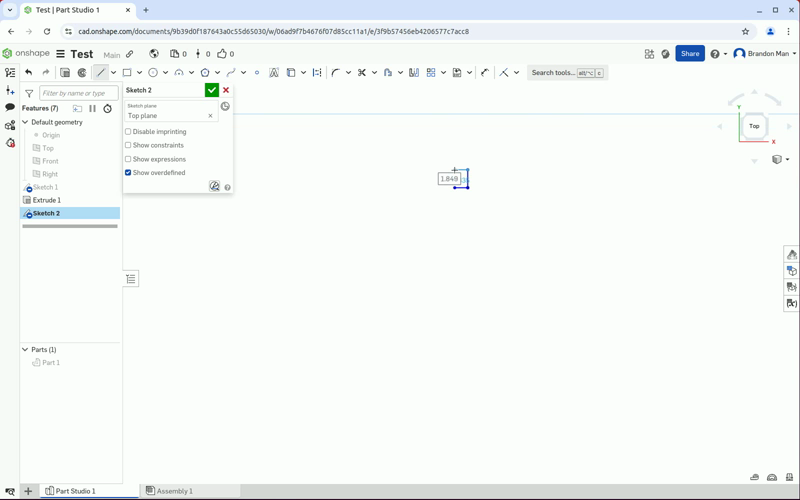
scroll(6)
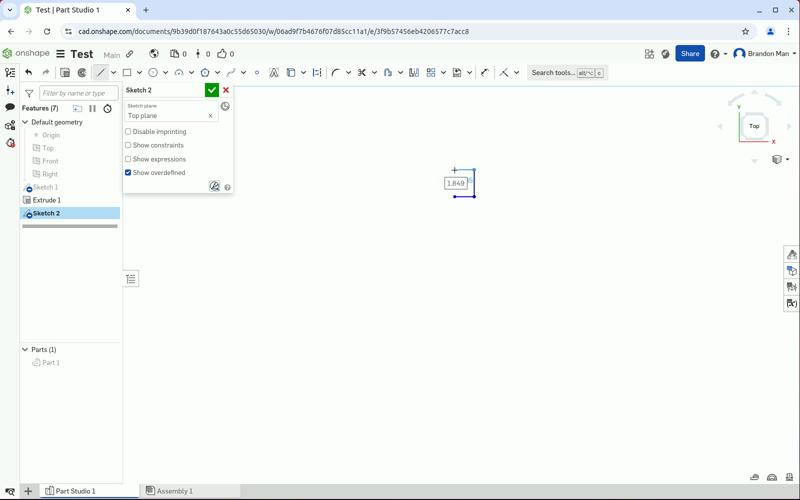
scroll(6)
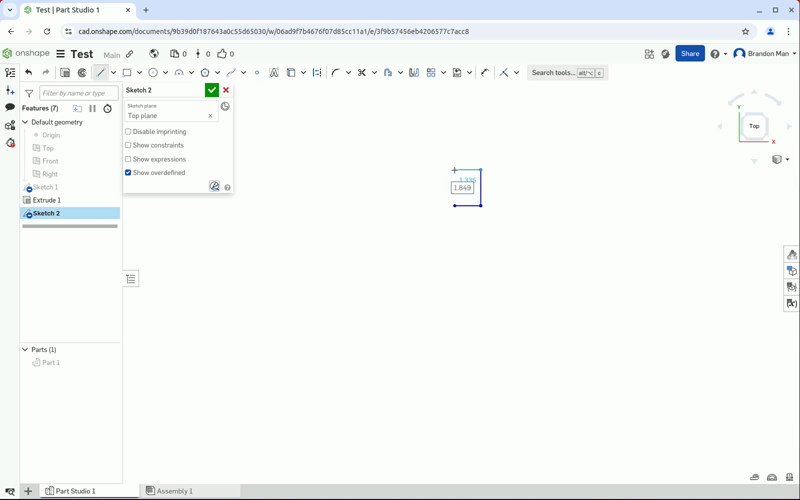
scroll(6)
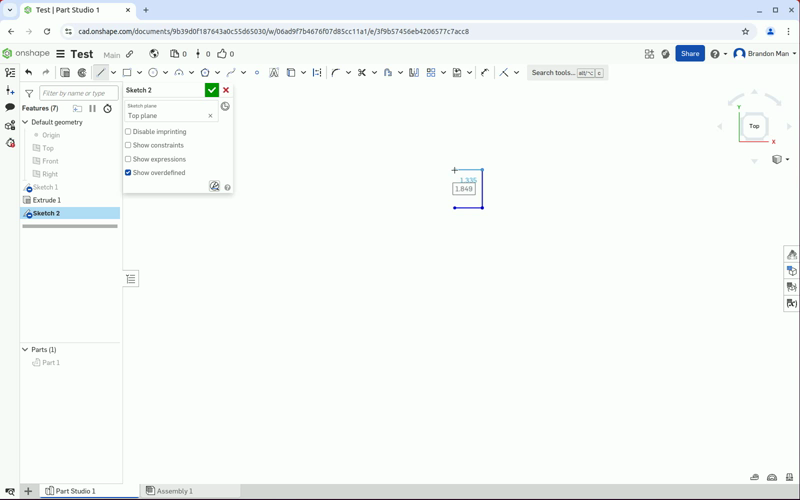
scroll(6)
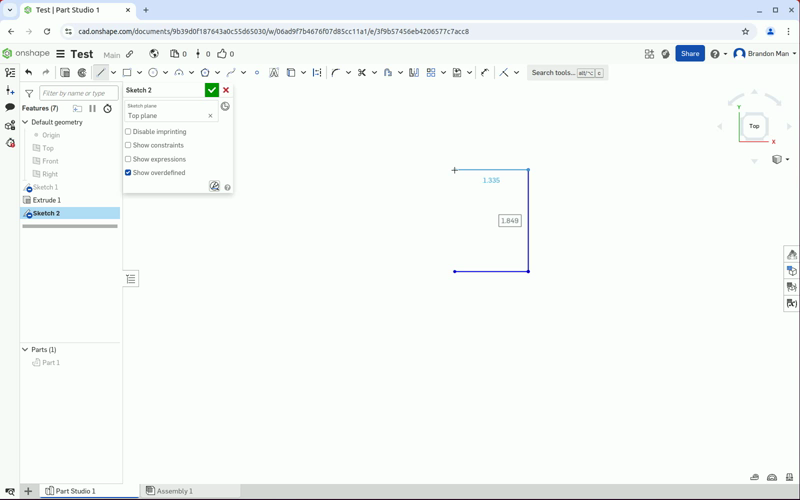
click(454, 169)
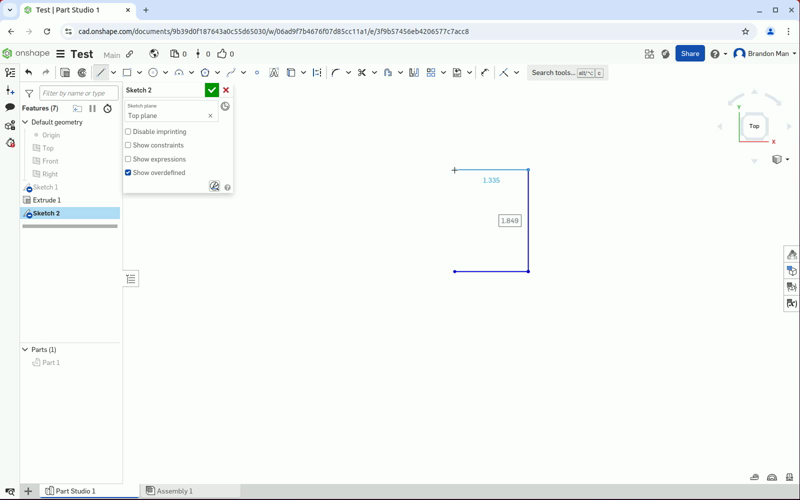
scroll(-6)
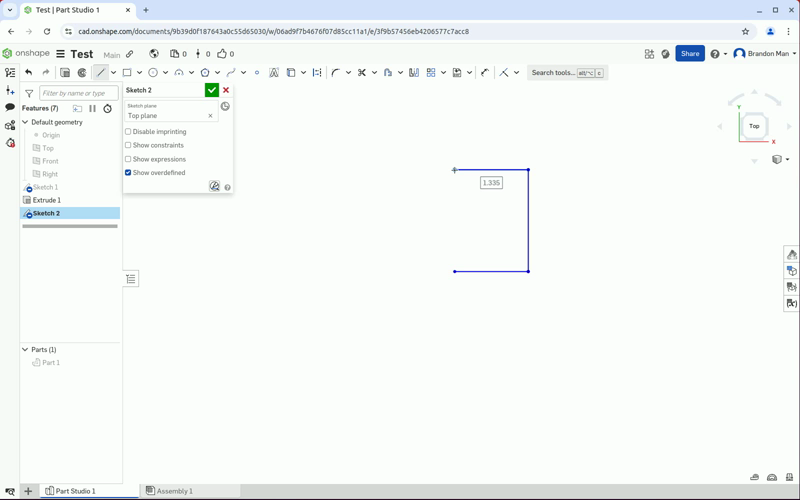
scroll(-6)
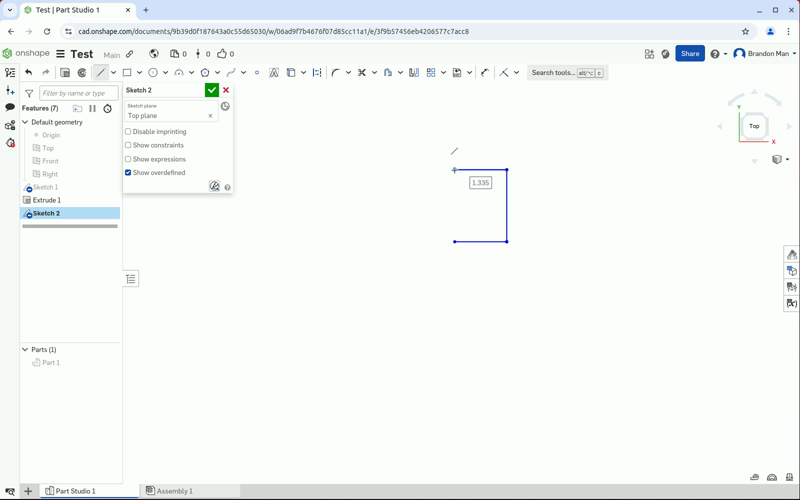
scroll(-6)
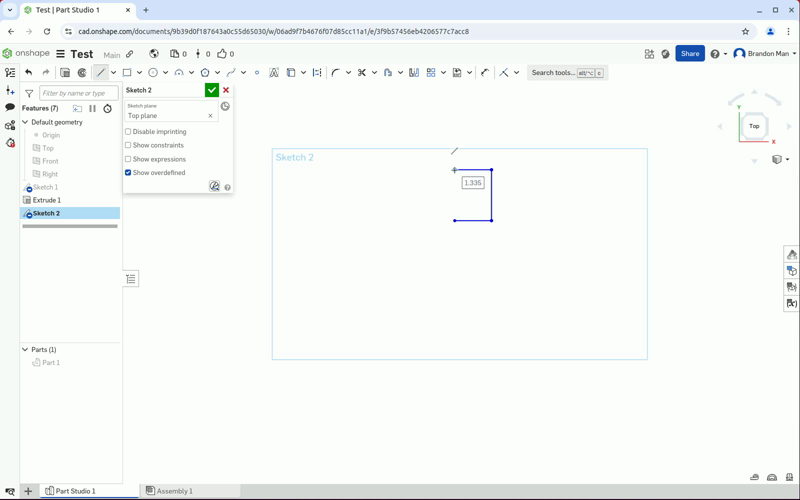
scroll(-6)
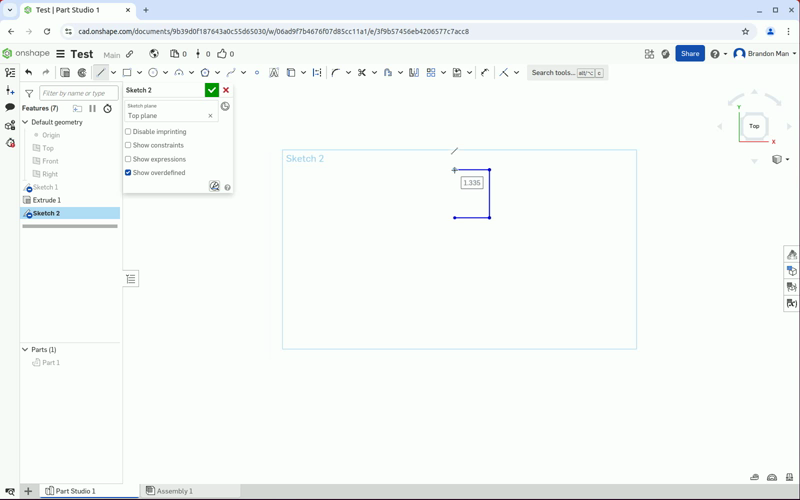
scroll(-6)
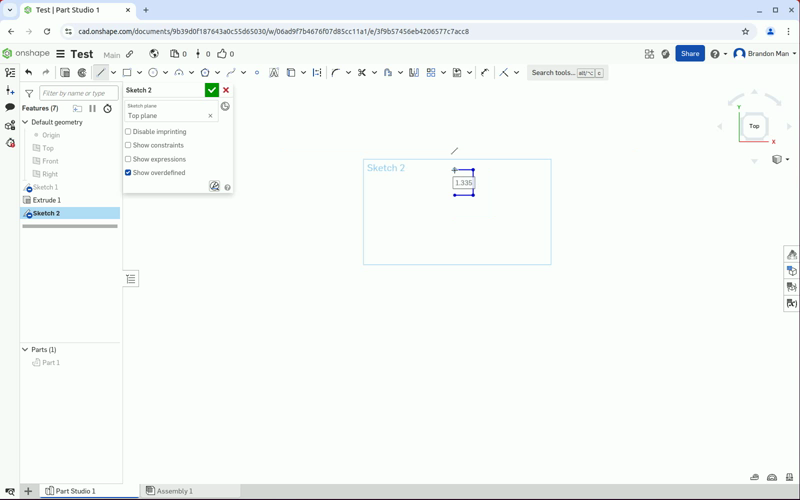
scroll(-6)
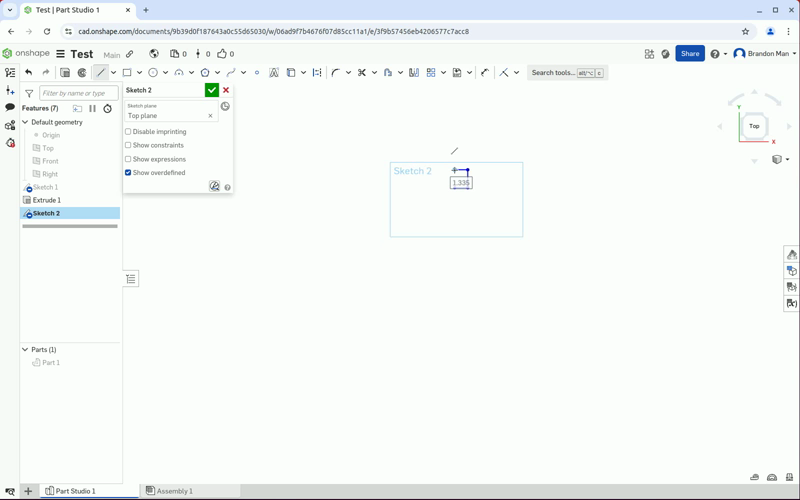
scroll(-6)
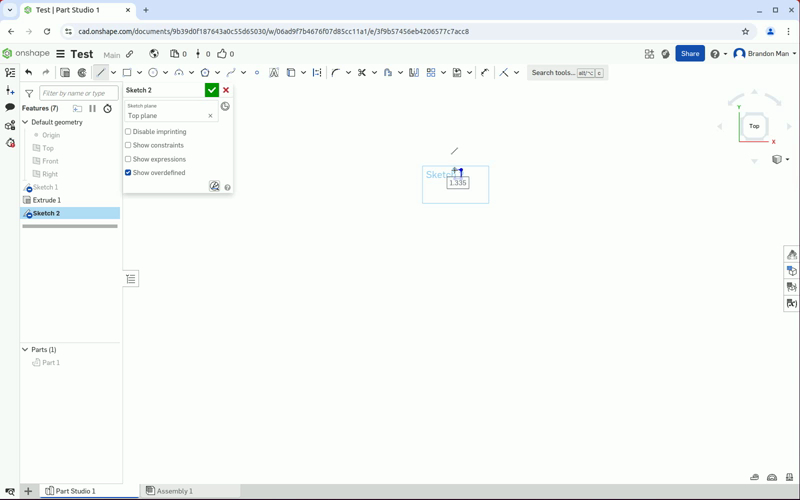
key_up(shift)
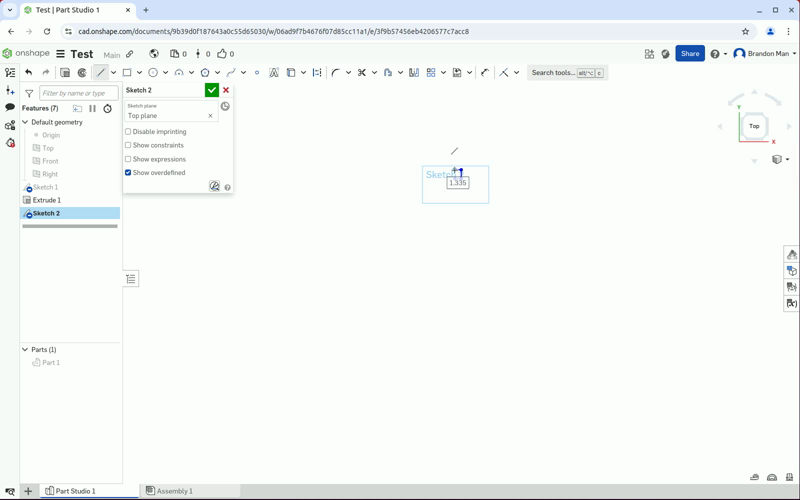
mouse_move(484, 169)
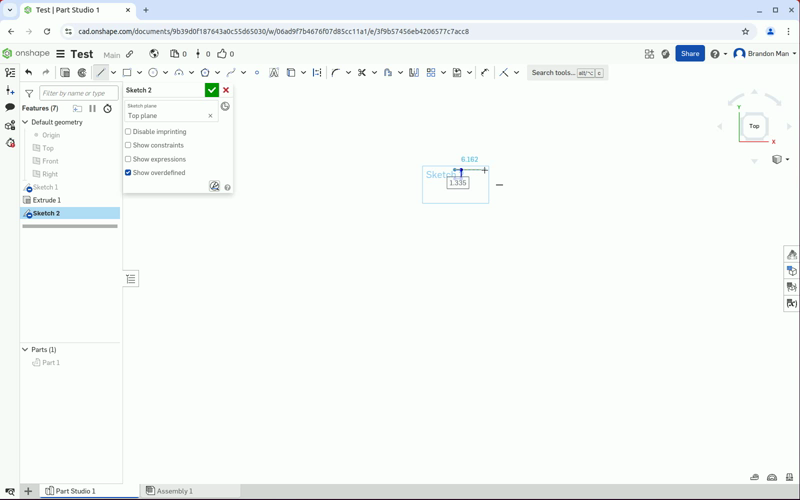
key_down(shift)
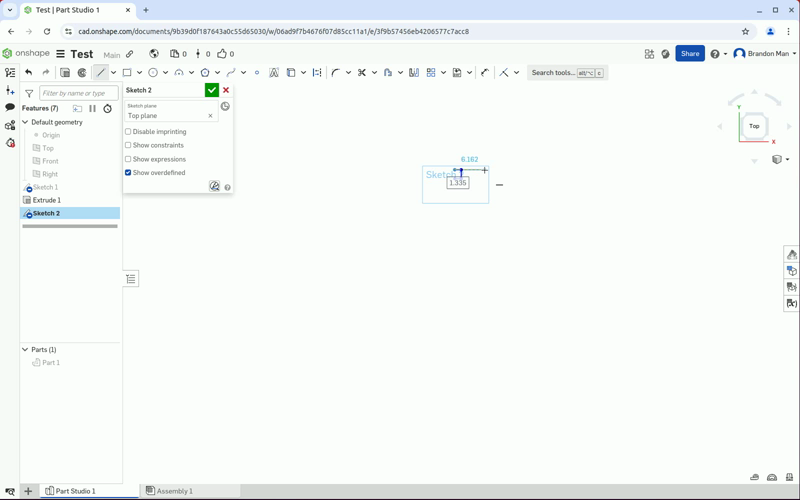
mouse_move(454, 178)
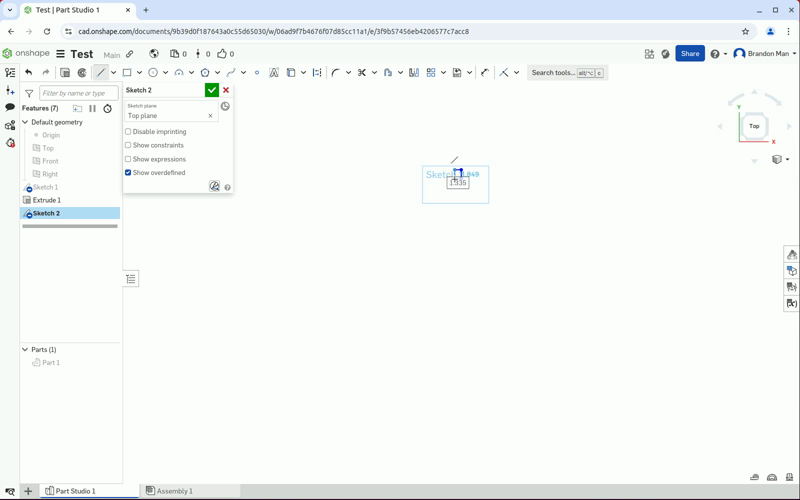
key_up(shift)
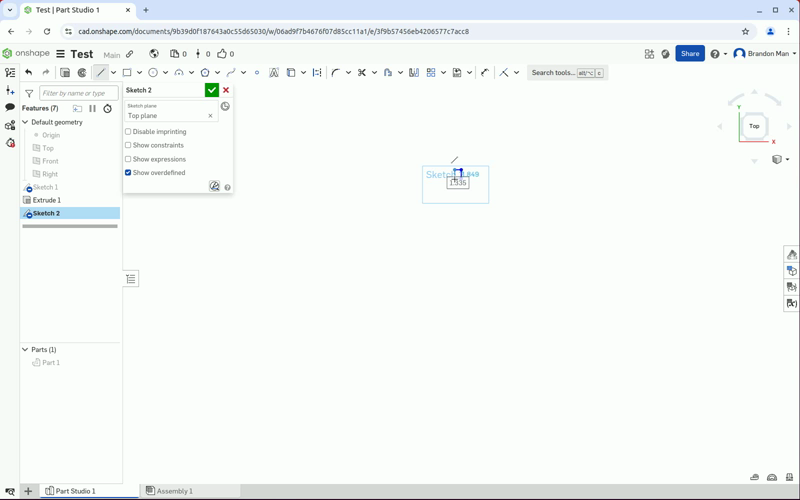
click(454, 178)
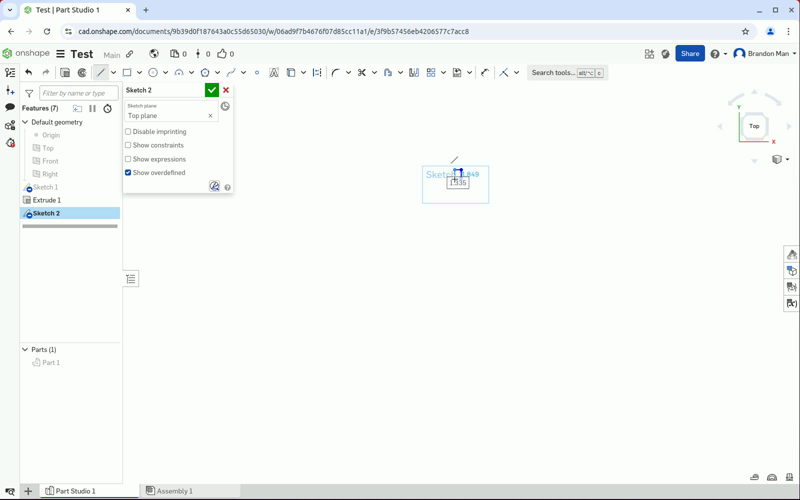
key(esc)
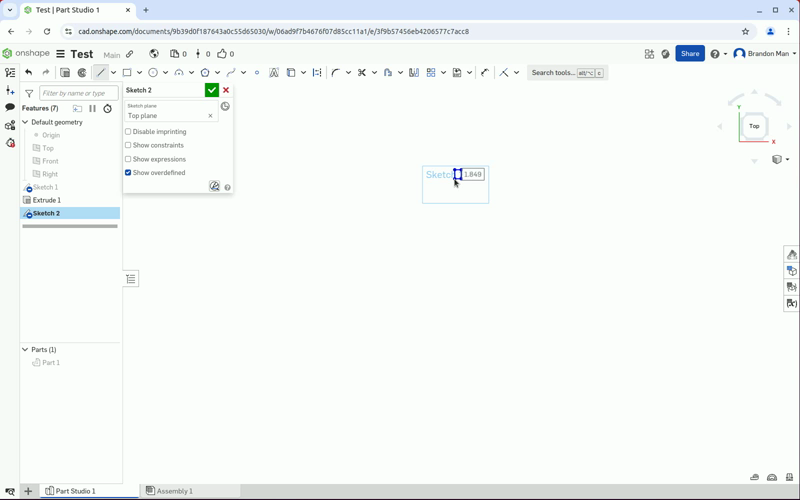
mouse_move(455, 174)
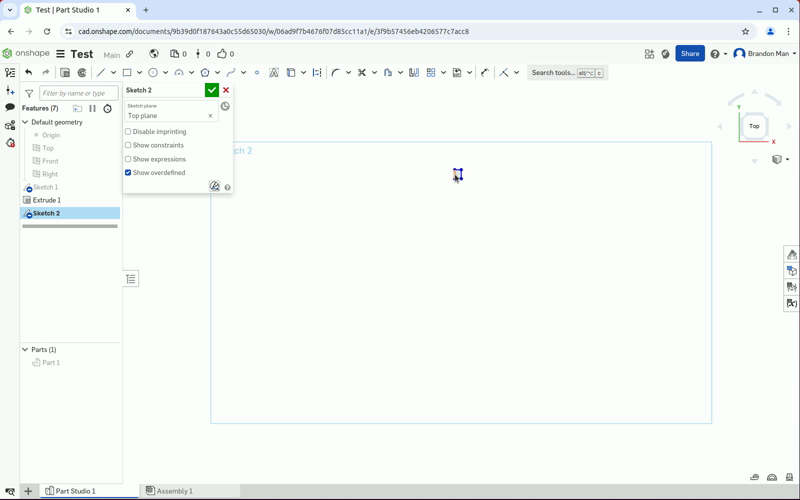
scroll(6)
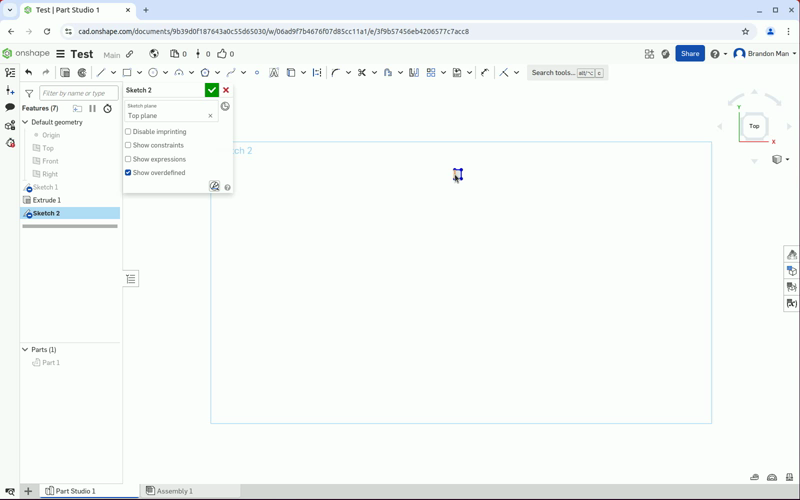
scroll(6)
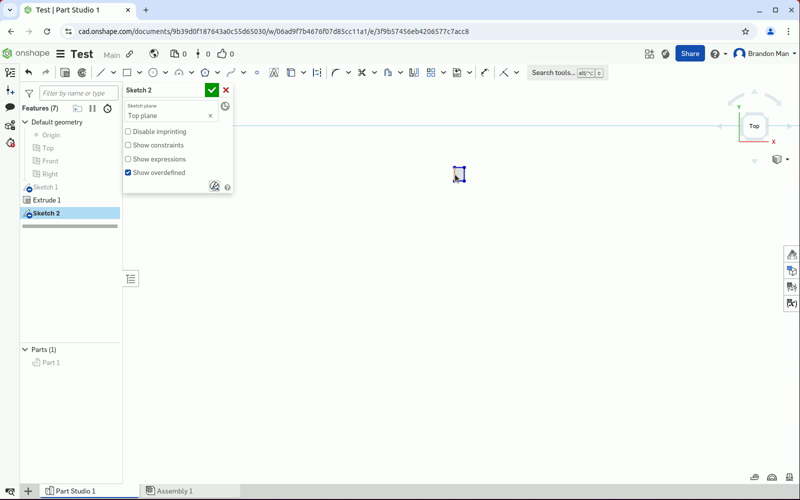
scroll(6)
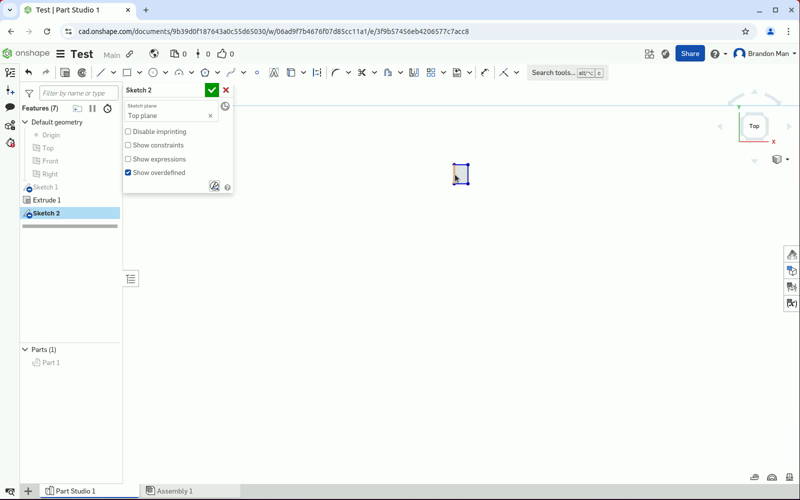
scroll(6)
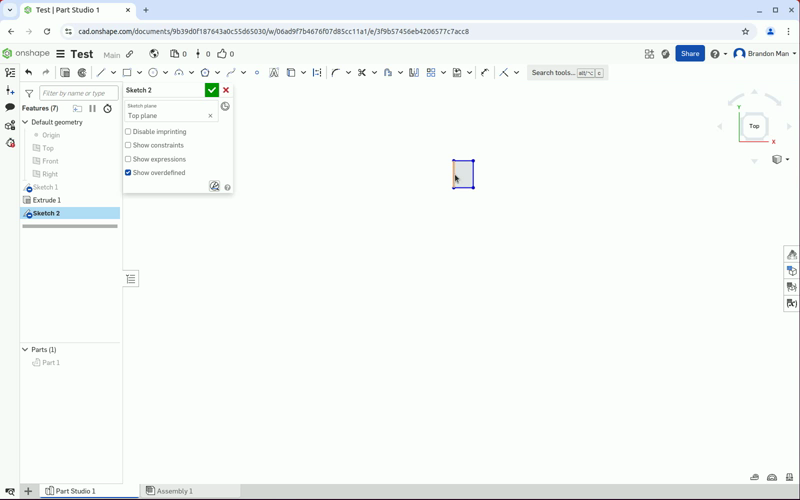
scroll(6)
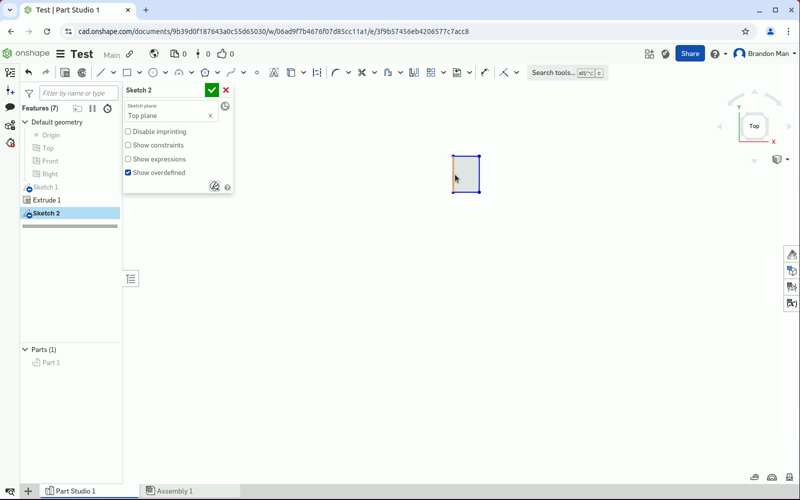
scroll(6)
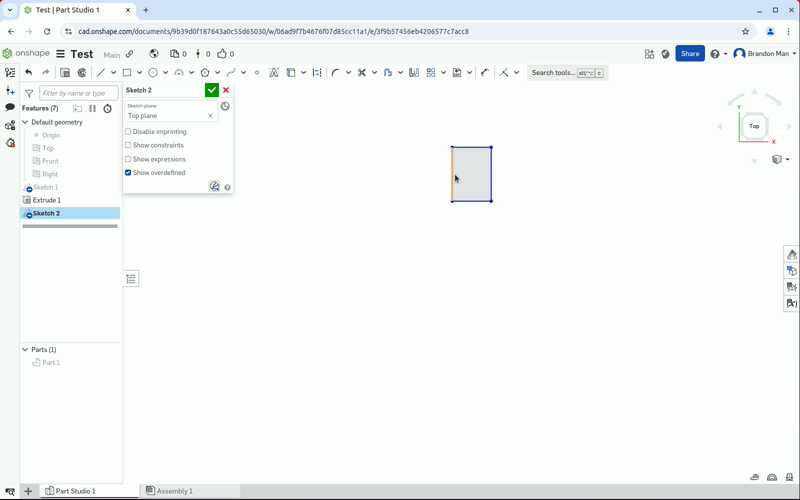
scroll(6)
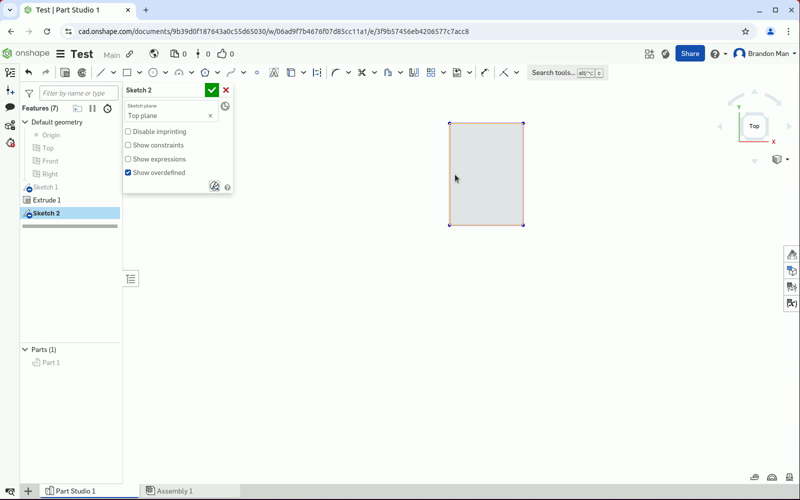
click(455, 174)
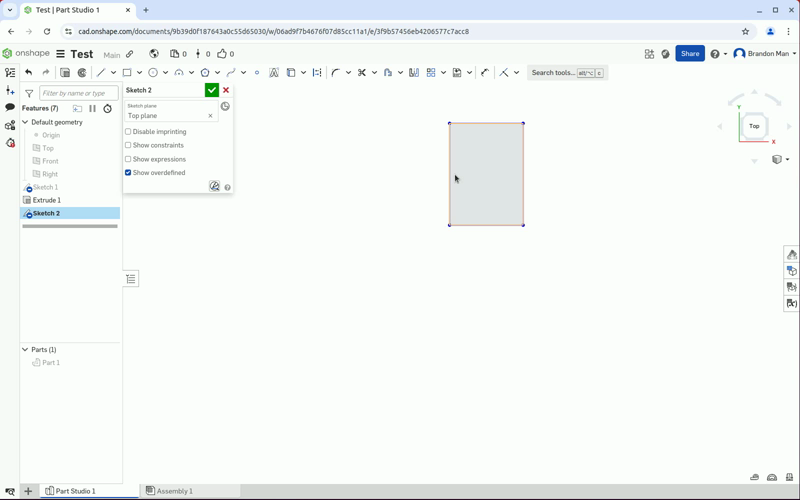
scroll(-6)
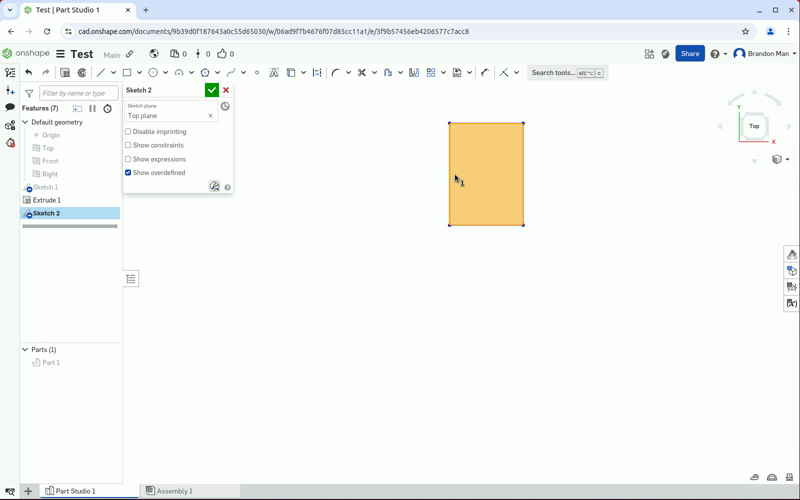
scroll(-6)
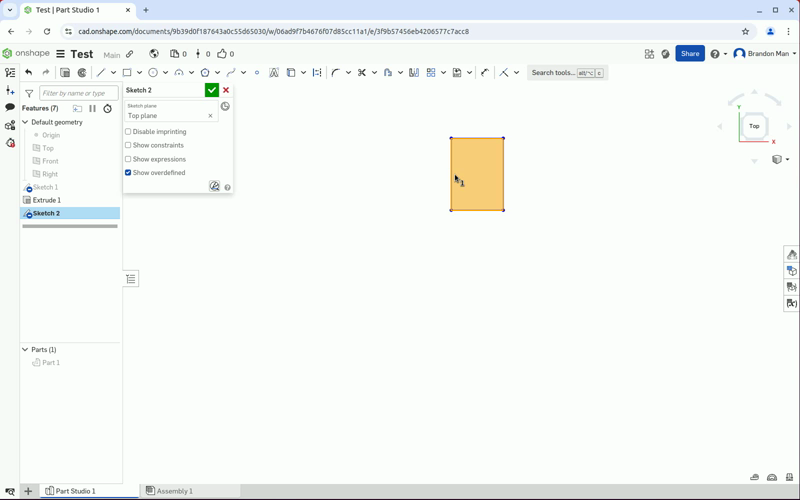
scroll(-6)
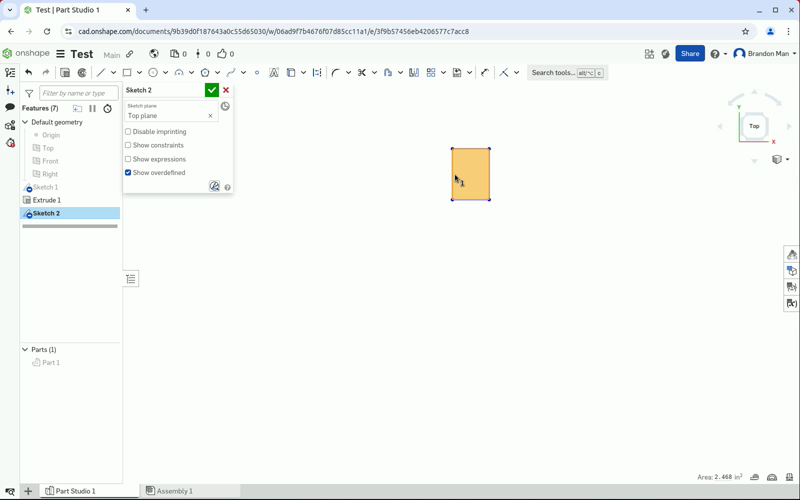
scroll(-6)
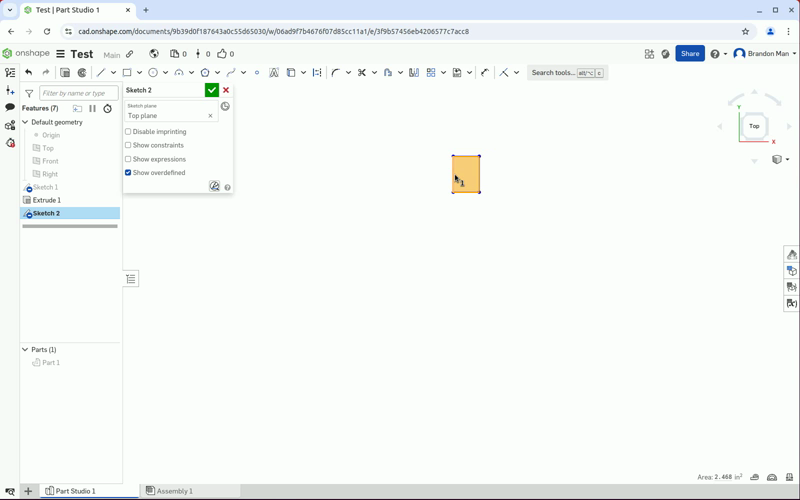
scroll(-6)
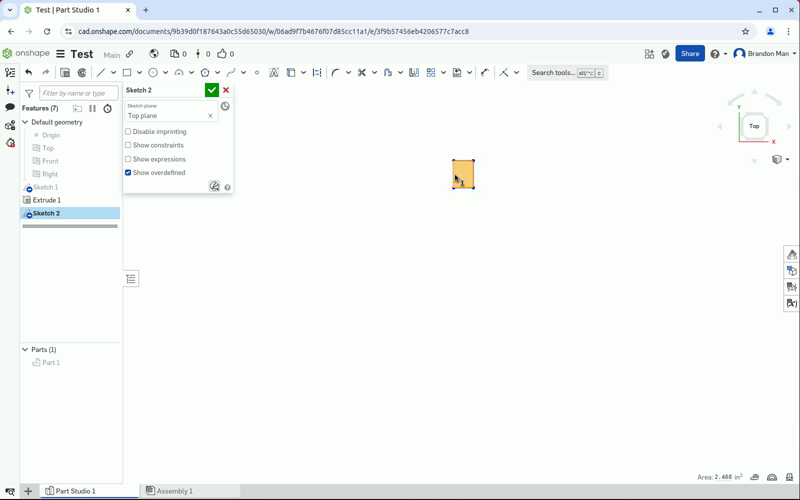
scroll(-6)
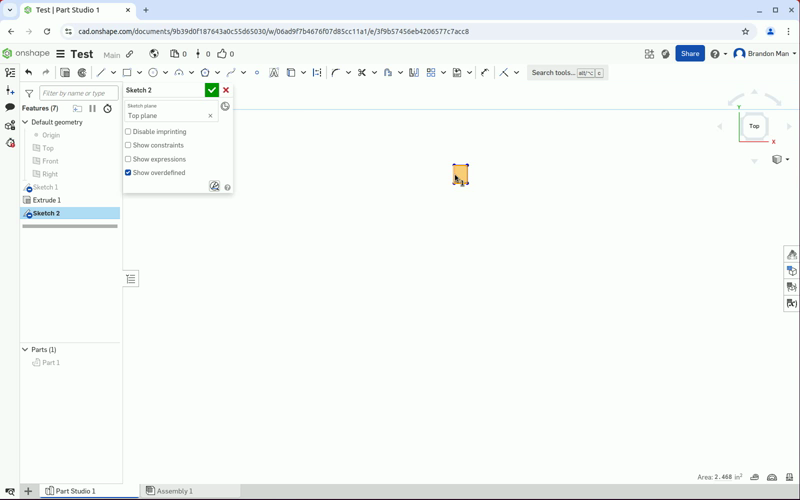
scroll(-6)
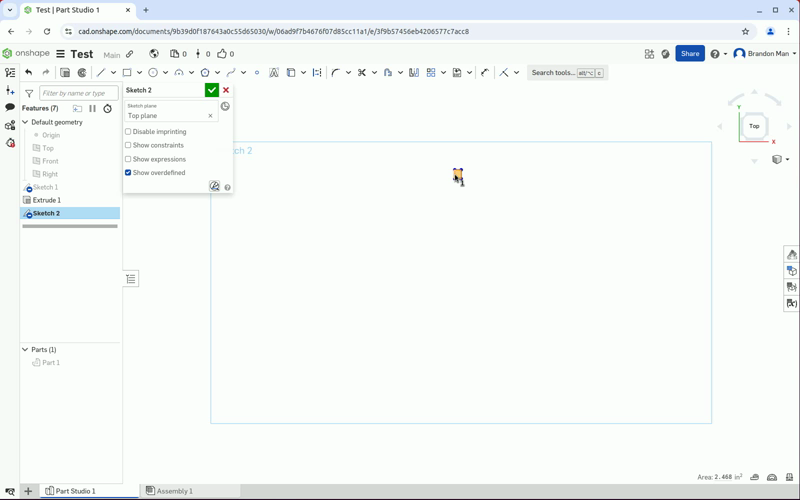
mouse_move(73, 352)
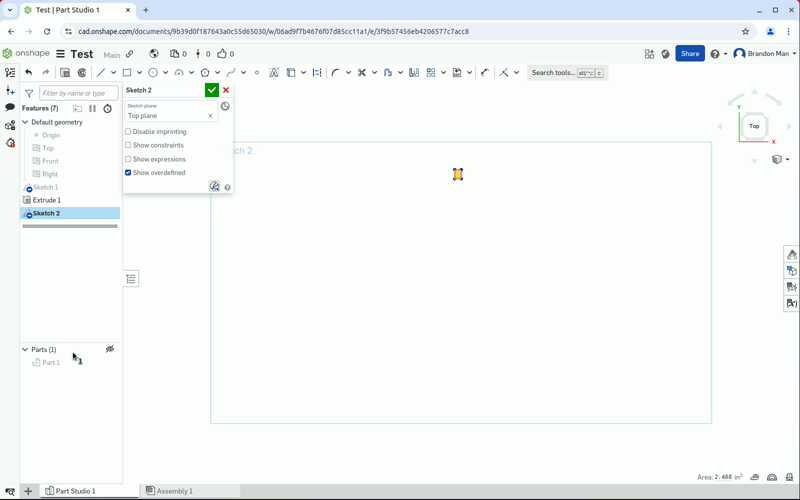
key(shift+y)
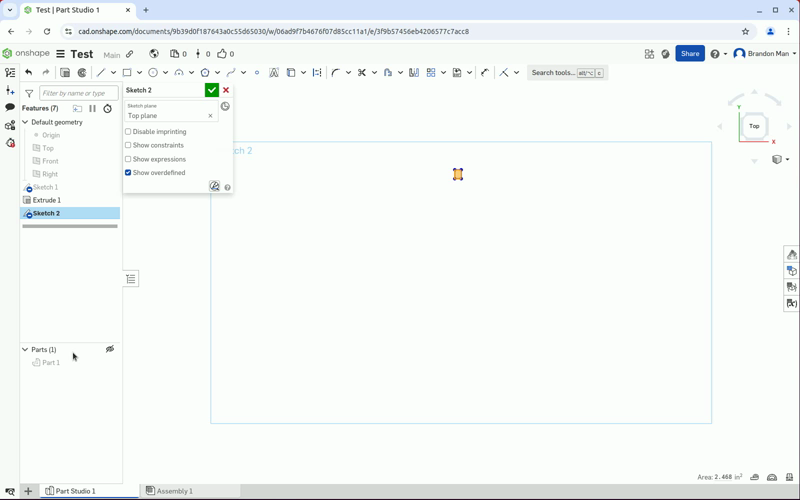
key(shift+e)
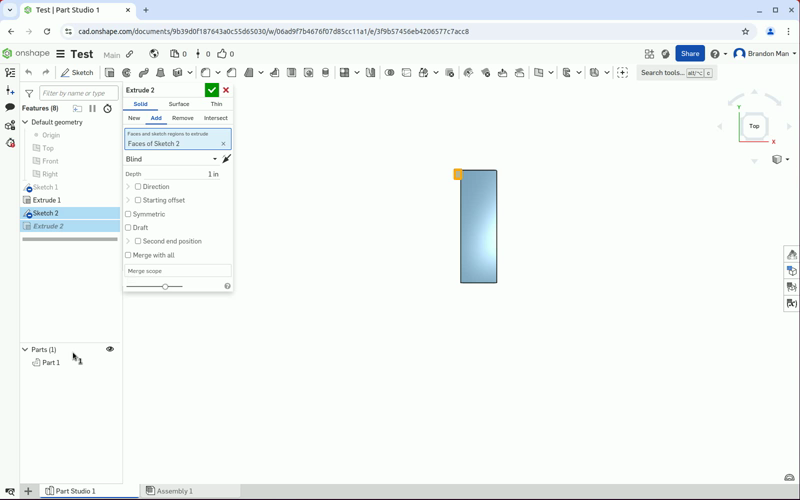
mouse_move(143, 106)
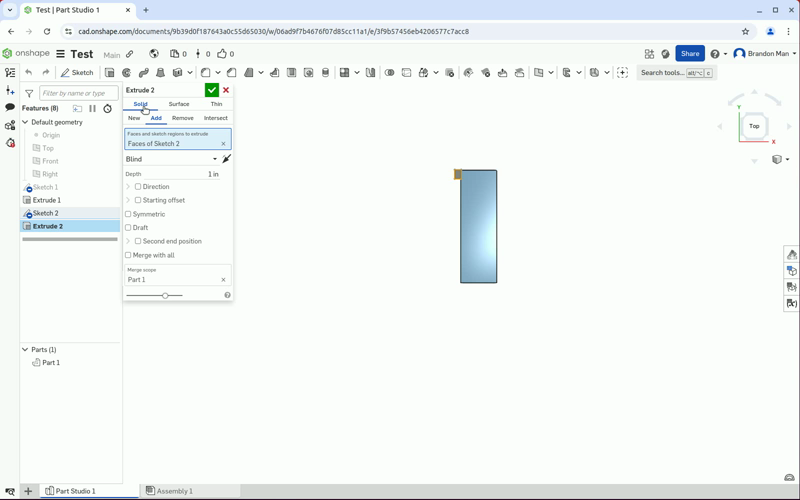
click(143, 106)
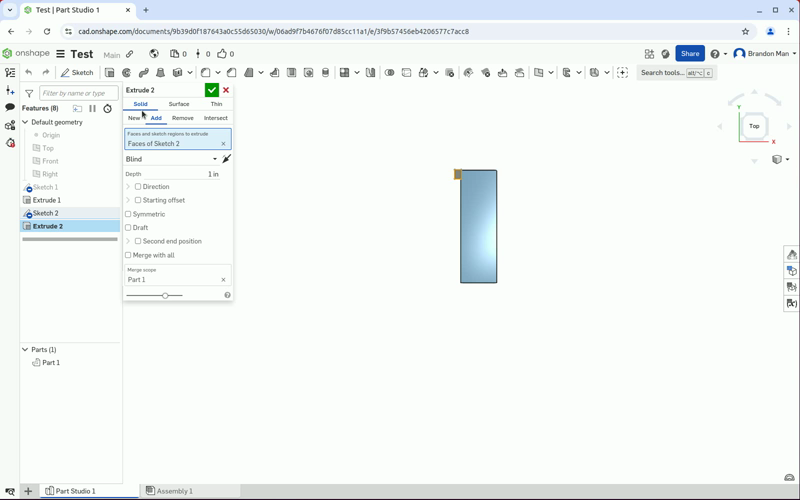
mouse_move(137, 120)
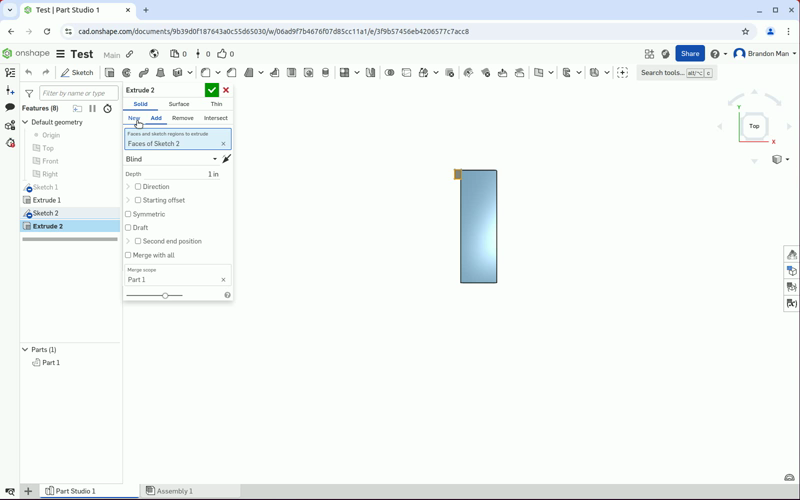
click(137, 120)
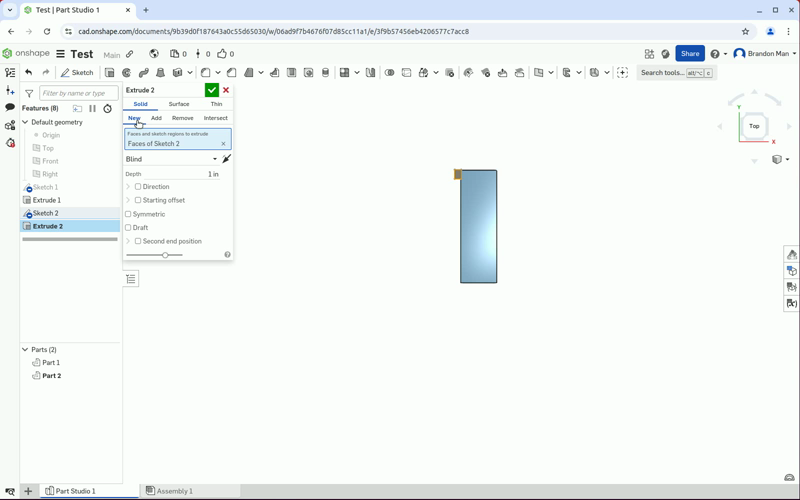
key(tab, 4)
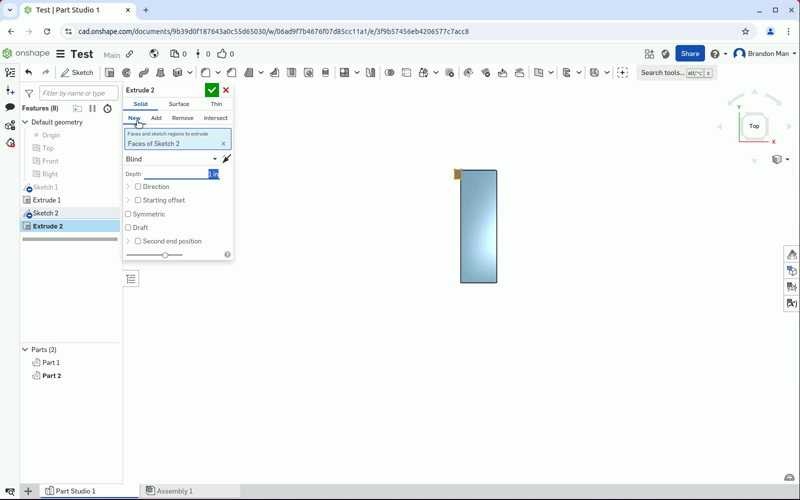
text(0.241)
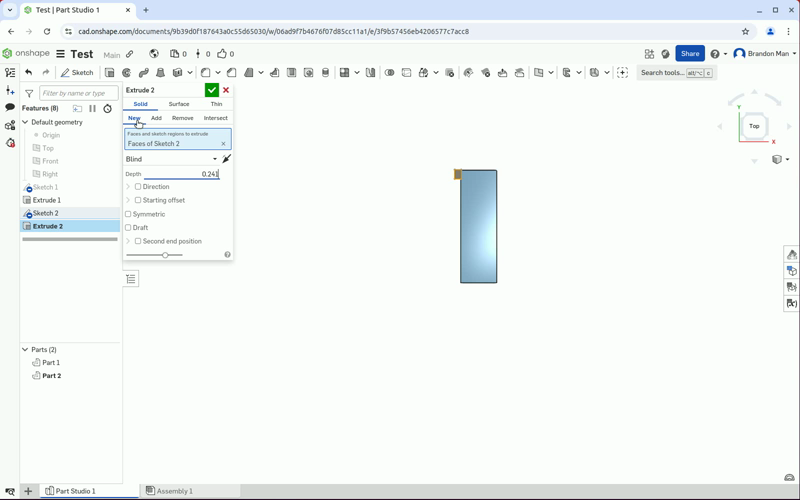
key(enter)
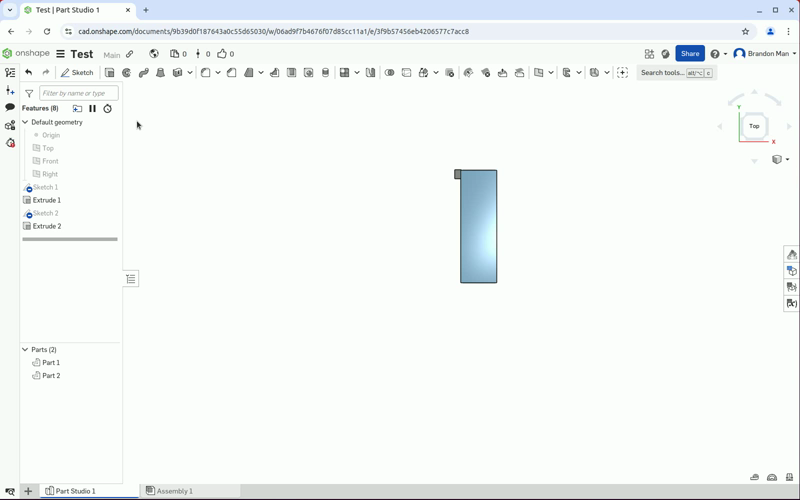
key(shift+h)
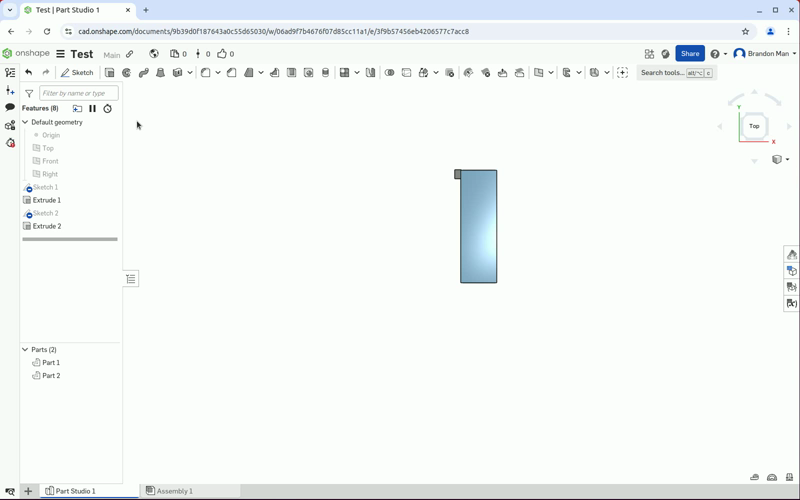
key(shift+h)
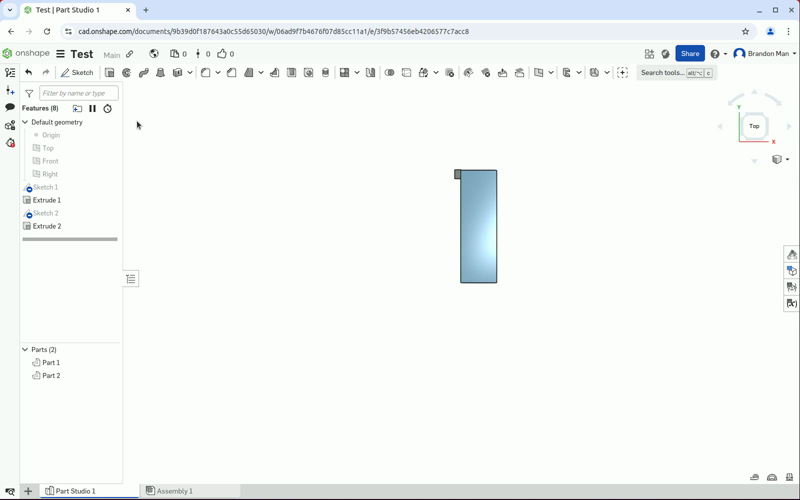
mouse_move(73, 189)
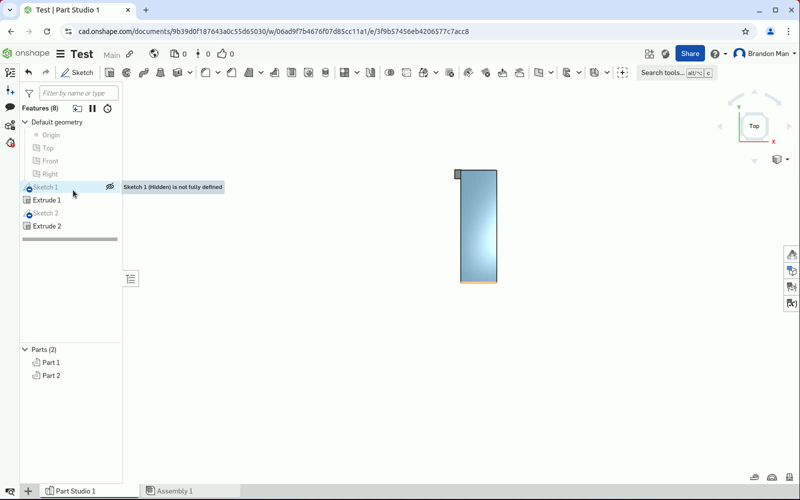
click(73, 189)
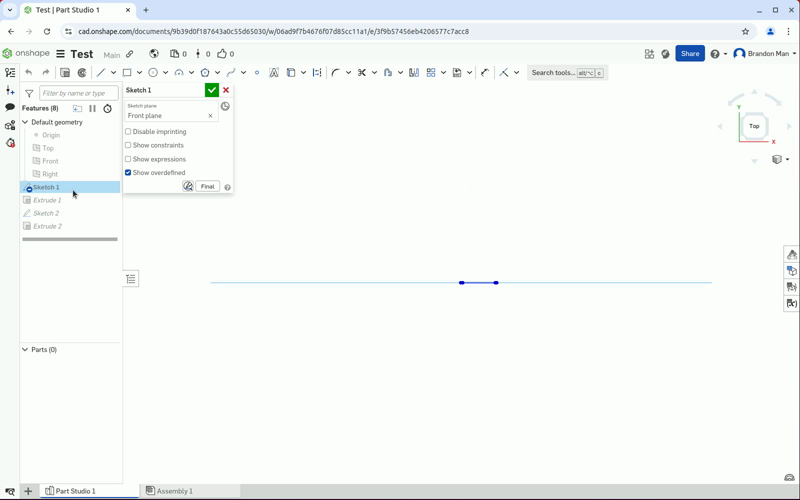
mouse_move(229, 92)
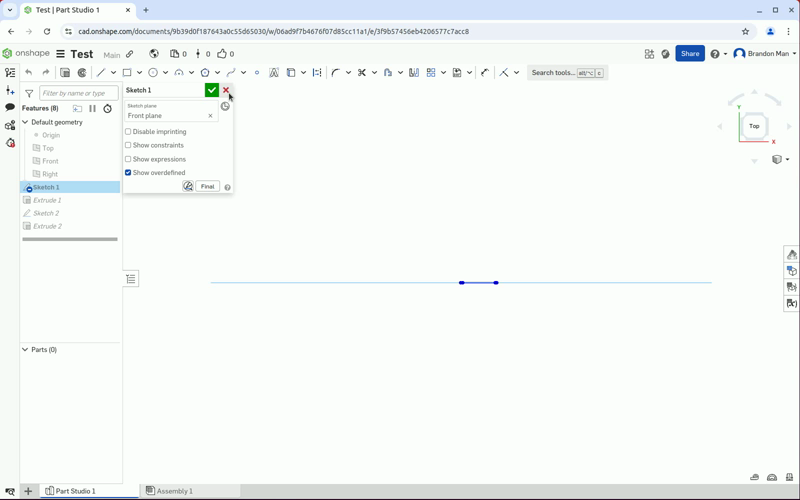
click(229, 92)
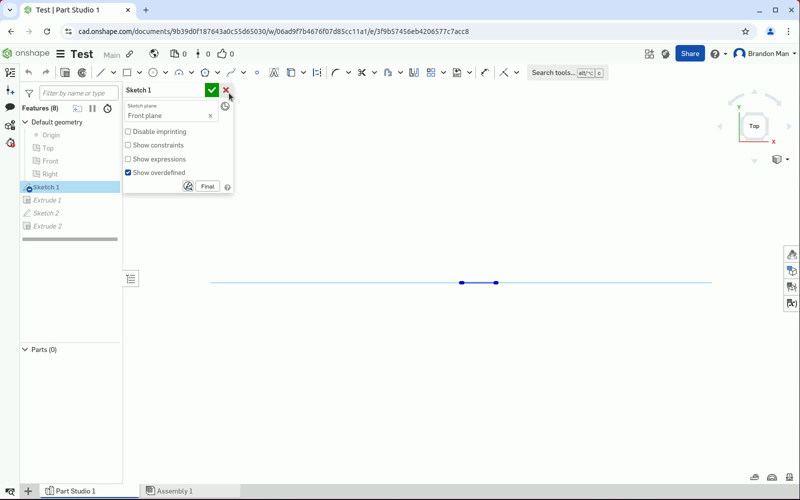
key(shift+s)
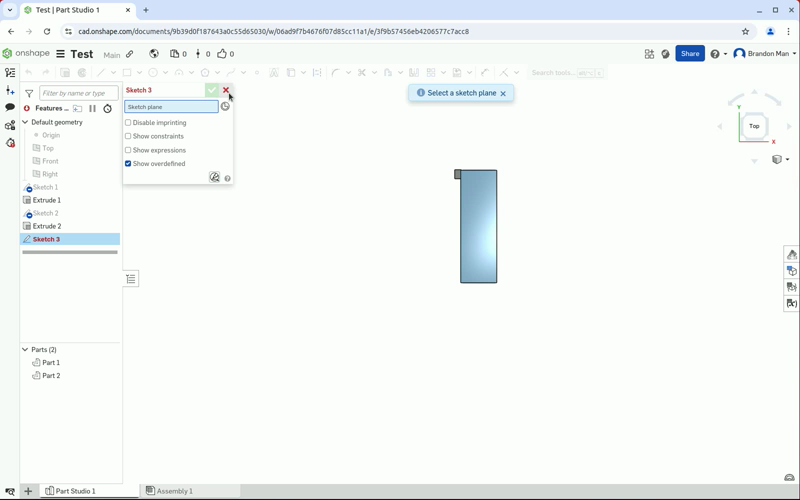
mouse_move(73, 150)
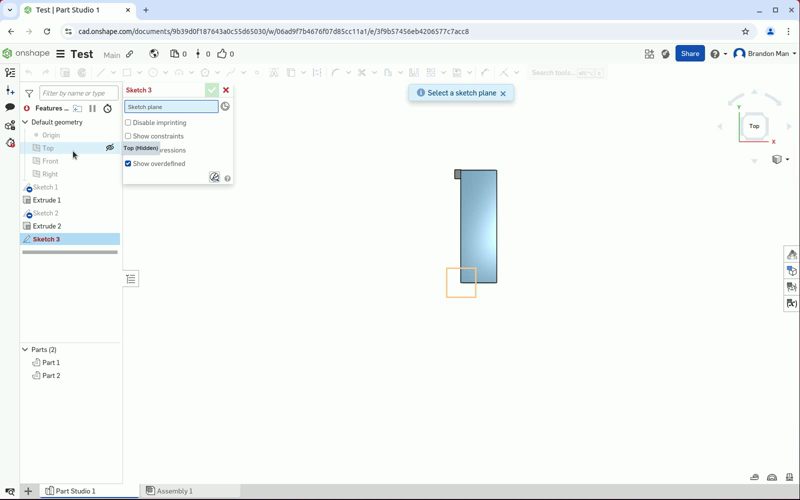
click(73, 150)
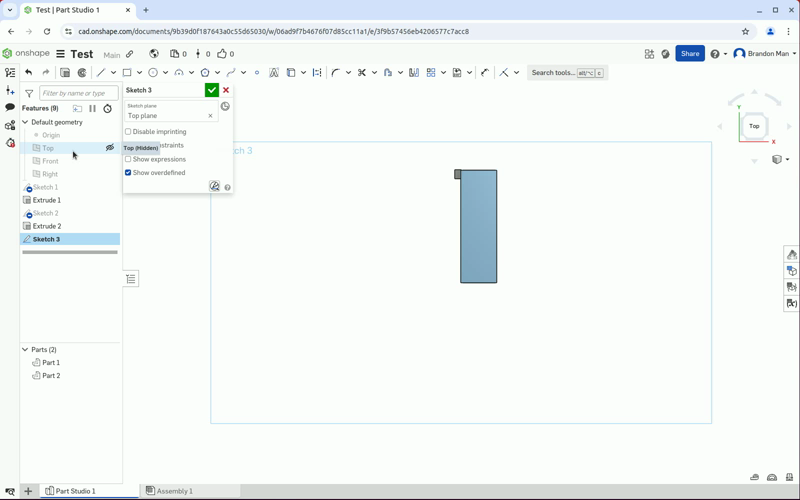
mouse_move(73, 352)
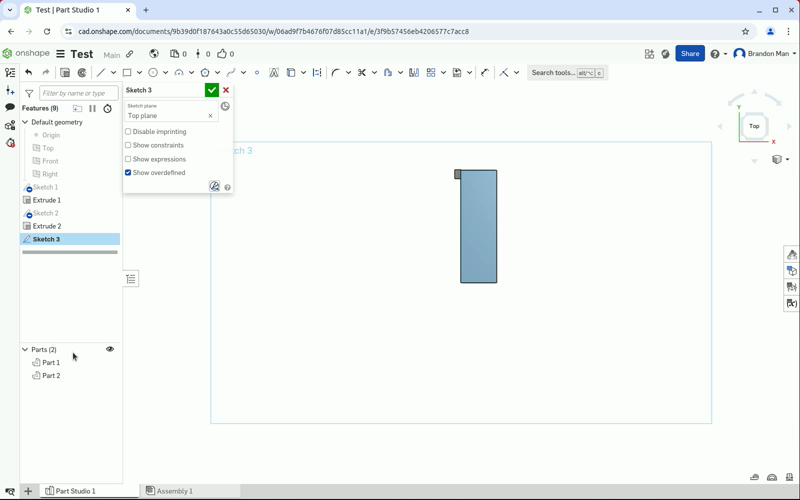
key(y)
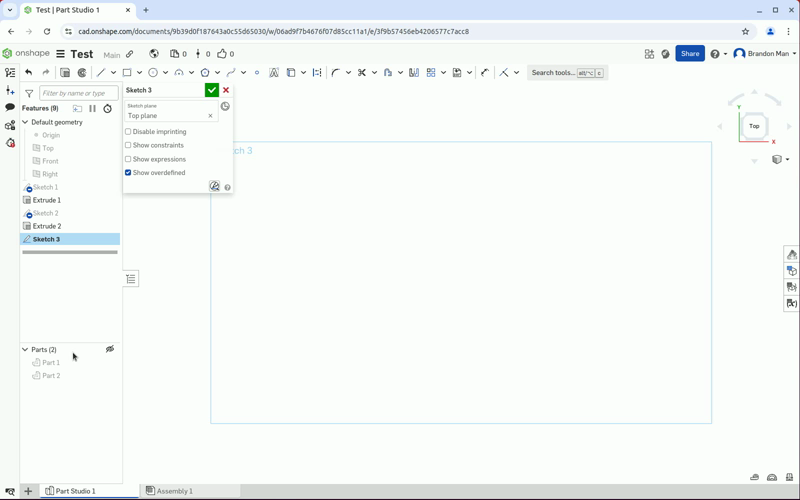
key(l)
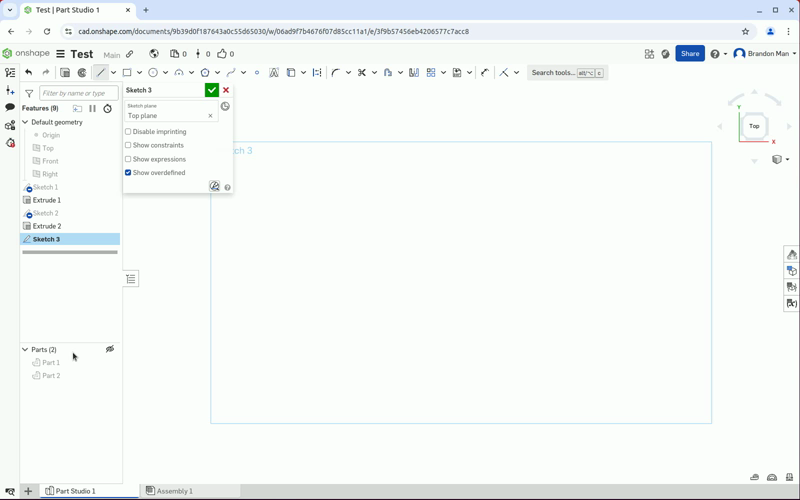
key_down(shift)
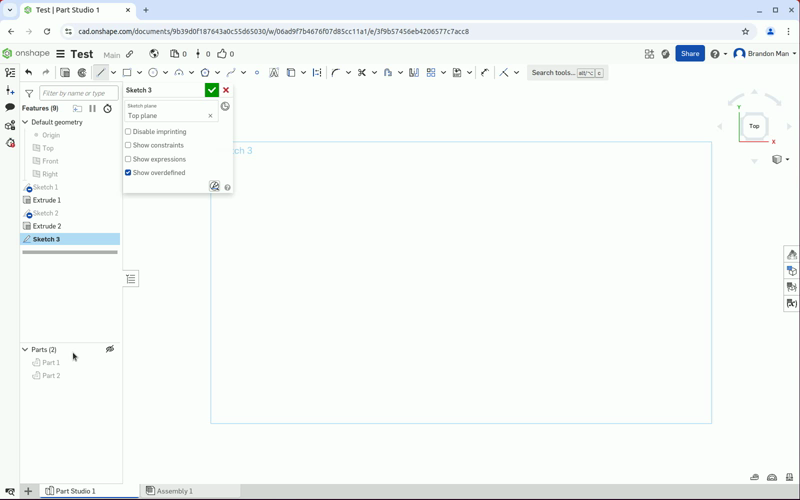
mouse_move(495, 179)
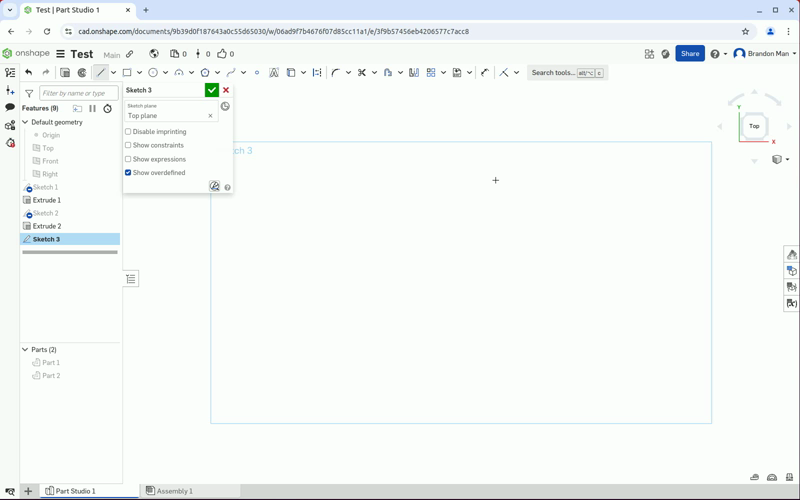
click(495, 179)
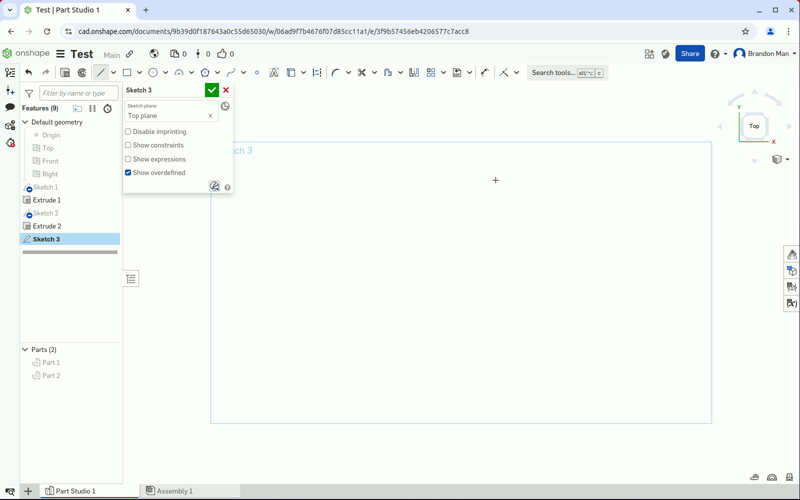
key_up(shift)
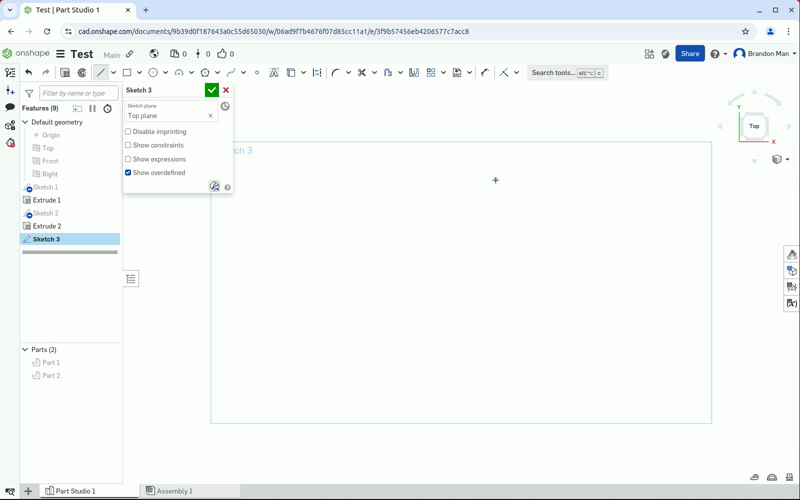
key_down(shift)
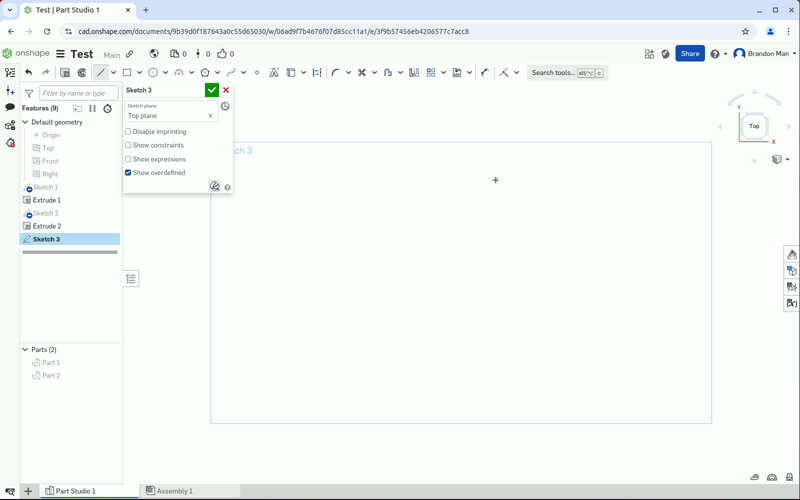
mouse_move(525, 179)
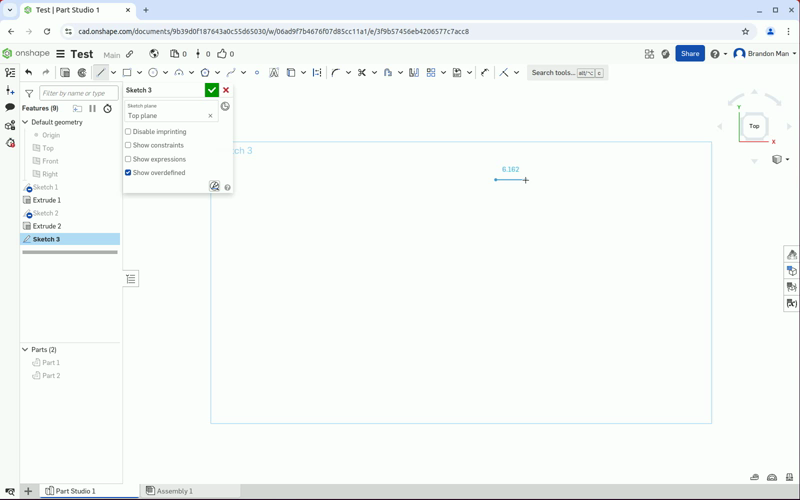
mouse_move(502, 179)
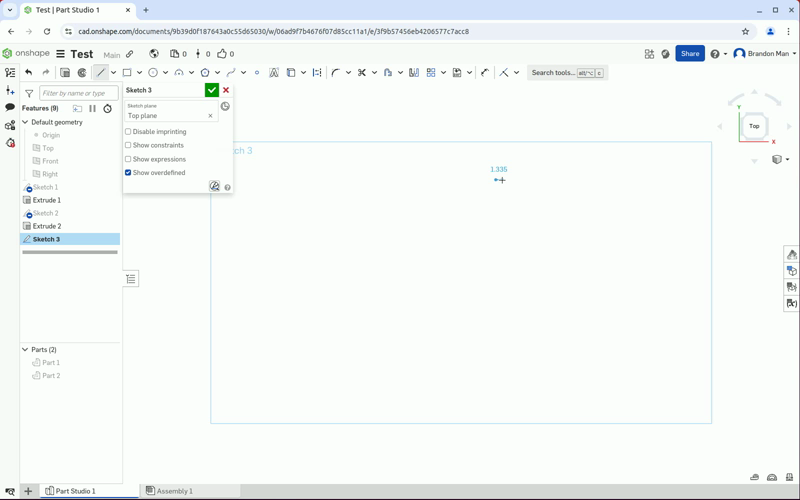
scroll(6)
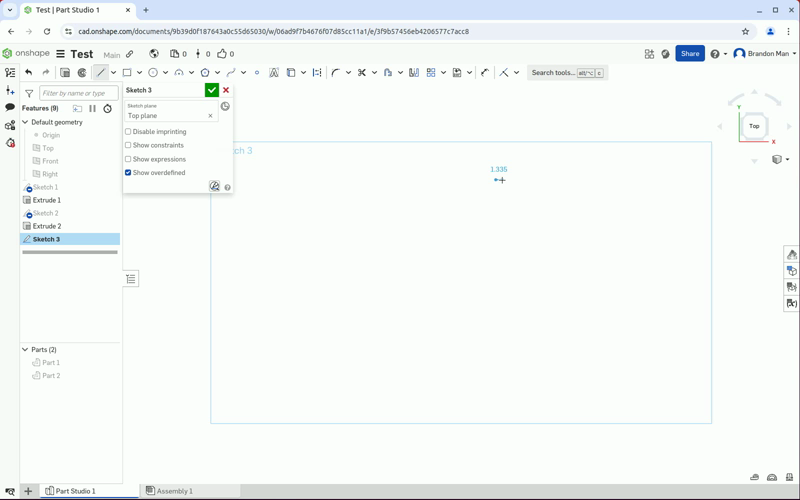
scroll(6)
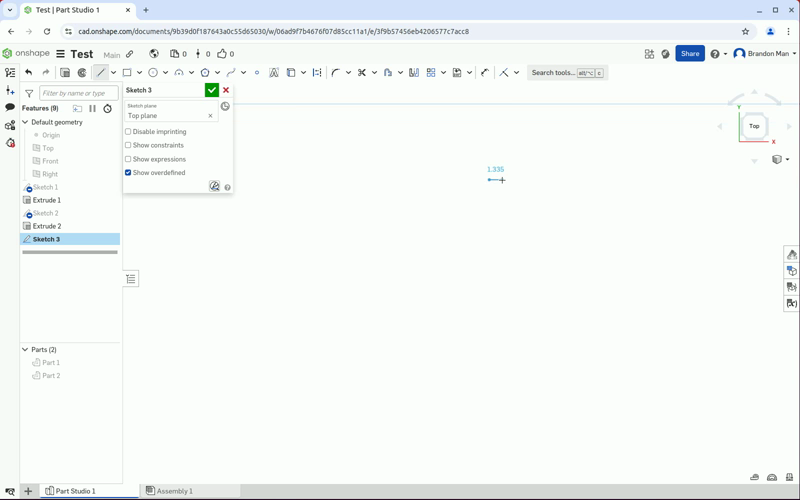
scroll(6)
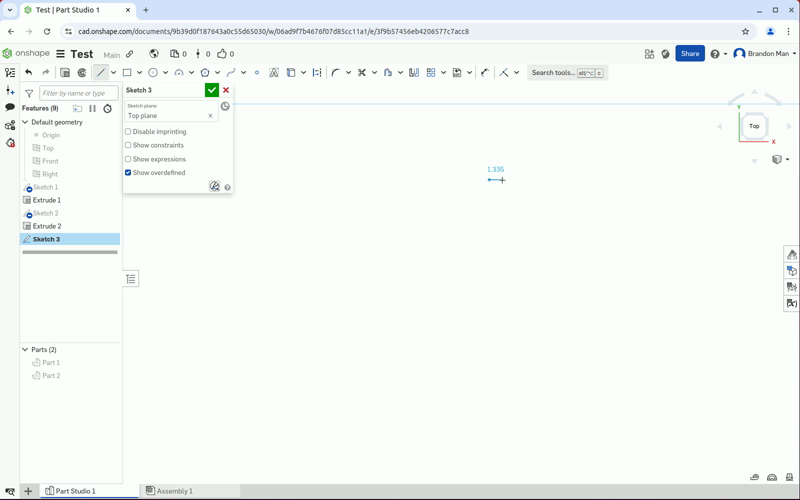
scroll(6)
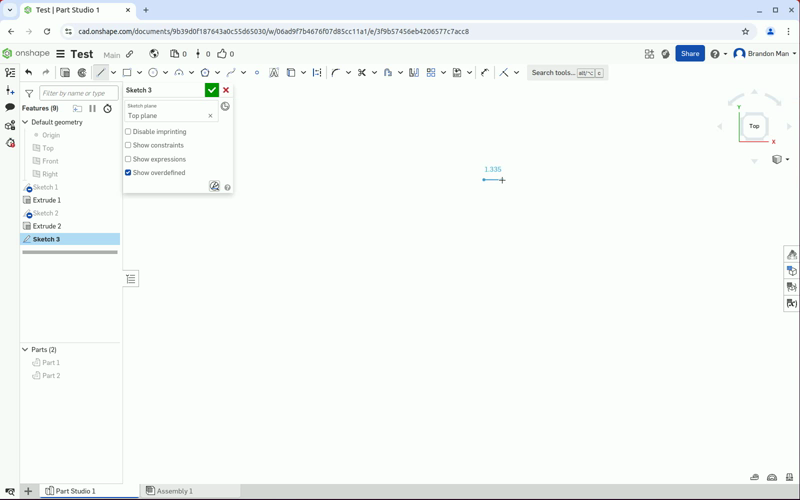
scroll(6)
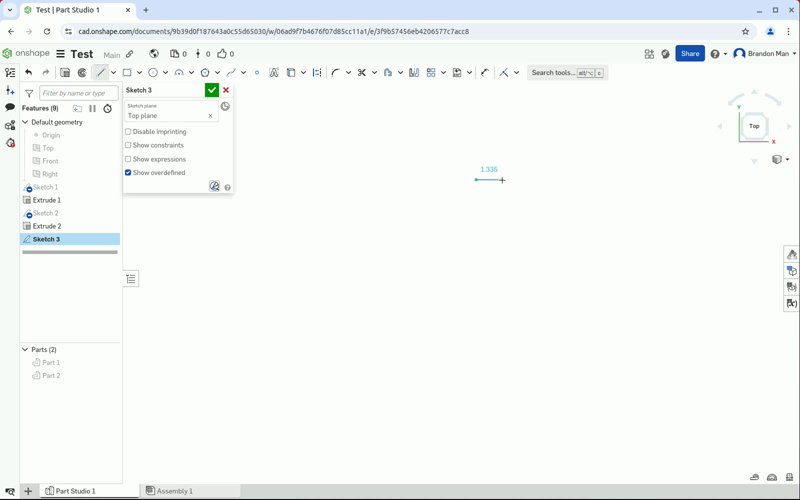
scroll(6)
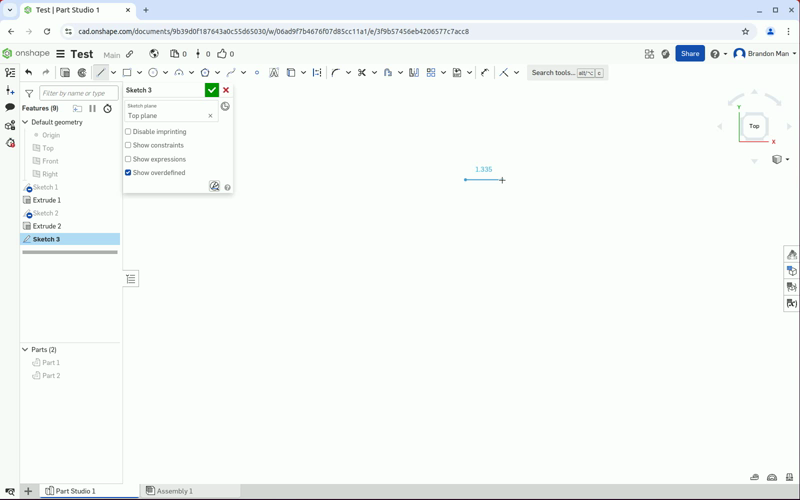
scroll(6)
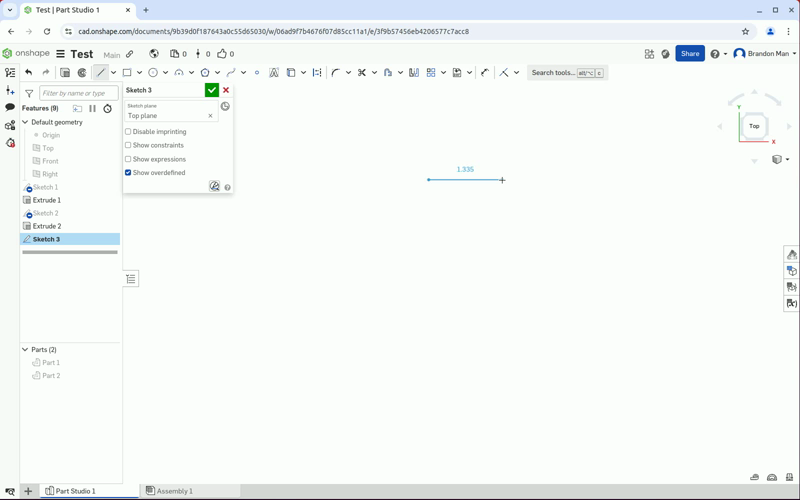
click(502, 179)
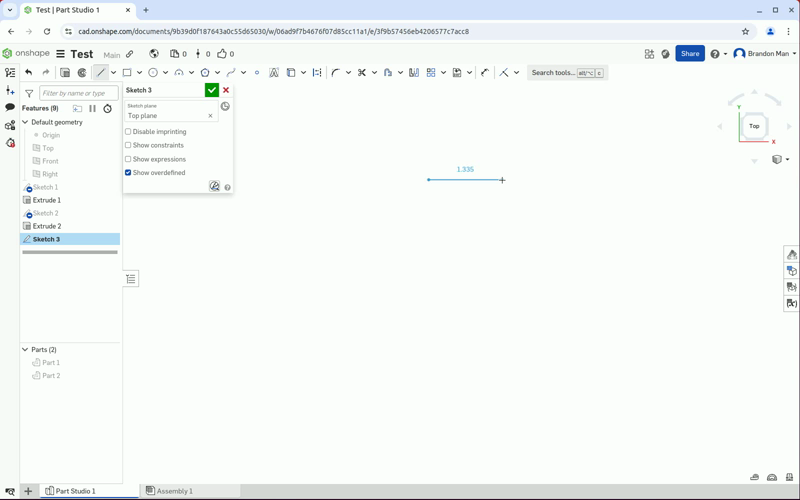
scroll(-6)
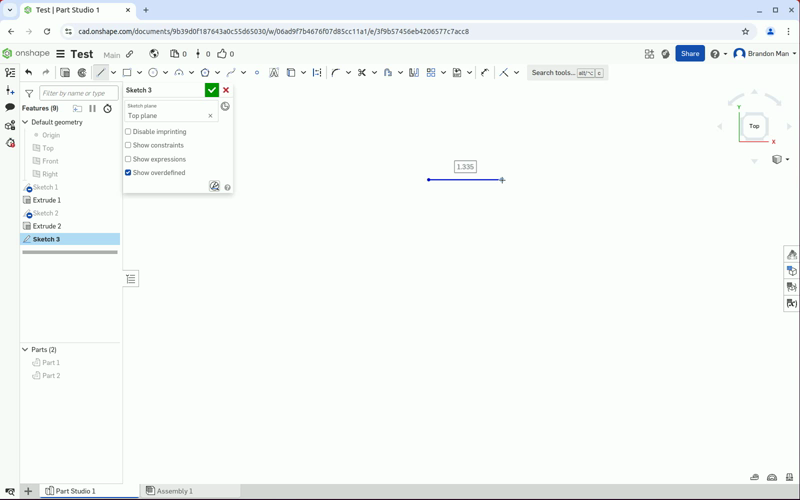
scroll(-6)
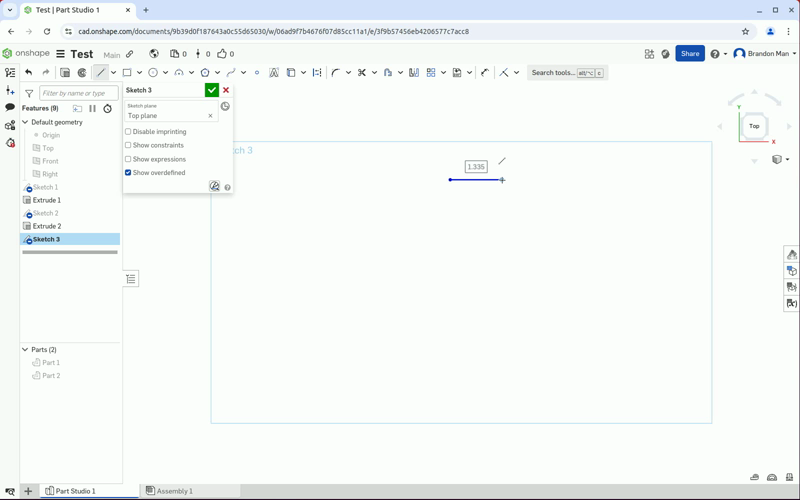
scroll(-6)
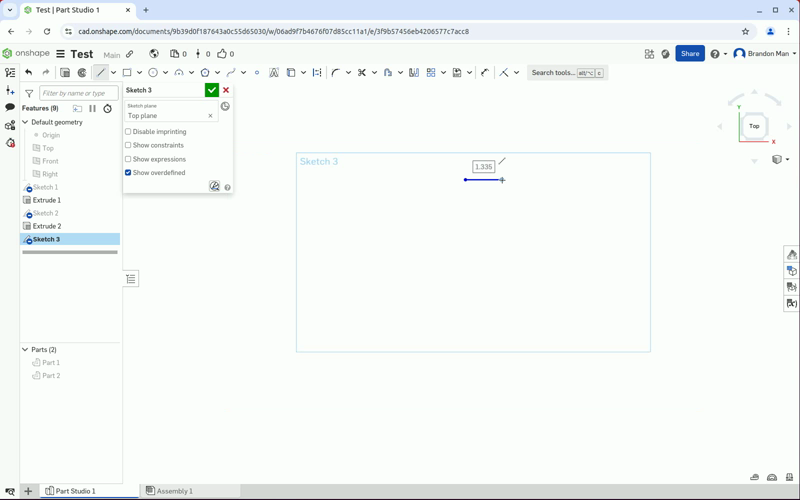
scroll(-6)
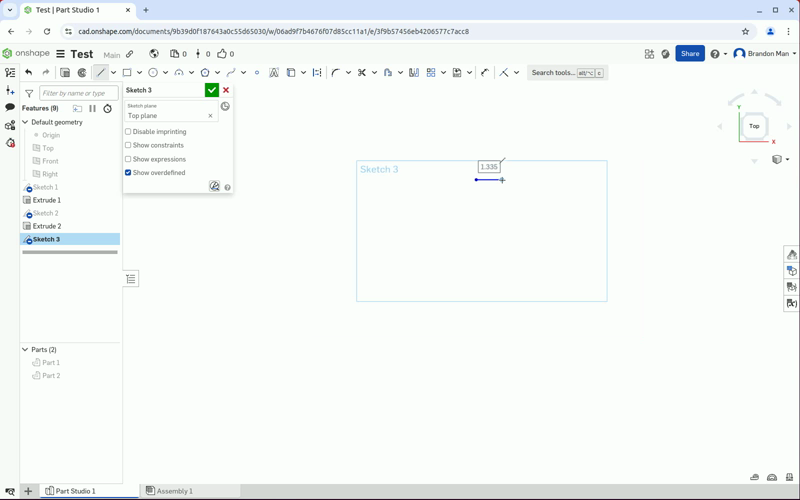
scroll(-6)
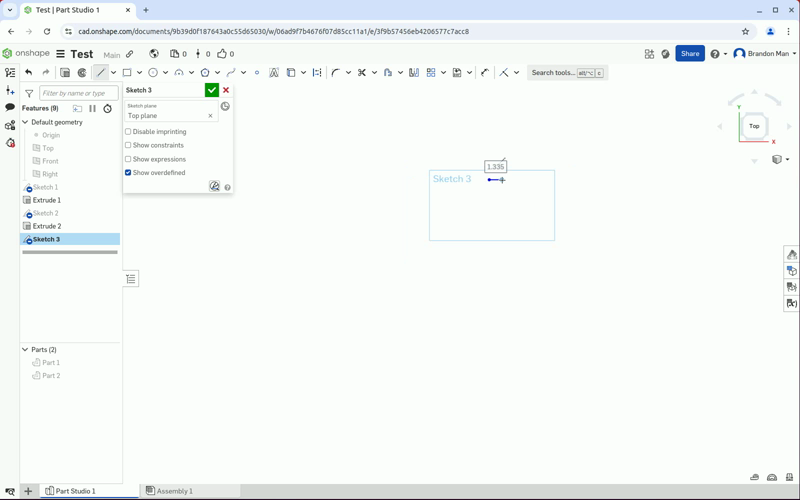
scroll(-6)
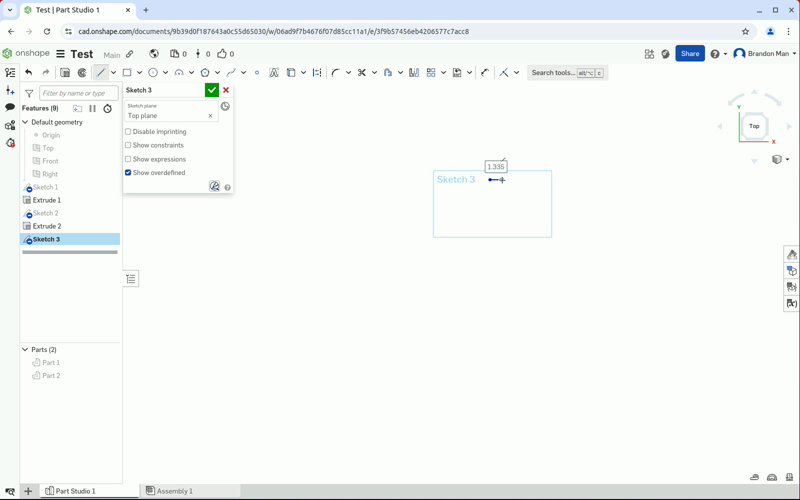
scroll(-6)
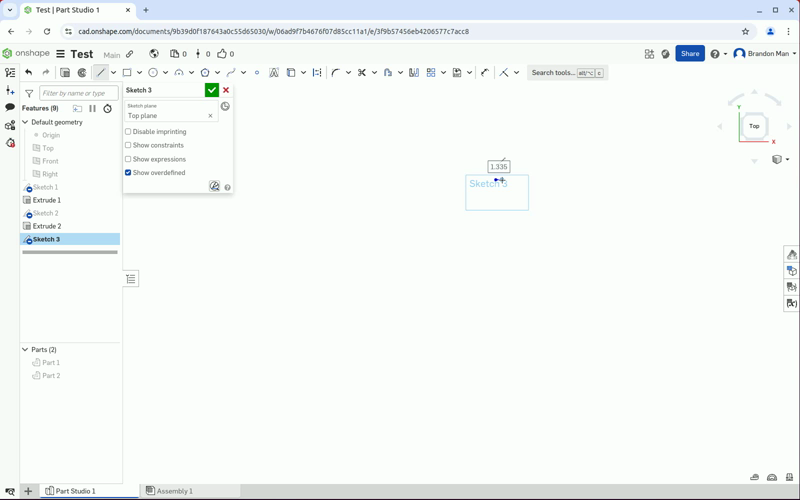
key_up(shift)
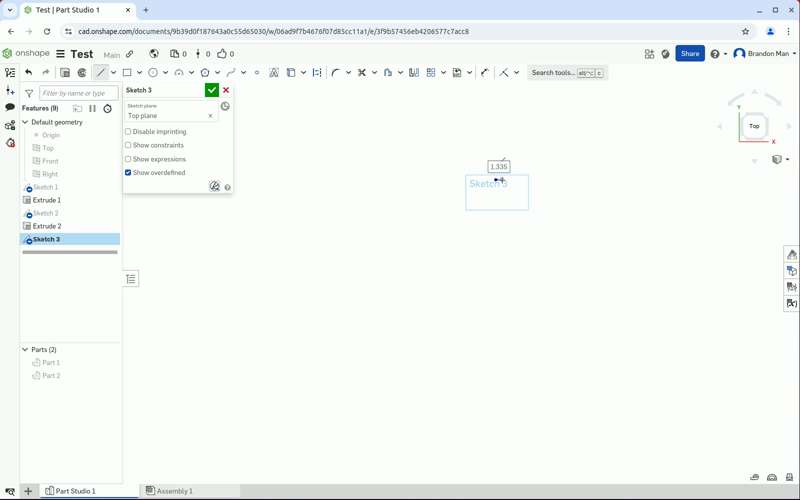
key_down(shift)
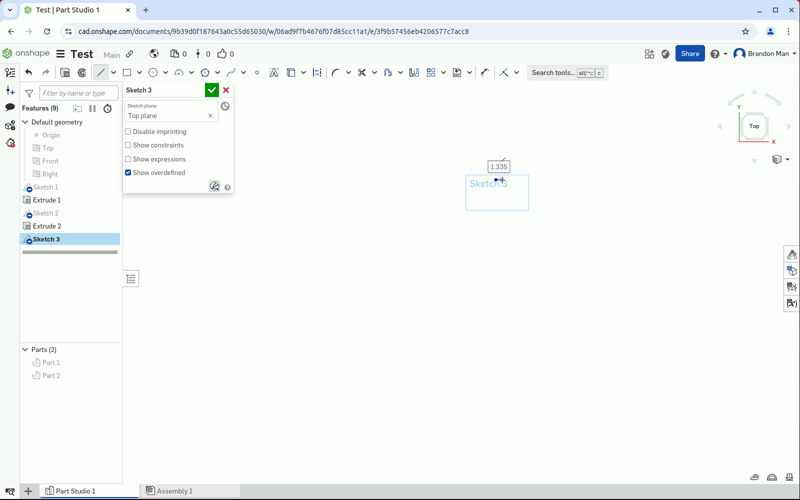
mouse_move(532, 179)
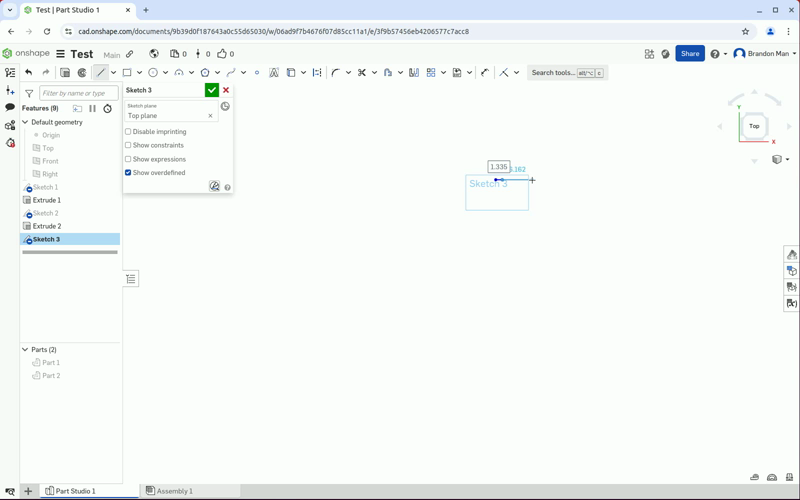
mouse_move(502, 170)
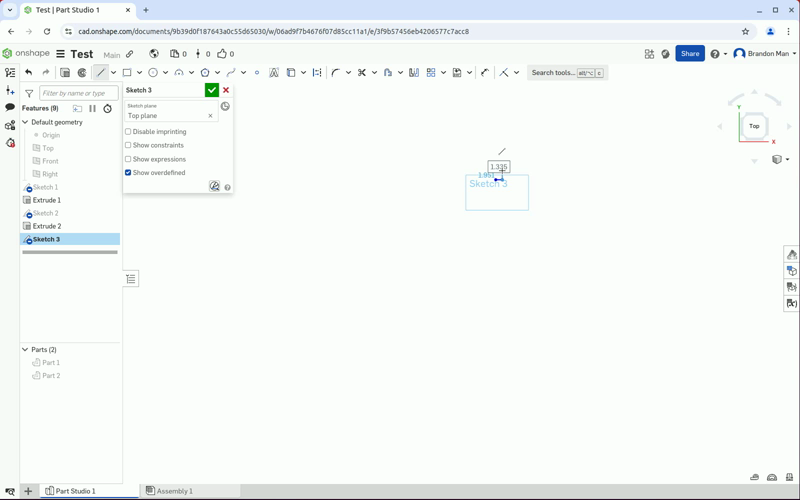
click(502, 170)
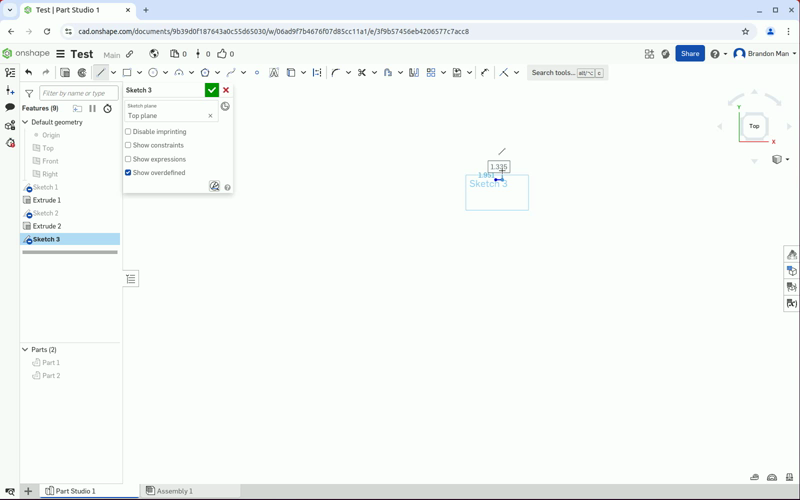
key_up(shift)
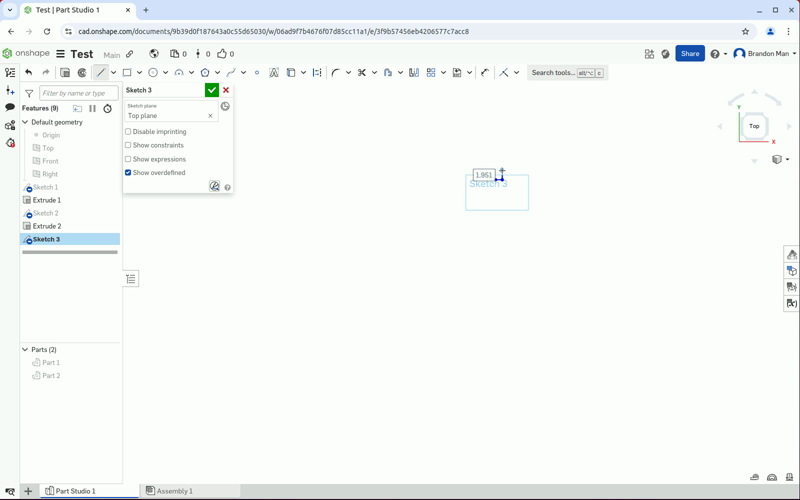
key_down(shift)
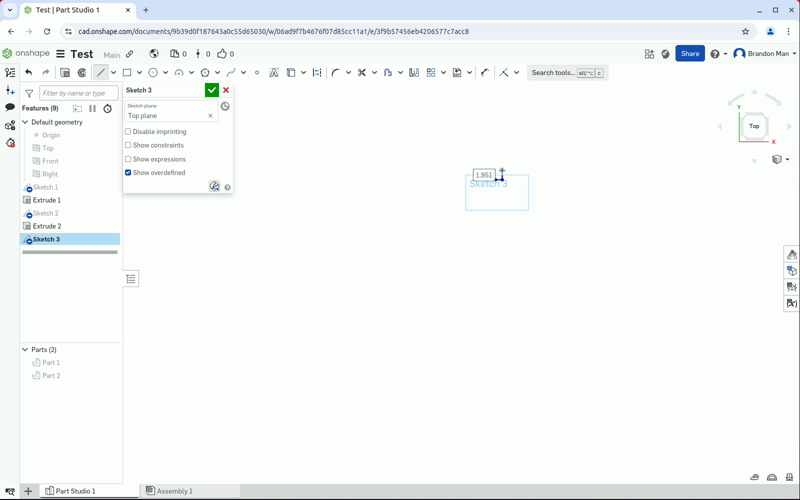
mouse_move(532, 170)
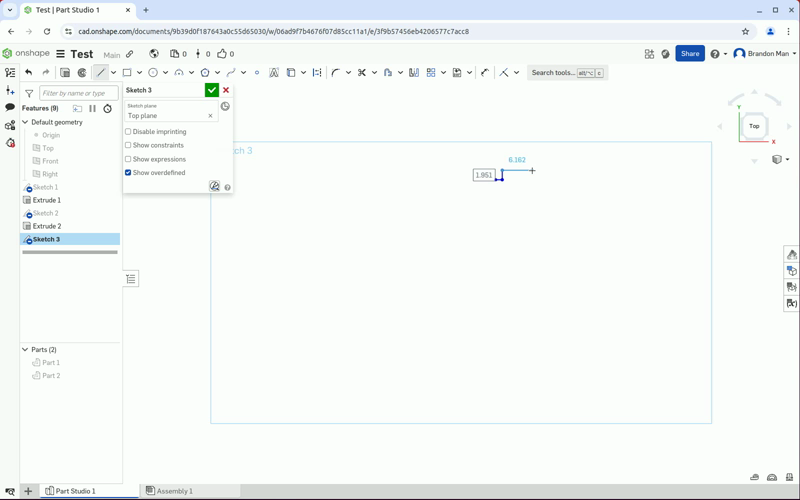
mouse_move(495, 170)
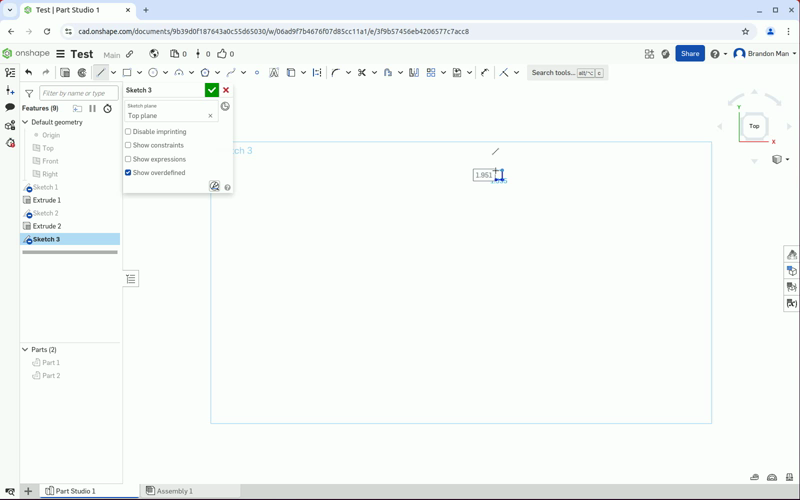
scroll(6)
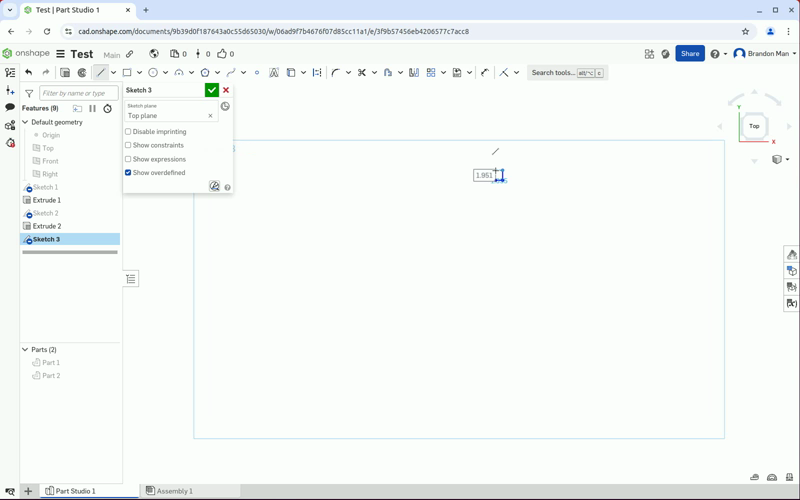
scroll(6)
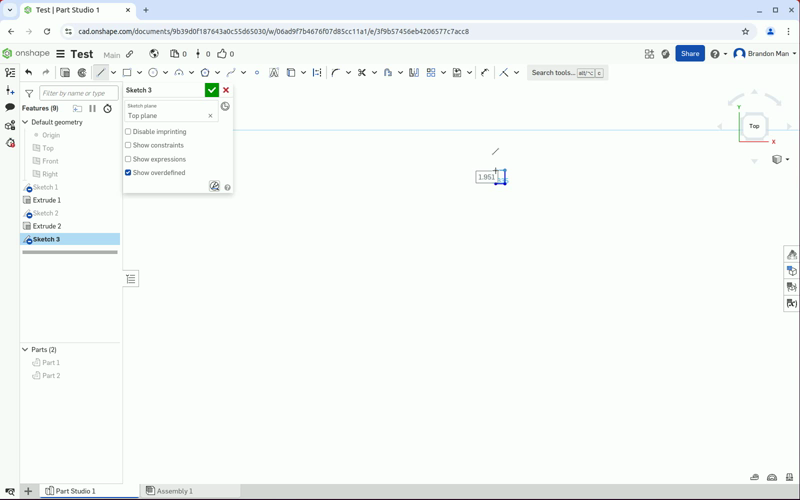
scroll(6)
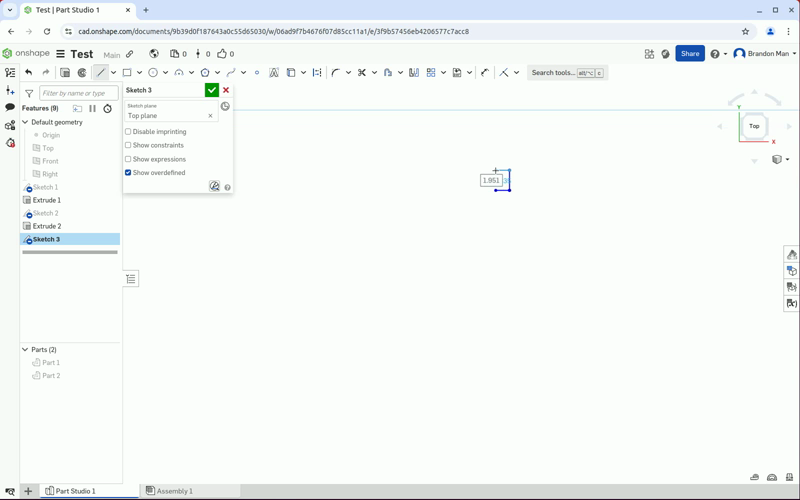
scroll(6)
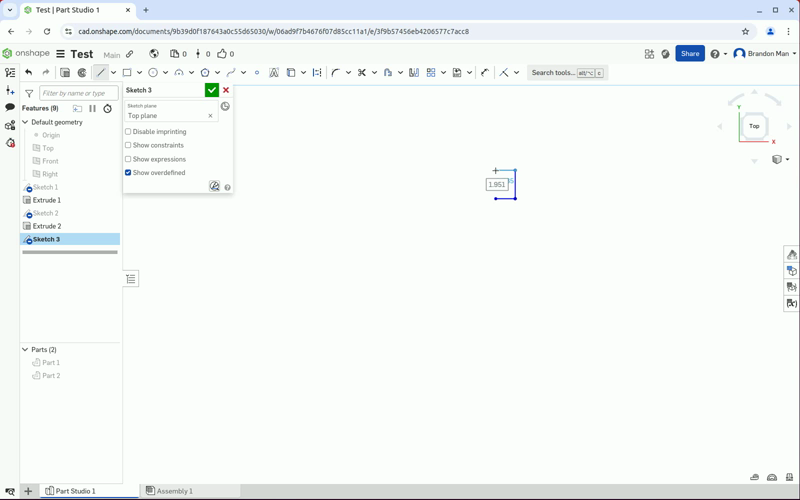
scroll(6)
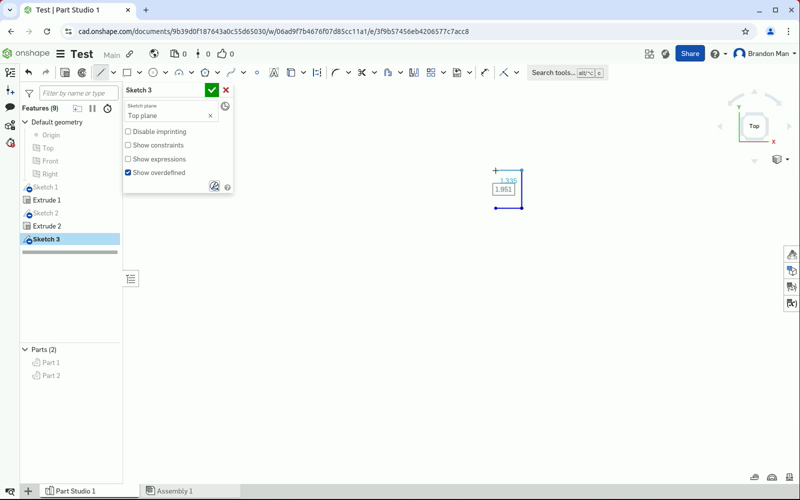
scroll(6)
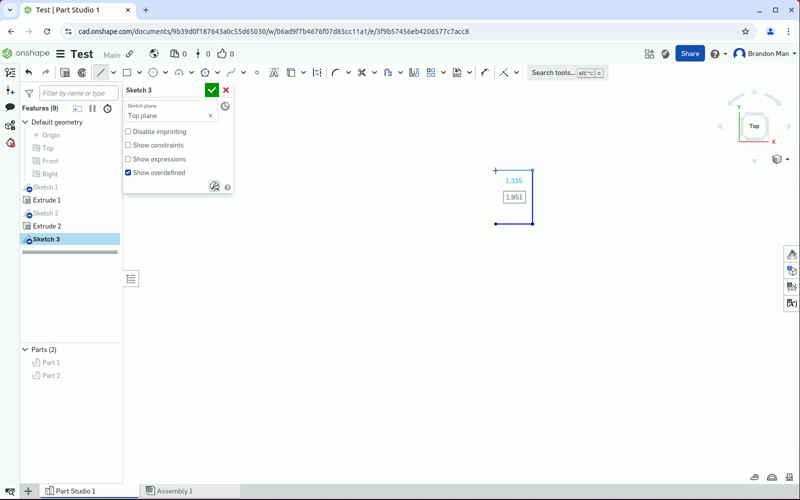
scroll(6)
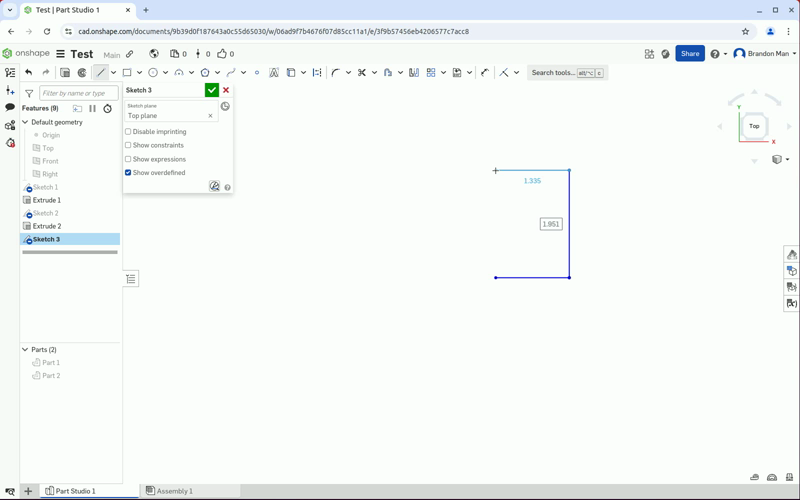
click(495, 170)
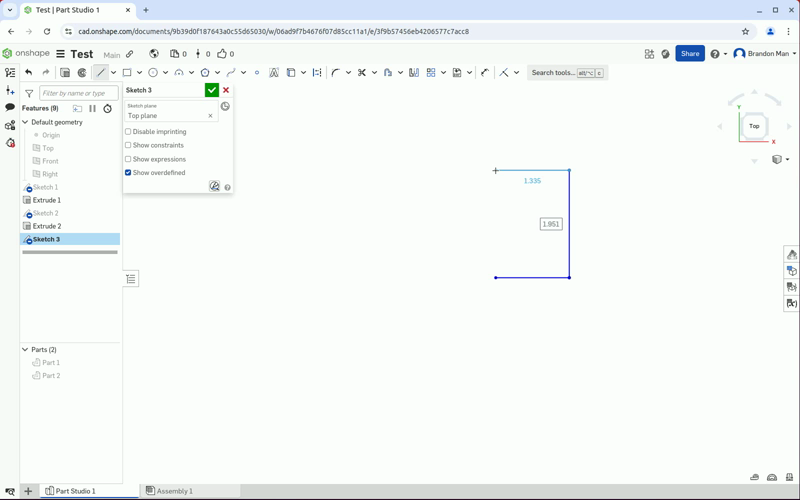
scroll(-6)
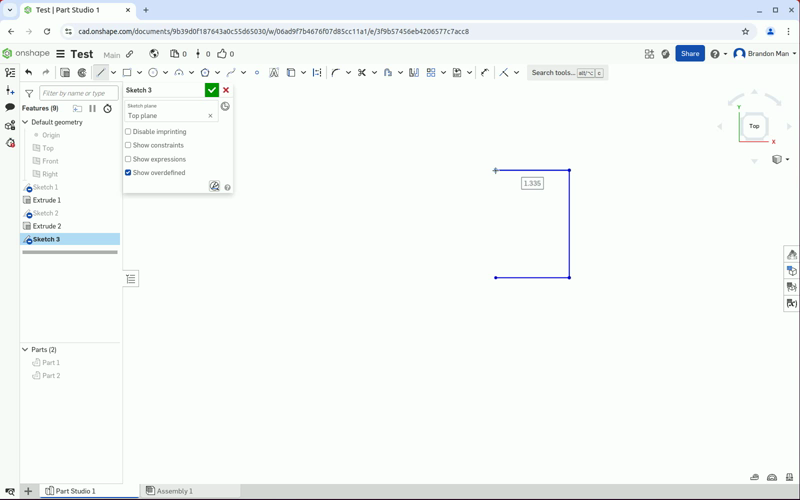
scroll(-6)
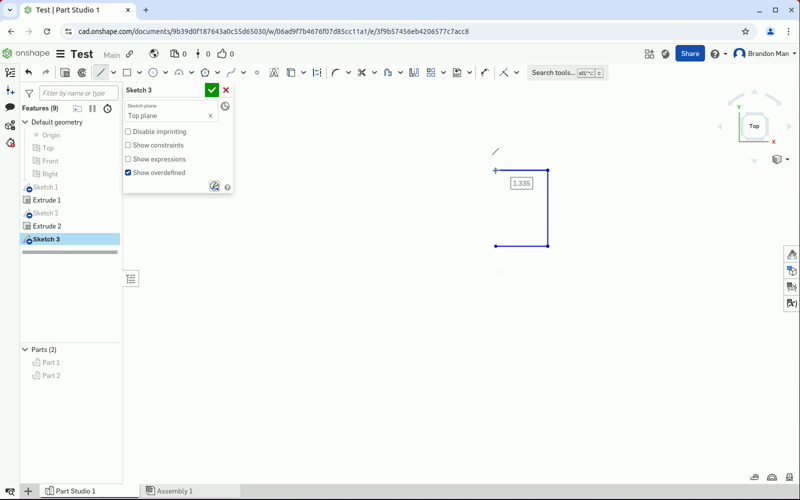
scroll(-6)
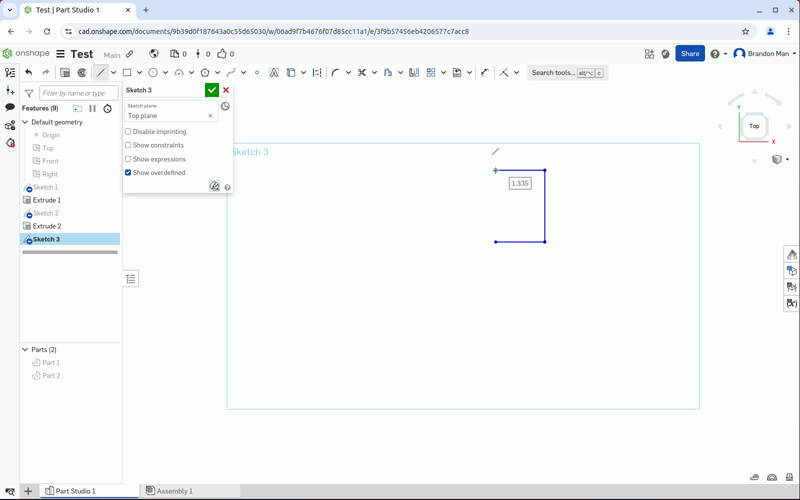
scroll(-6)
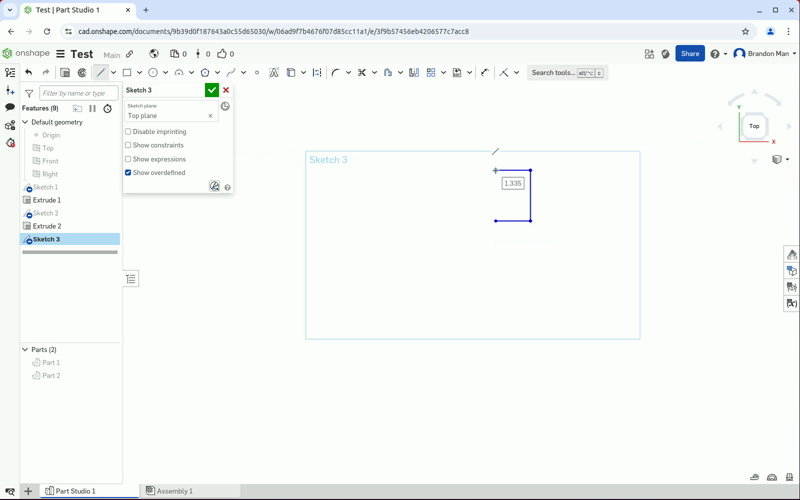
scroll(-6)
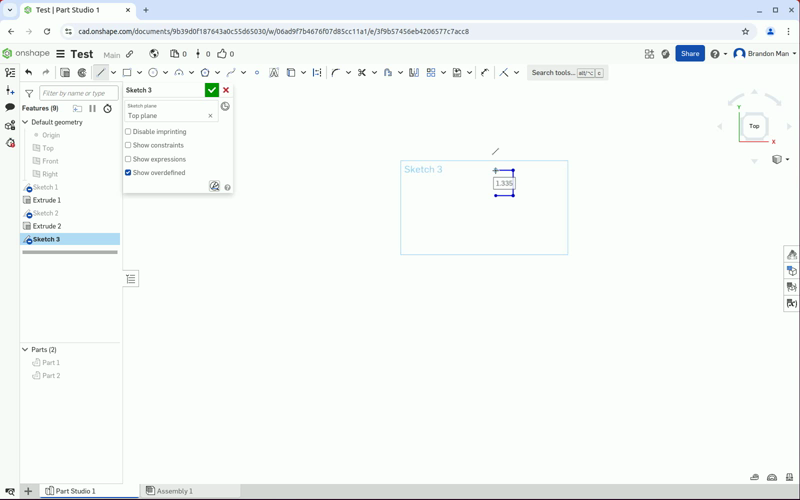
scroll(-6)
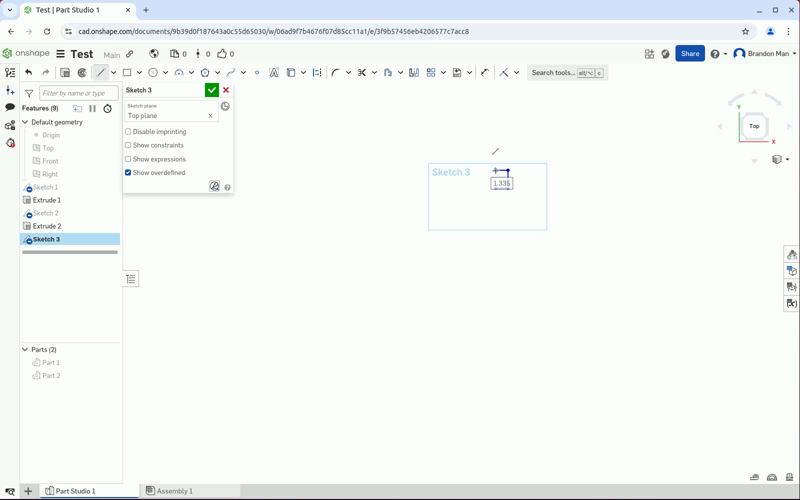
scroll(-6)
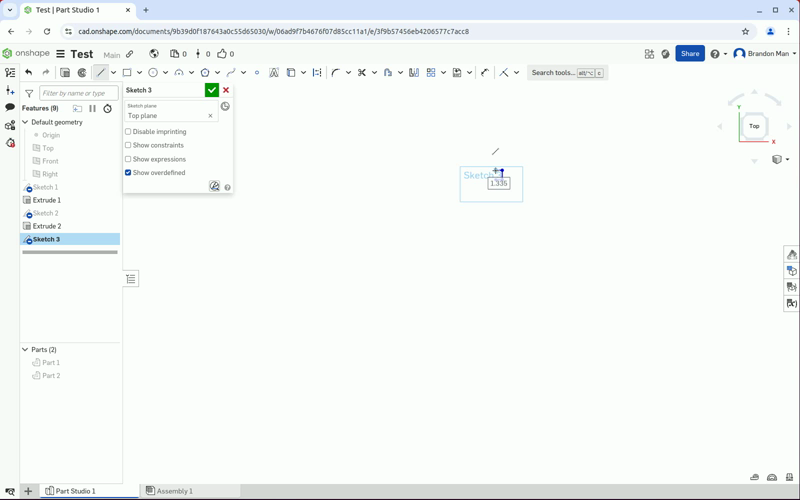
key_up(shift)
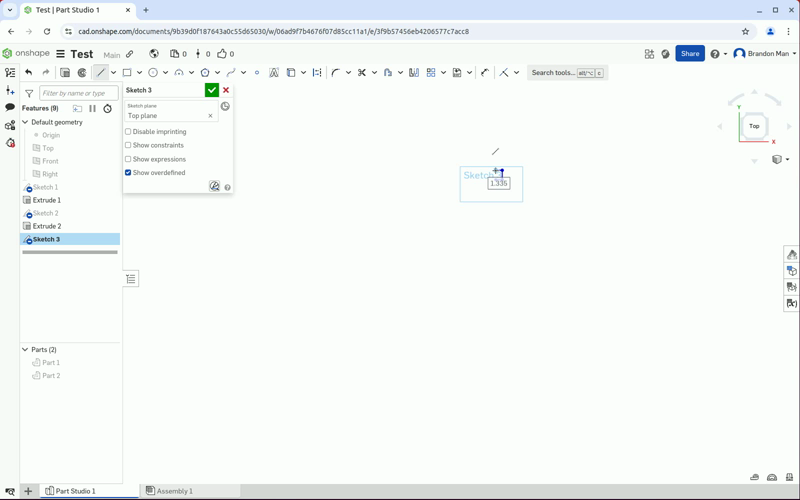
mouse_move(525, 170)
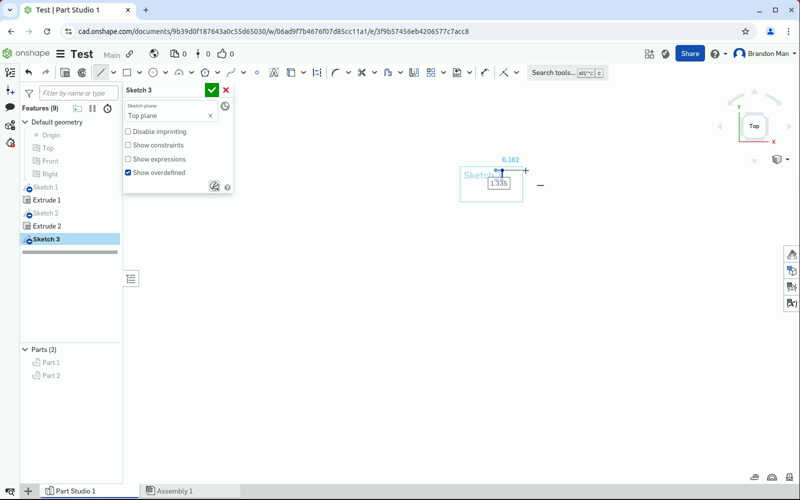
key_down(shift)
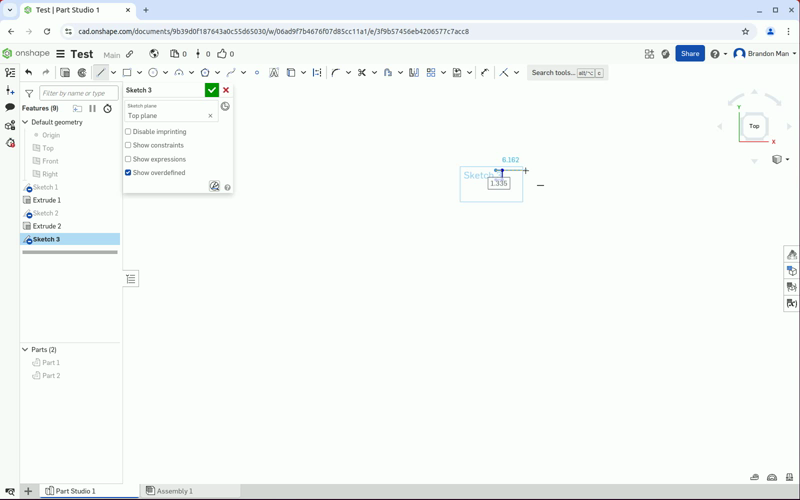
mouse_move(495, 179)
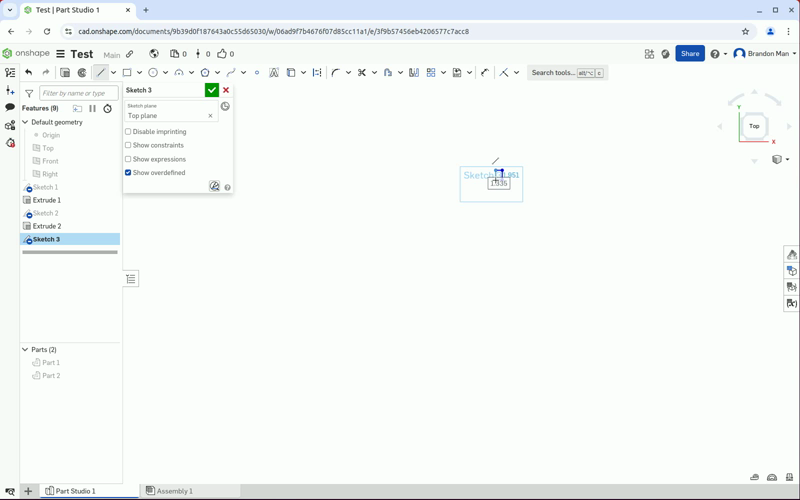
key_up(shift)
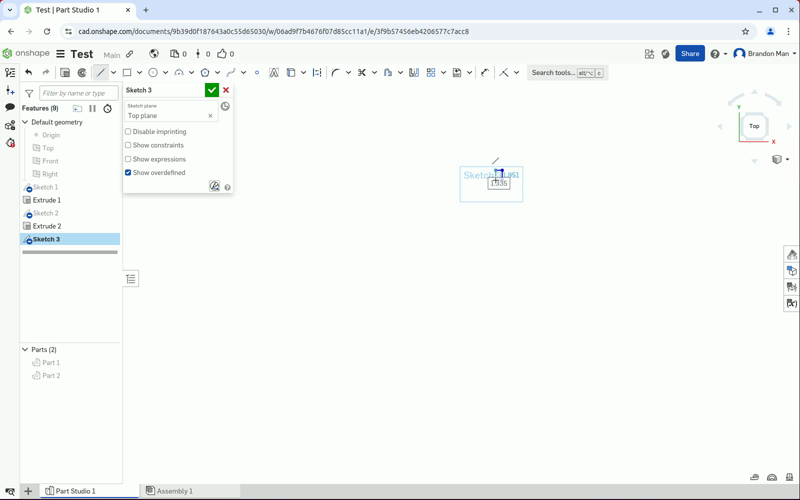
click(495, 179)
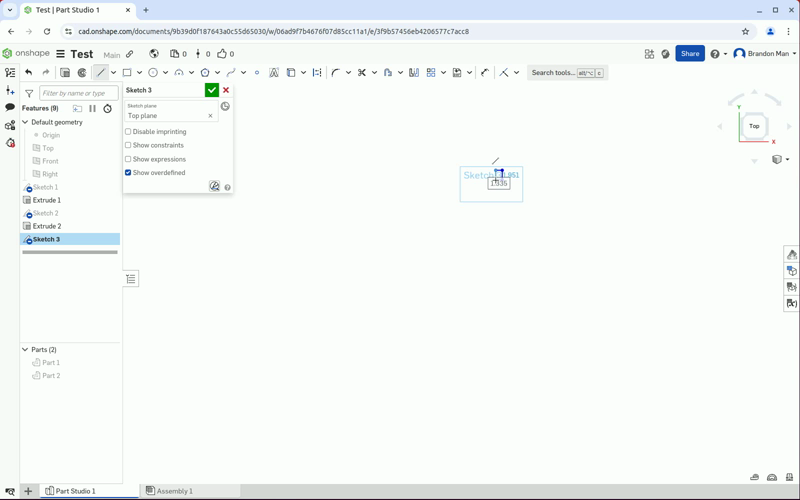
key(esc)
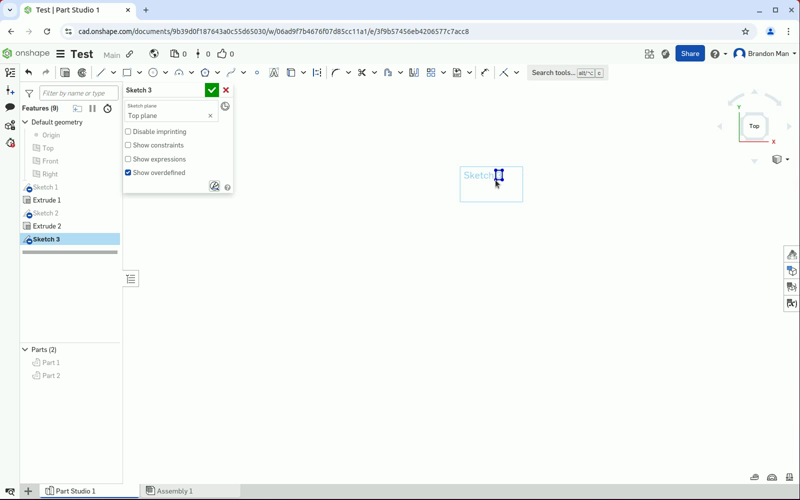
mouse_move(497, 176)
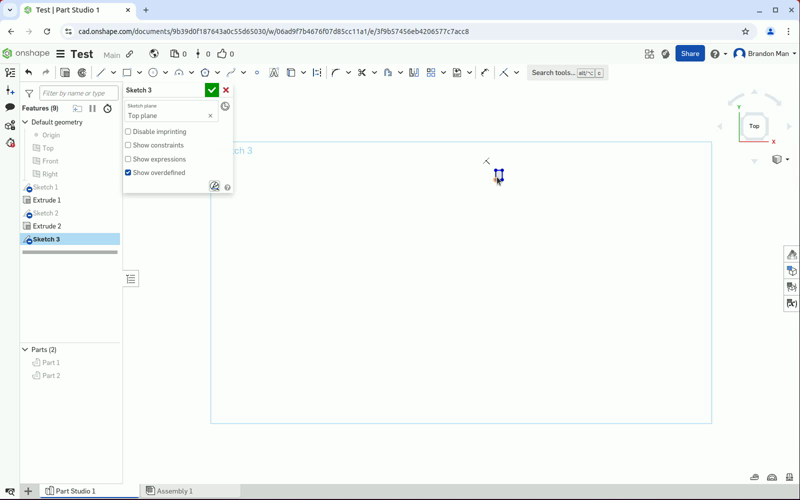
scroll(6)
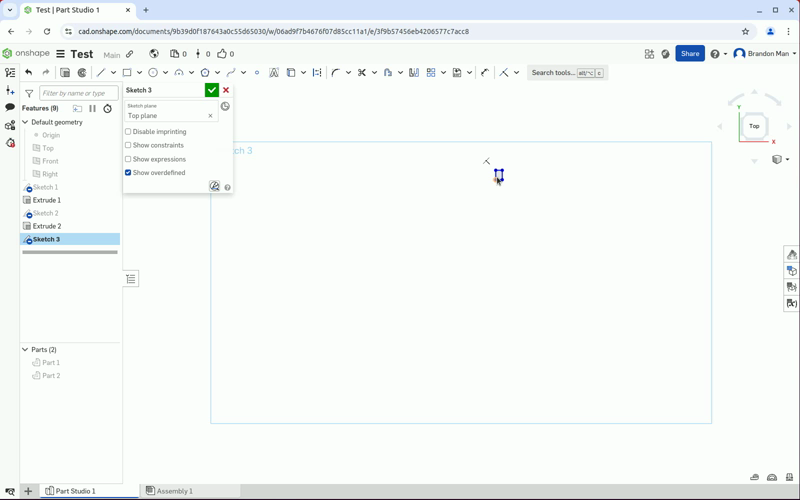
scroll(6)
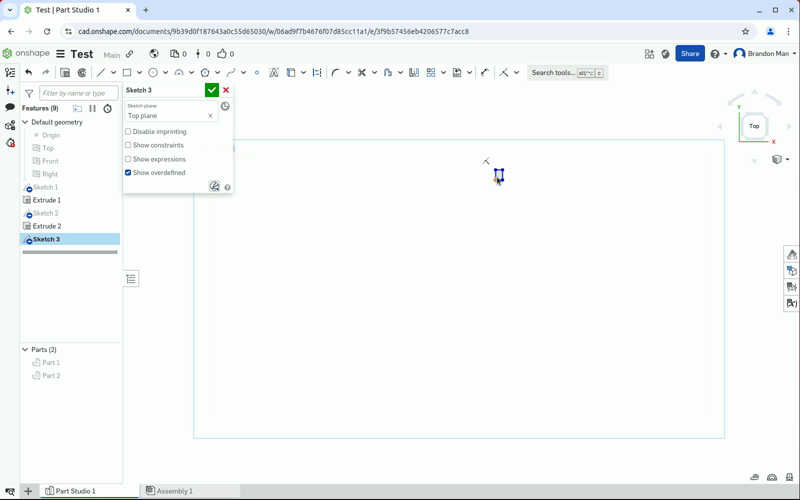
scroll(6)
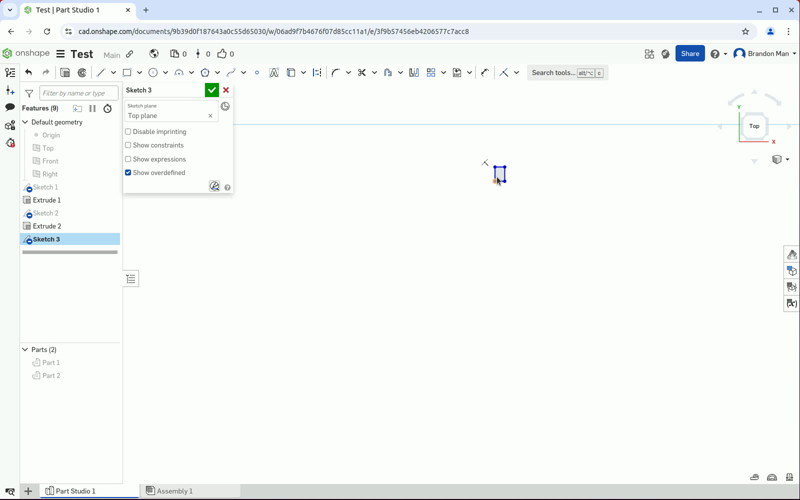
scroll(6)
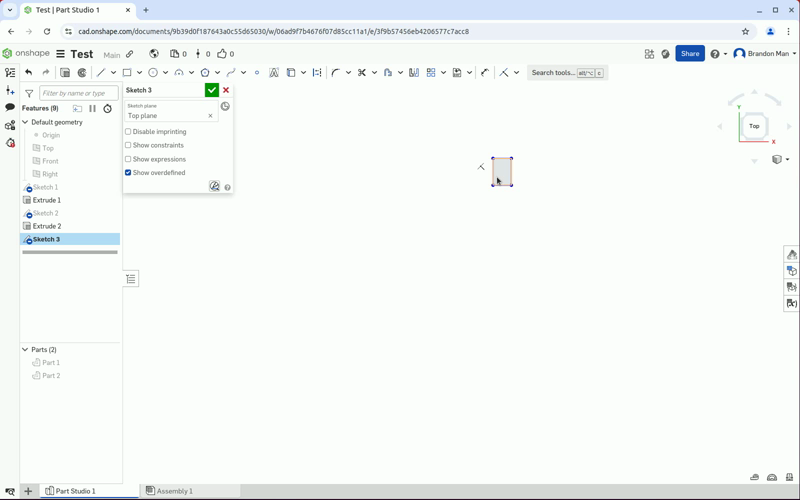
scroll(6)
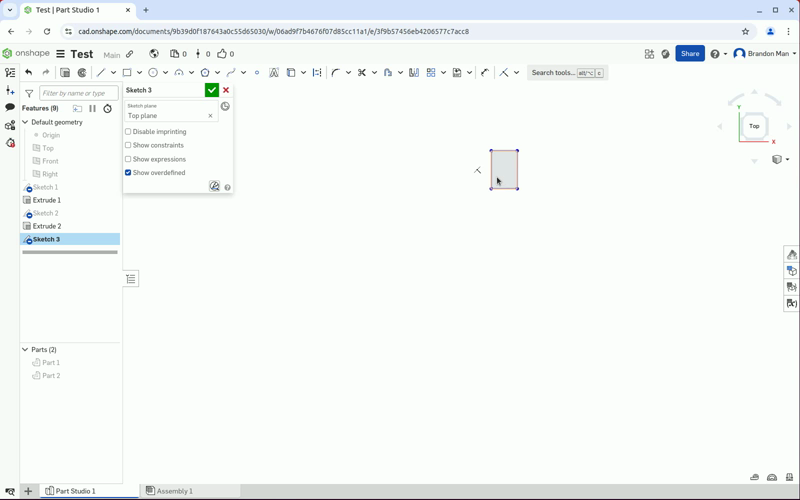
scroll(6)
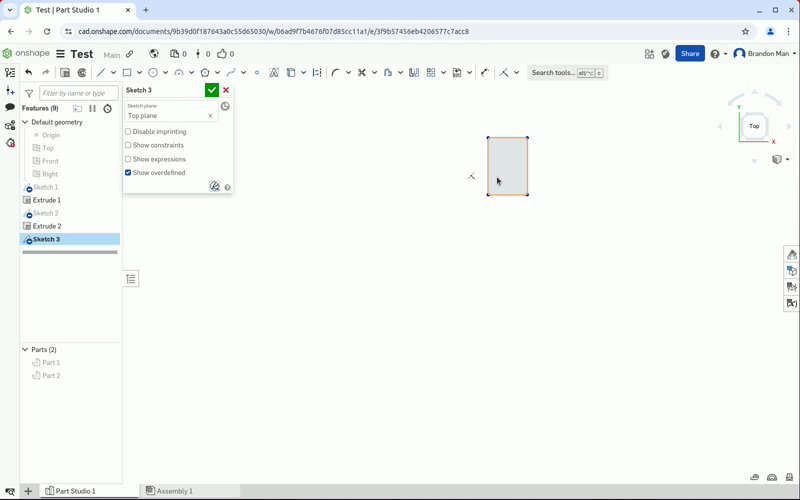
scroll(6)
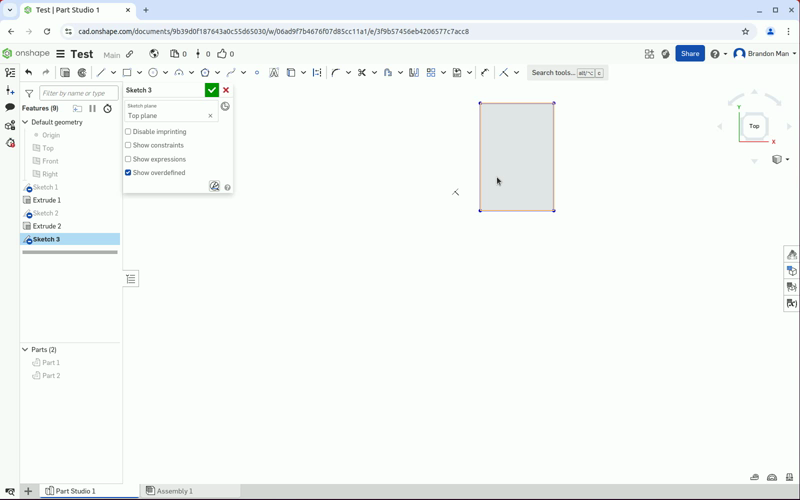
click(497, 176)
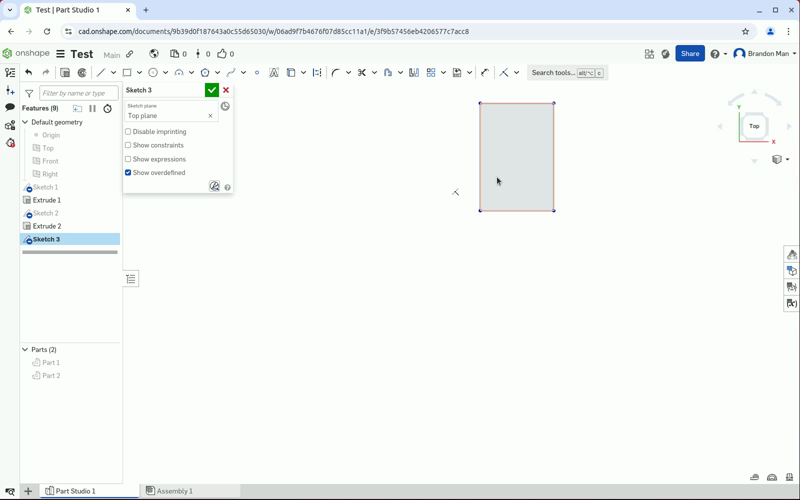
scroll(-6)
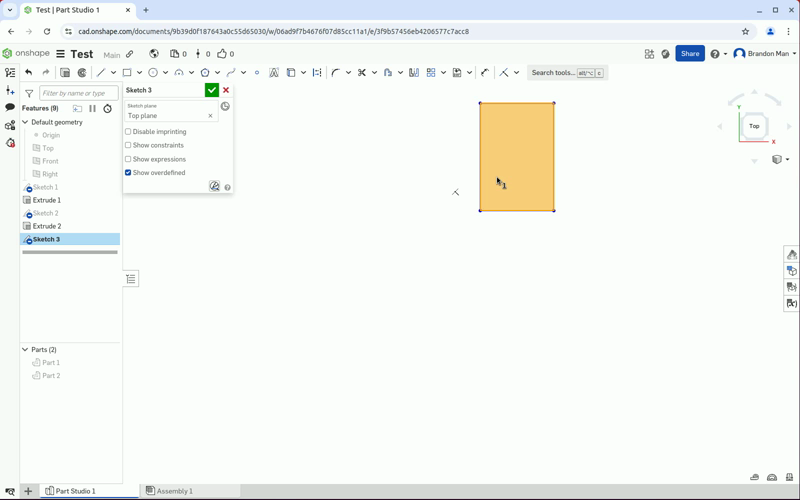
scroll(-6)
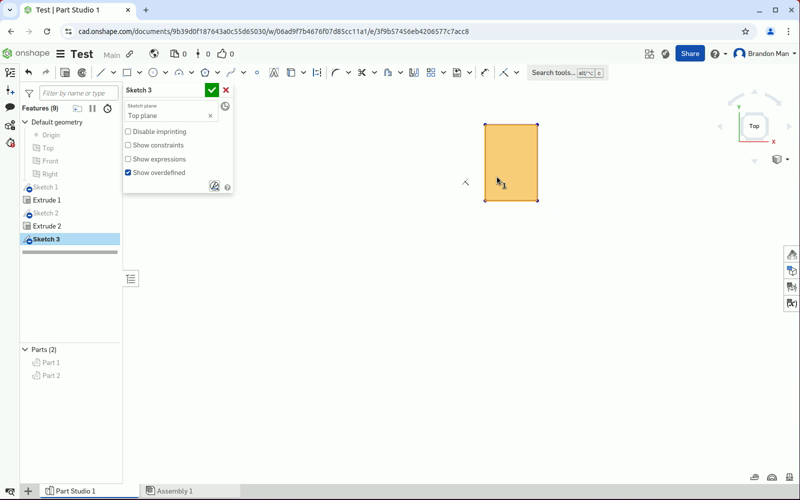
scroll(-6)
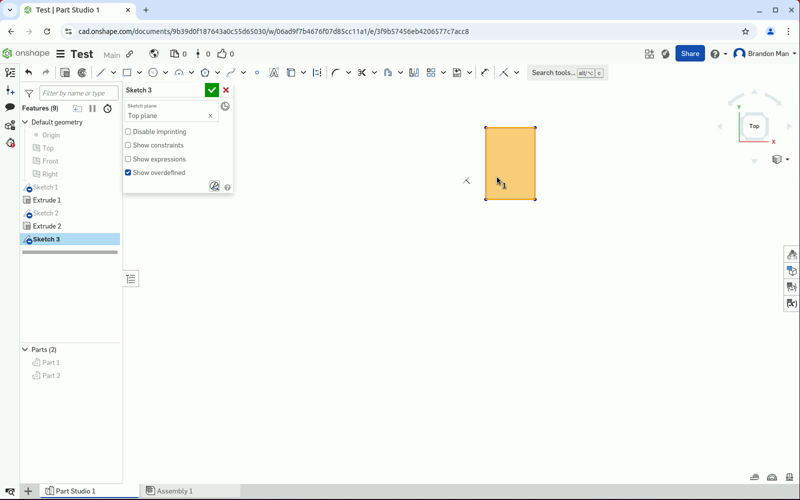
scroll(-6)
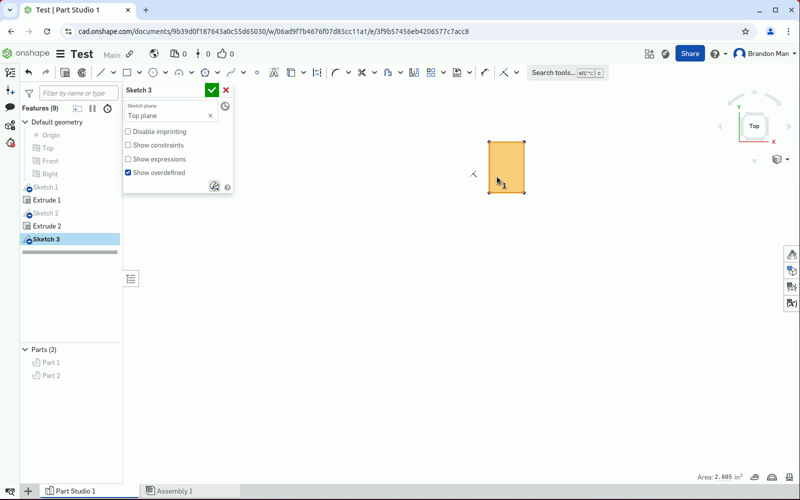
scroll(-6)
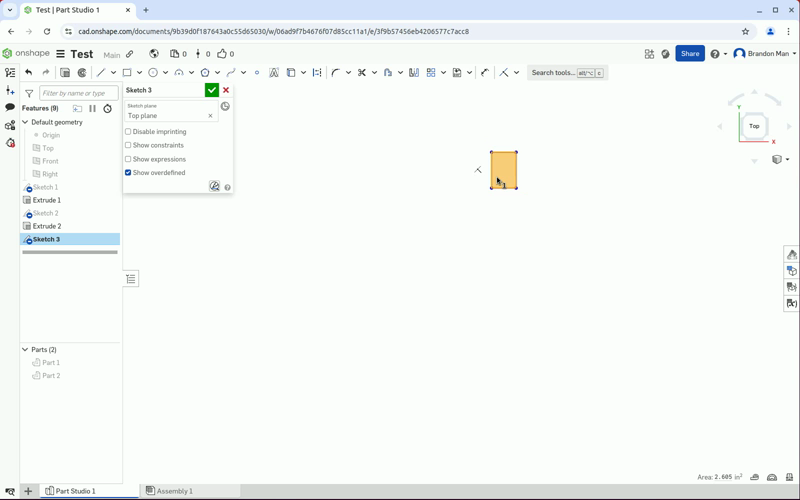
scroll(-6)
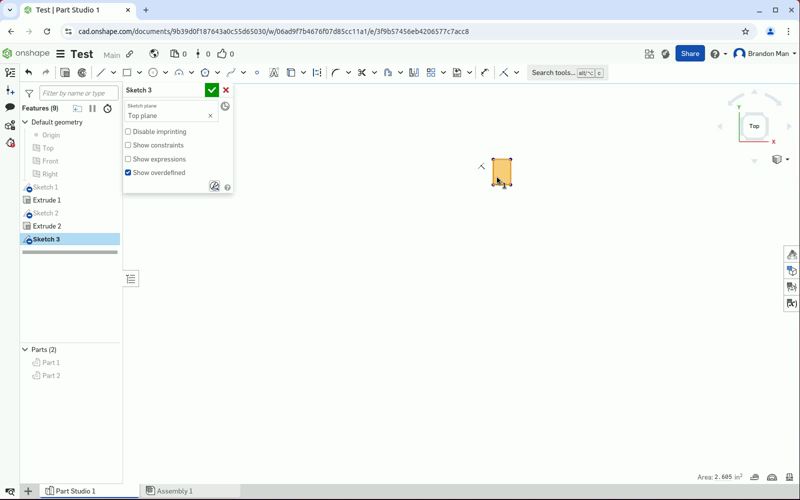
scroll(-6)
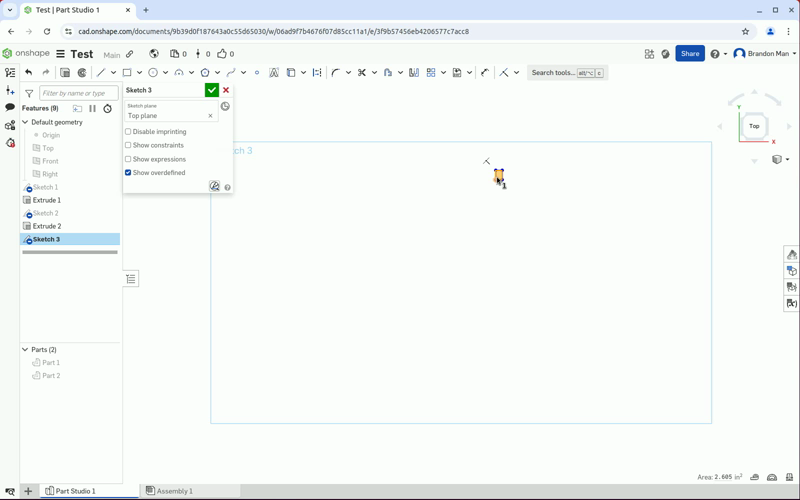
mouse_move(73, 352)
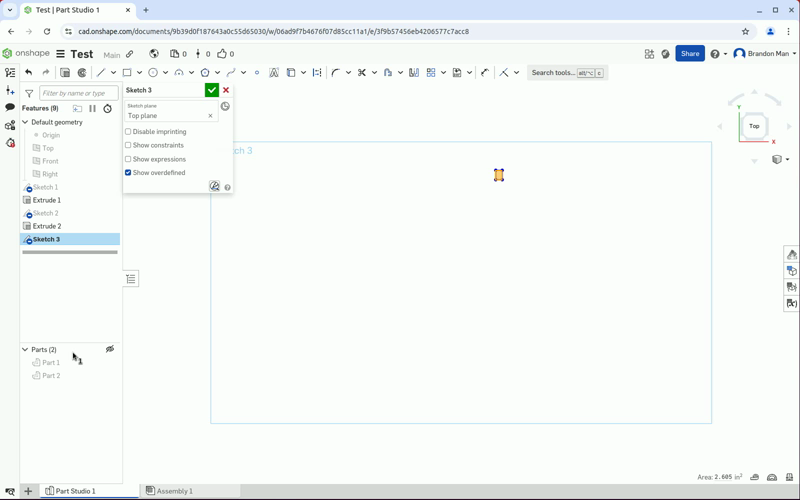
key(shift+y)
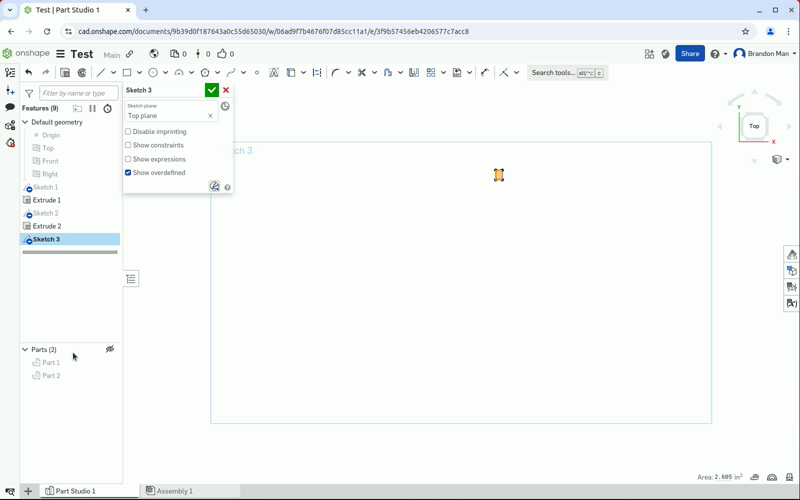
key(shift+e)
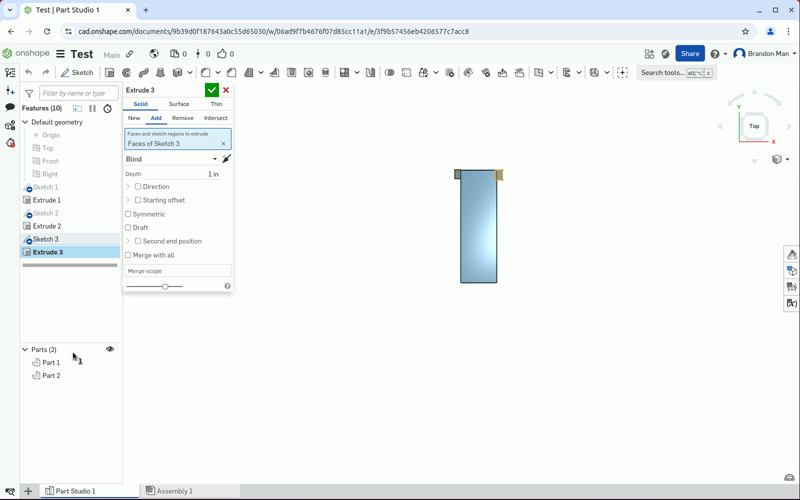
mouse_move(143, 106)
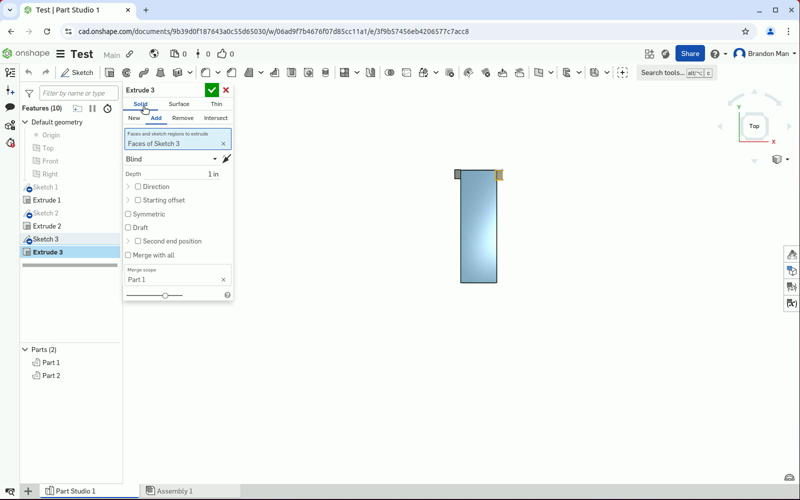
click(143, 106)
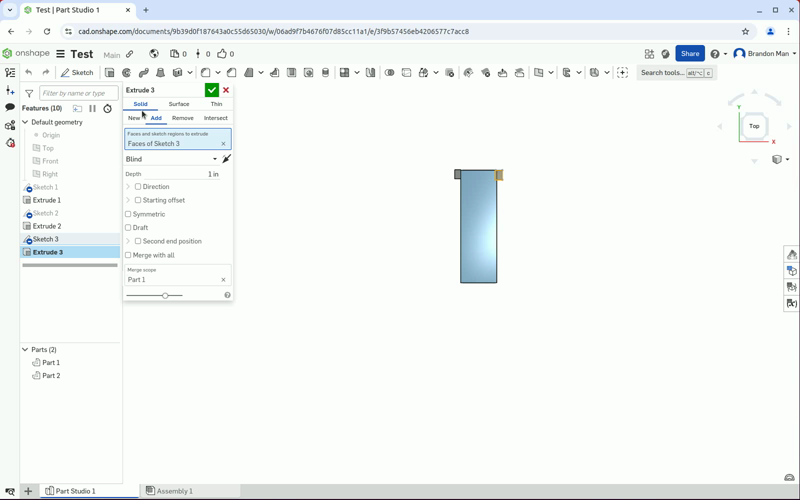
mouse_move(137, 120)
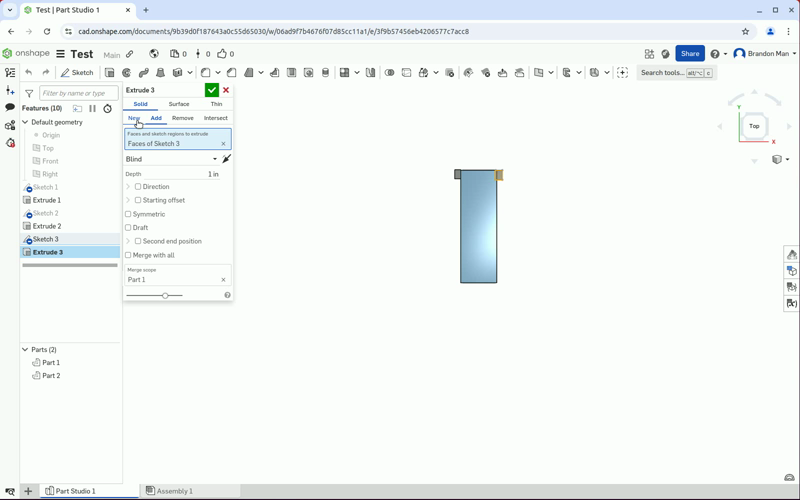
click(137, 120)
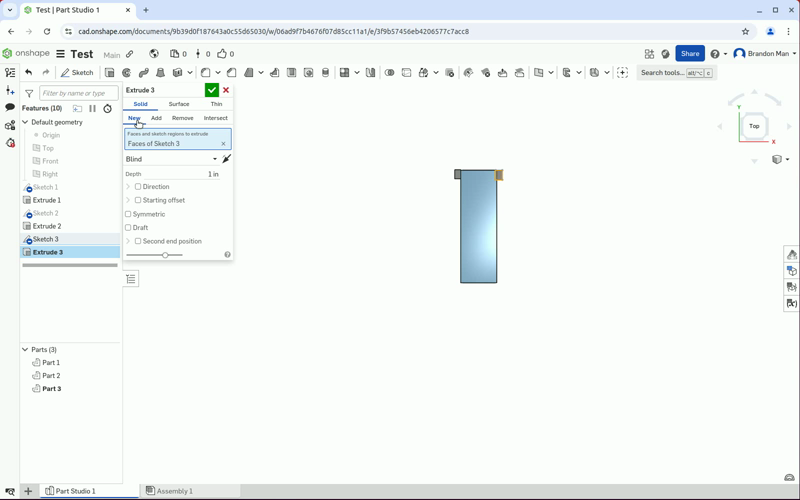
key(tab, 4)
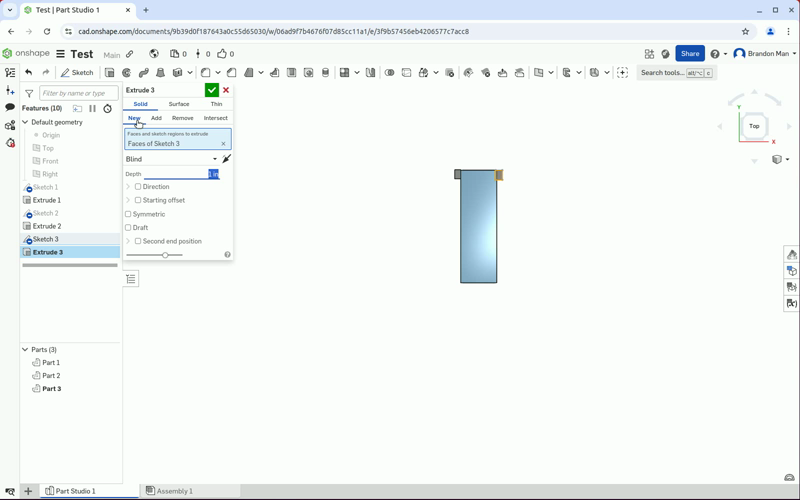
text(0.241)
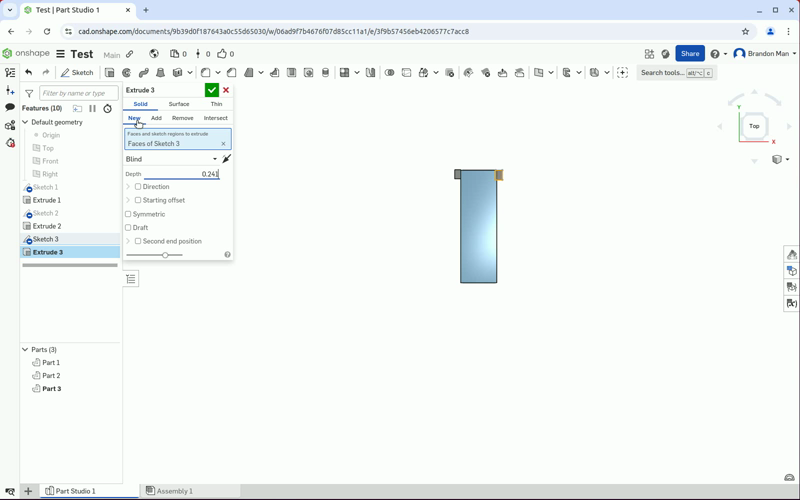
key(enter)
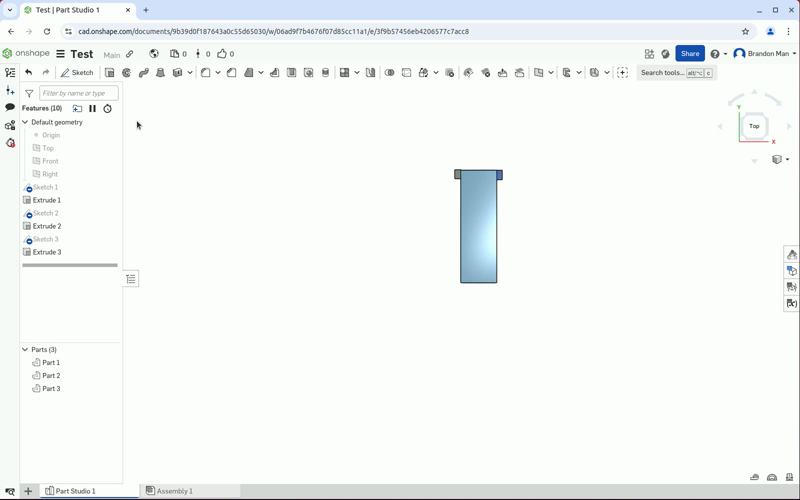
key(shift+h)
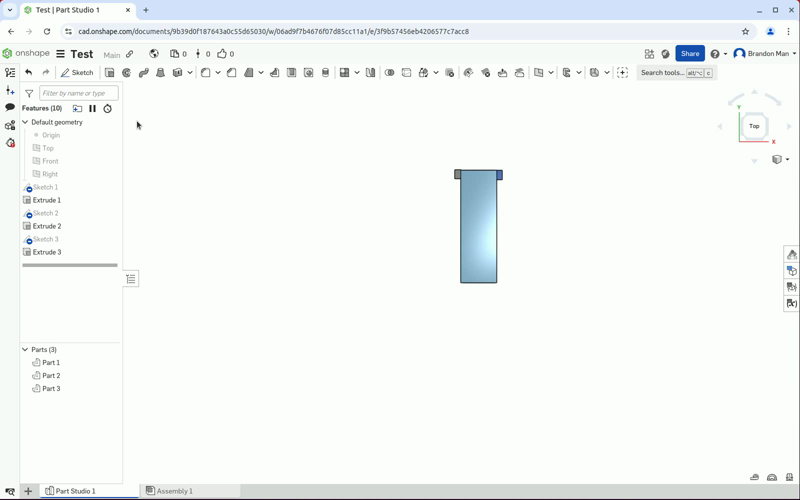
key(shift+h)
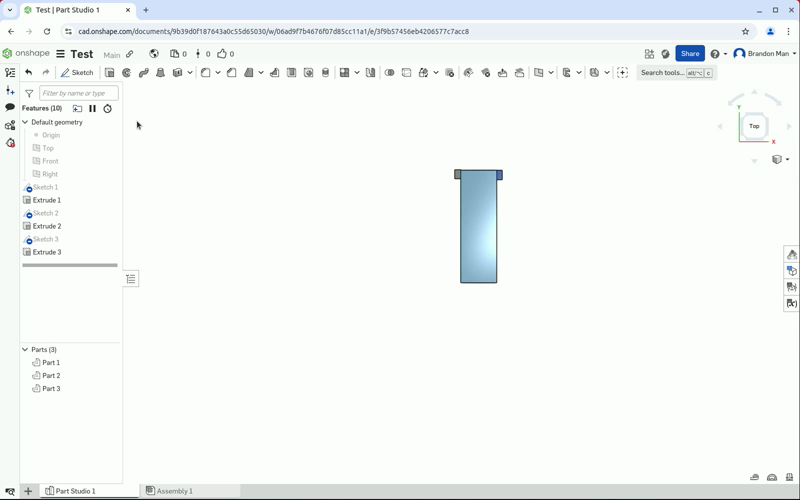
mouse_move(73, 189)
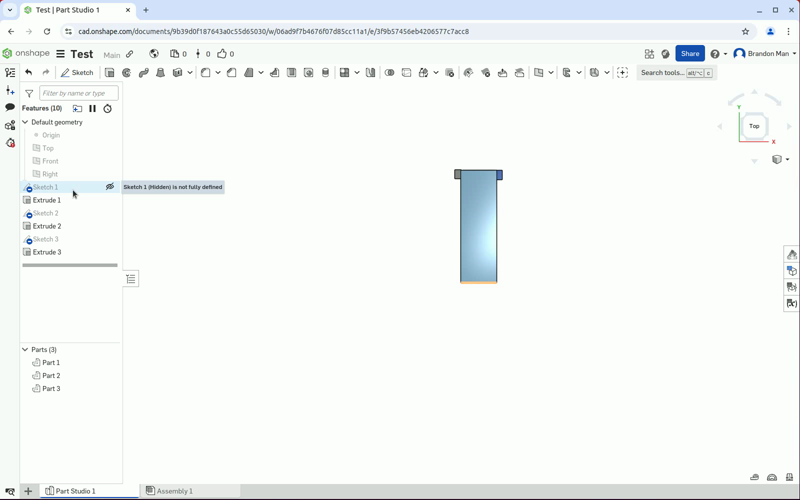
click(73, 189)
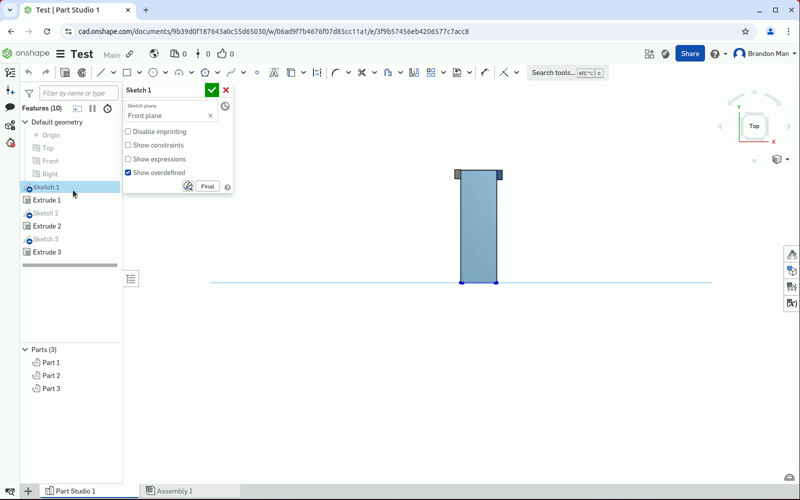
mouse_move(229, 92)
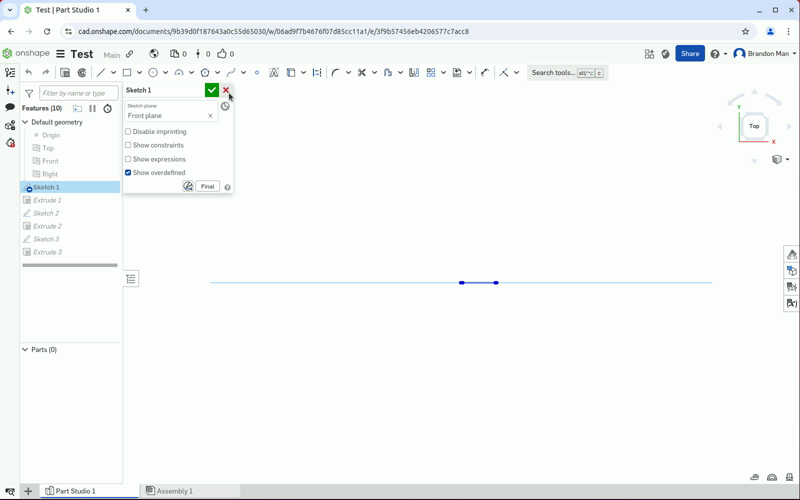
click(229, 92)
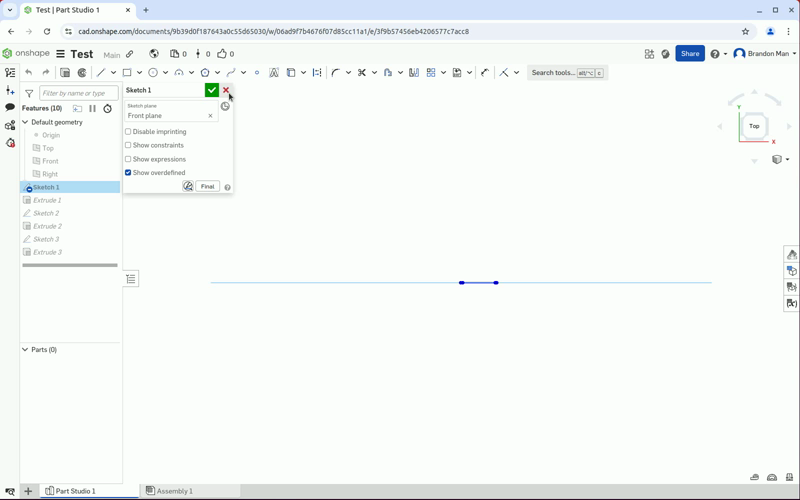
key(shift+s)
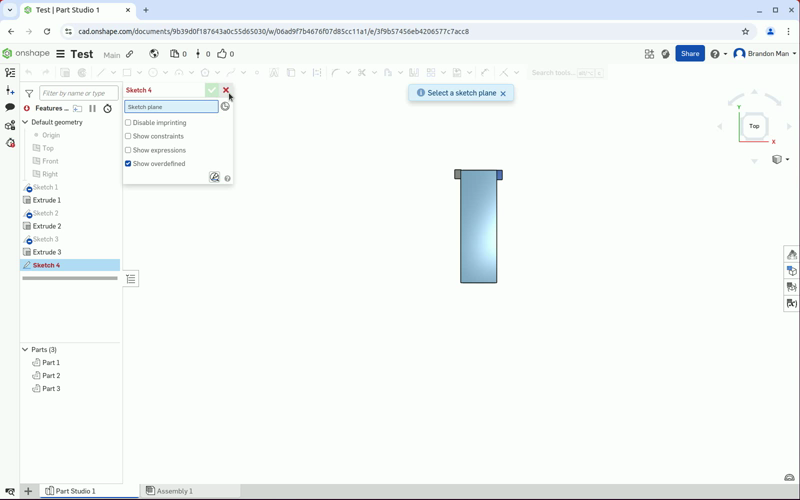
mouse_move(73, 150)
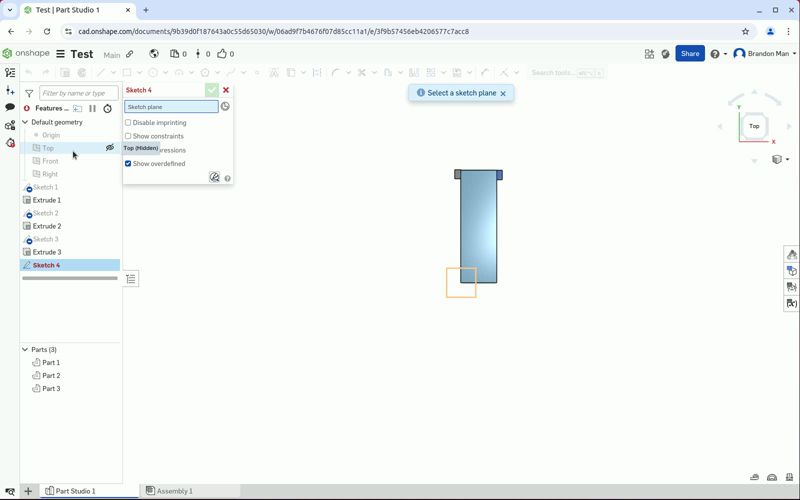
click(73, 150)
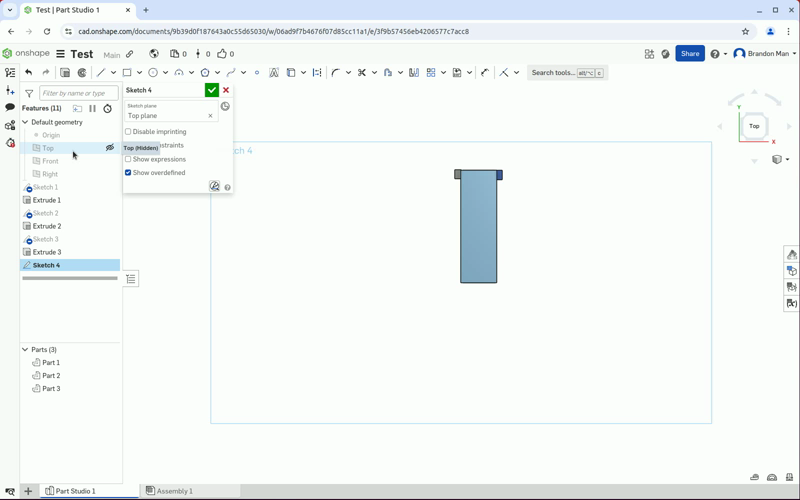
mouse_move(73, 352)
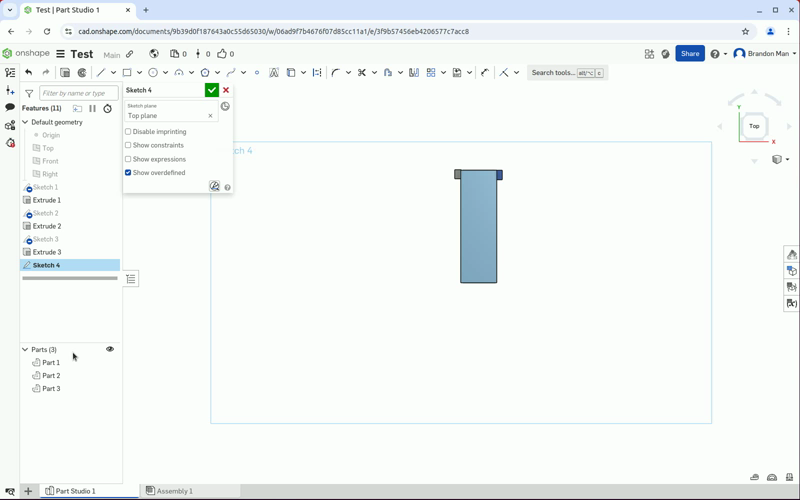
key(y)
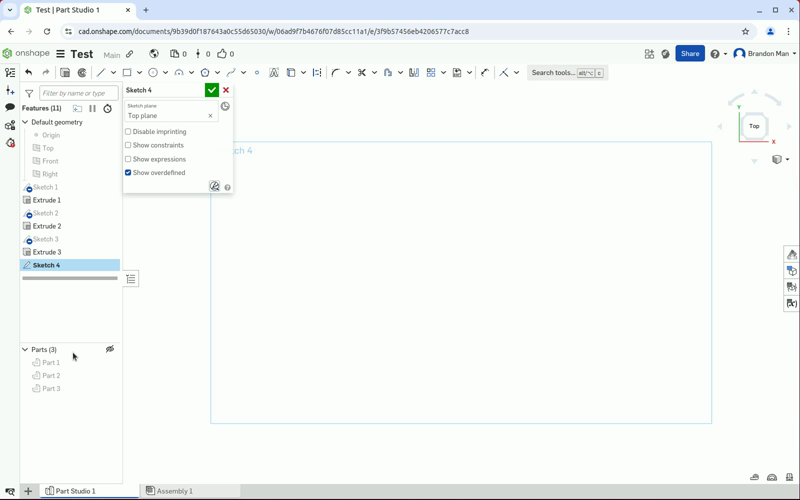
key(l)
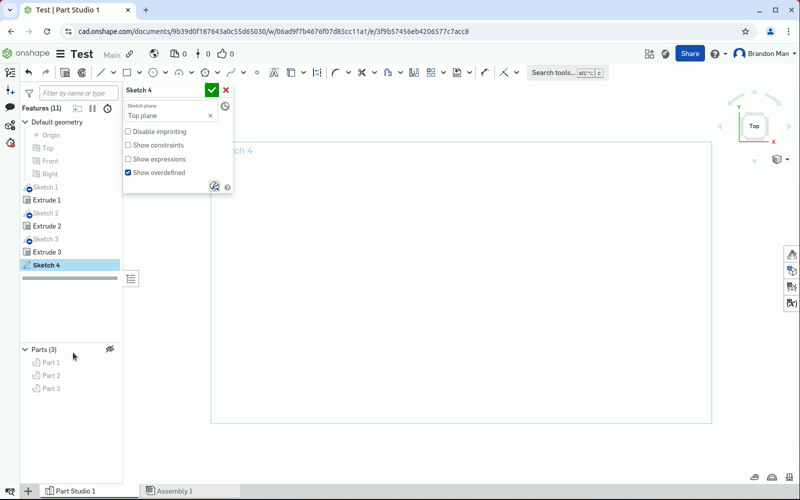
key_down(shift)
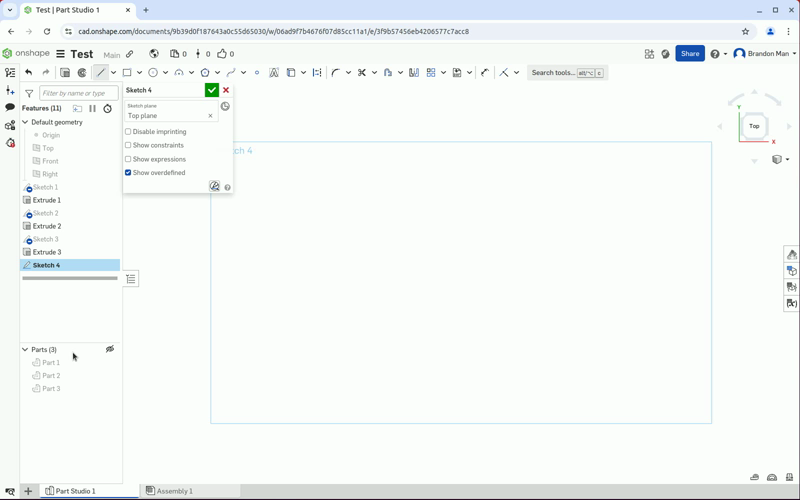
mouse_move(495, 231)
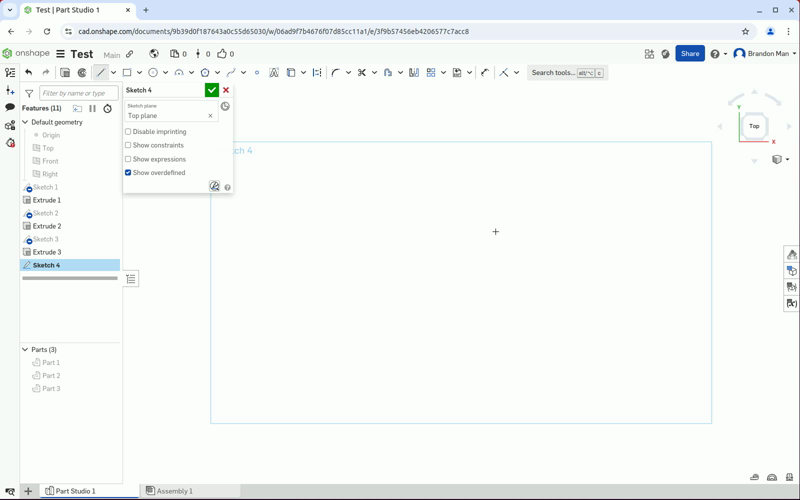
click(495, 231)
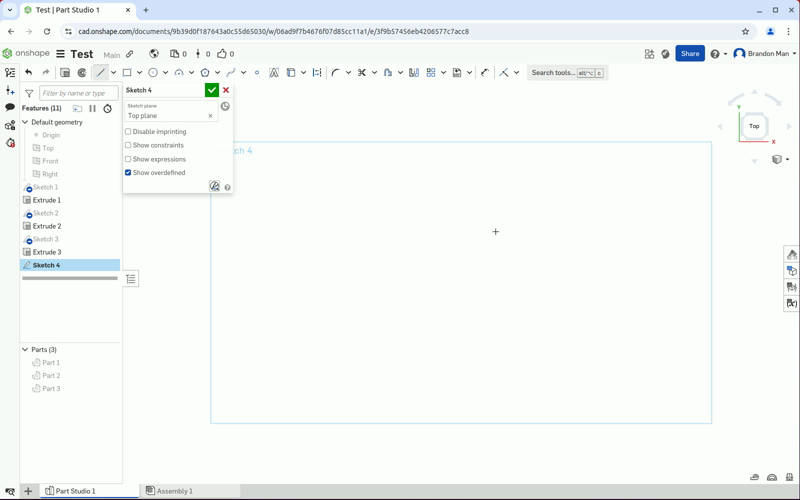
key_up(shift)
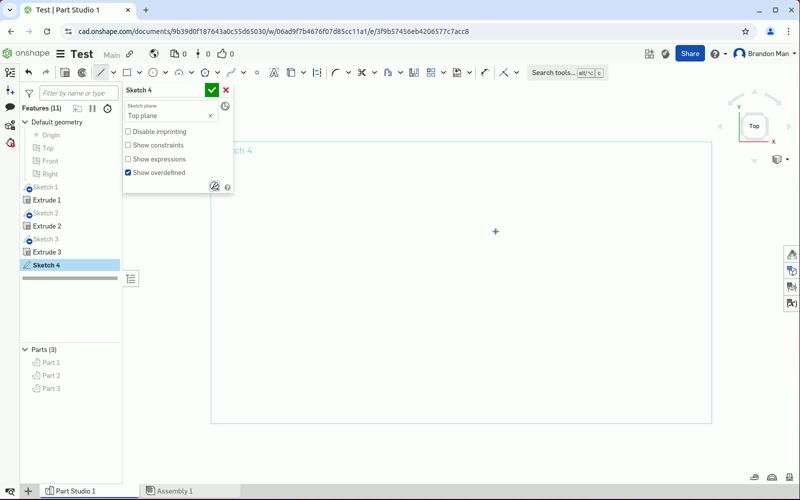
key_down(shift)
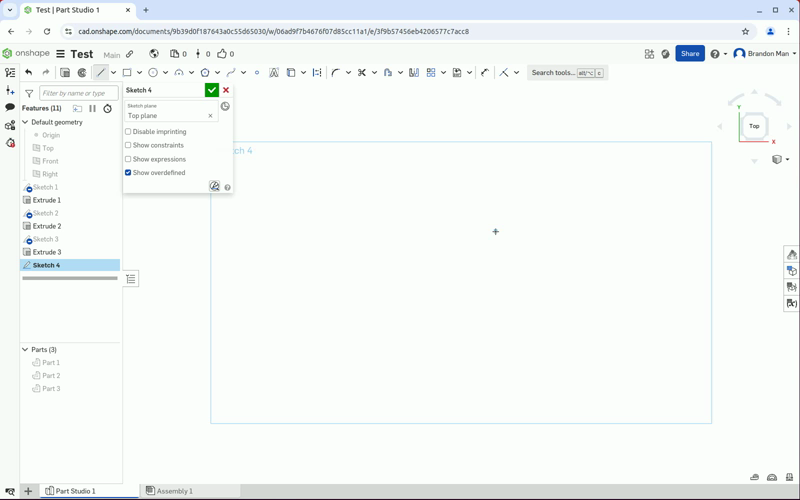
mouse_move(525, 231)
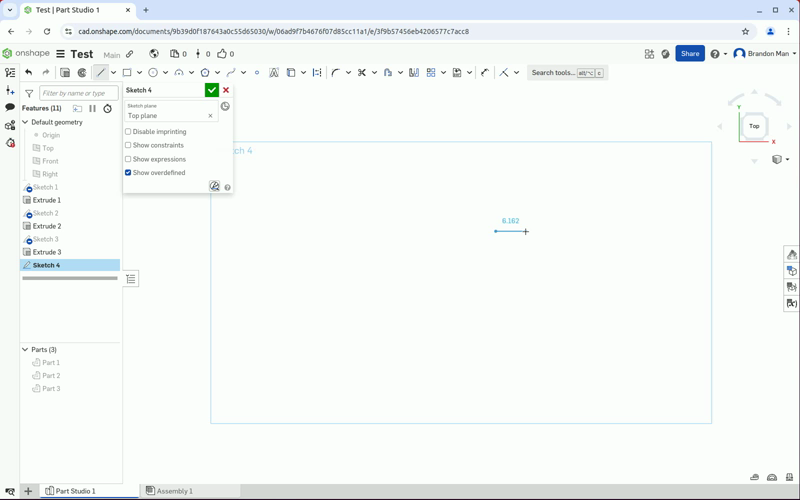
mouse_move(502, 231)
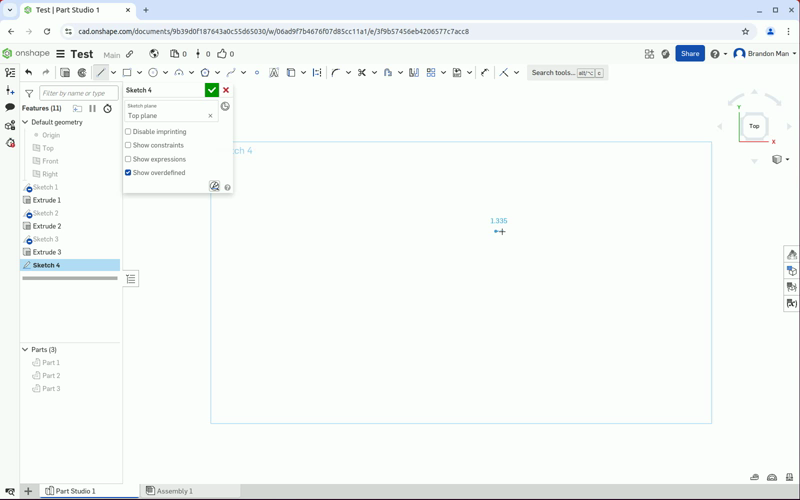
scroll(6)
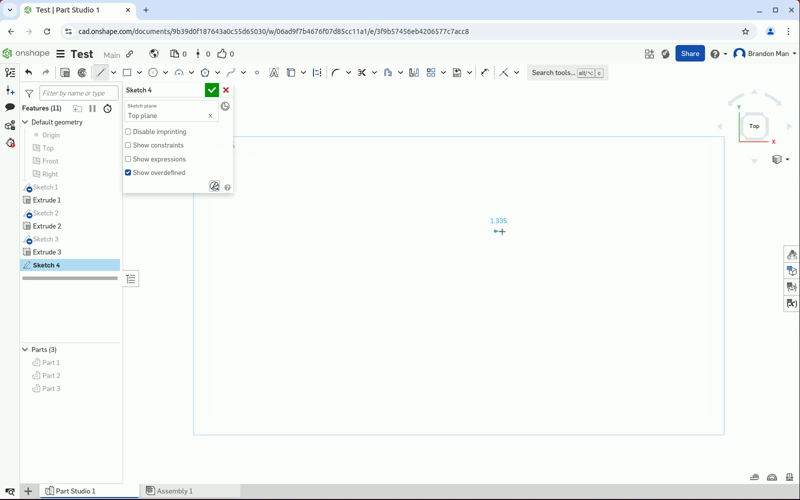
scroll(6)
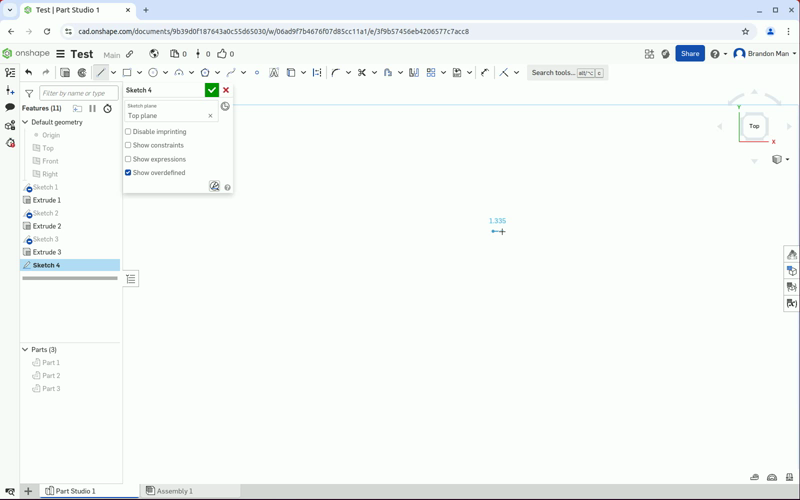
scroll(6)
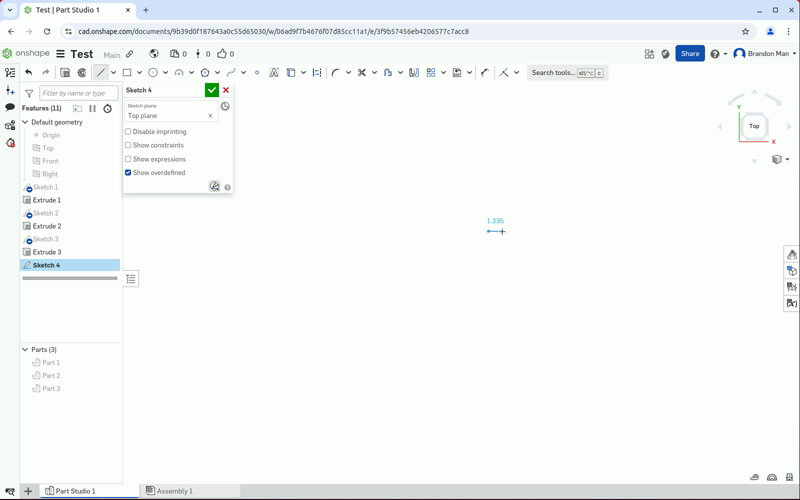
scroll(6)
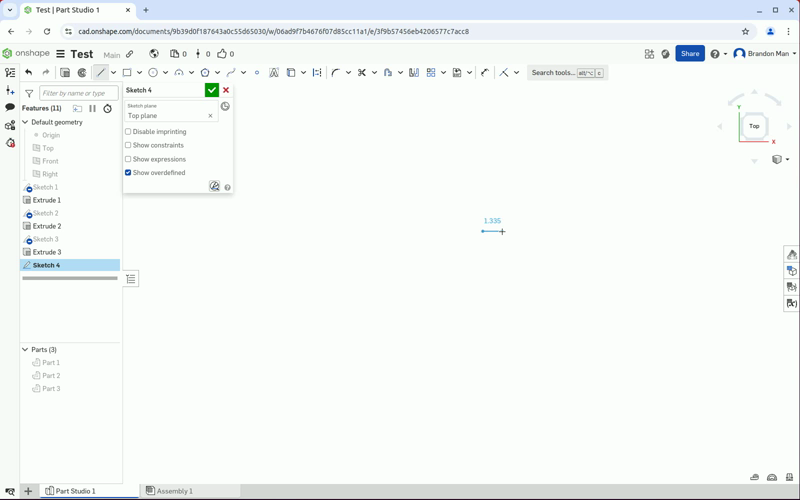
scroll(6)
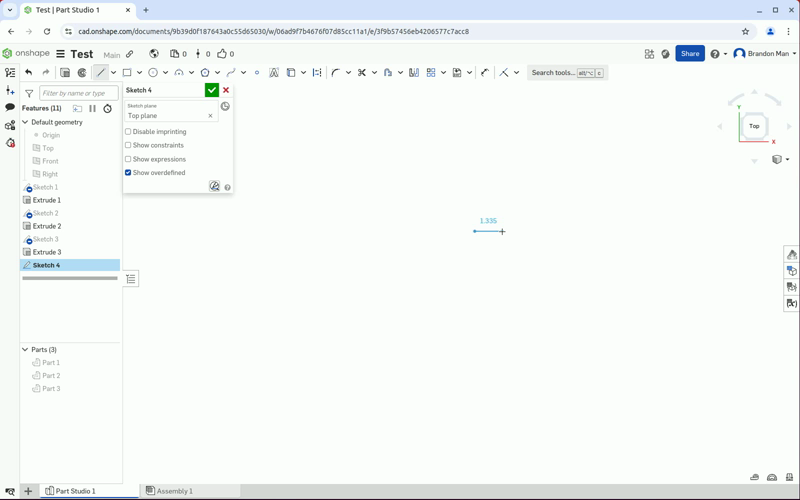
scroll(6)
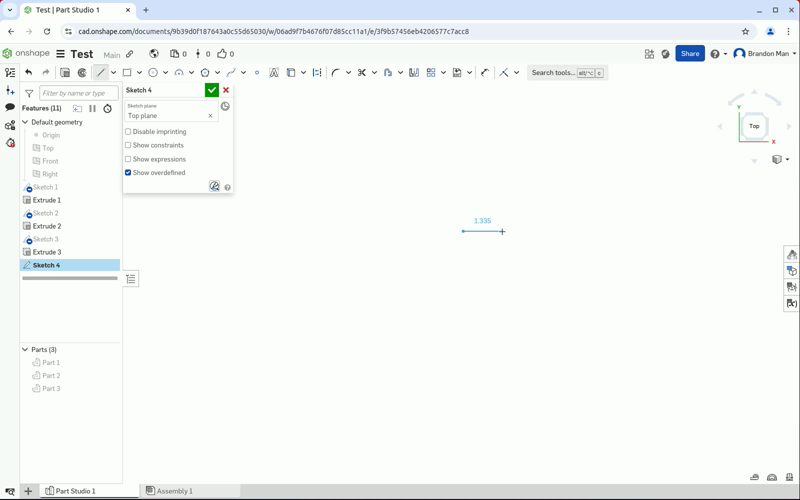
scroll(6)
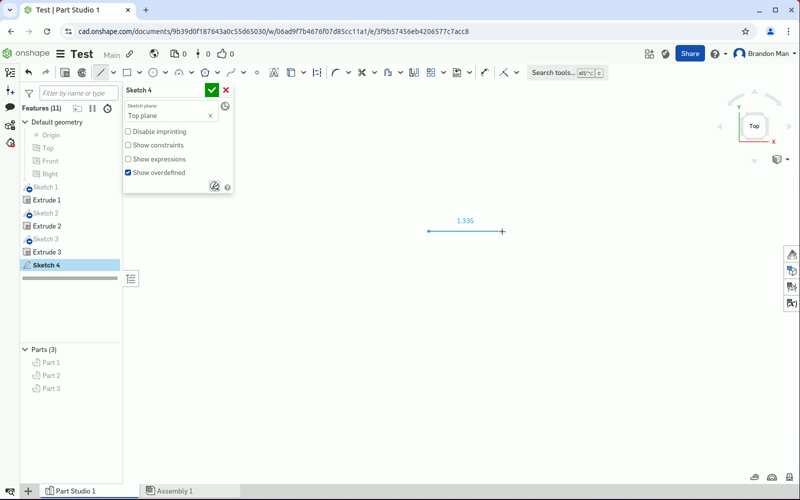
click(502, 231)
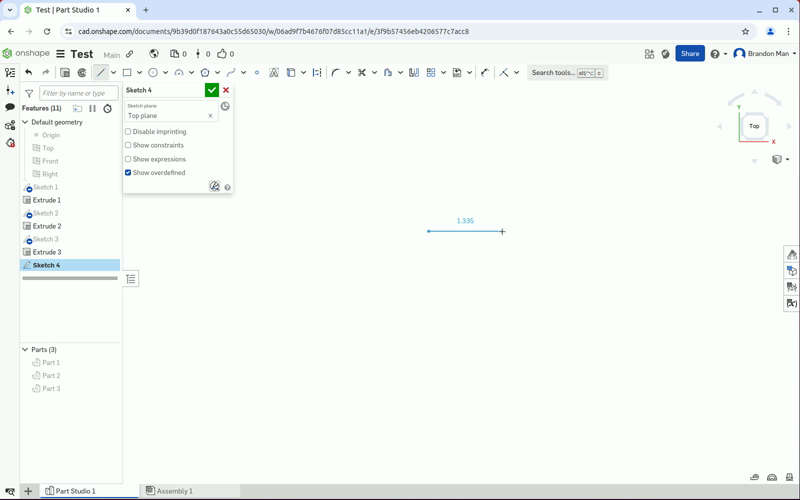
scroll(-6)
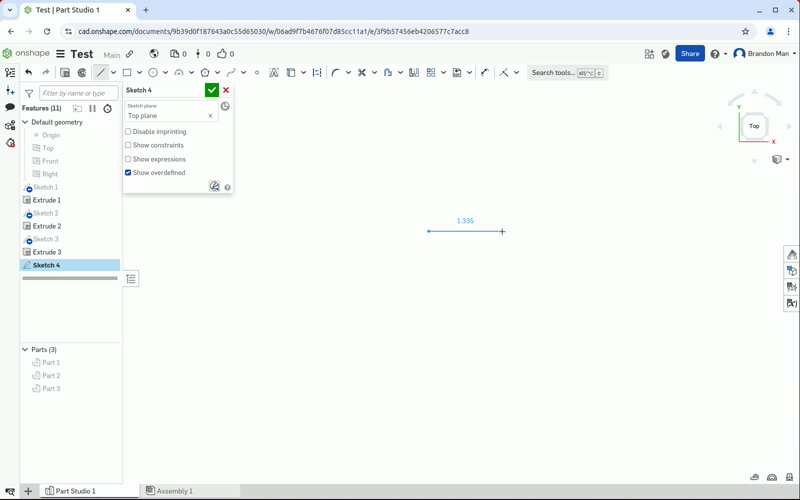
scroll(-6)
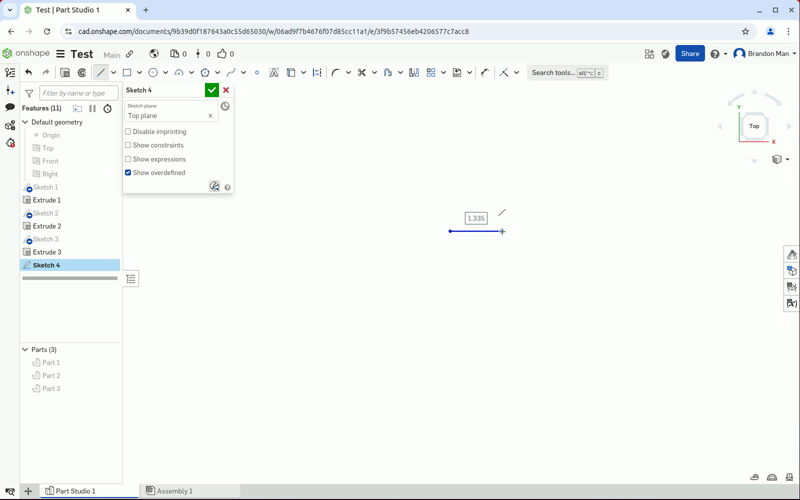
scroll(-6)
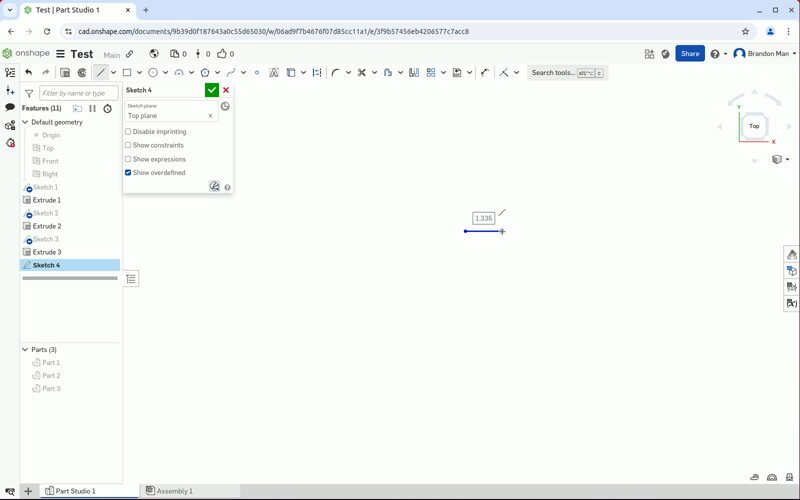
scroll(-6)
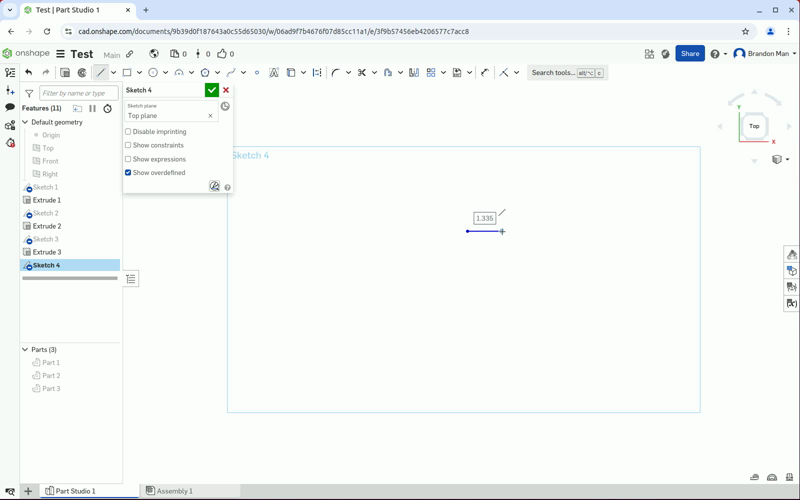
scroll(-6)
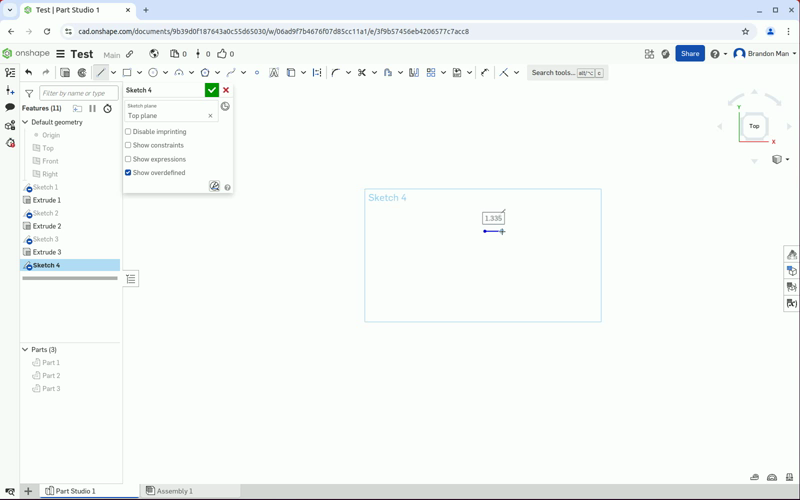
scroll(-6)
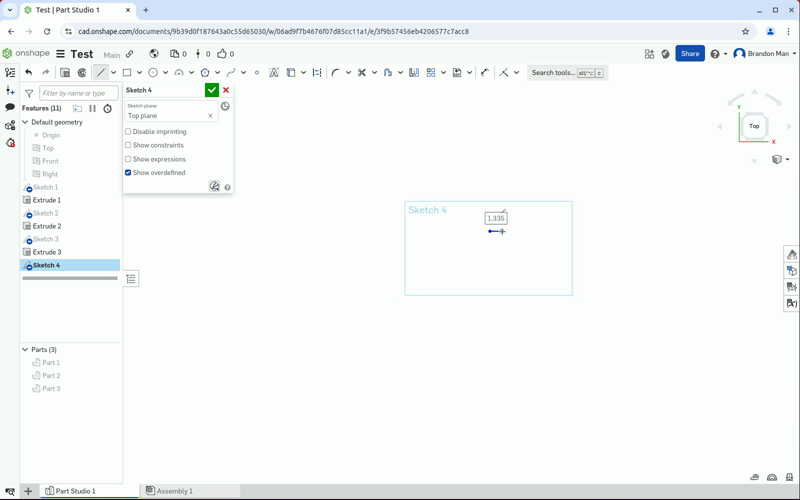
scroll(-6)
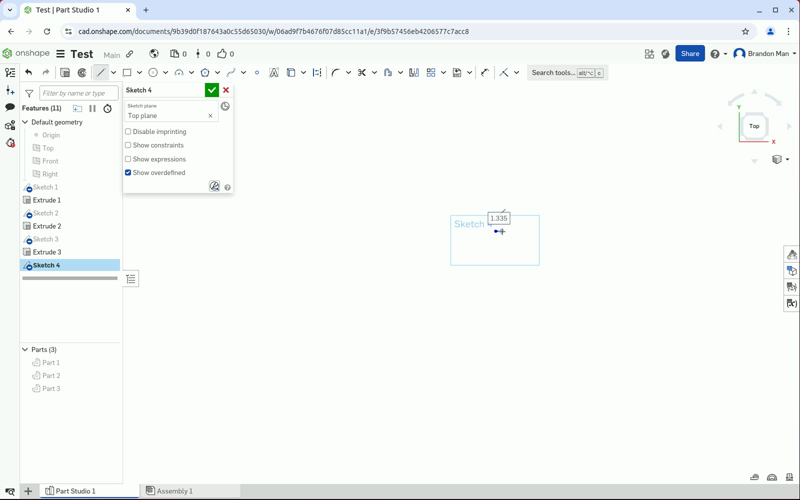
key_up(shift)
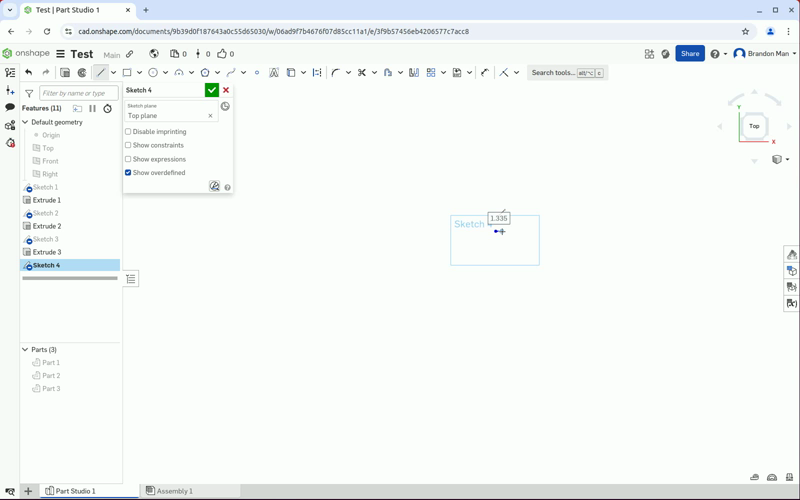
key_down(shift)
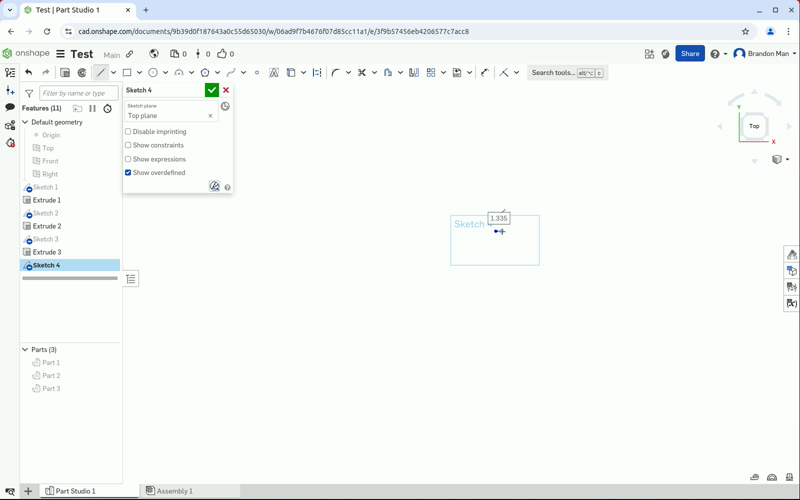
mouse_move(532, 231)
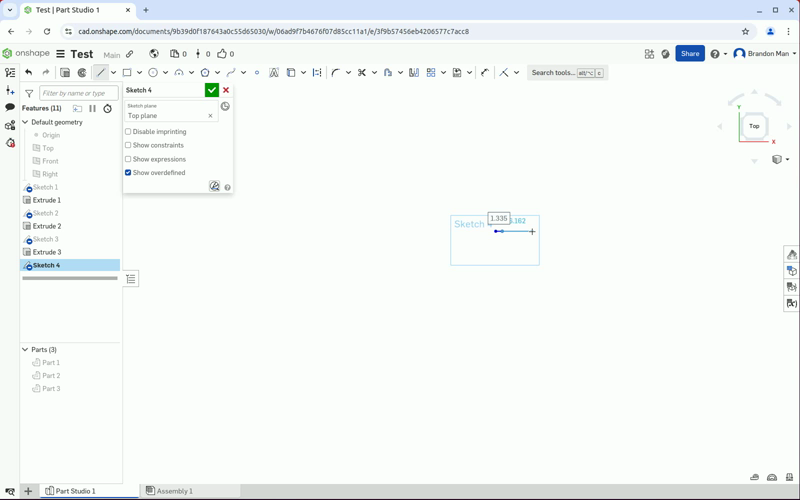
mouse_move(502, 222)
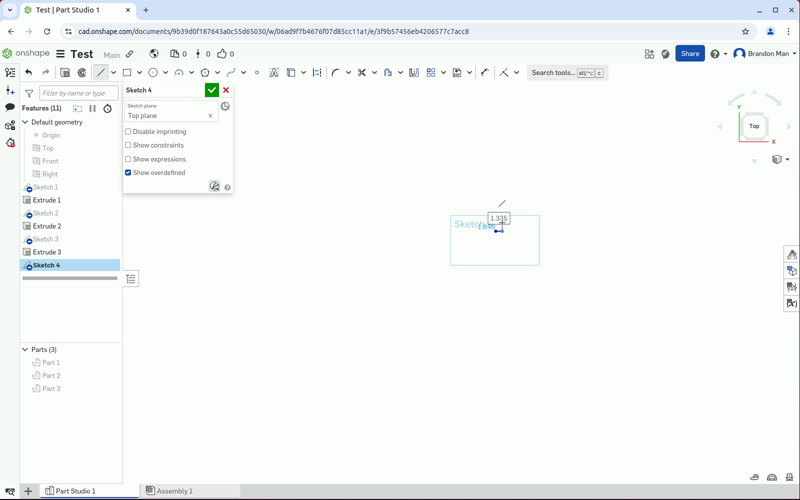
click(502, 222)
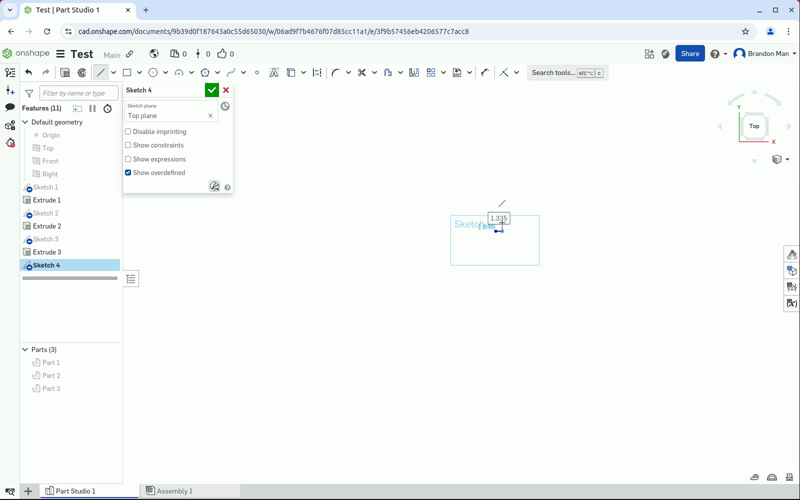
key_up(shift)
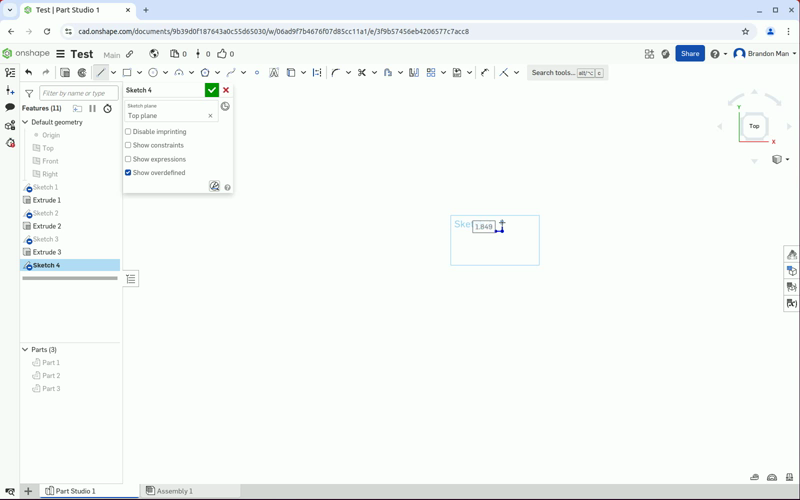
key_down(shift)
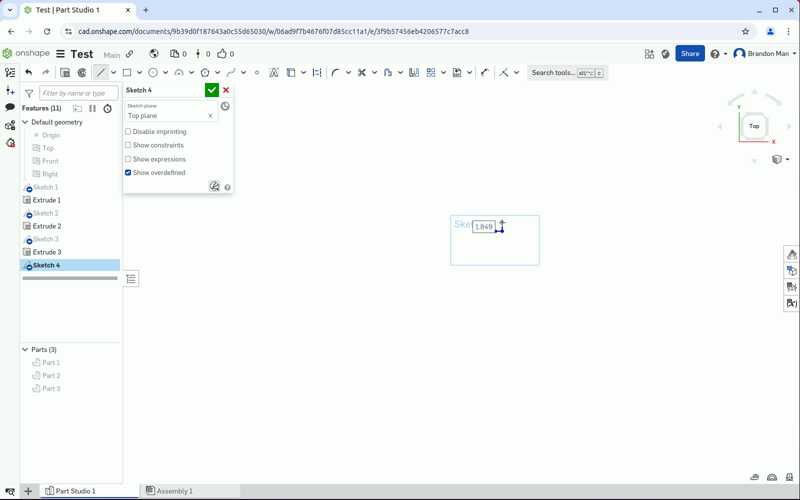
mouse_move(532, 222)
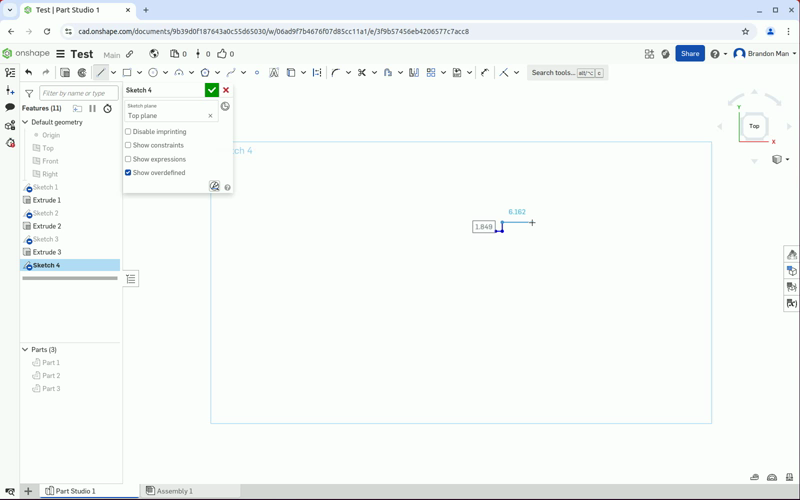
mouse_move(495, 222)
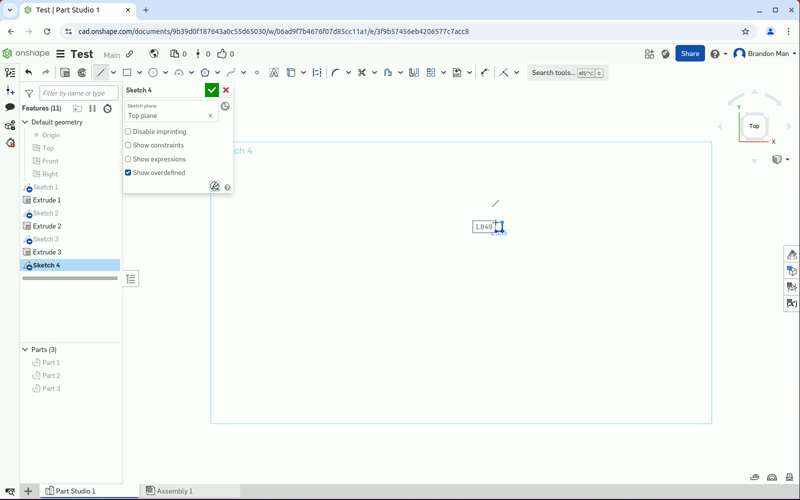
scroll(6)
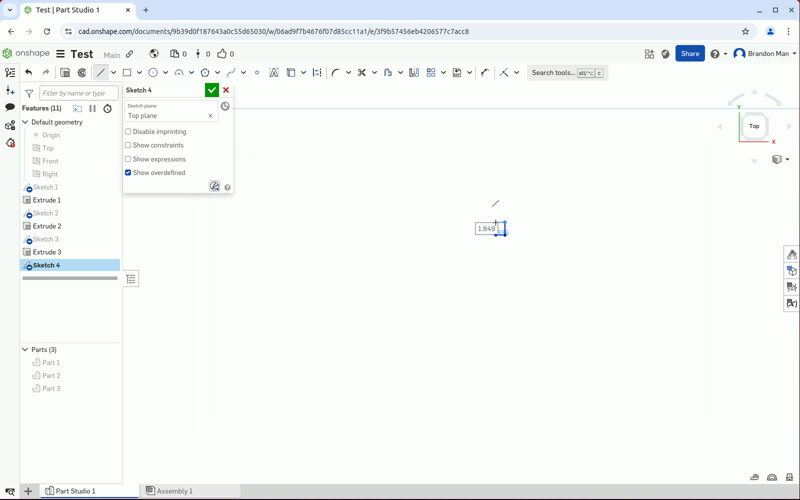
scroll(6)
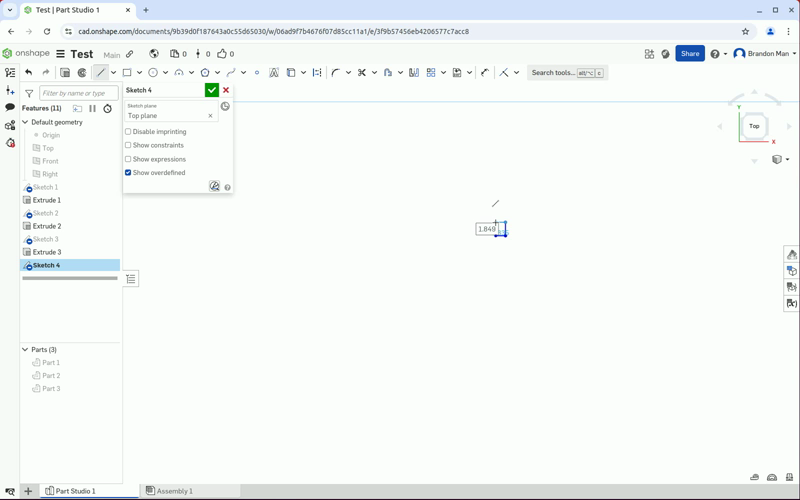
scroll(6)
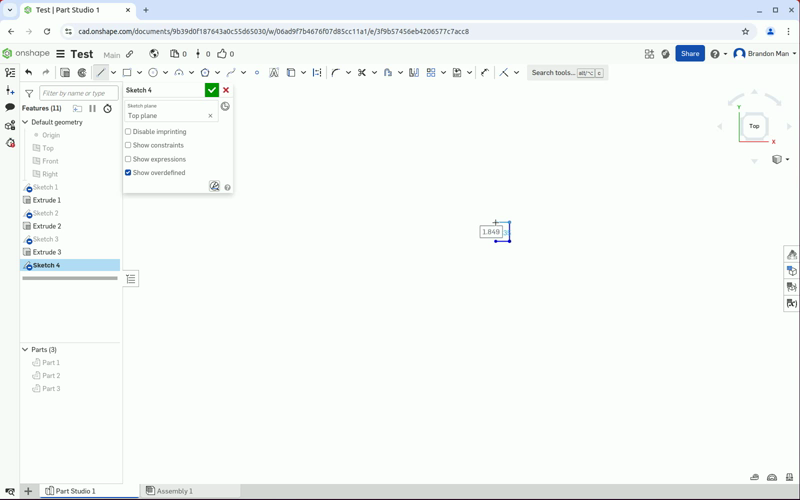
scroll(6)
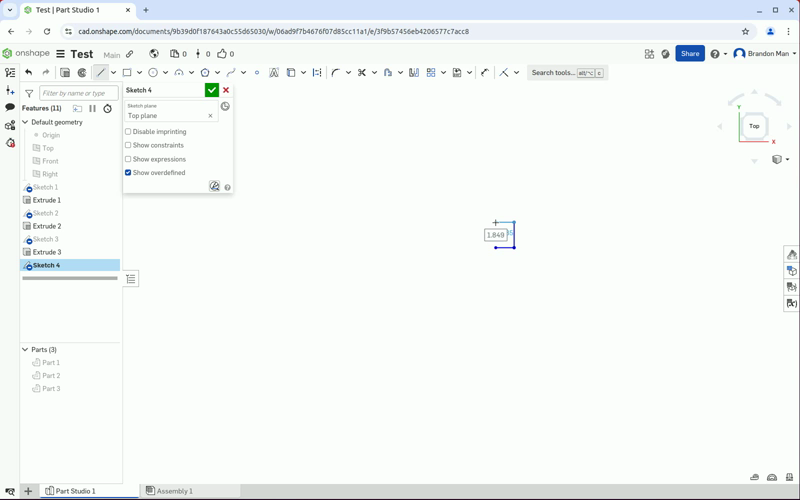
scroll(6)
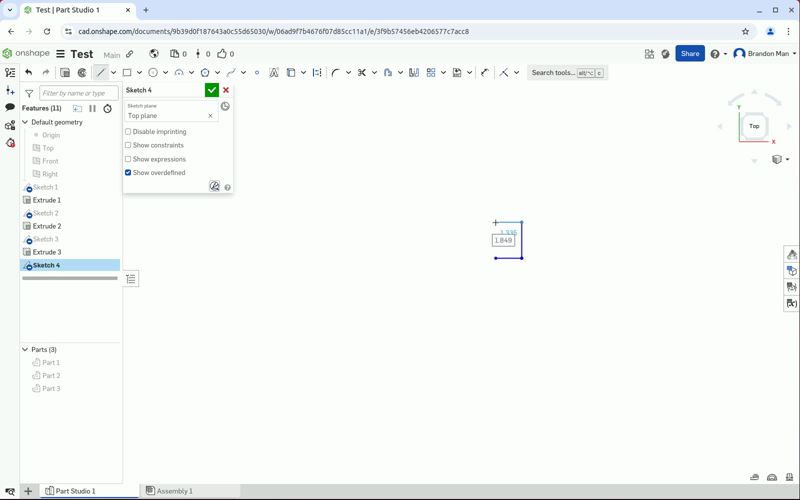
scroll(6)
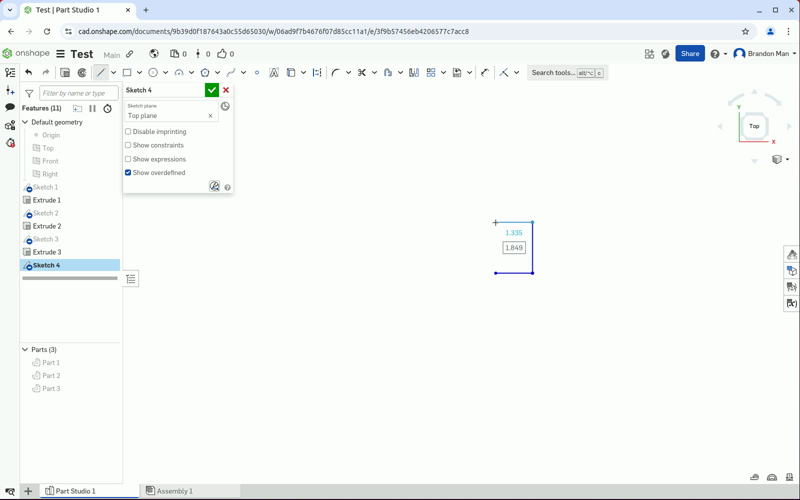
scroll(6)
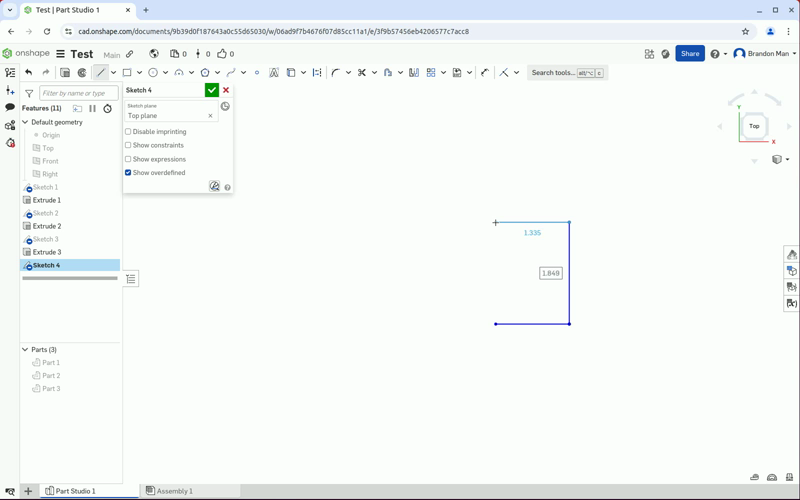
click(495, 222)
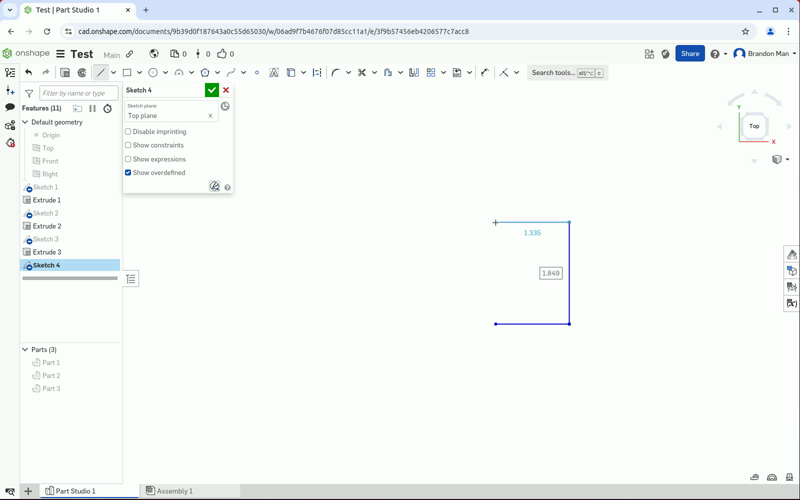
scroll(-6)
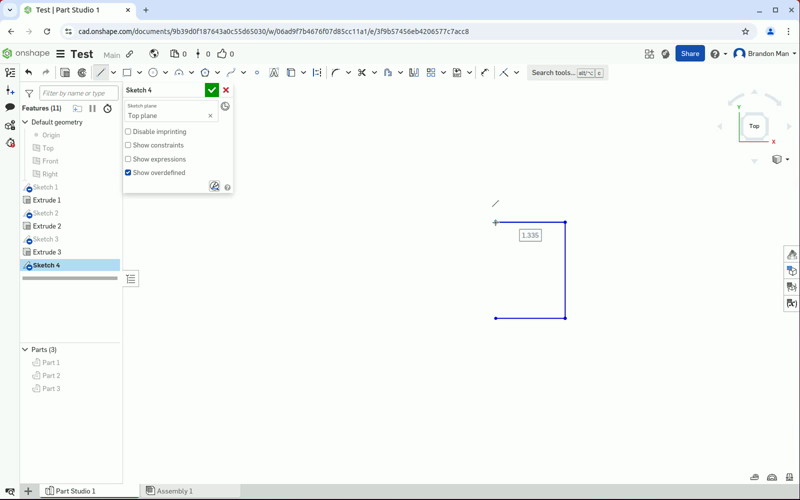
scroll(-6)
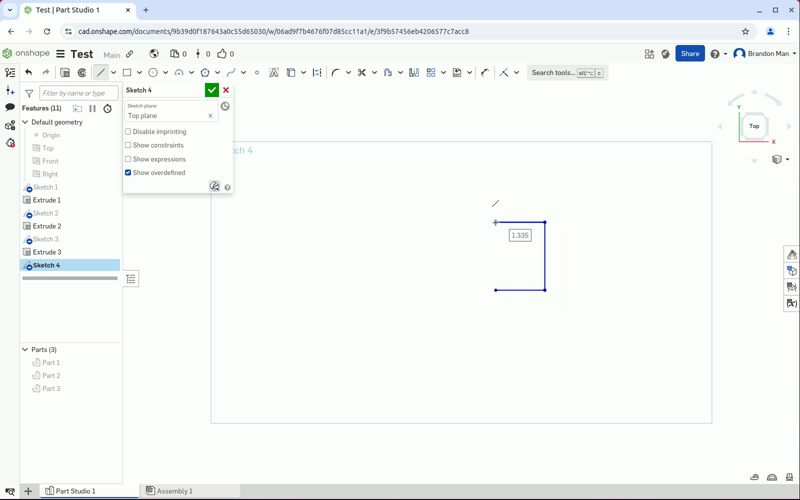
scroll(-6)
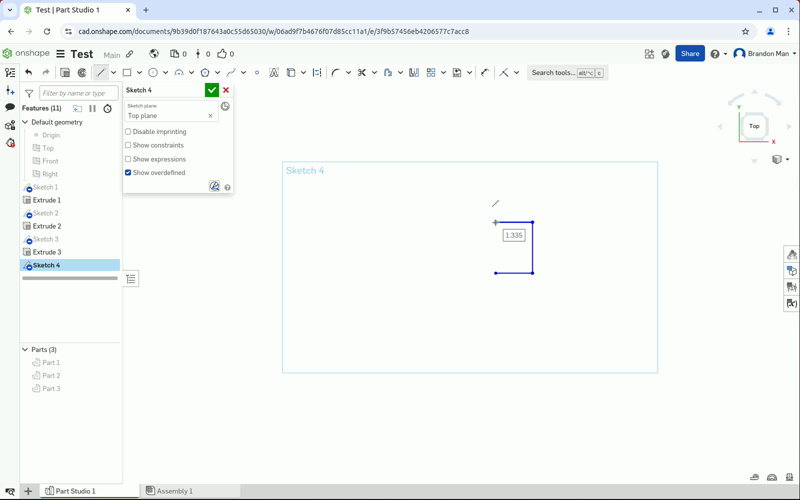
scroll(-6)
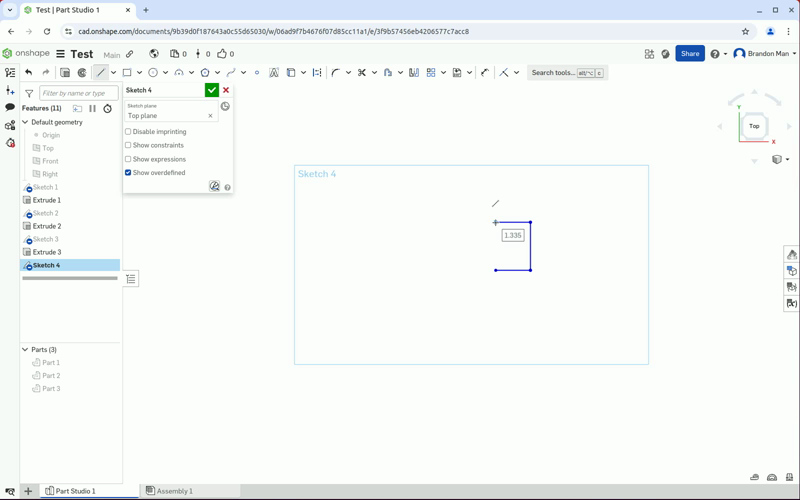
scroll(-6)
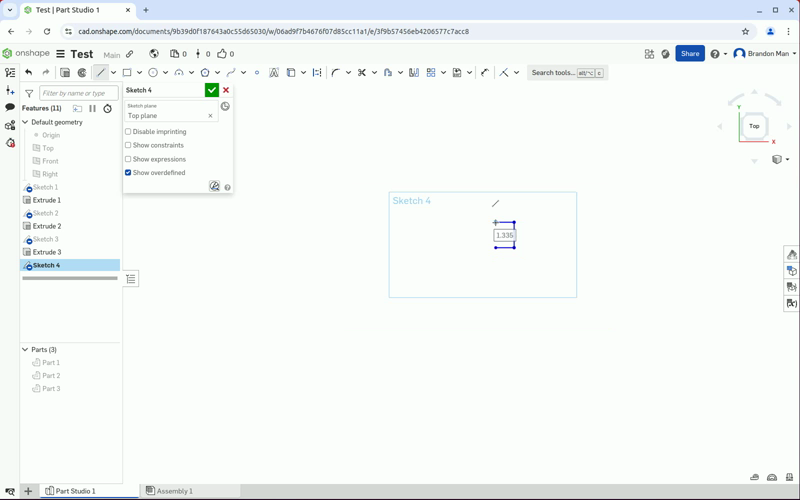
scroll(-6)
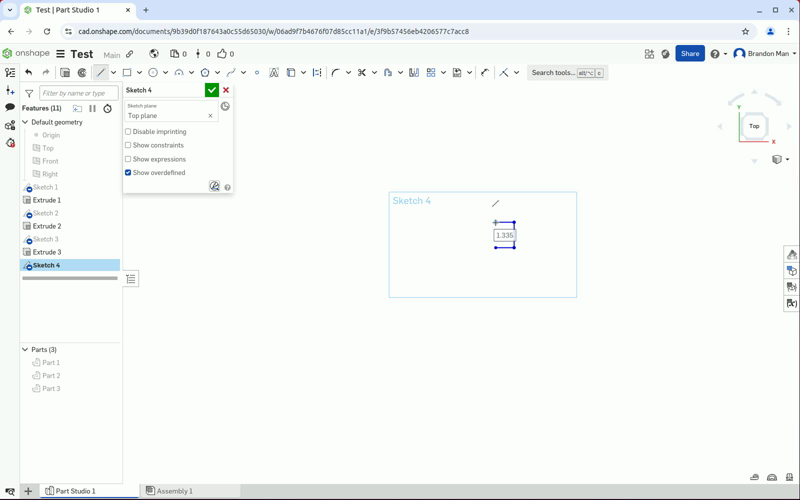
scroll(-6)
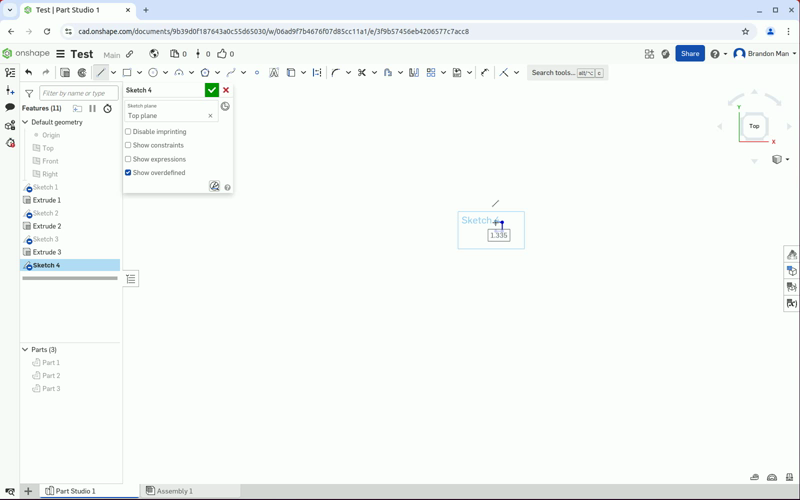
key_up(shift)
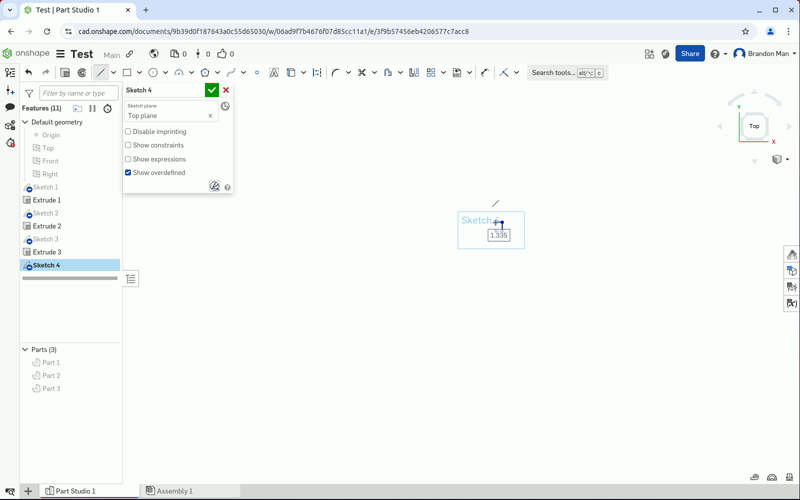
mouse_move(525, 222)
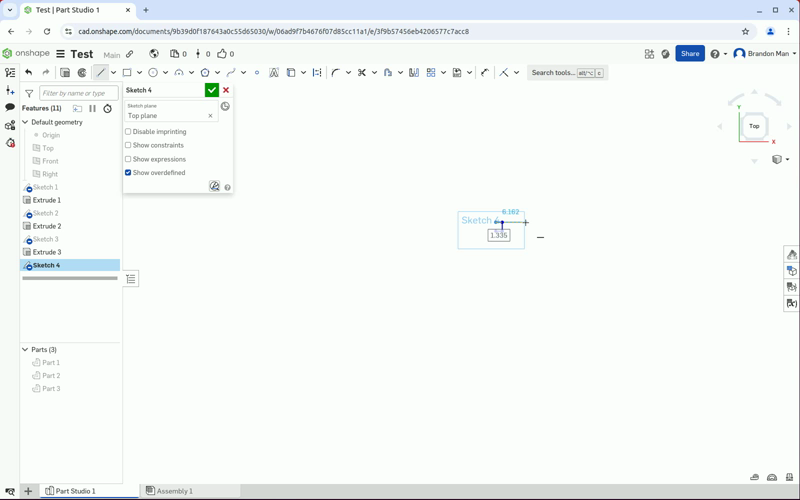
key_down(shift)
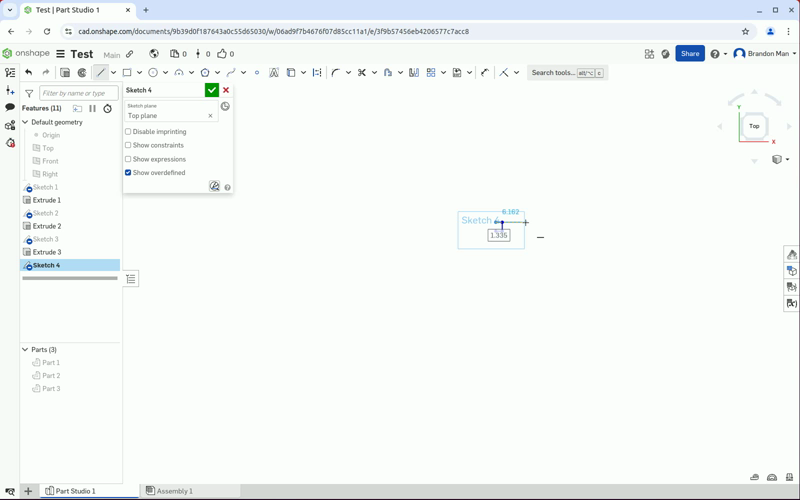
mouse_move(495, 231)
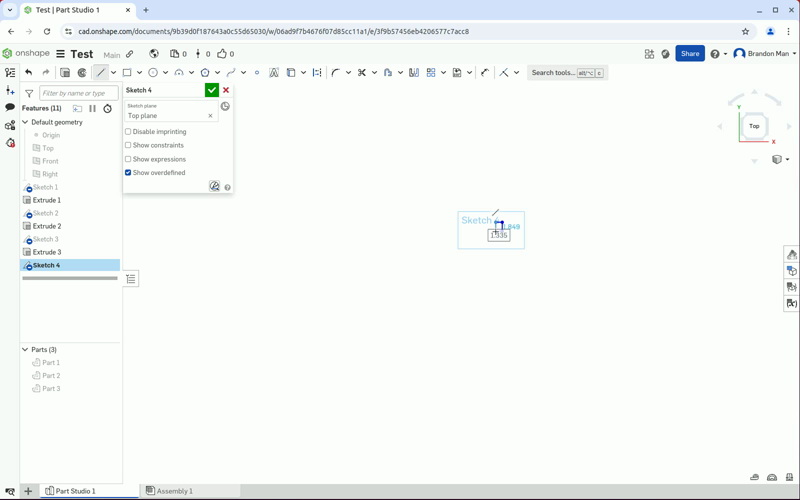
key_up(shift)
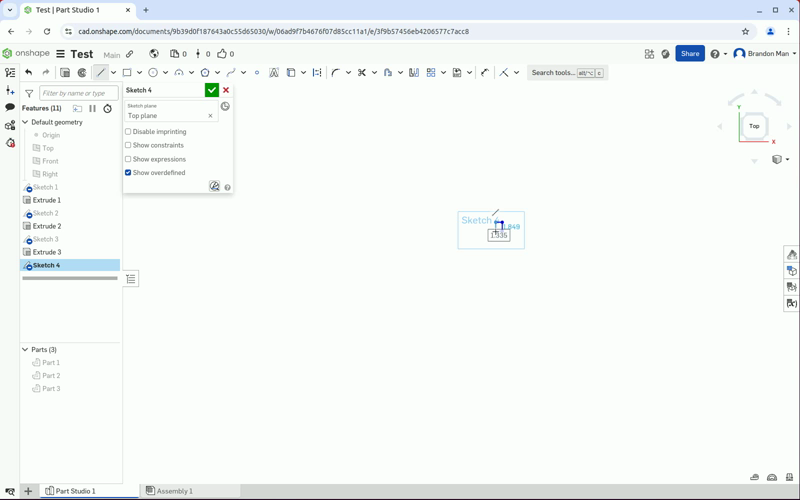
click(495, 231)
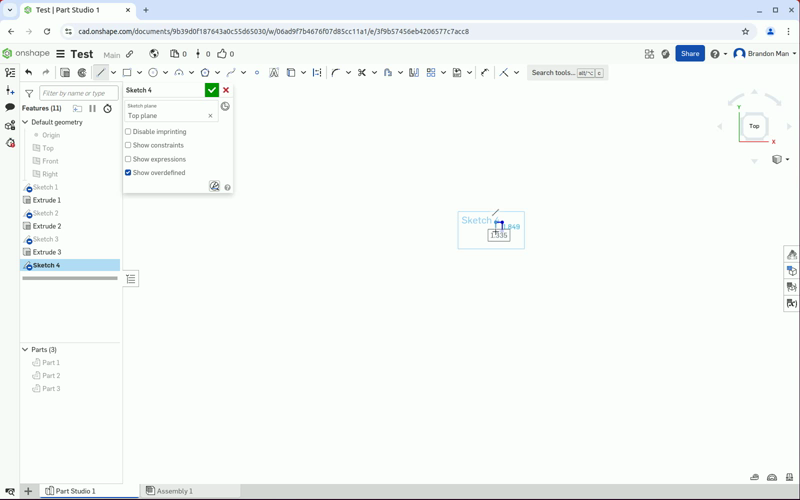
key(esc)
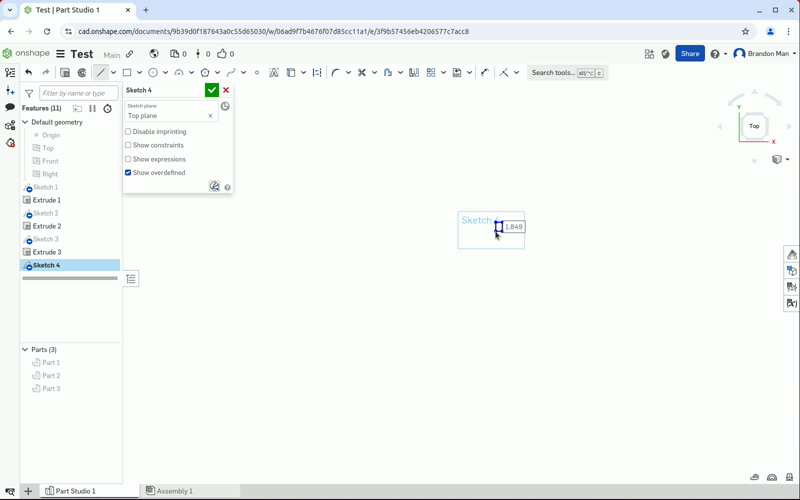
mouse_move(499, 230)
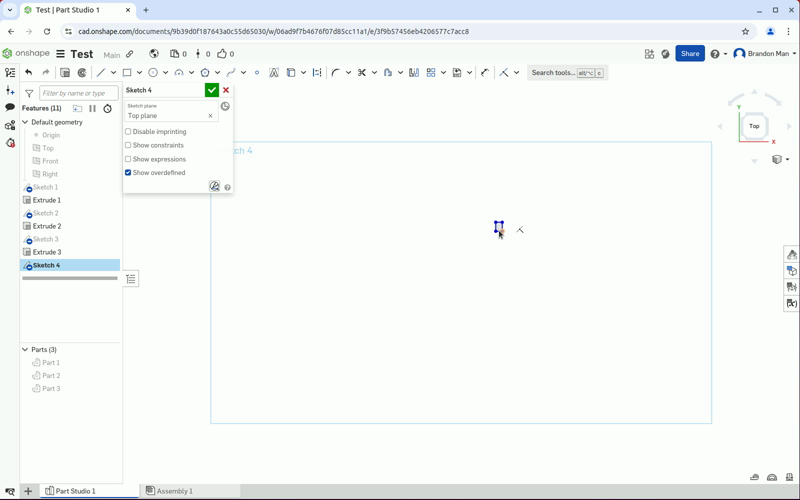
scroll(6)
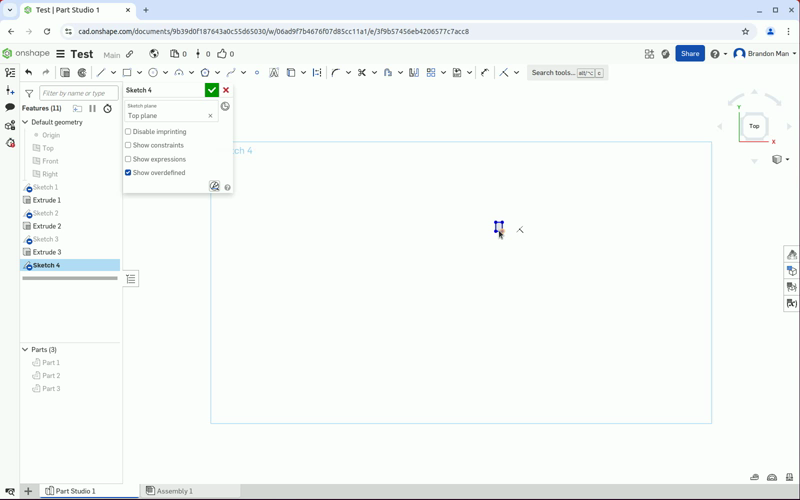
scroll(6)
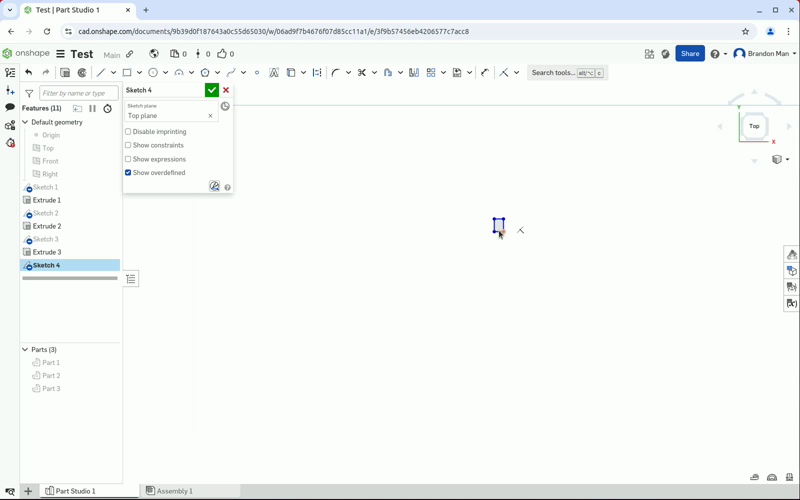
scroll(6)
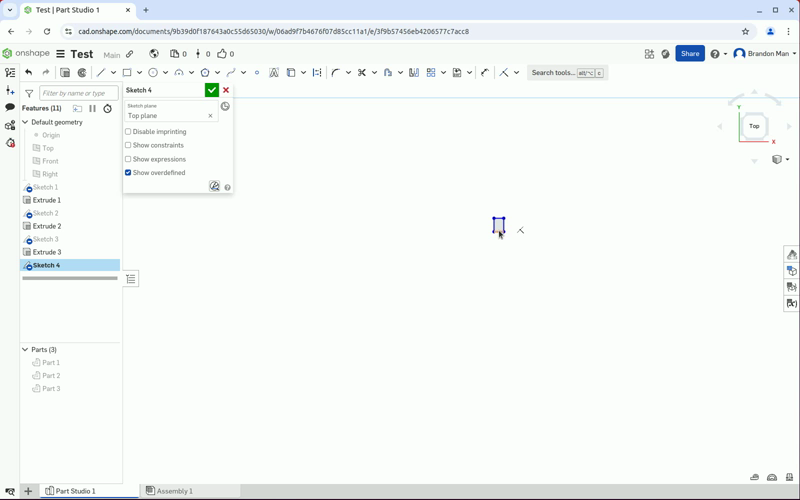
scroll(6)
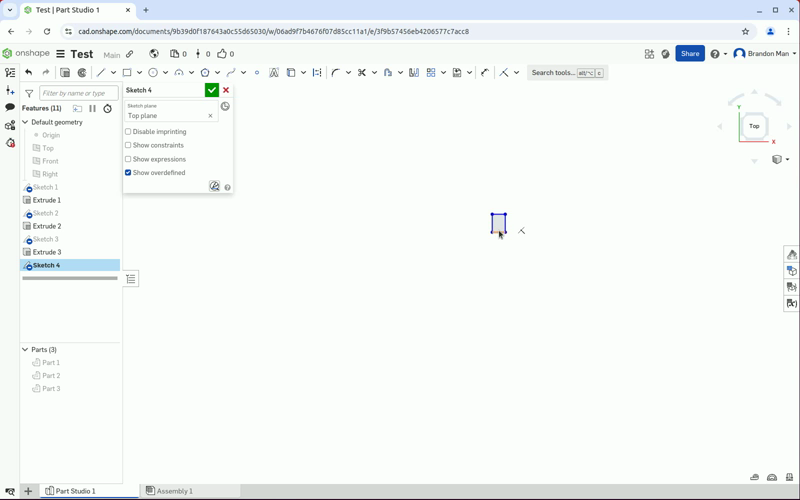
scroll(6)
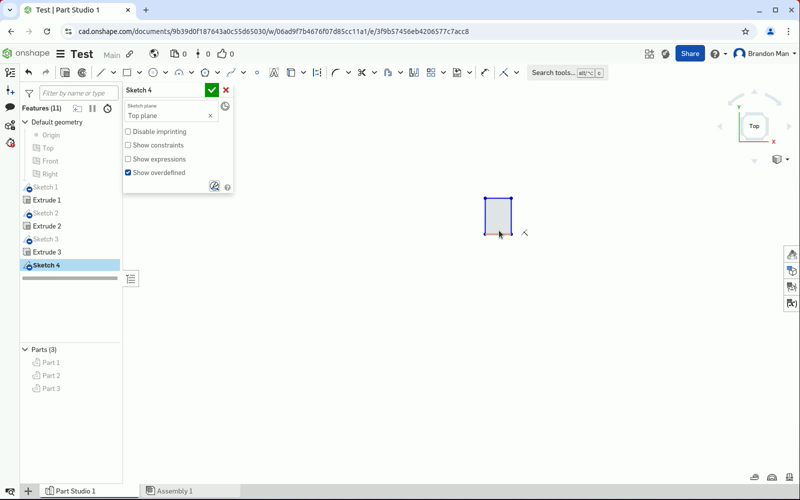
scroll(6)
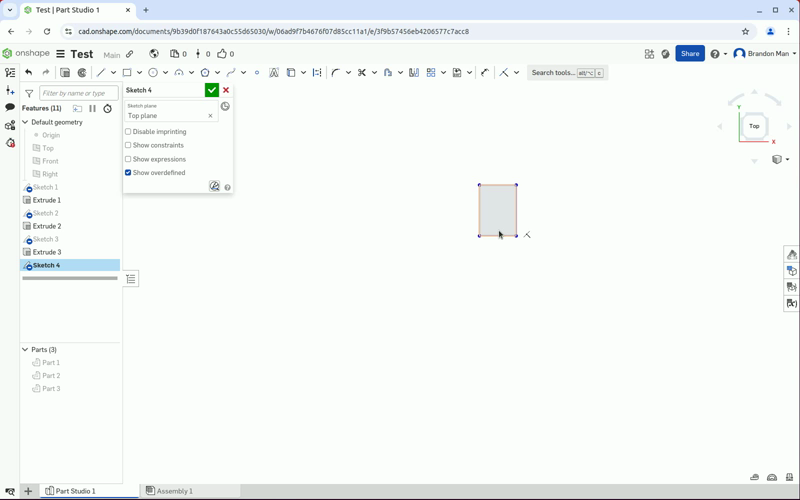
scroll(6)
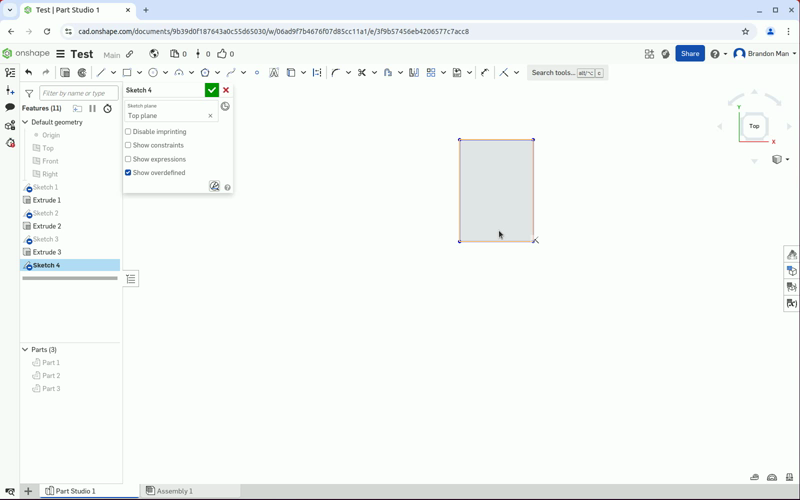
click(499, 230)
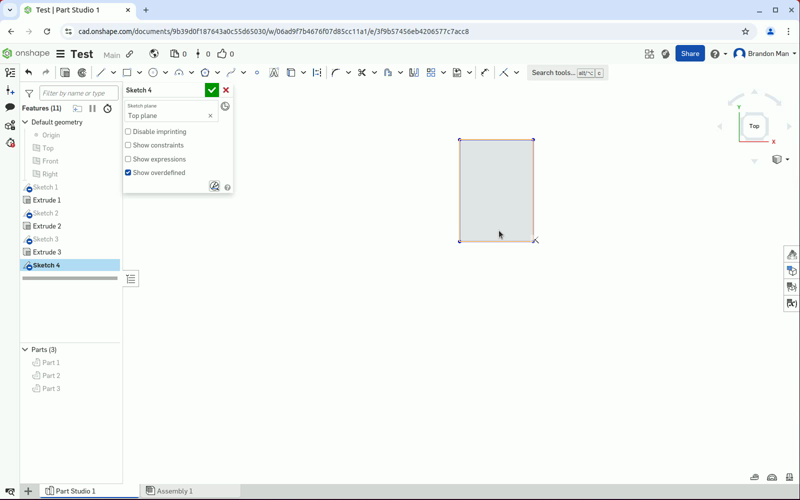
scroll(-6)
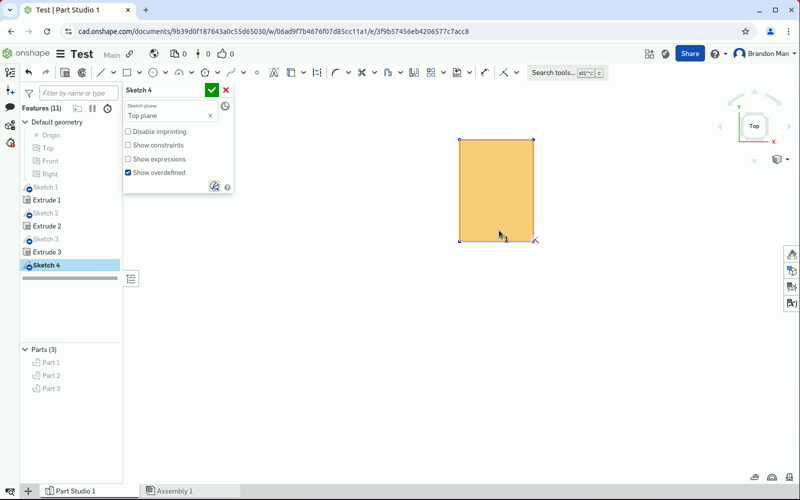
scroll(-6)
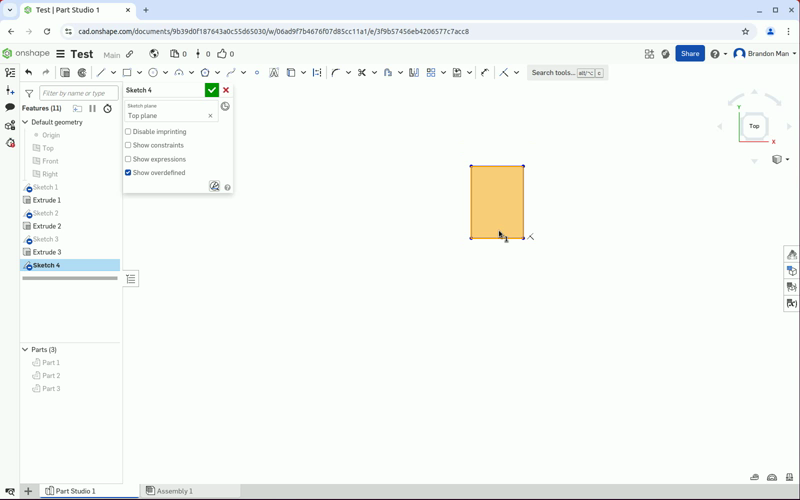
scroll(-6)
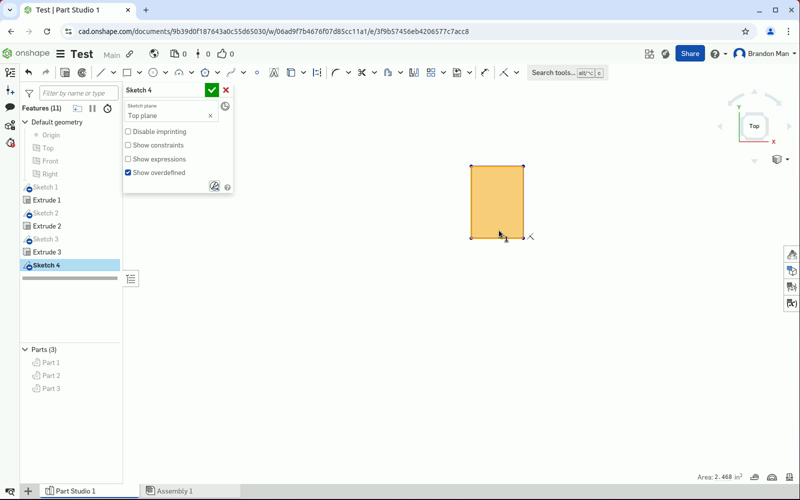
scroll(-6)
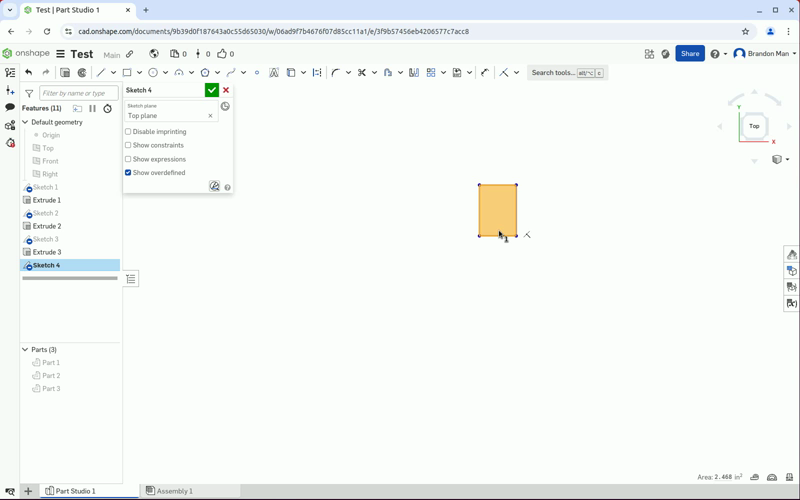
scroll(-6)
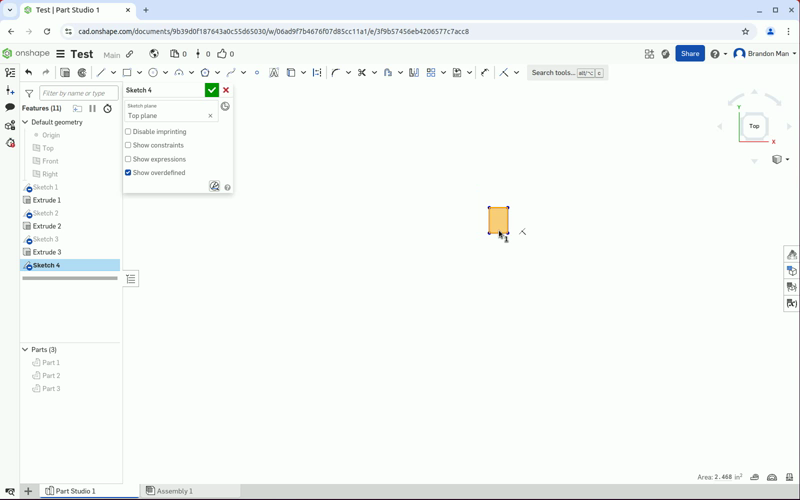
scroll(-6)
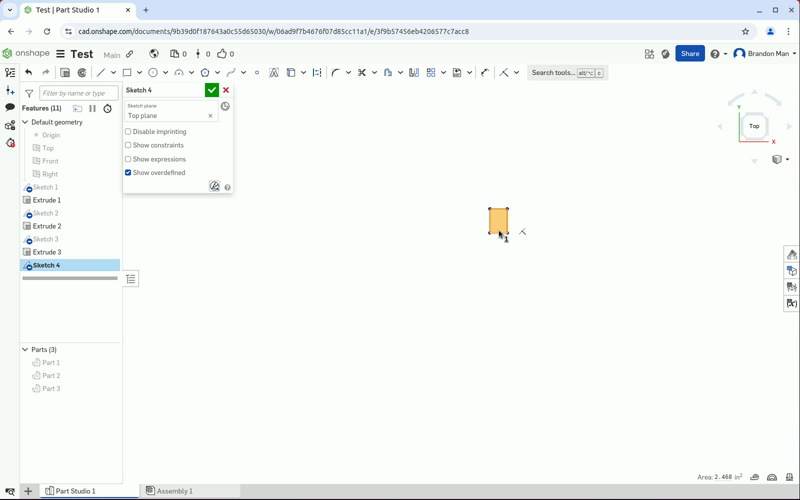
scroll(-6)
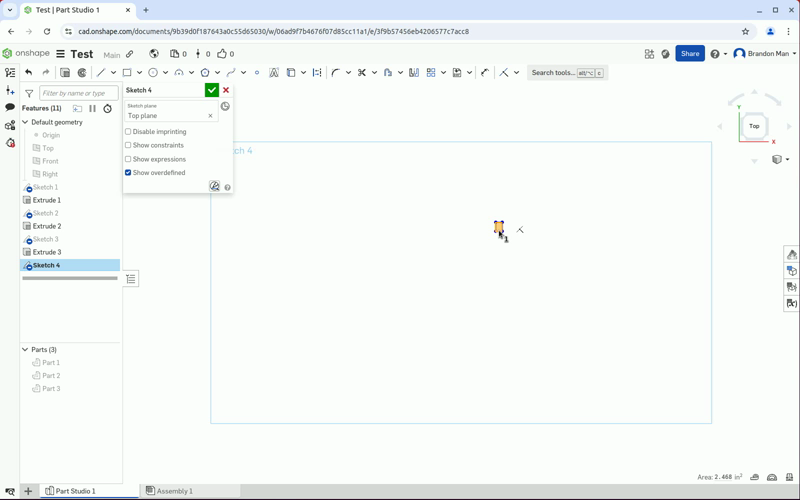
mouse_move(73, 352)
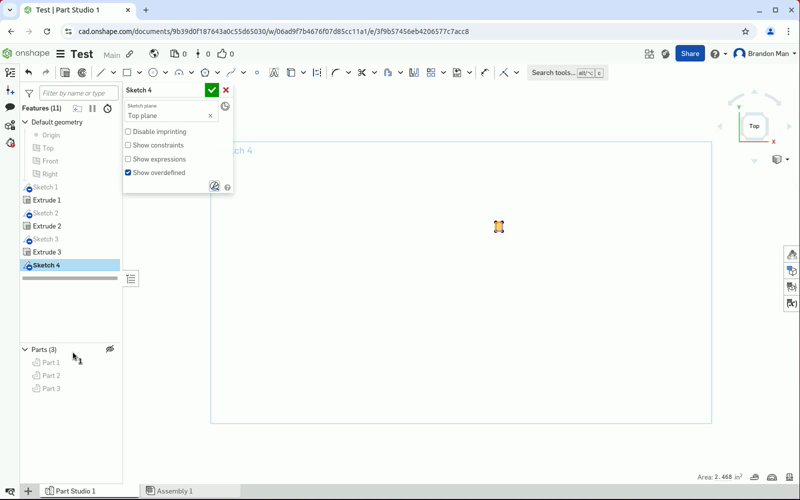
key(shift+y)
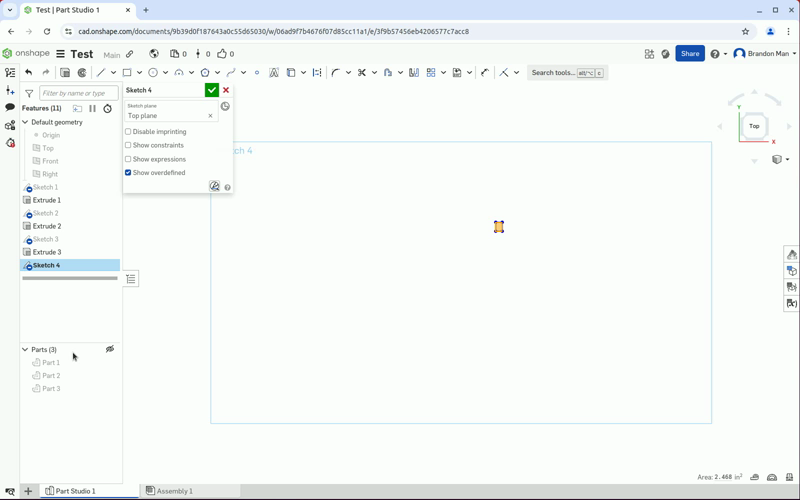
key(shift+e)
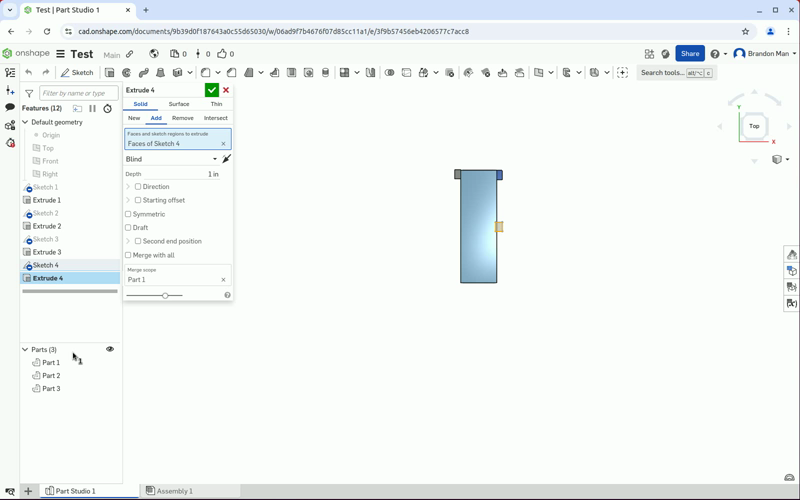
mouse_move(143, 106)
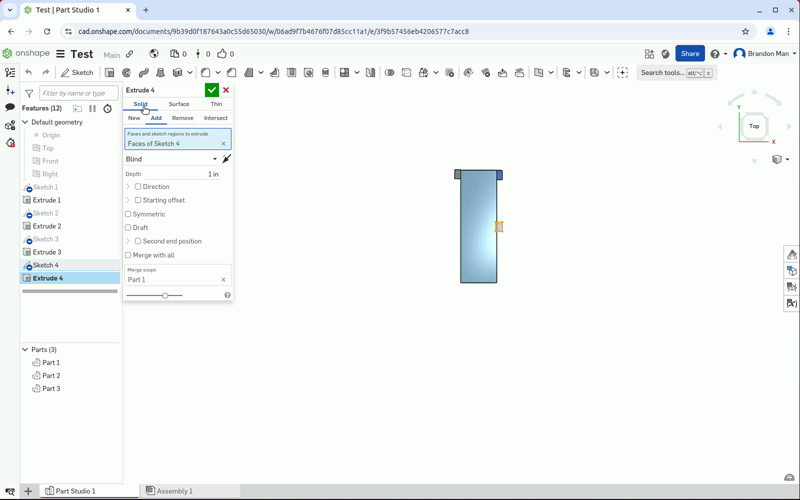
click(143, 106)
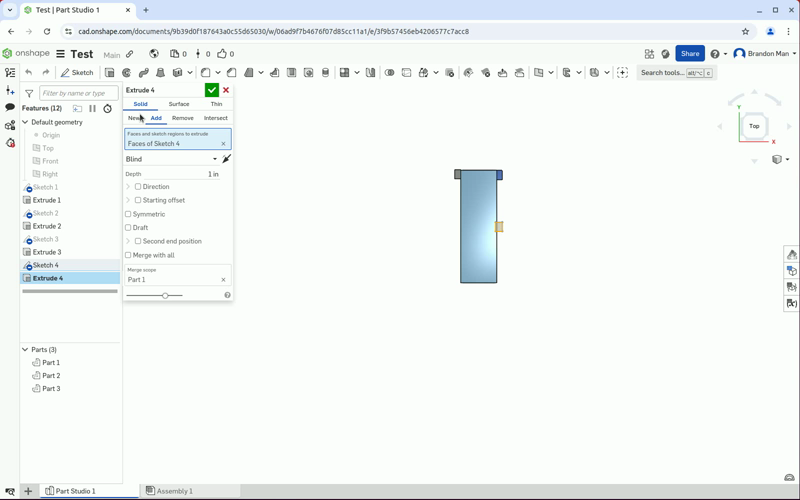
mouse_move(137, 120)
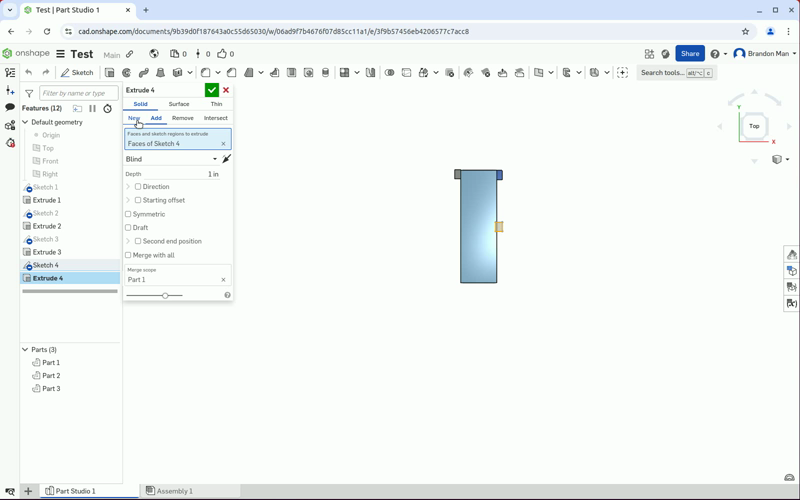
click(137, 120)
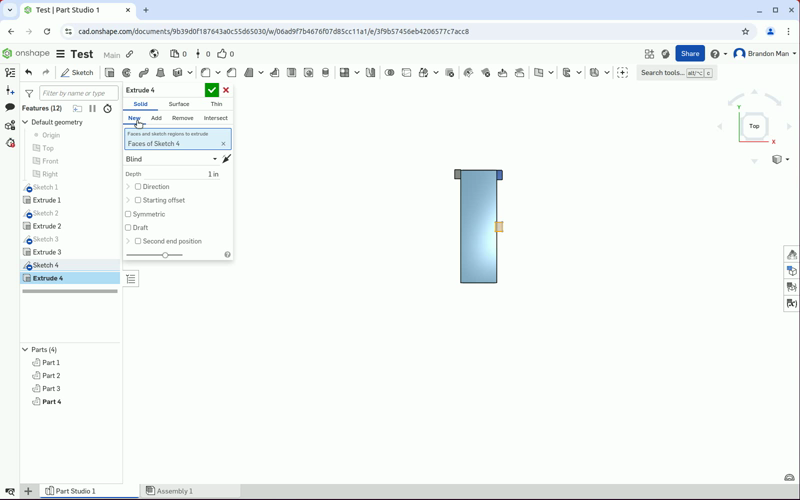
key(tab, 4)
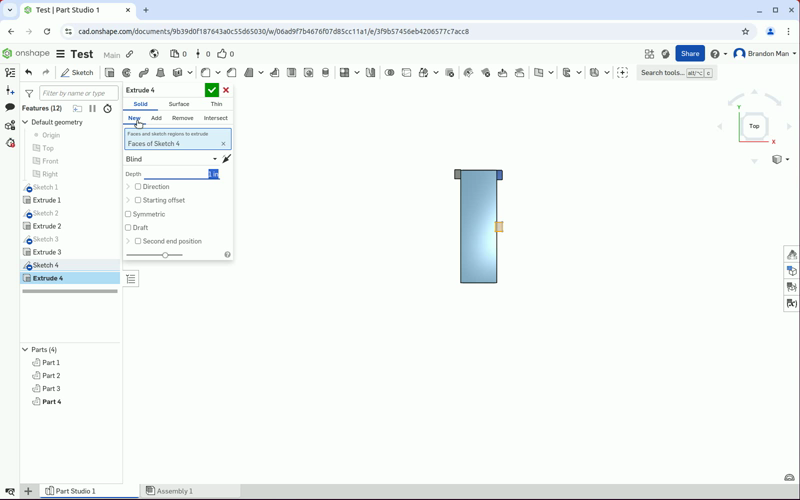
text(0.241)
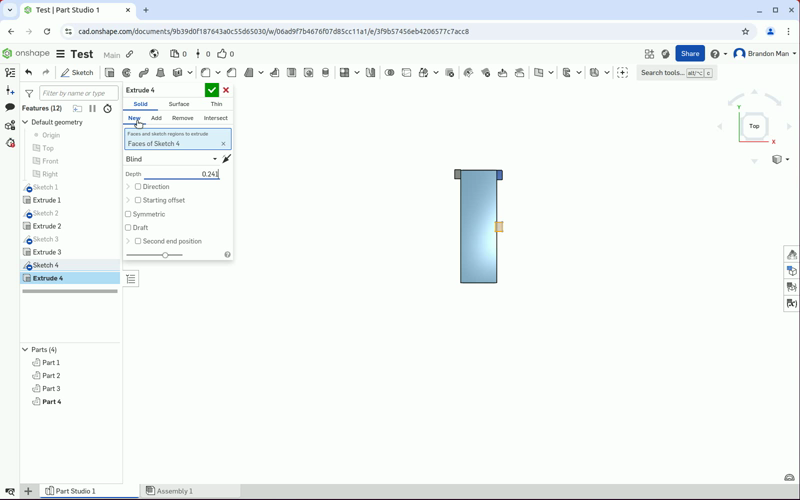
key(enter)
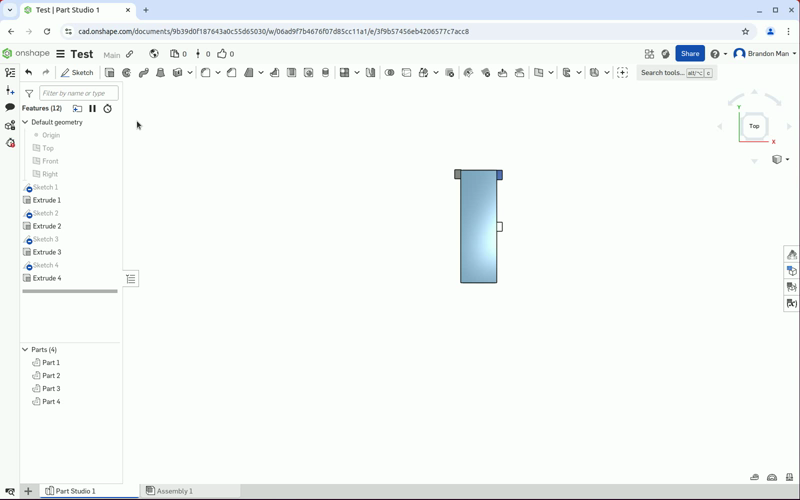
key(shift+h)
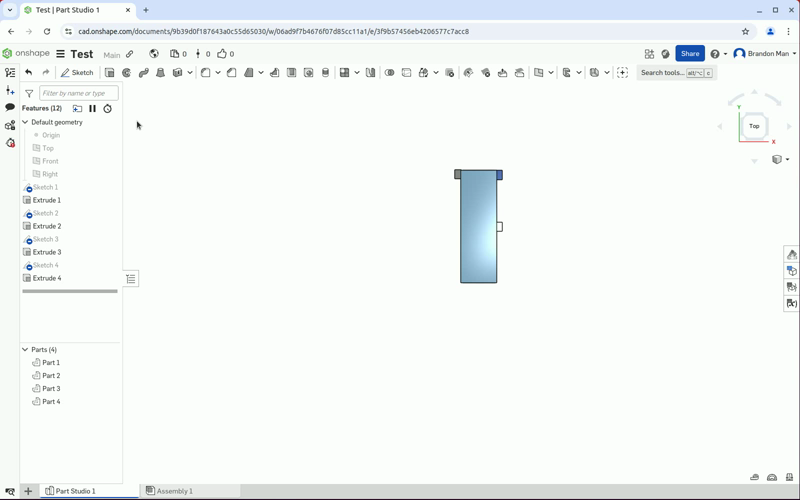
key(shift+h)
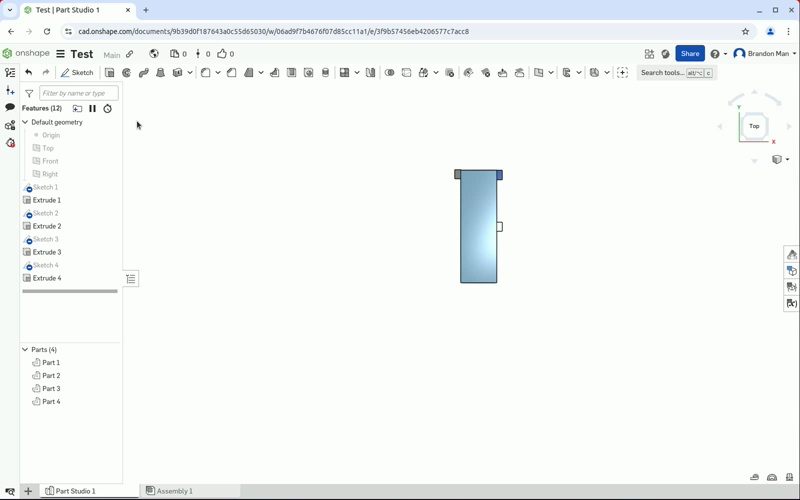
mouse_move(73, 189)
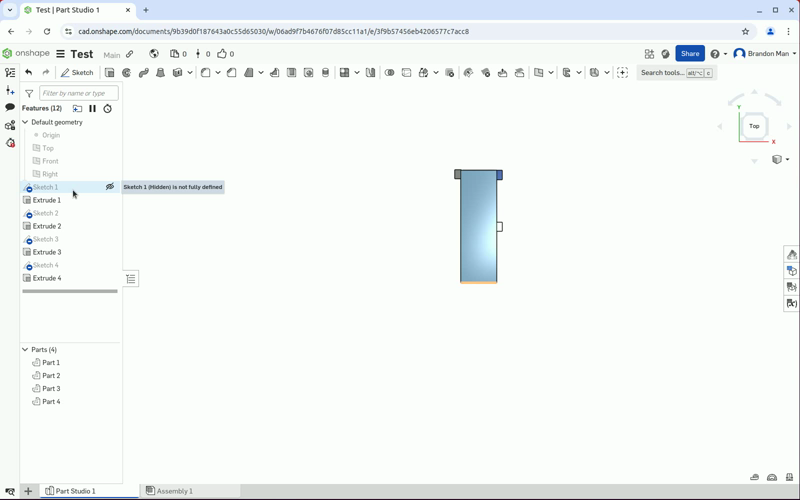
click(73, 189)
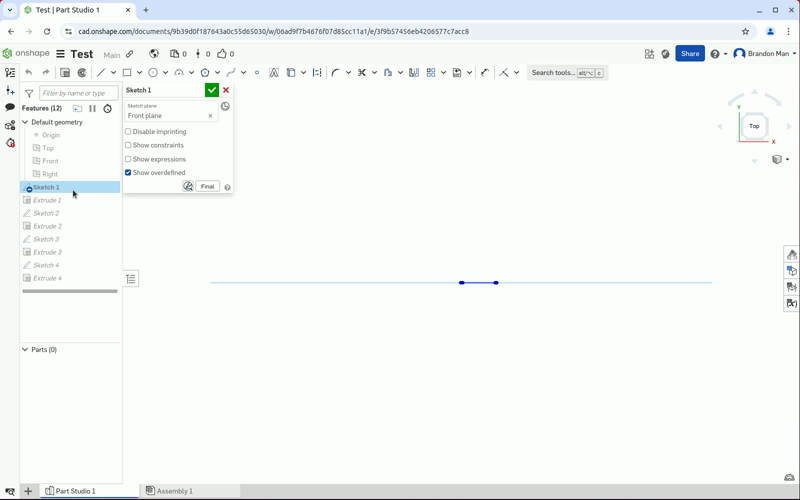
mouse_move(229, 92)
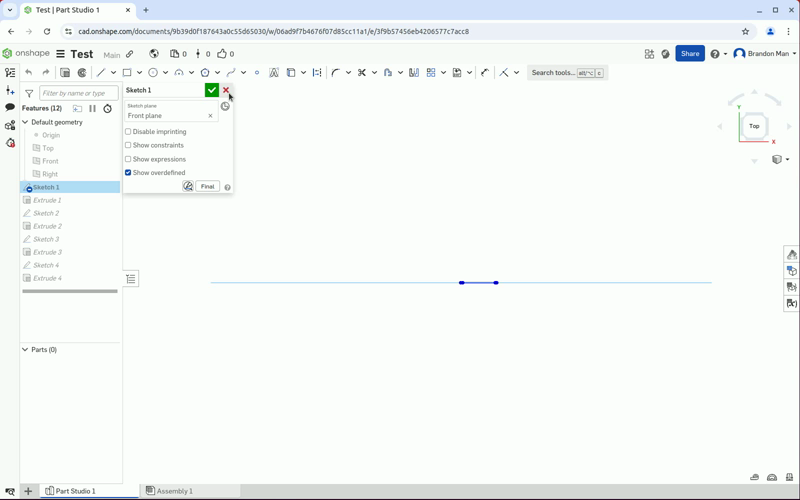
click(229, 92)
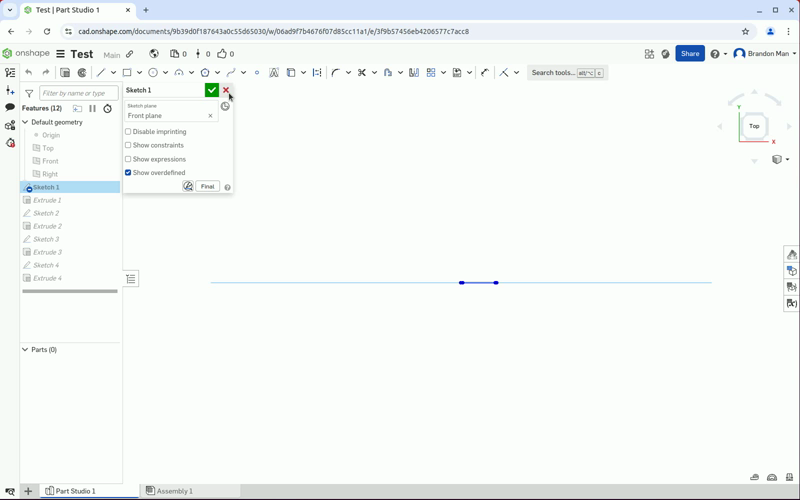
key(shift+s)
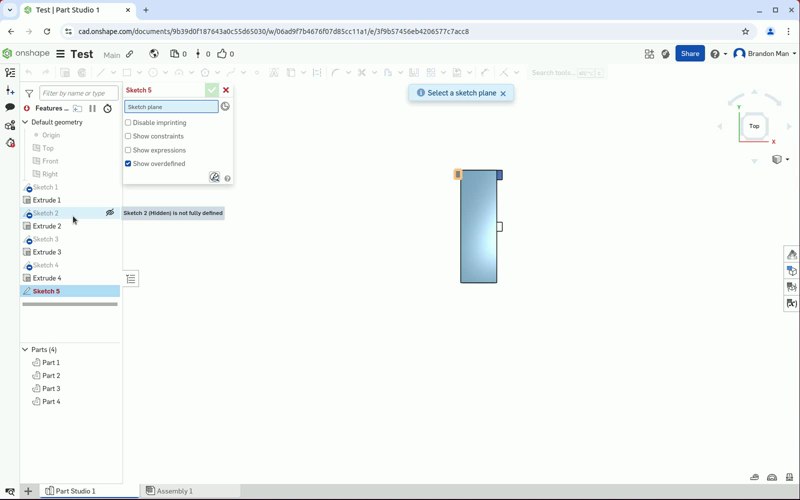
scroll(3)
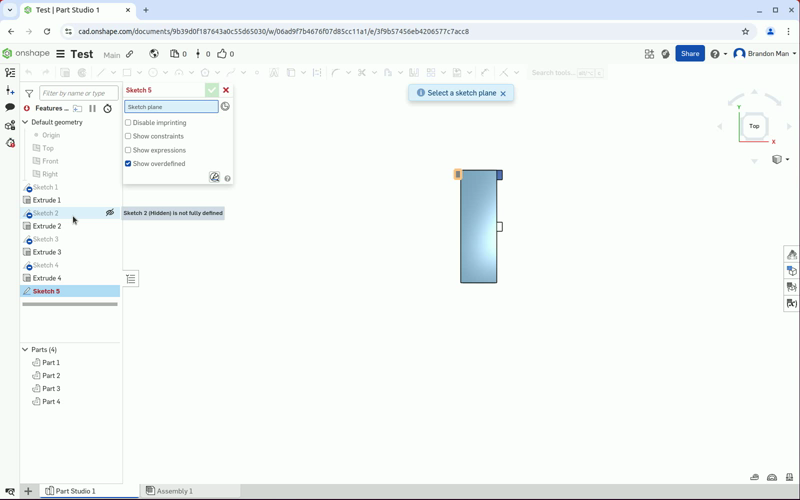
mouse_move(73, 150)
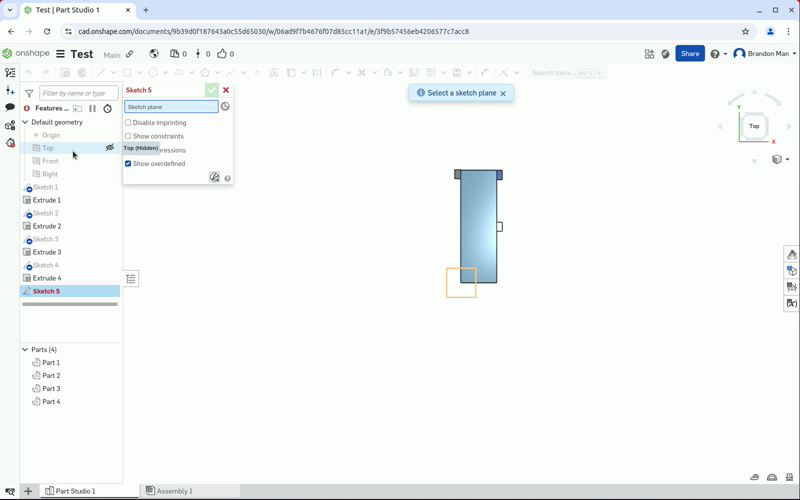
click(73, 150)
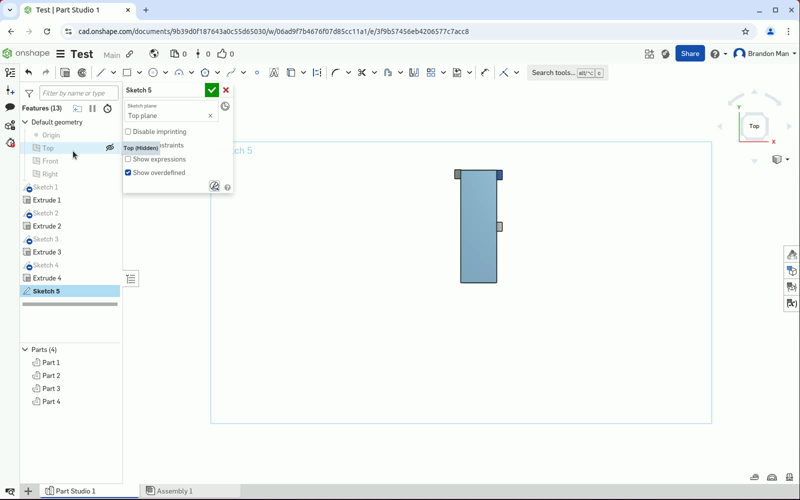
mouse_move(73, 352)
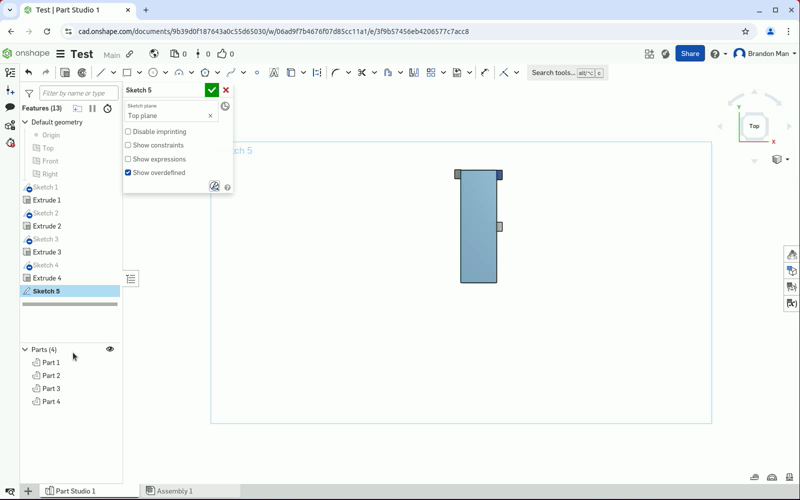
key(y)
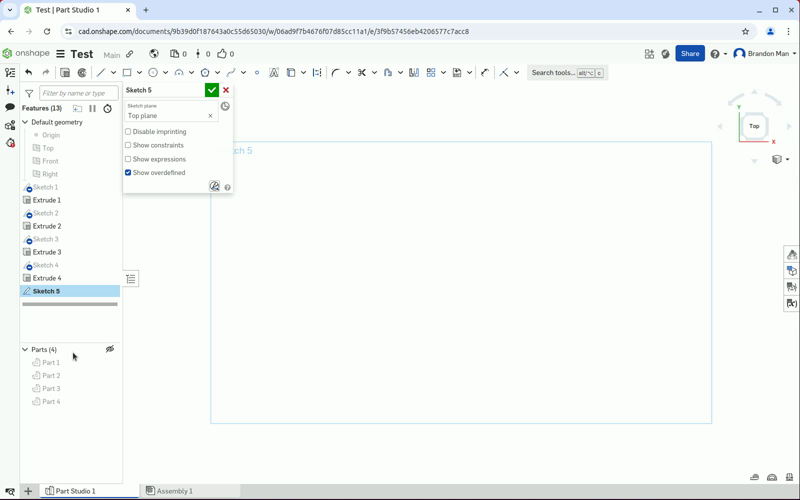
key(l)
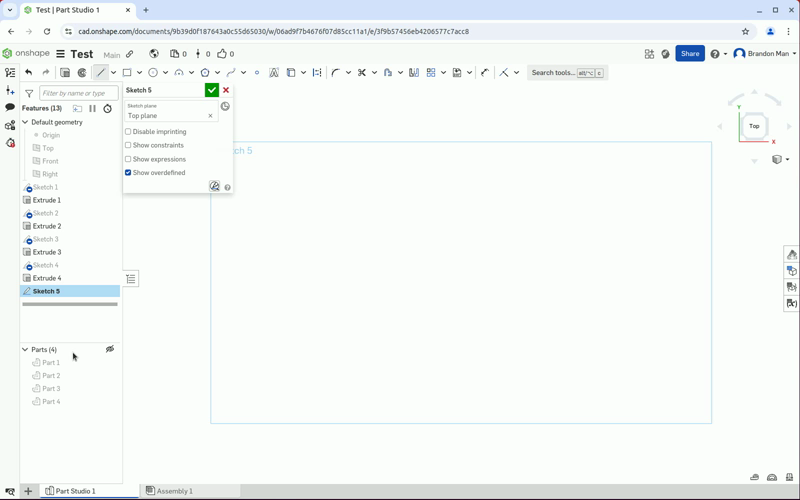
key_down(shift)
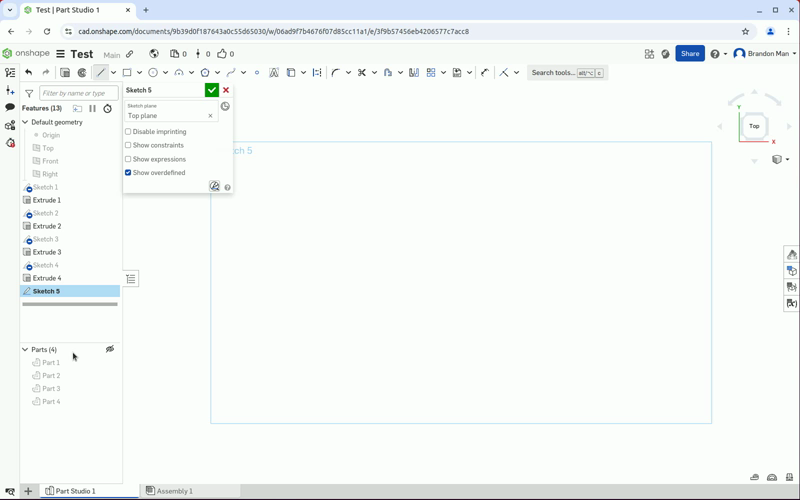
mouse_move(454, 231)
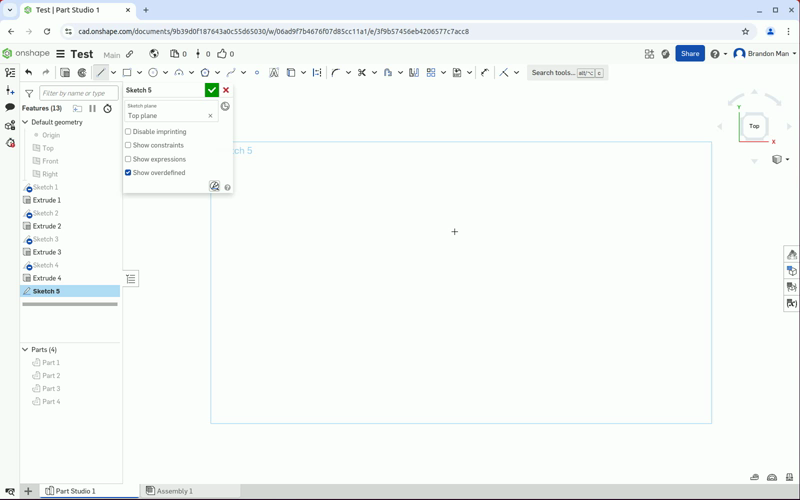
click(454, 231)
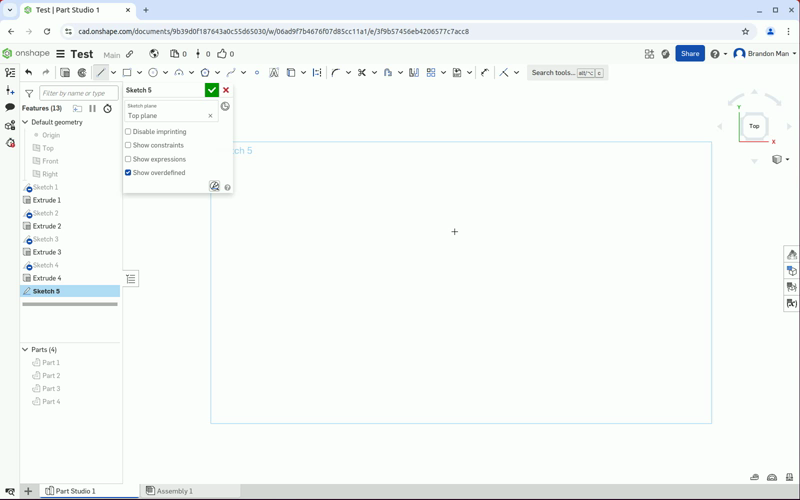
key_up(shift)
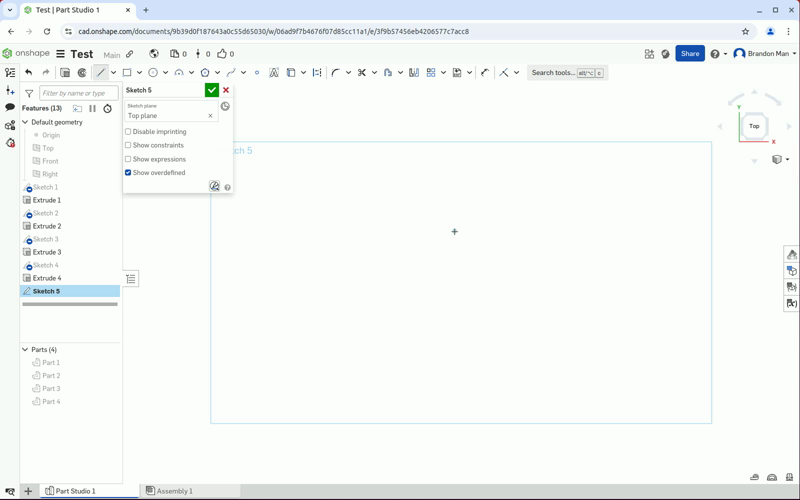
key_down(shift)
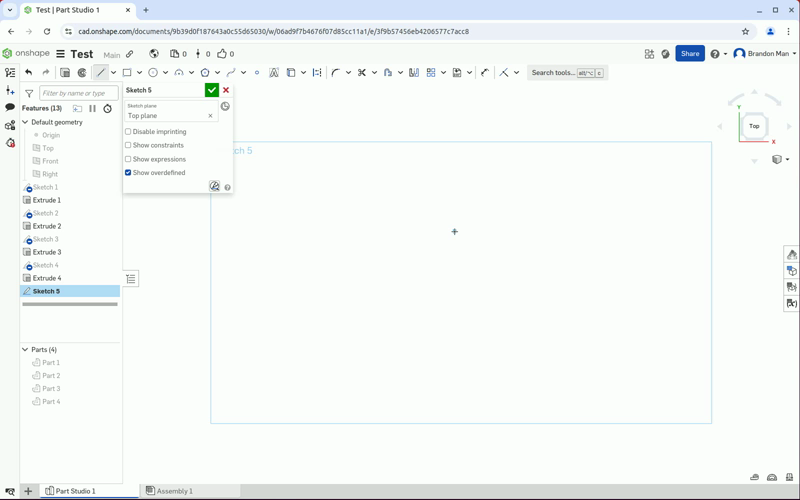
mouse_move(484, 231)
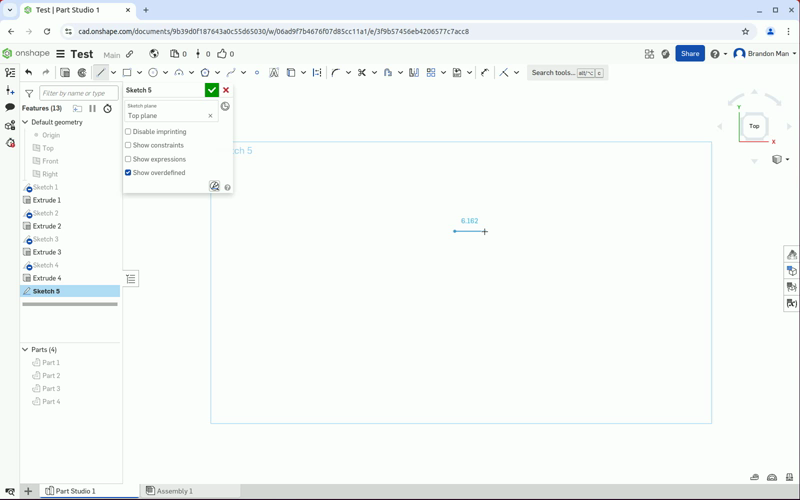
mouse_move(461, 231)
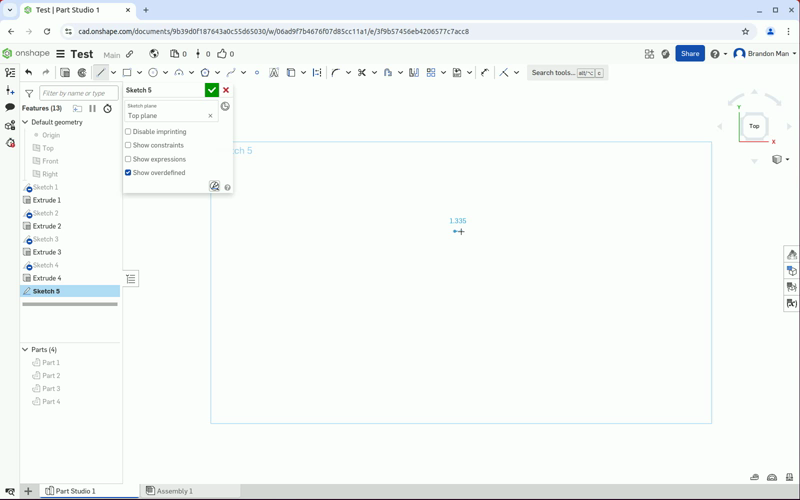
scroll(6)
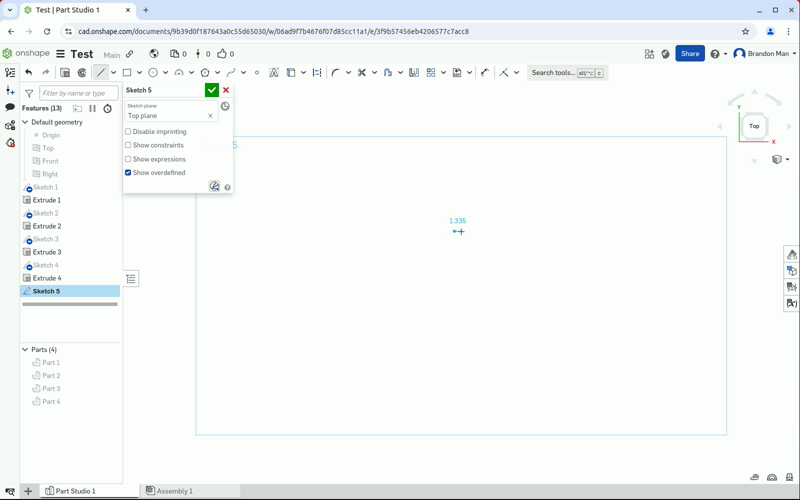
scroll(6)
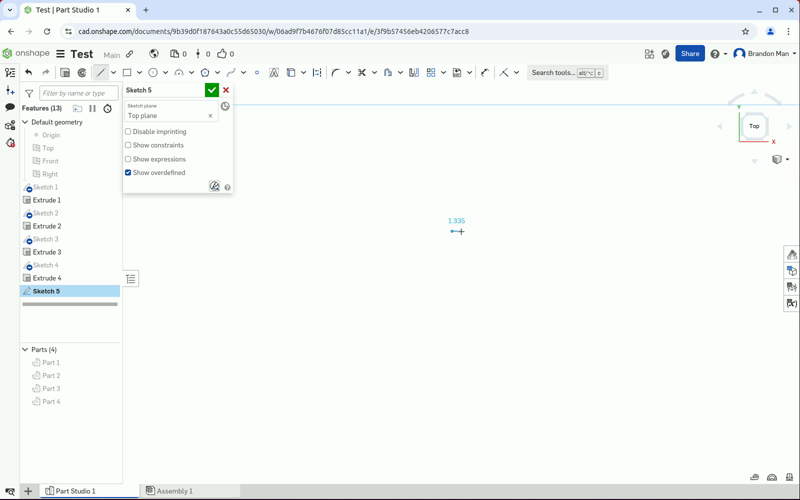
scroll(6)
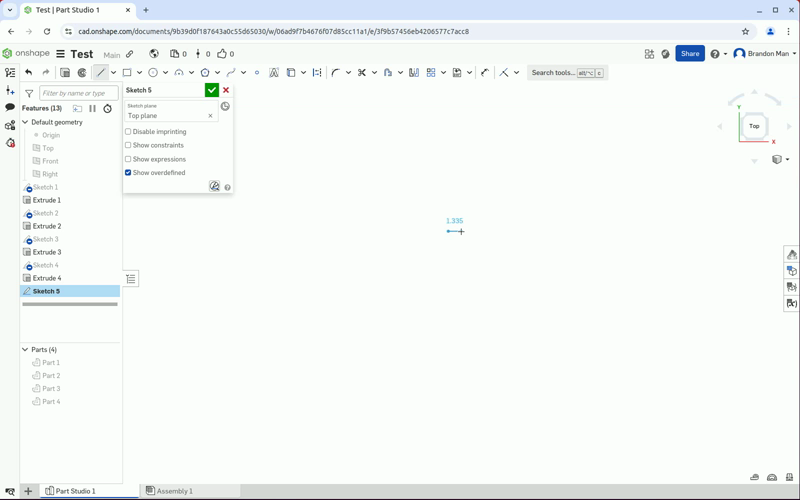
scroll(6)
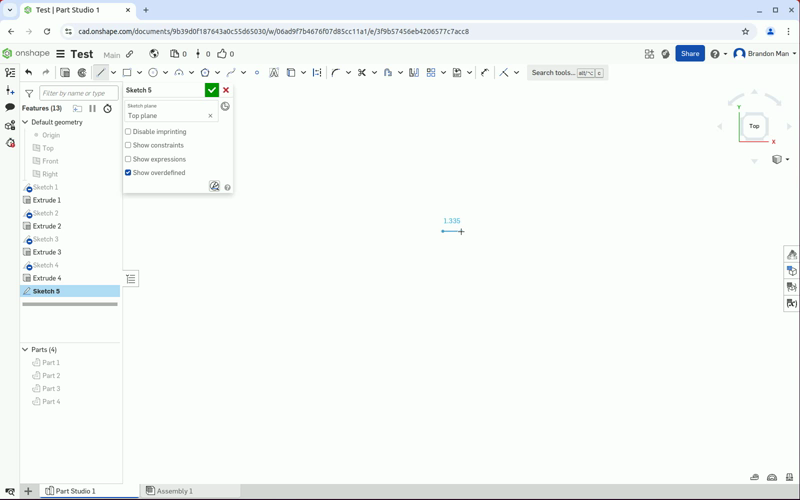
scroll(6)
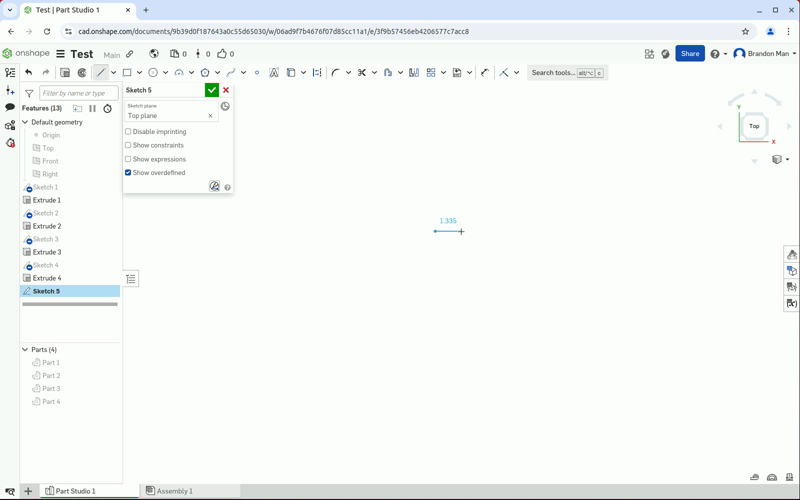
scroll(6)
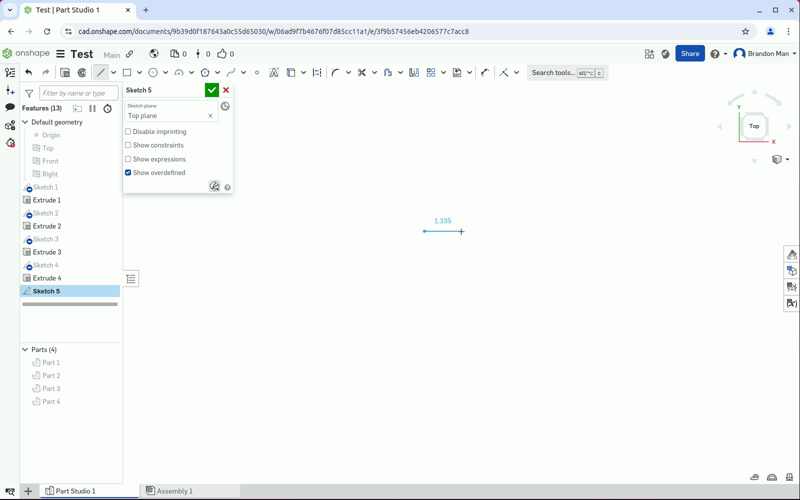
scroll(6)
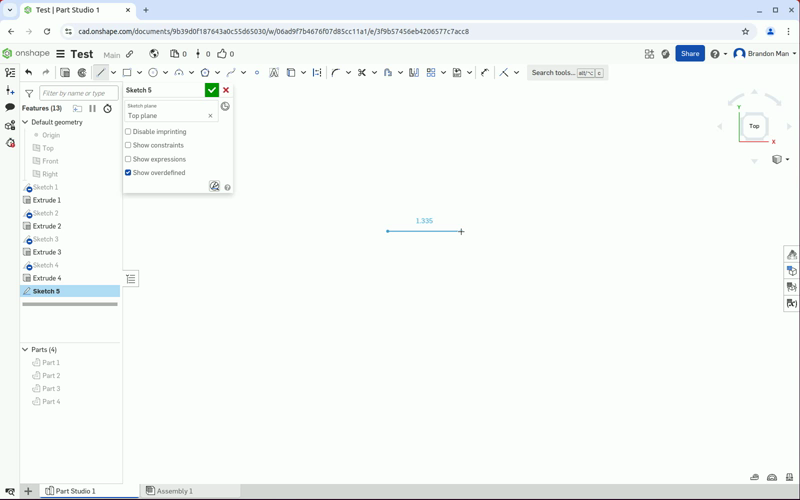
click(461, 231)
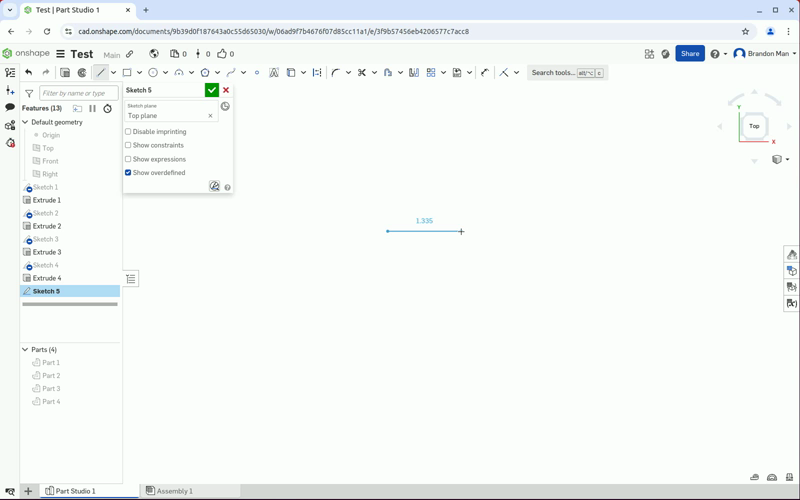
scroll(-6)
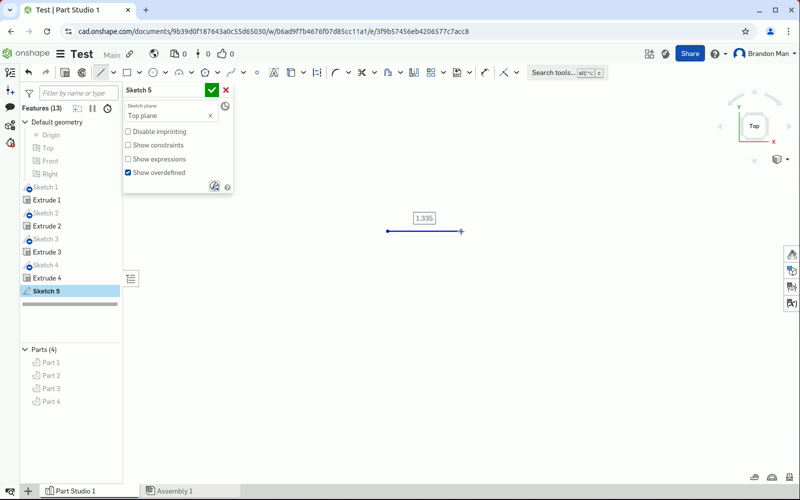
scroll(-6)
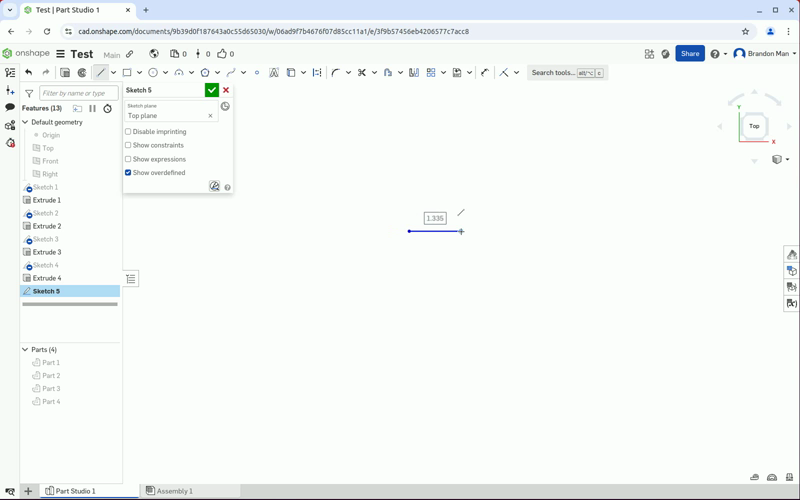
scroll(-6)
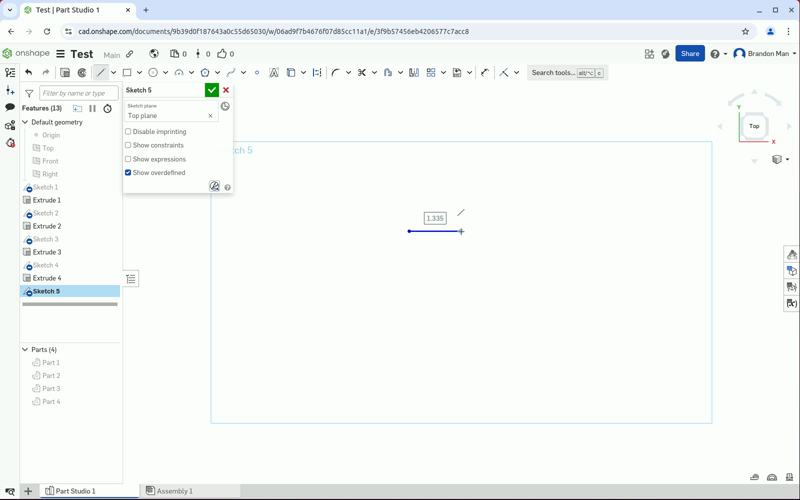
scroll(-6)
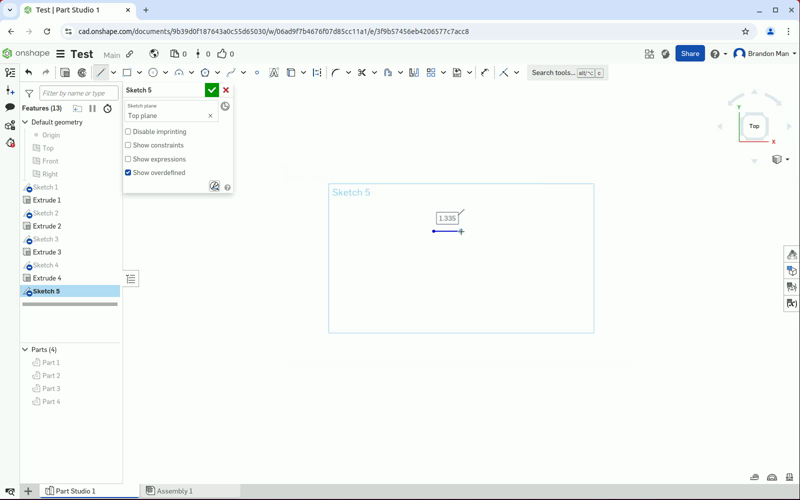
scroll(-6)
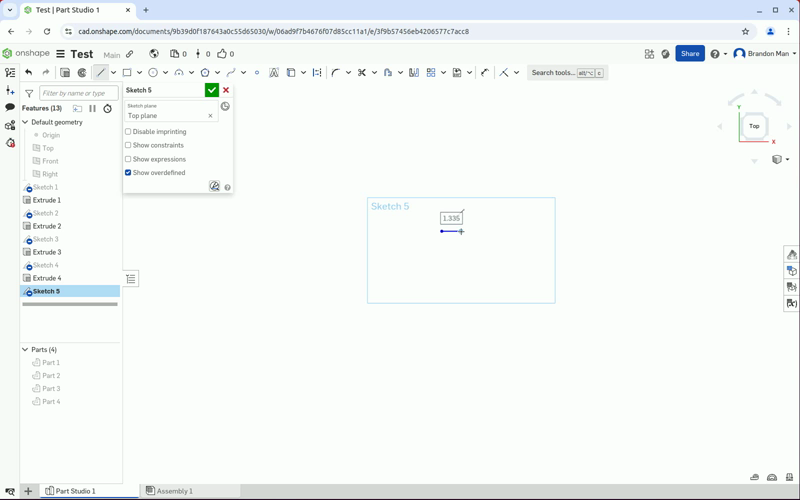
scroll(-6)
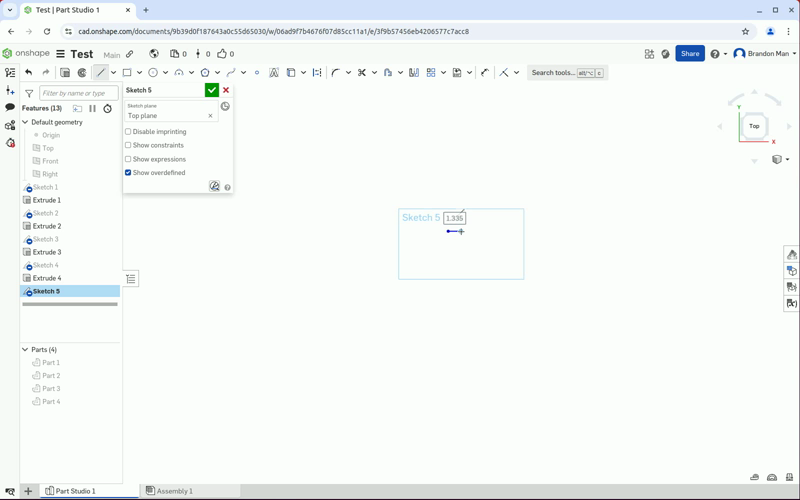
scroll(-6)
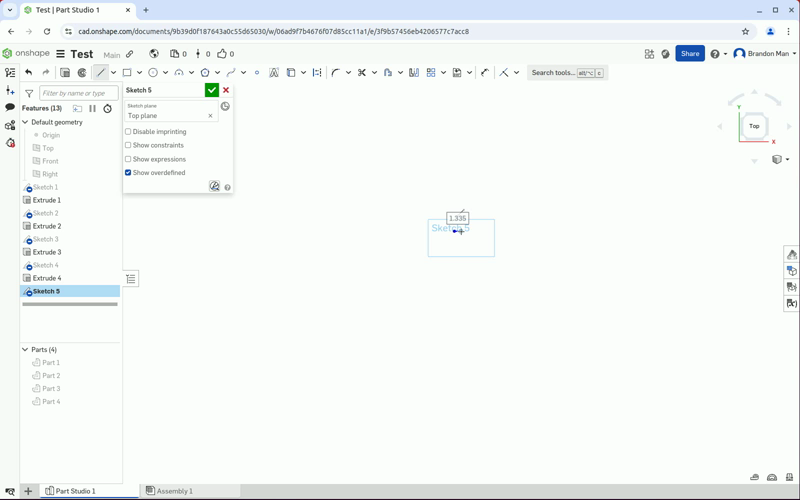
key_up(shift)
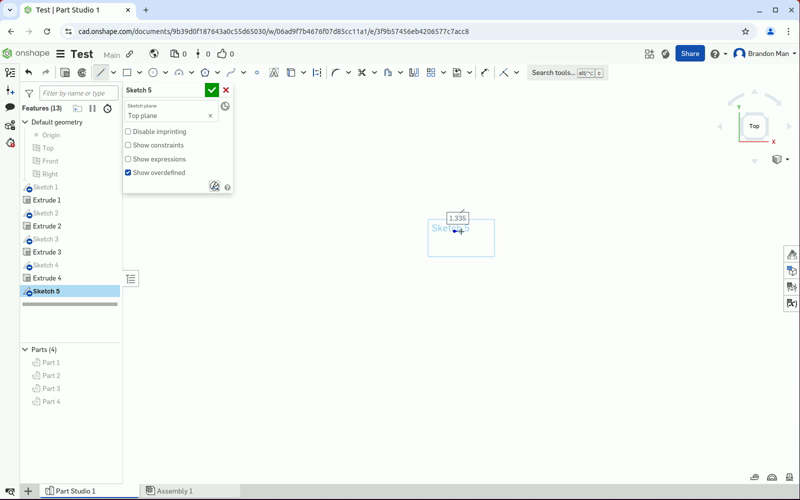
key_down(shift)
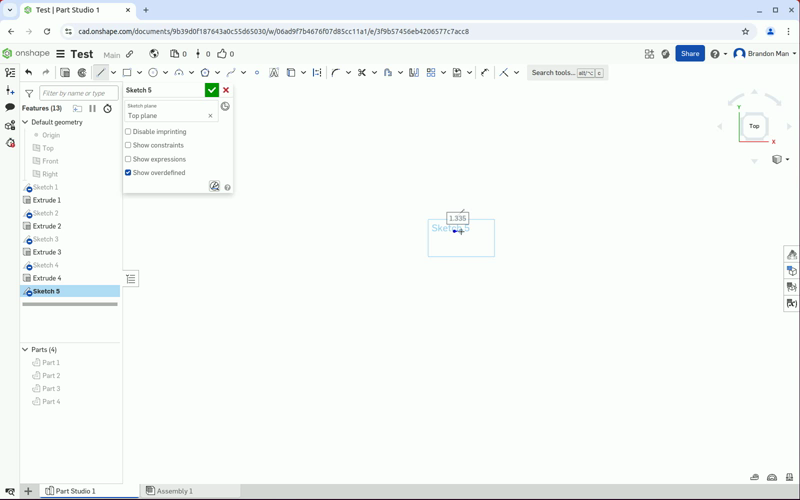
mouse_move(491, 231)
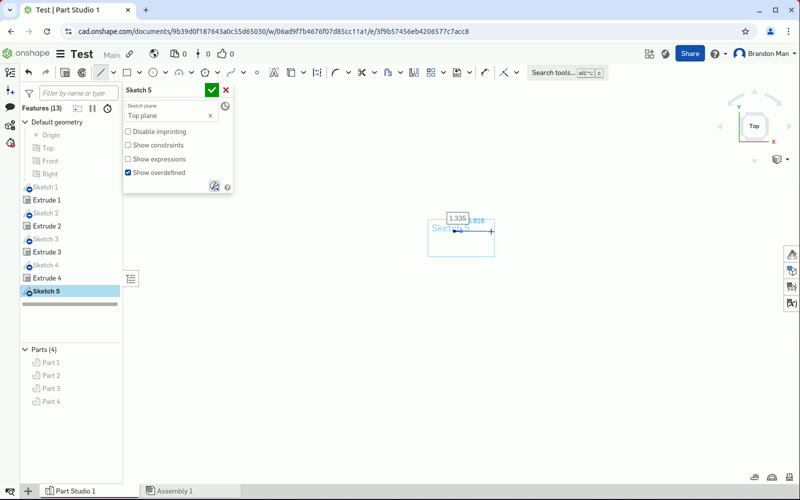
mouse_move(461, 222)
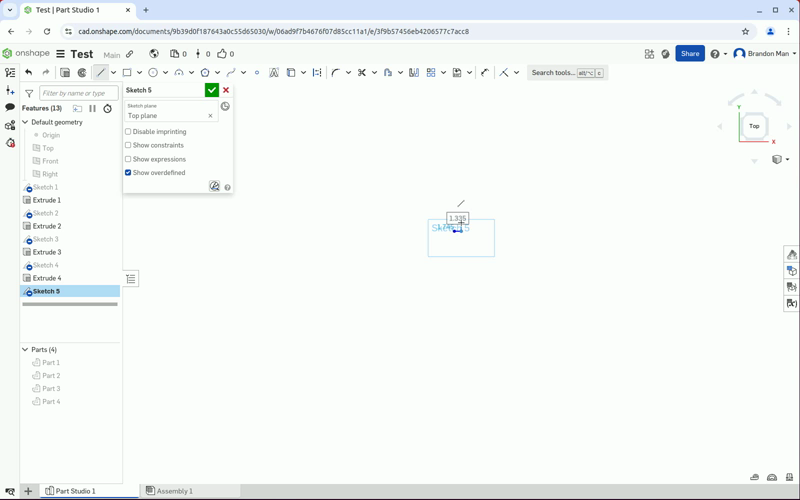
click(461, 222)
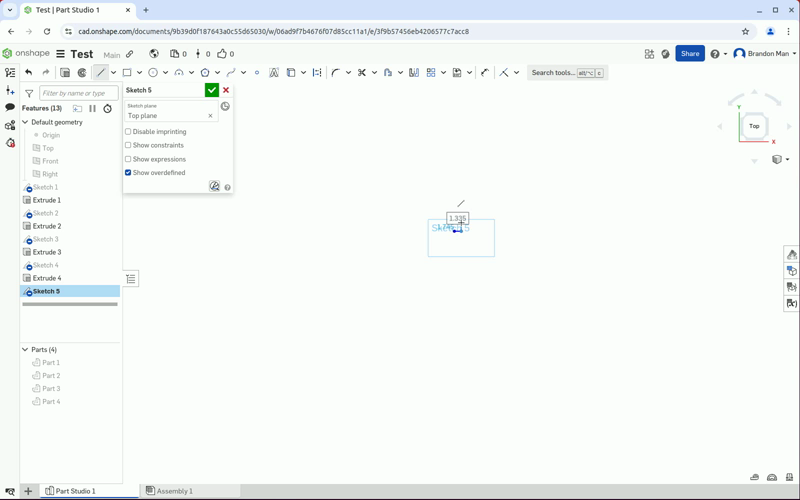
key_up(shift)
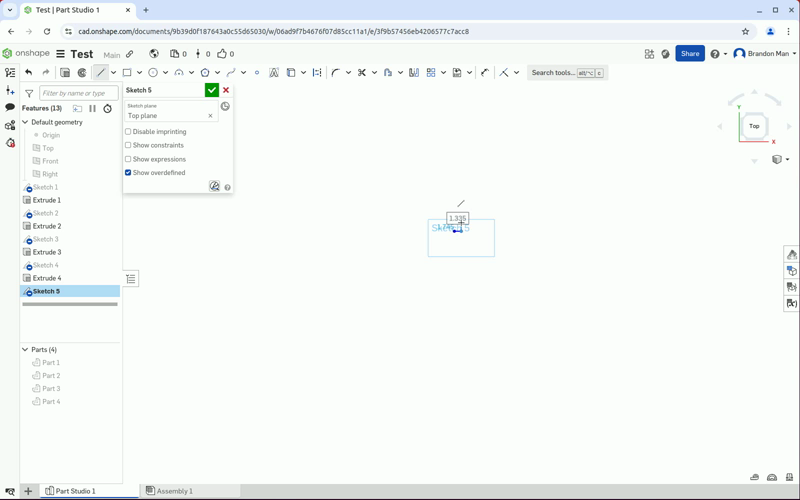
key_down(shift)
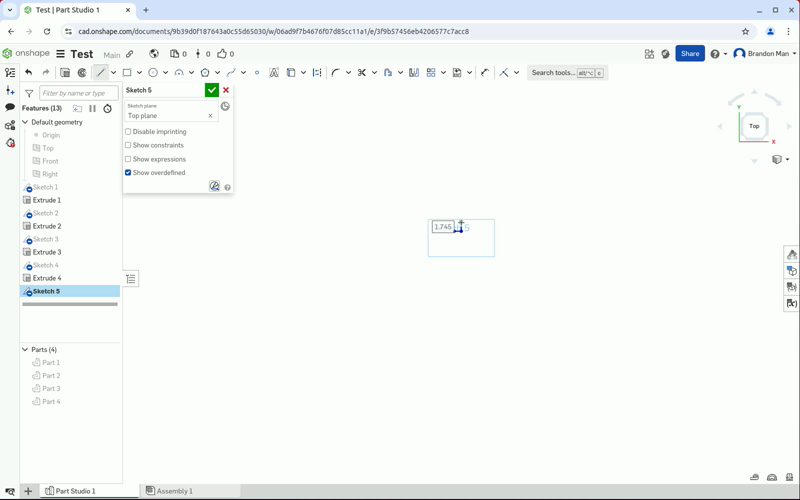
mouse_move(491, 222)
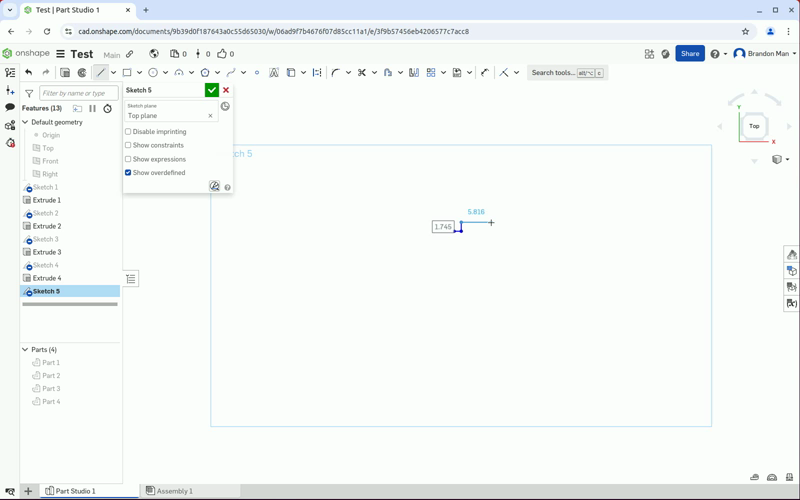
mouse_move(454, 222)
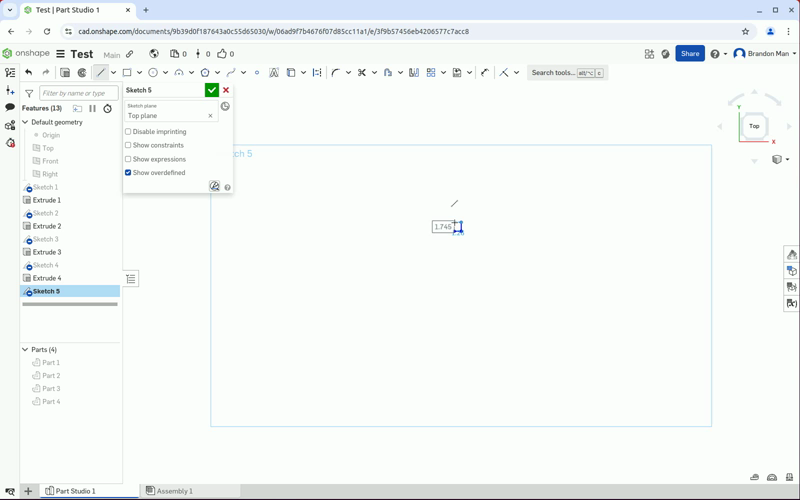
scroll(6)
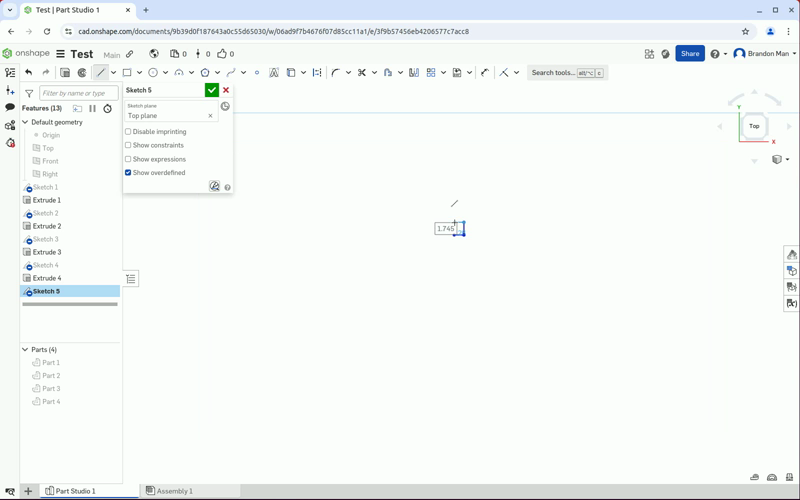
scroll(6)
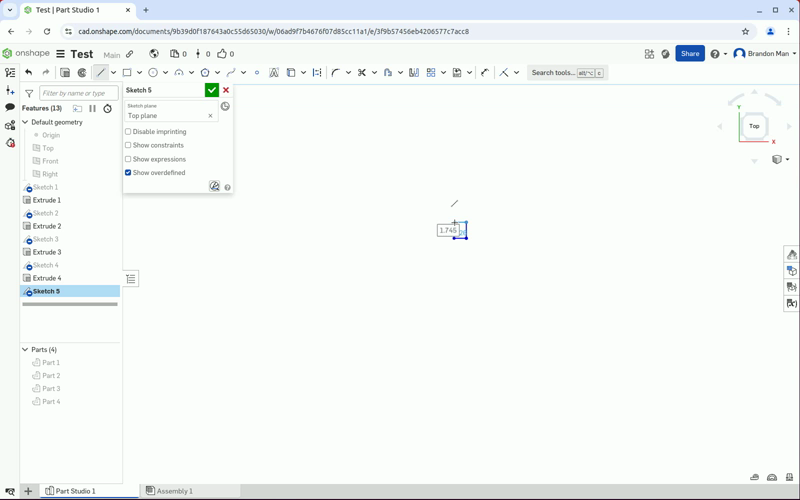
scroll(6)
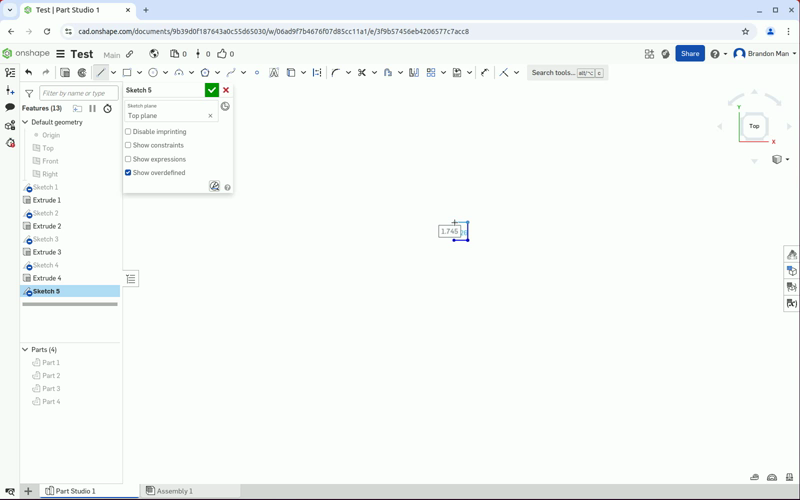
scroll(6)
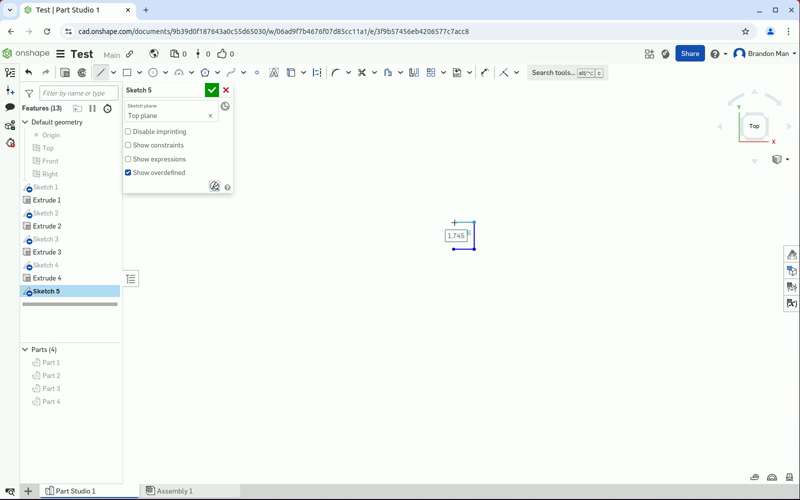
scroll(6)
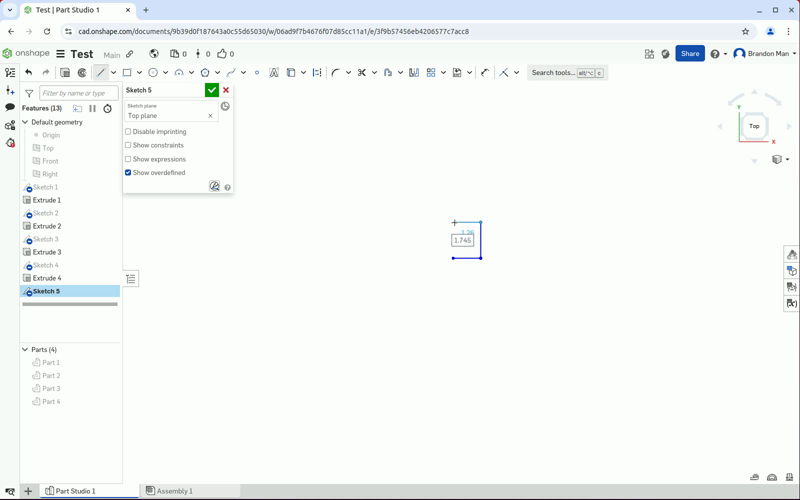
scroll(6)
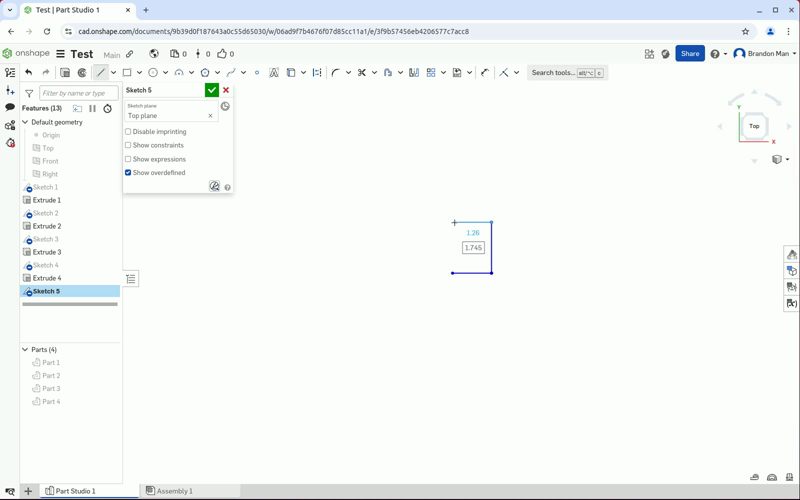
scroll(6)
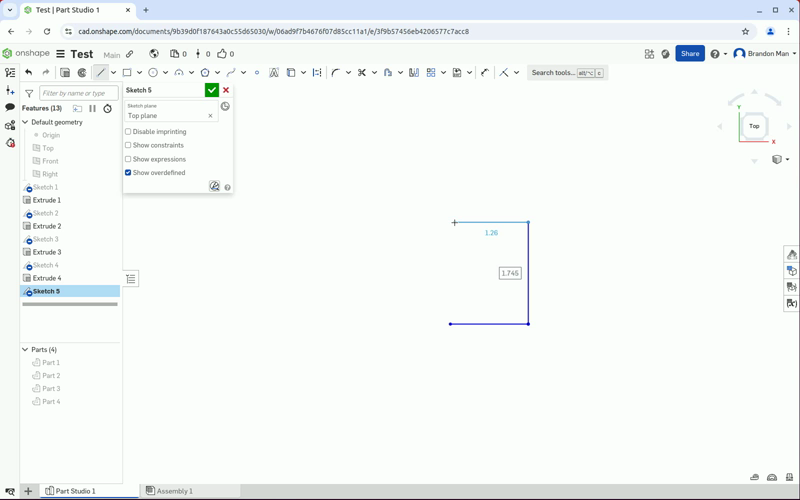
click(454, 222)
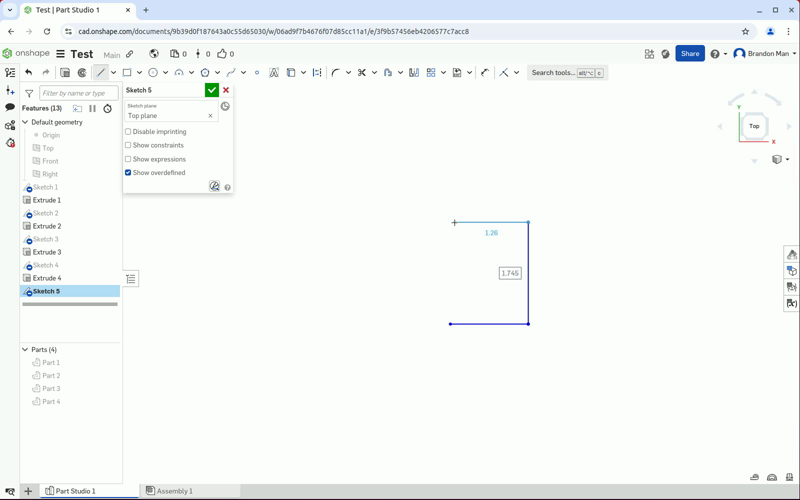
scroll(-6)
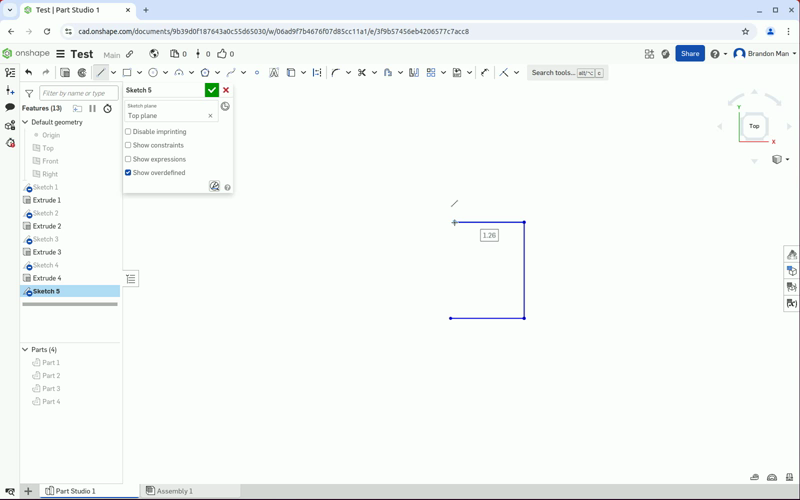
scroll(-6)
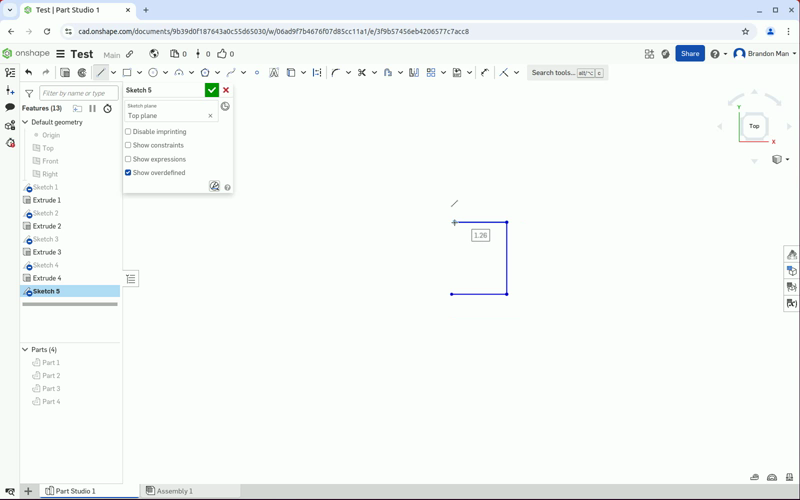
scroll(-6)
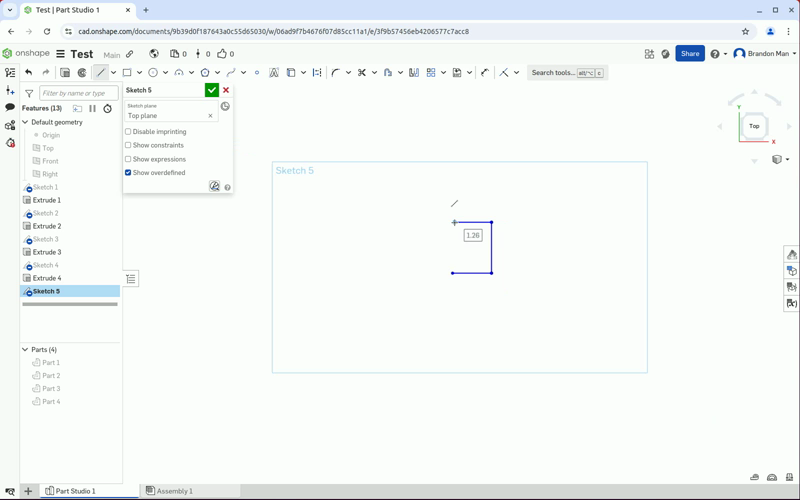
scroll(-6)
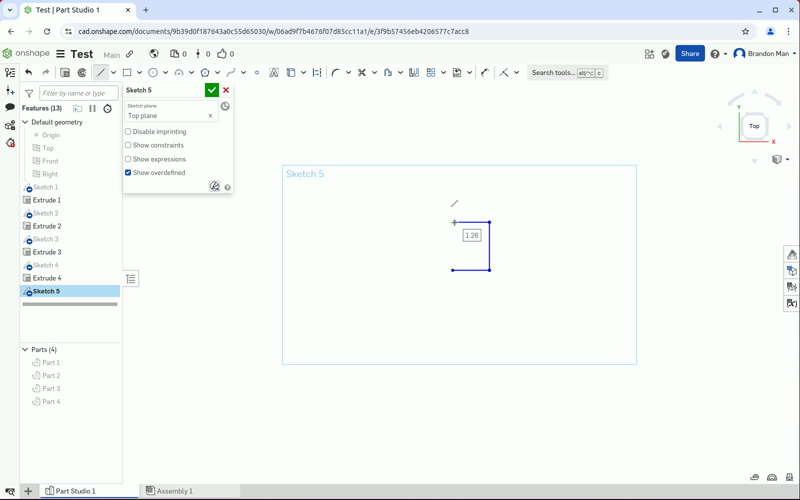
scroll(-6)
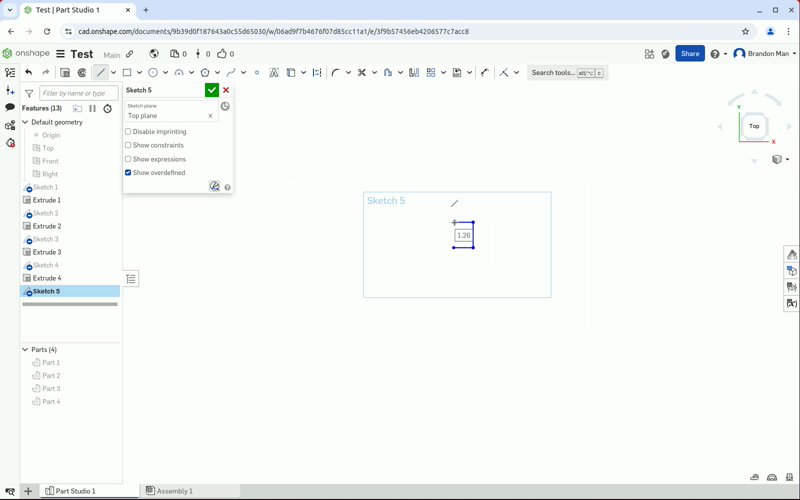
scroll(-6)
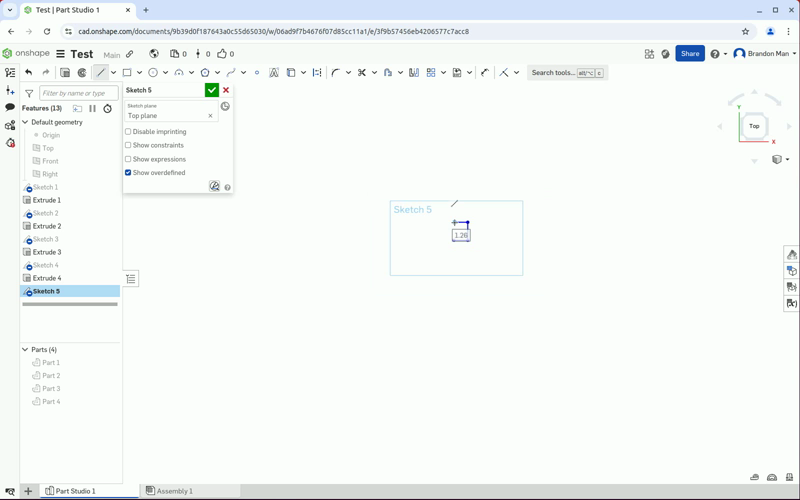
scroll(-6)
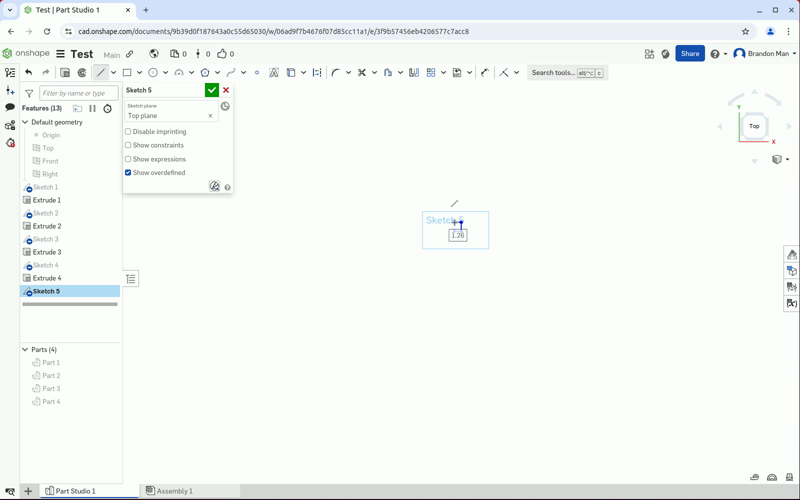
key_up(shift)
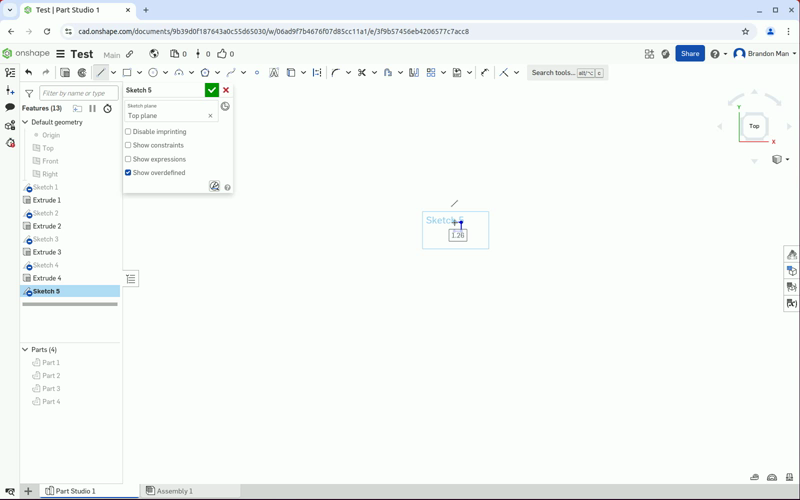
mouse_move(484, 222)
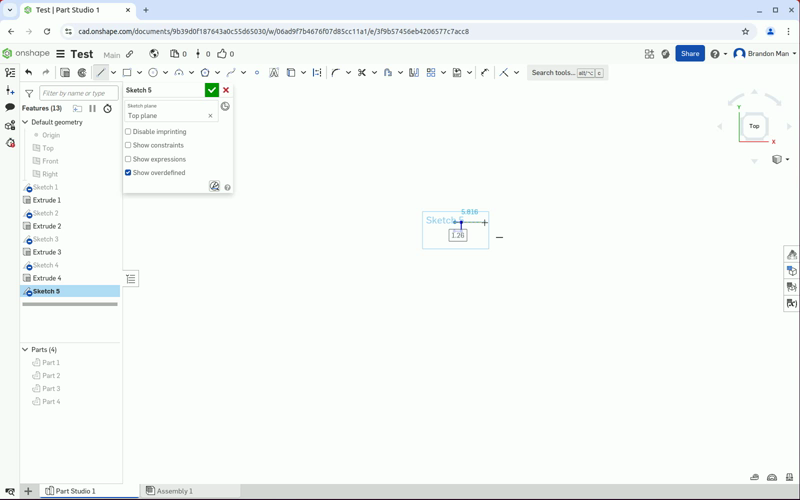
key_down(shift)
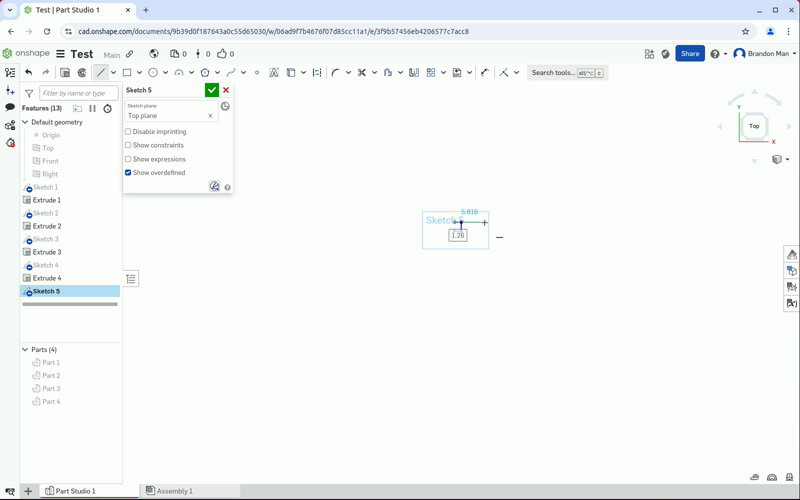
mouse_move(454, 231)
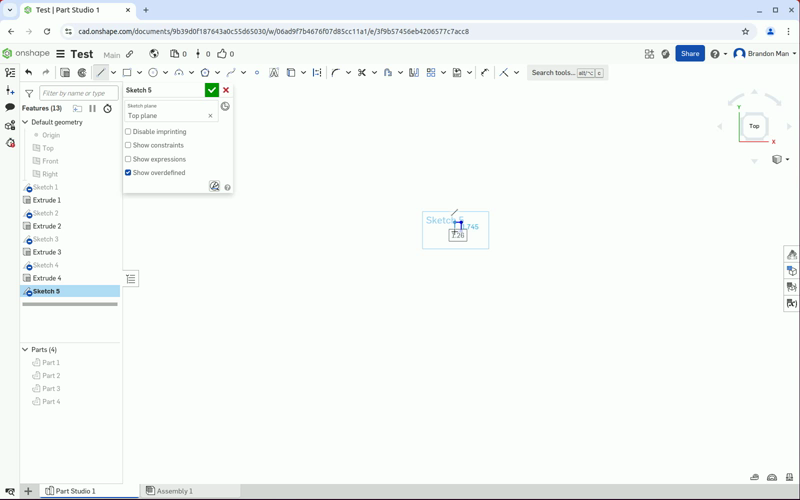
key_up(shift)
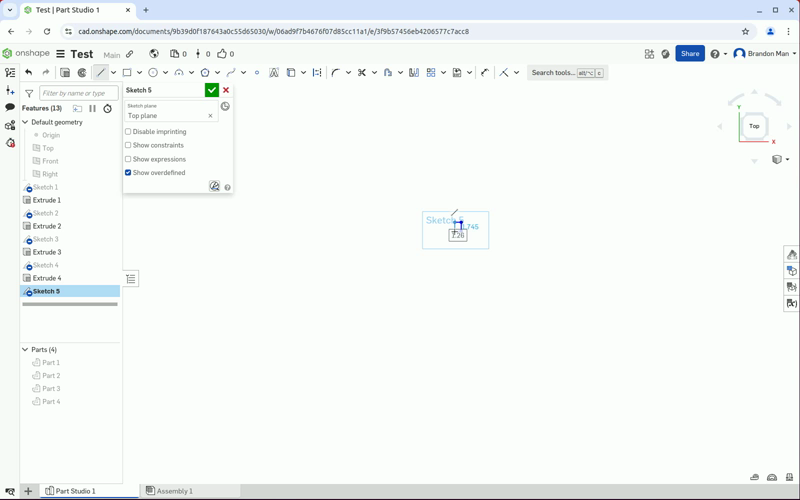
click(454, 231)
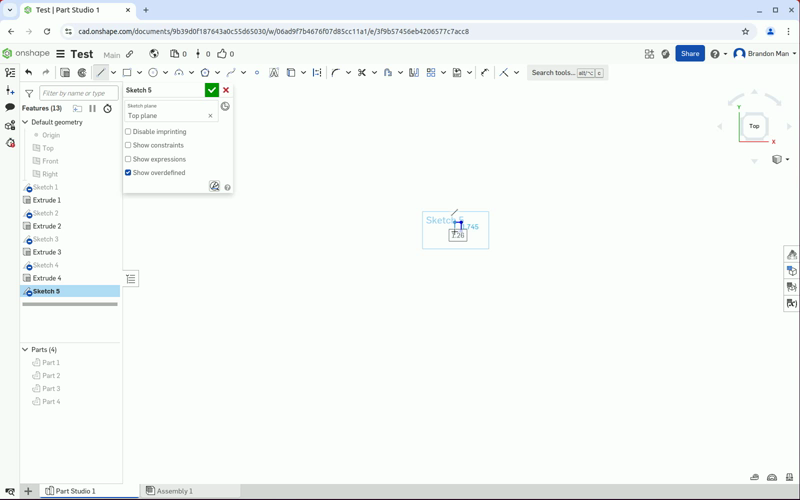
key(esc)
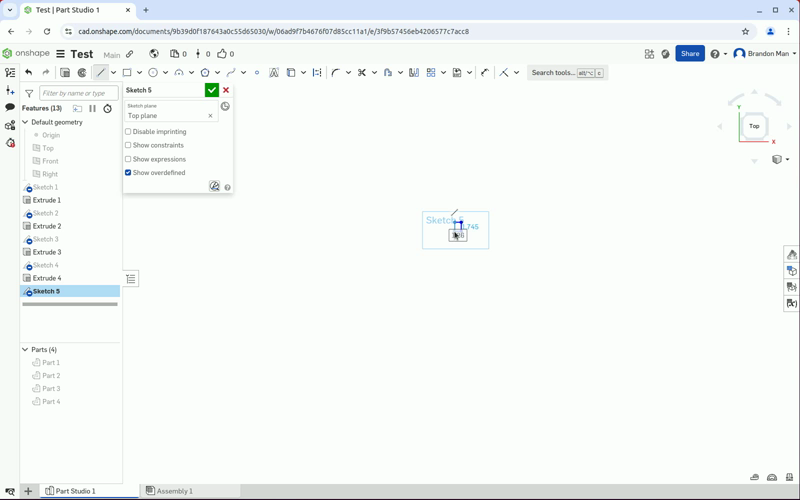
mouse_move(458, 227)
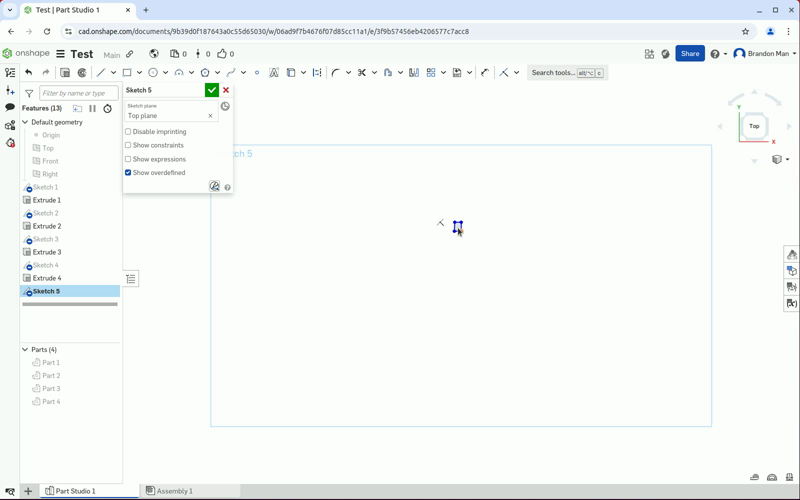
scroll(6)
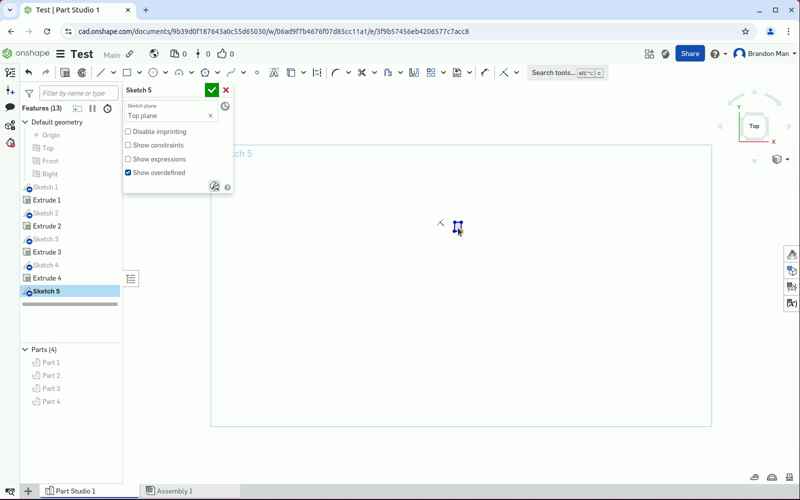
scroll(6)
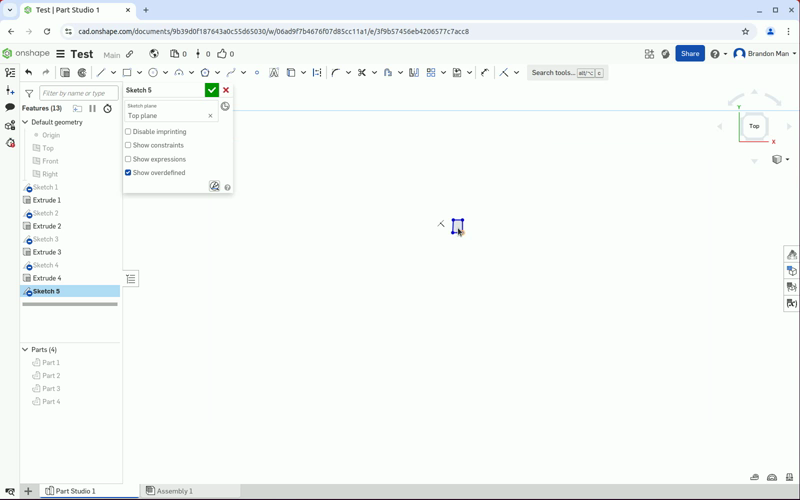
scroll(6)
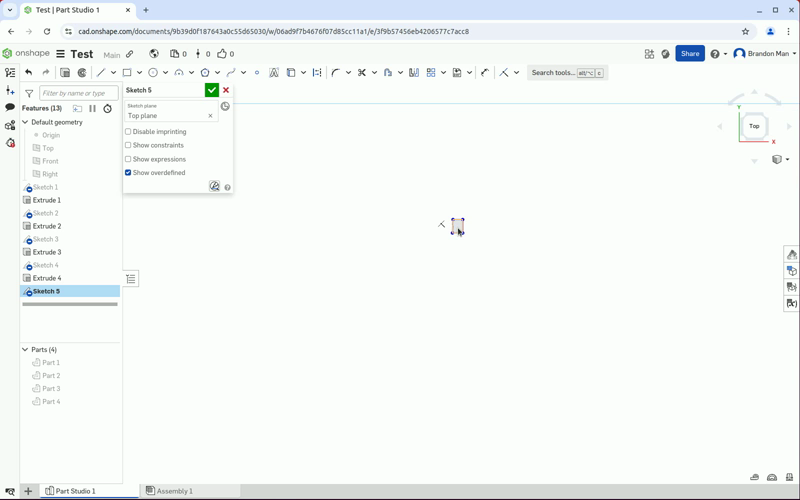
scroll(6)
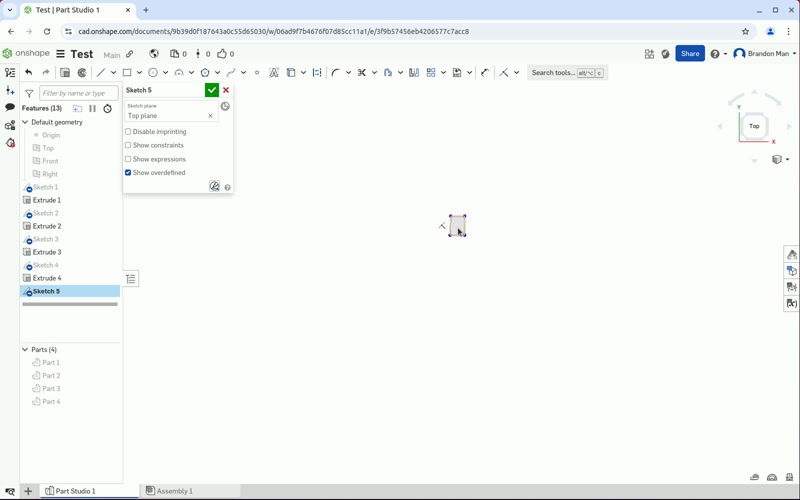
scroll(6)
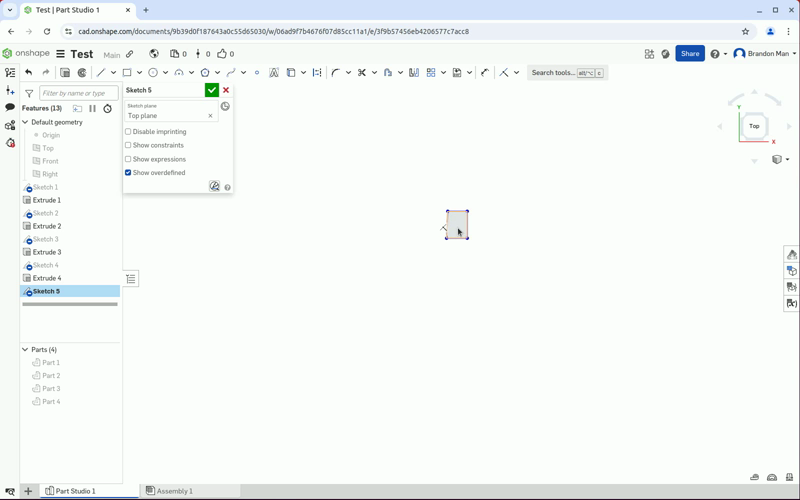
scroll(6)
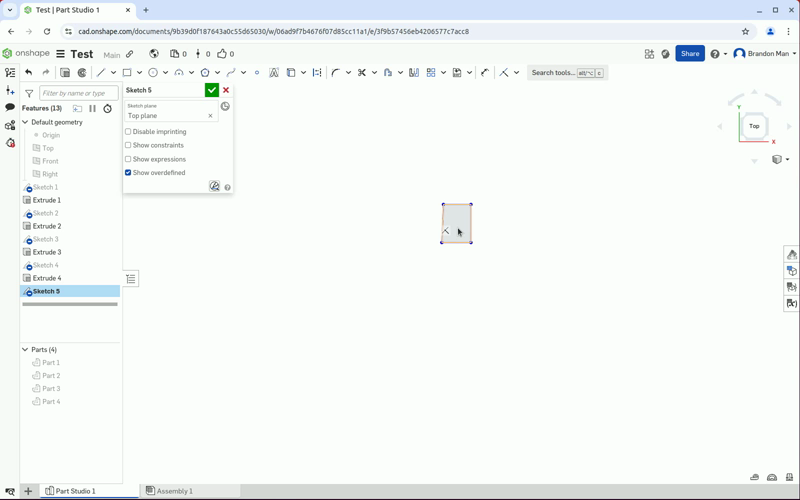
scroll(6)
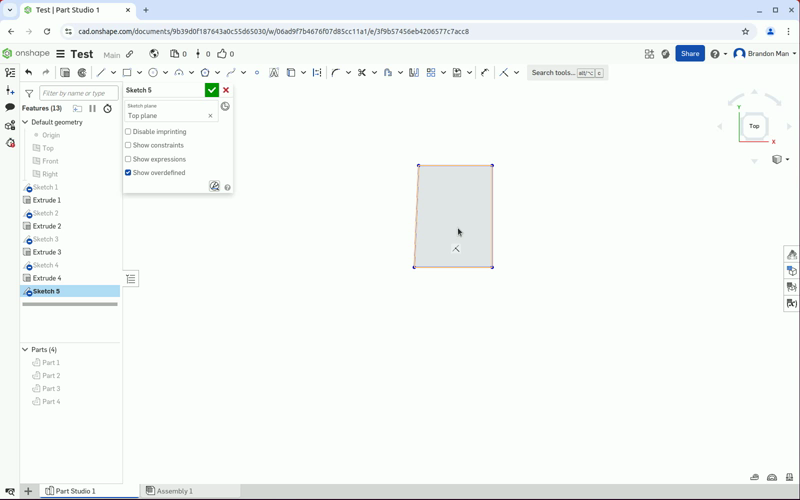
click(458, 227)
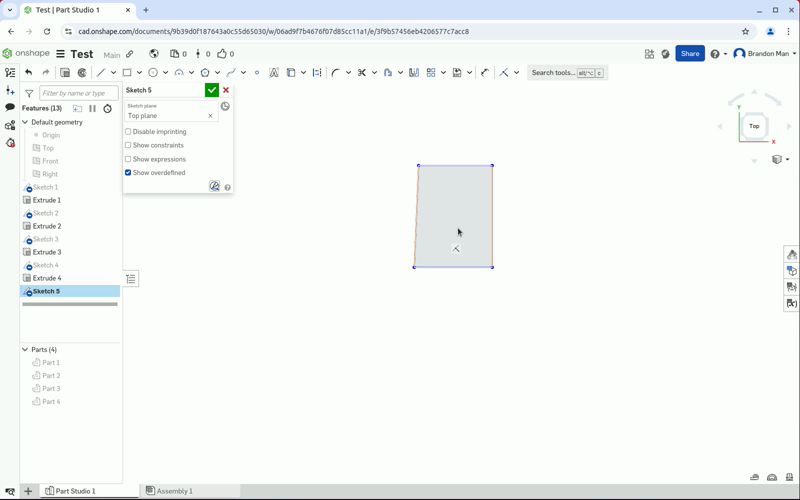
scroll(-6)
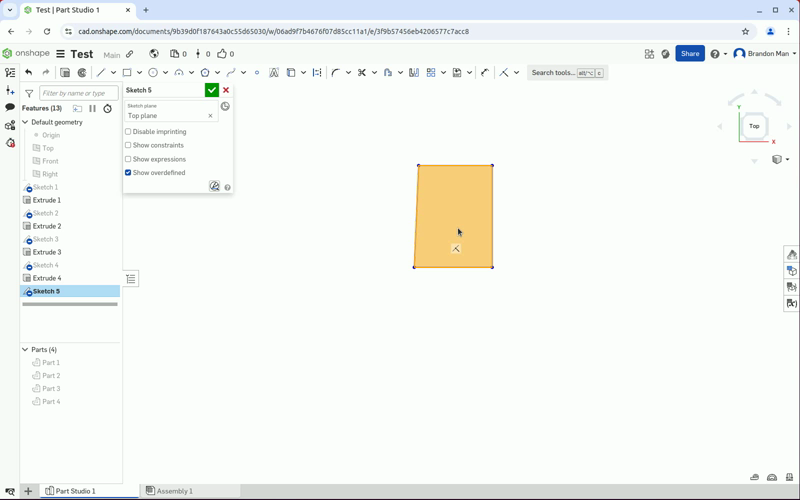
scroll(-6)
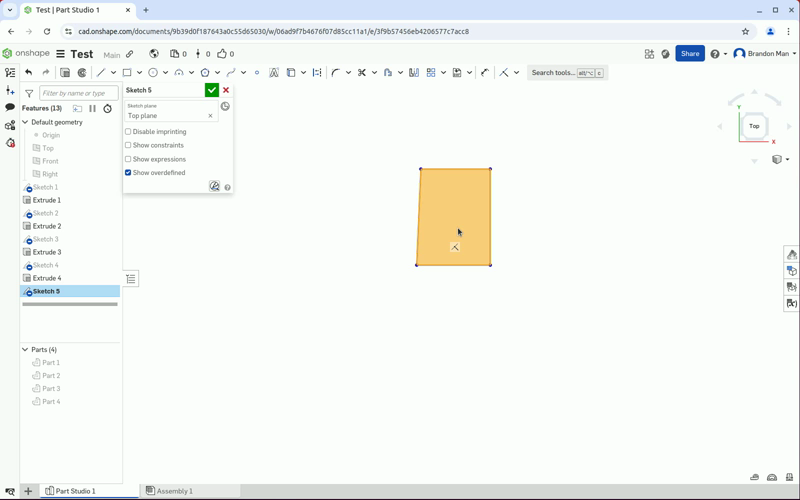
scroll(-6)
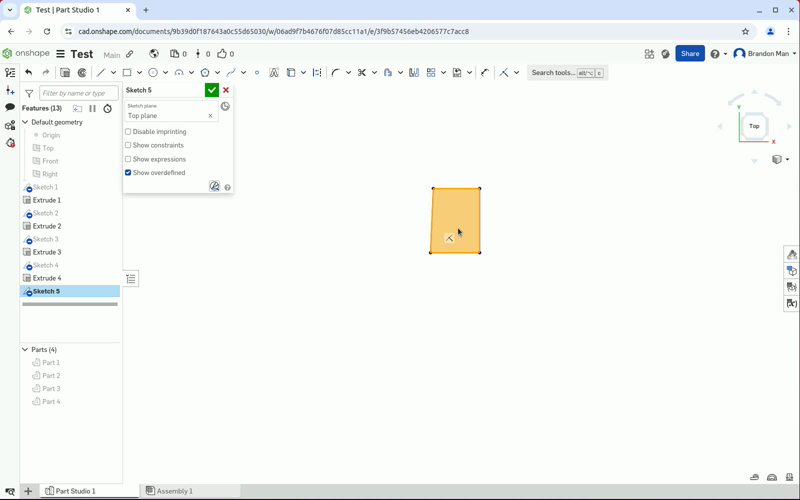
scroll(-6)
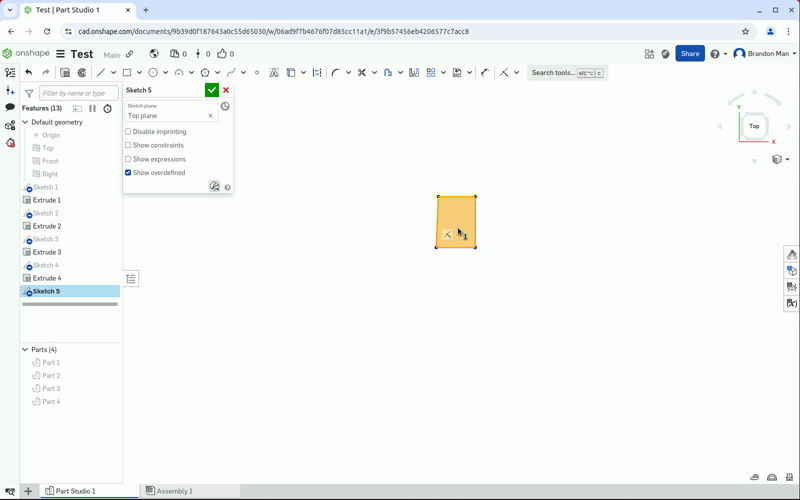
scroll(-6)
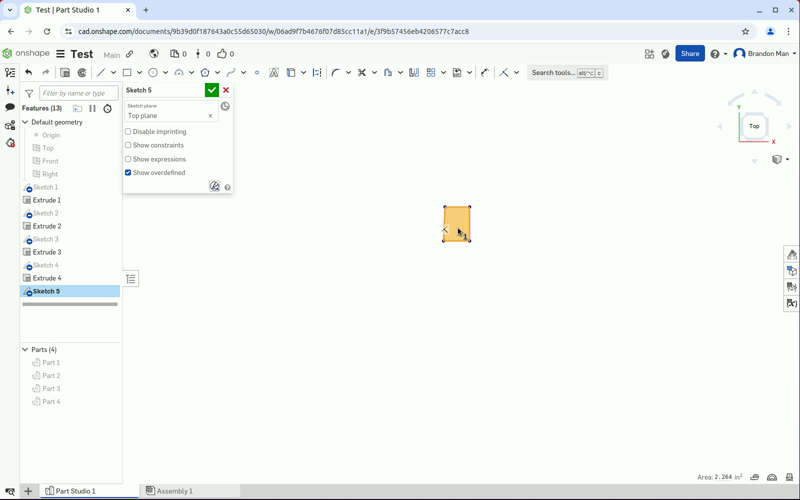
scroll(-6)
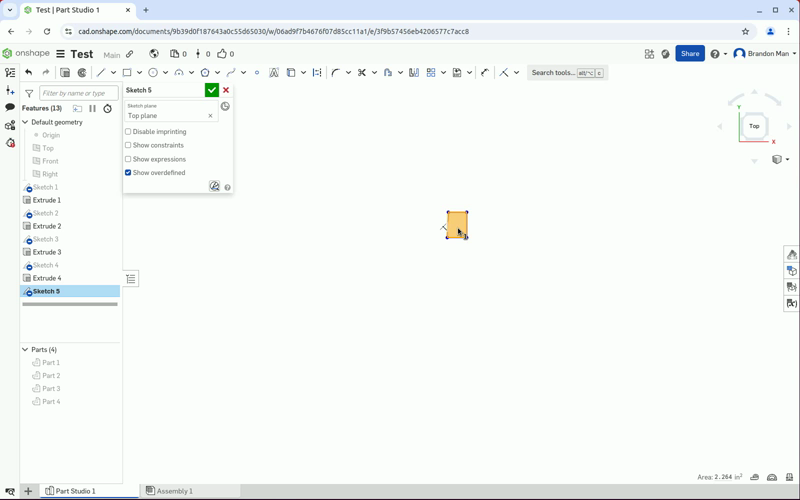
scroll(-6)
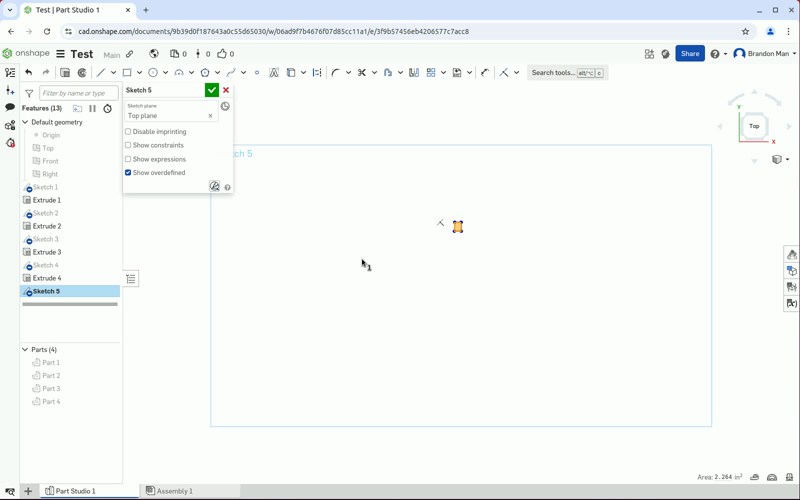
mouse_move(73, 352)
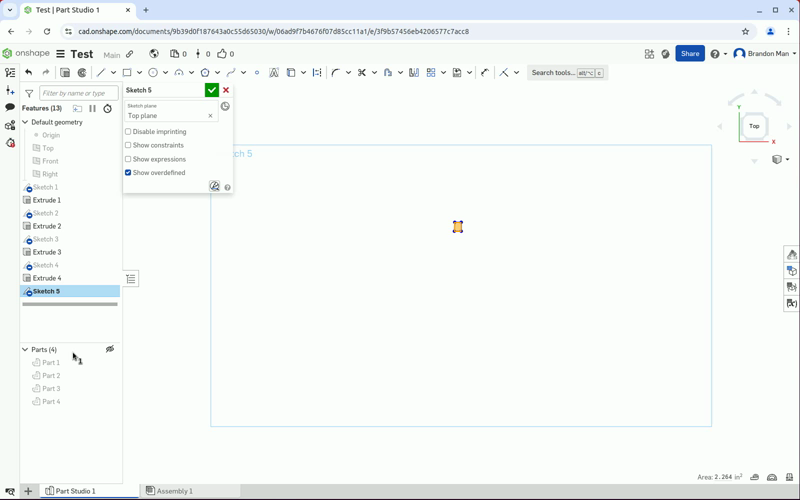
key(shift+y)
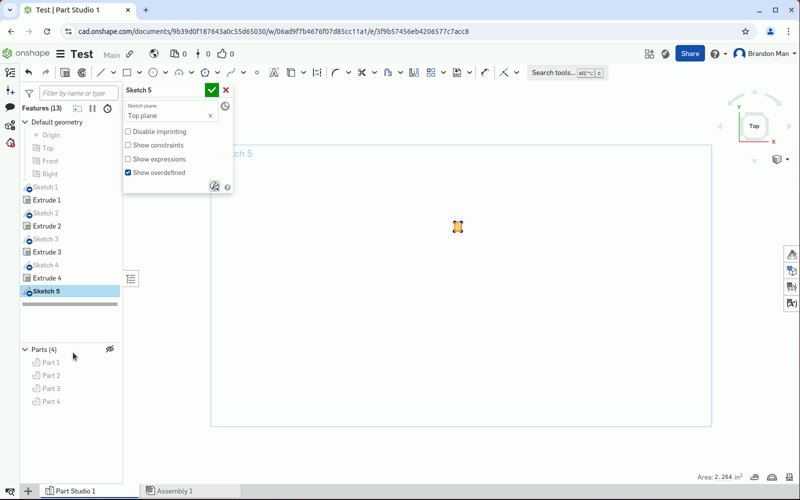
key(shift+e)
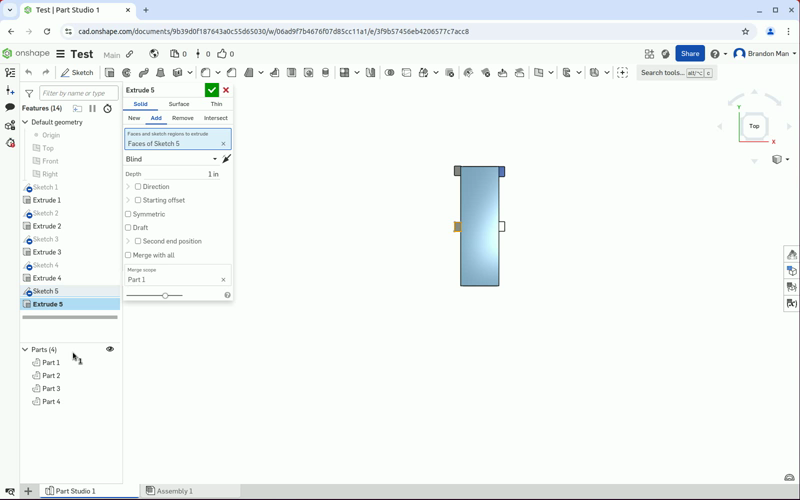
mouse_move(143, 106)
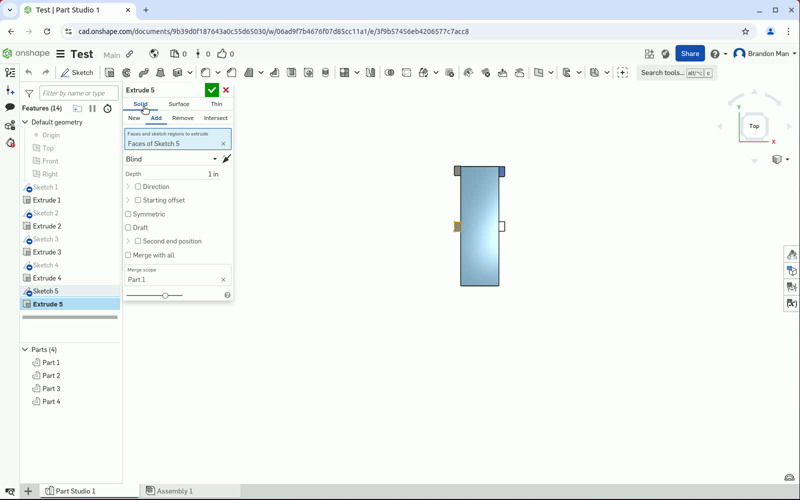
click(143, 106)
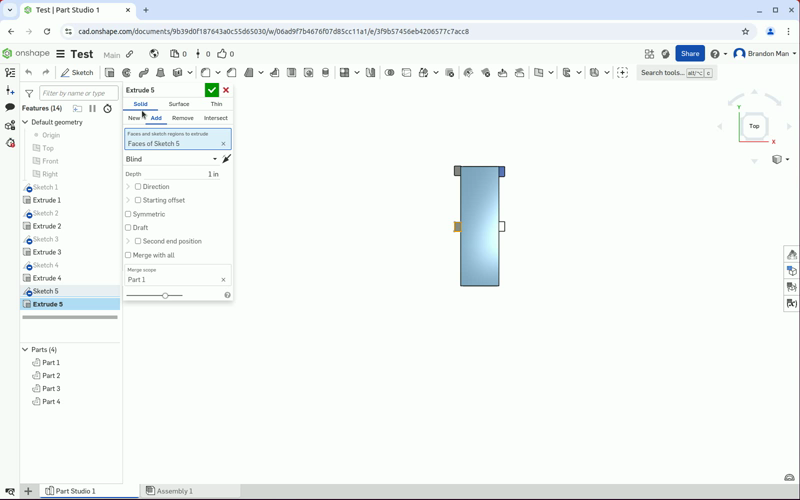
mouse_move(137, 120)
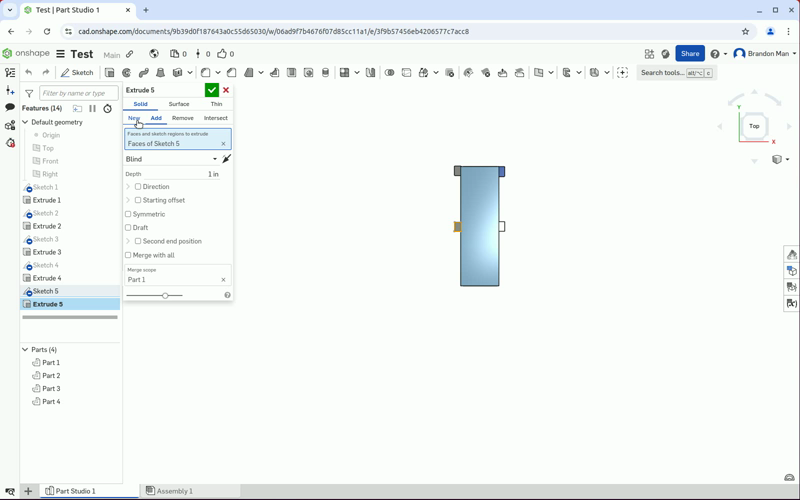
click(137, 120)
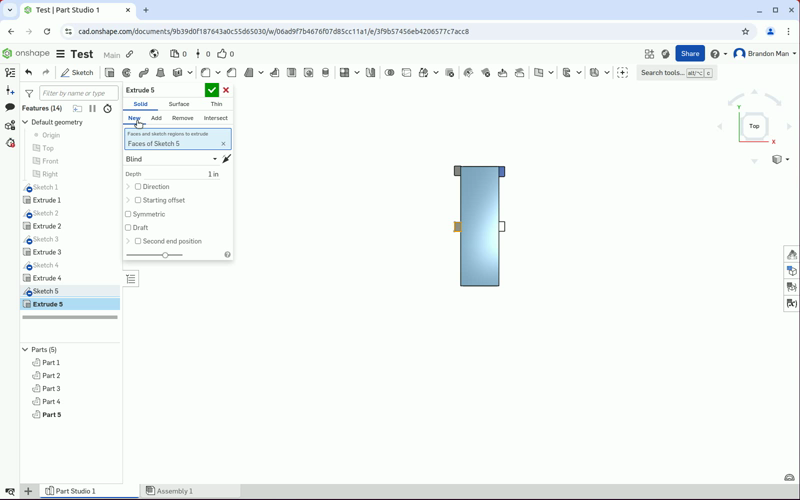
key(tab, 4)
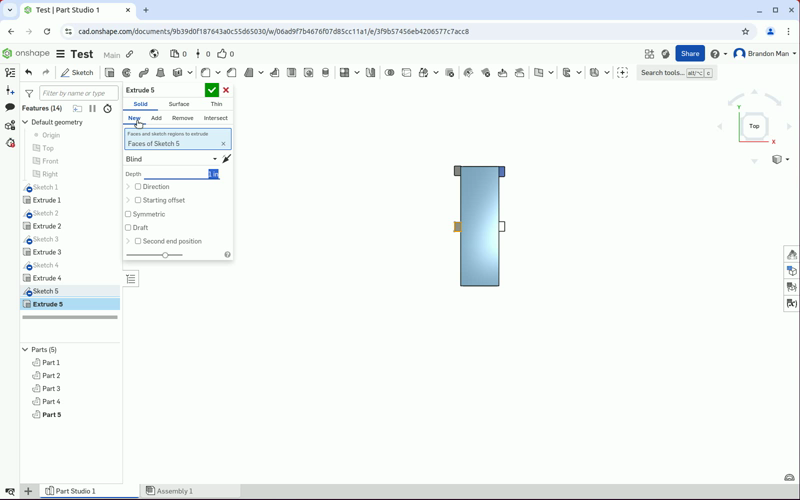
text(0.241)
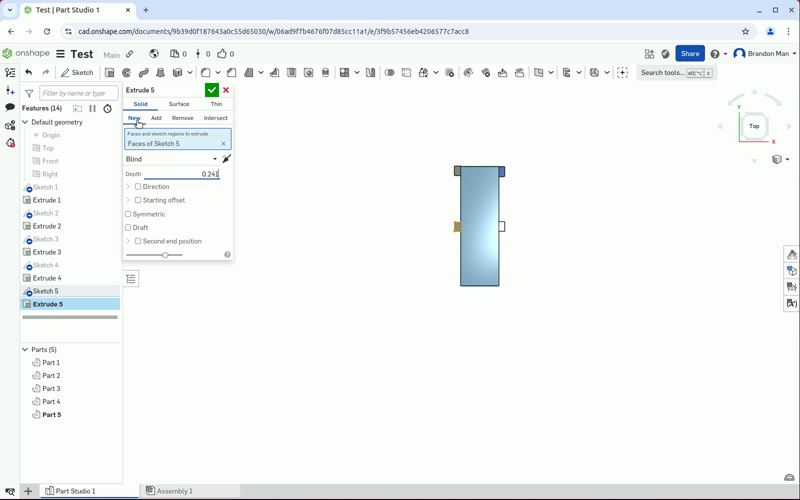
key(enter)
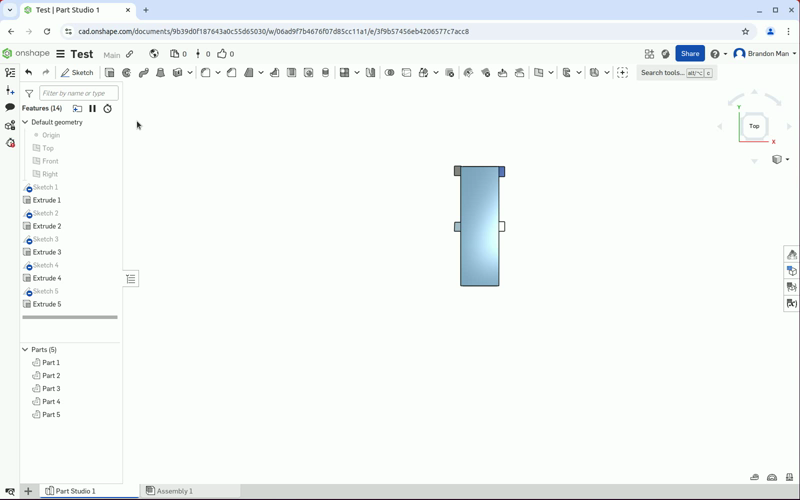
key(shift+h)
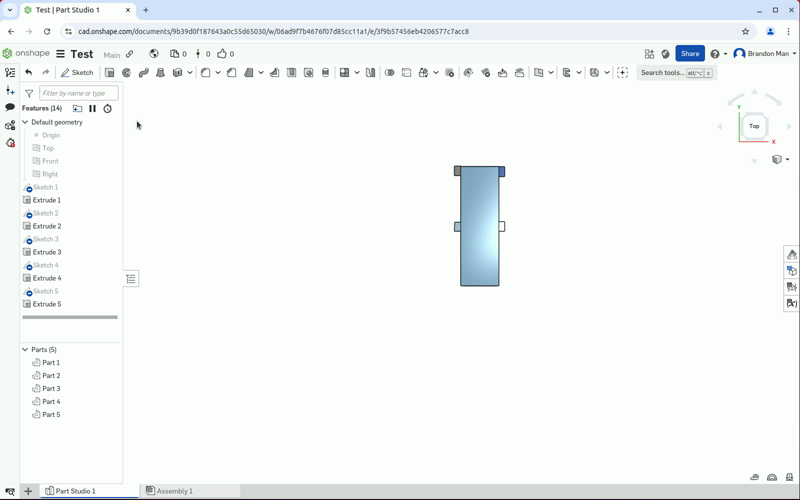
key(shift+h)
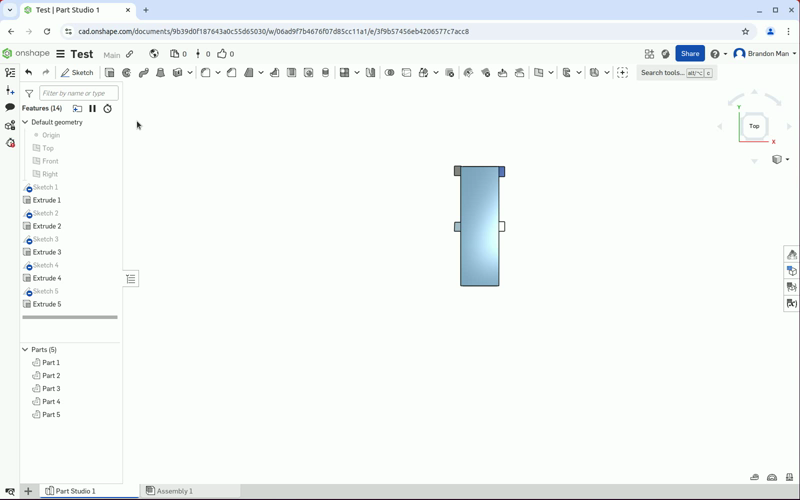
mouse_move(73, 189)
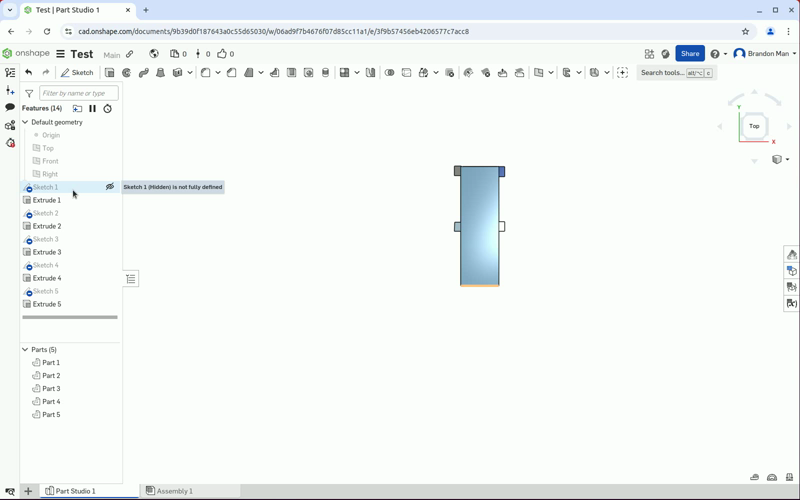
click(73, 189)
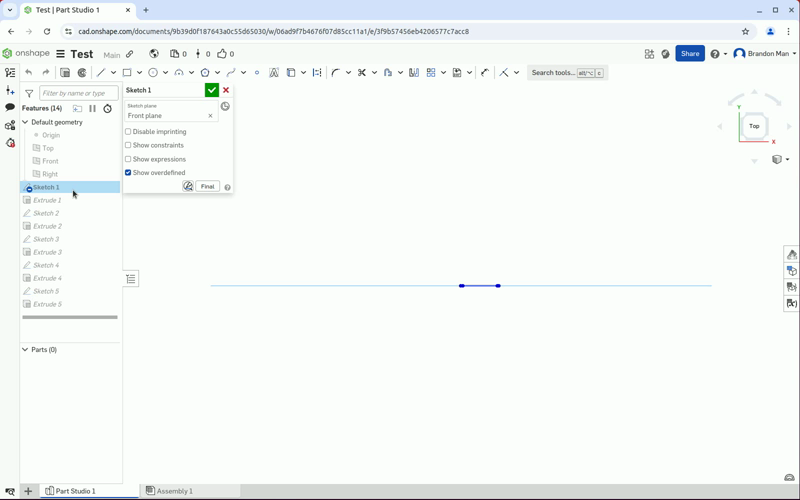
mouse_move(229, 92)
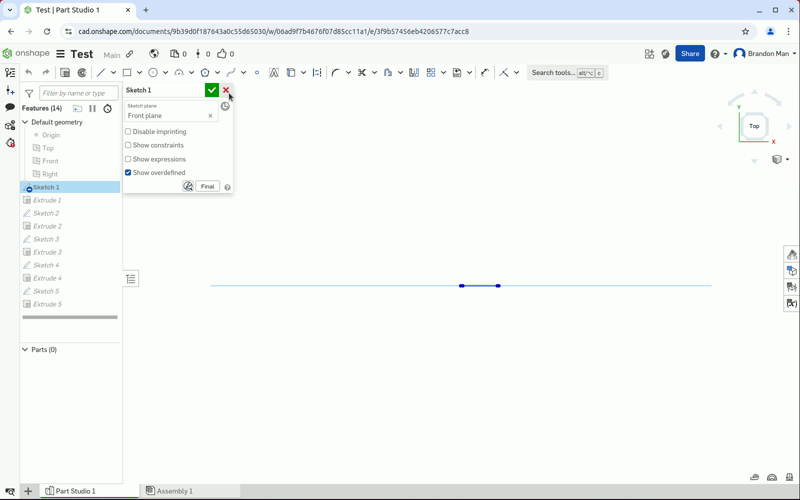
click(229, 92)
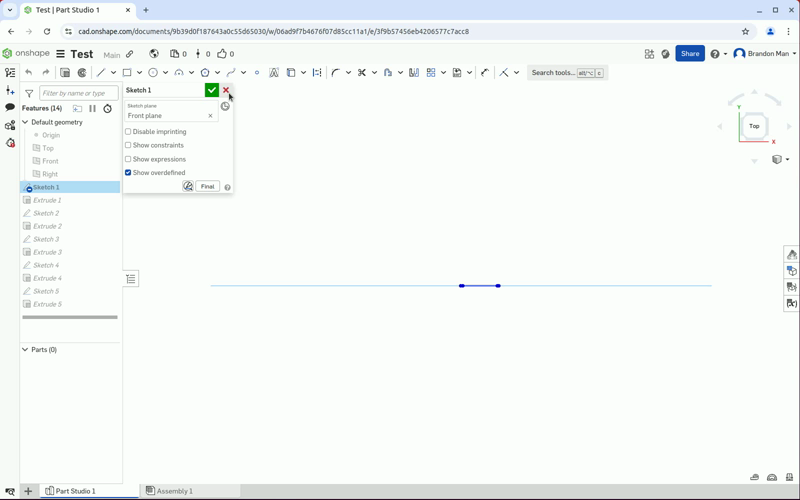
key(shift+s)
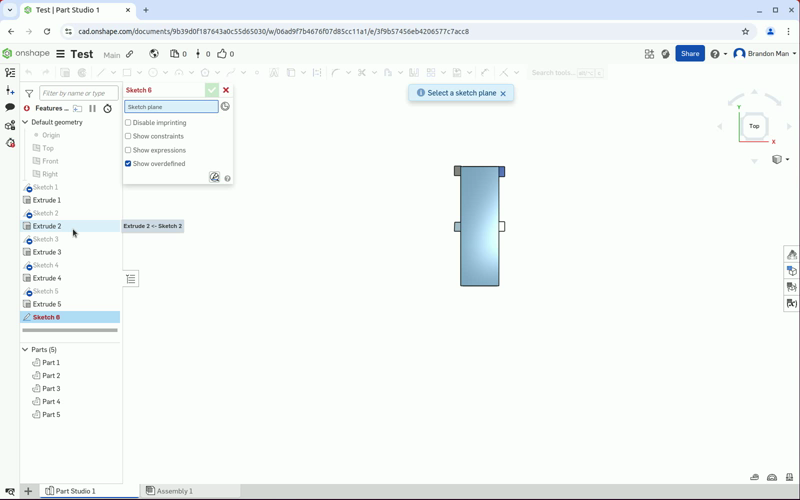
scroll(3)
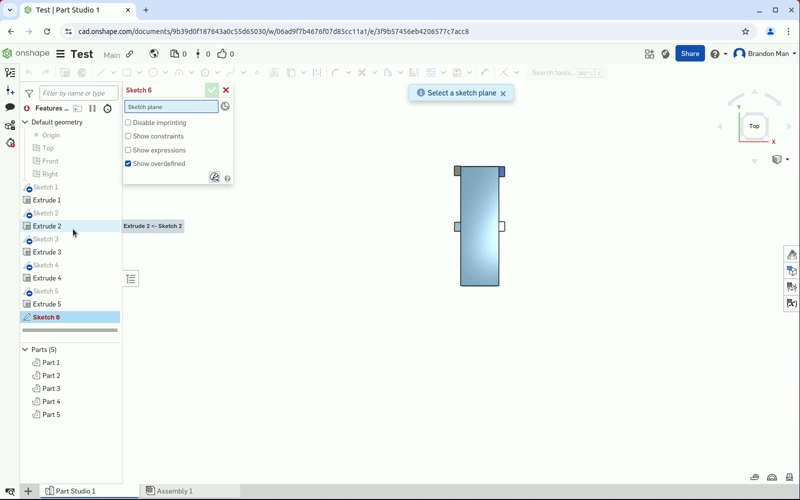
mouse_move(73, 150)
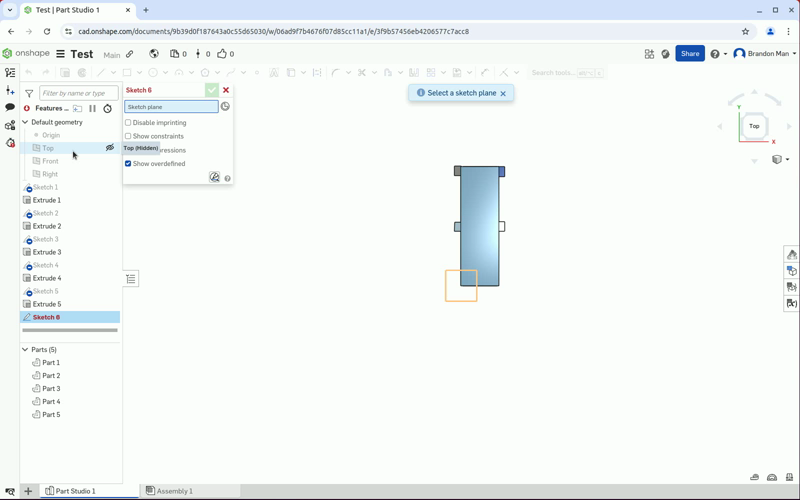
click(73, 150)
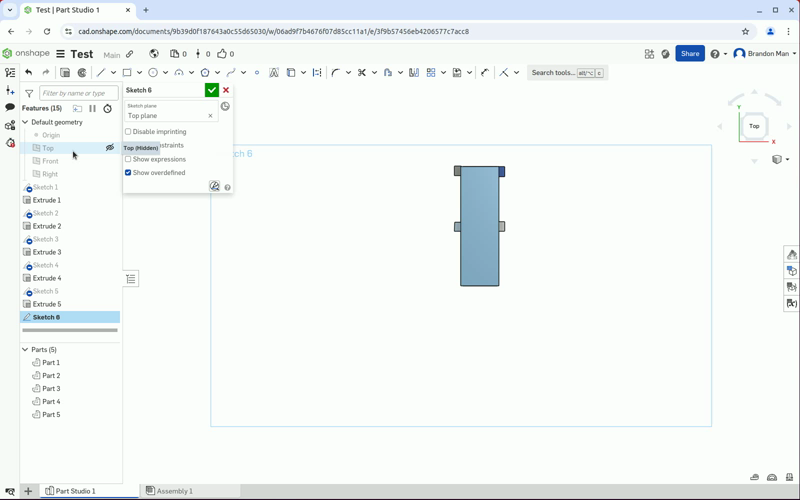
mouse_move(73, 352)
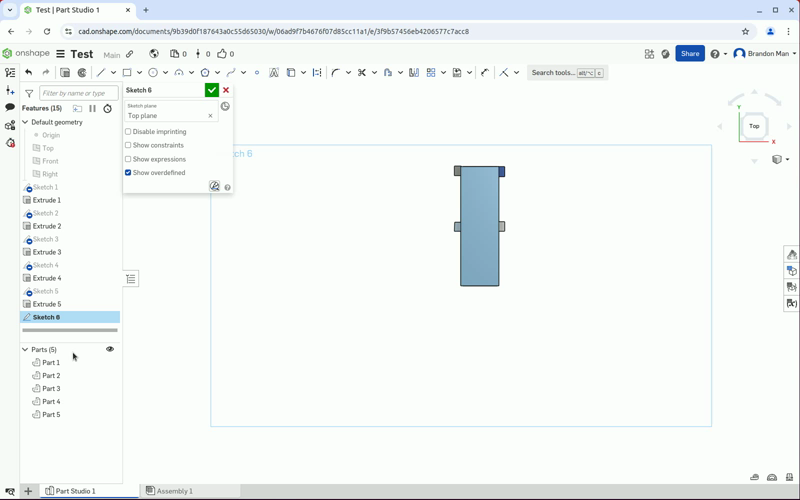
key(y)
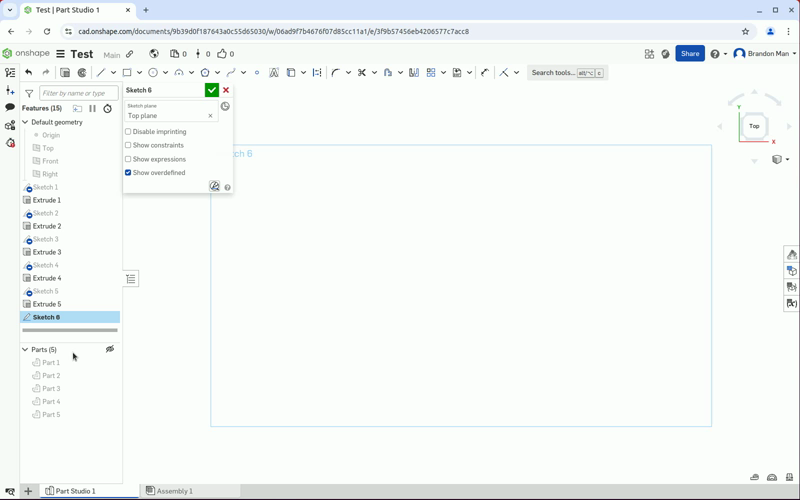
key(l)
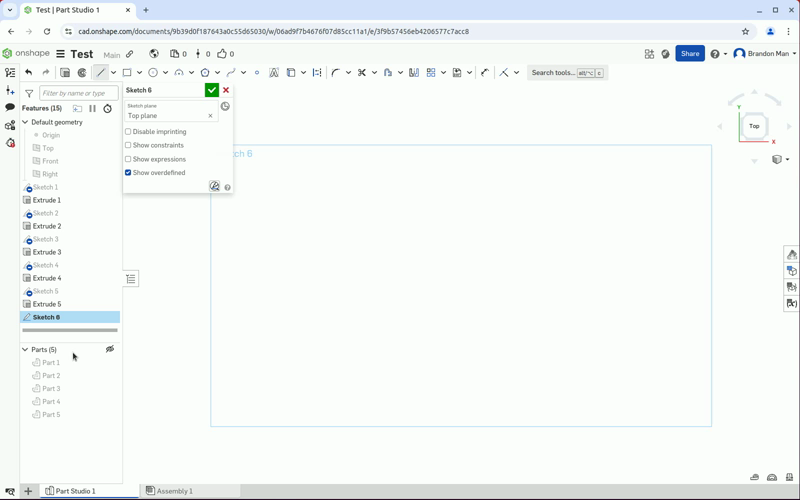
key_down(shift)
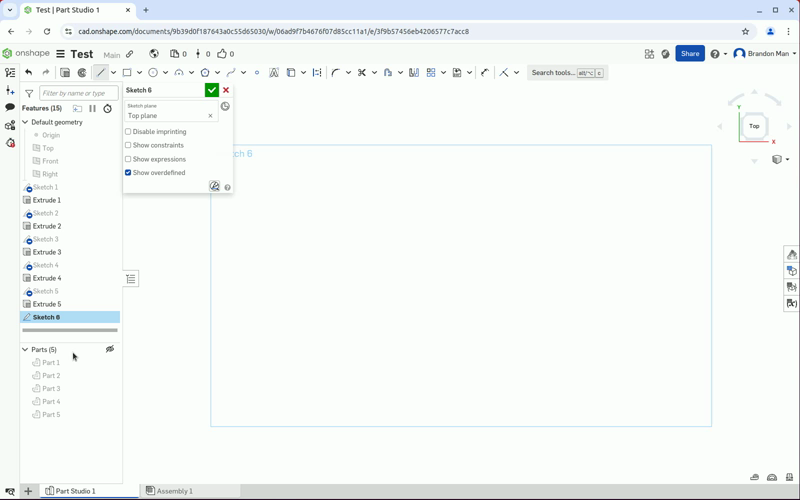
mouse_move(454, 282)
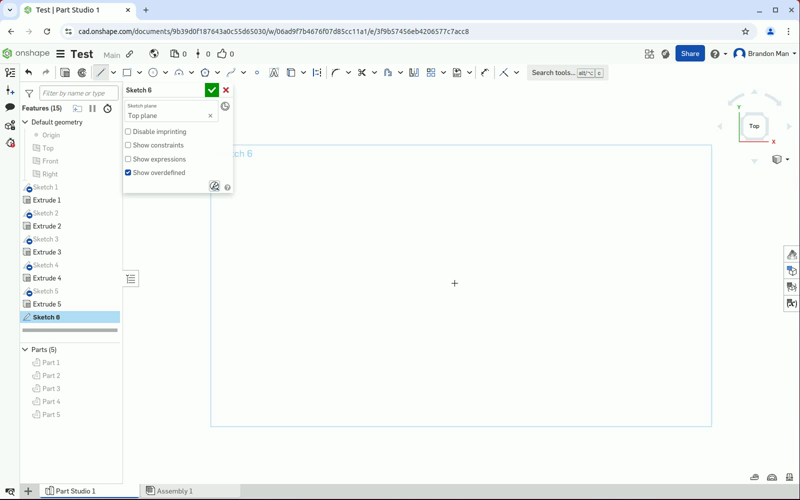
click(454, 282)
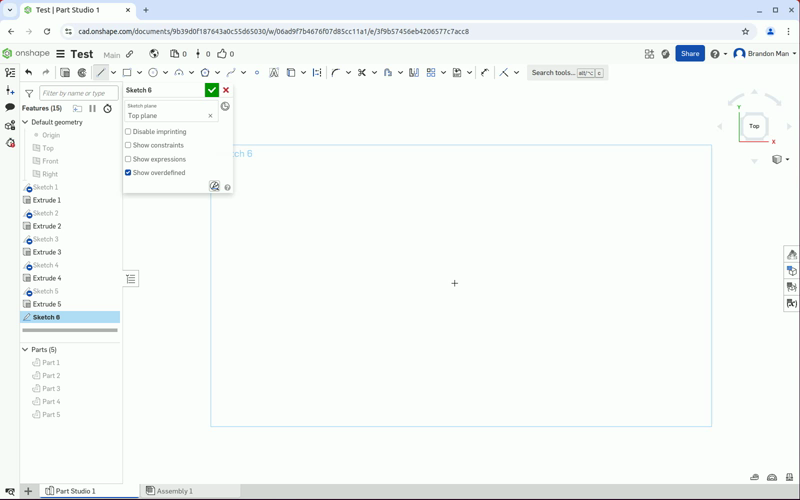
key_up(shift)
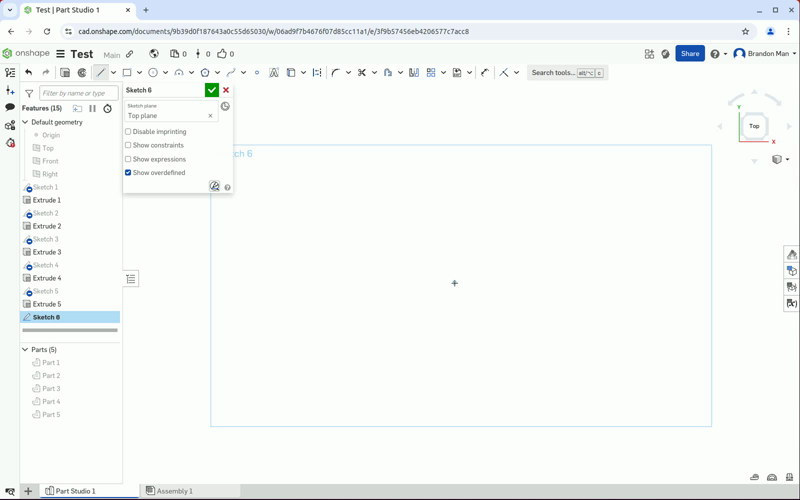
key_down(shift)
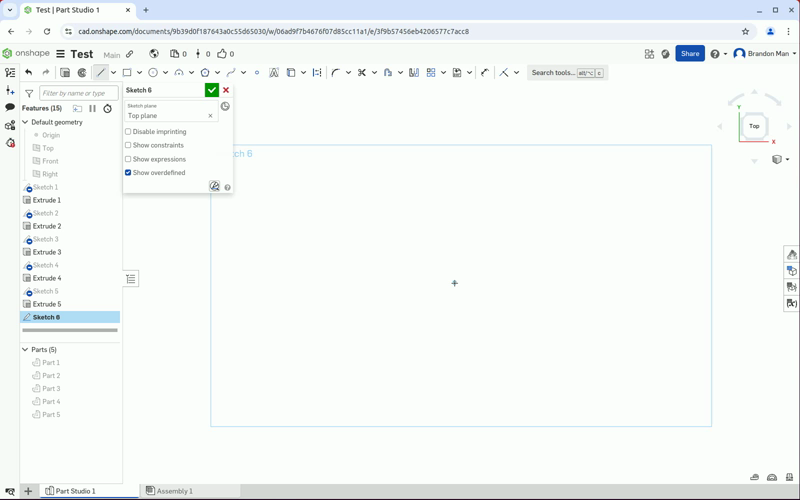
mouse_move(484, 282)
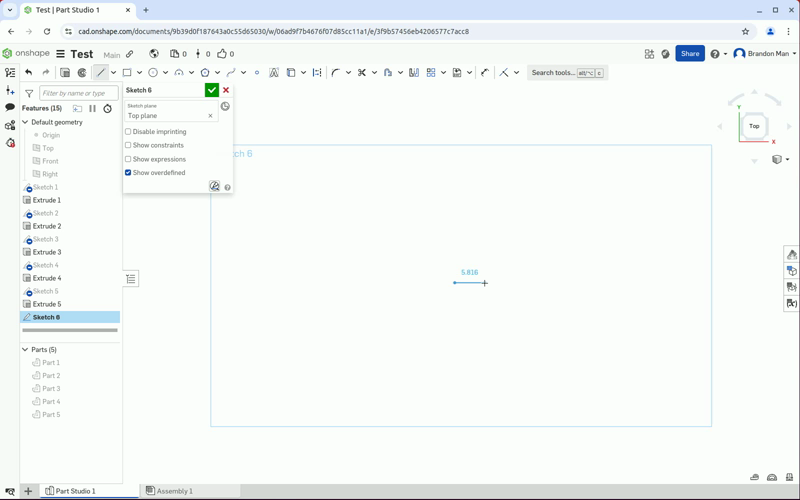
mouse_move(461, 282)
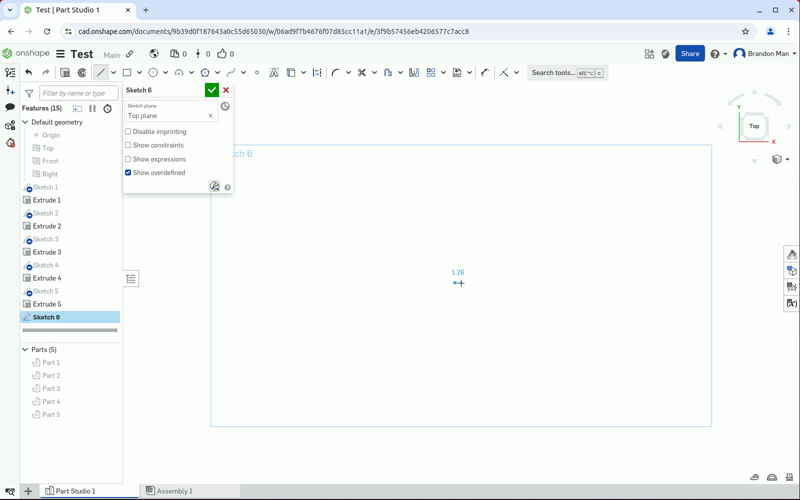
scroll(6)
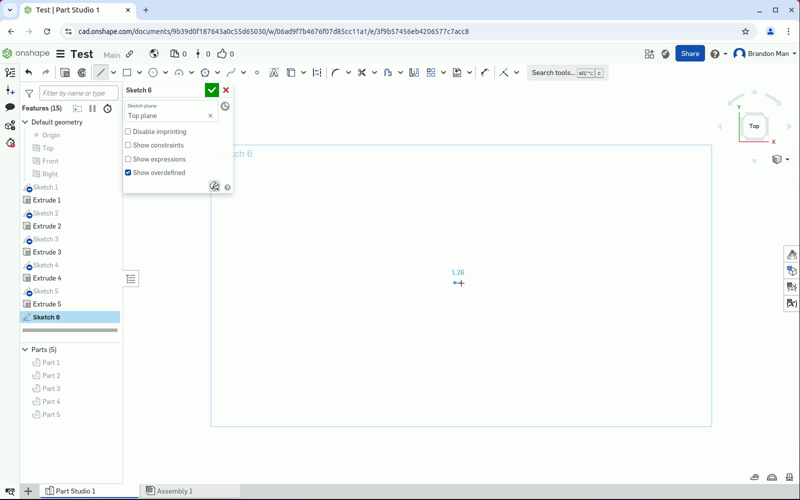
scroll(6)
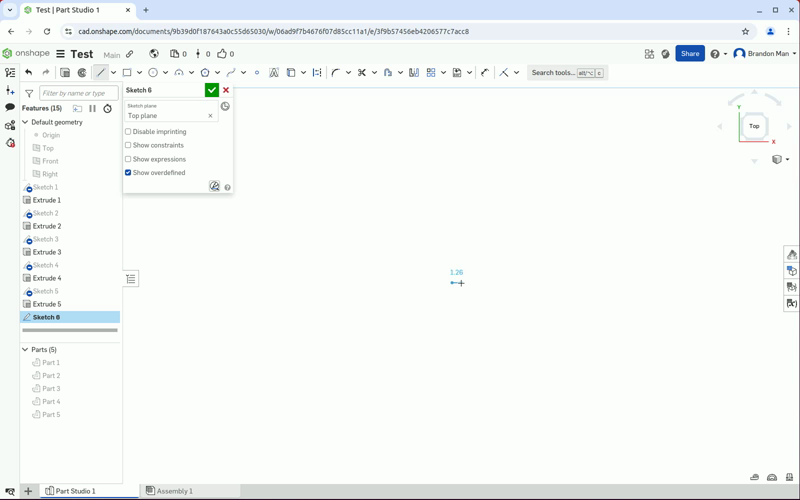
scroll(6)
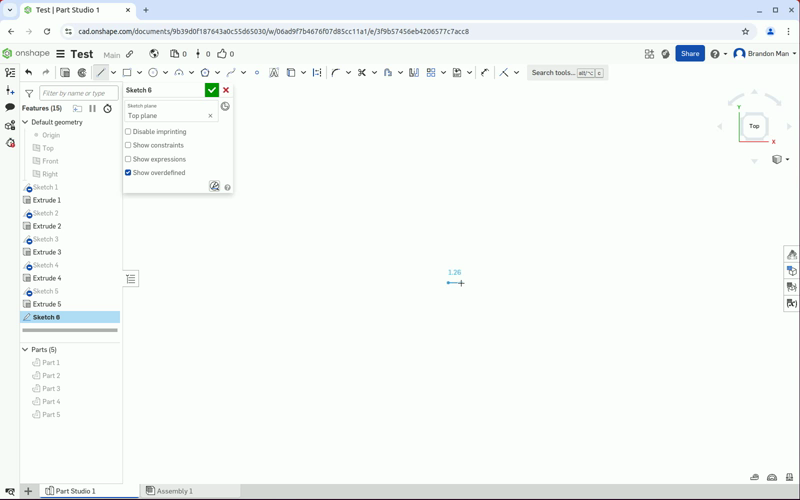
scroll(6)
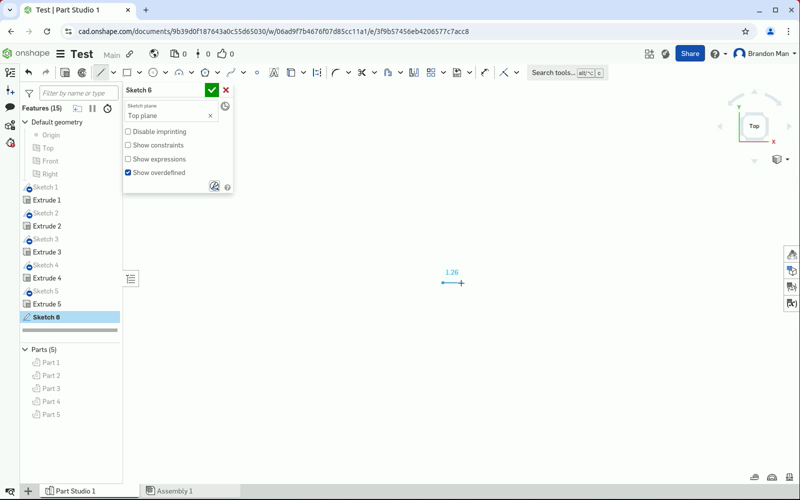
scroll(6)
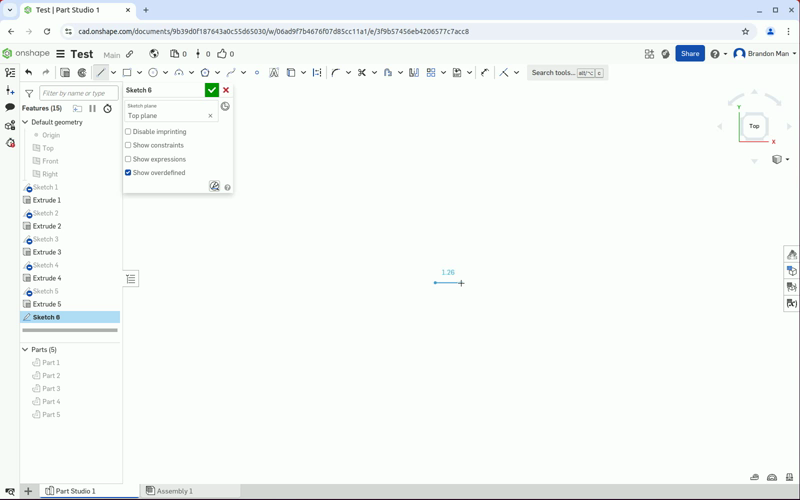
scroll(6)
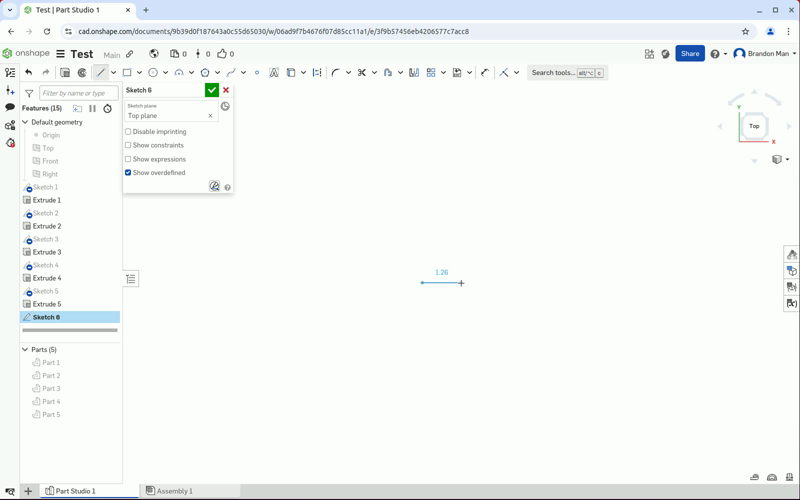
scroll(6)
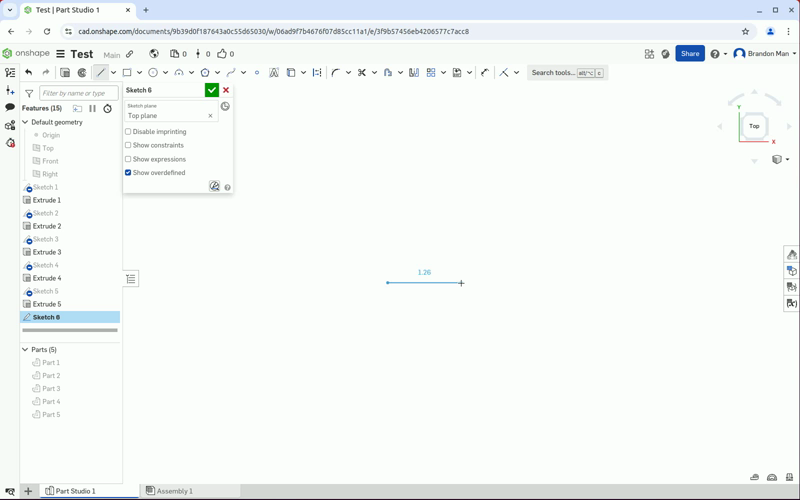
click(461, 282)
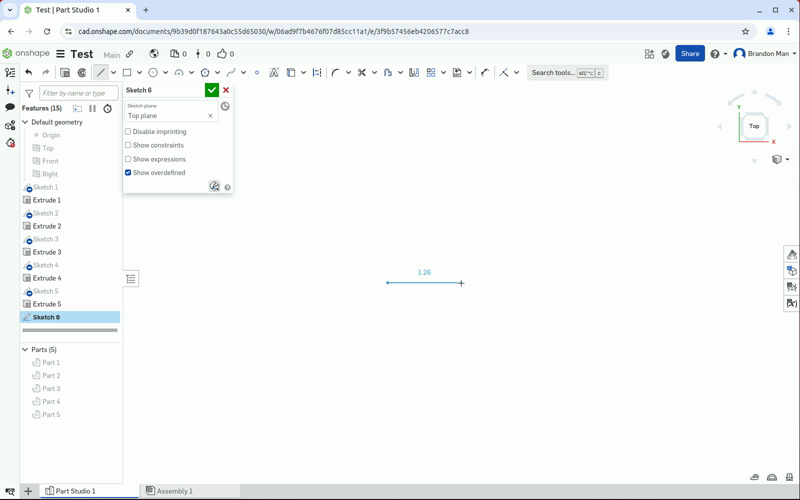
scroll(-6)
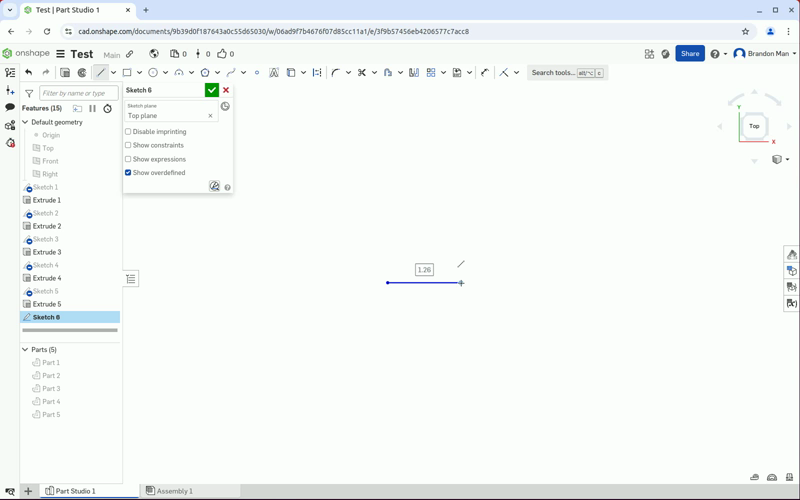
scroll(-6)
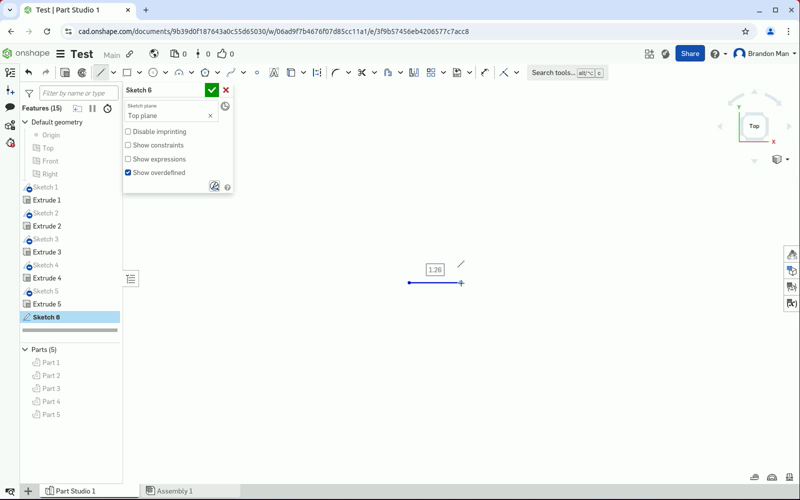
scroll(-6)
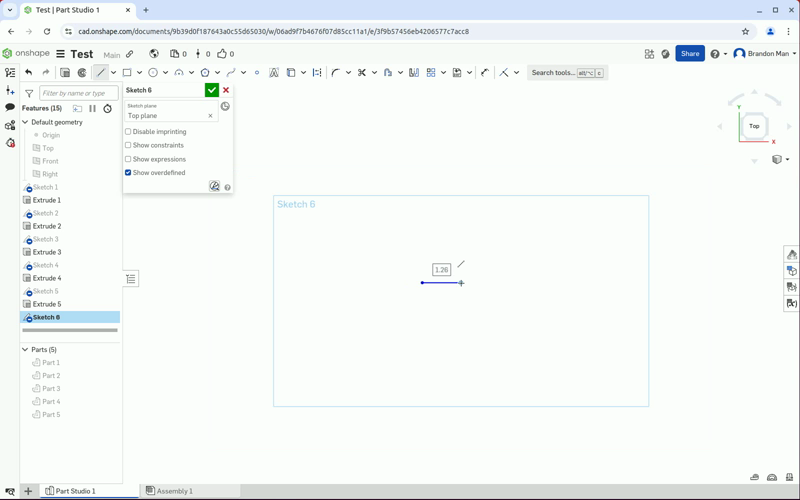
scroll(-6)
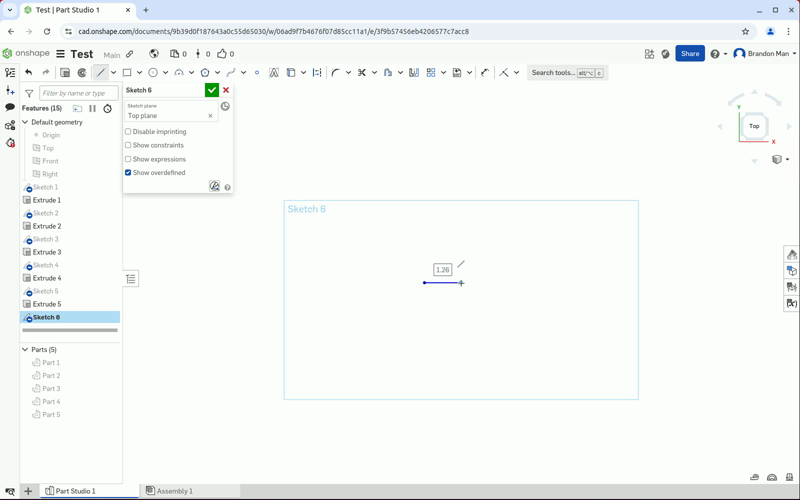
scroll(-6)
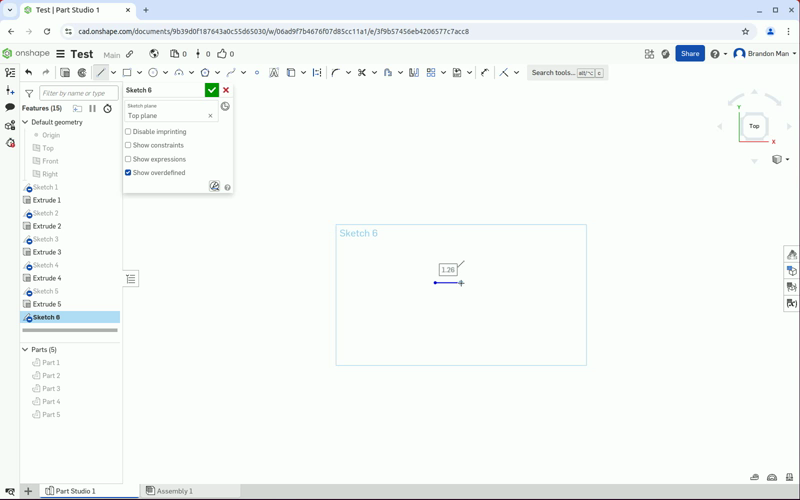
scroll(-6)
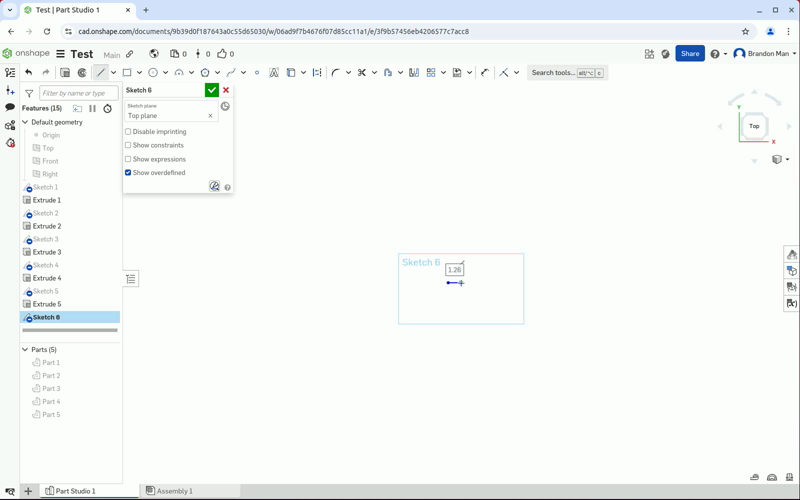
scroll(-6)
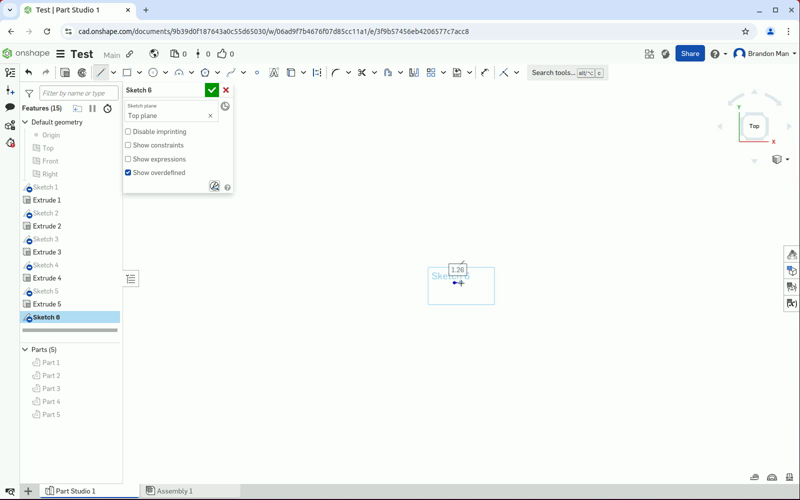
key_up(shift)
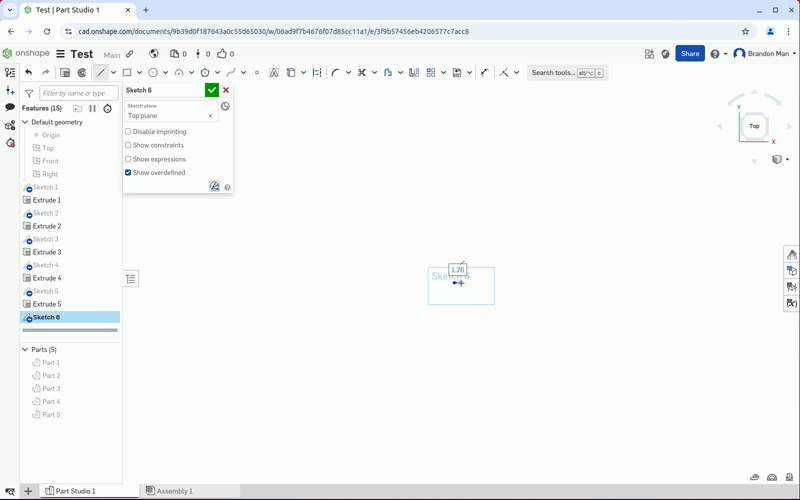
key_down(shift)
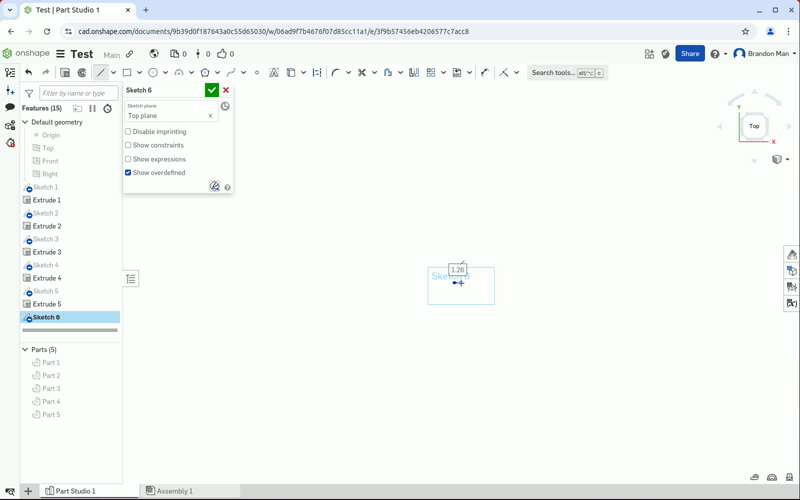
mouse_move(491, 282)
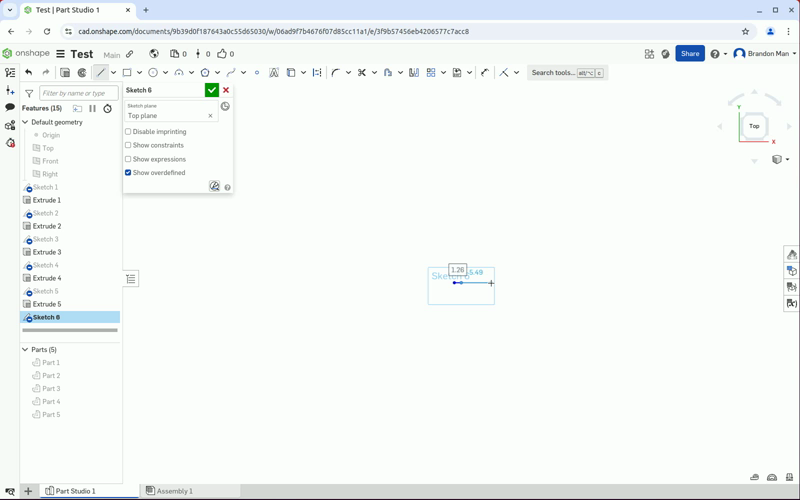
mouse_move(461, 273)
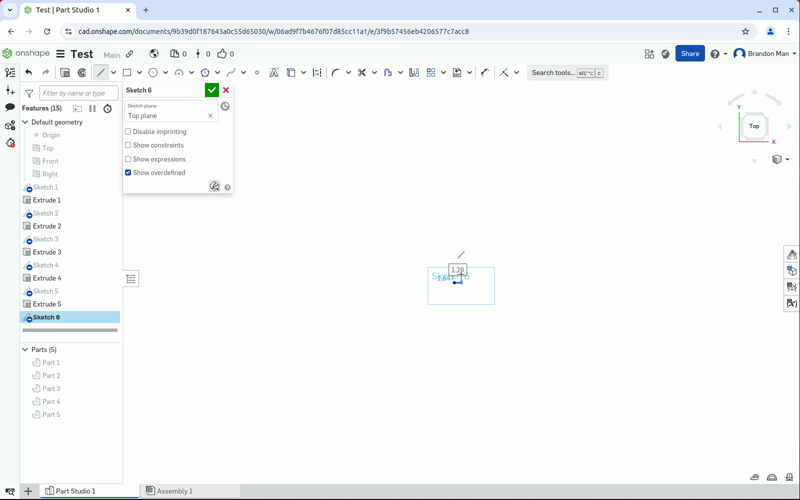
click(461, 273)
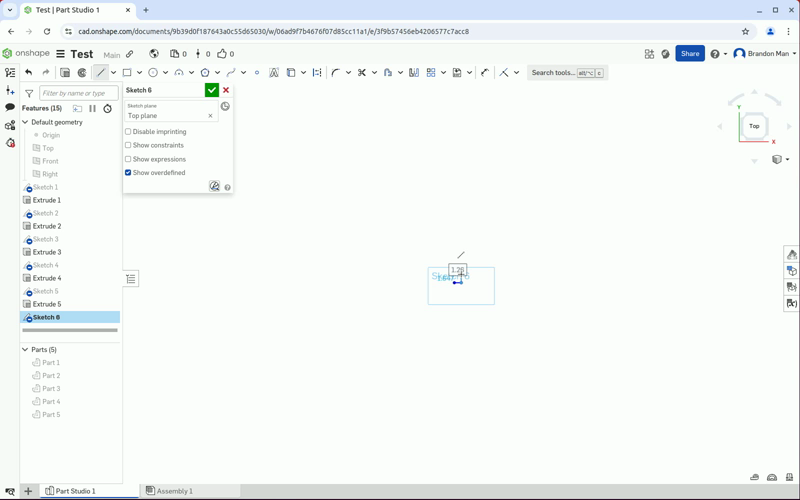
key_up(shift)
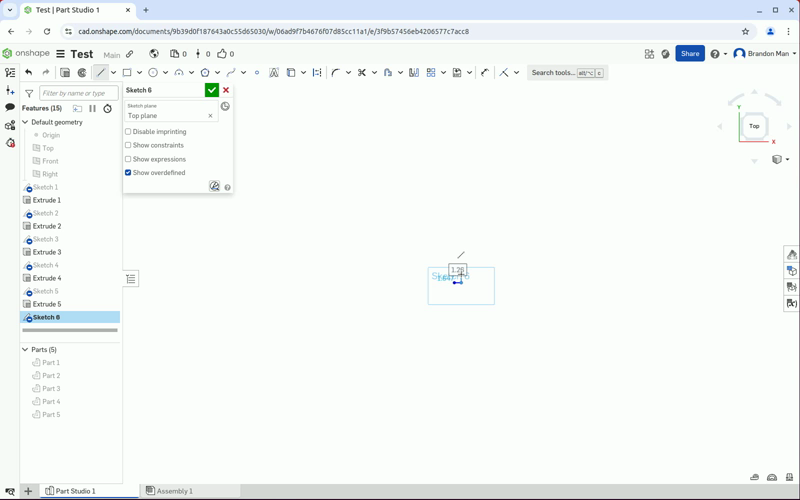
key_down(shift)
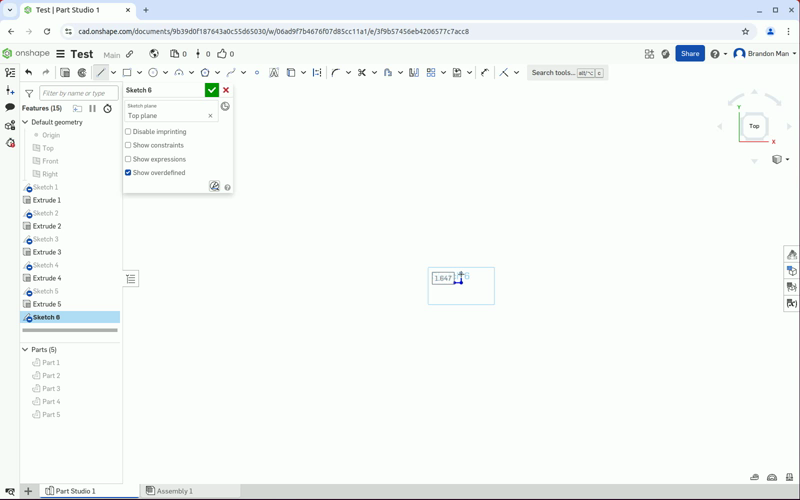
mouse_move(491, 273)
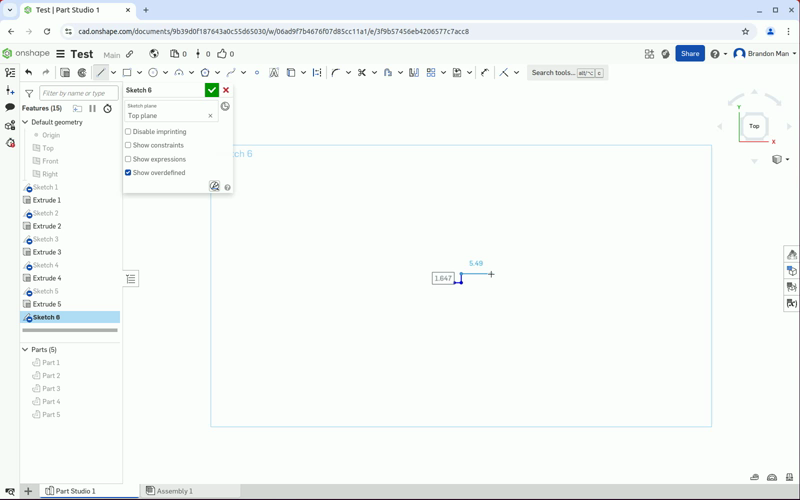
mouse_move(454, 273)
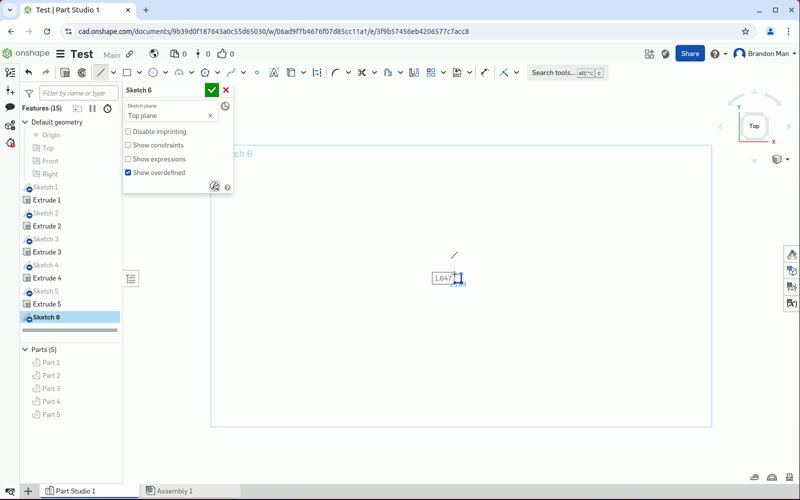
scroll(6)
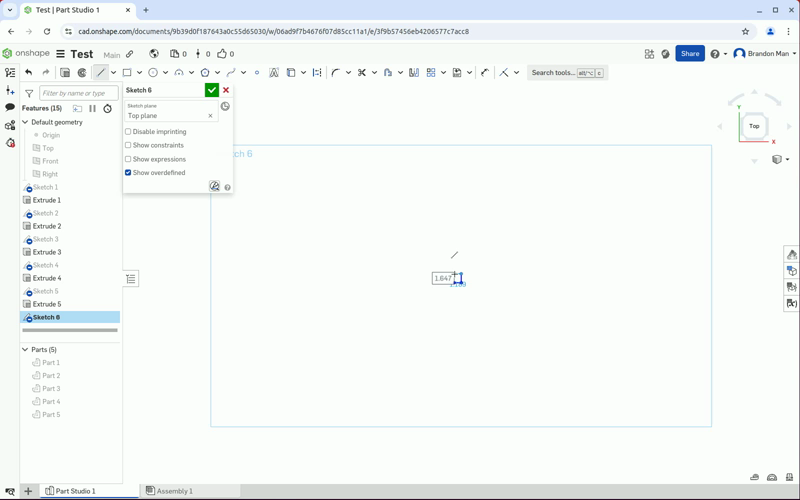
scroll(6)
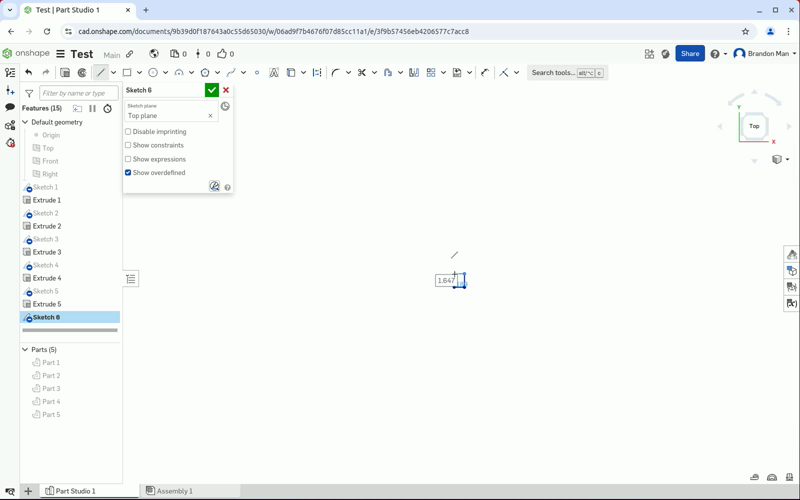
scroll(6)
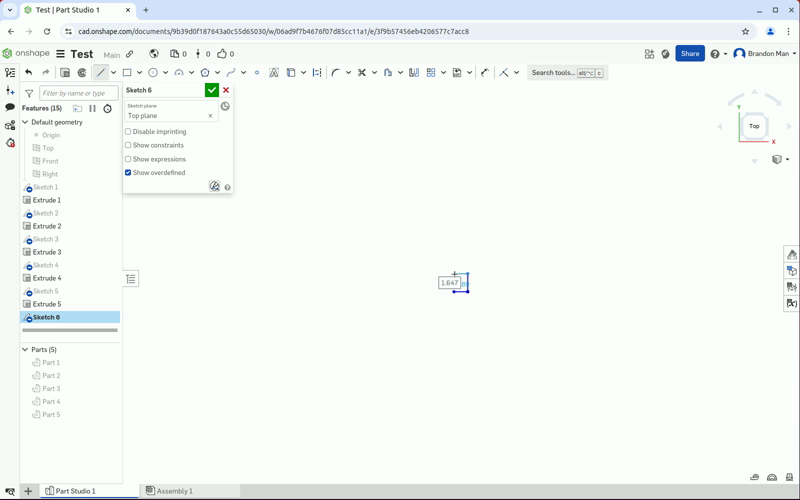
scroll(6)
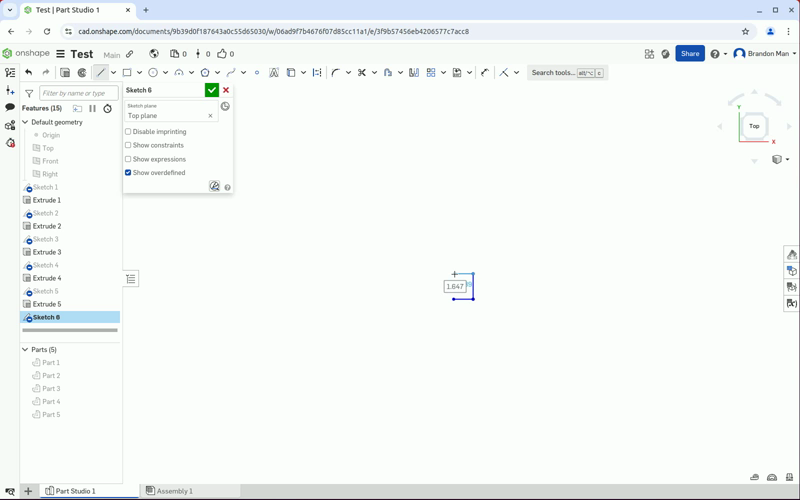
scroll(6)
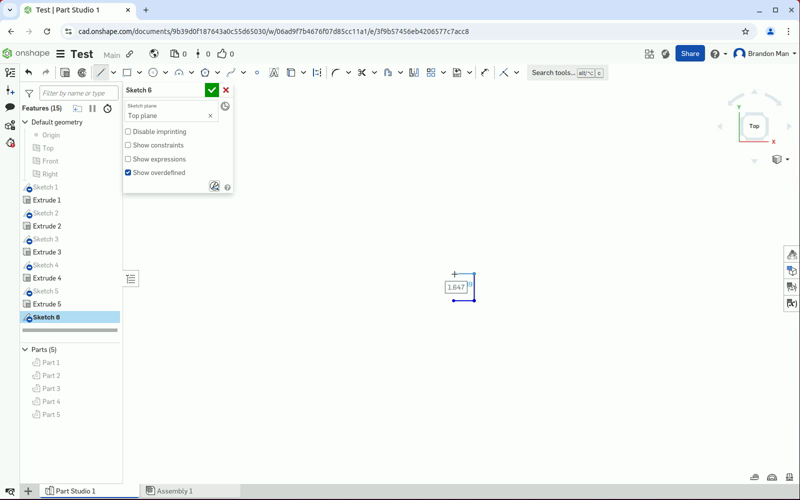
scroll(6)
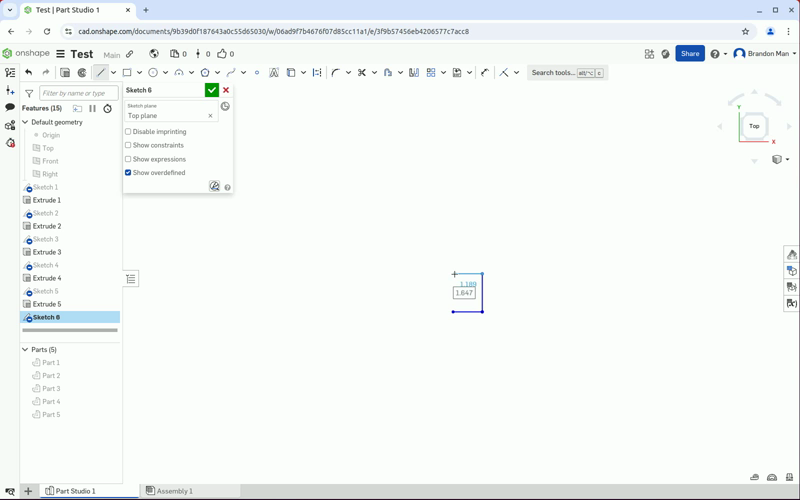
scroll(6)
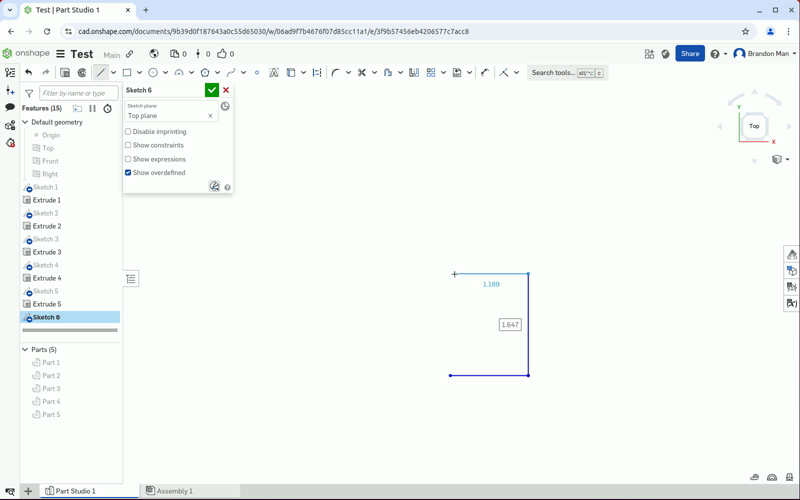
click(454, 273)
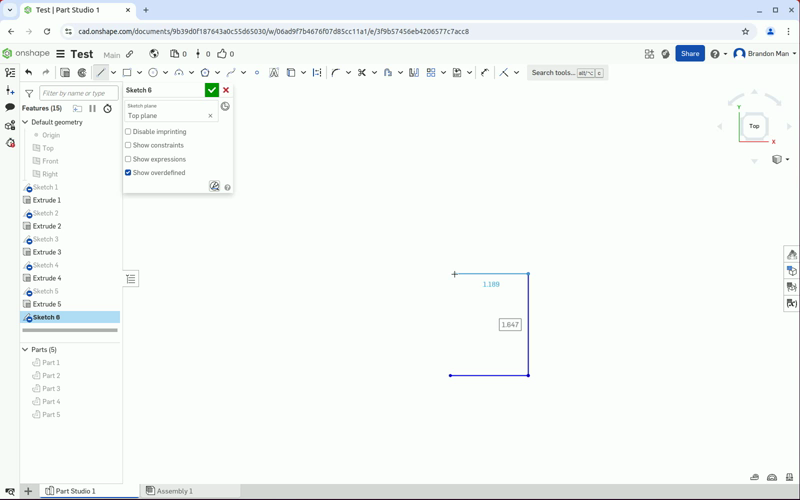
scroll(-6)
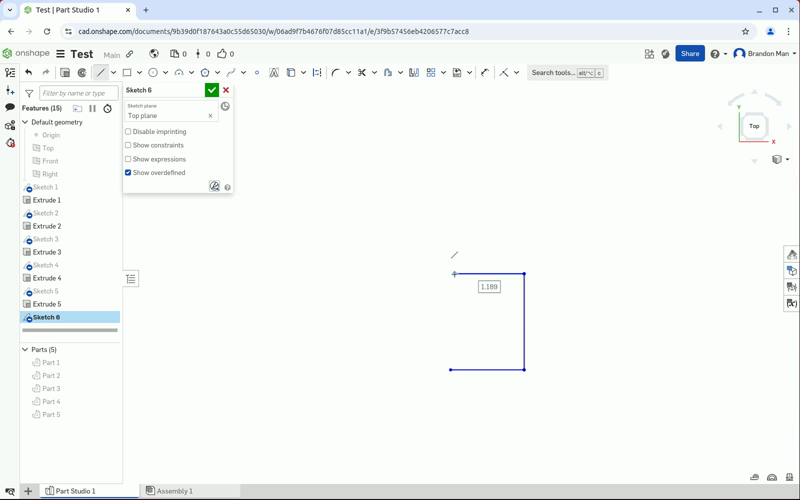
scroll(-6)
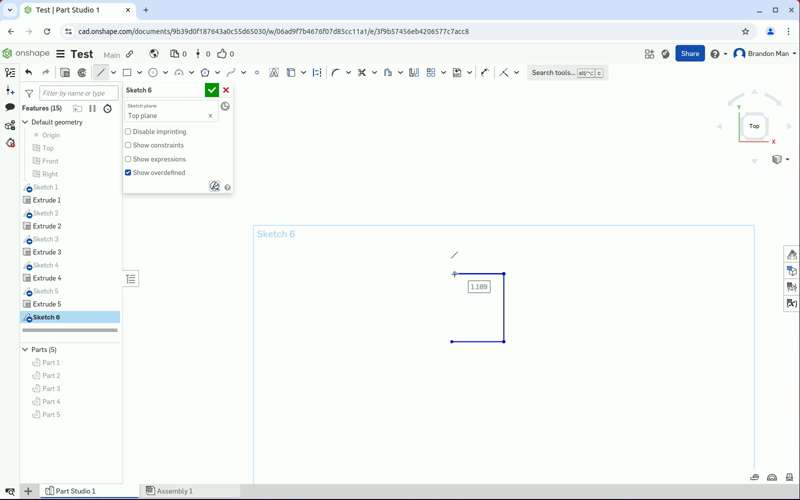
scroll(-6)
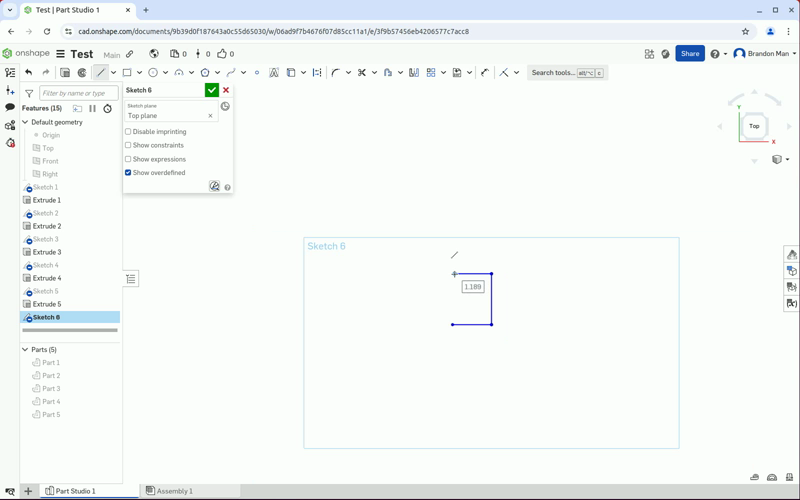
scroll(-6)
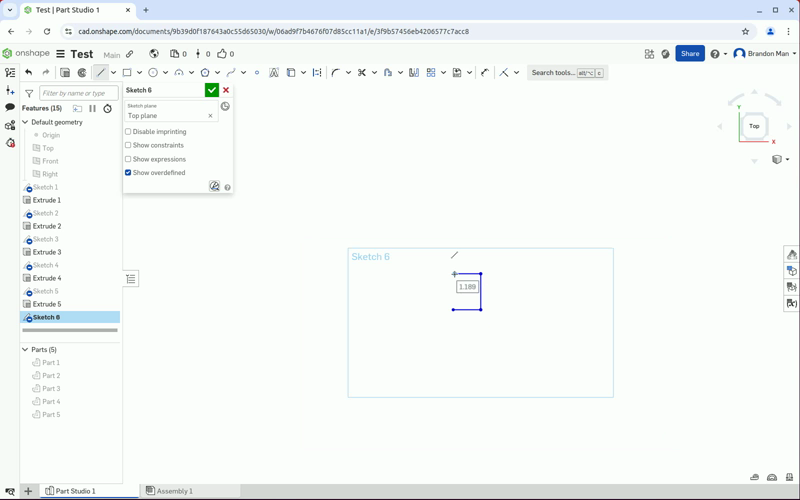
scroll(-6)
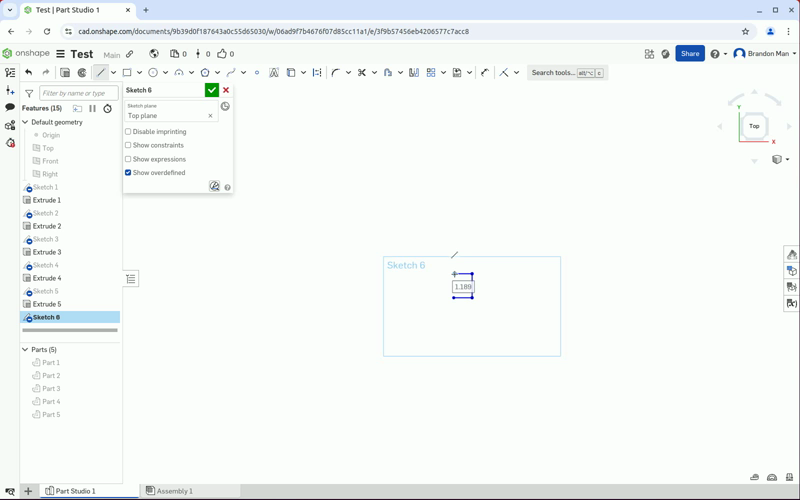
scroll(-6)
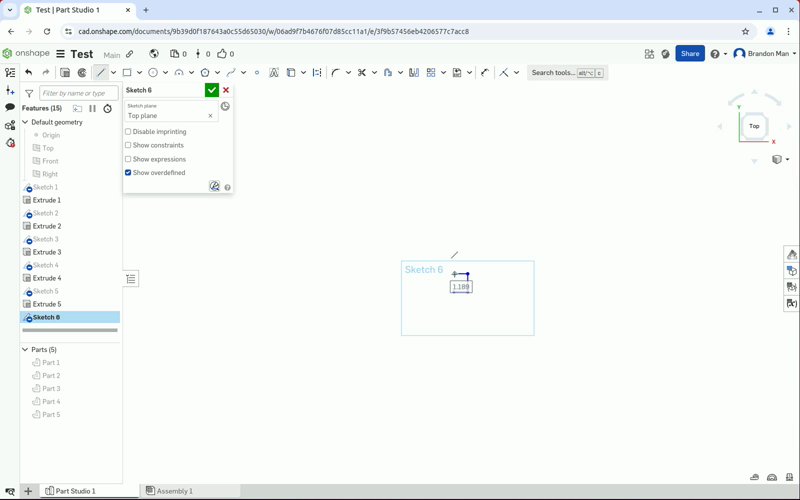
scroll(-6)
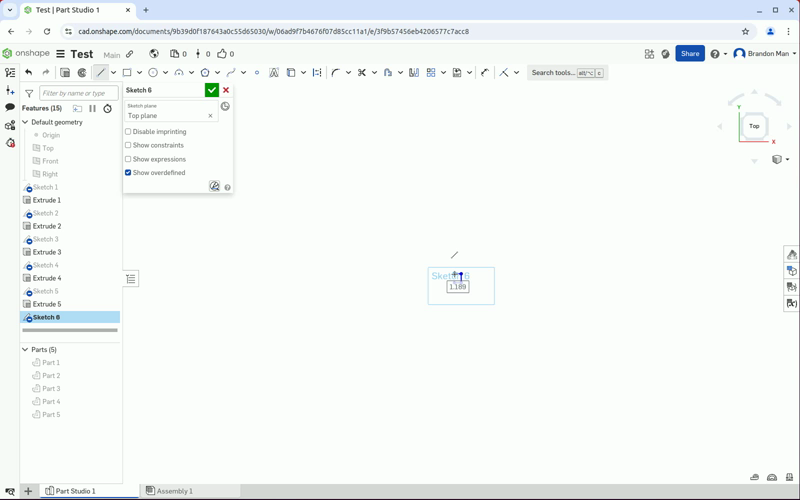
key_up(shift)
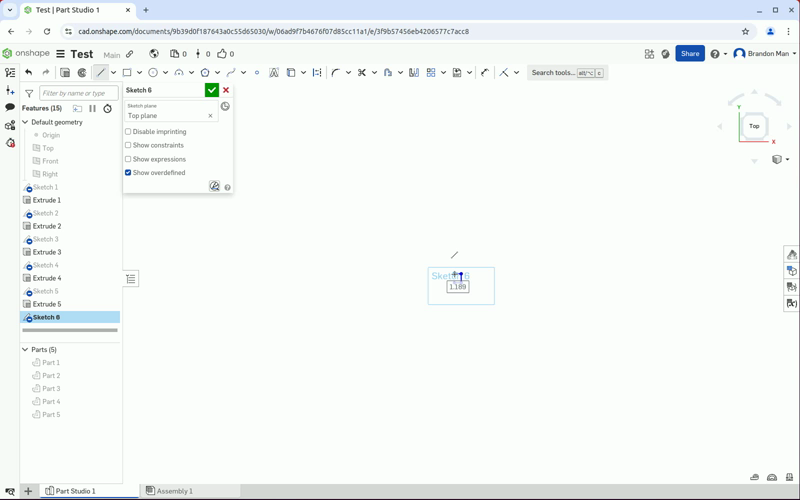
mouse_move(484, 273)
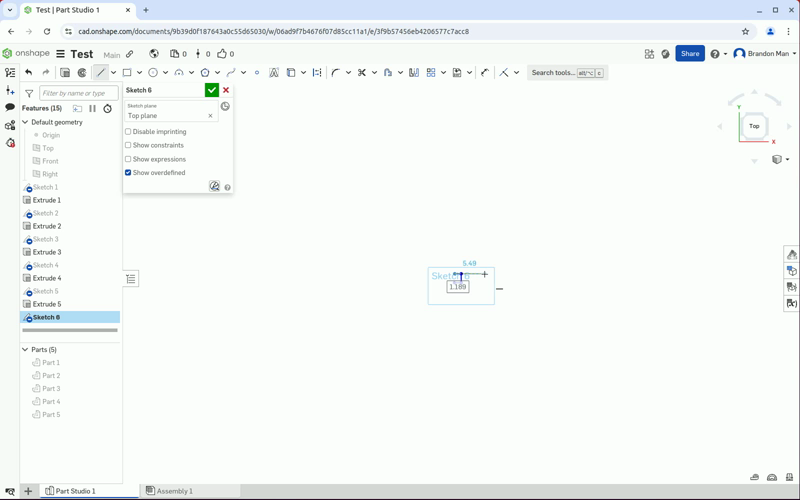
key_down(shift)
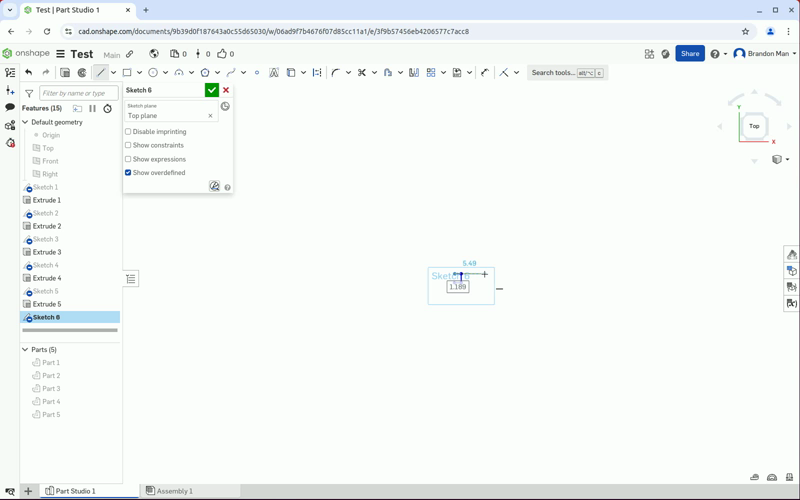
mouse_move(454, 282)
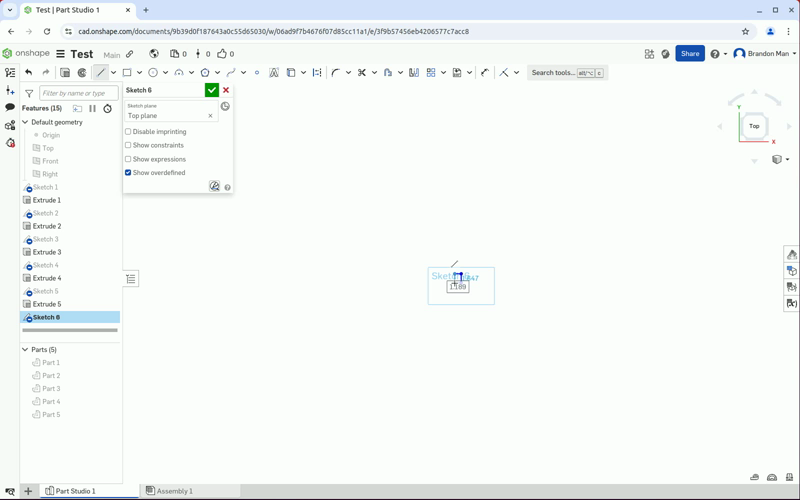
key_up(shift)
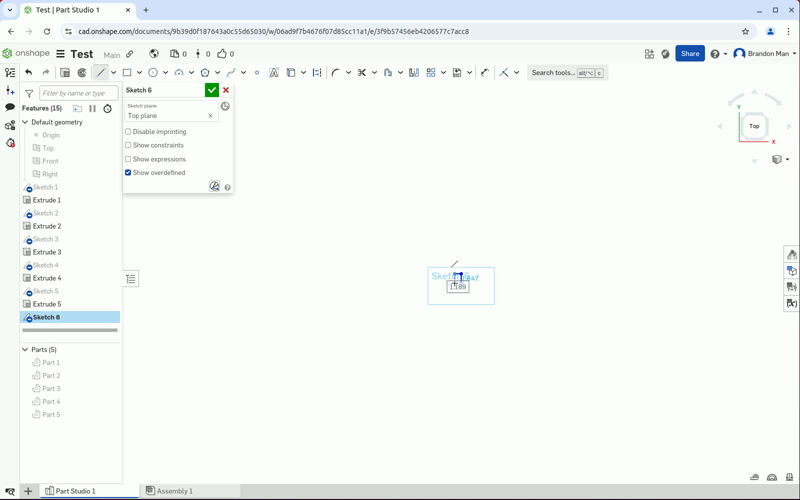
click(454, 282)
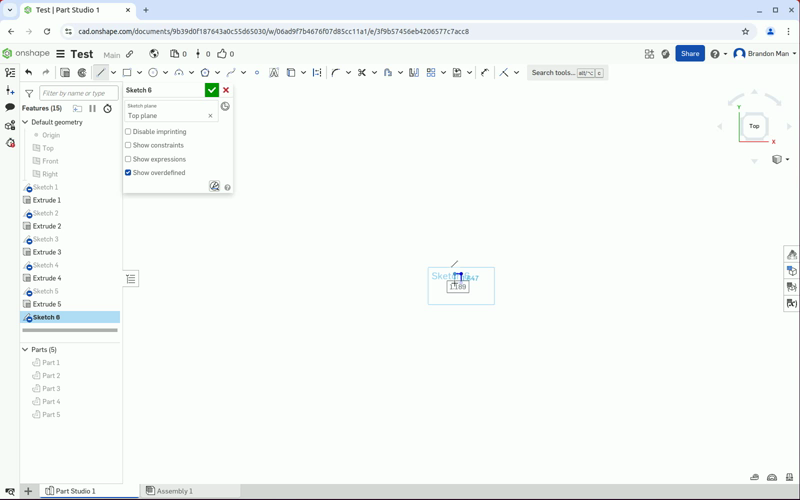
key(esc)
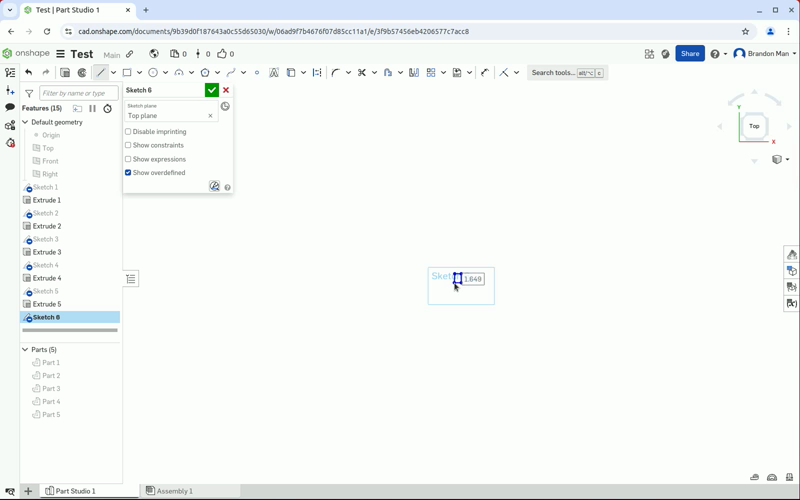
mouse_move(459, 276)
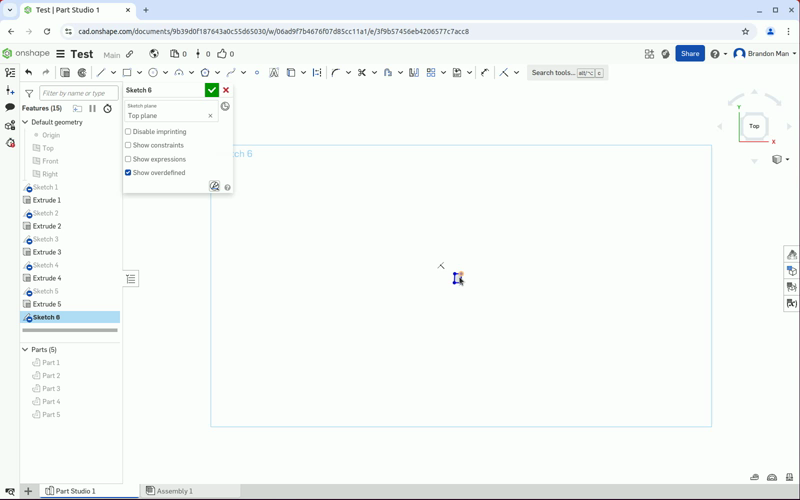
scroll(6)
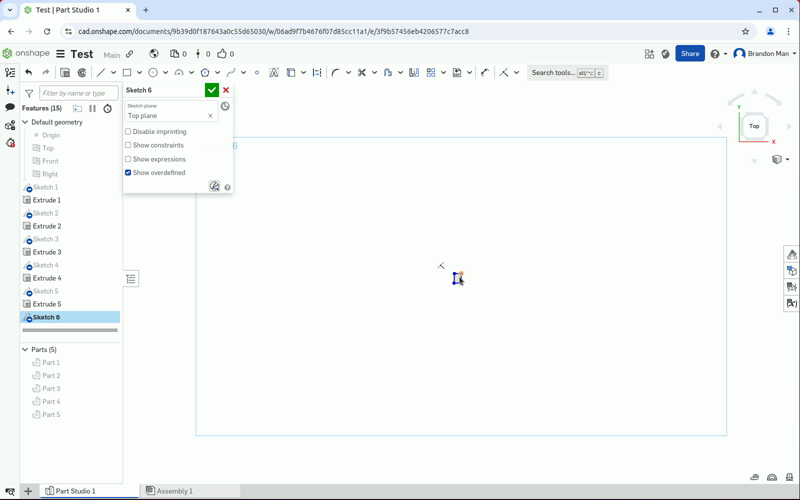
scroll(6)
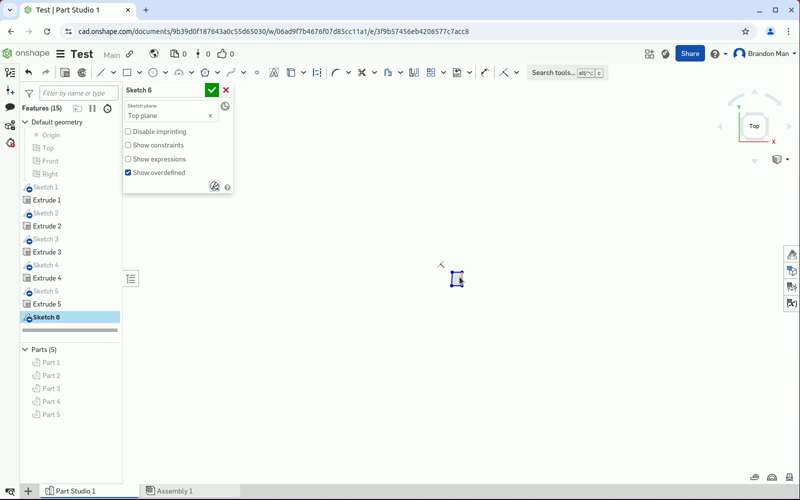
scroll(6)
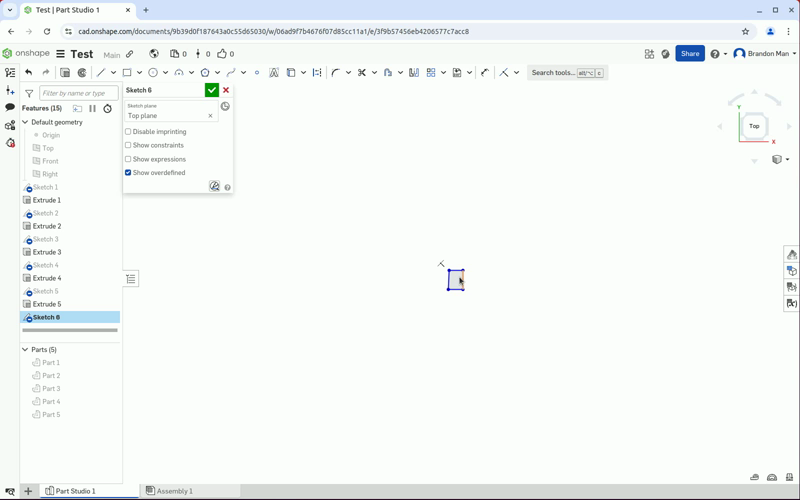
scroll(6)
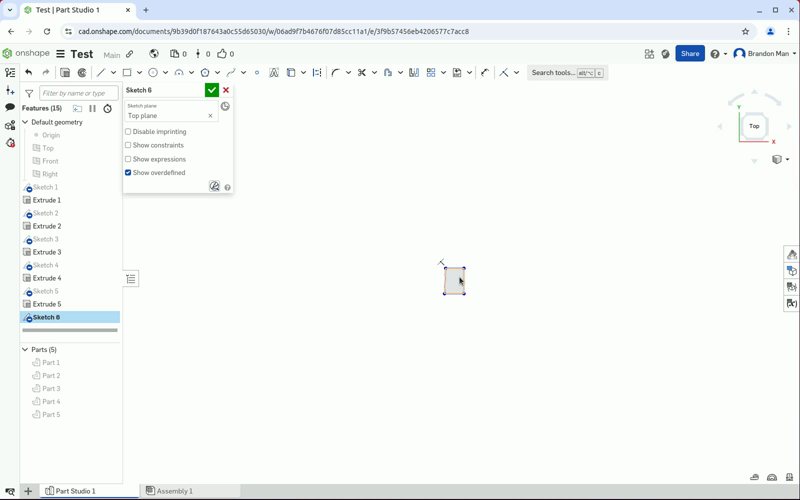
scroll(6)
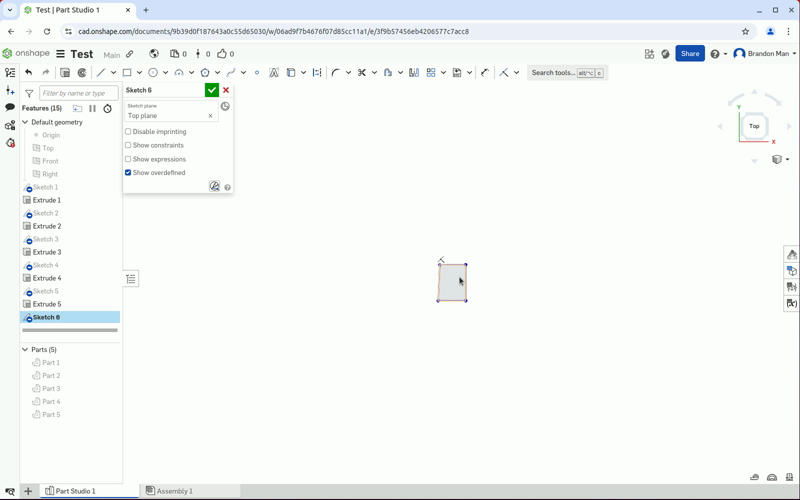
scroll(6)
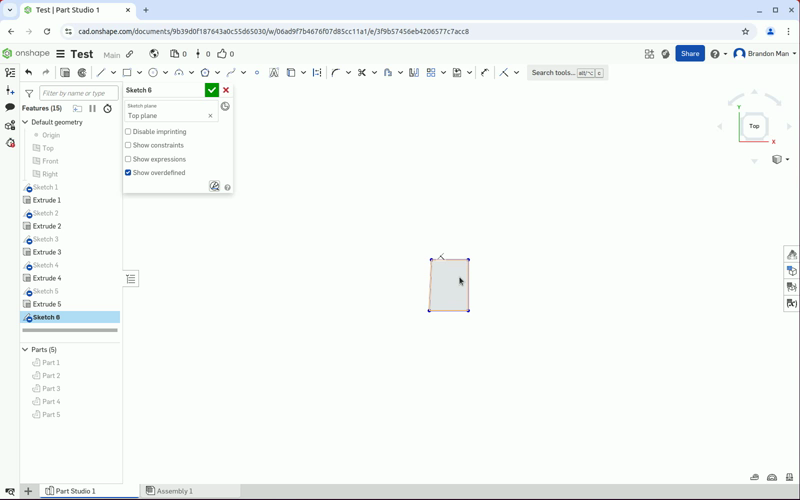
scroll(6)
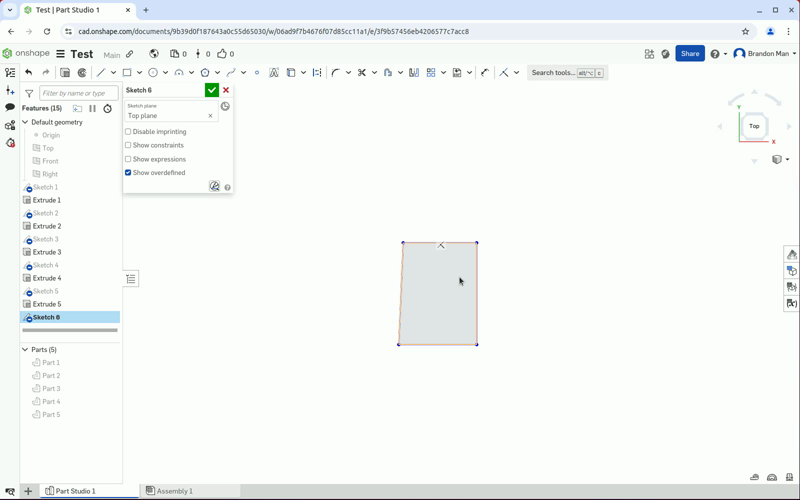
click(459, 276)
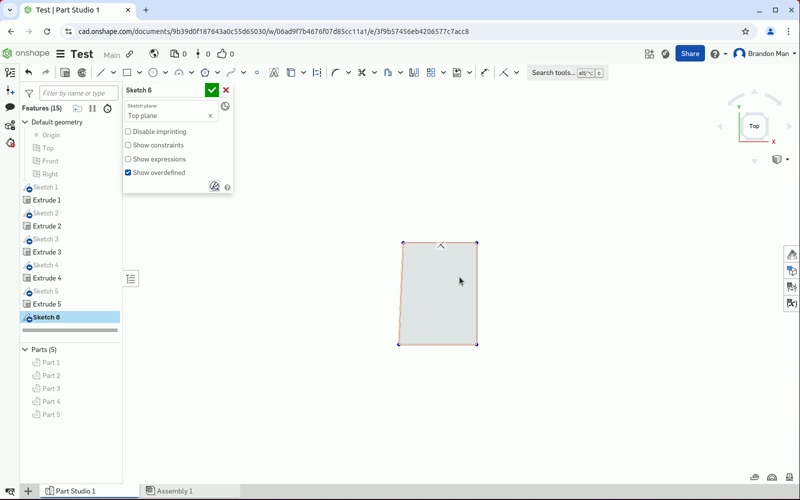
scroll(-6)
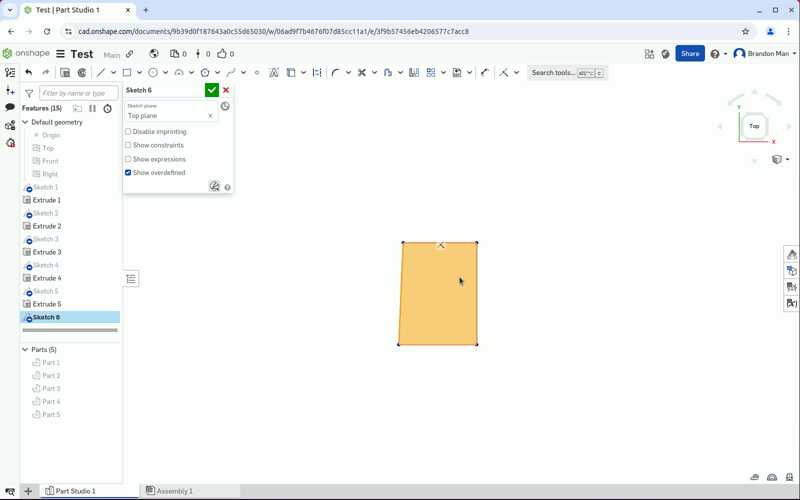
scroll(-6)
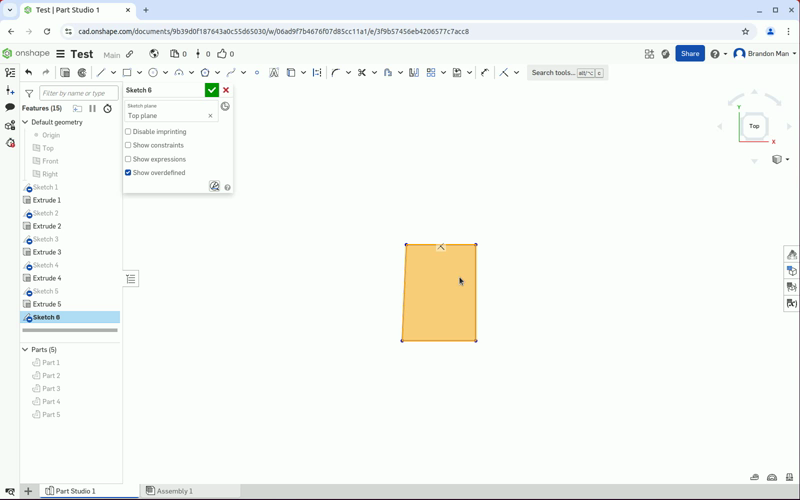
scroll(-6)
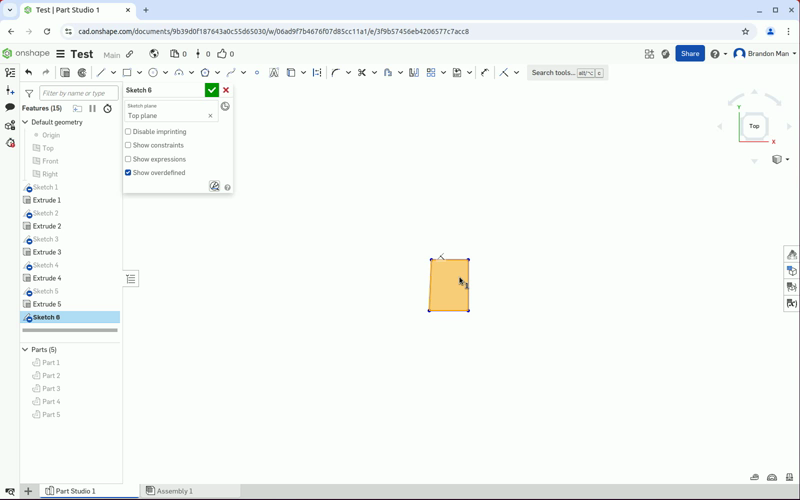
scroll(-6)
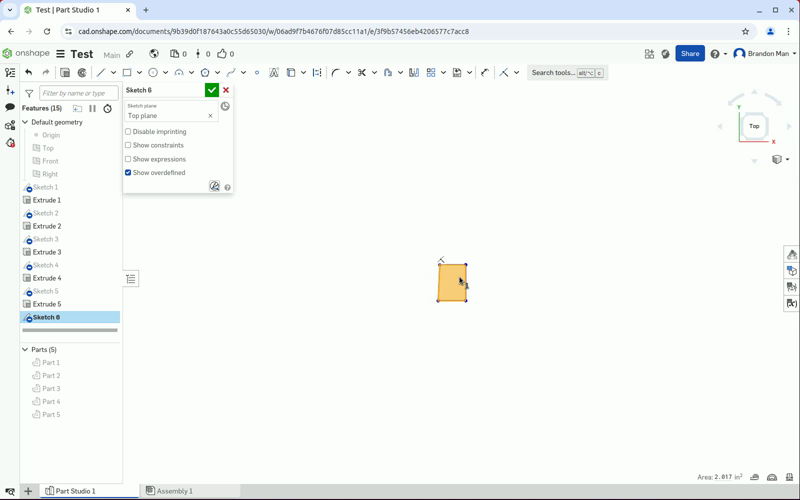
scroll(-6)
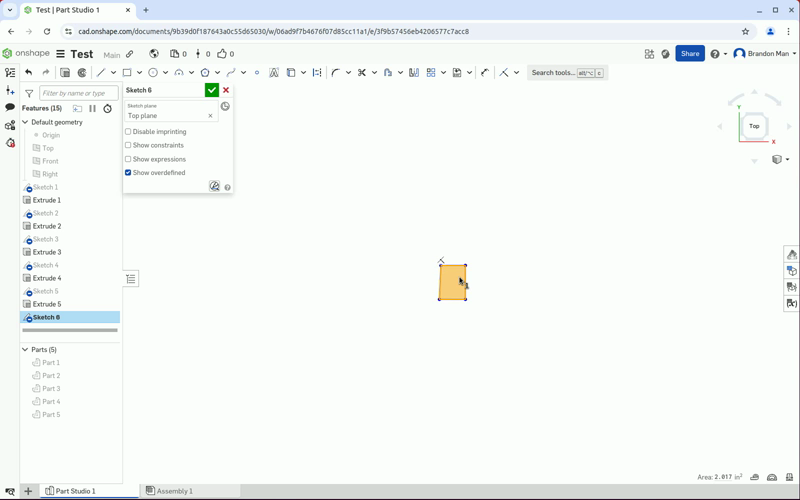
scroll(-6)
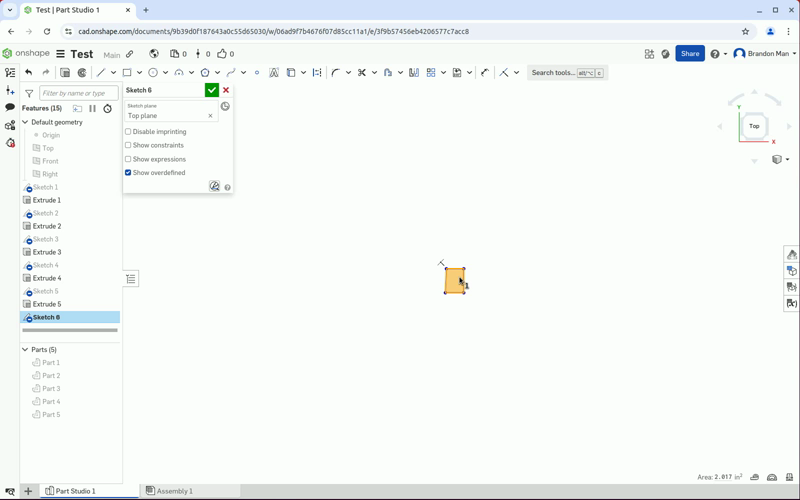
scroll(-6)
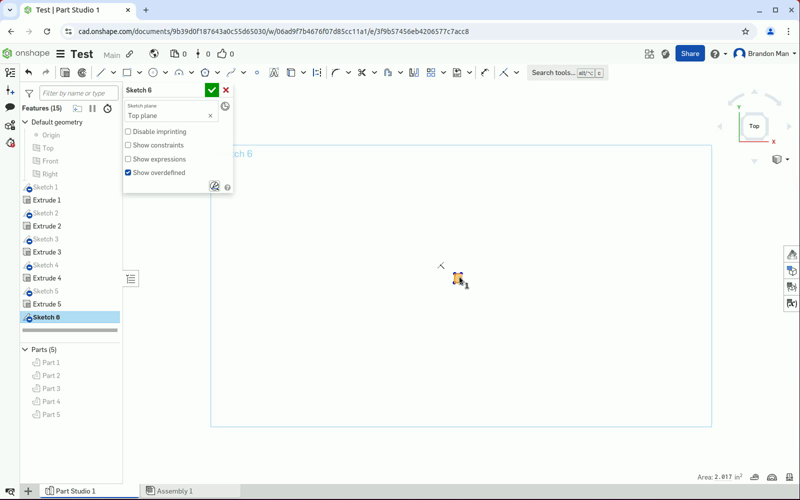
mouse_move(73, 352)
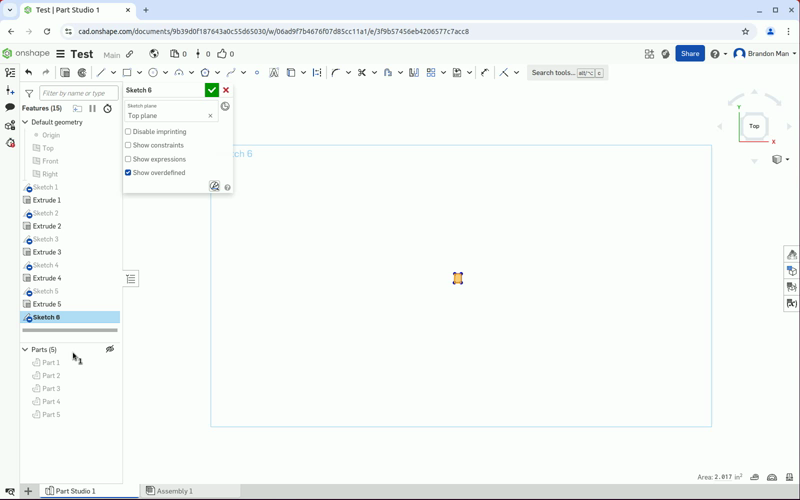
key(shift+y)
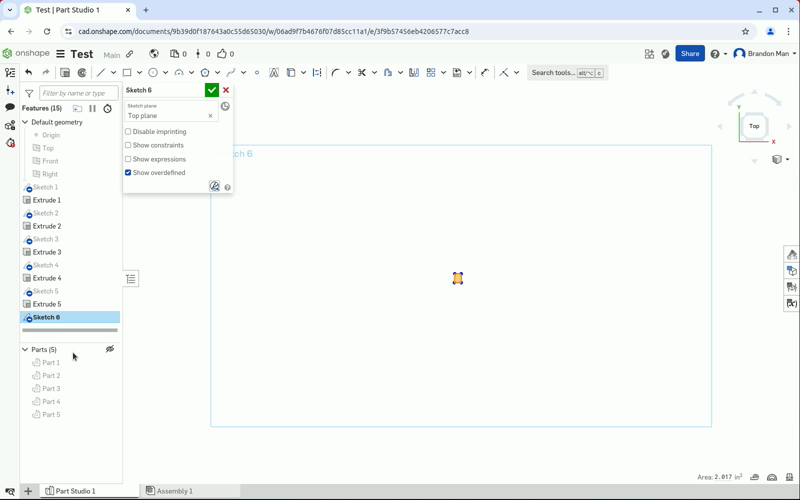
key(shift+e)
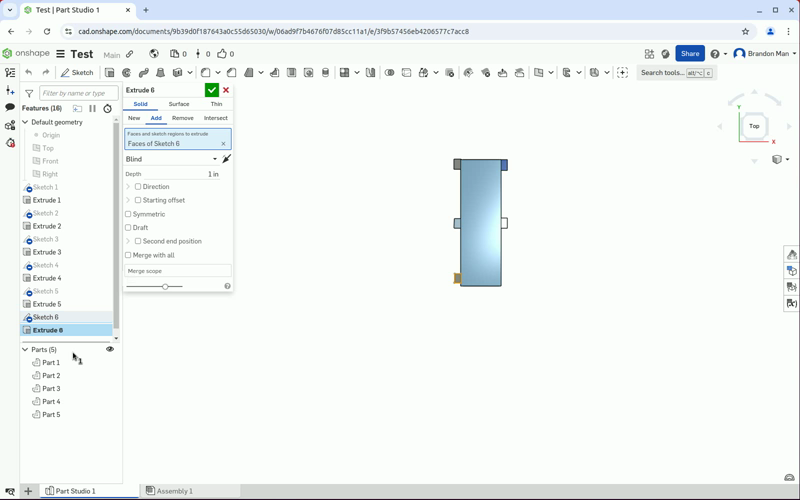
mouse_move(143, 106)
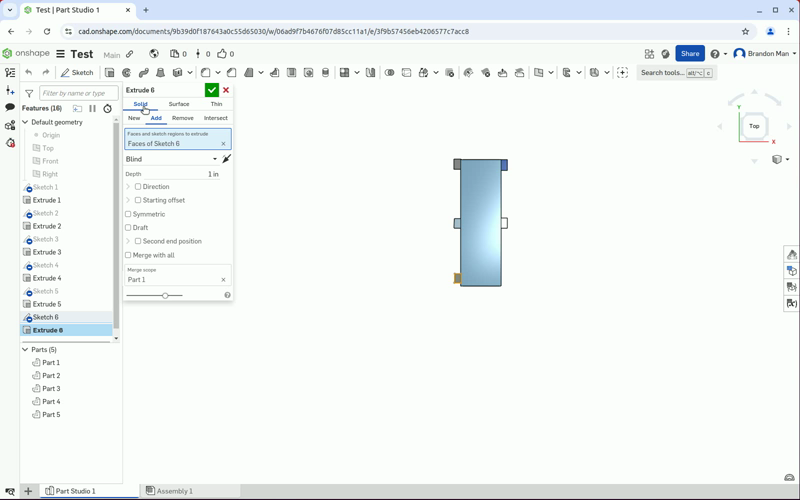
click(143, 106)
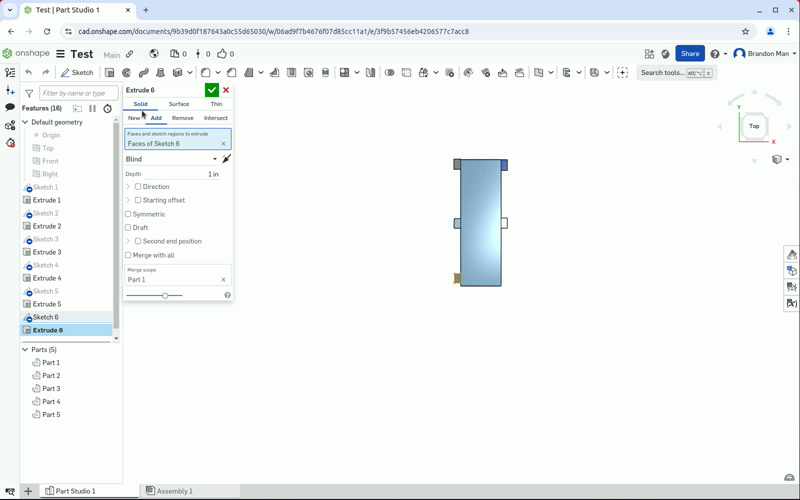
mouse_move(137, 120)
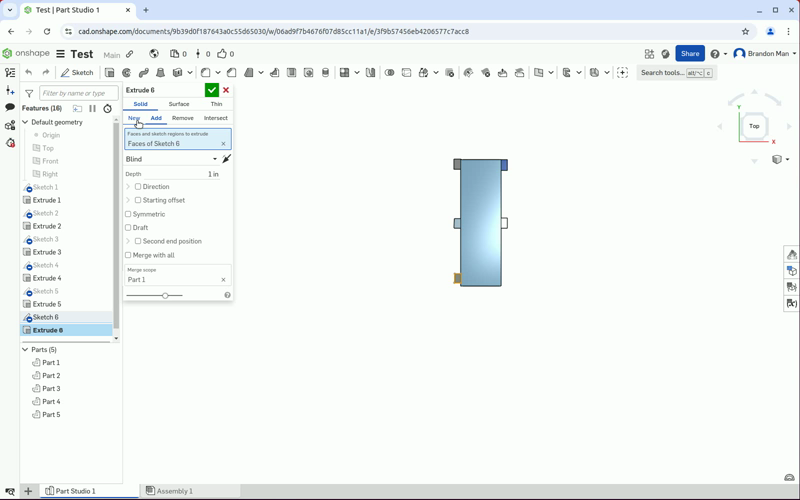
click(137, 120)
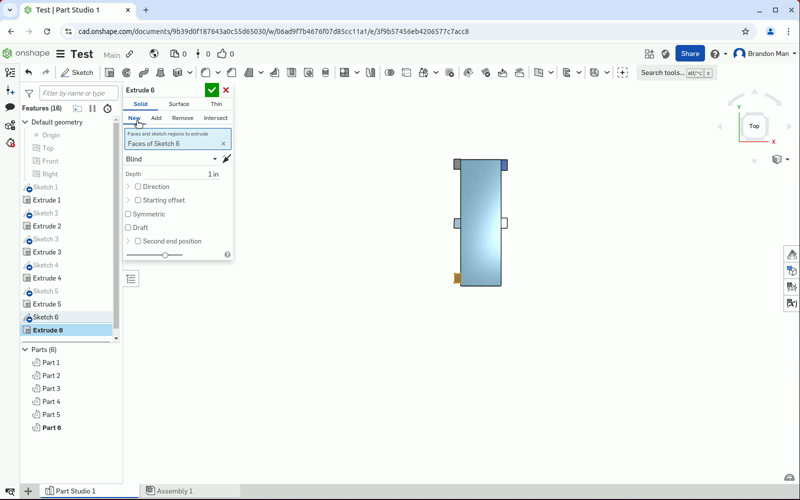
key(tab, 4)
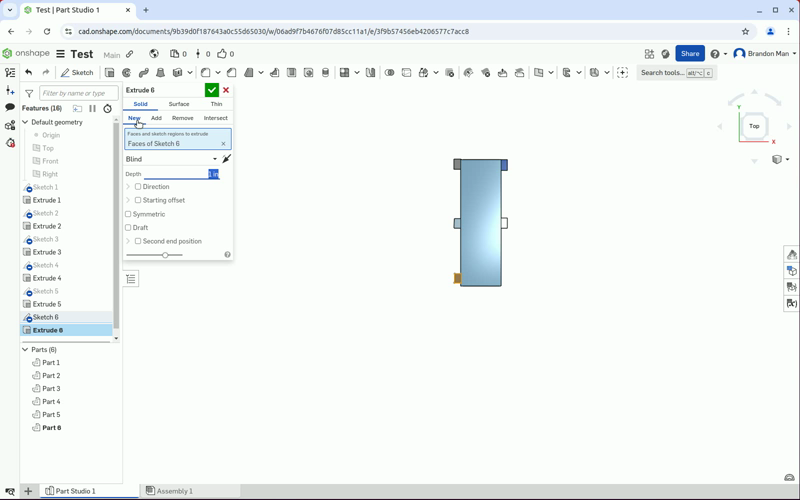
text(0.241)
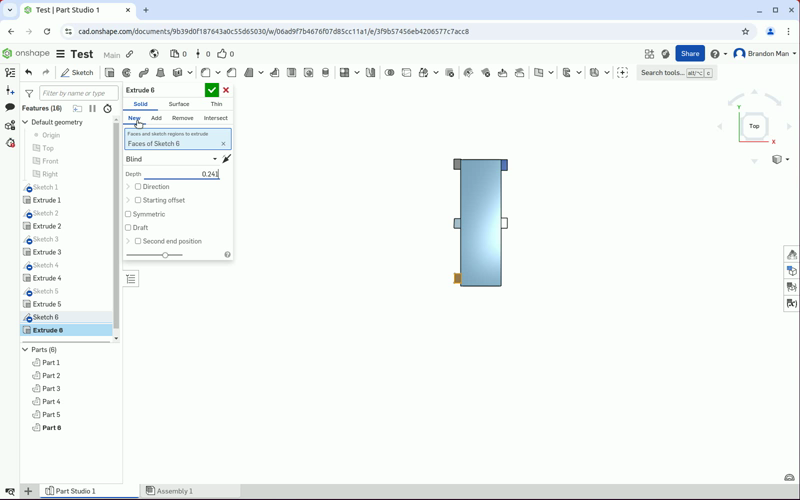
key(enter)
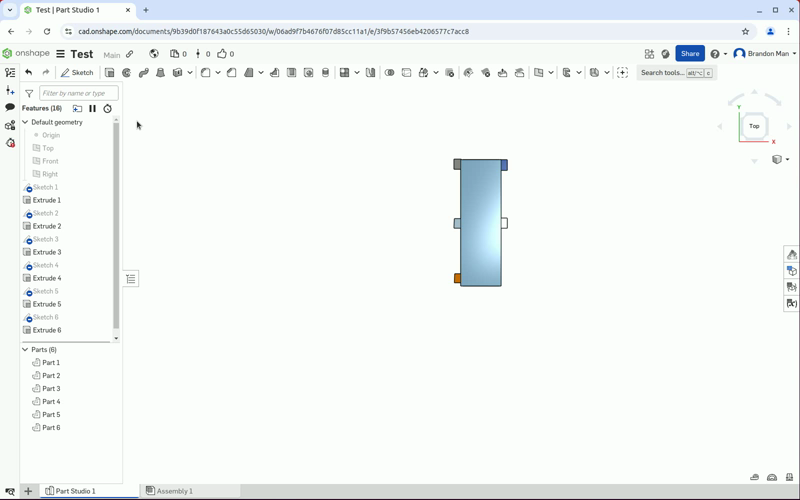
key(shift+h)
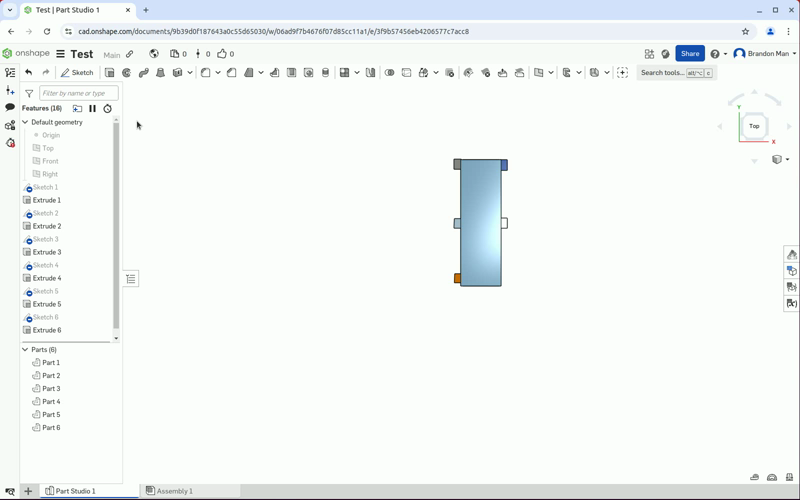
key(shift+h)
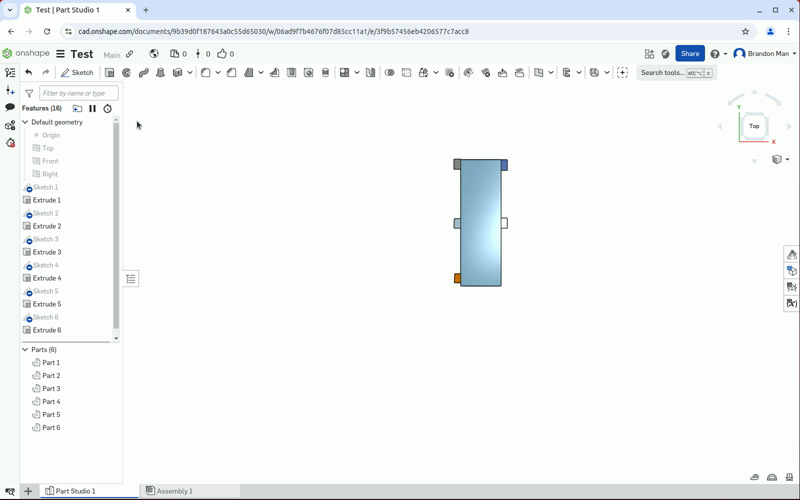
mouse_move(69, 189)
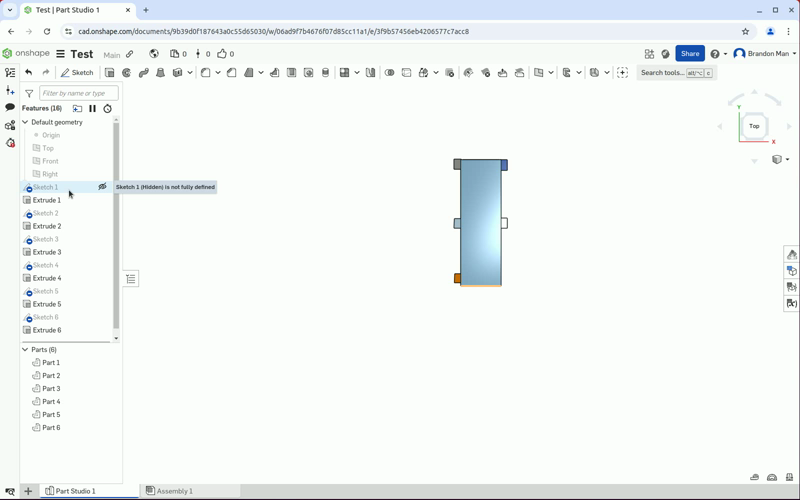
click(69, 189)
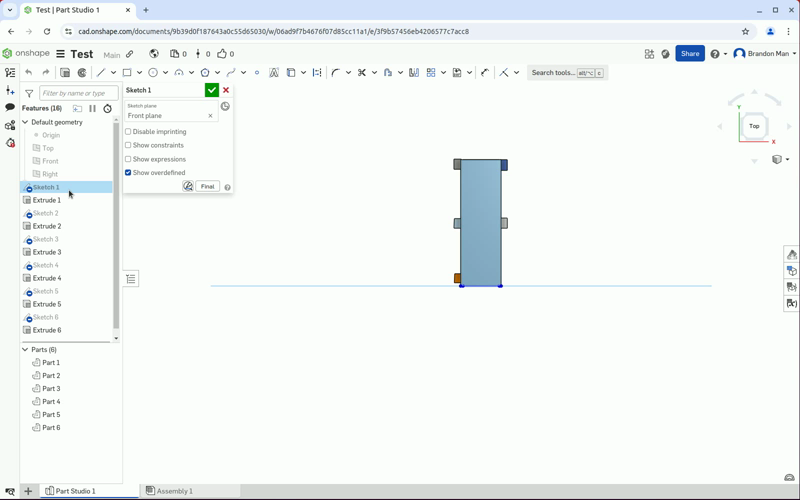
mouse_move(229, 92)
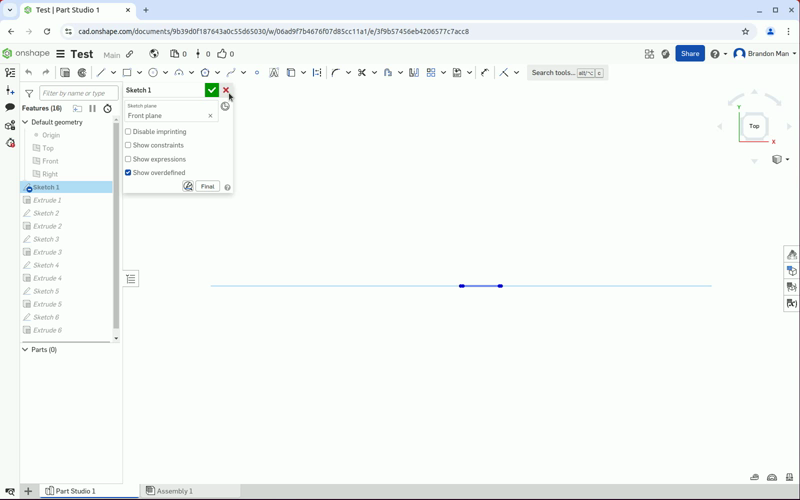
click(229, 92)
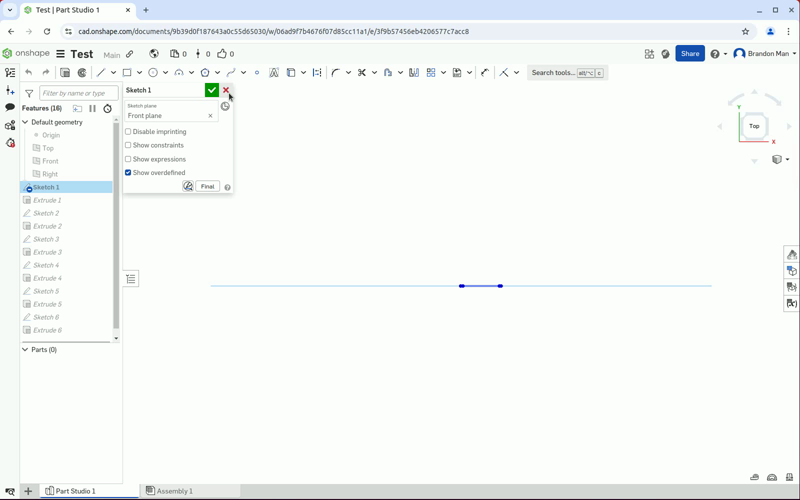
key(shift+s)
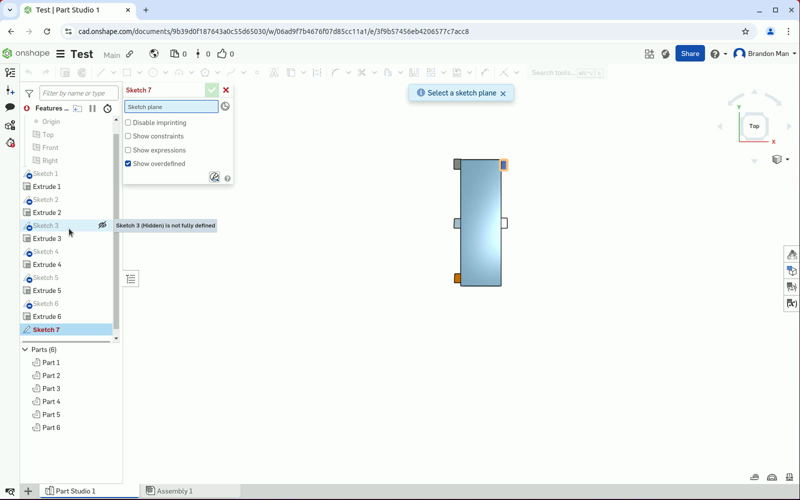
scroll(3)
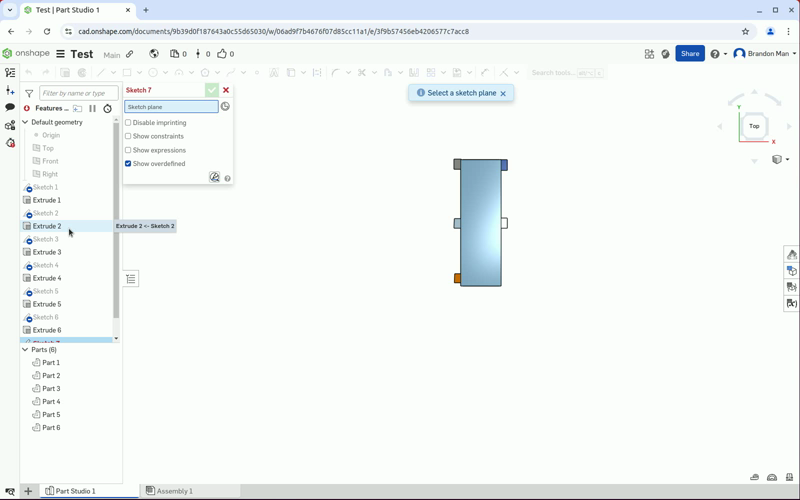
mouse_move(69, 150)
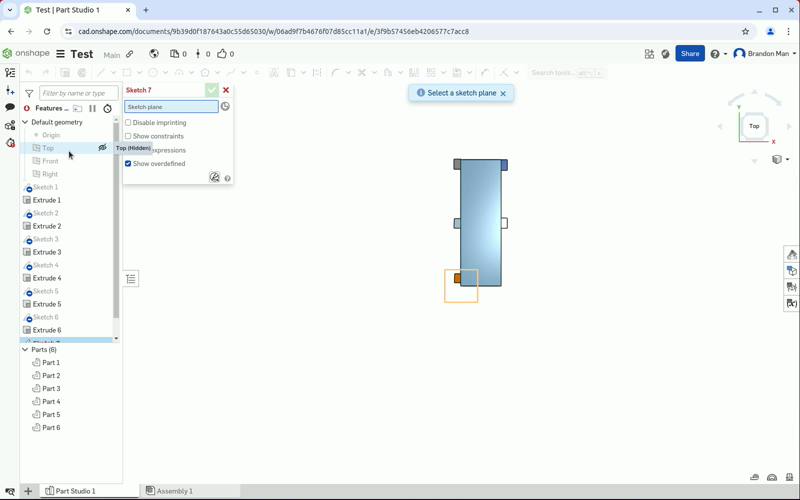
click(69, 150)
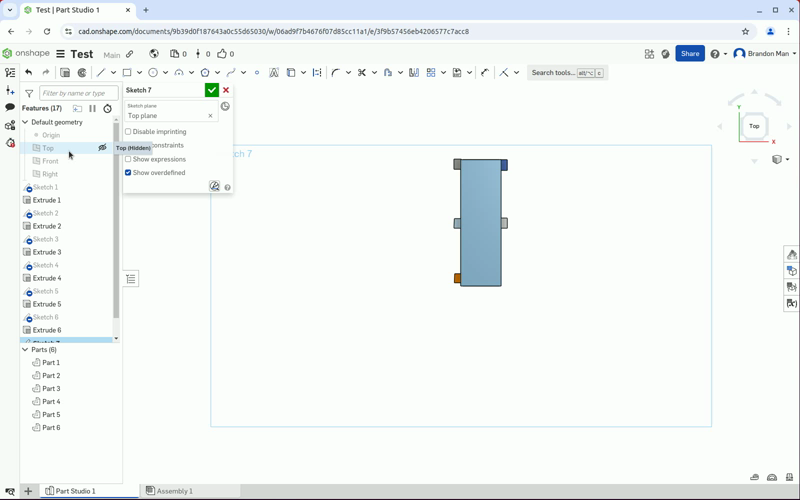
mouse_move(73, 352)
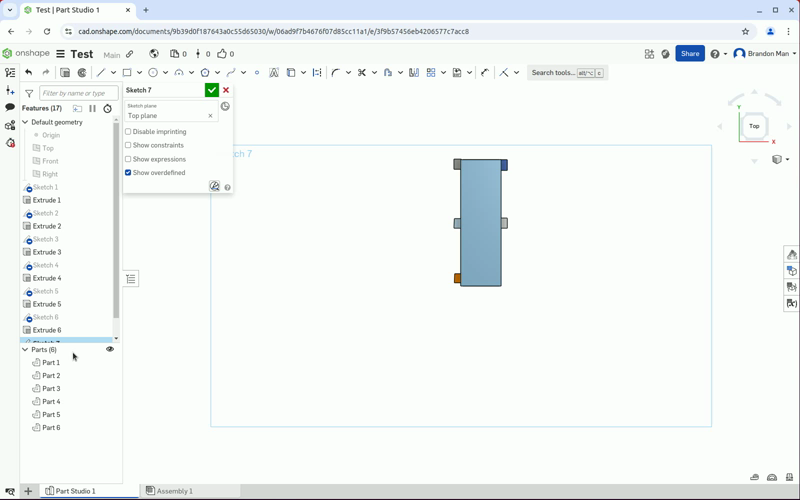
key(y)
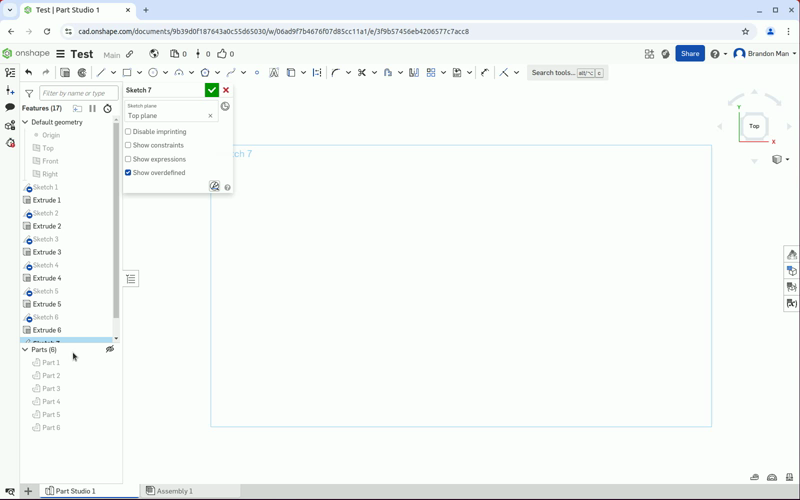
key(l)
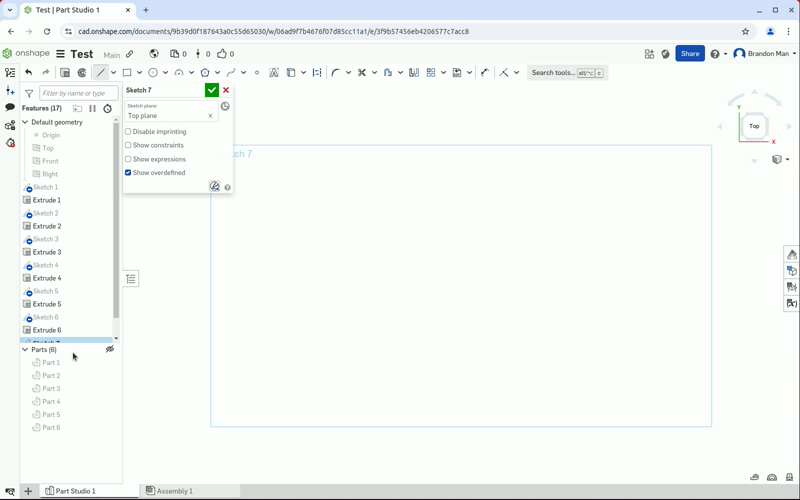
key_down(shift)
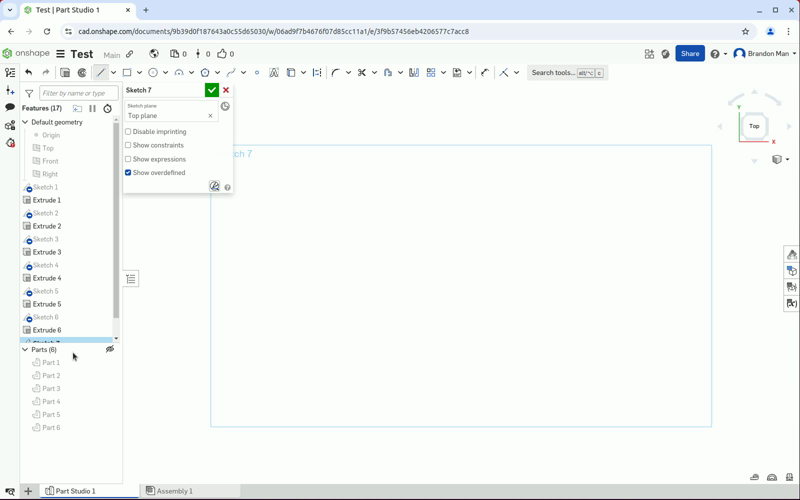
mouse_move(495, 282)
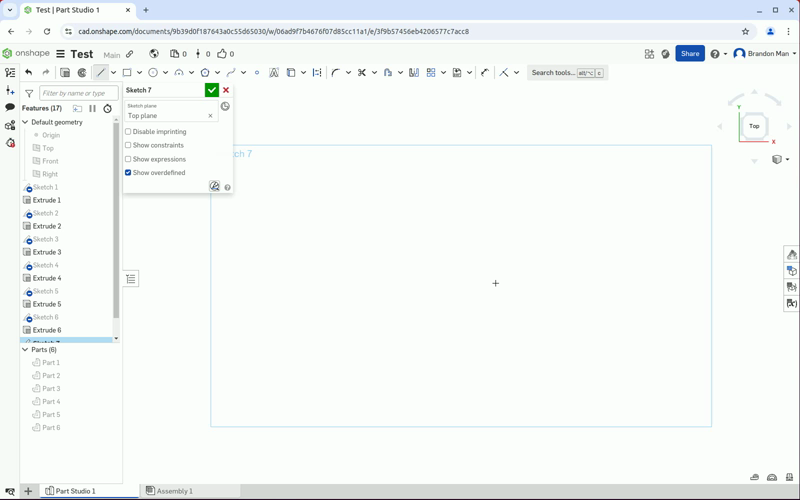
click(495, 282)
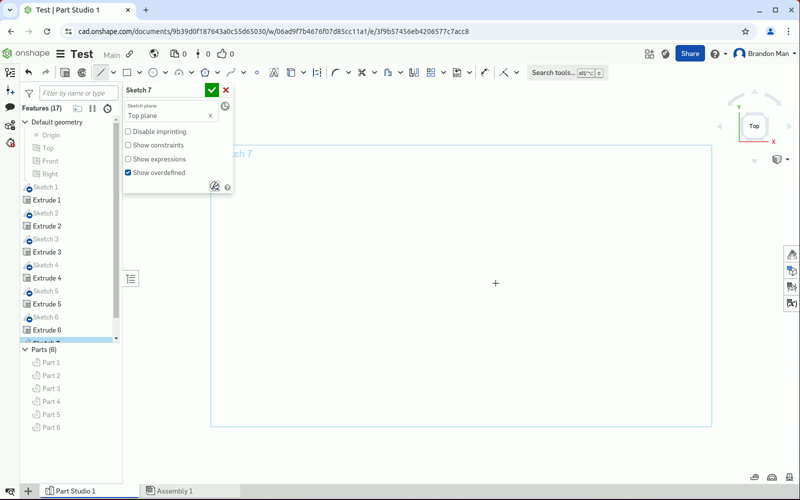
key_up(shift)
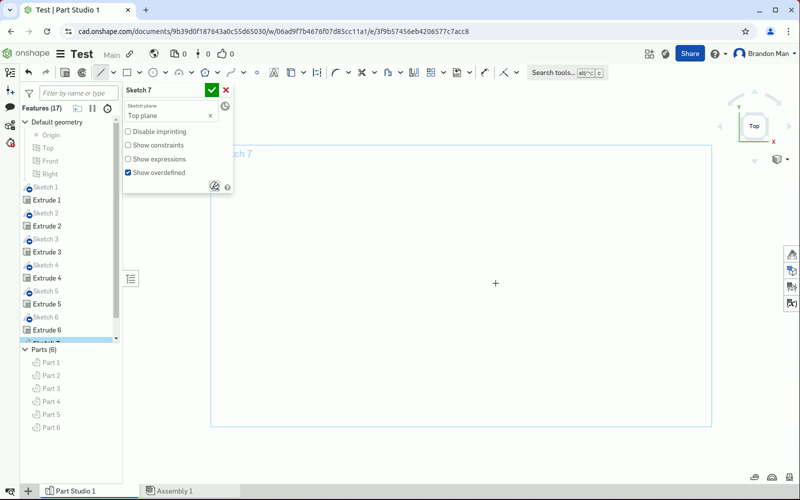
key_down(shift)
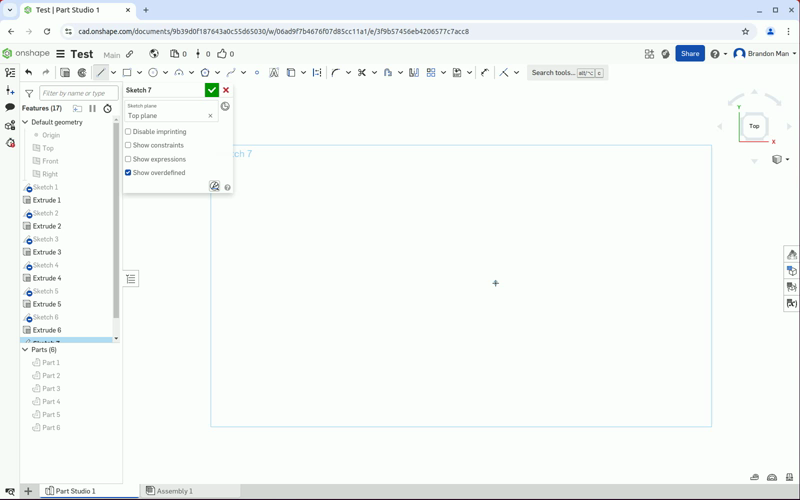
mouse_move(525, 282)
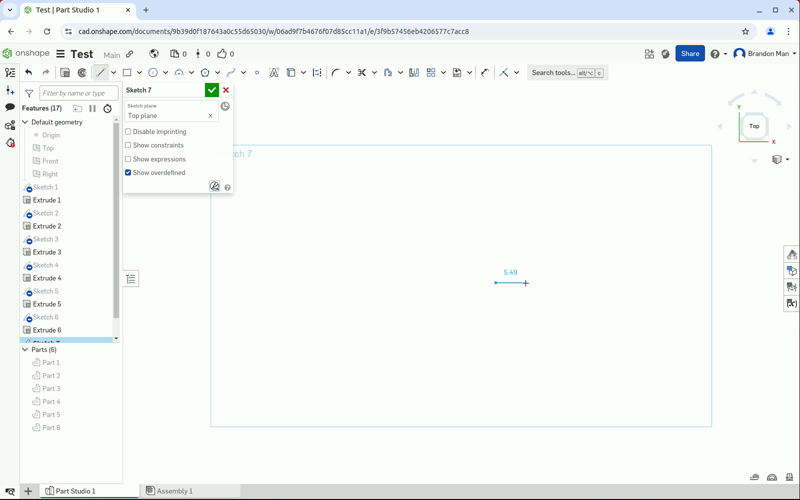
mouse_move(502, 282)
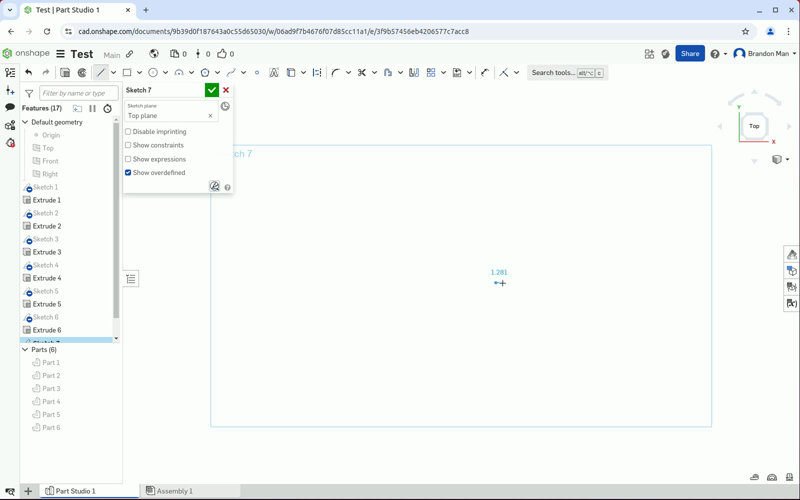
scroll(6)
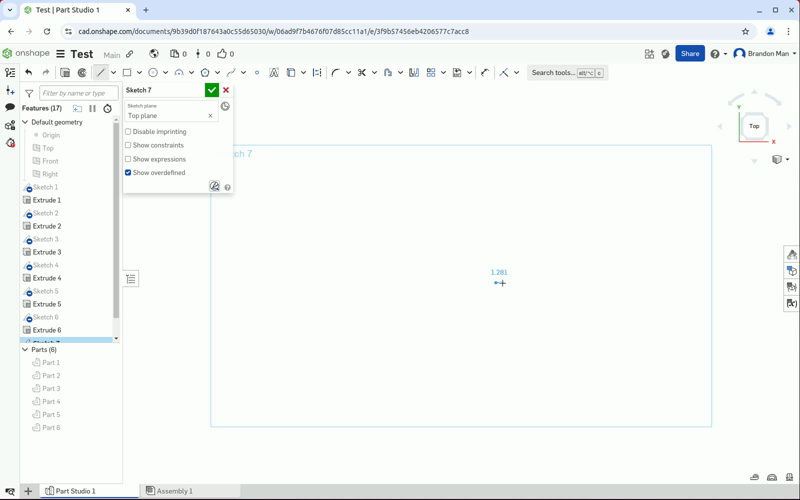
scroll(6)
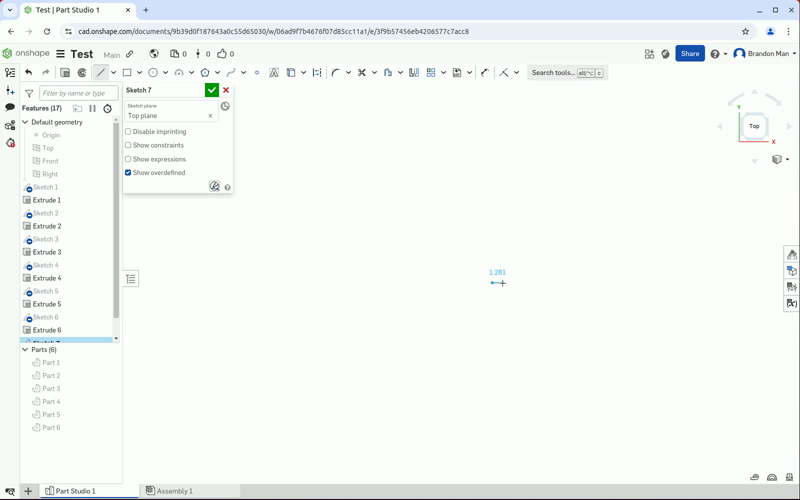
scroll(6)
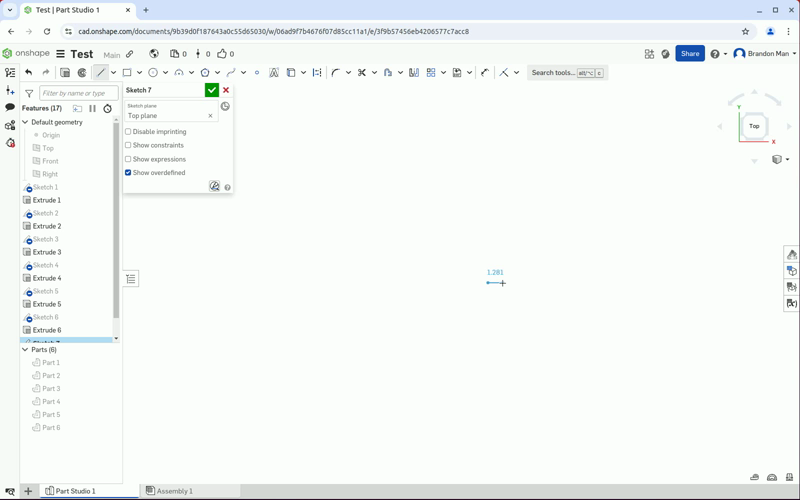
scroll(6)
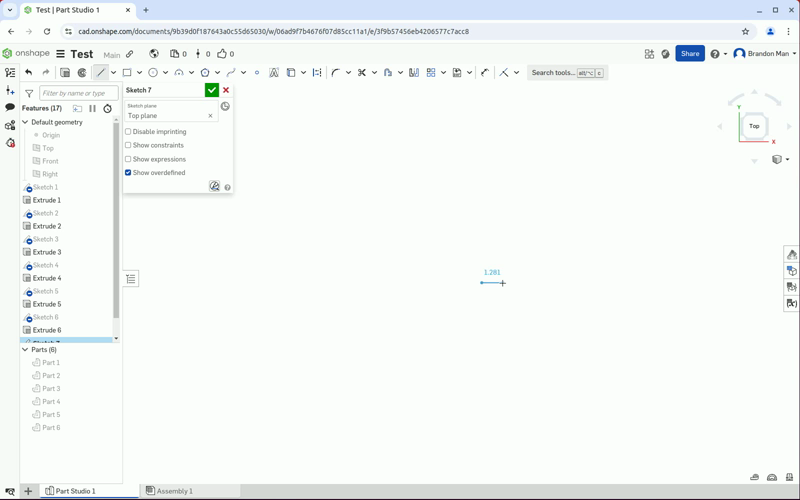
scroll(6)
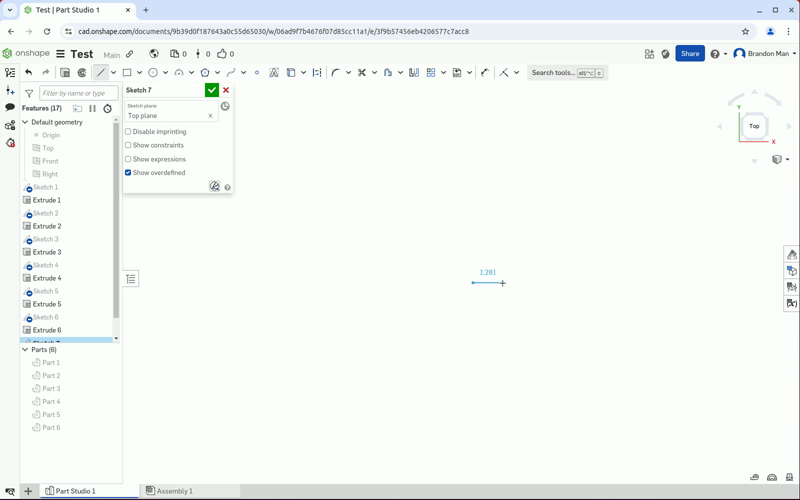
scroll(6)
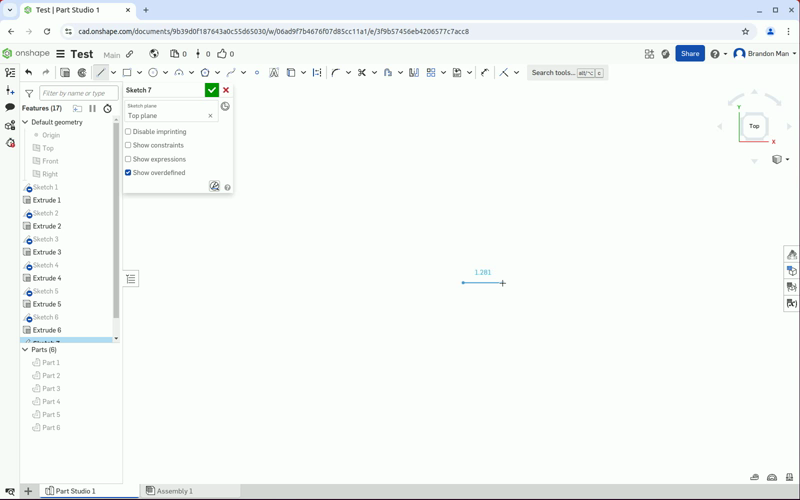
scroll(6)
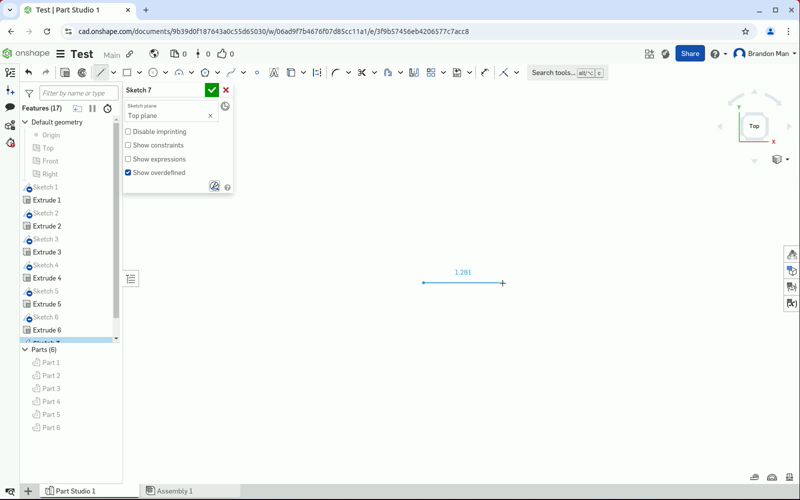
click(502, 282)
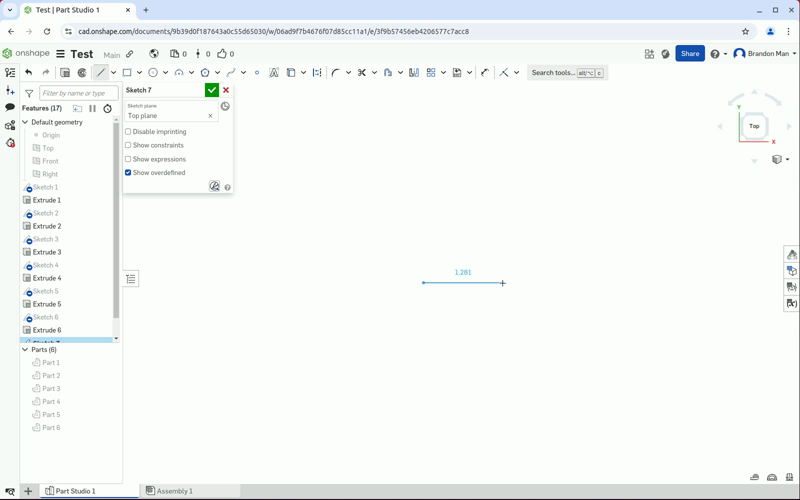
scroll(-6)
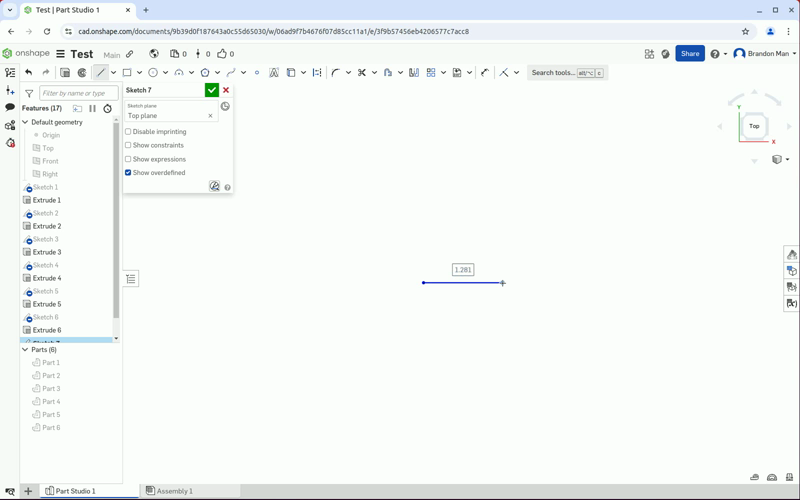
scroll(-6)
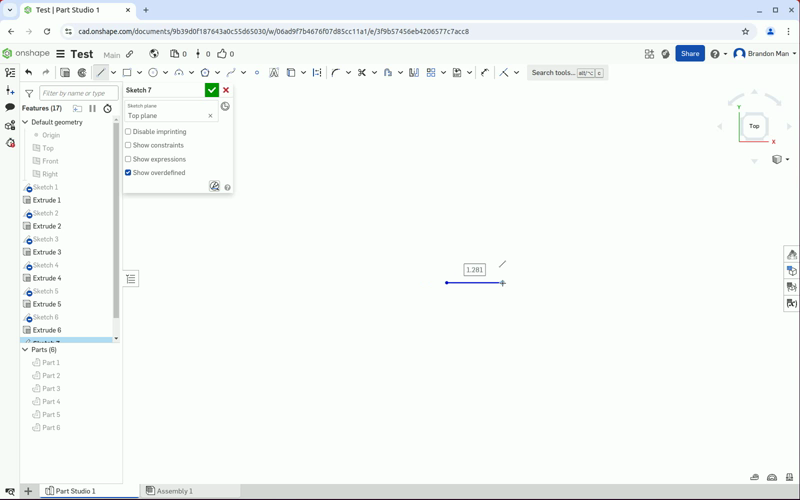
scroll(-6)
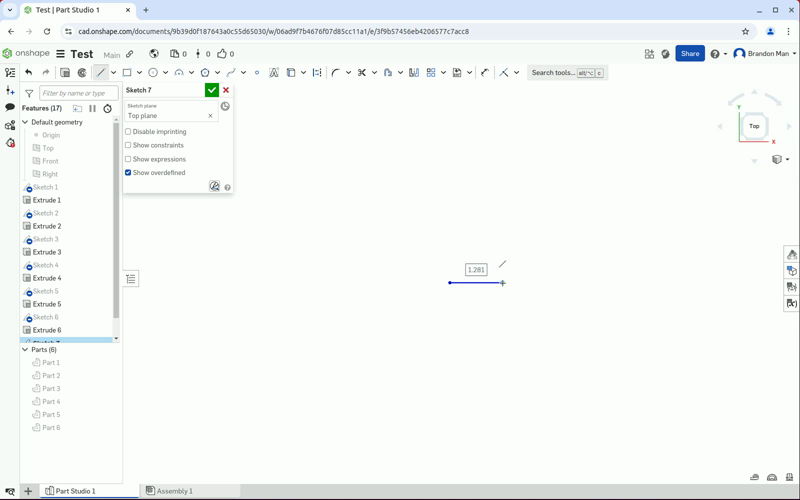
scroll(-6)
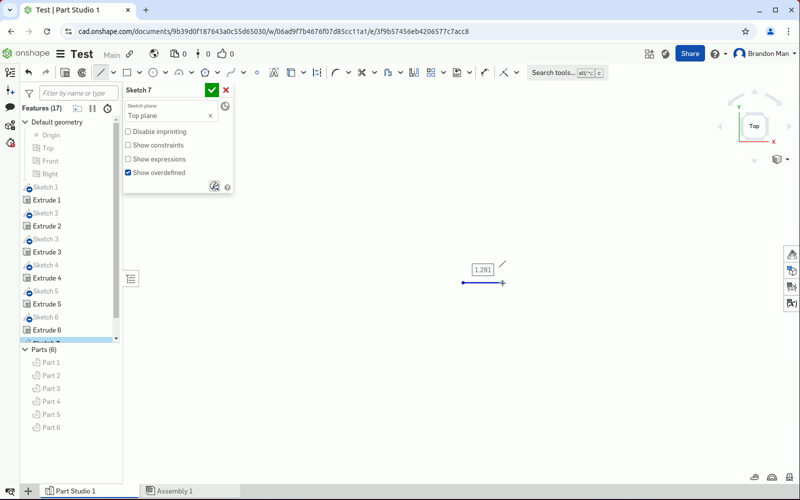
scroll(-6)
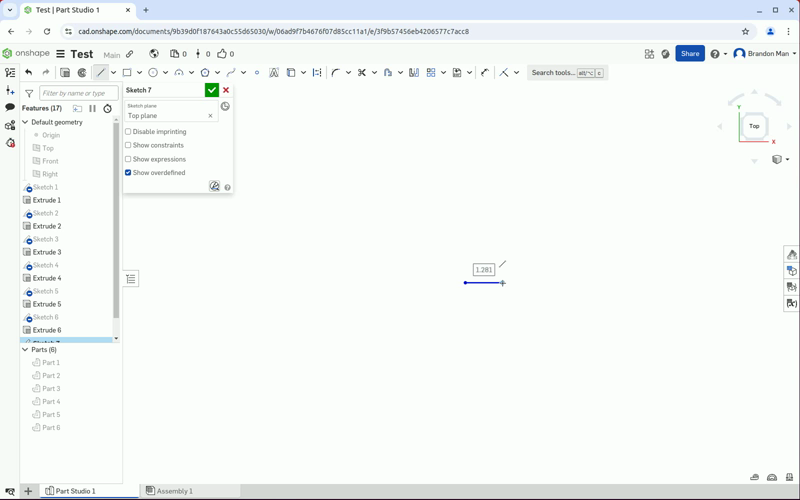
scroll(-6)
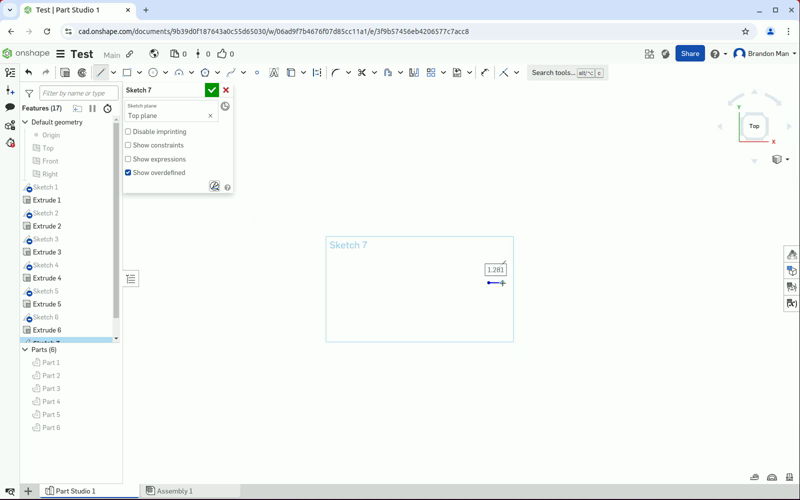
scroll(-6)
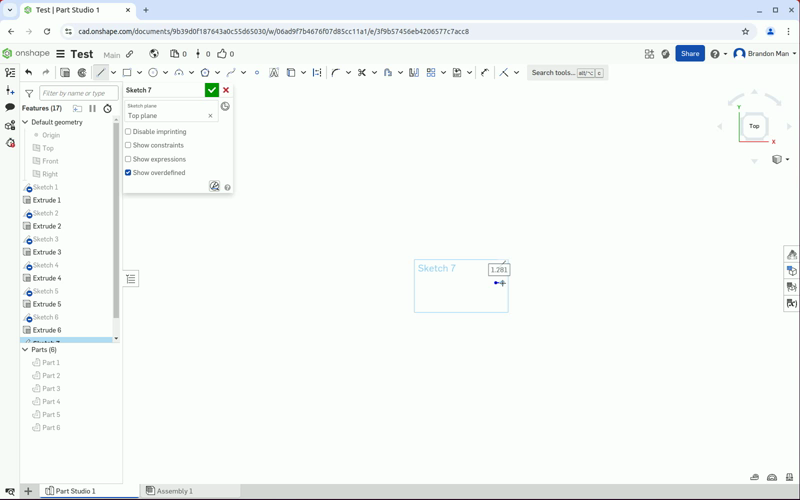
key_up(shift)
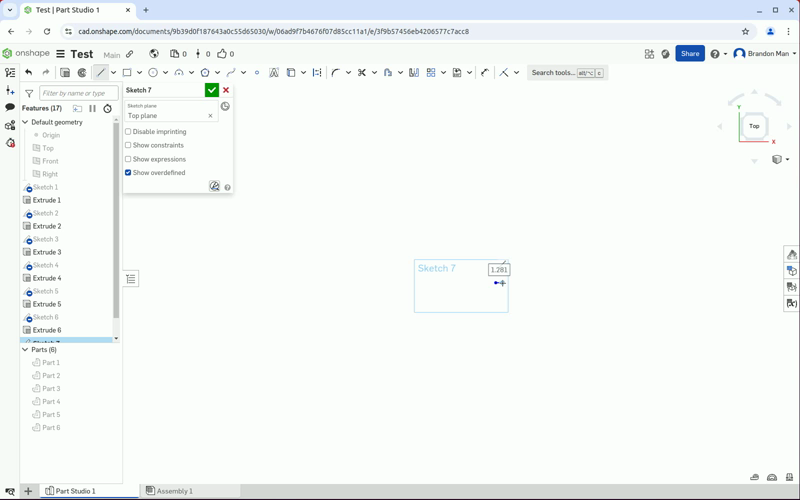
key_down(shift)
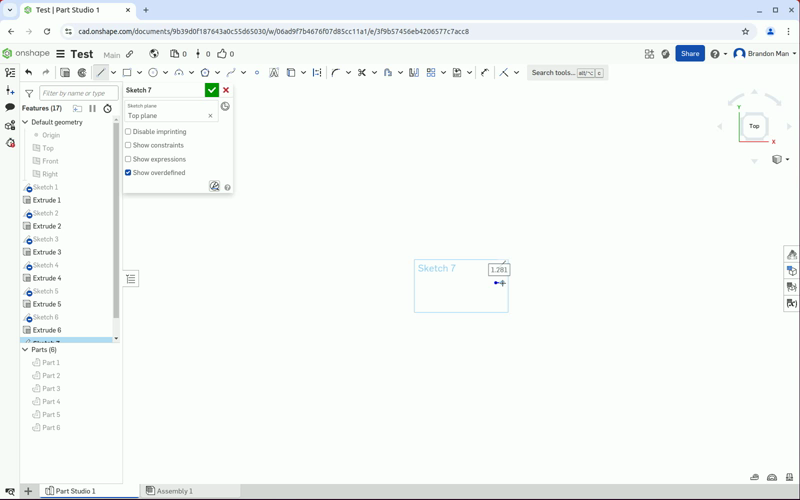
mouse_move(532, 282)
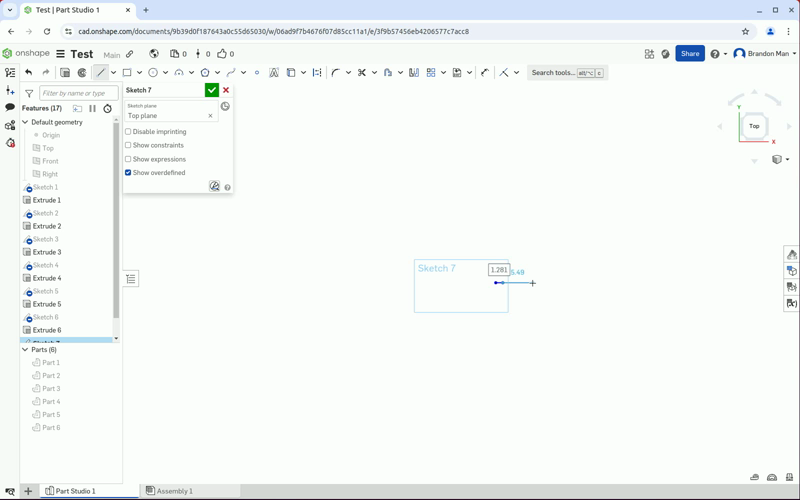
mouse_move(502, 273)
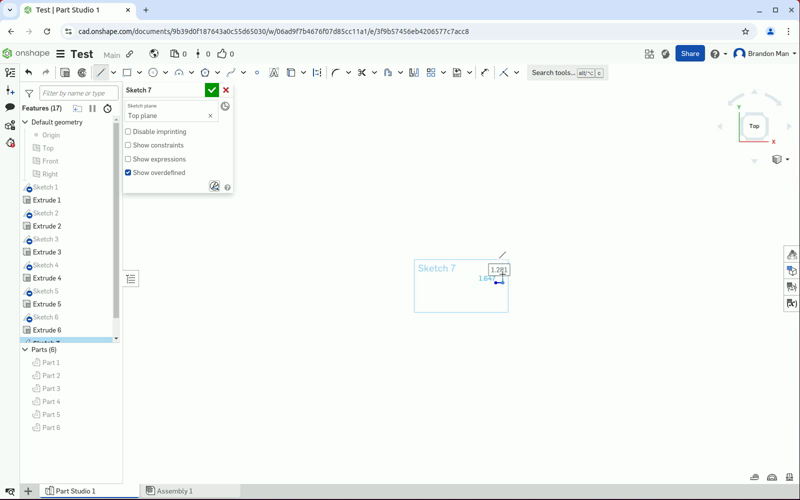
click(502, 273)
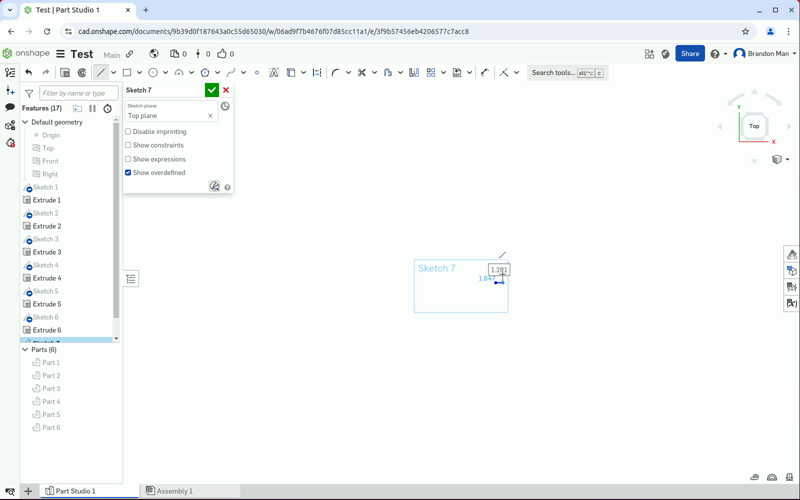
key_up(shift)
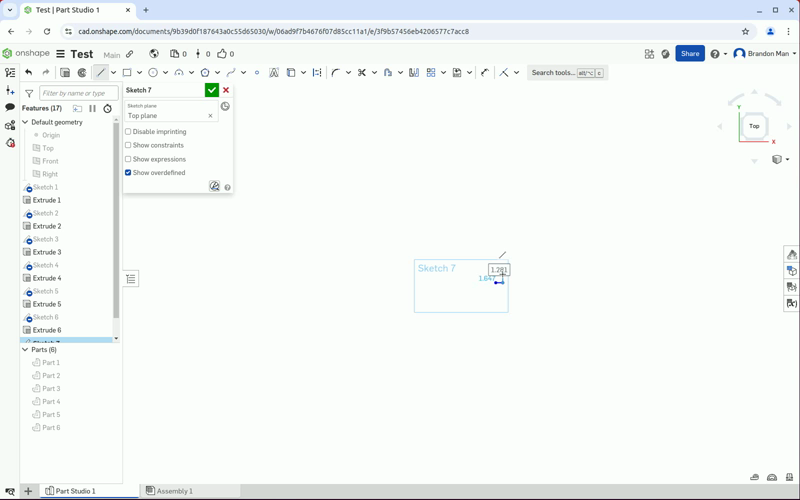
key_down(shift)
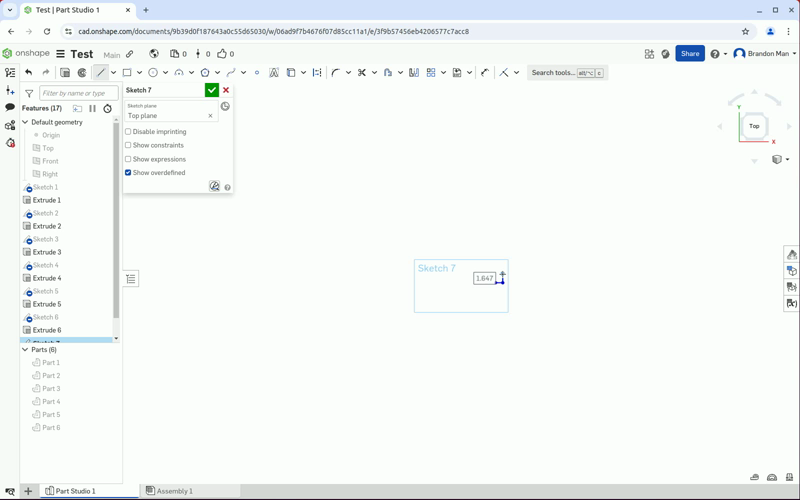
mouse_move(532, 273)
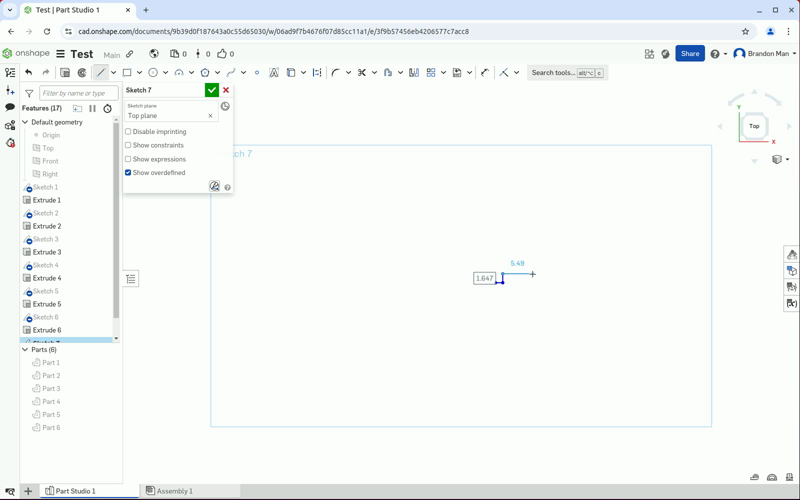
mouse_move(495, 273)
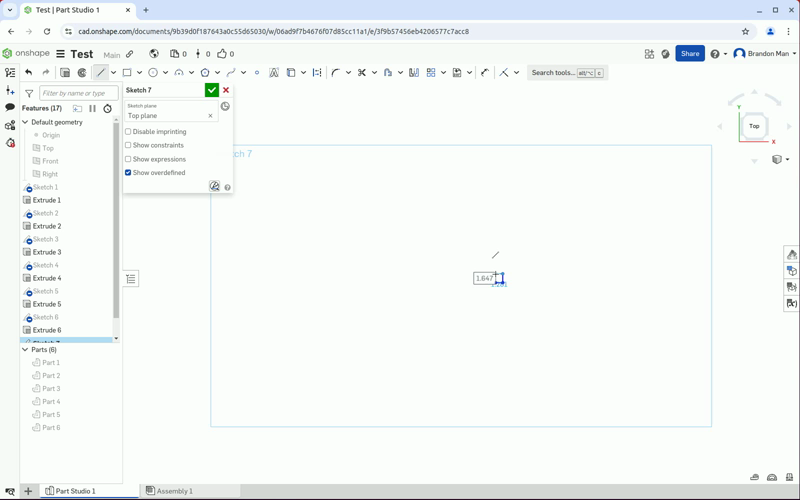
scroll(6)
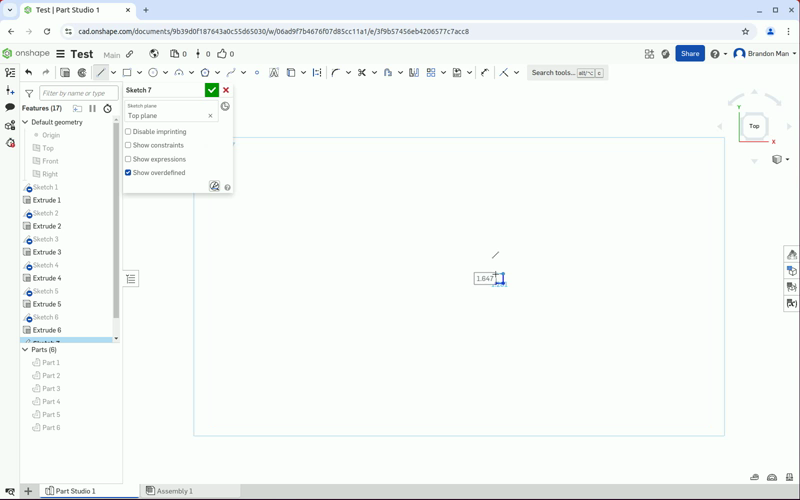
scroll(6)
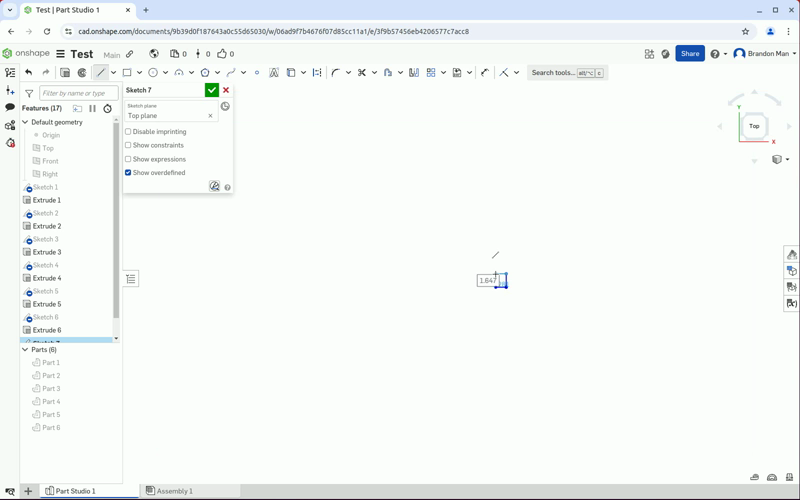
scroll(6)
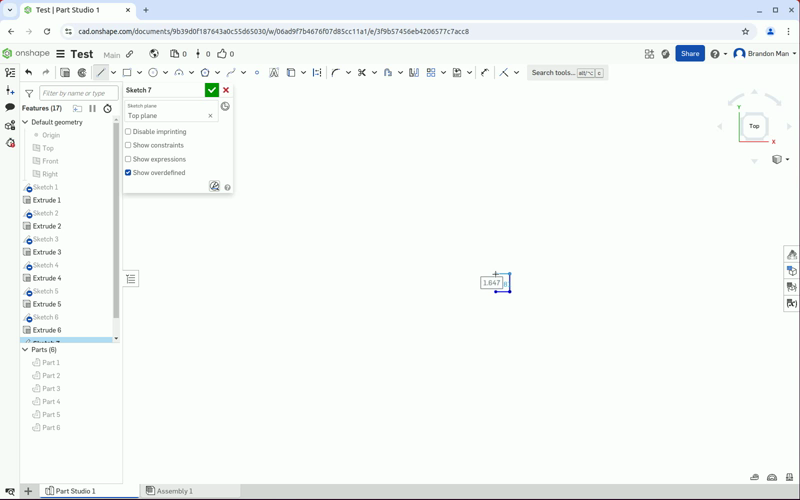
scroll(6)
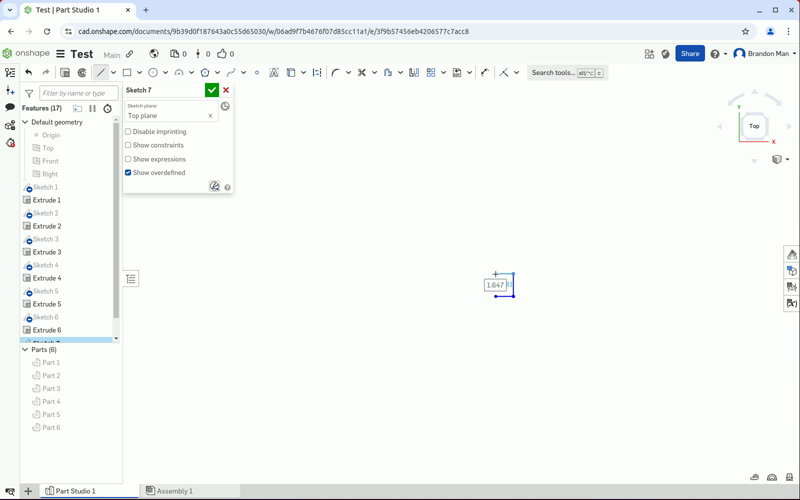
scroll(6)
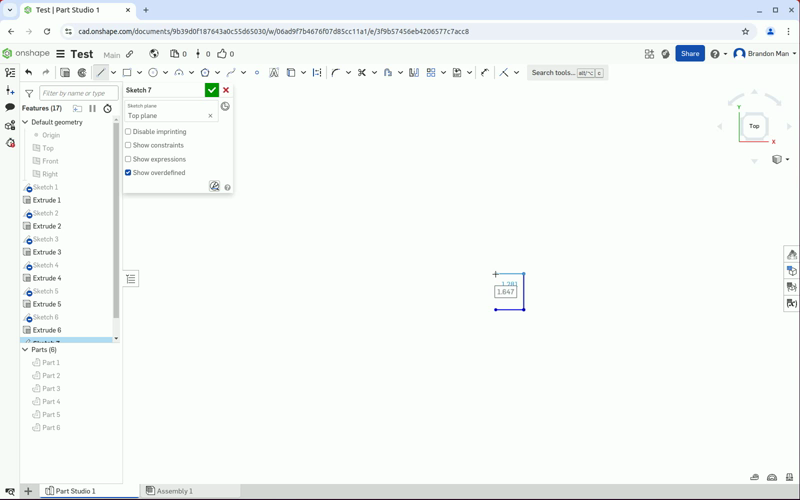
scroll(6)
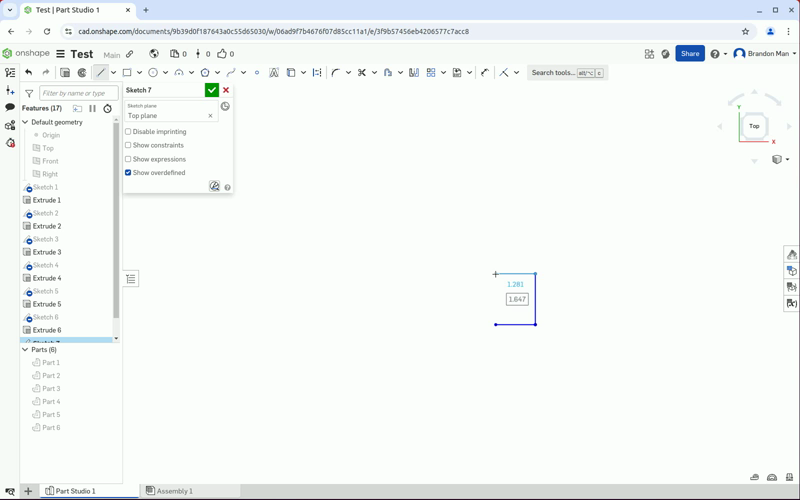
scroll(6)
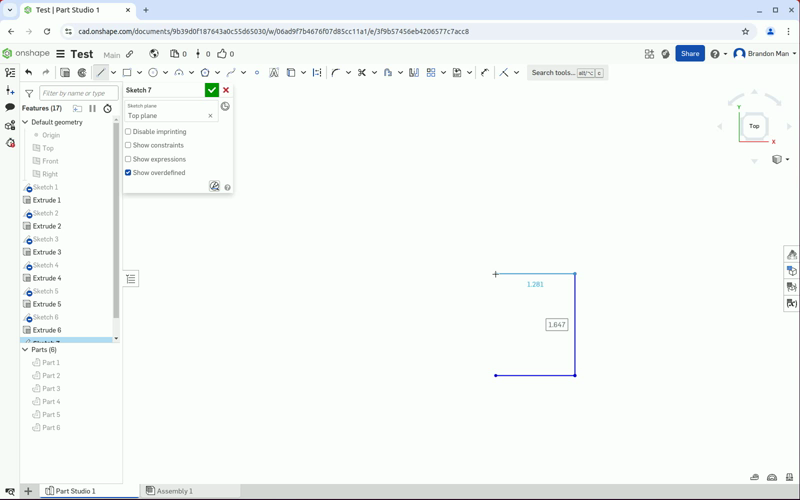
click(495, 273)
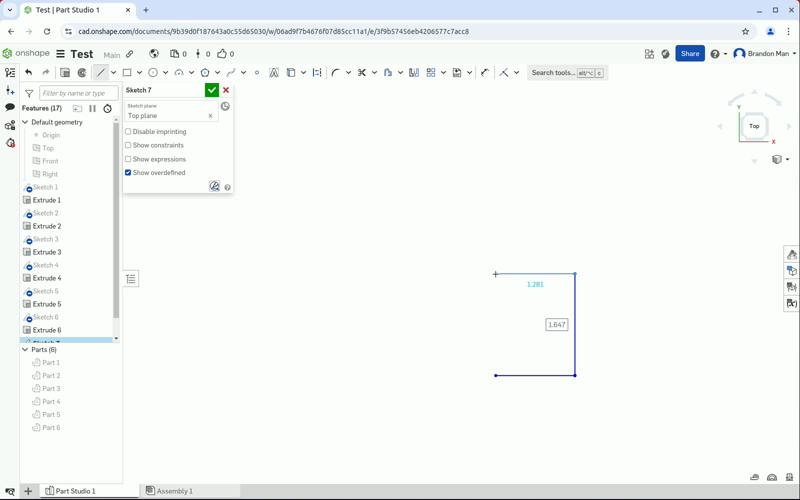
scroll(-6)
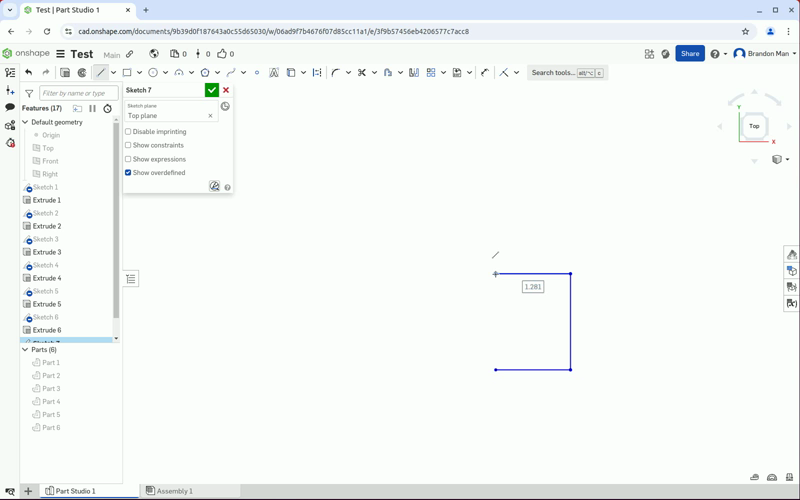
scroll(-6)
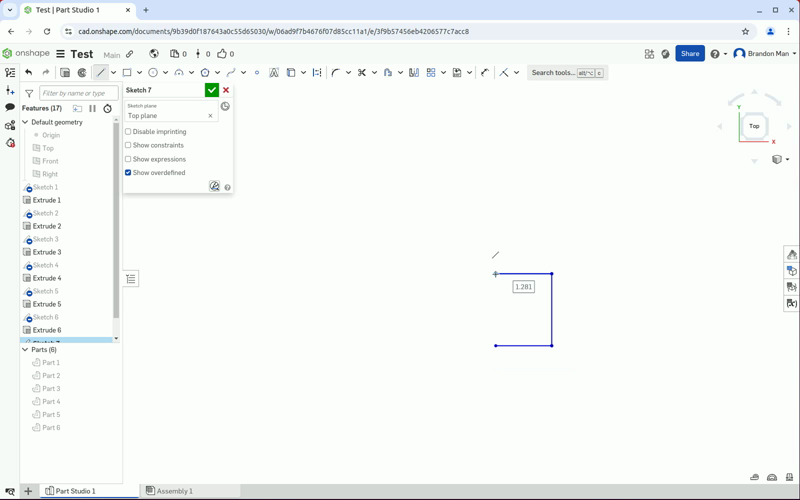
scroll(-6)
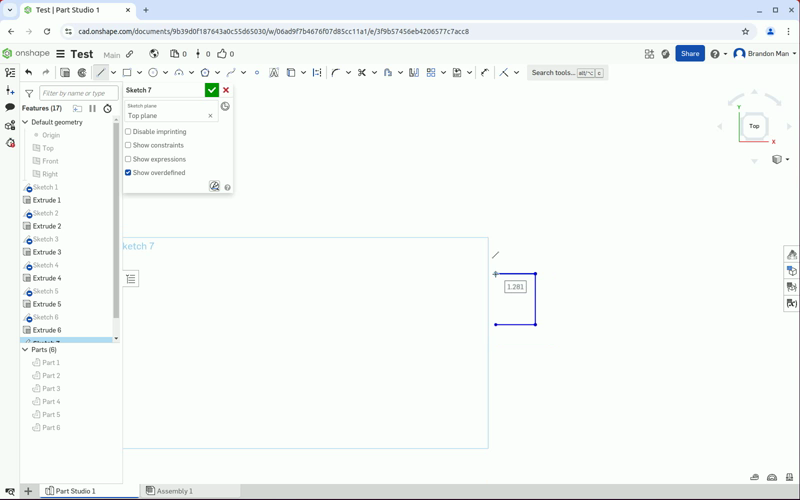
scroll(-6)
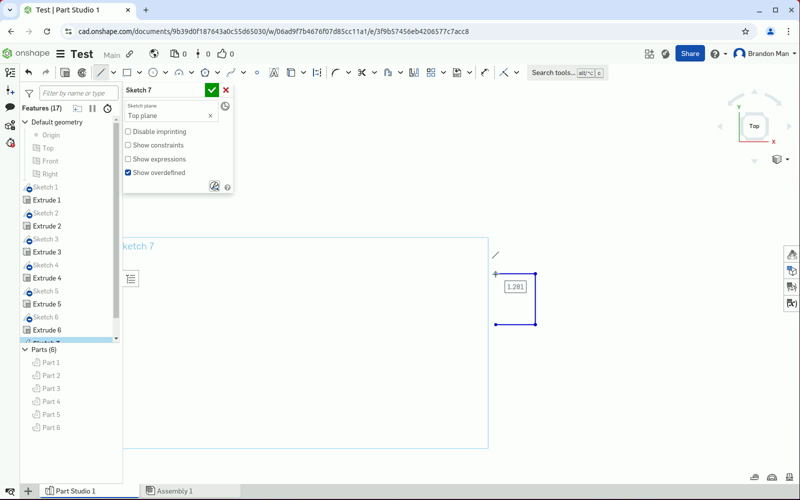
scroll(-6)
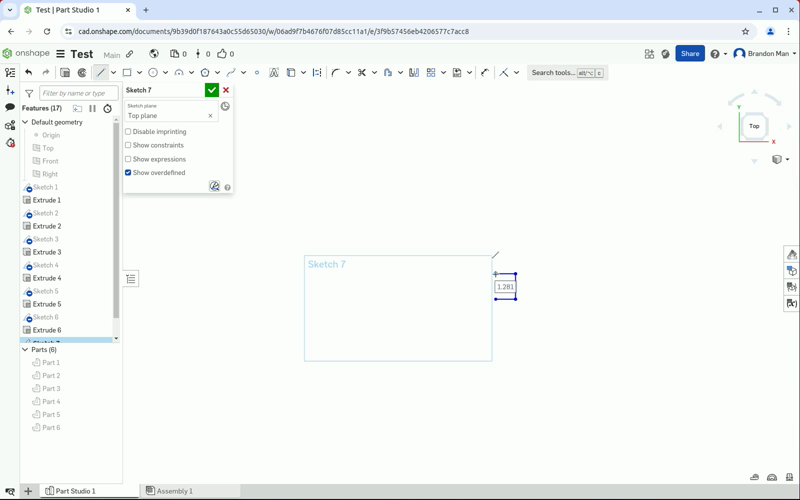
scroll(-6)
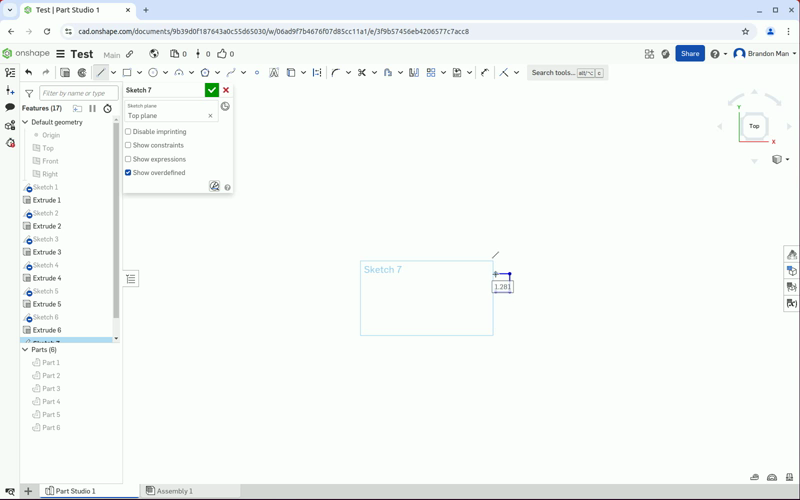
scroll(-6)
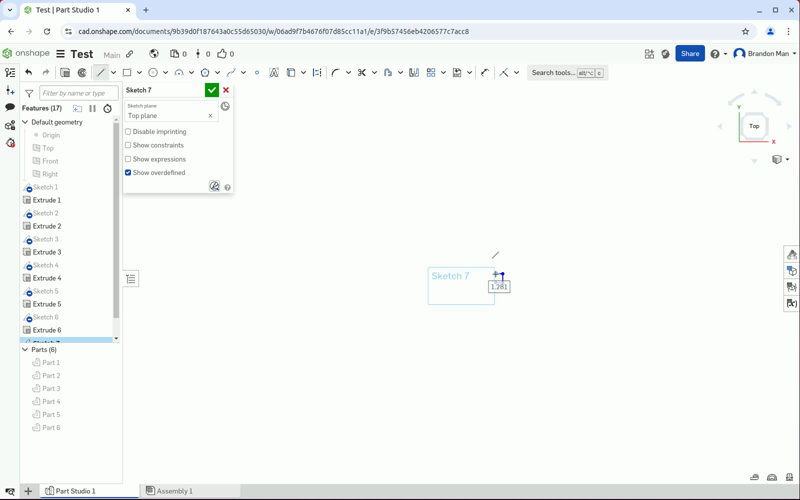
key_up(shift)
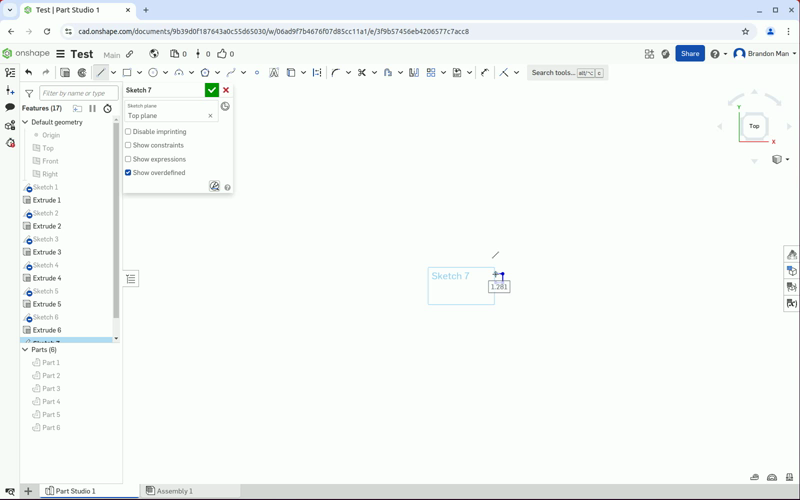
mouse_move(525, 273)
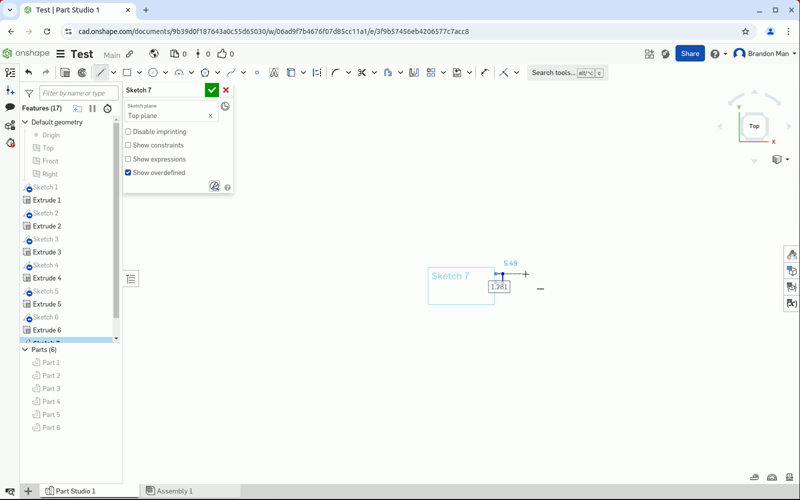
key_down(shift)
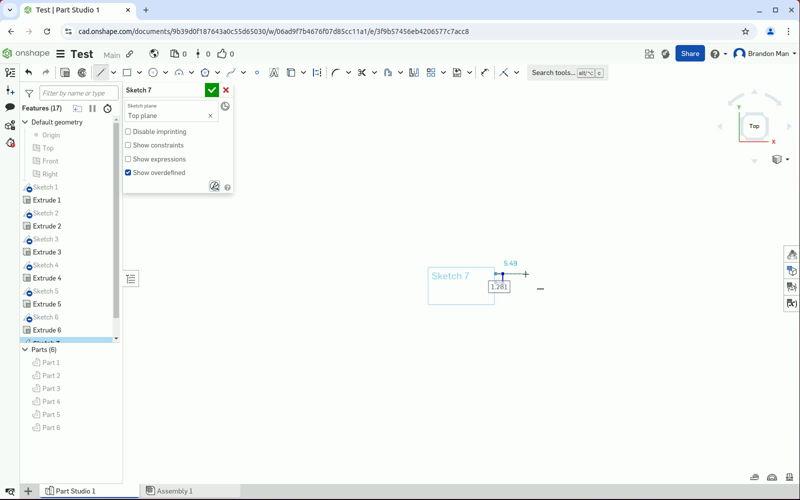
mouse_move(495, 282)
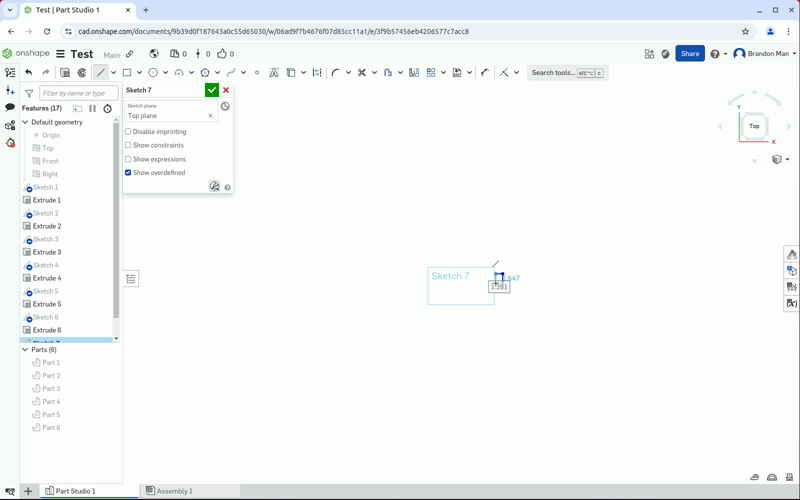
key_up(shift)
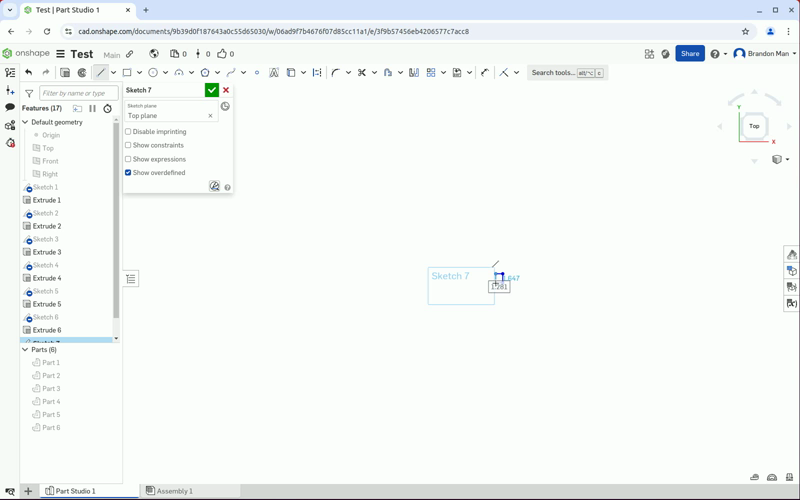
click(495, 282)
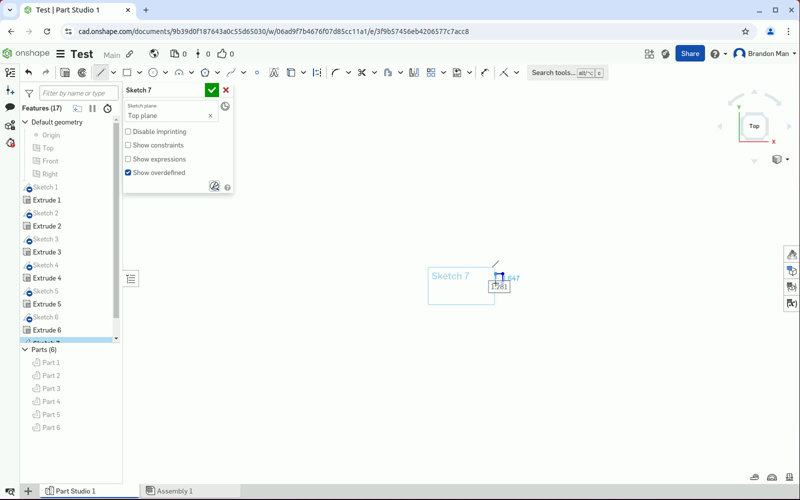
key(esc)
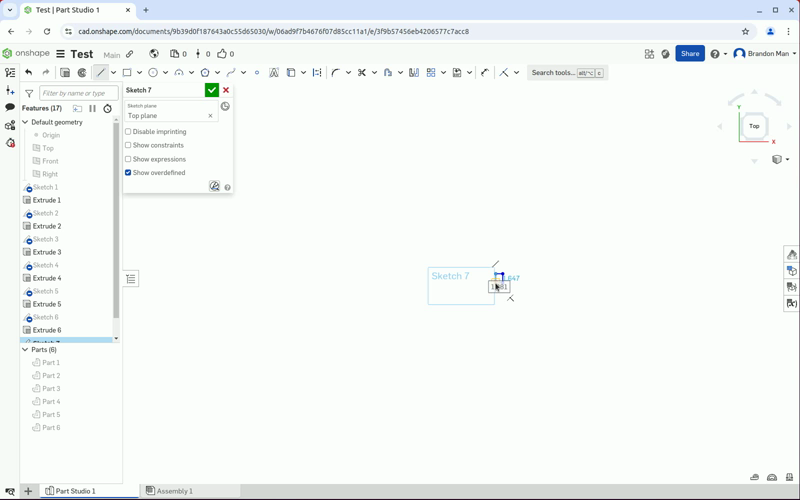
mouse_move(501, 274)
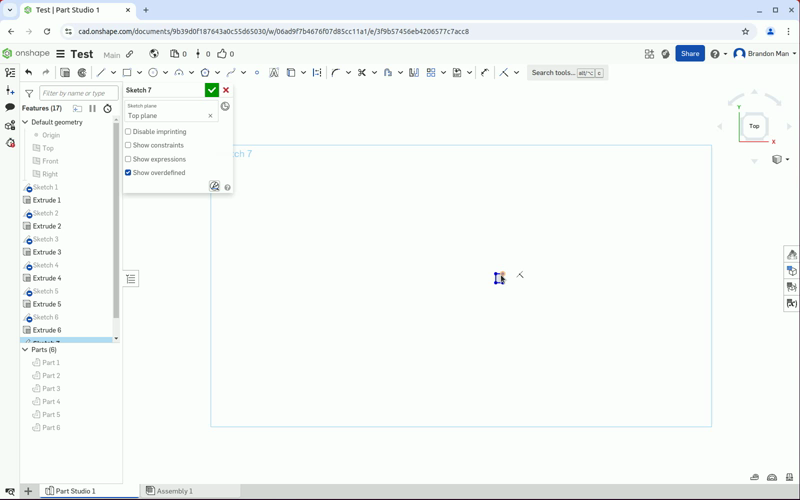
scroll(6)
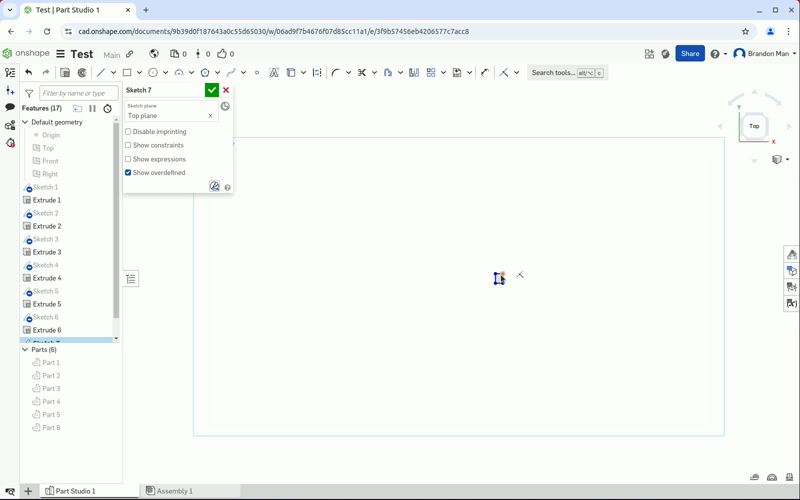
scroll(6)
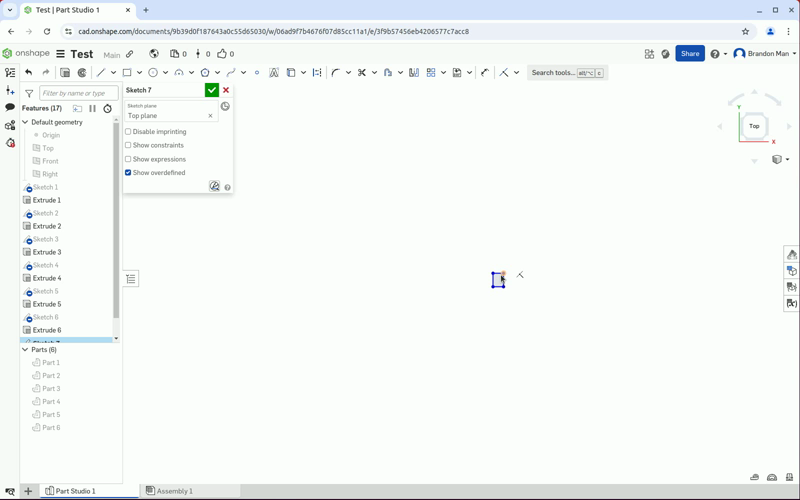
scroll(6)
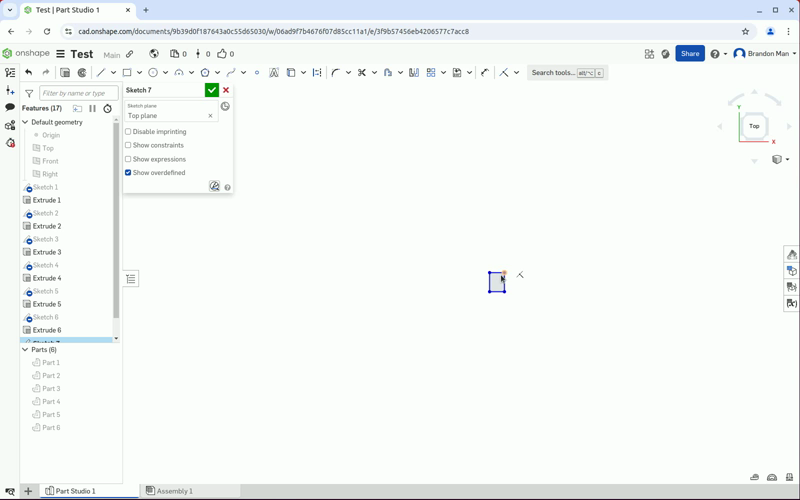
scroll(6)
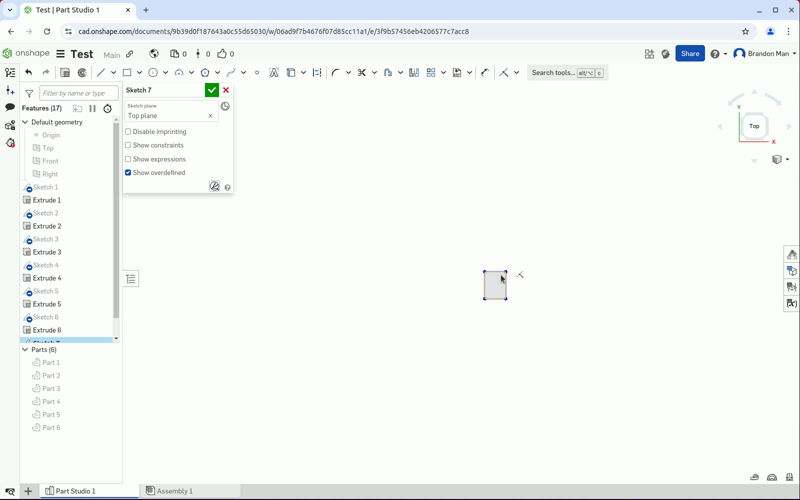
scroll(6)
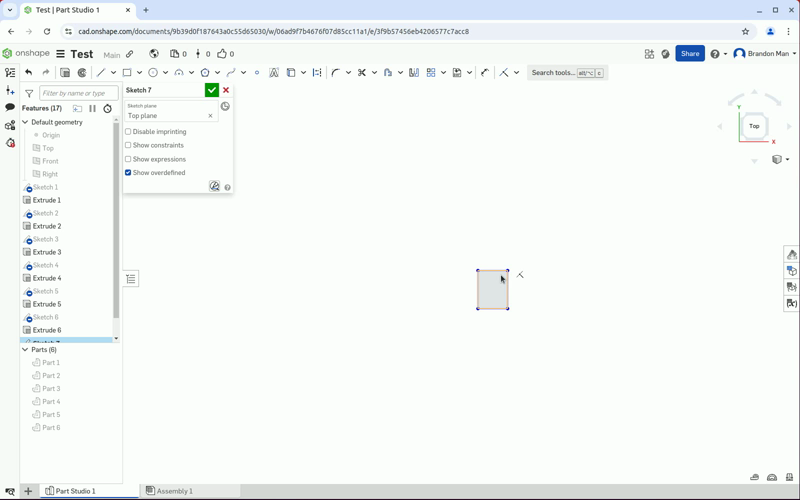
scroll(6)
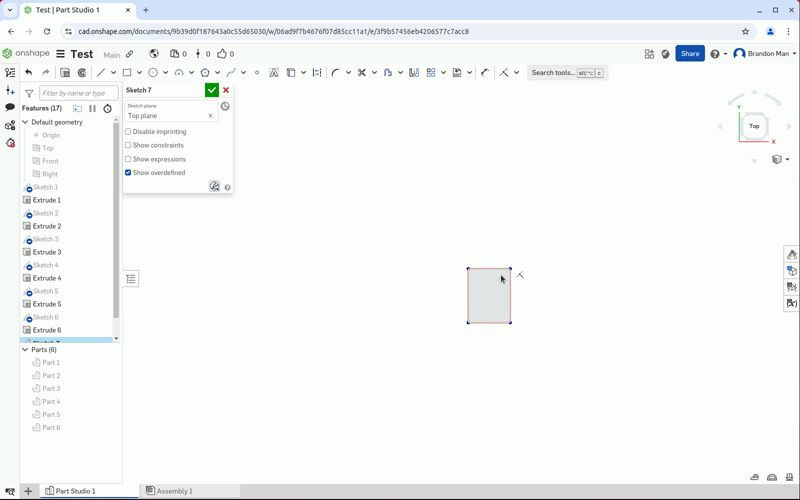
scroll(6)
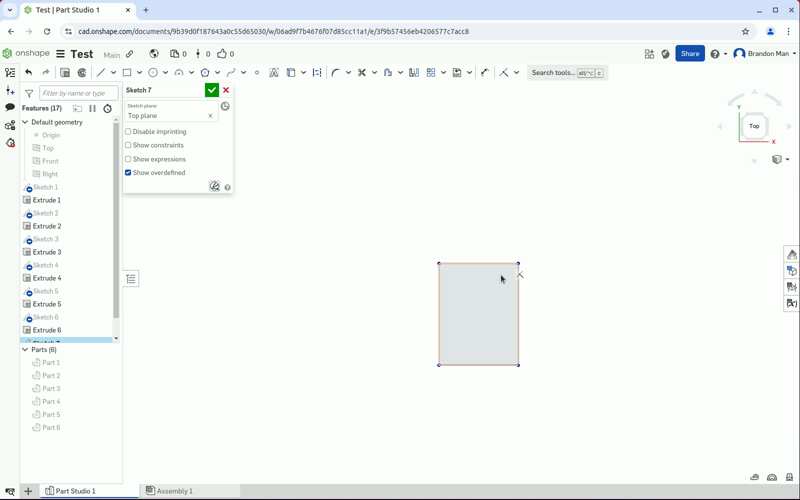
click(501, 274)
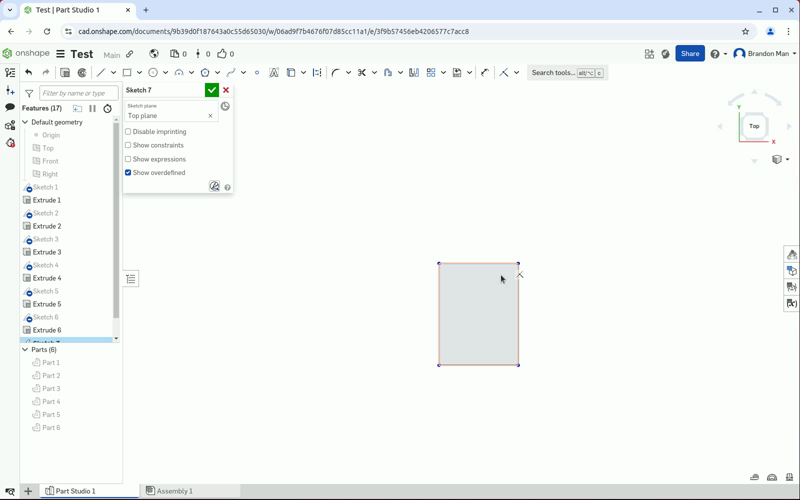
scroll(-6)
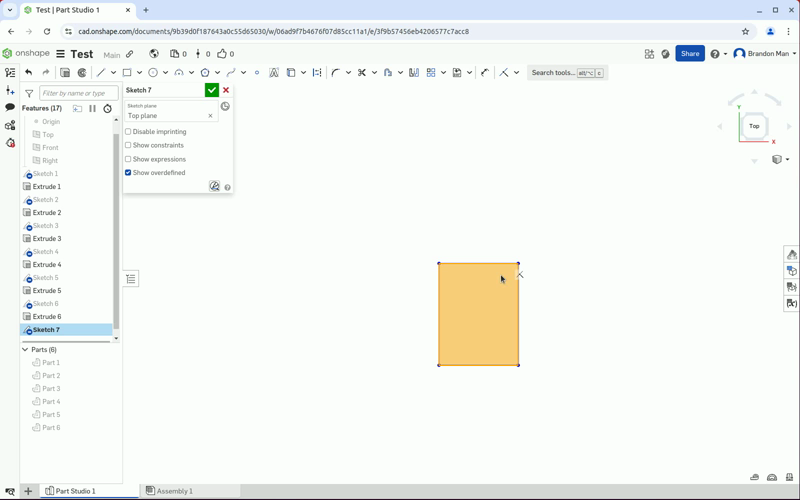
scroll(-6)
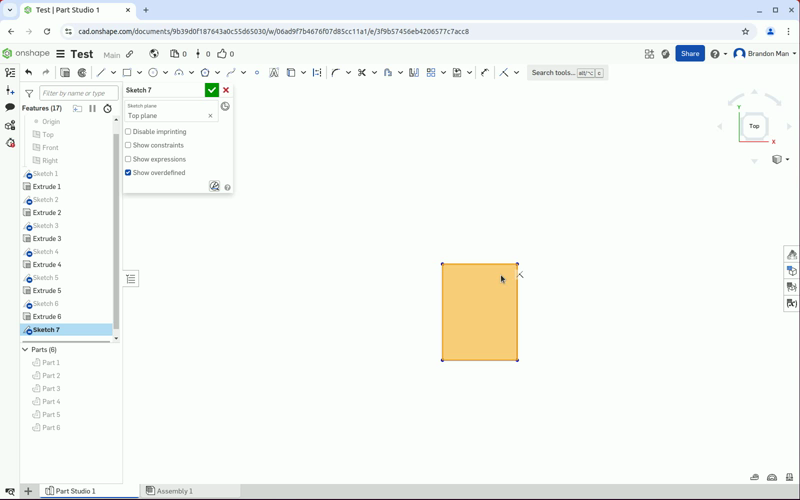
scroll(-6)
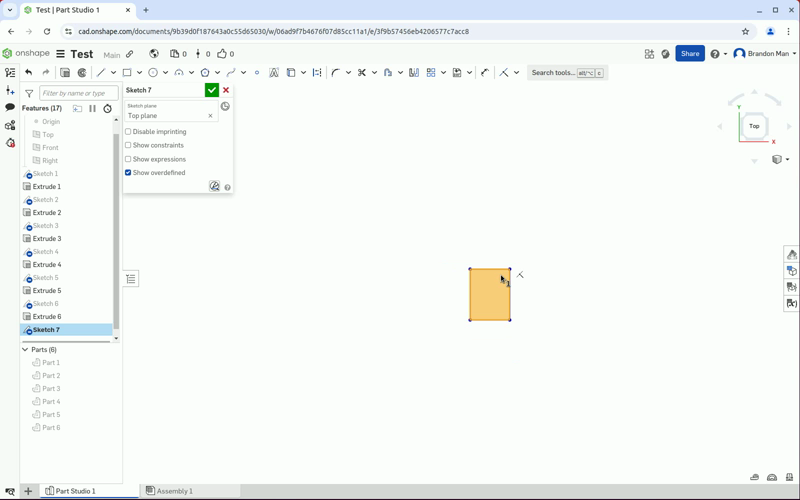
scroll(-6)
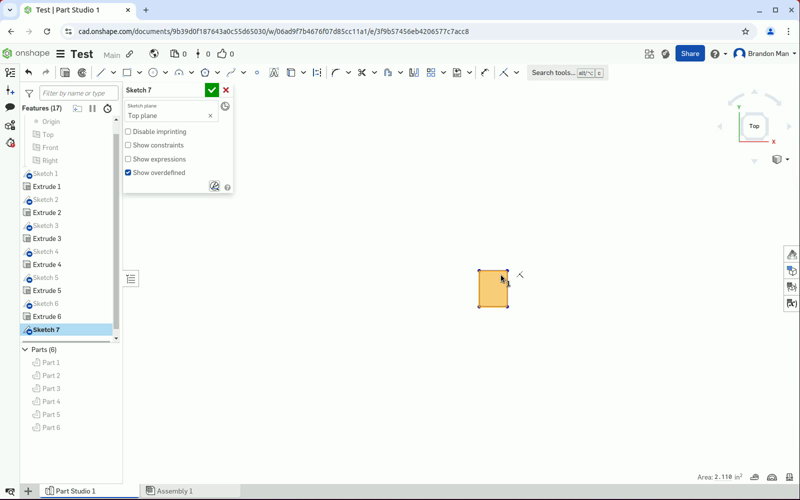
scroll(-6)
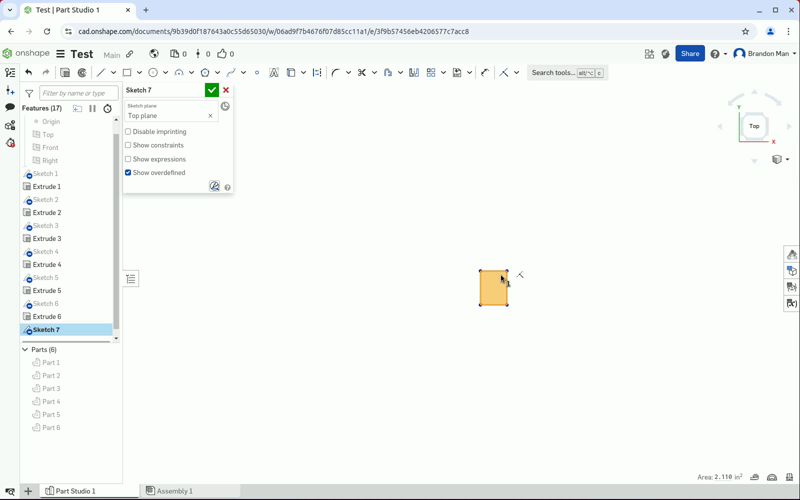
scroll(-6)
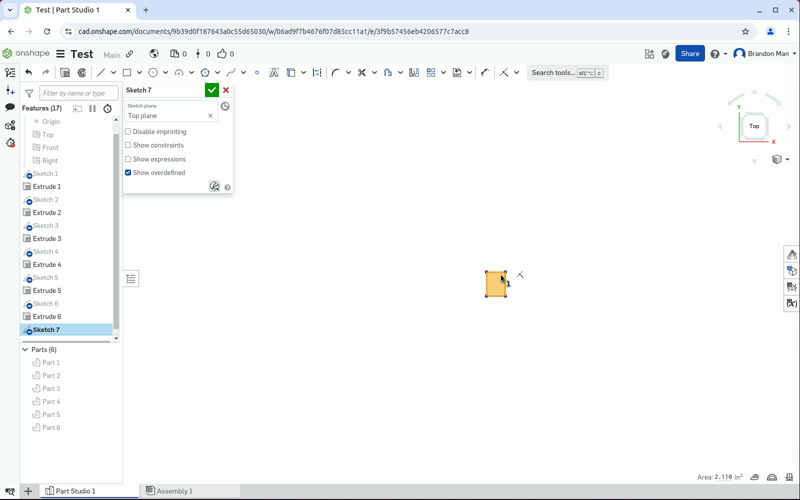
scroll(-6)
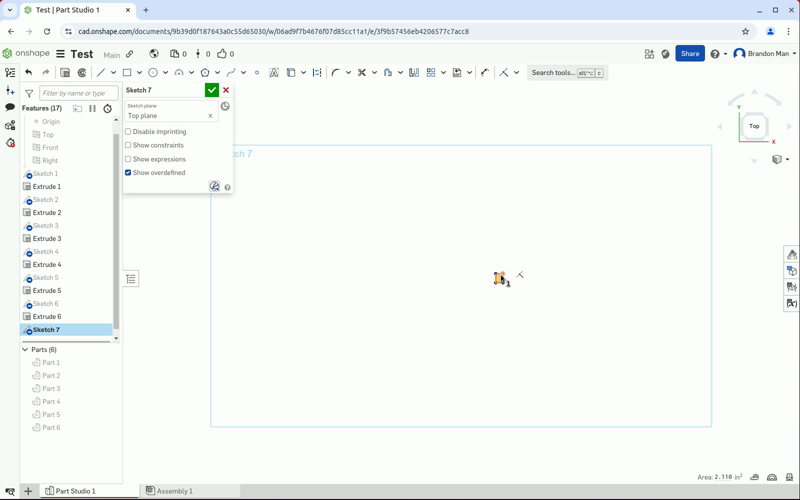
mouse_move(73, 352)
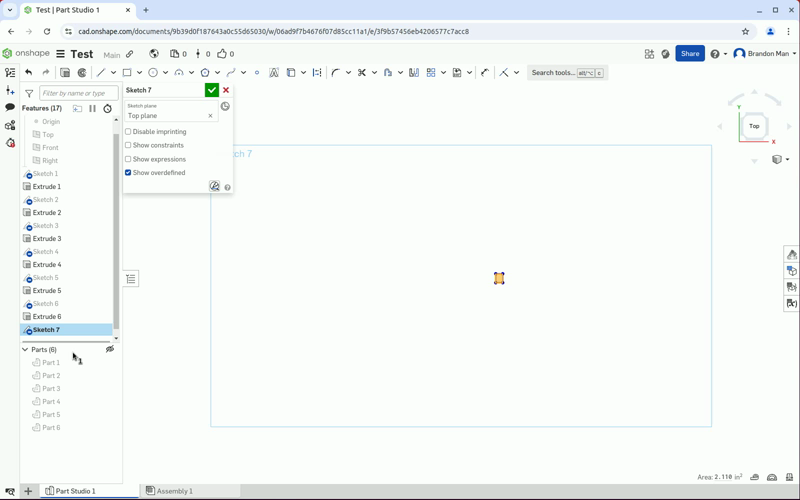
key(shift+y)
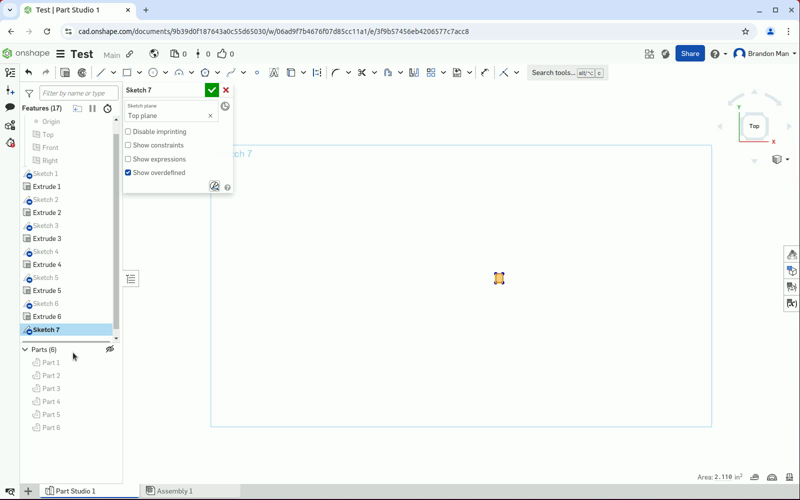
key(shift+e)
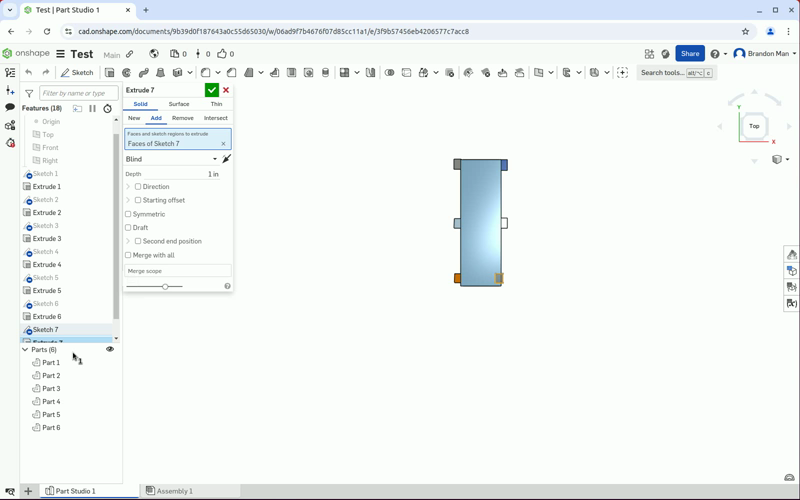
mouse_move(143, 106)
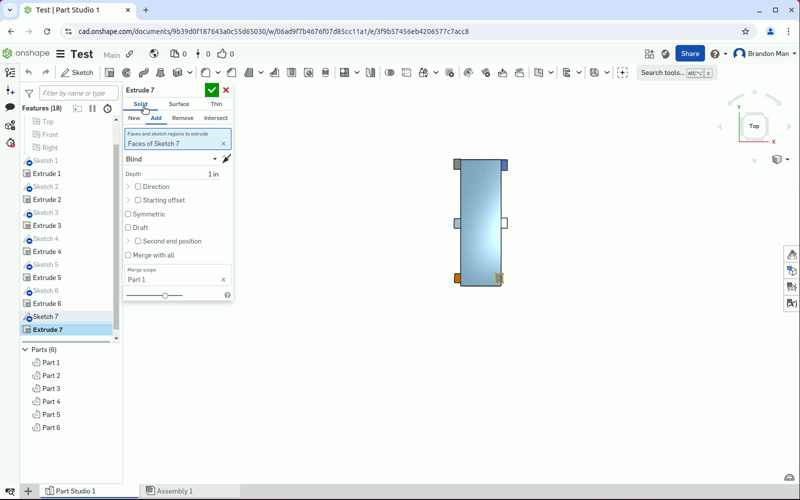
click(143, 106)
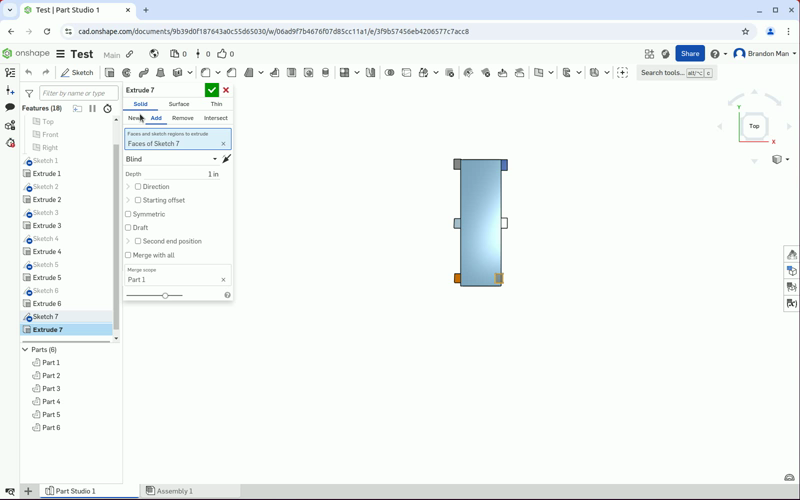
mouse_move(137, 120)
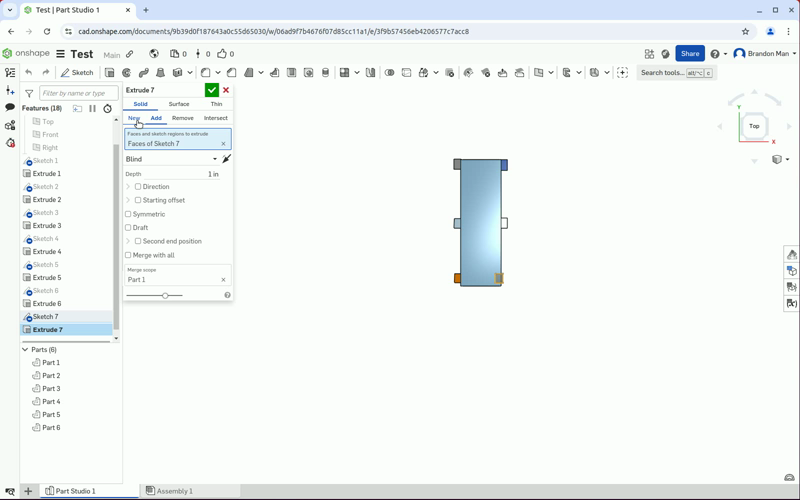
click(137, 120)
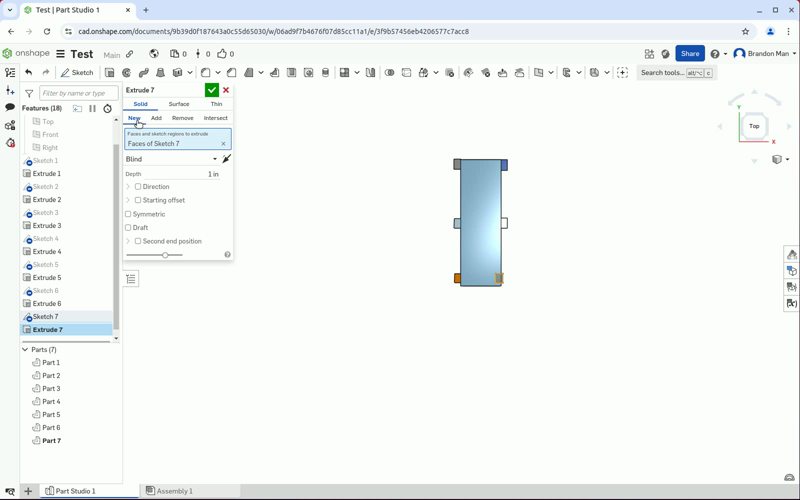
key(tab, 4)
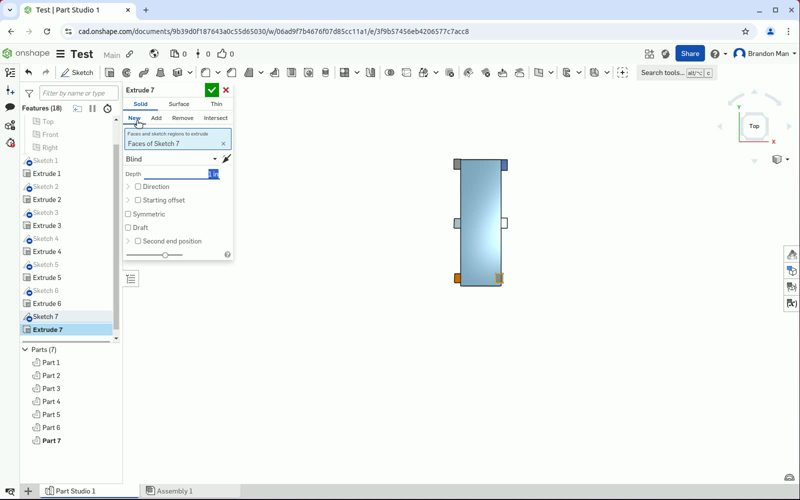
text(0.241)
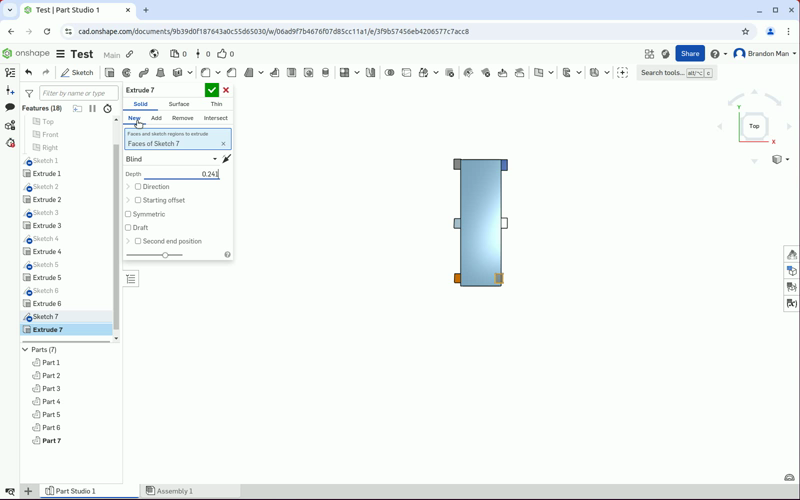
key(enter)
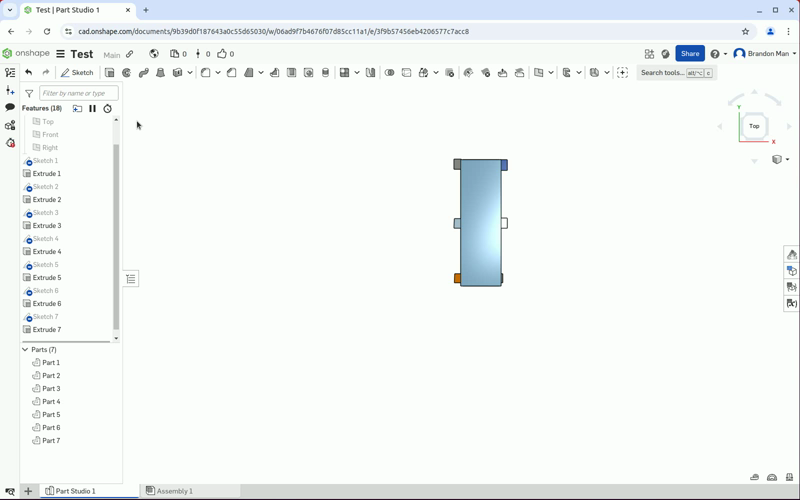
key(shift+h)
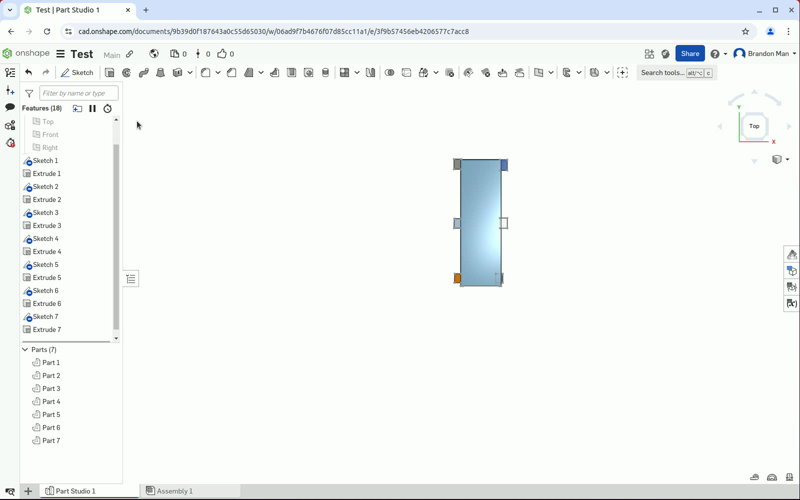
key(shift+h)
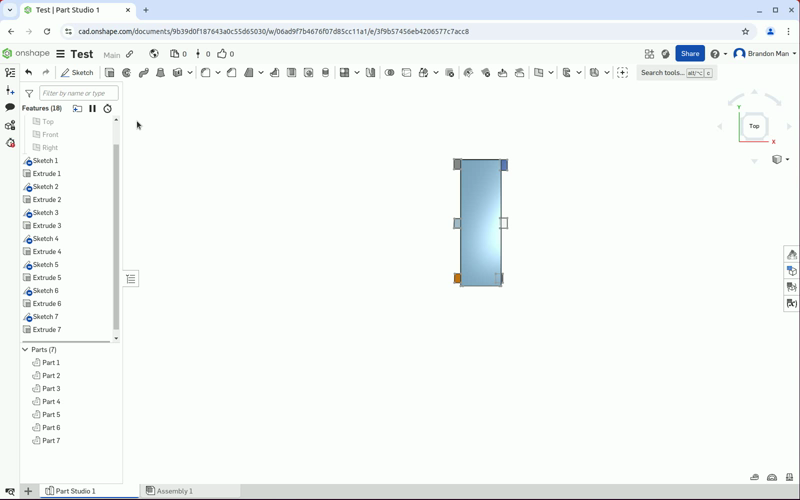
key(shift+7)
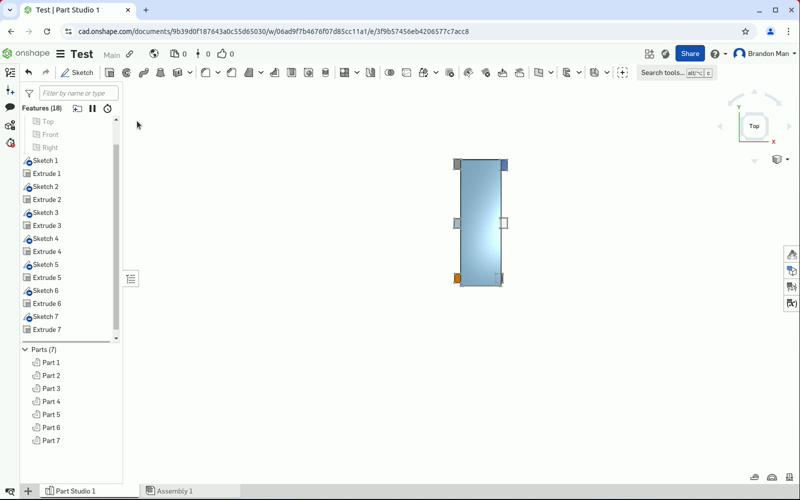
key(up, 3)
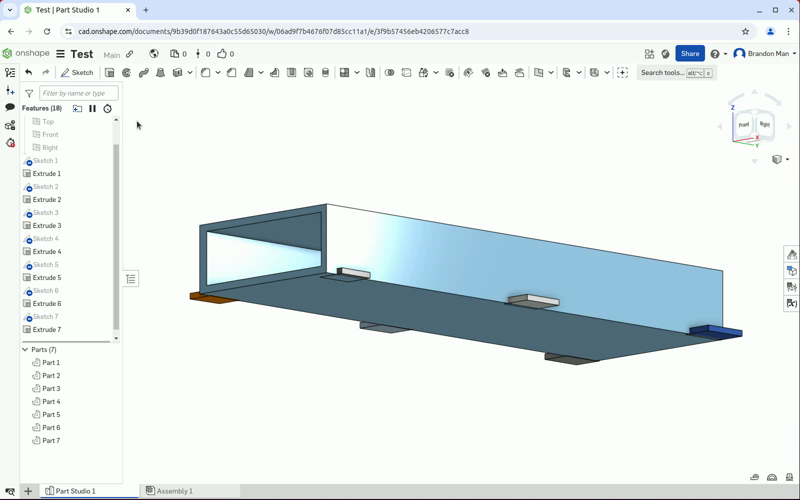
key(left, 3)
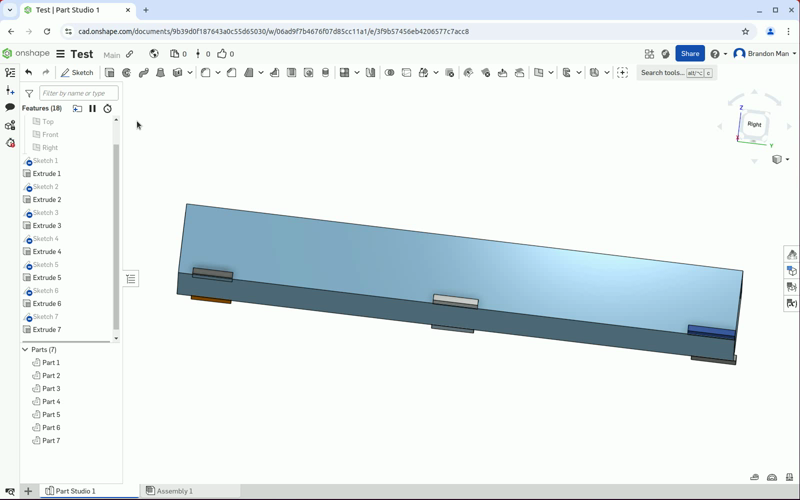
key(right, 3)
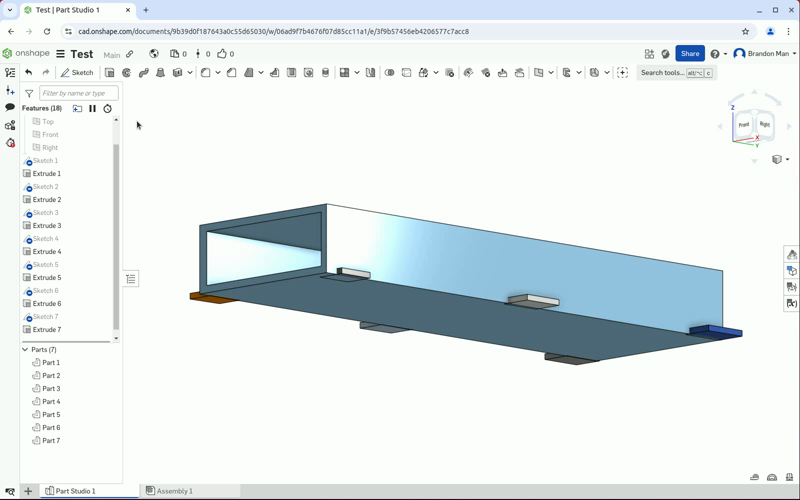
key(down, 3)
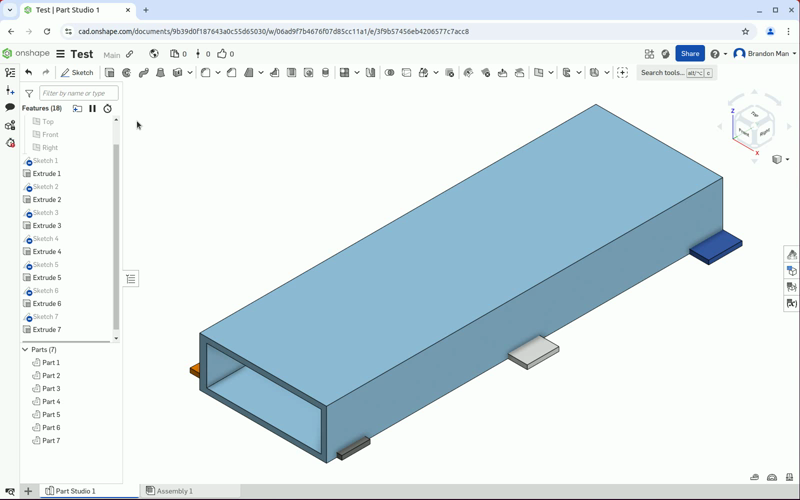
mouse_move(69, 163)
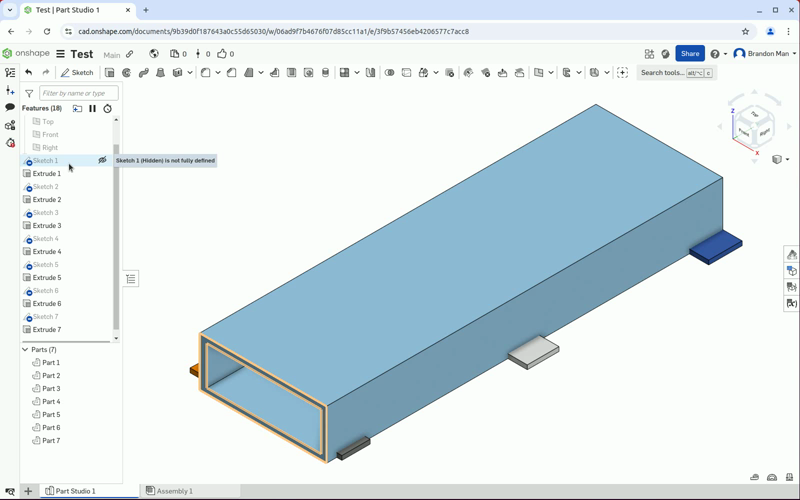
click(69, 163)